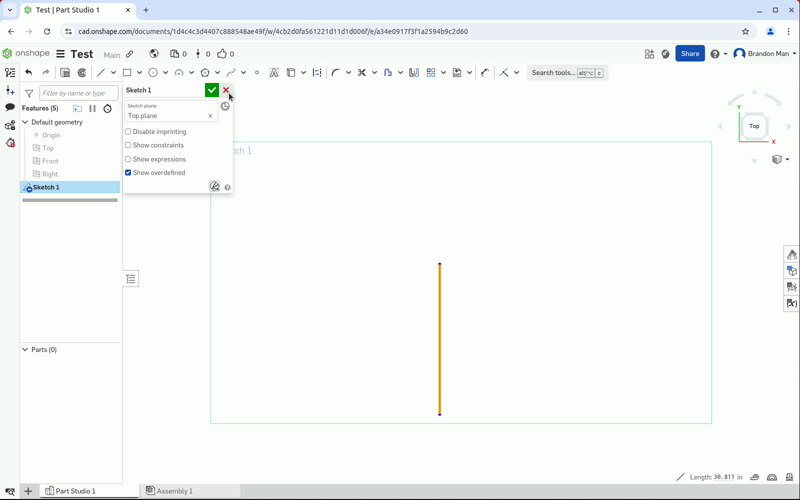
key(shift+h)
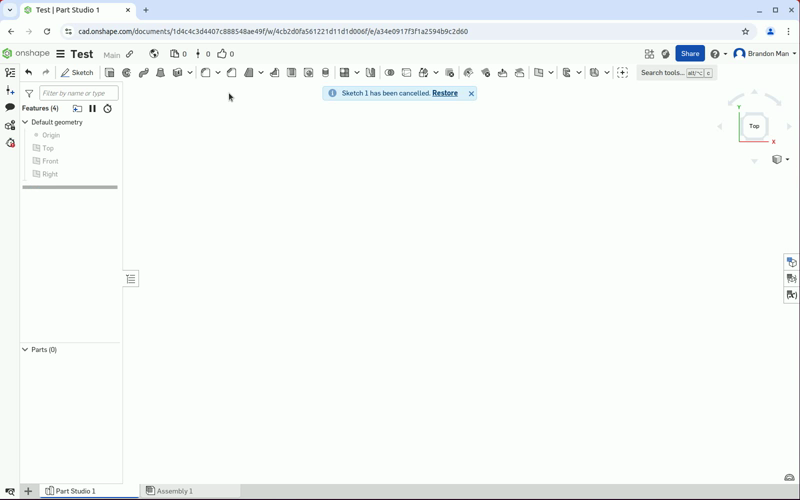
mouse_move(73, 352)
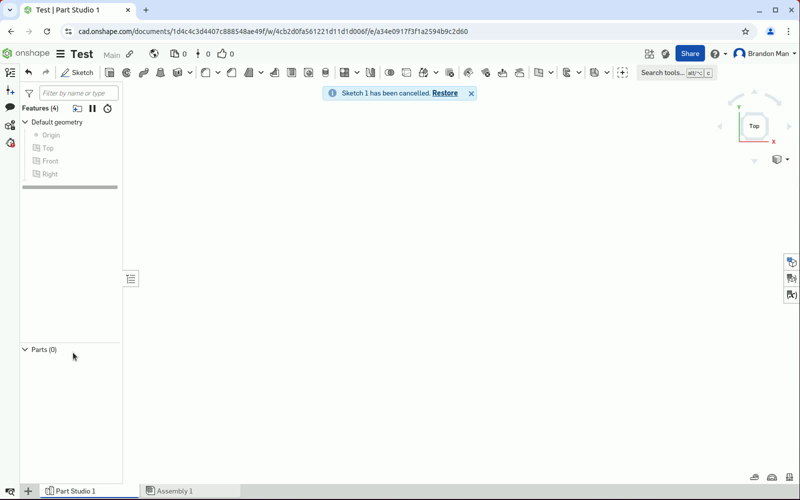
key(y)
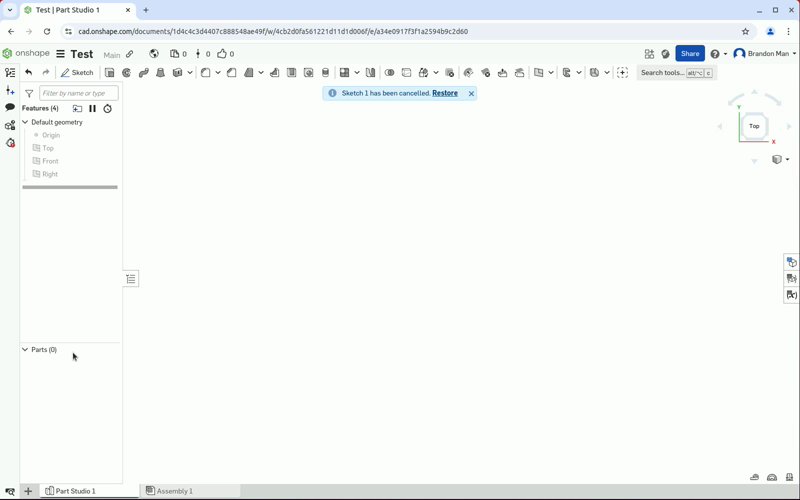
key(shift+p)
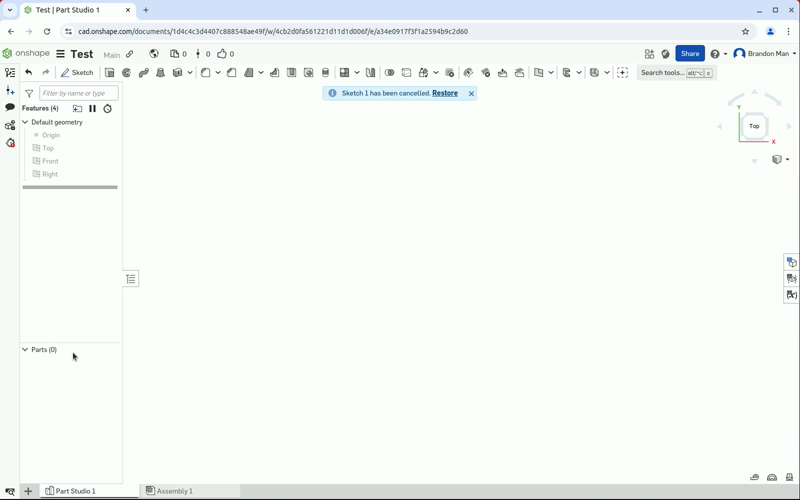
key(space)
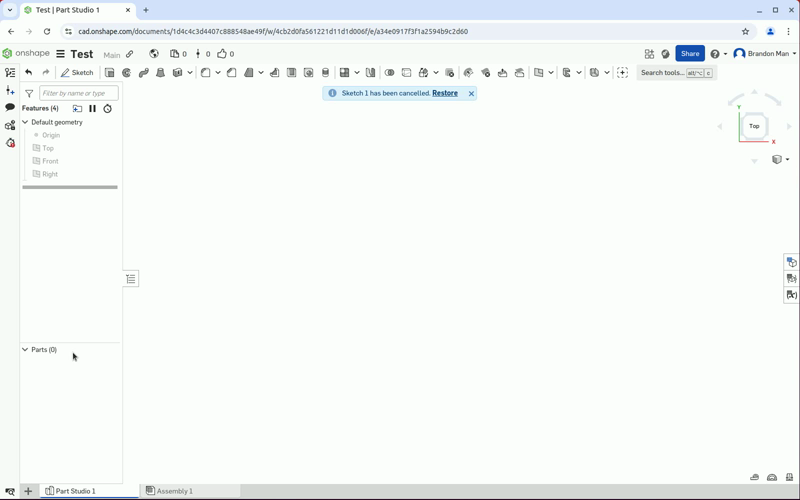
key_down(shift)
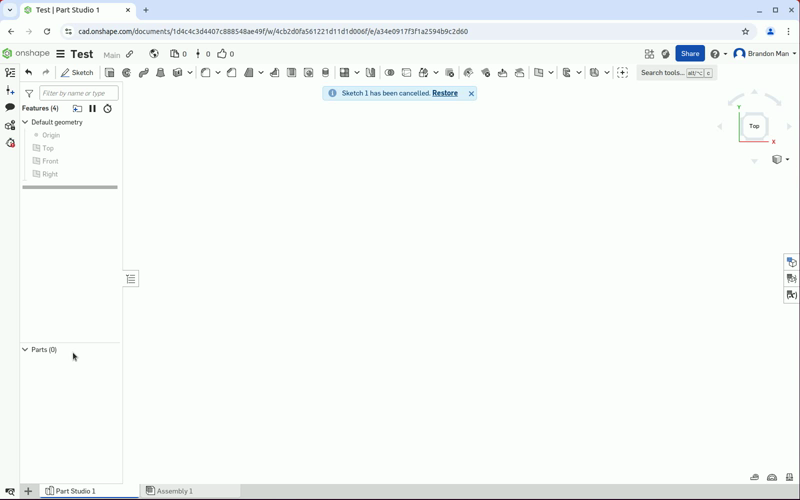
key(up)
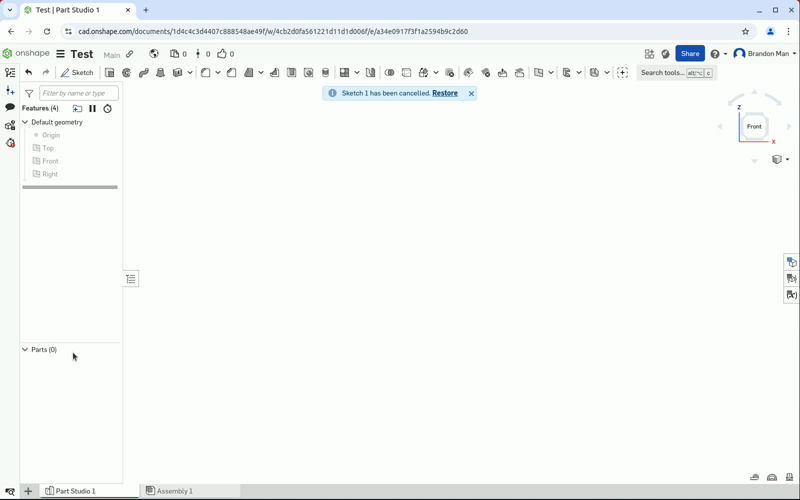
key_up(shift)
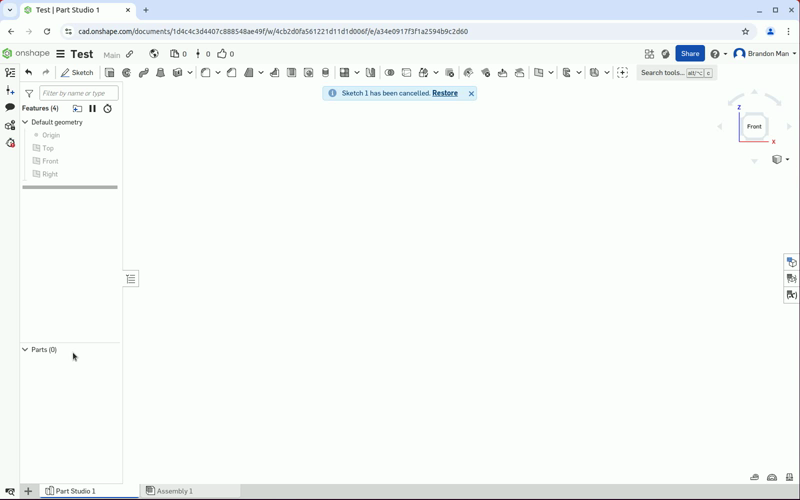
mouse_move(73, 352)
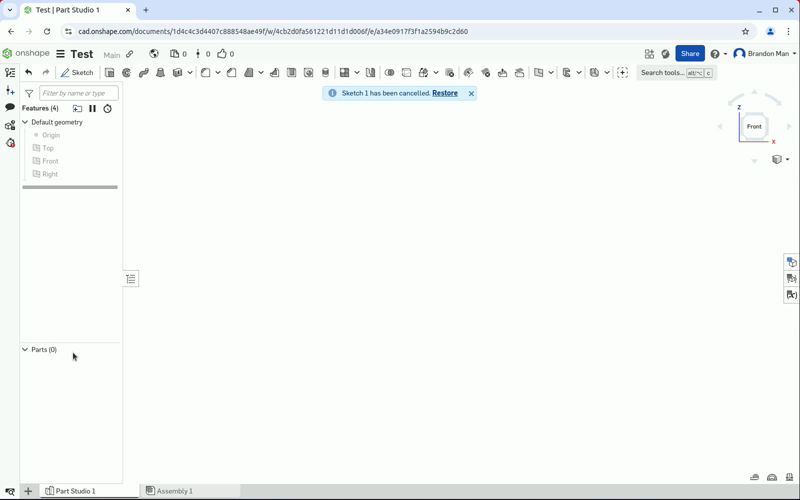
key(shift+y)
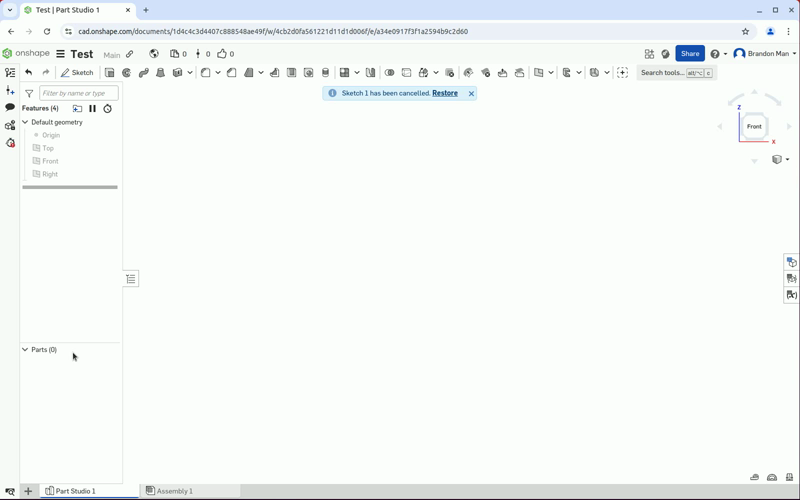
key(shift+s)
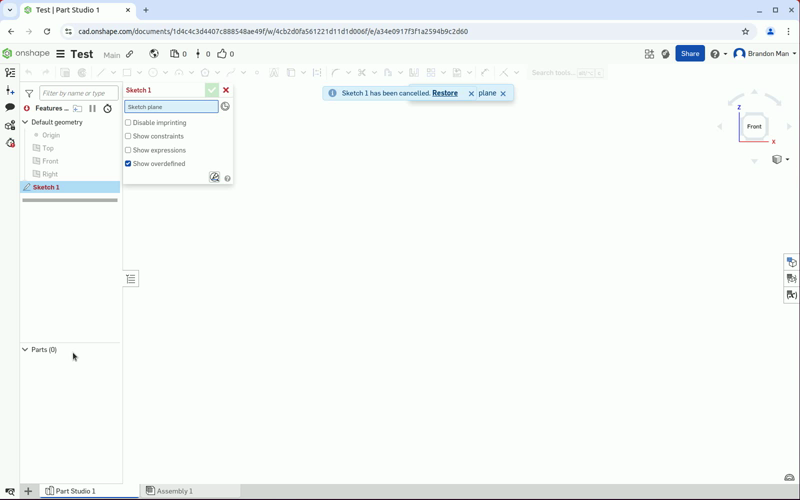
mouse_move(73, 163)
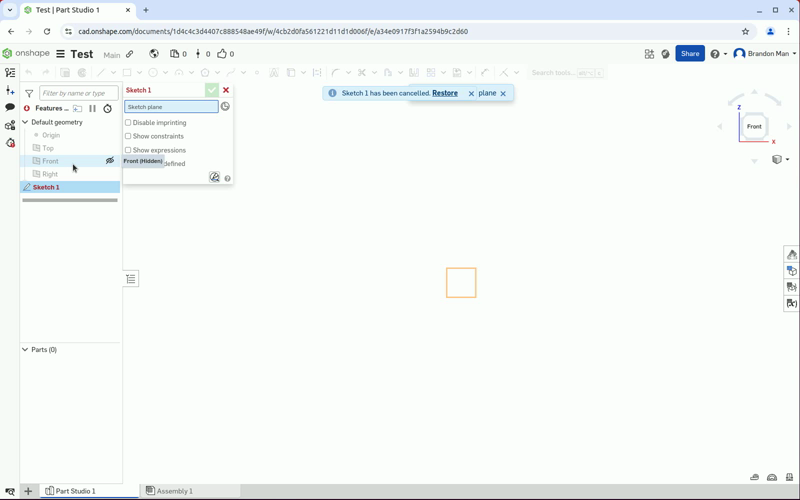
click(73, 163)
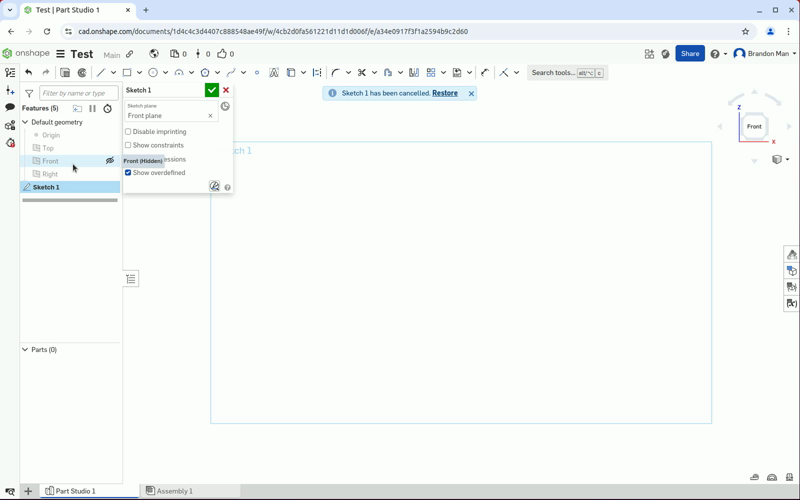
mouse_move(73, 352)
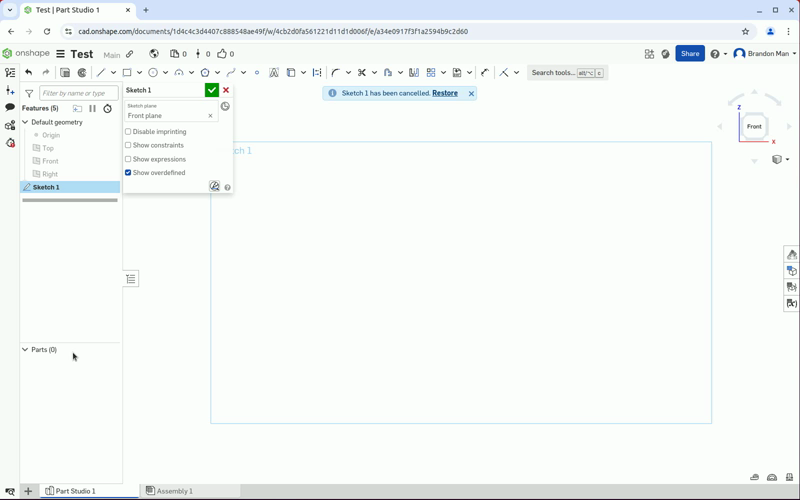
key(y)
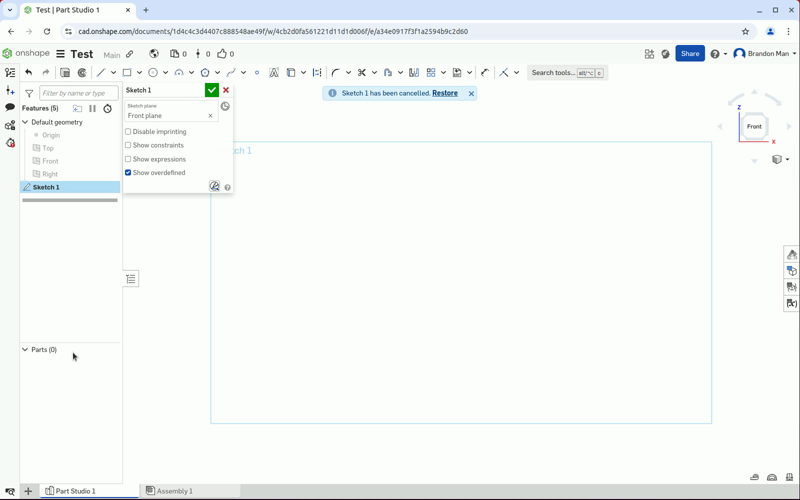
key(l)
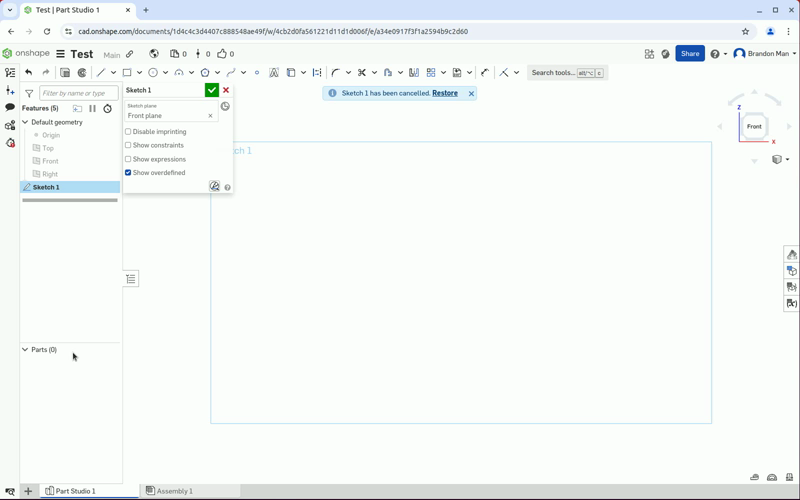
key_down(shift)
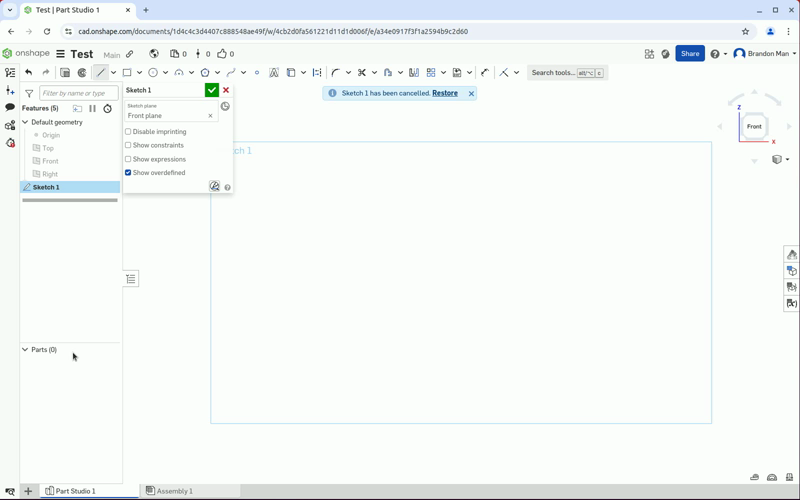
mouse_move(416, 284)
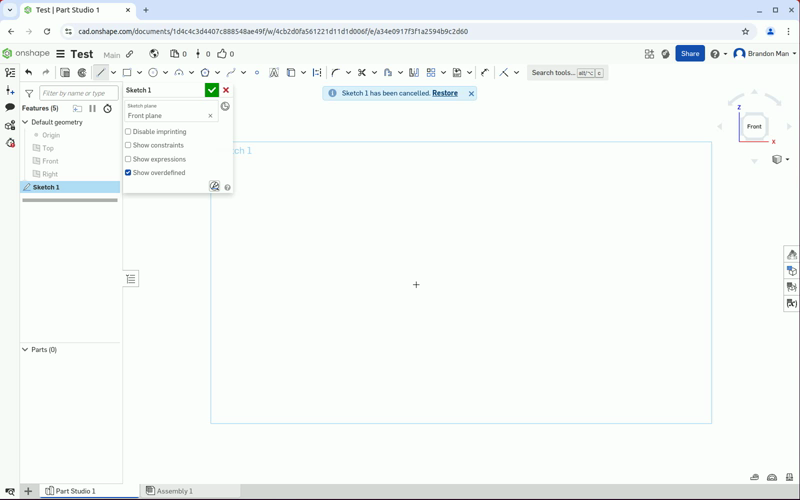
click(416, 284)
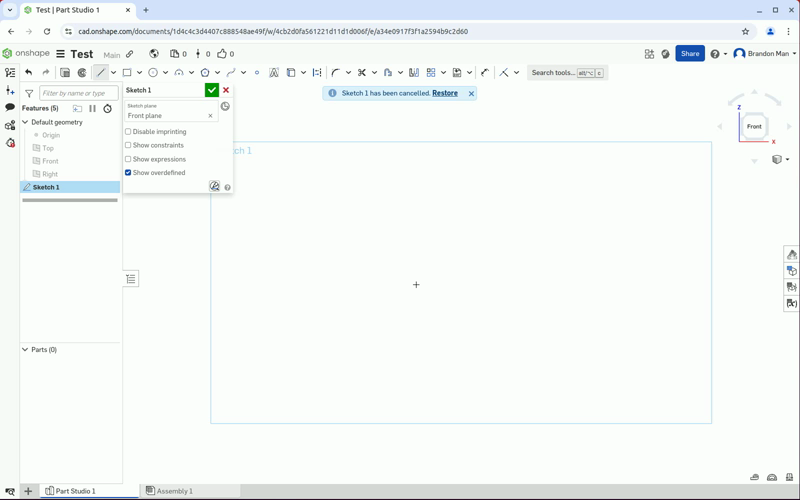
key_up(shift)
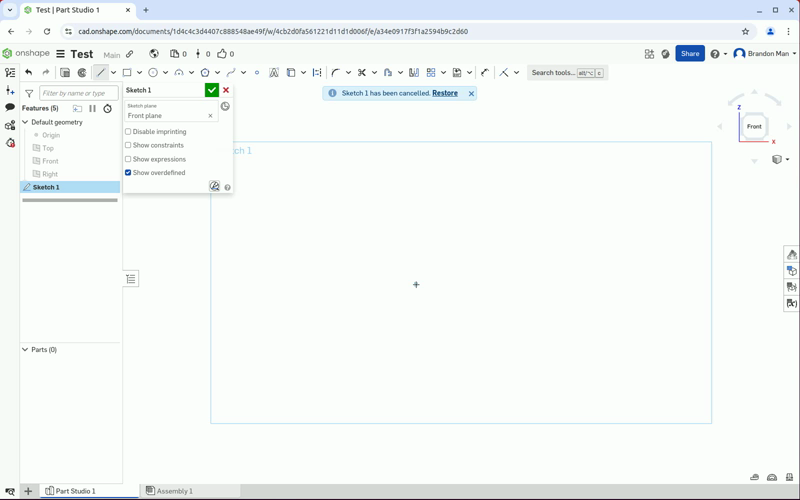
key_down(shift)
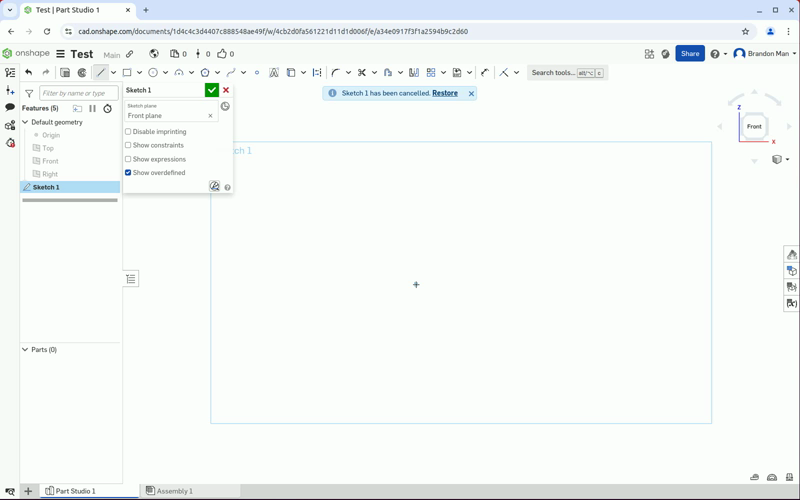
mouse_move(446, 284)
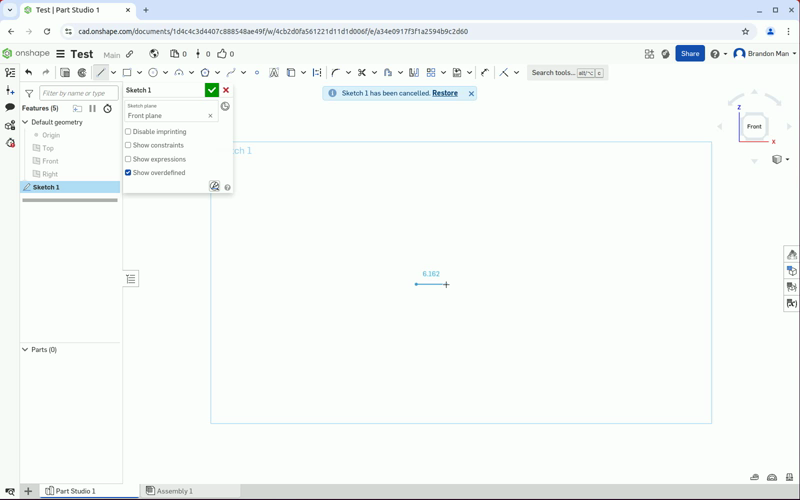
mouse_move(419, 284)
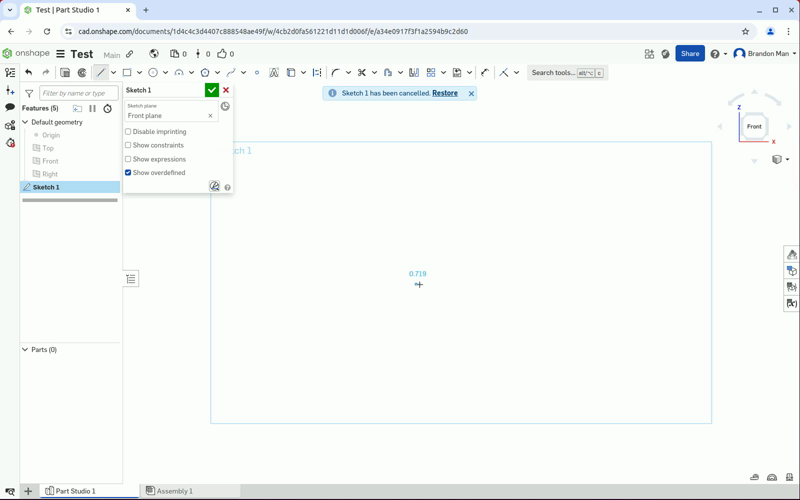
scroll(6)
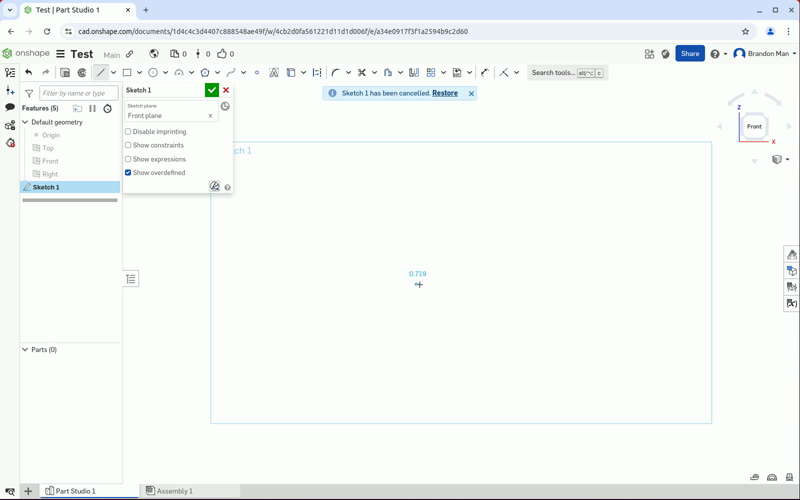
scroll(6)
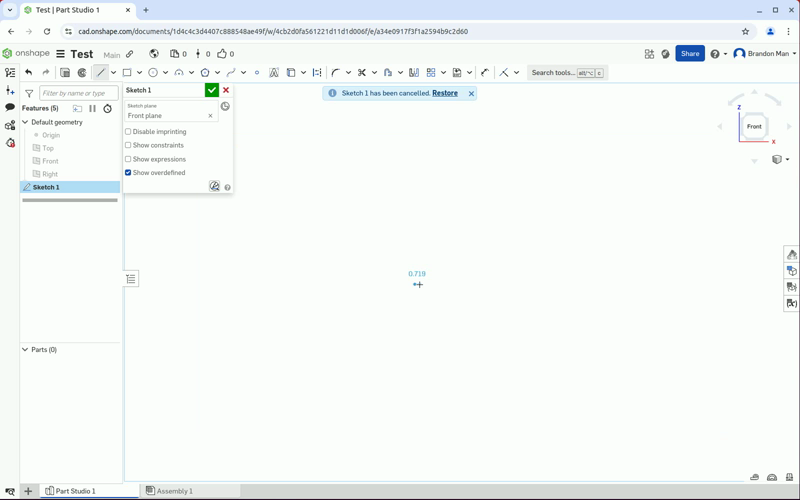
scroll(6)
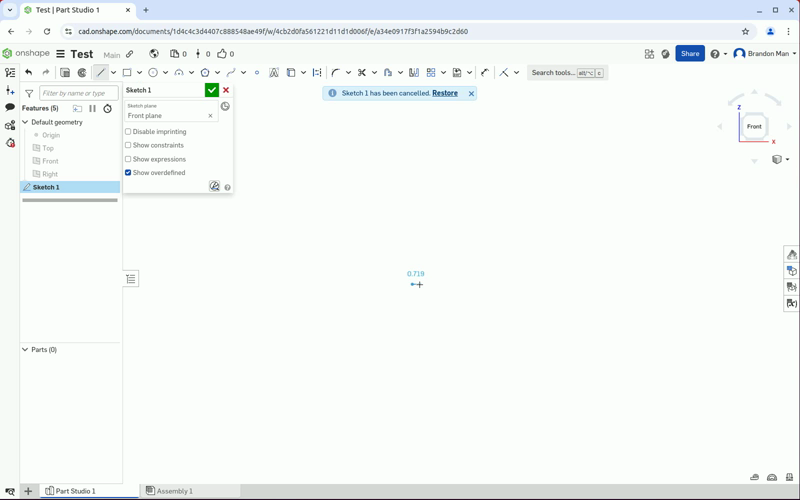
scroll(6)
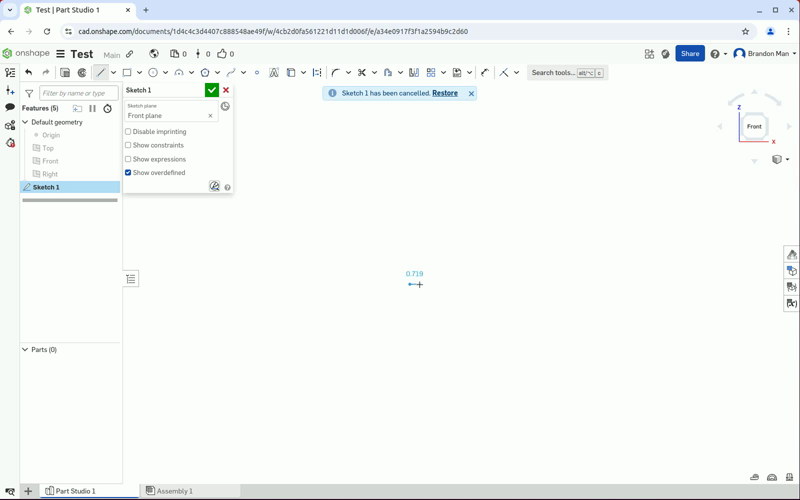
scroll(6)
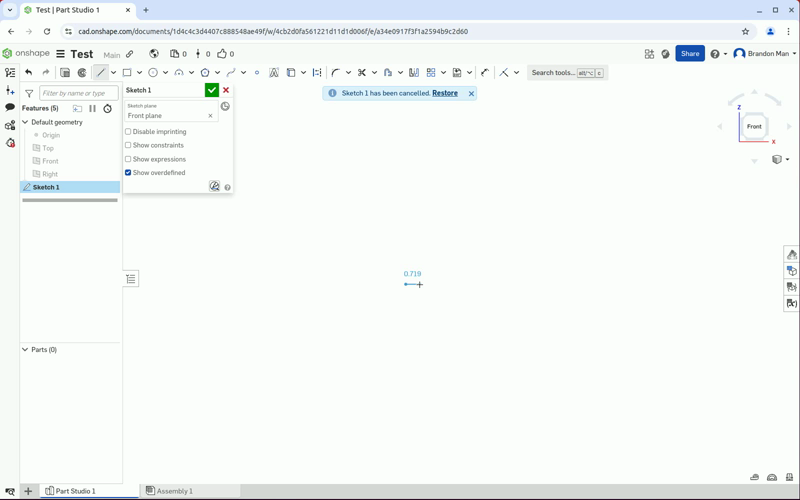
scroll(6)
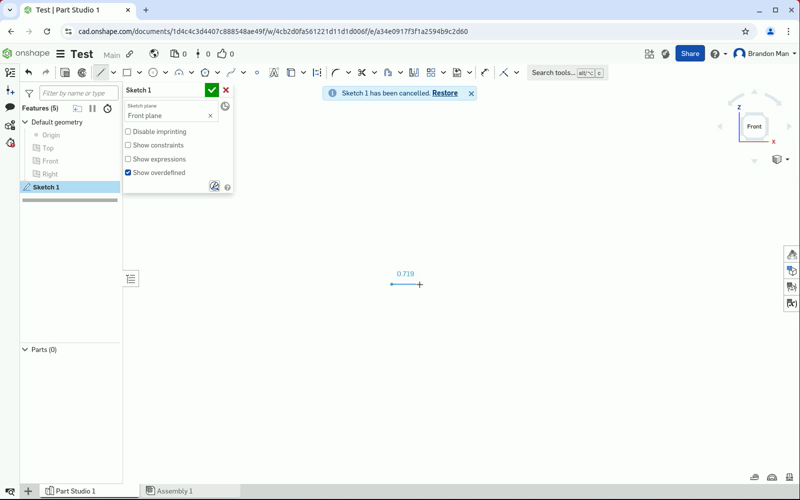
scroll(6)
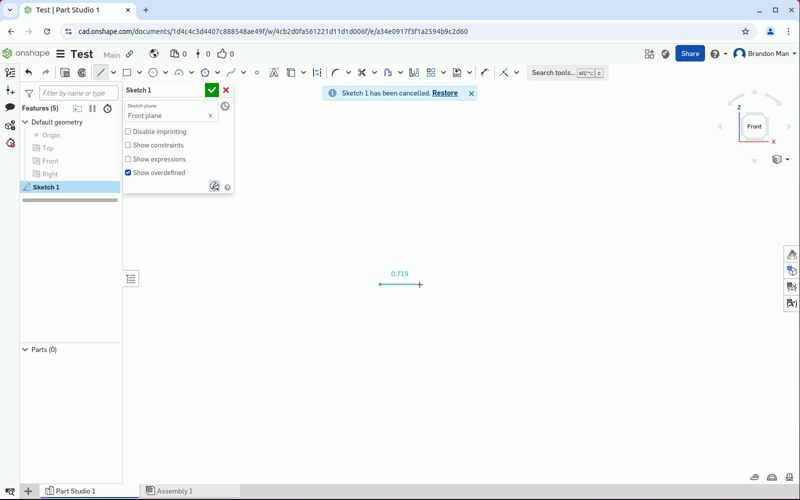
click(419, 284)
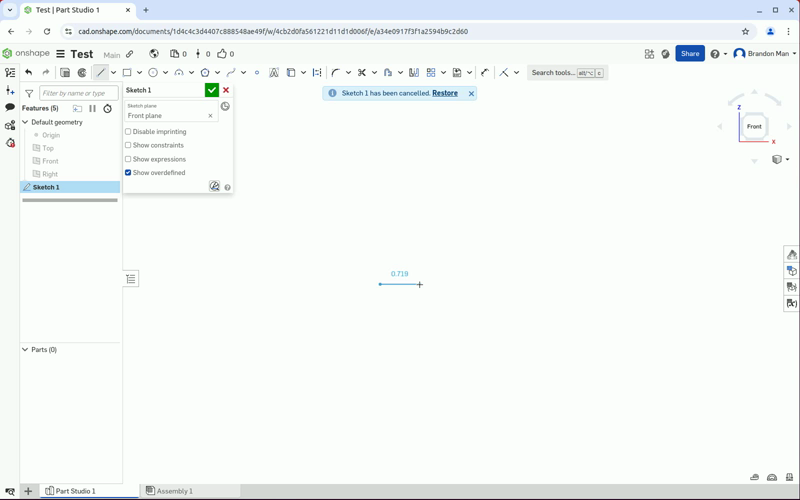
scroll(-6)
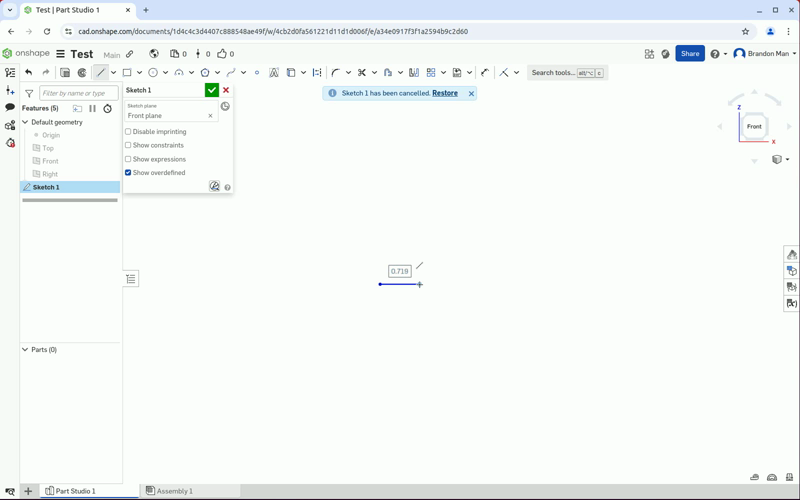
scroll(-6)
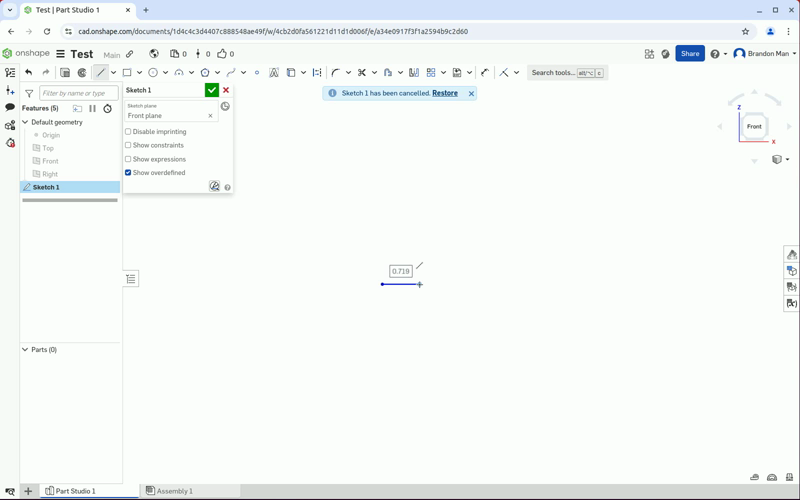
scroll(-6)
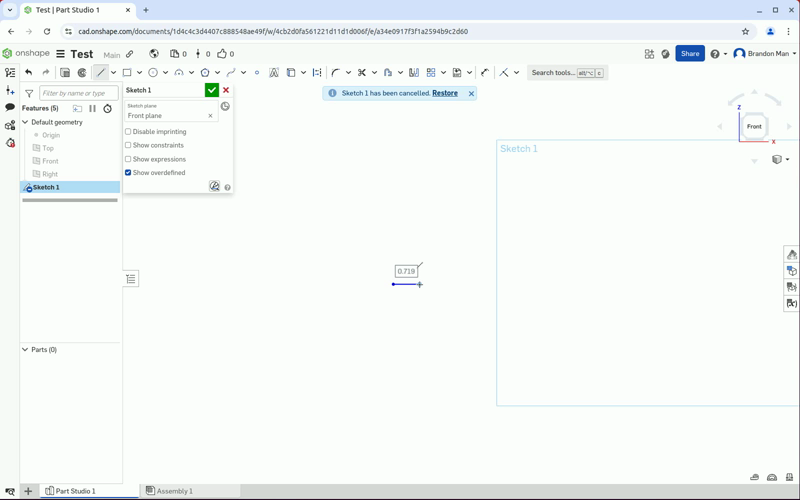
scroll(-6)
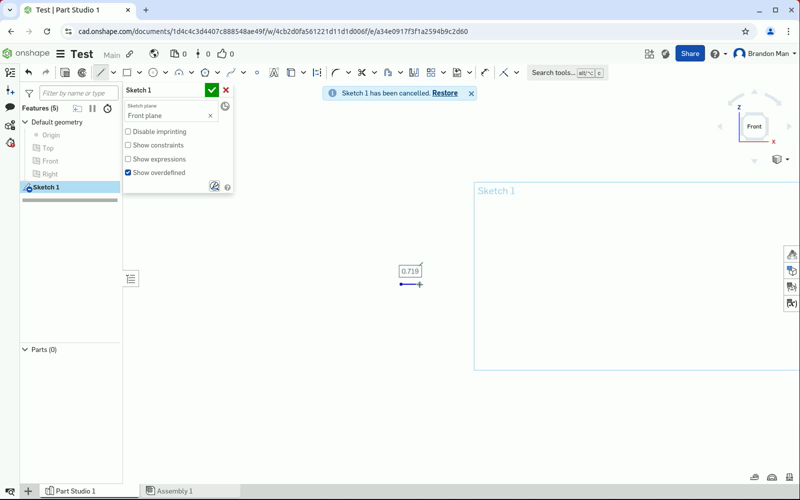
scroll(-6)
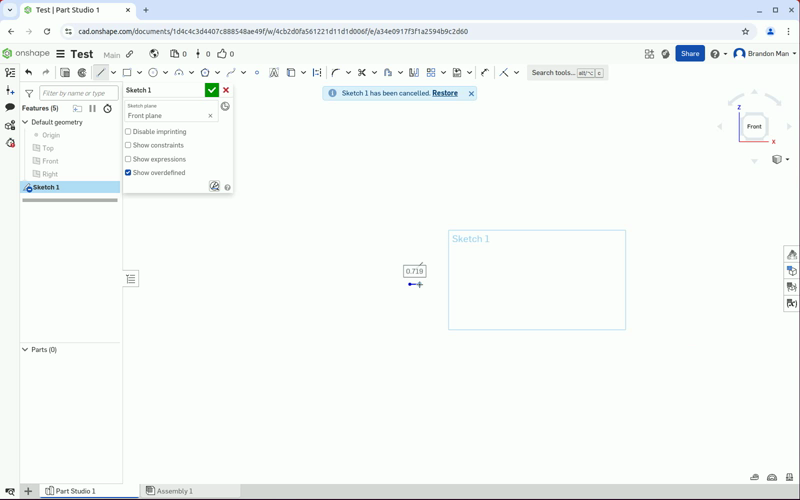
scroll(-6)
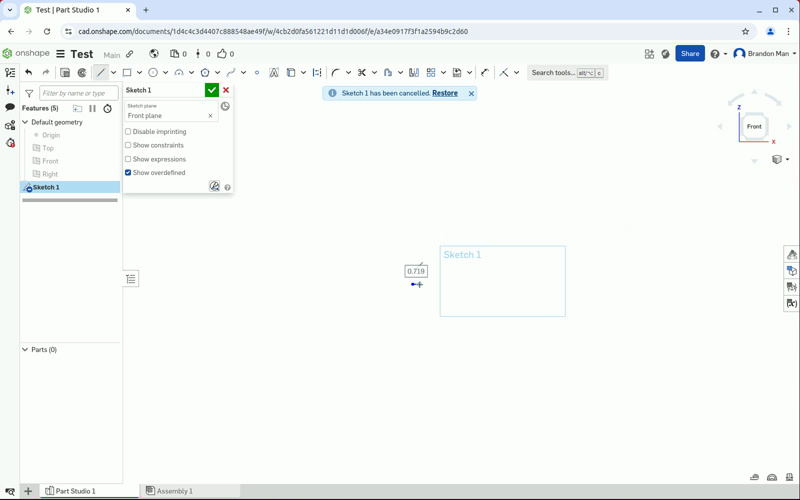
scroll(-6)
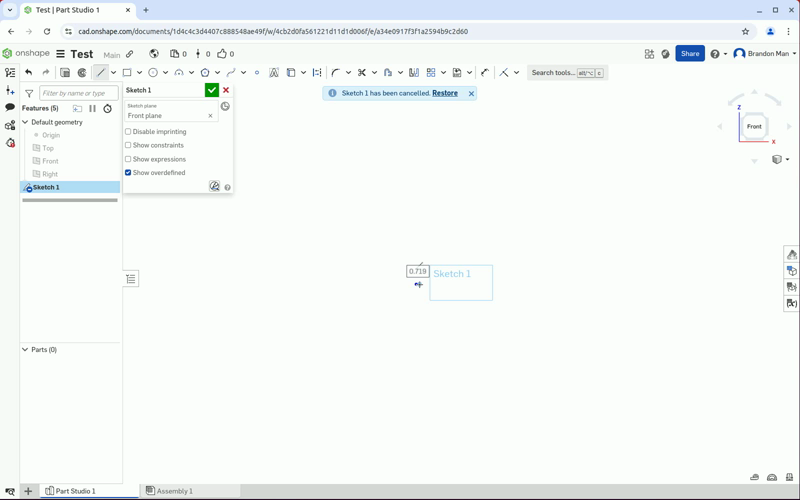
key_up(shift)
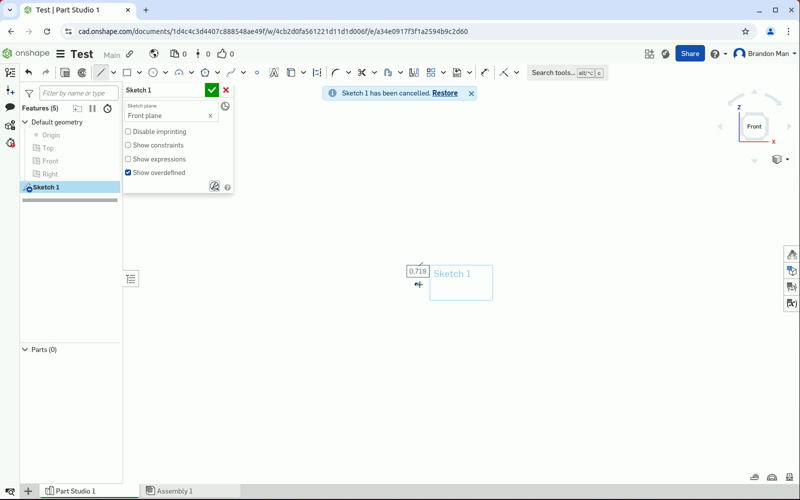
key_down(shift)
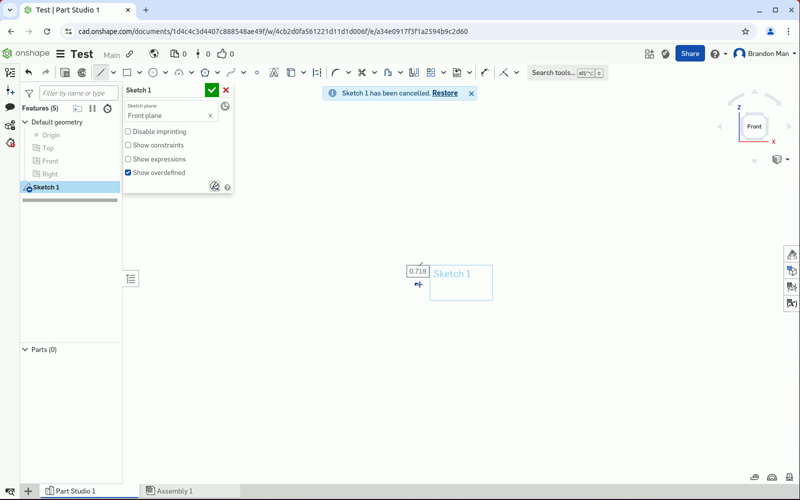
mouse_move(450, 284)
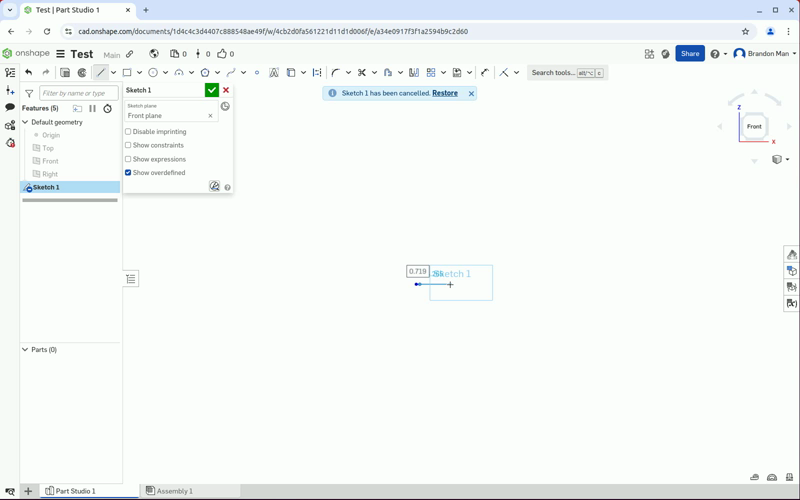
mouse_move(419, 285)
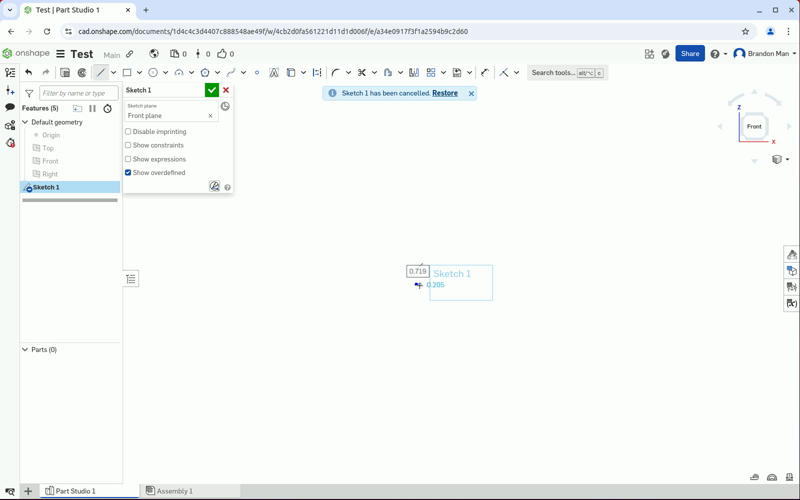
scroll(6)
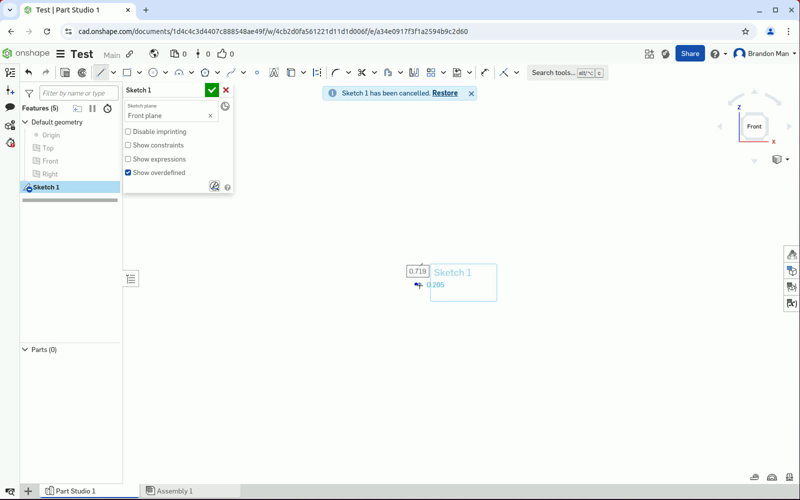
scroll(6)
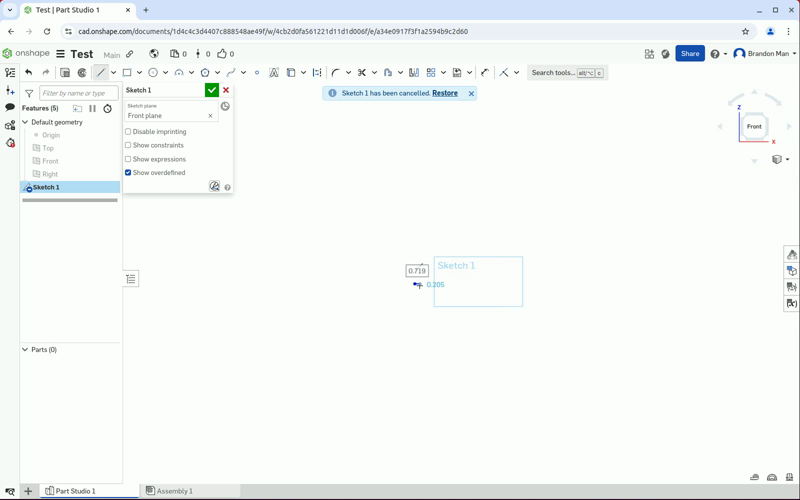
scroll(6)
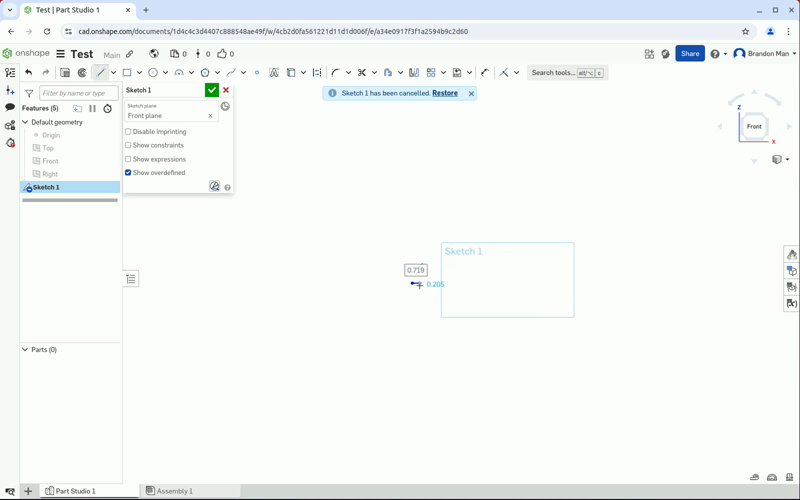
scroll(6)
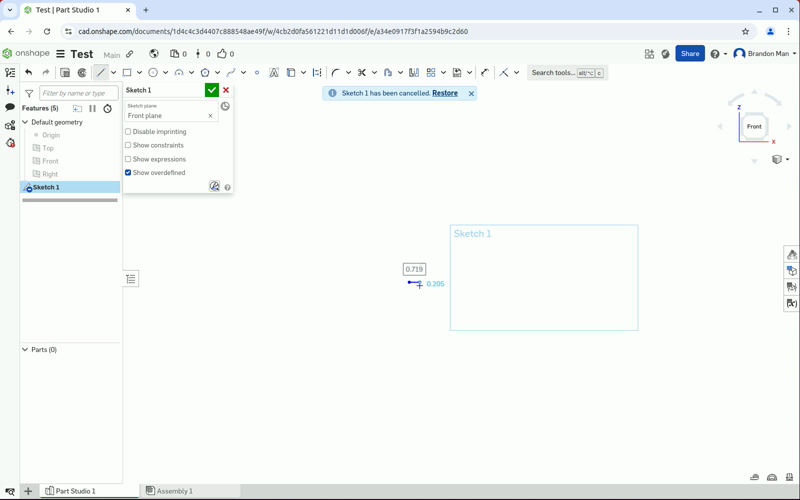
scroll(6)
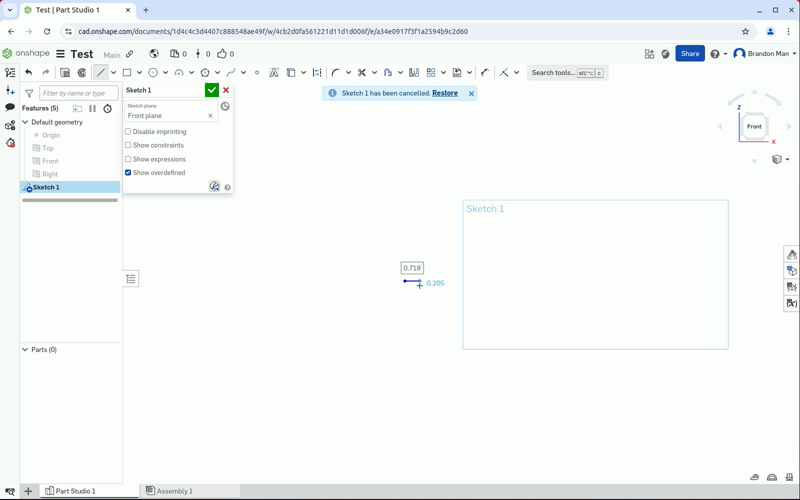
scroll(6)
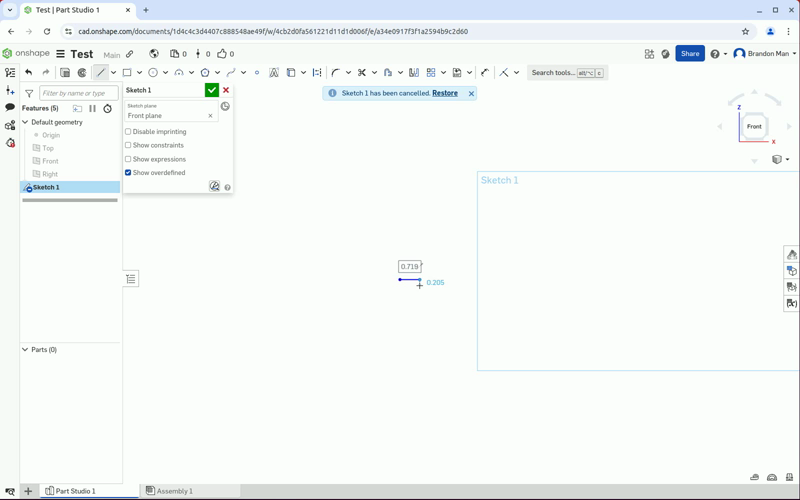
scroll(6)
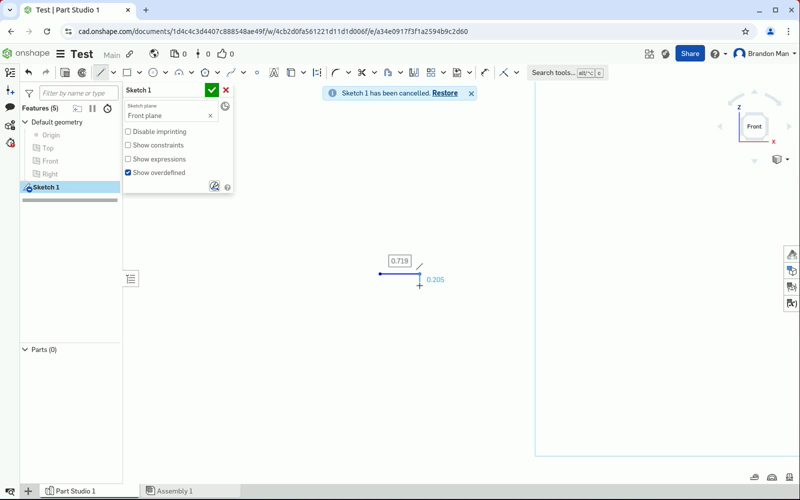
click(419, 285)
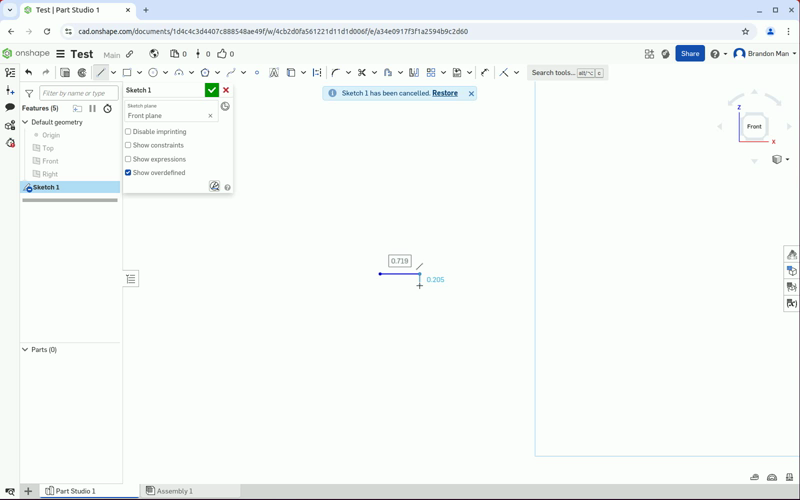
scroll(-6)
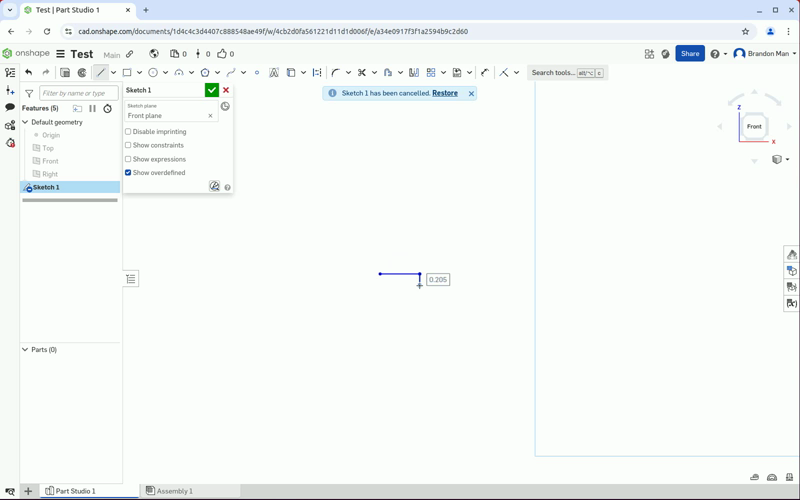
scroll(-6)
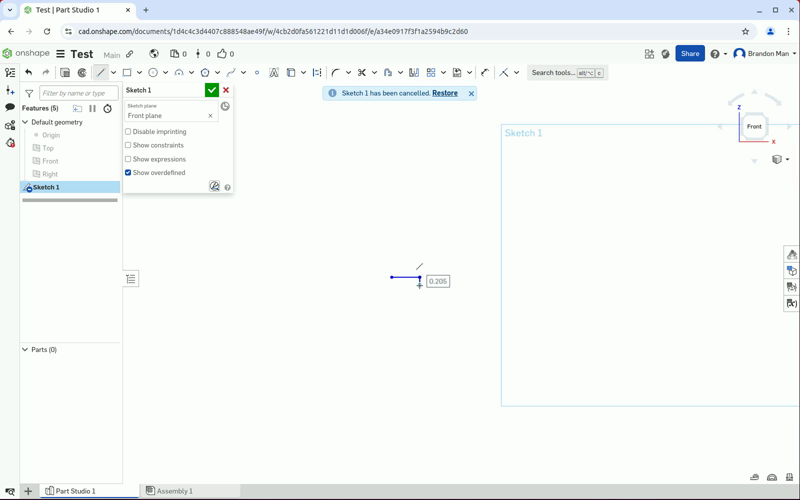
scroll(-6)
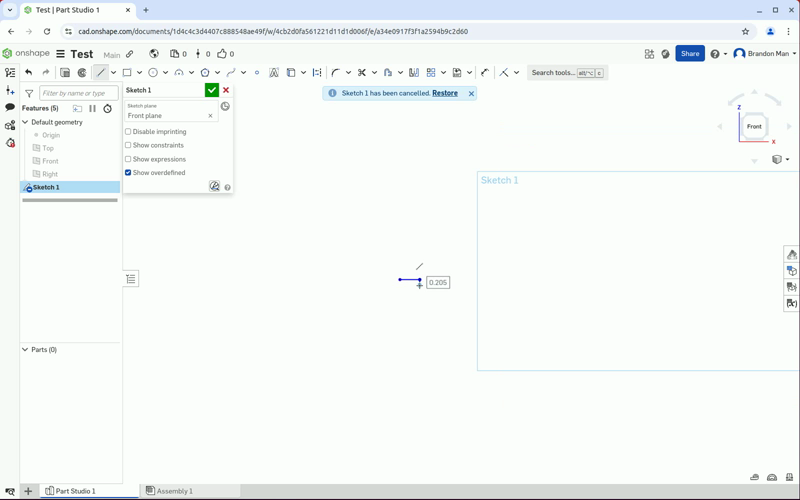
scroll(-6)
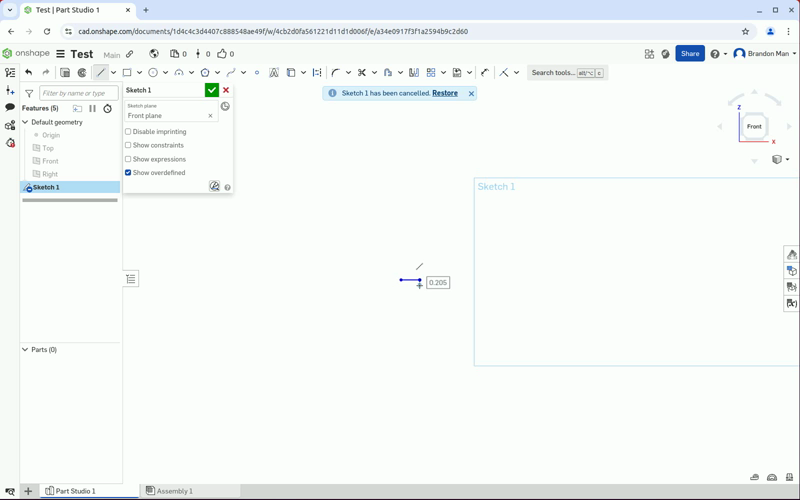
scroll(-6)
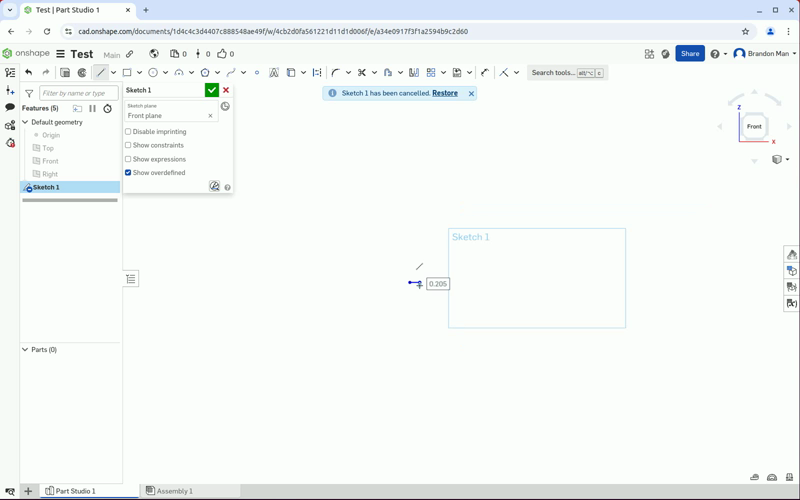
scroll(-6)
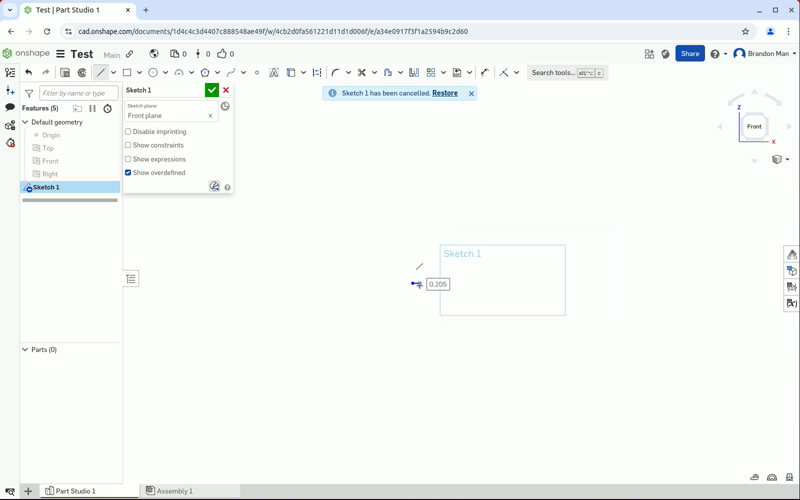
scroll(-6)
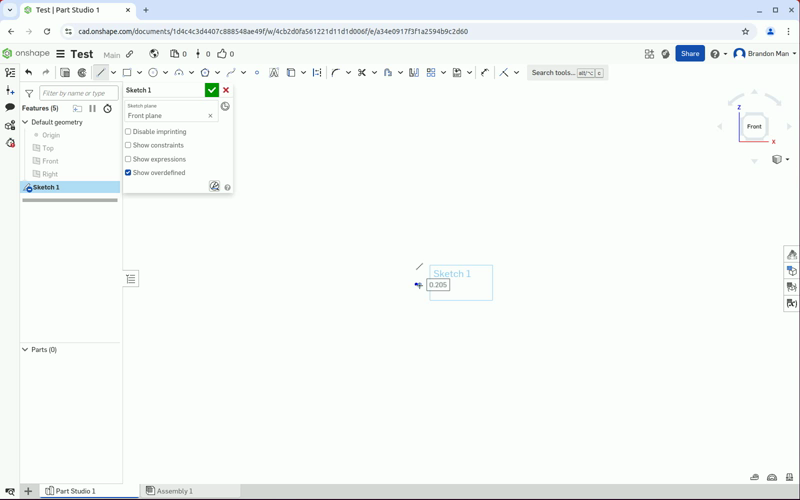
key_up(shift)
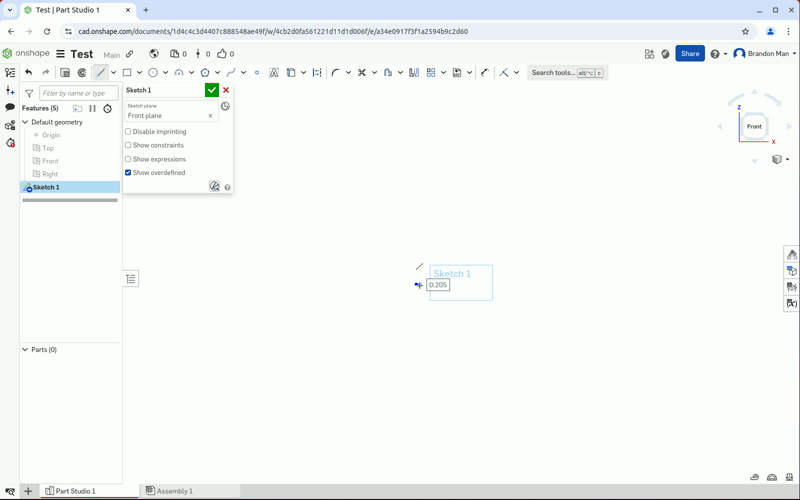
key_down(shift)
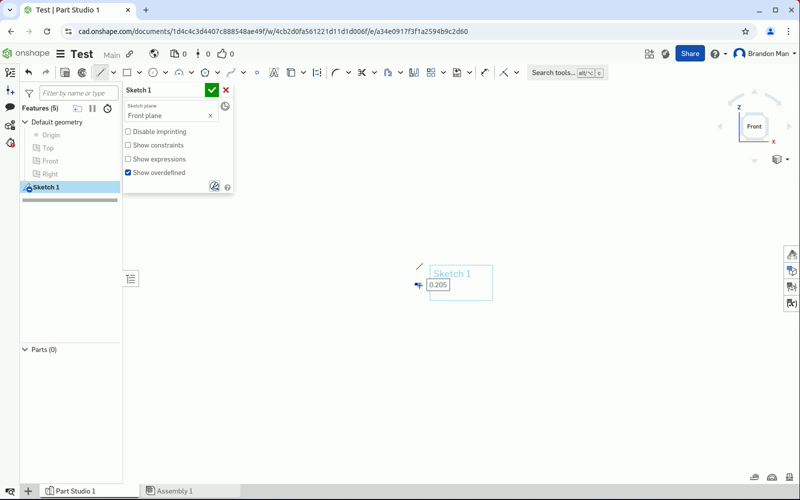
mouse_move(500, 285)
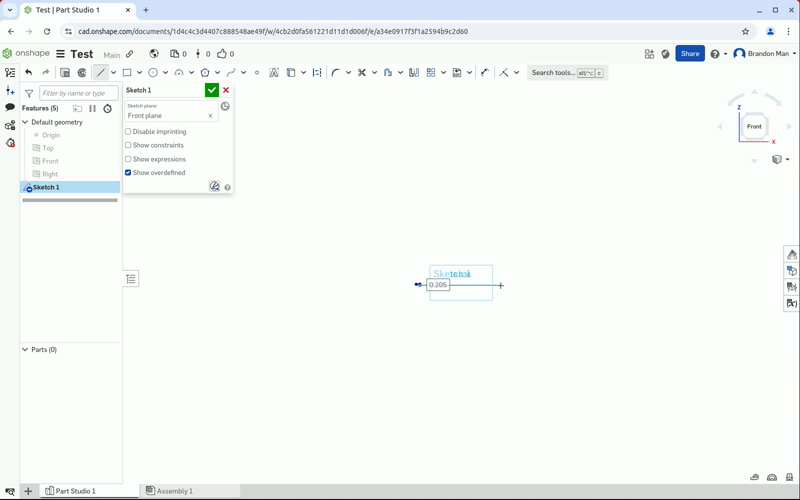
click(500, 285)
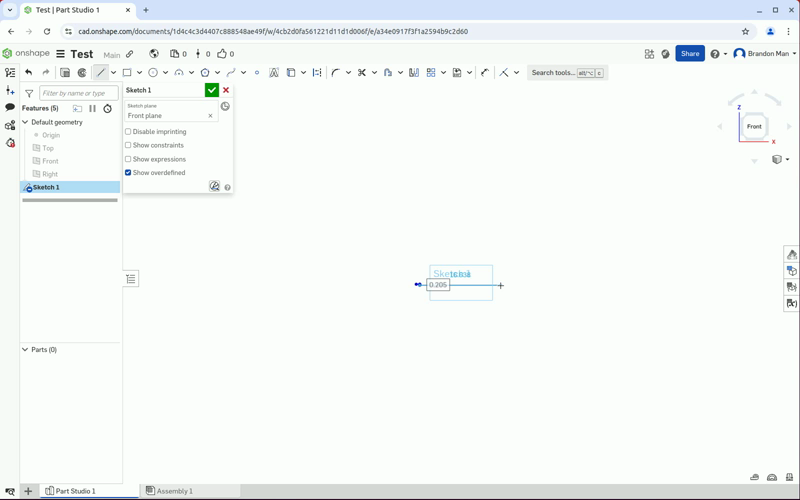
key_up(shift)
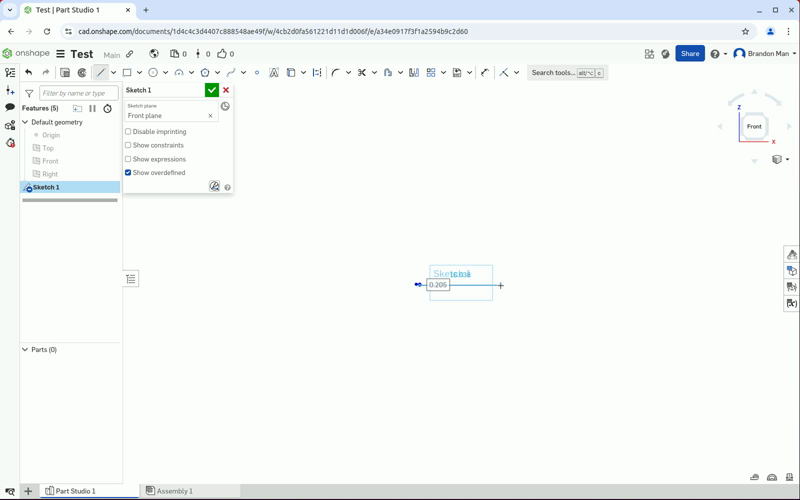
key_down(shift)
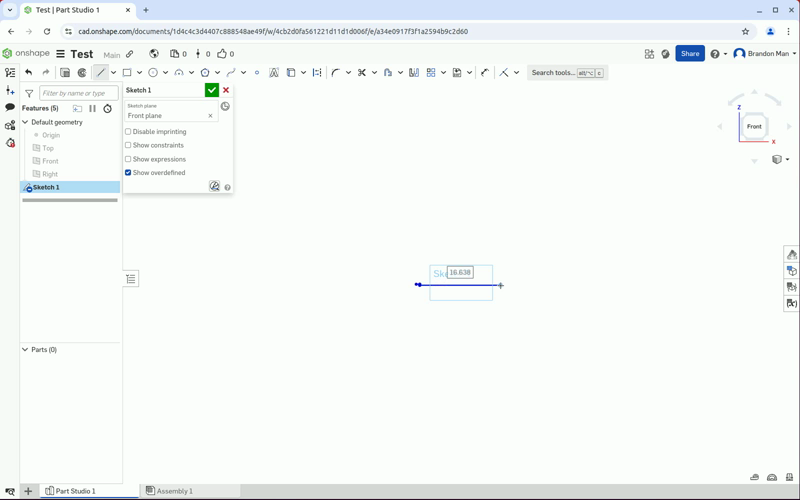
mouse_move(530, 285)
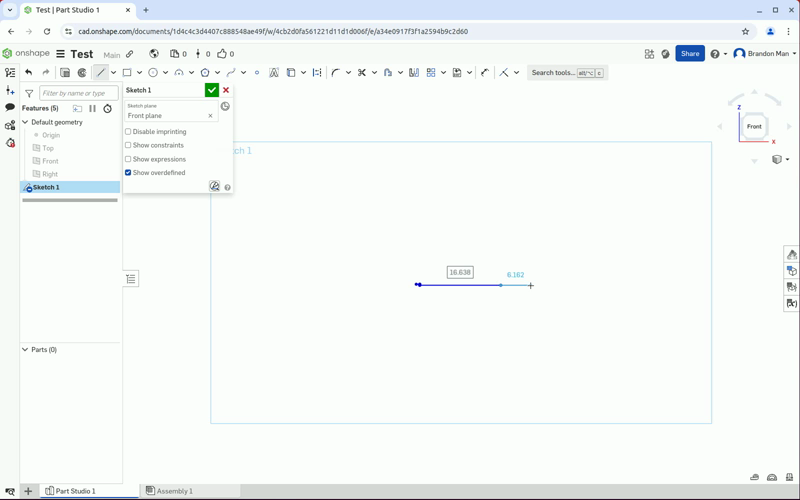
mouse_move(500, 284)
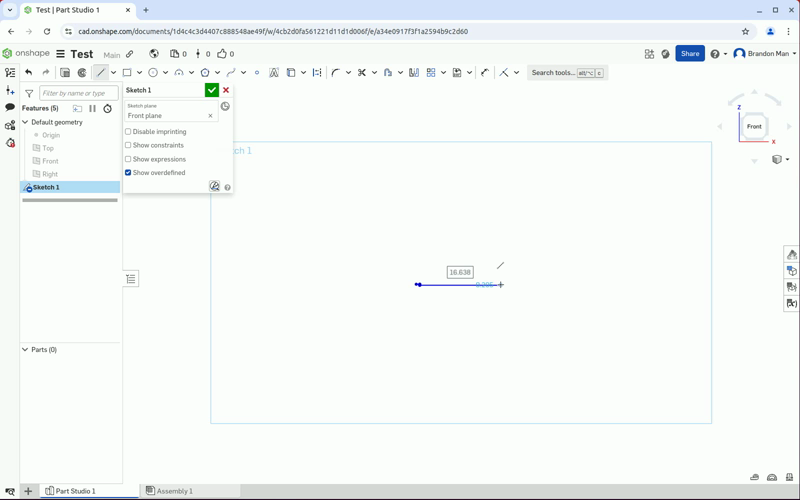
scroll(6)
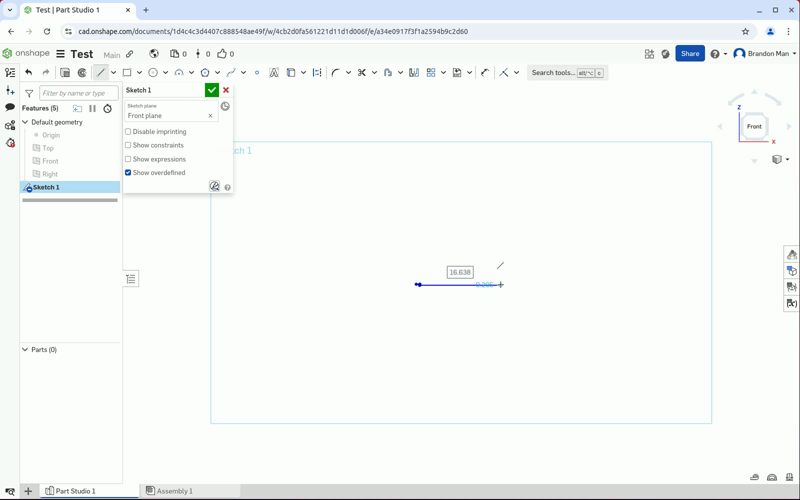
scroll(6)
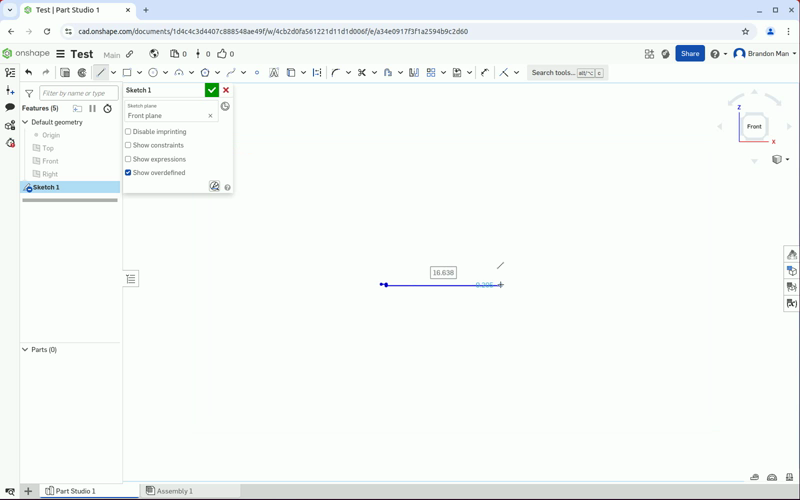
scroll(6)
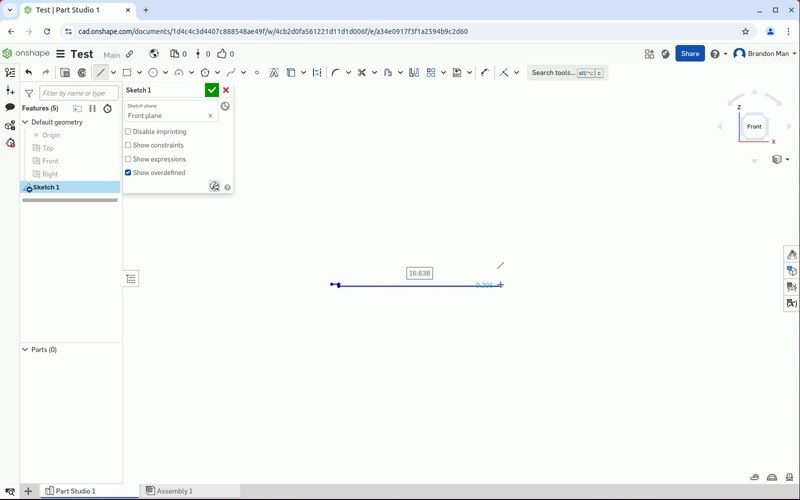
scroll(6)
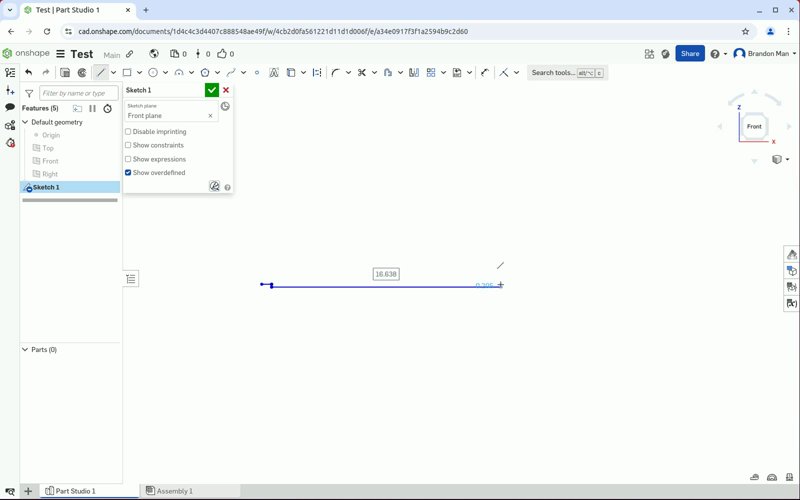
scroll(6)
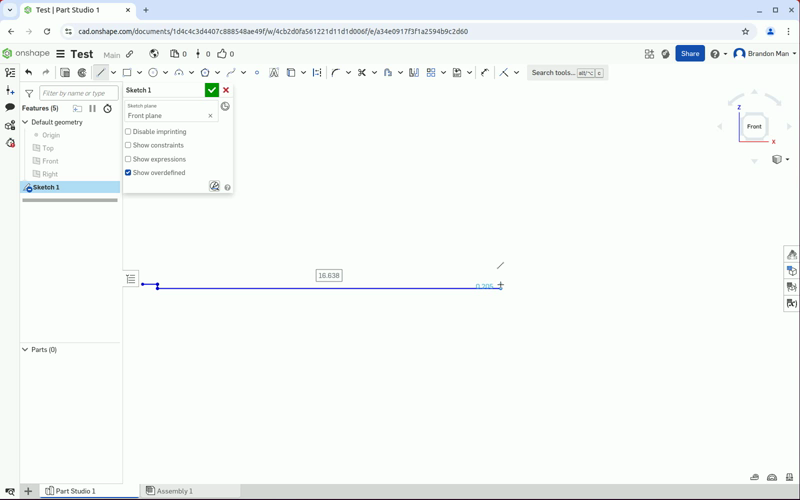
scroll(6)
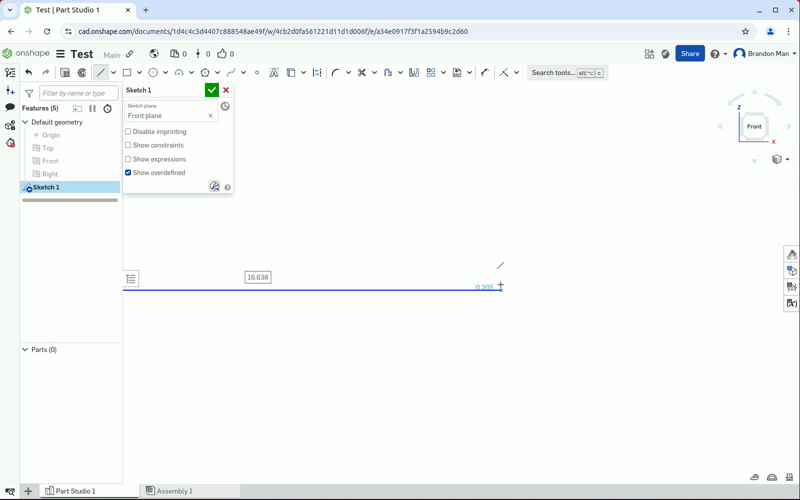
scroll(6)
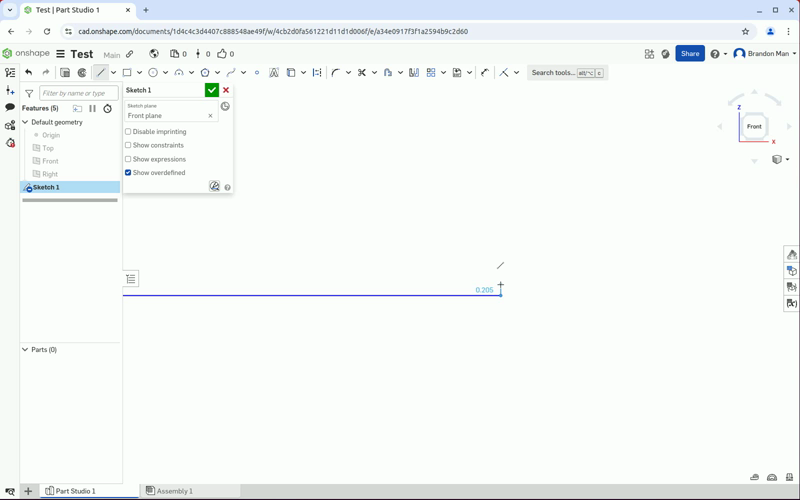
click(500, 284)
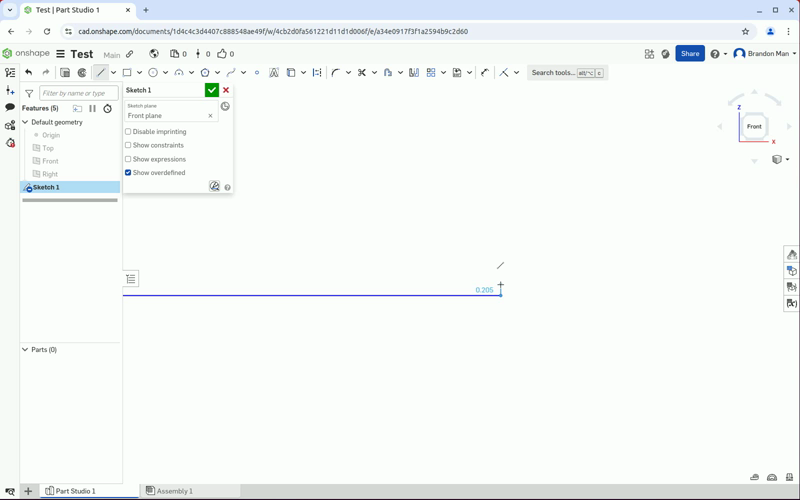
scroll(-6)
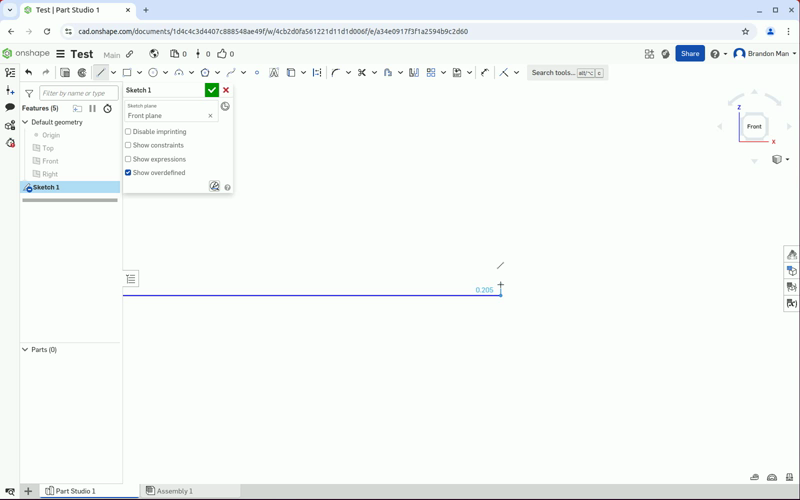
scroll(-6)
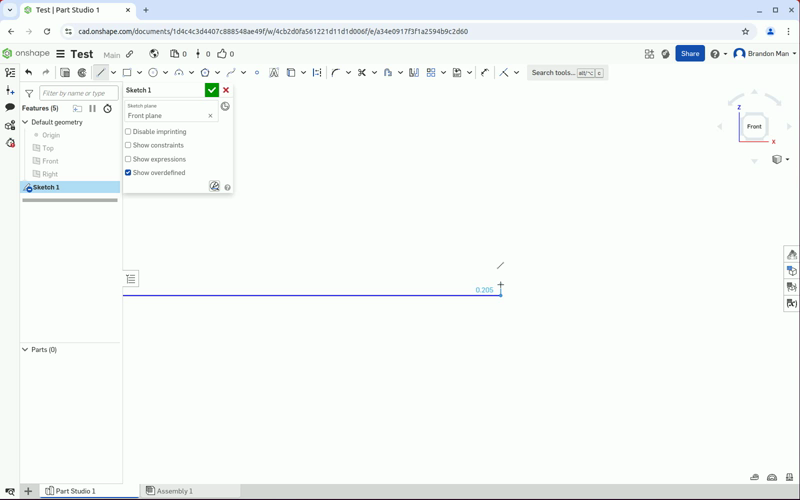
scroll(-6)
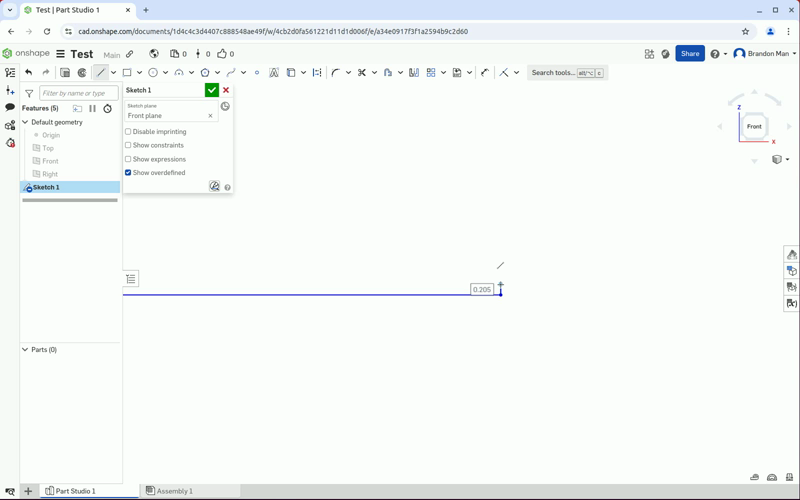
scroll(-6)
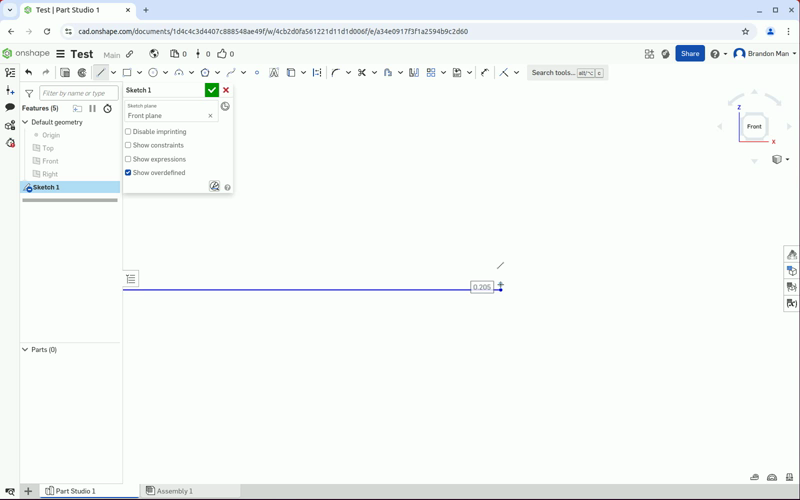
scroll(-6)
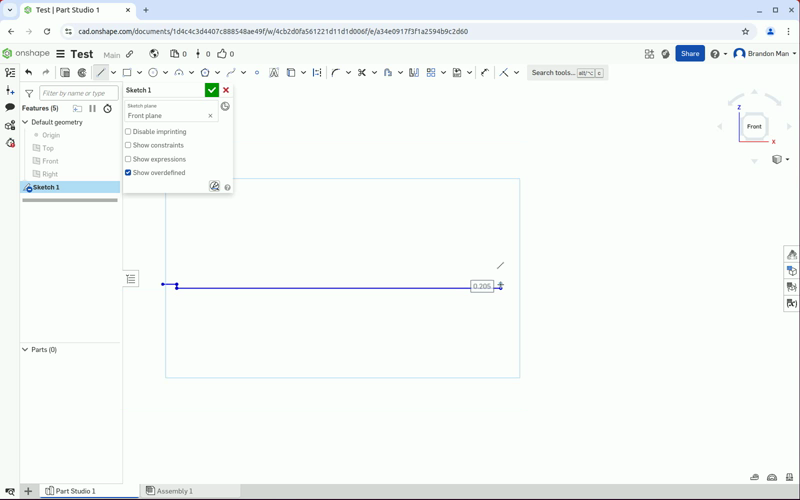
scroll(-6)
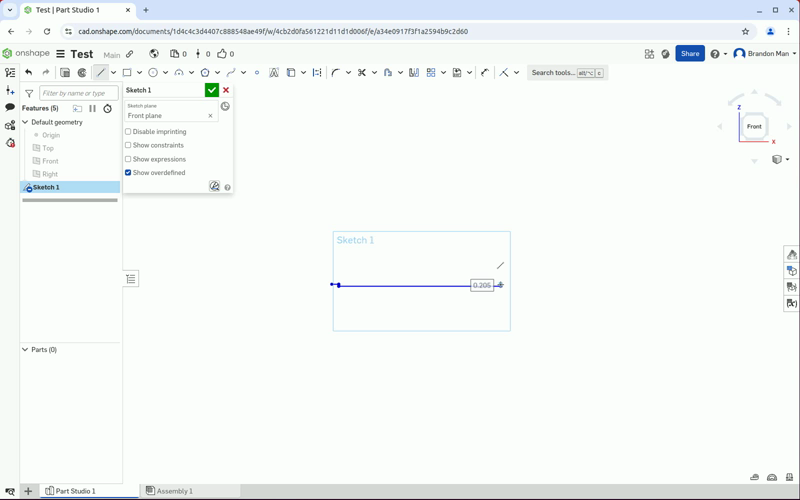
scroll(-6)
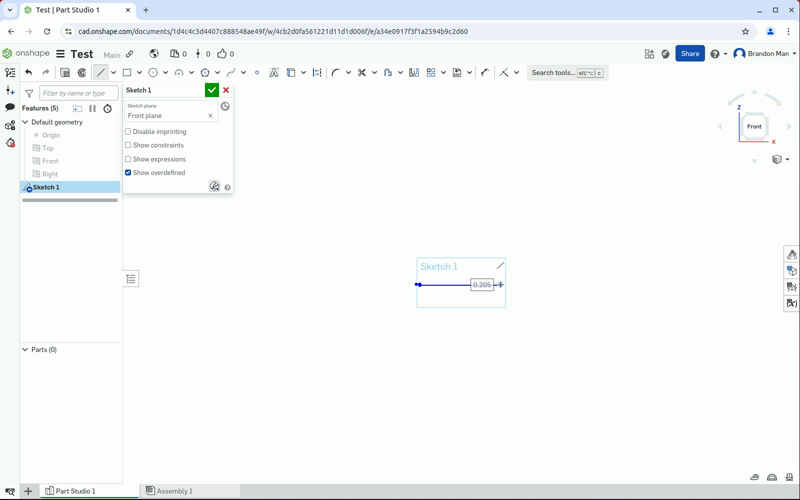
key_up(shift)
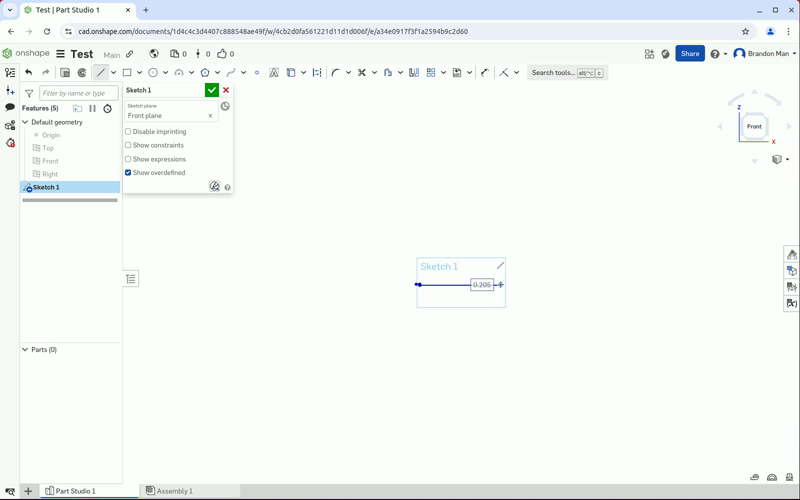
key_down(shift)
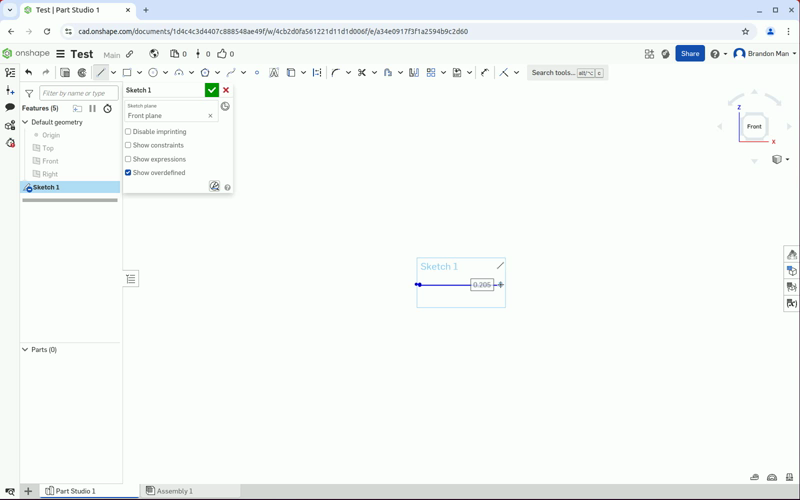
mouse_move(530, 284)
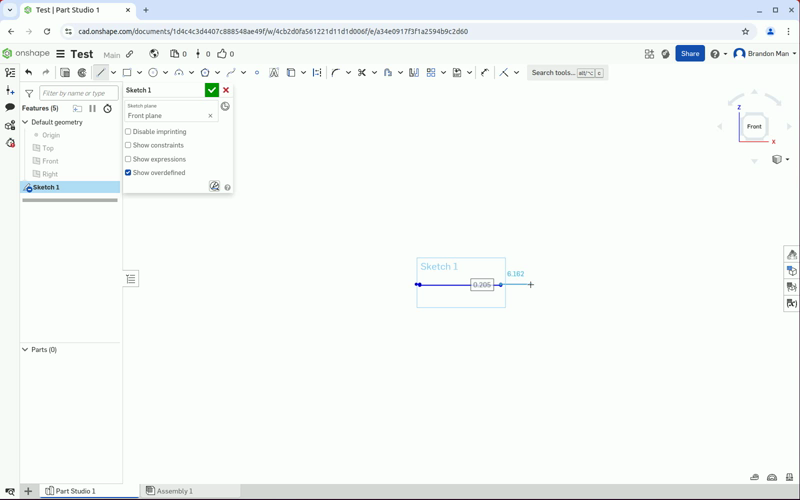
mouse_move(504, 284)
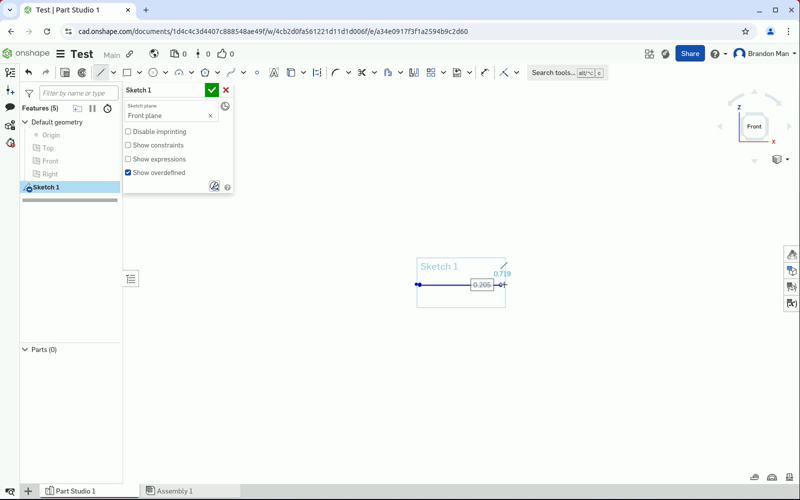
scroll(6)
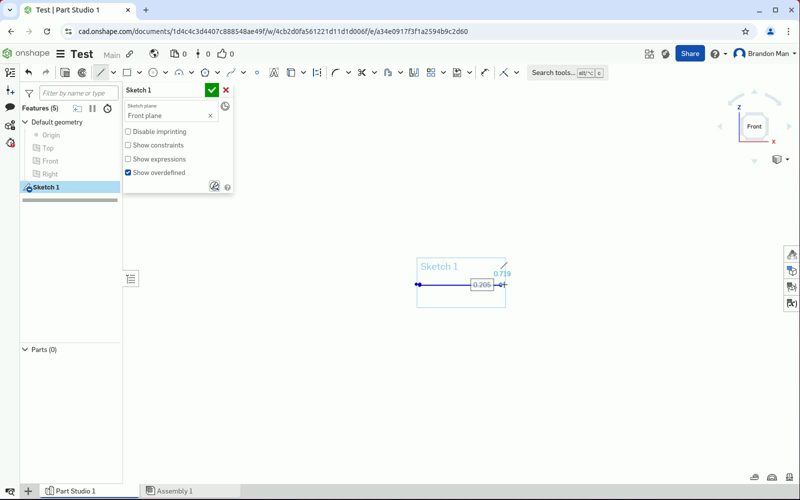
scroll(6)
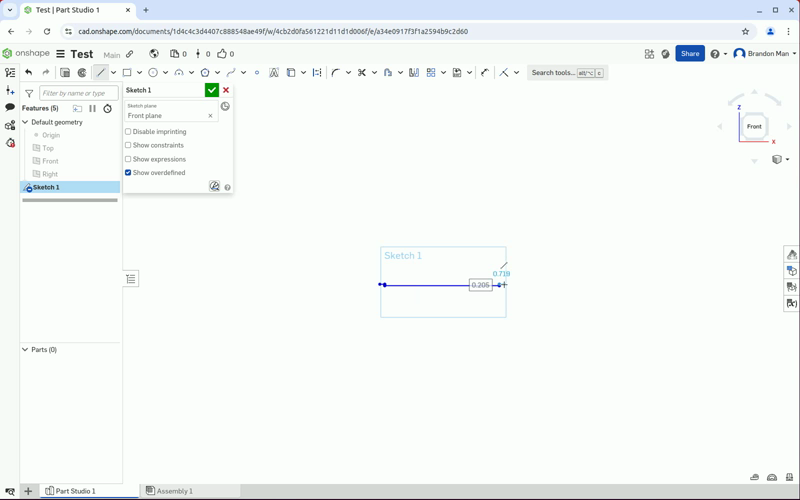
scroll(6)
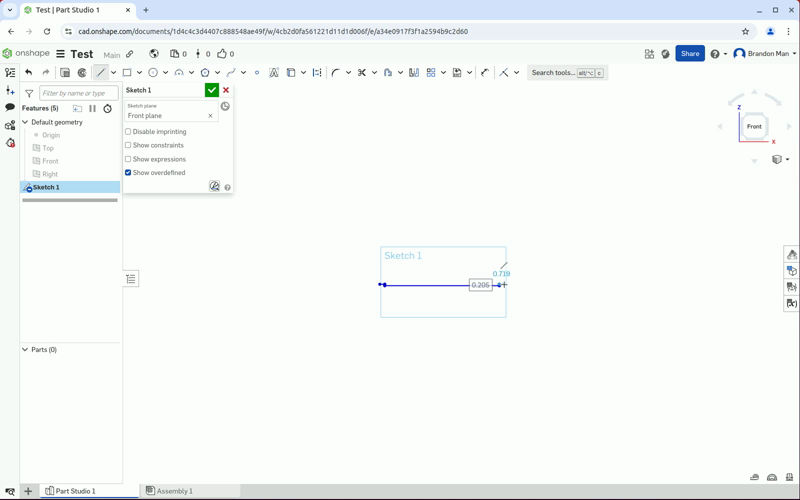
scroll(6)
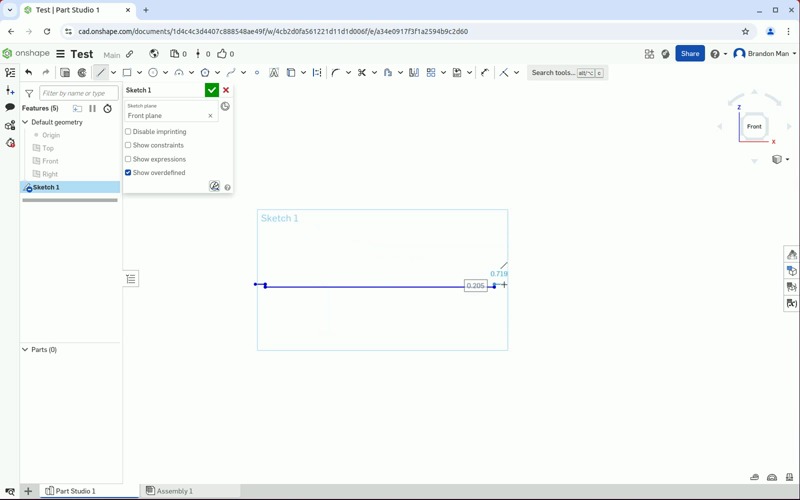
scroll(6)
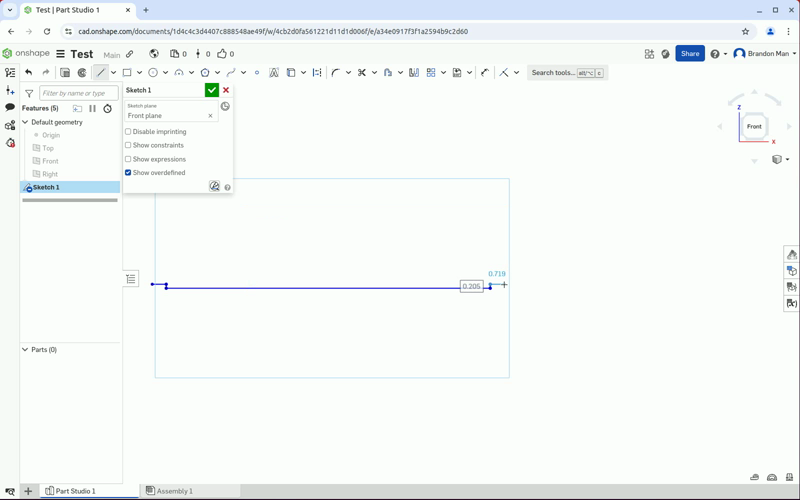
scroll(6)
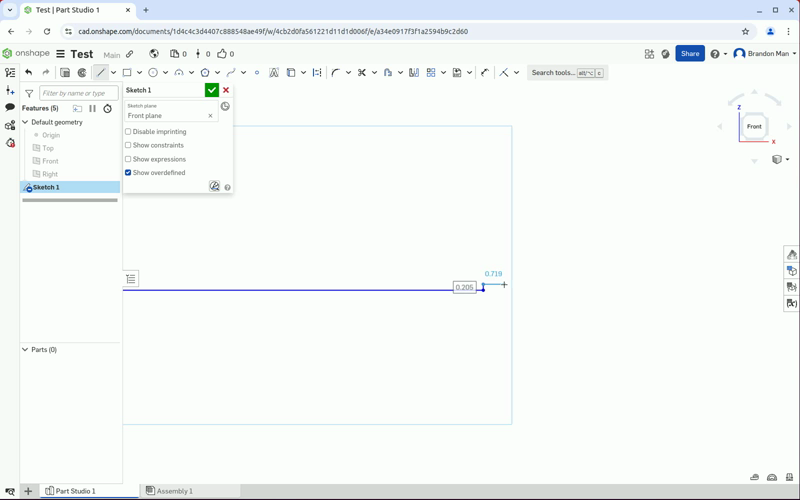
scroll(6)
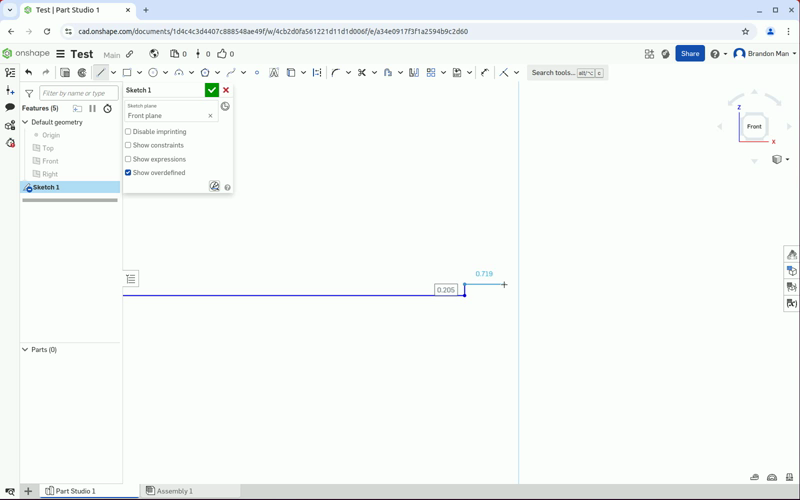
click(504, 284)
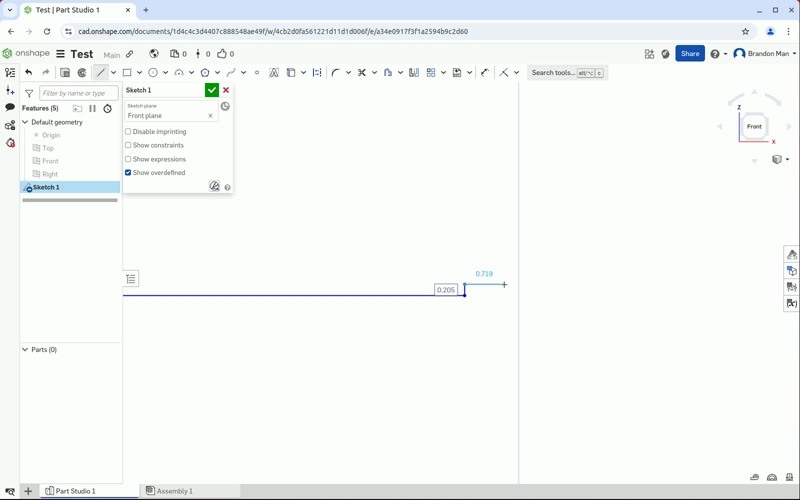
scroll(-6)
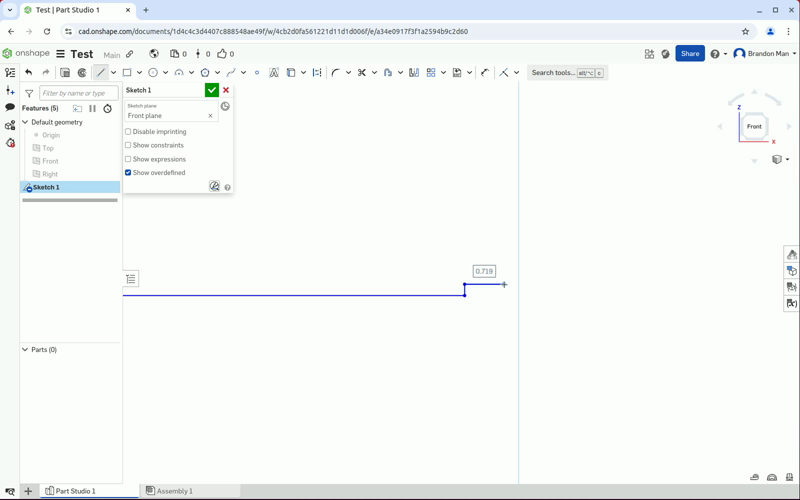
scroll(-6)
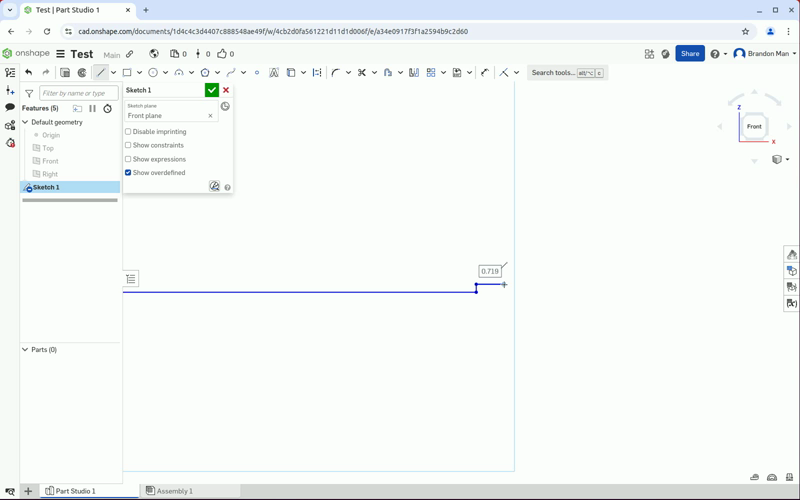
scroll(-6)
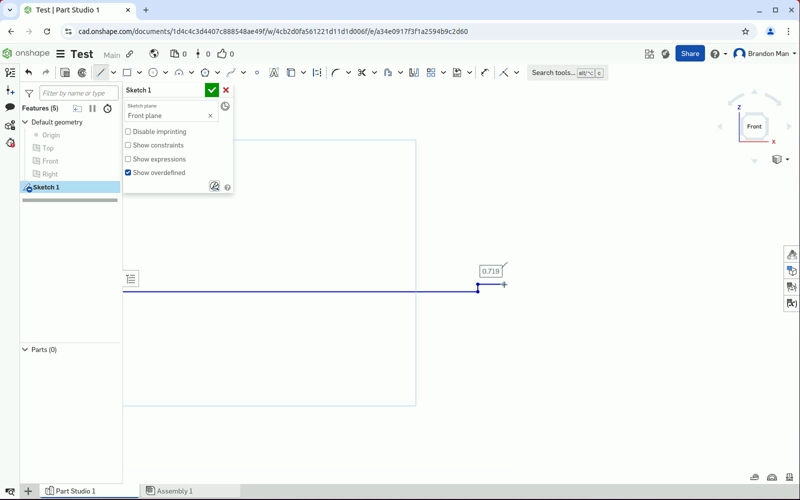
scroll(-6)
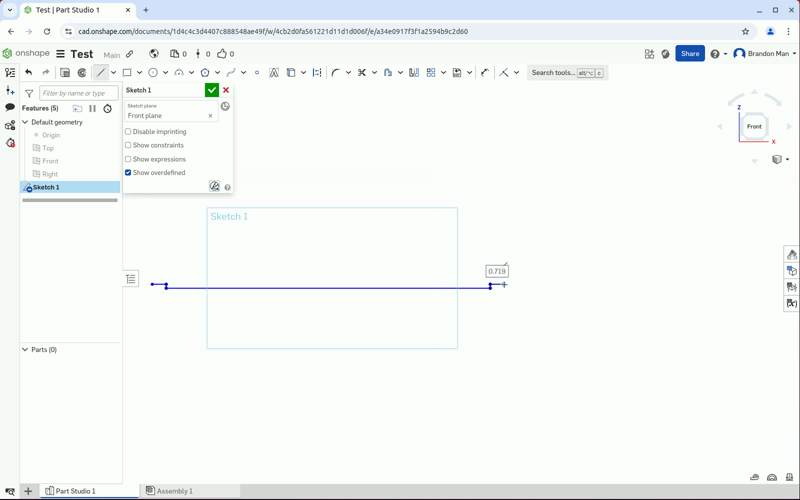
scroll(-6)
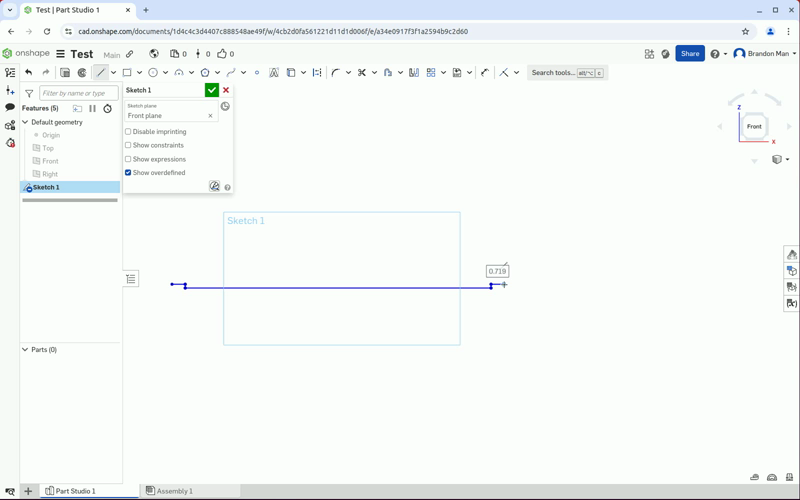
scroll(-6)
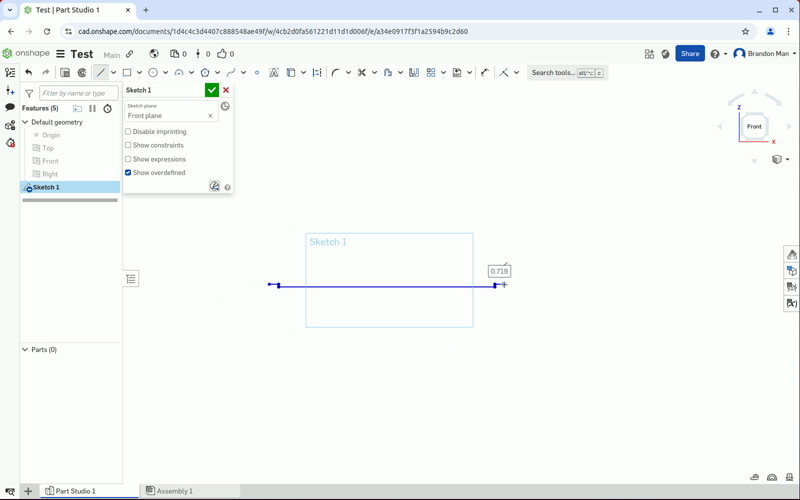
scroll(-6)
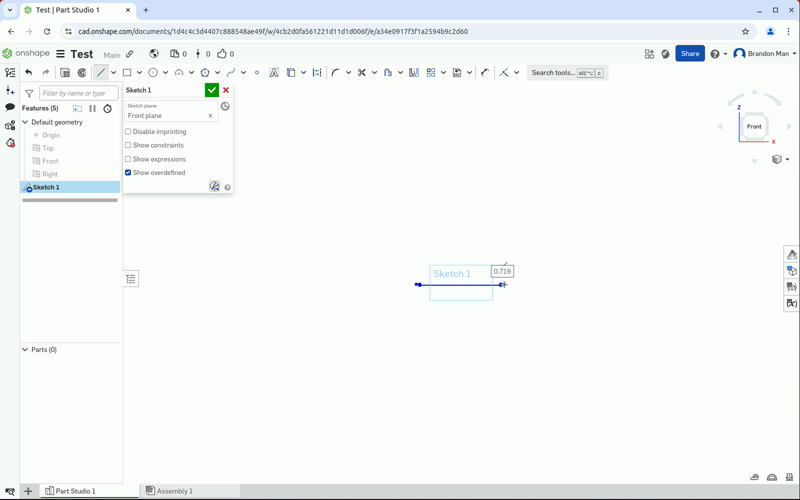
key_up(shift)
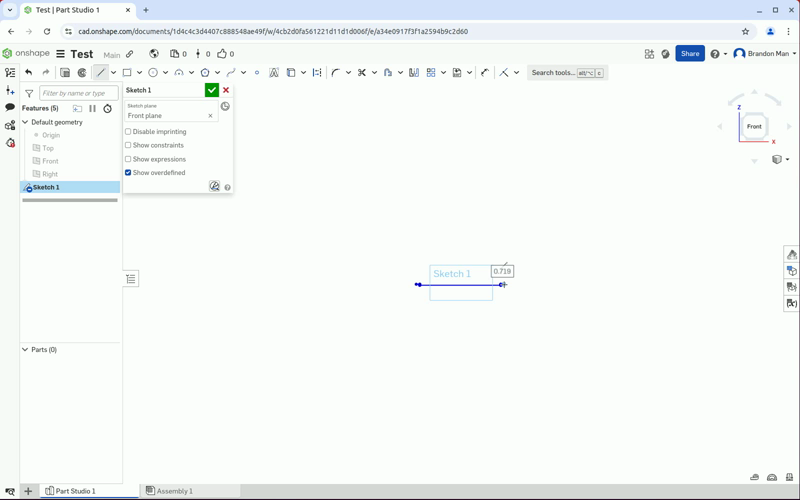
key_down(shift)
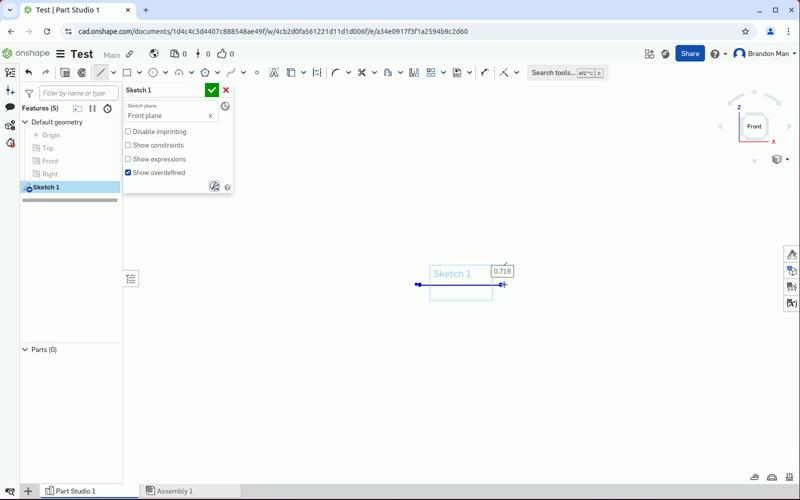
mouse_move(534, 284)
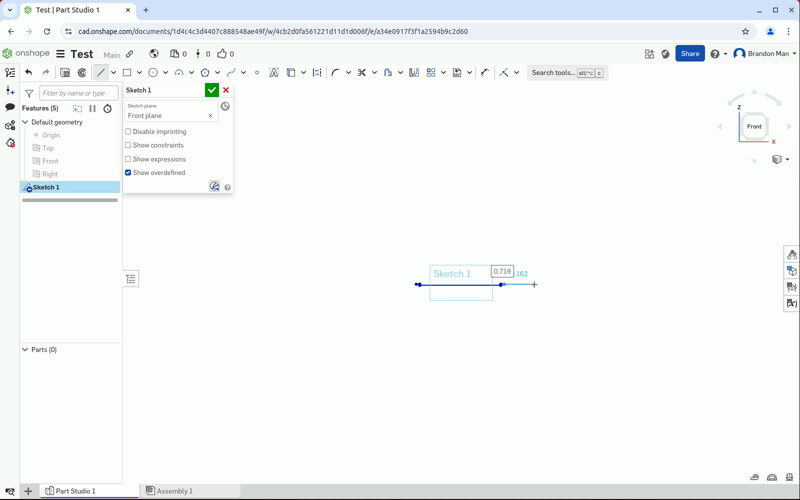
mouse_move(504, 282)
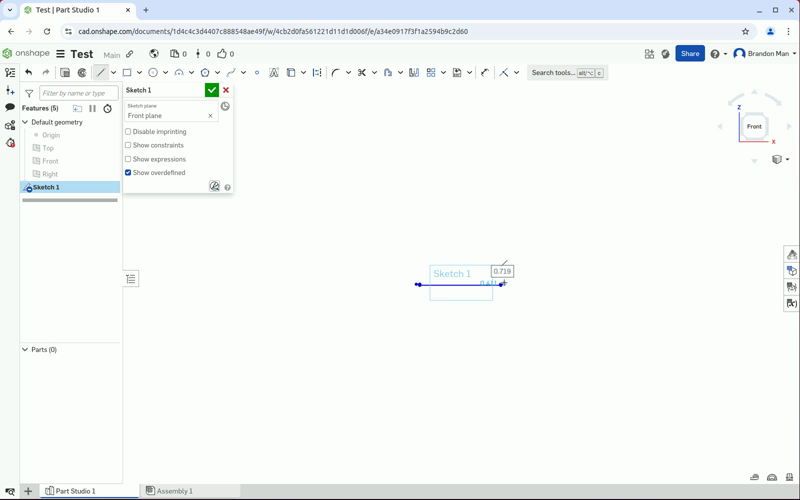
scroll(6)
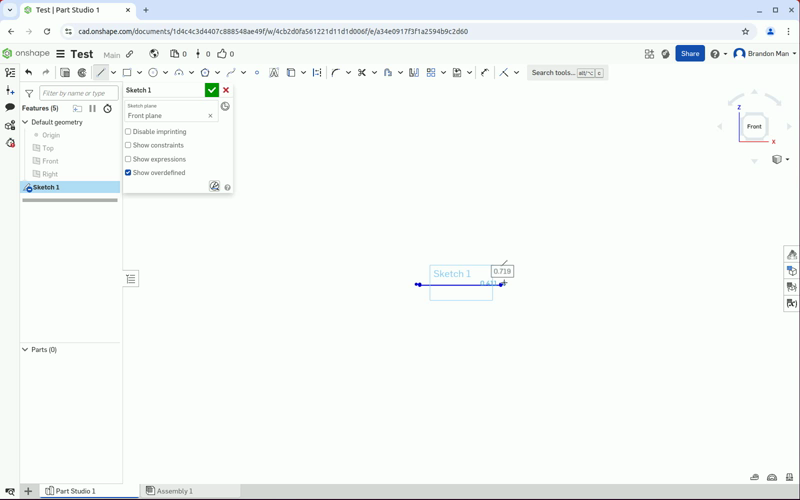
scroll(6)
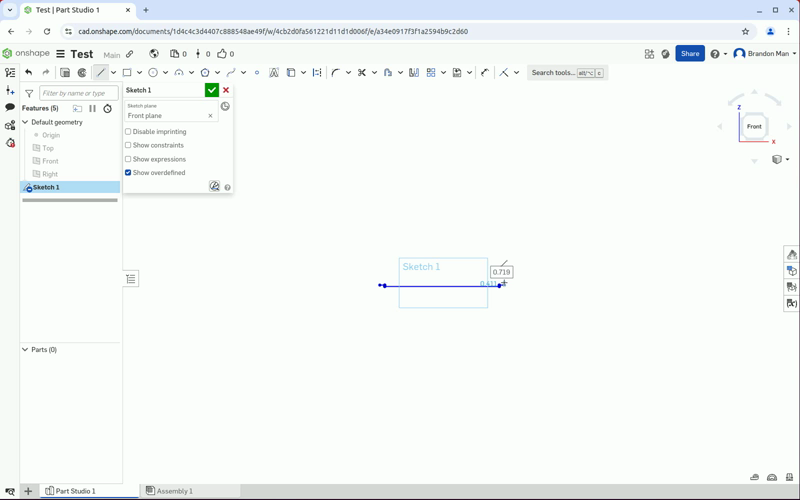
scroll(6)
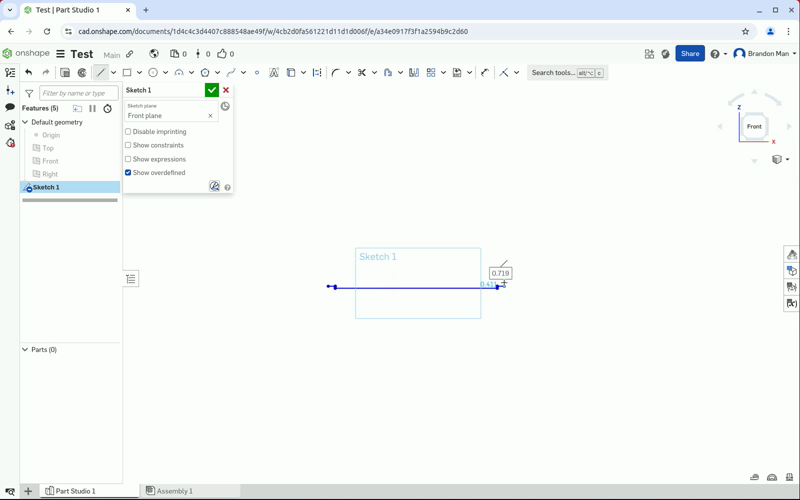
scroll(6)
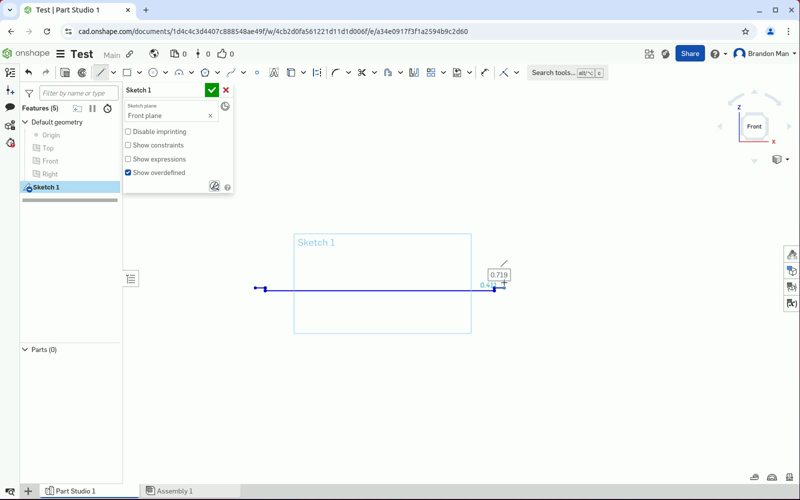
scroll(6)
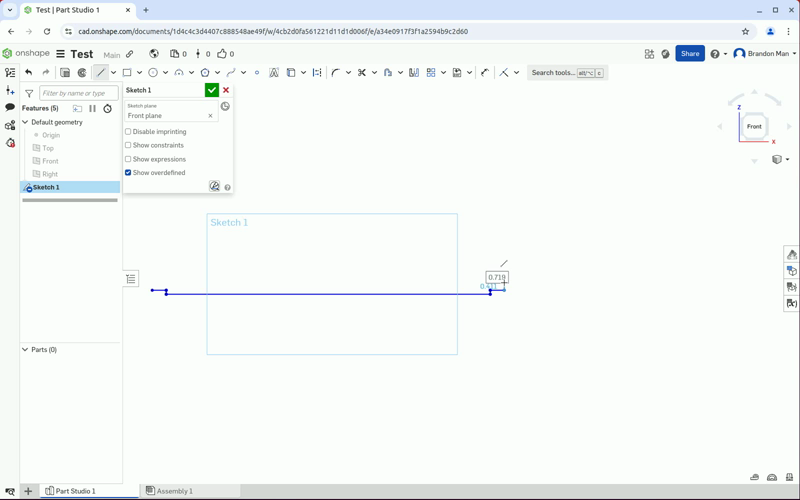
scroll(6)
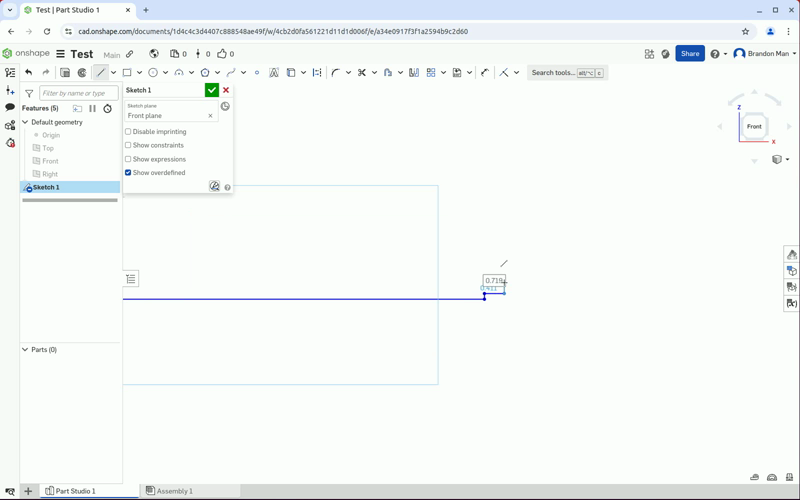
scroll(6)
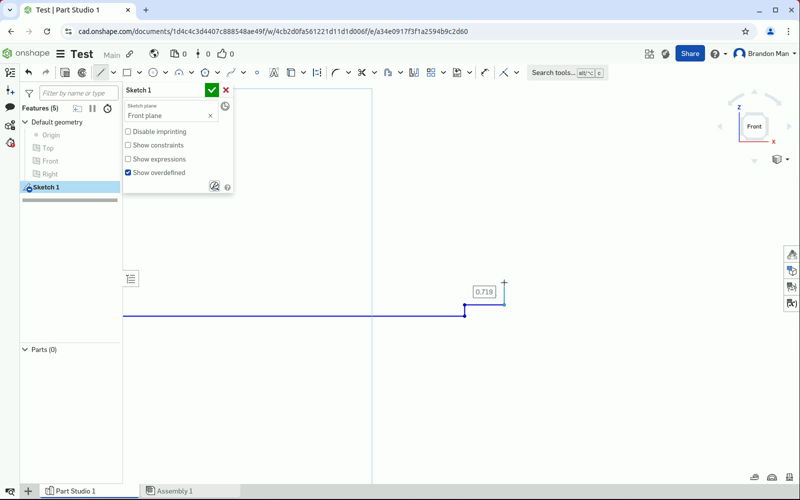
click(504, 282)
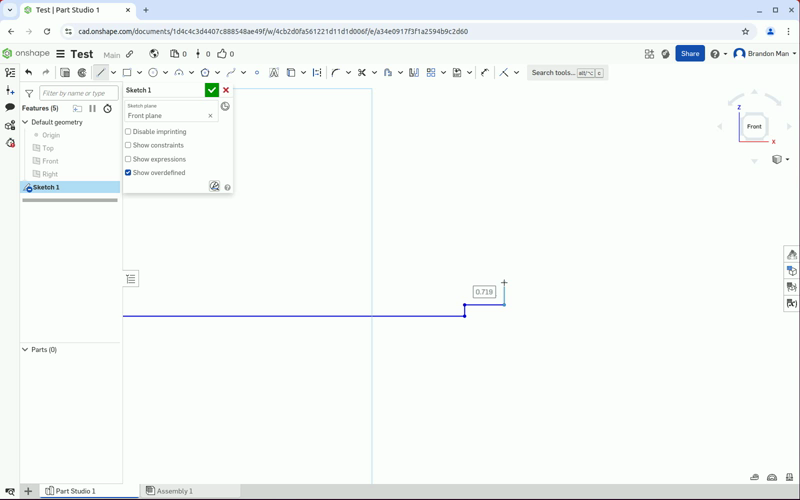
scroll(-6)
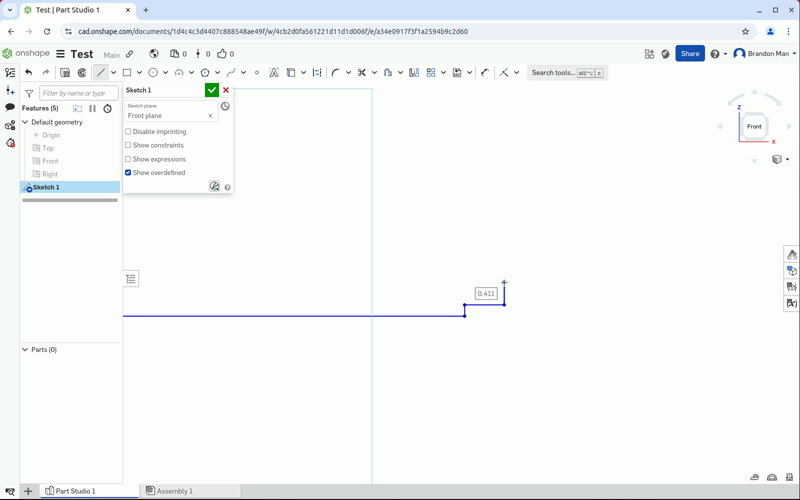
scroll(-6)
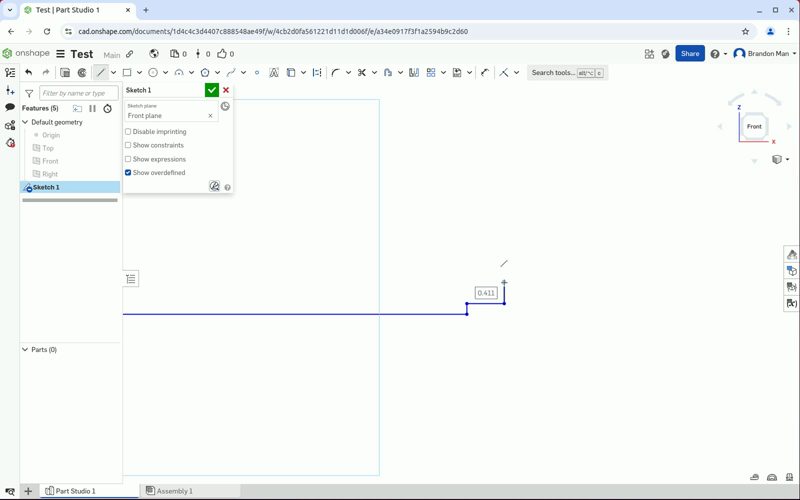
scroll(-6)
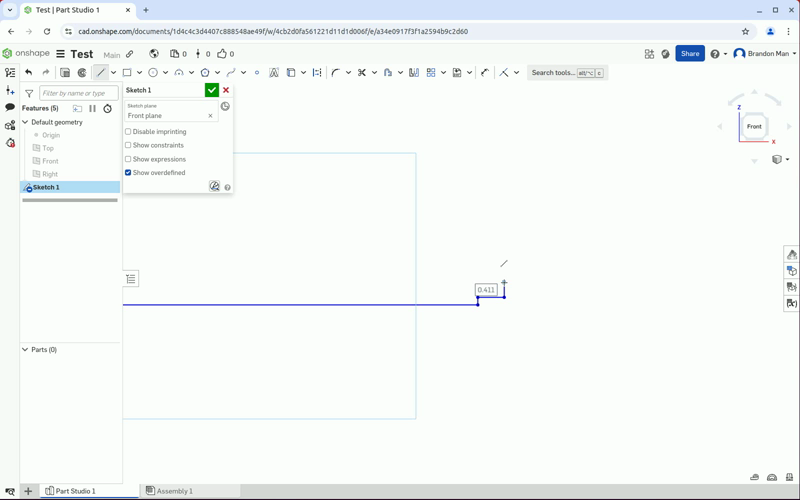
scroll(-6)
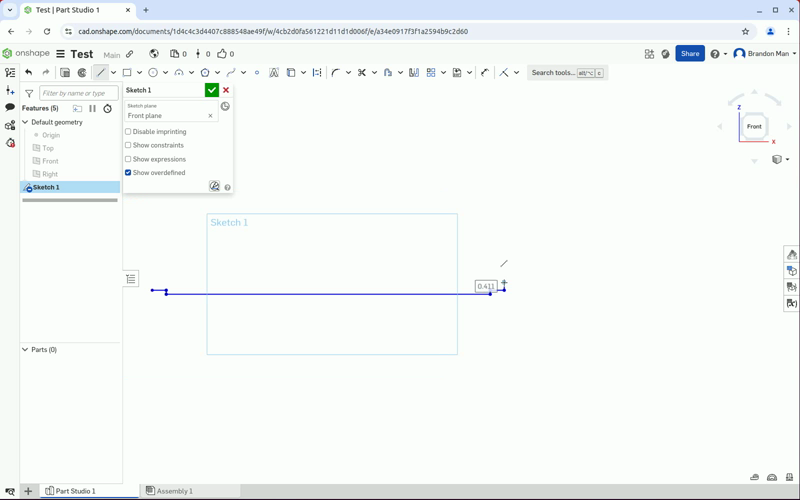
scroll(-6)
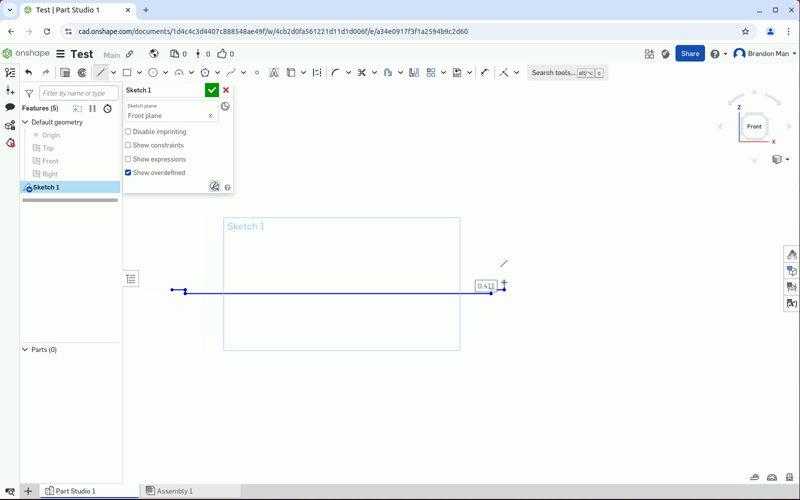
scroll(-6)
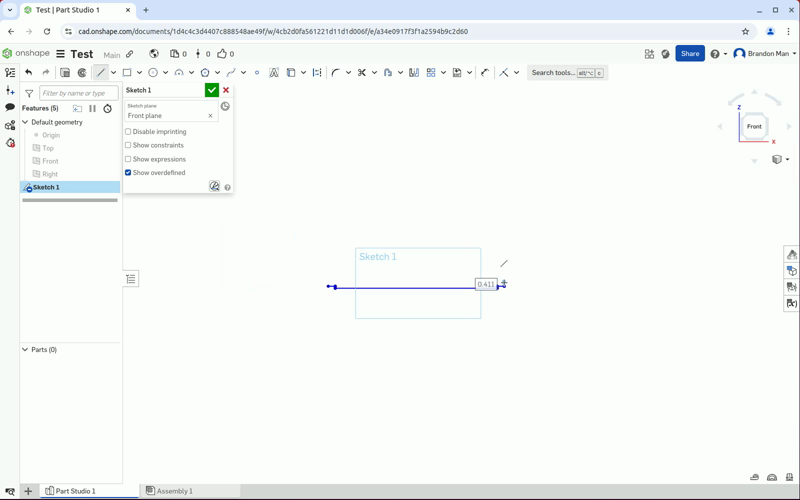
scroll(-6)
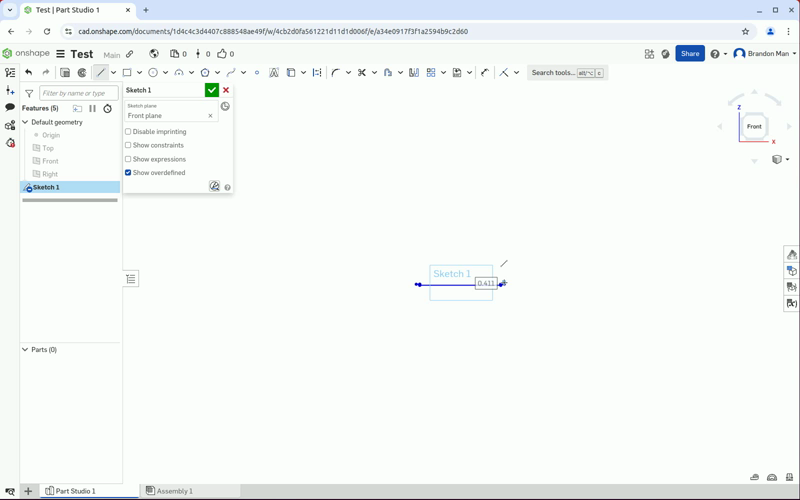
key_up(shift)
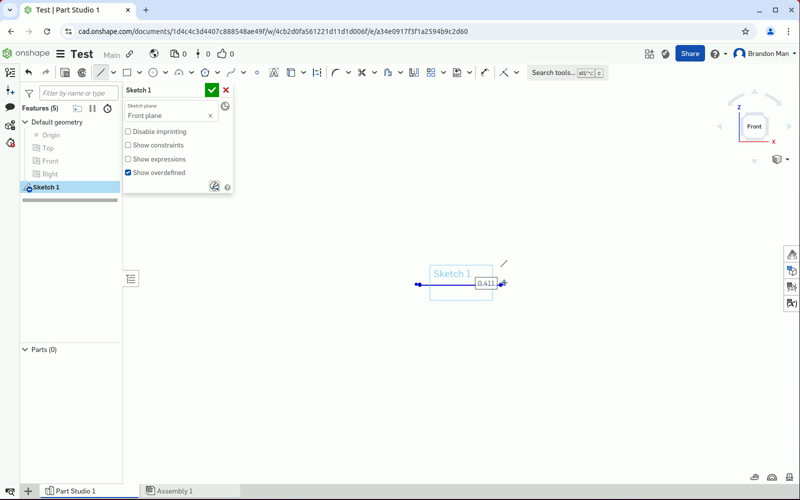
key_down(shift)
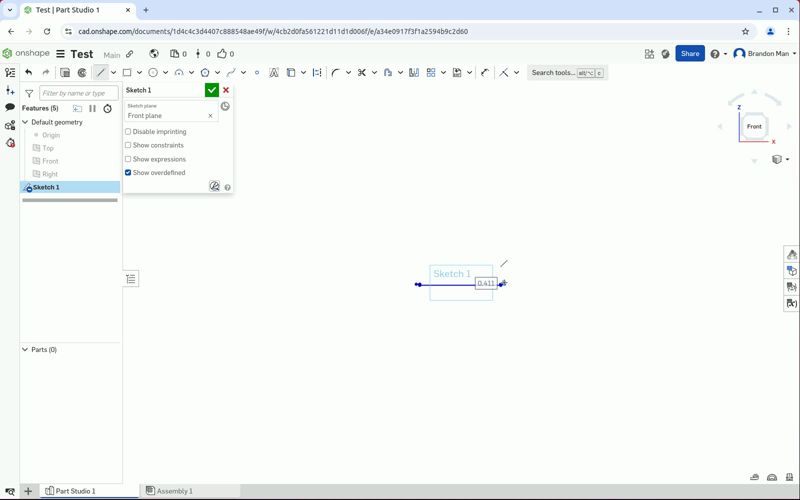
mouse_move(416, 282)
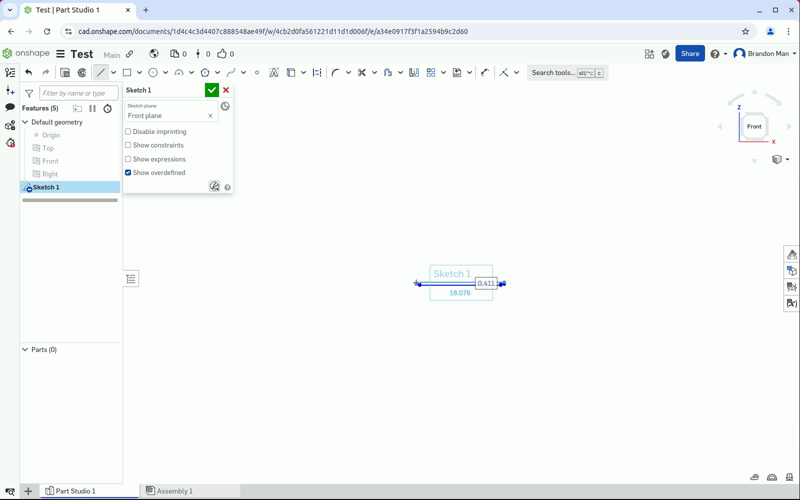
scroll(6)
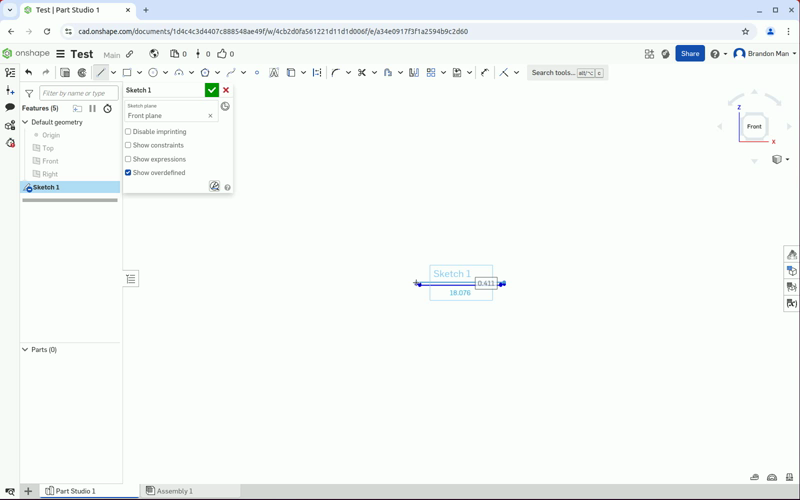
scroll(6)
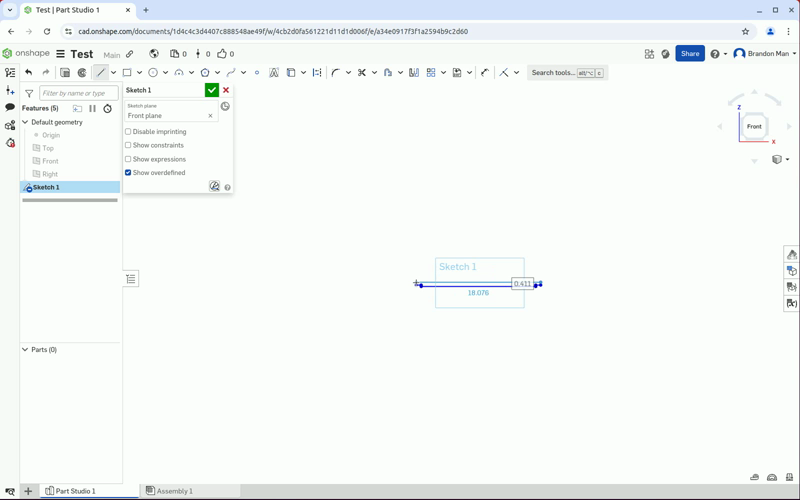
scroll(6)
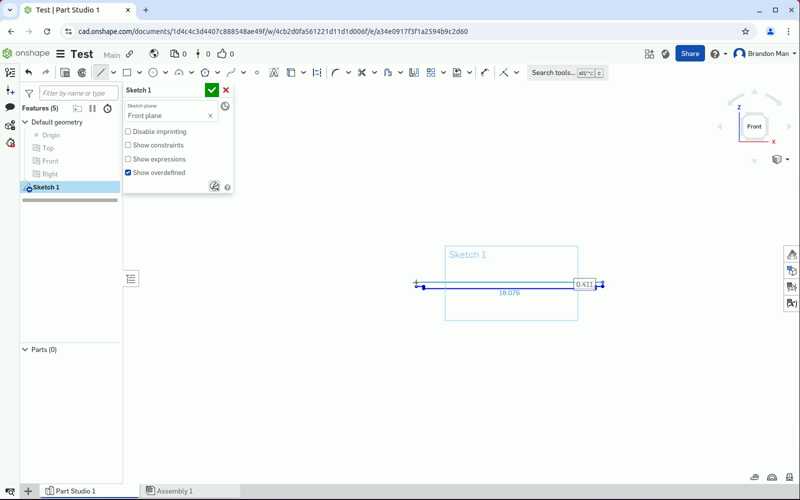
scroll(6)
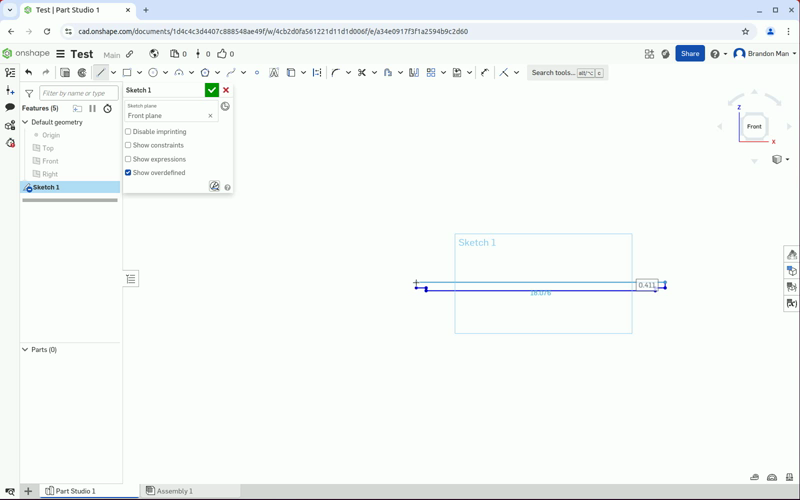
scroll(6)
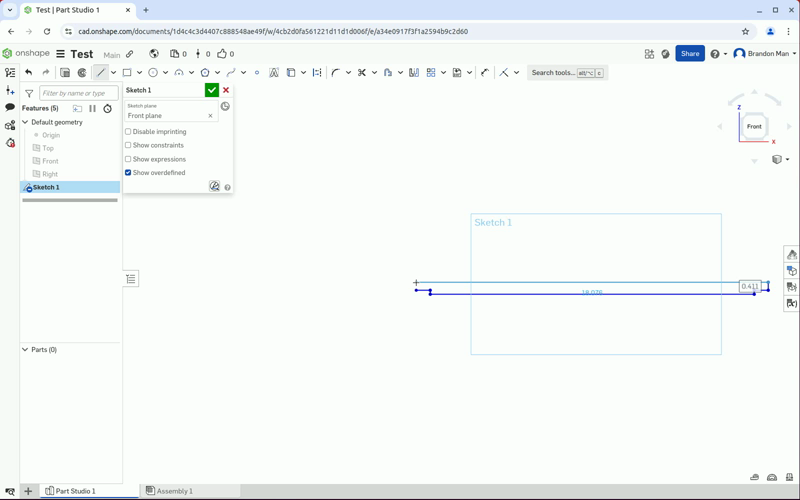
scroll(6)
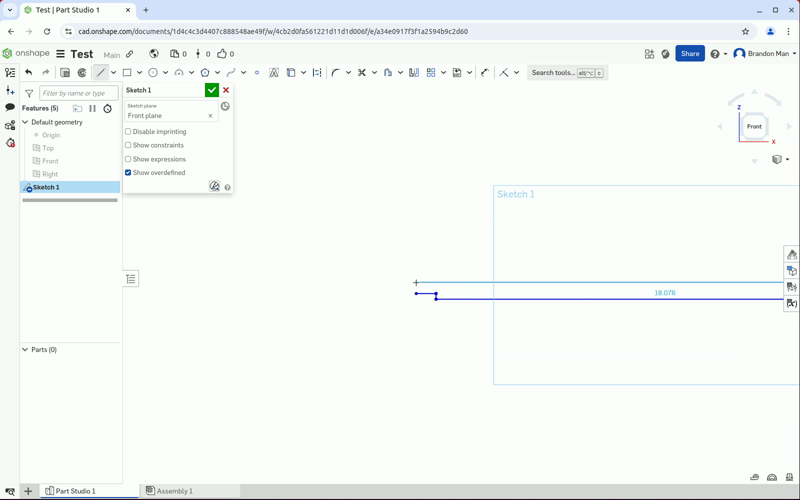
scroll(6)
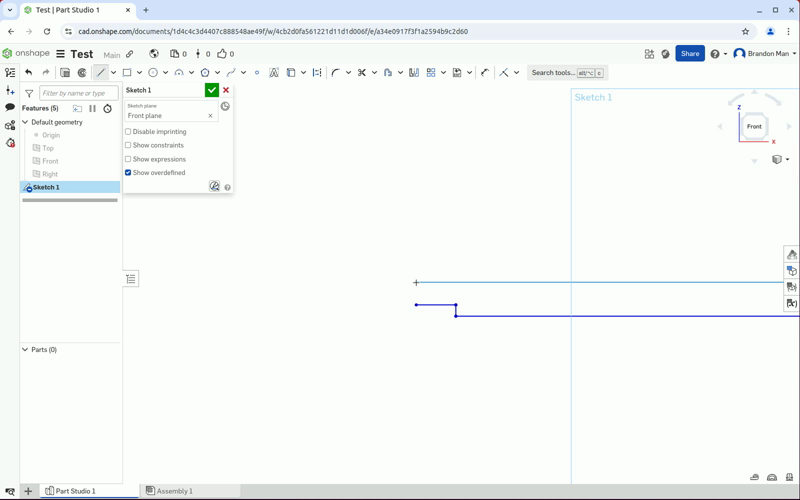
click(416, 282)
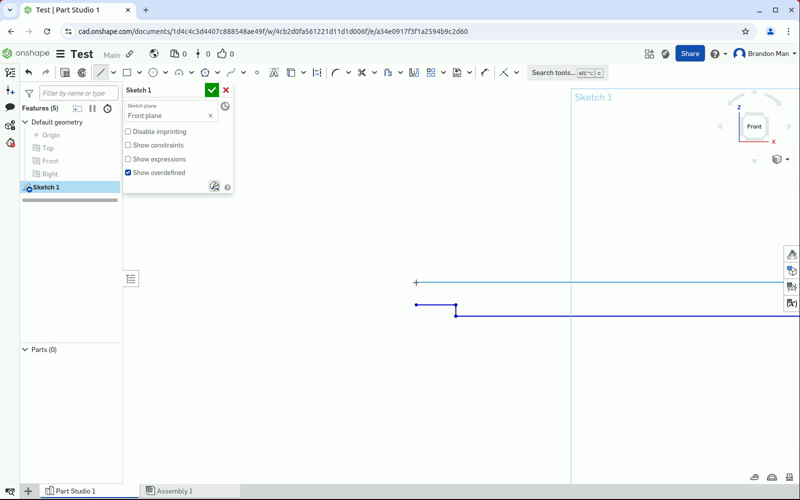
scroll(-6)
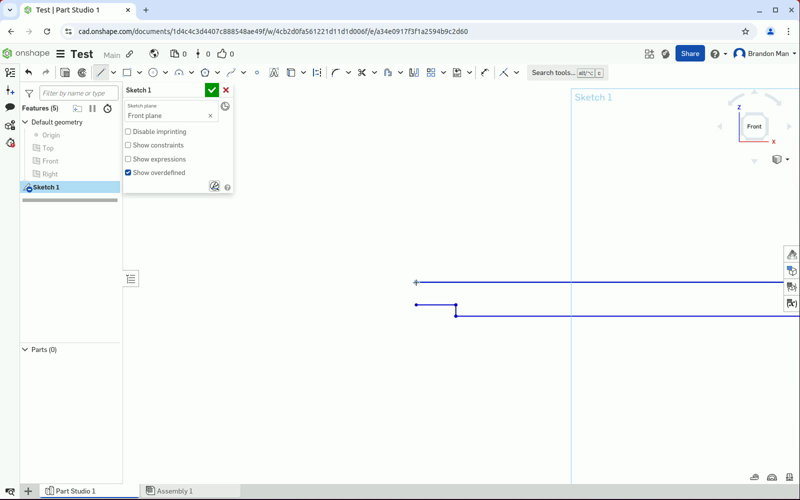
scroll(-6)
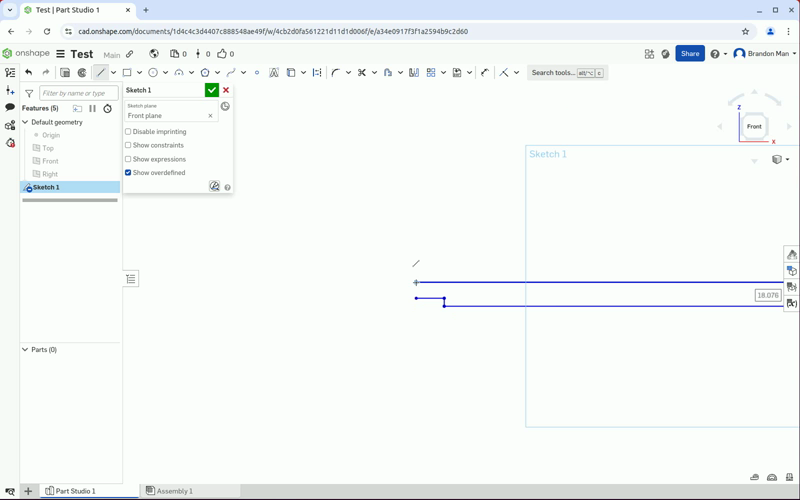
scroll(-6)
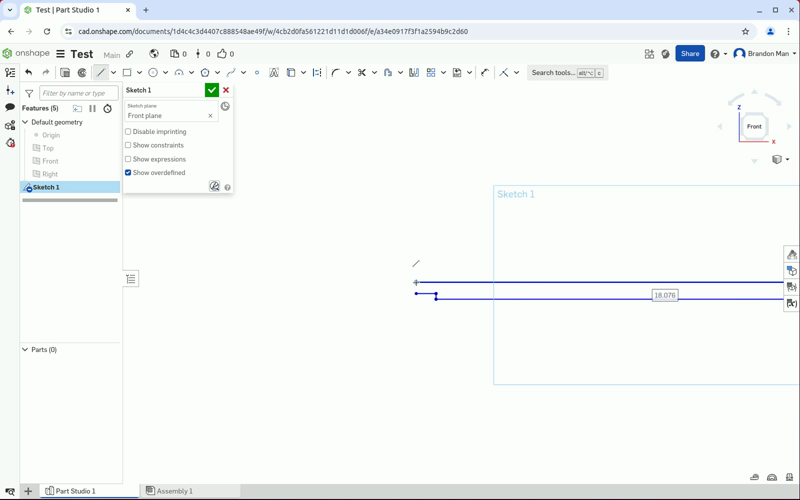
scroll(-6)
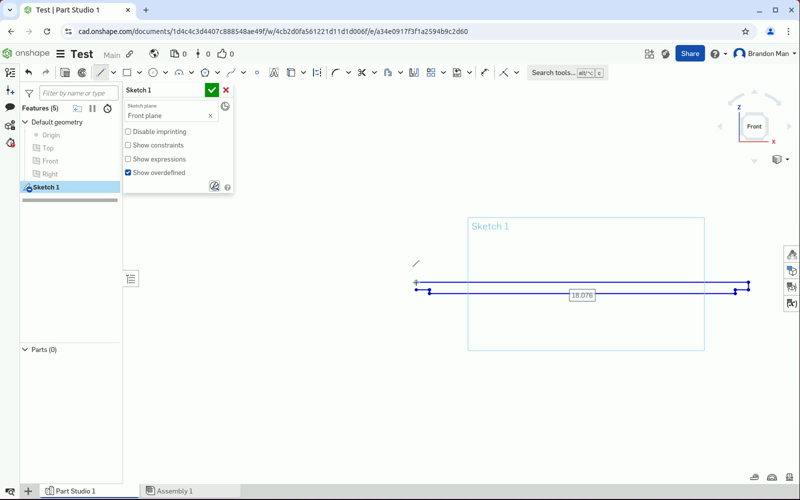
scroll(-6)
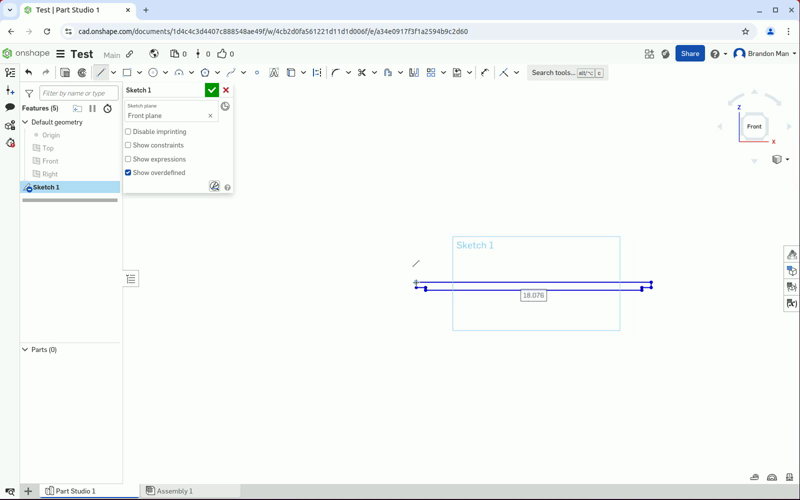
scroll(-6)
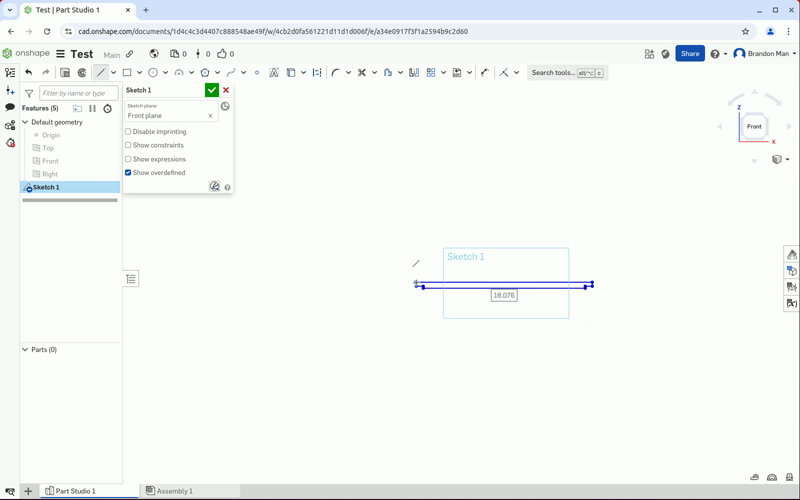
scroll(-6)
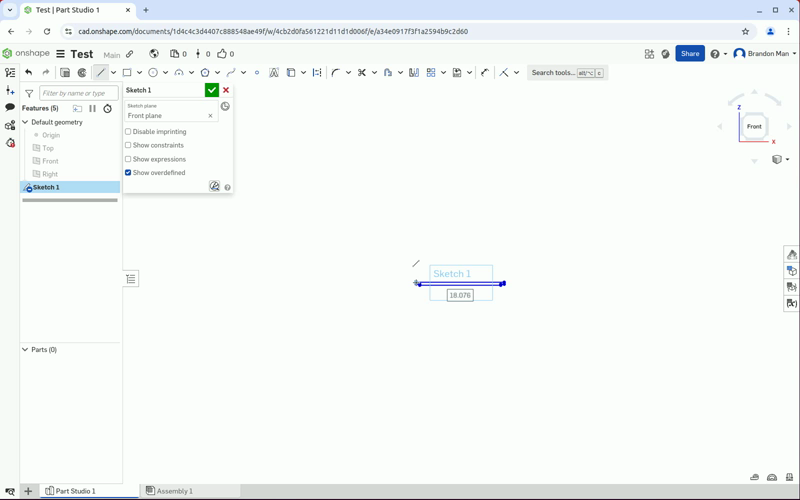
key_up(shift)
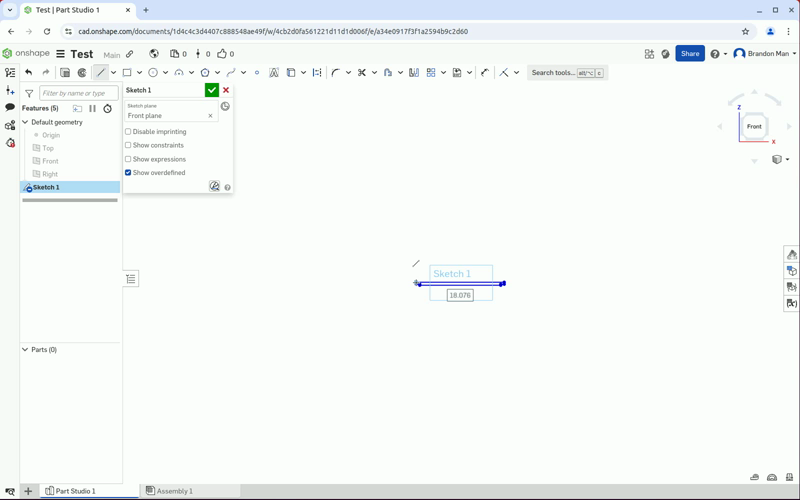
mouse_move(446, 282)
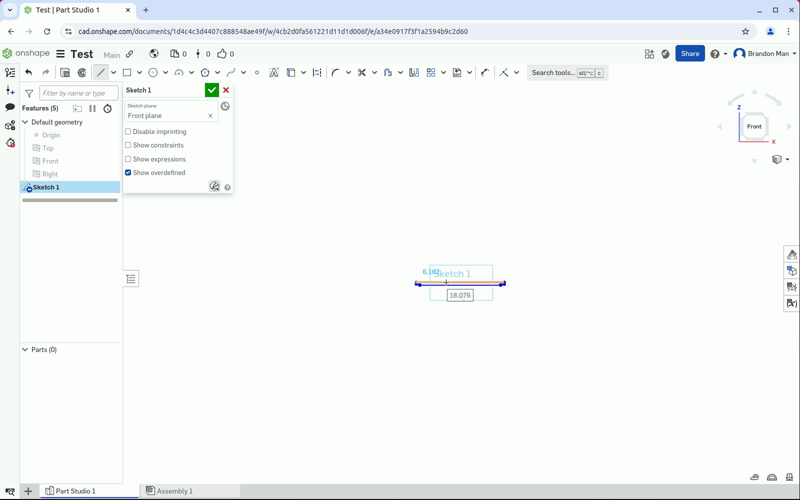
key_down(shift)
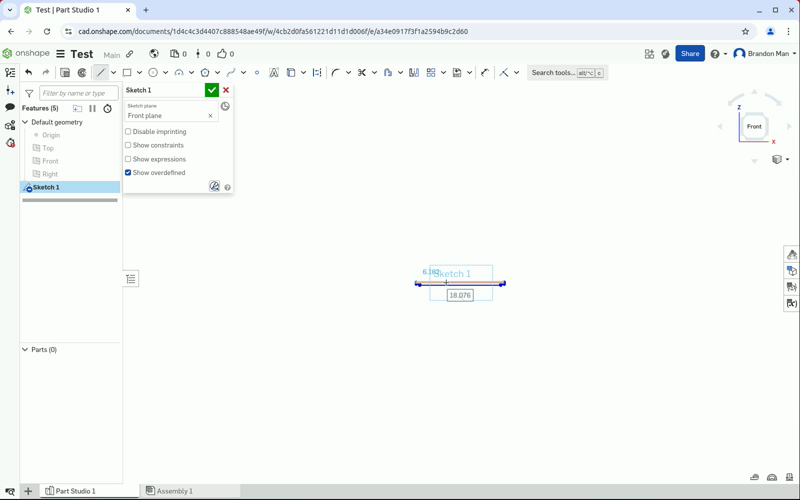
mouse_move(416, 284)
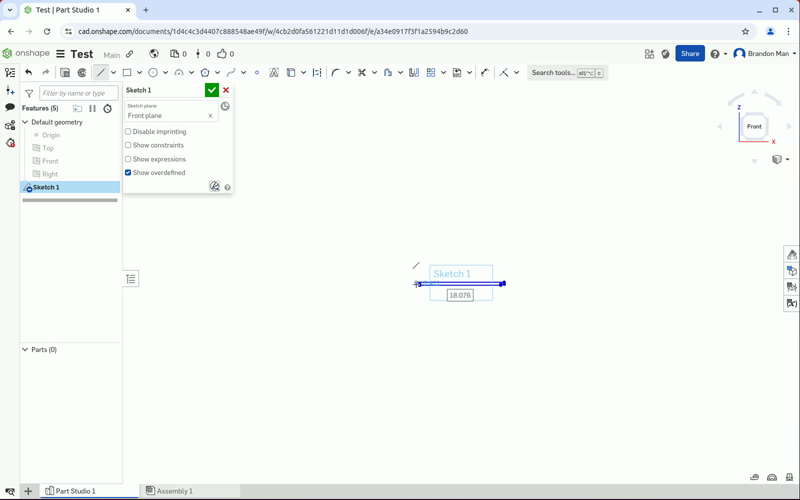
scroll(6)
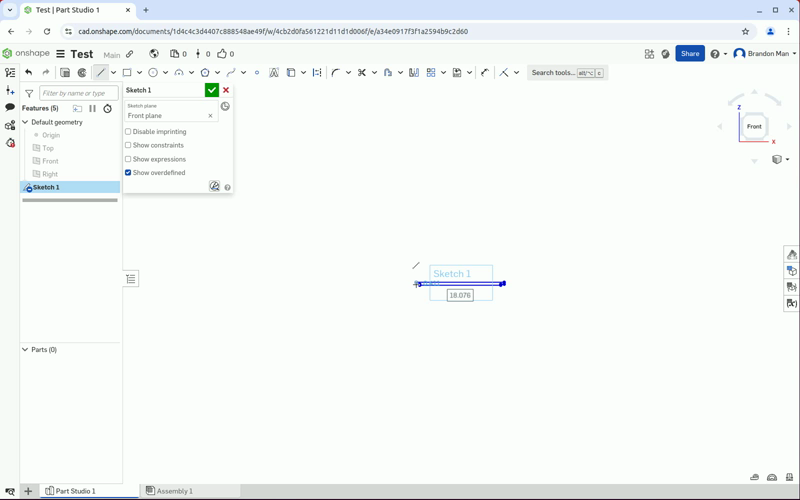
scroll(6)
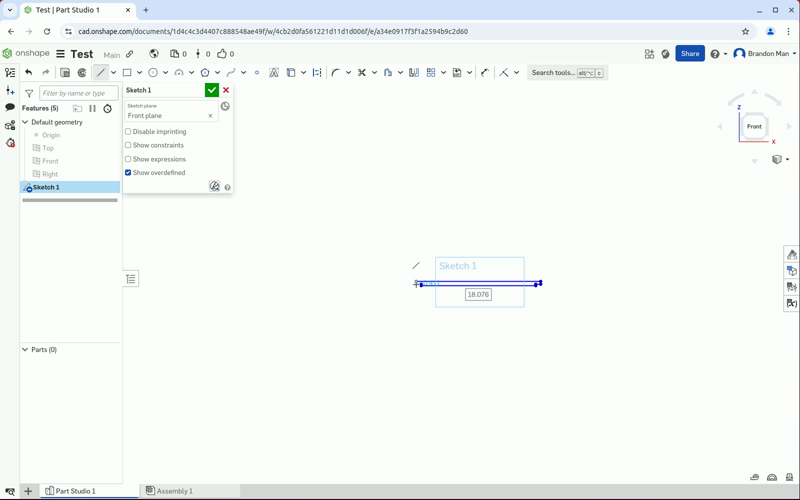
scroll(6)
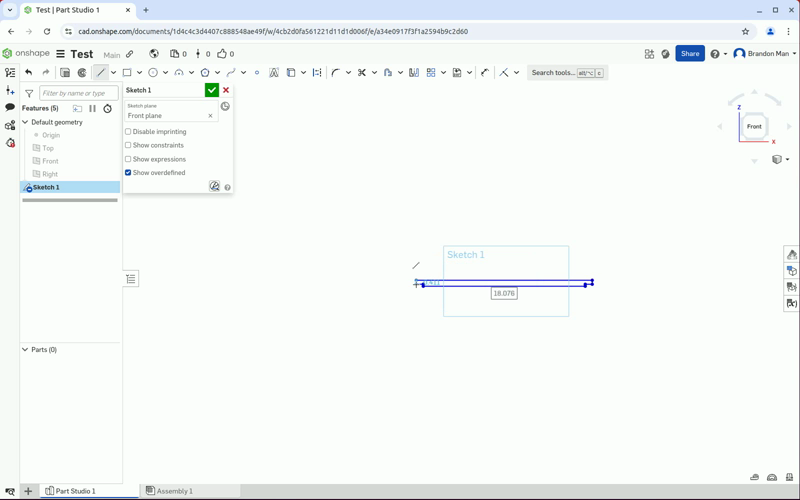
scroll(6)
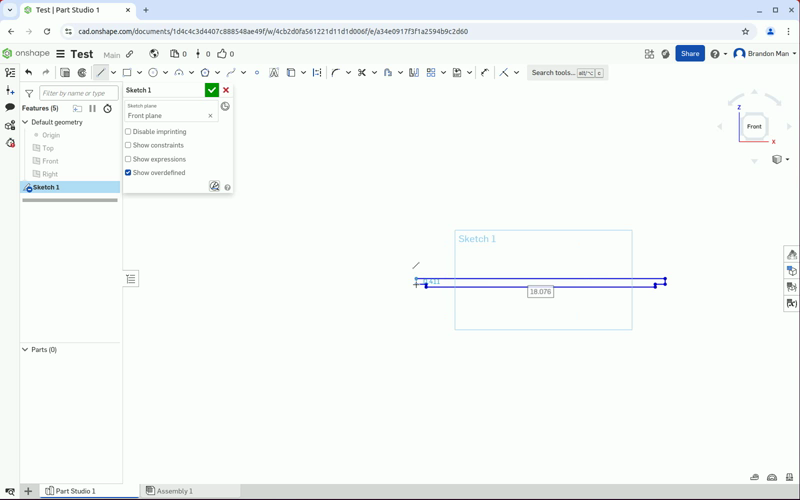
scroll(6)
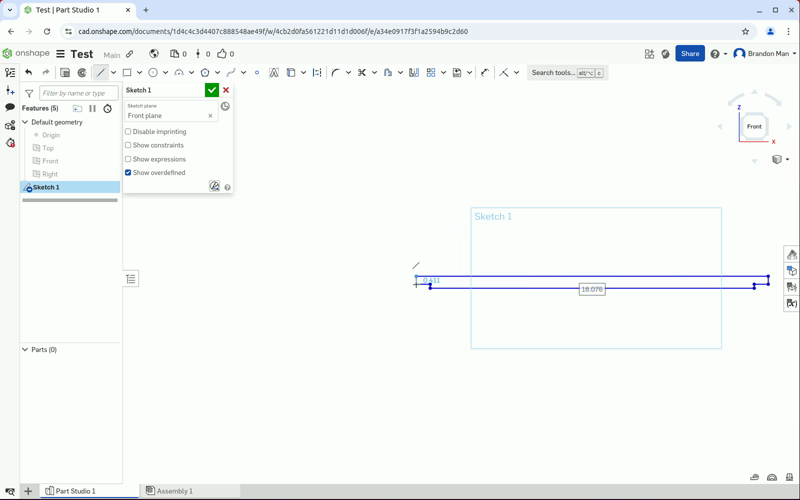
scroll(6)
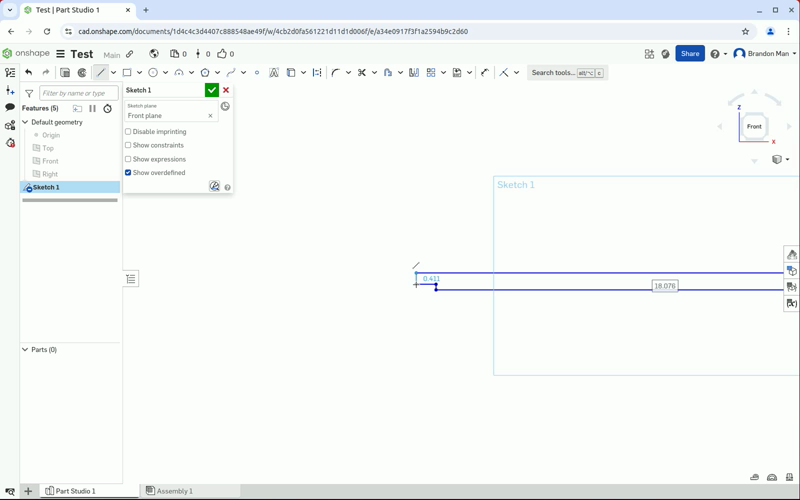
scroll(6)
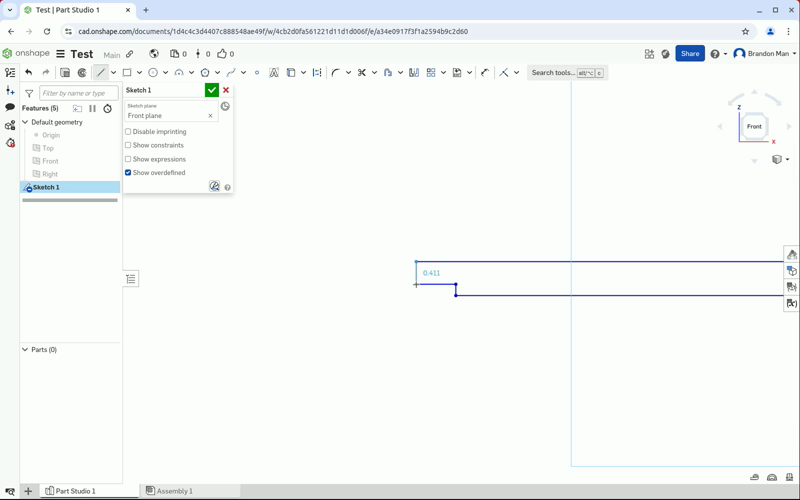
key_up(shift)
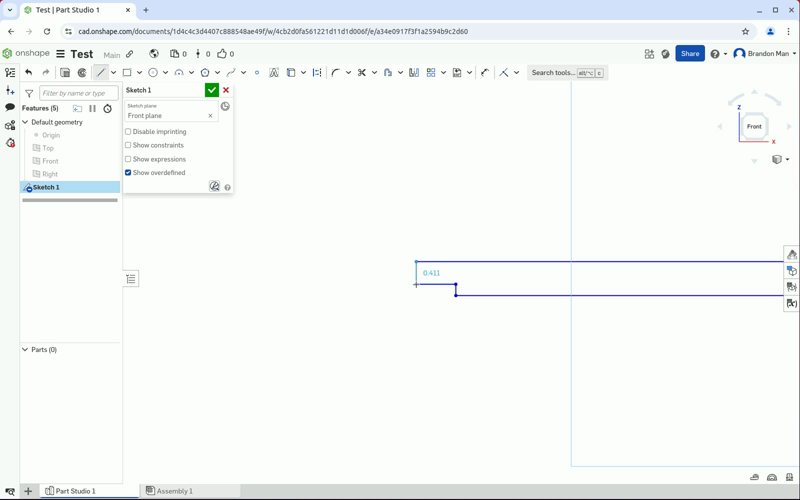
click(416, 284)
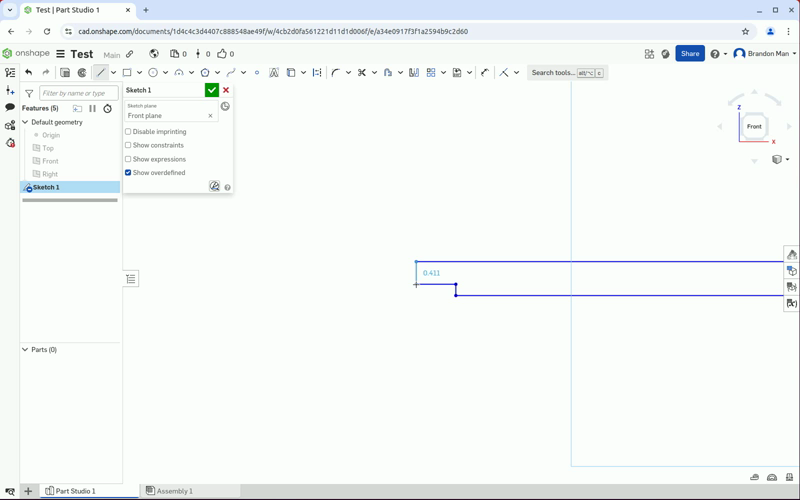
scroll(-6)
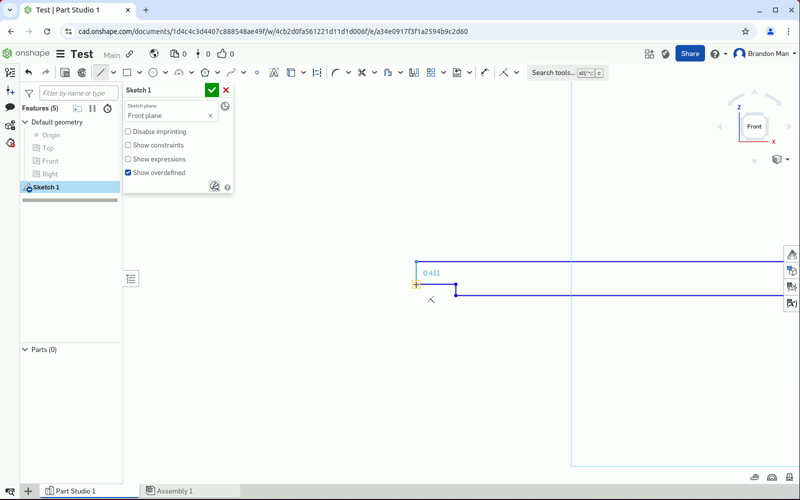
scroll(-6)
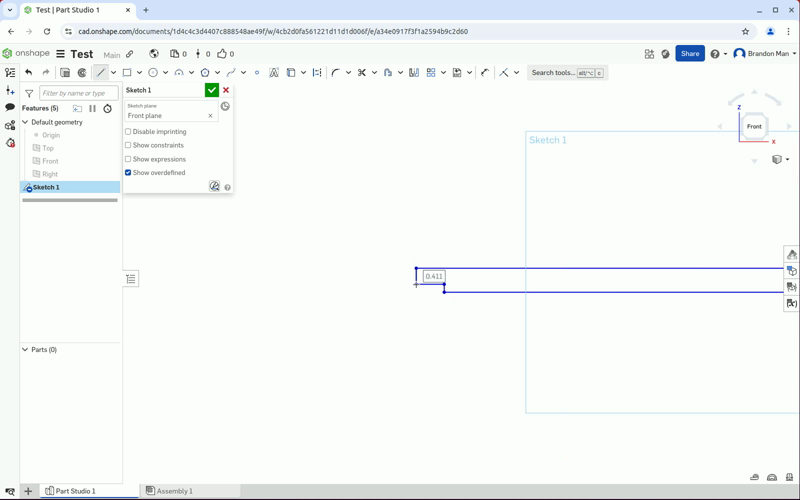
scroll(-6)
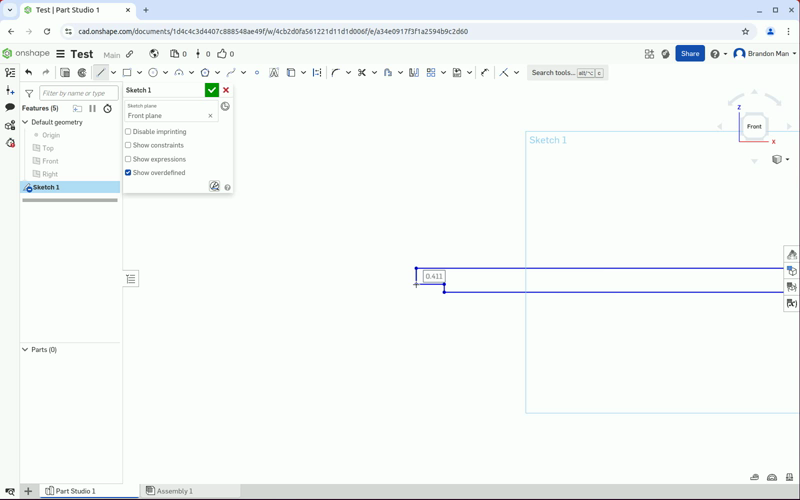
scroll(-6)
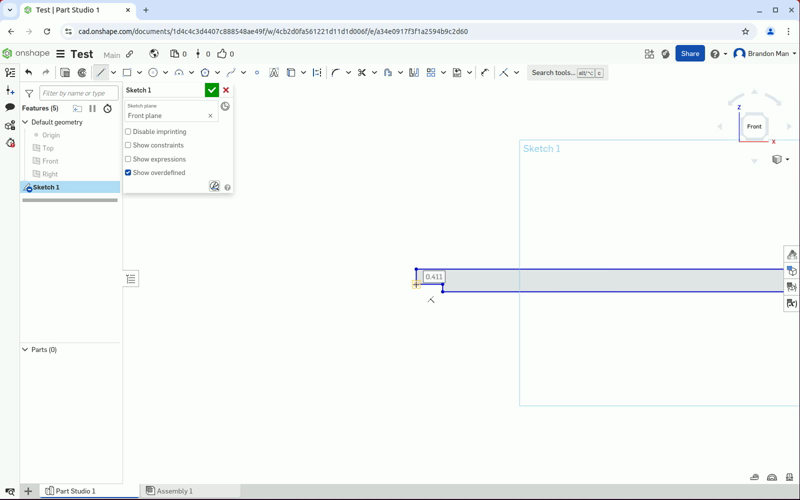
scroll(-6)
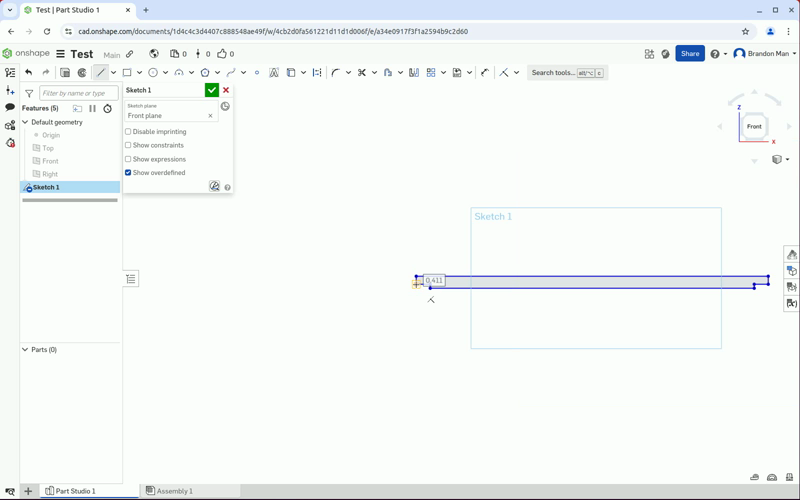
scroll(-6)
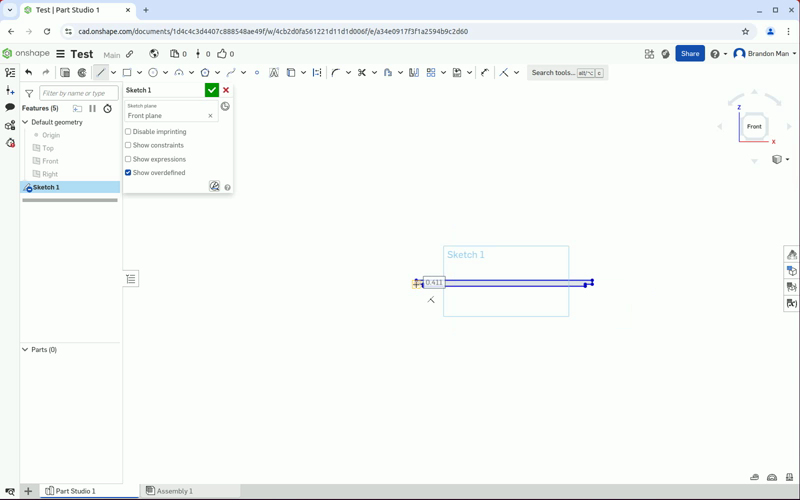
scroll(-6)
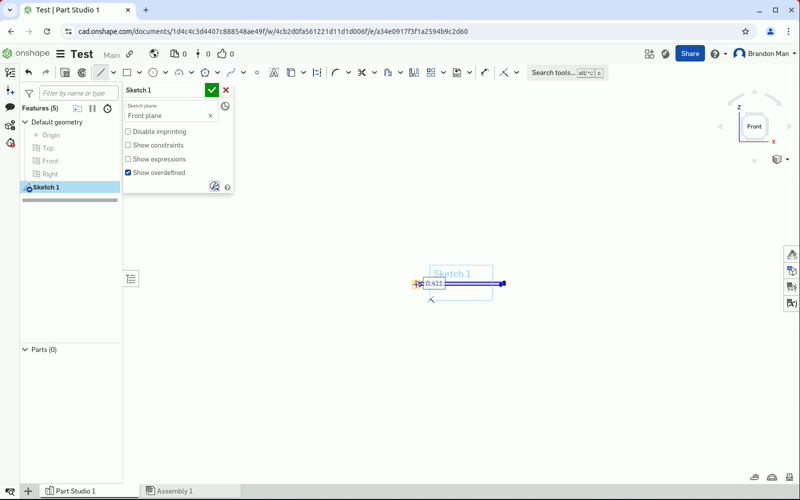
key(esc)
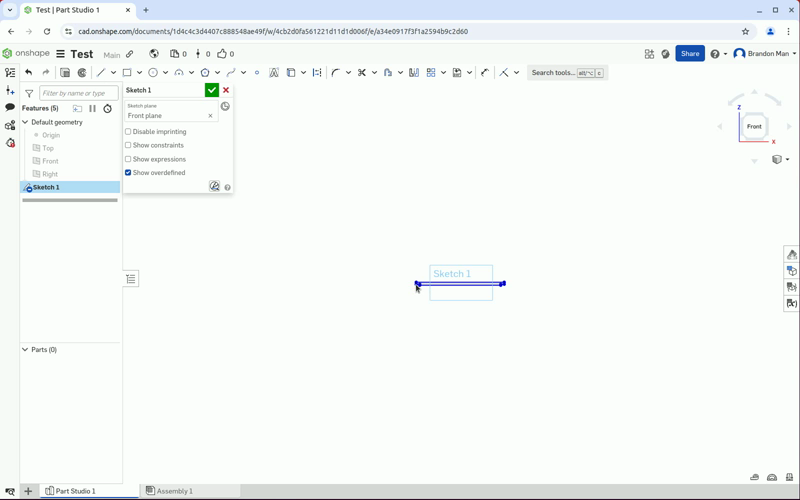
mouse_move(442, 283)
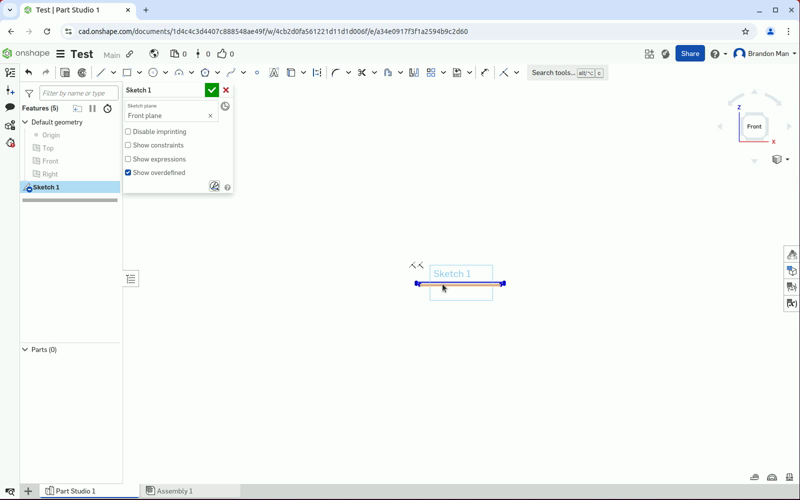
scroll(6)
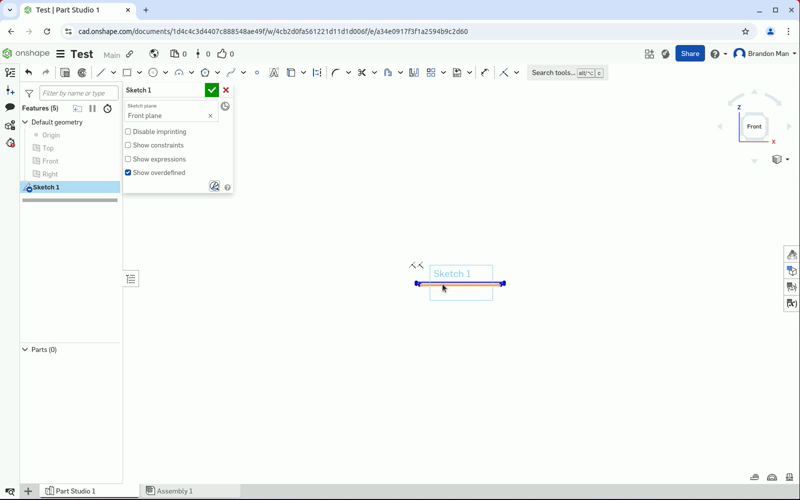
scroll(6)
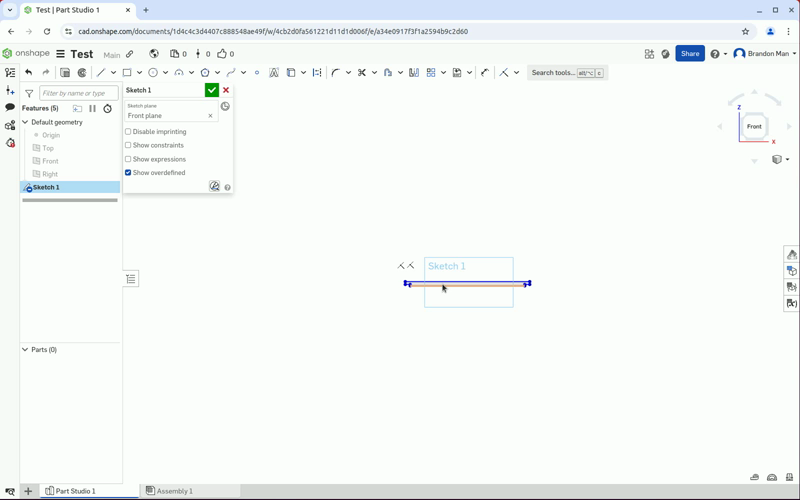
scroll(6)
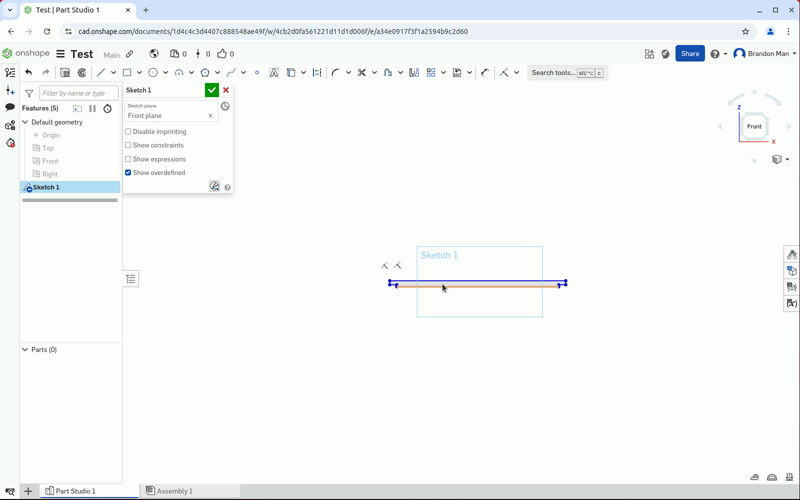
scroll(6)
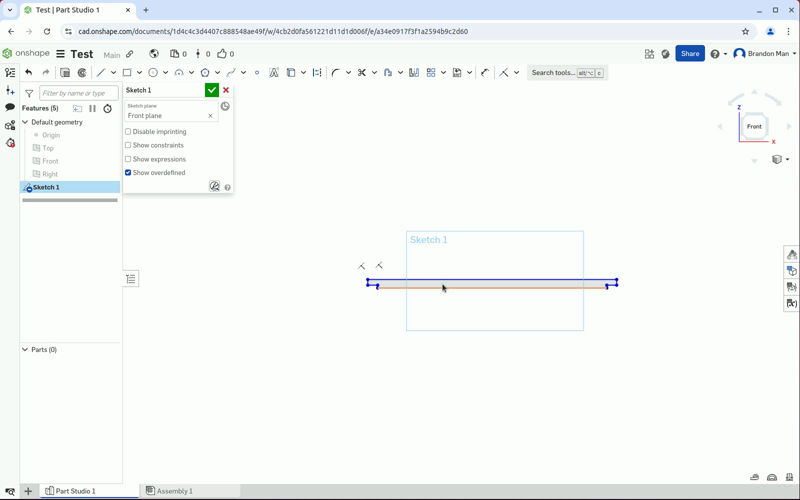
scroll(6)
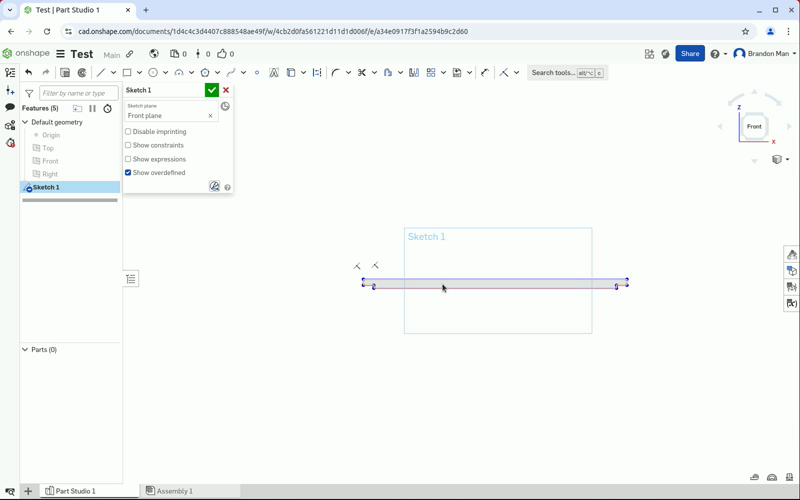
scroll(6)
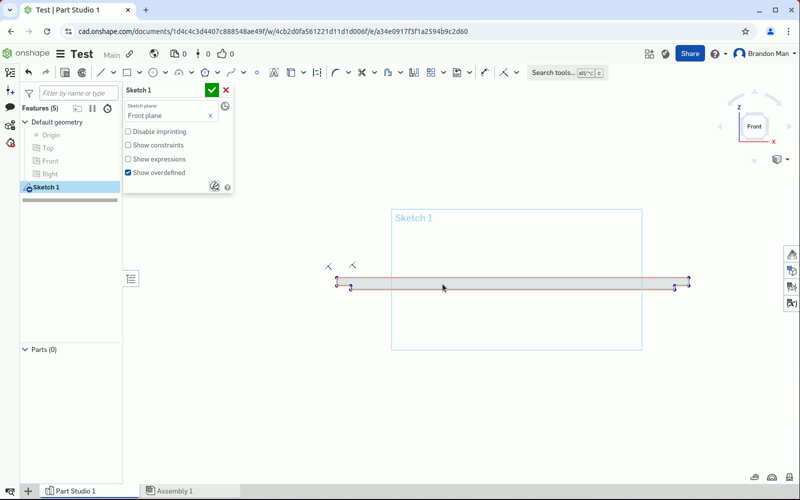
scroll(6)
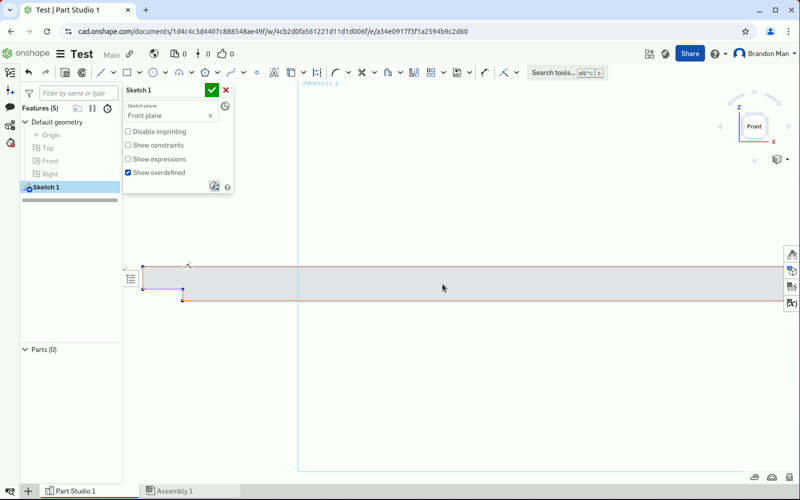
click(442, 283)
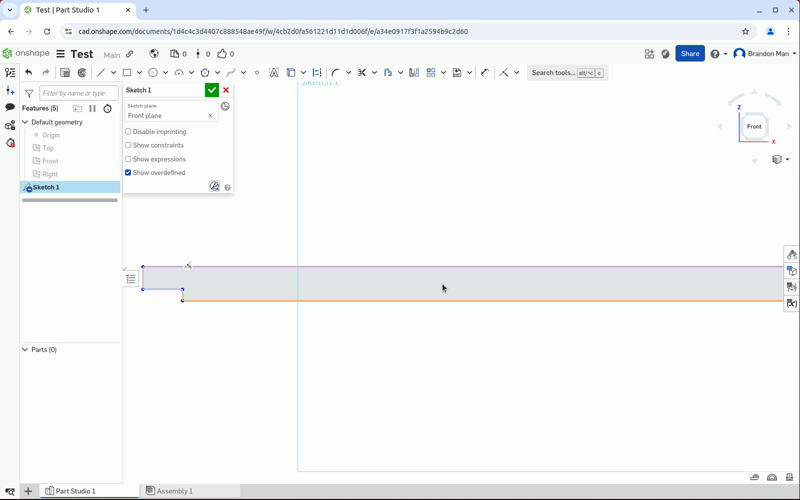
scroll(-6)
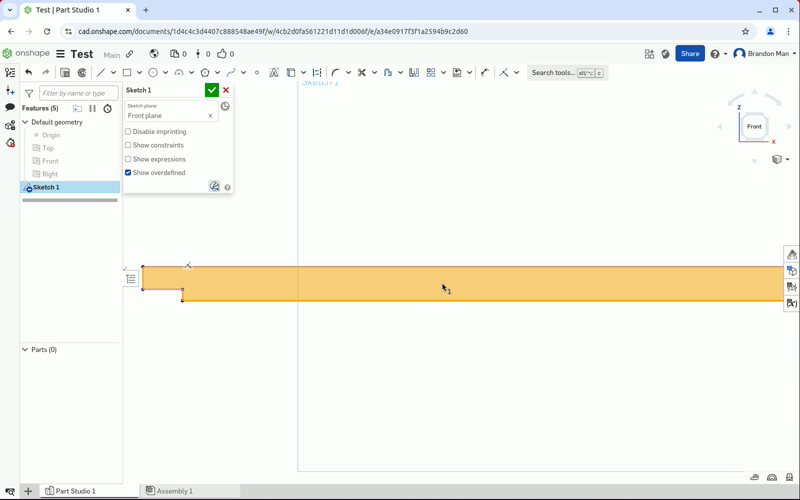
scroll(-6)
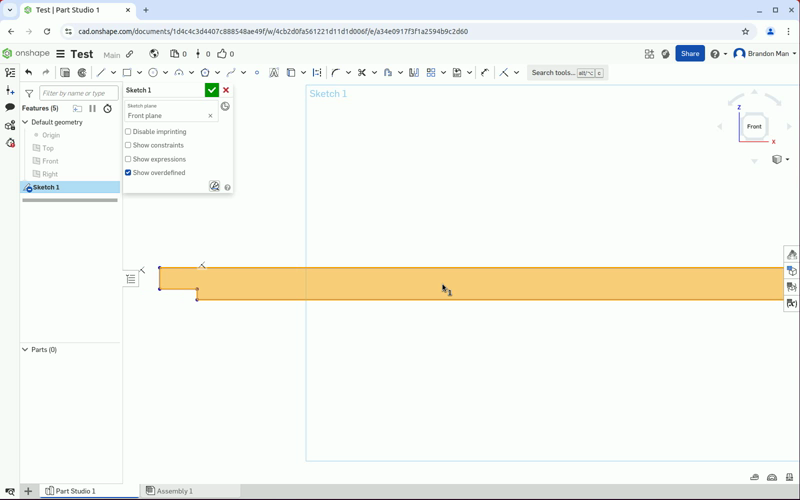
scroll(-6)
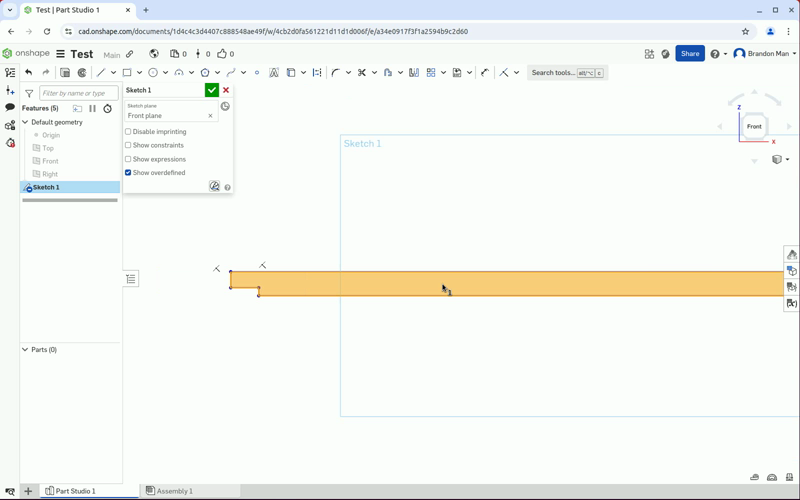
scroll(-6)
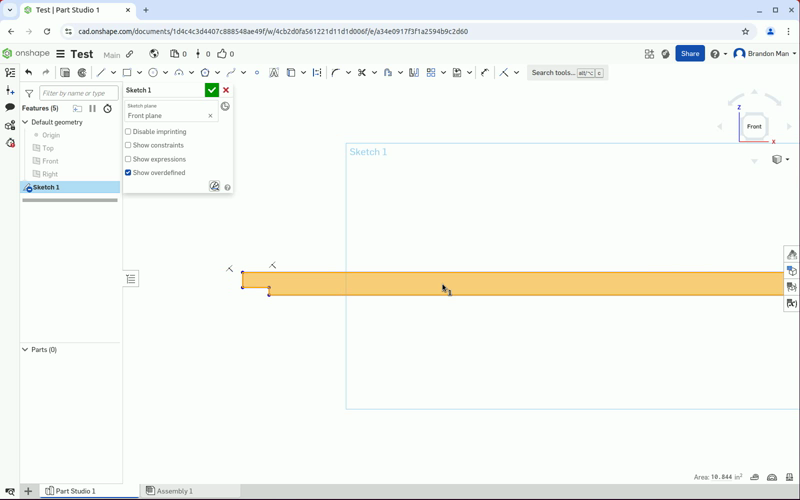
scroll(-6)
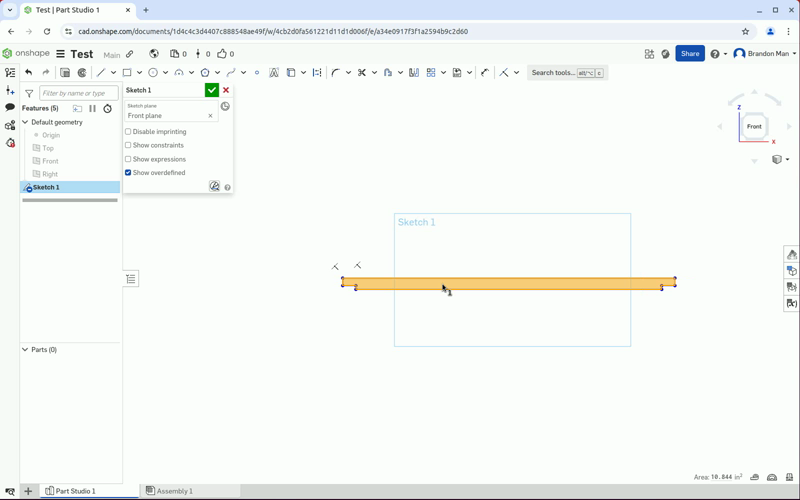
scroll(-6)
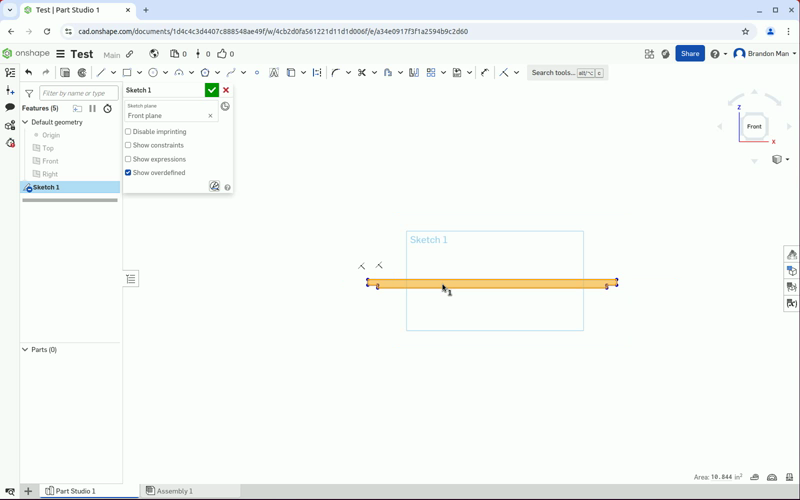
scroll(-6)
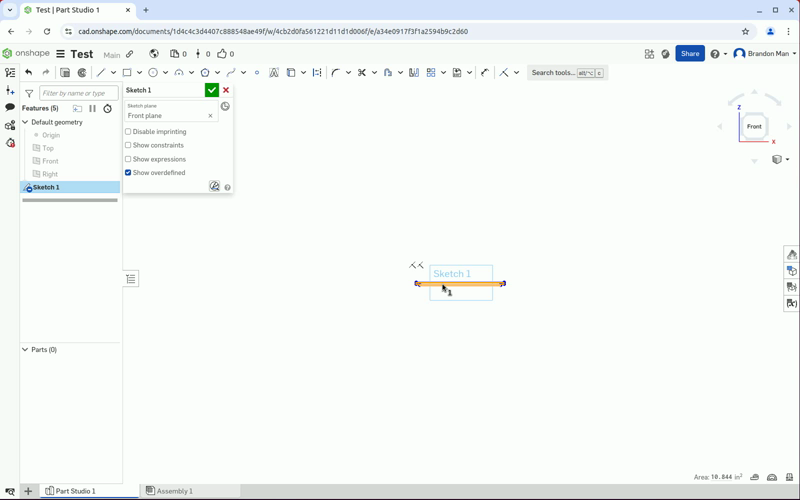
mouse_move(73, 352)
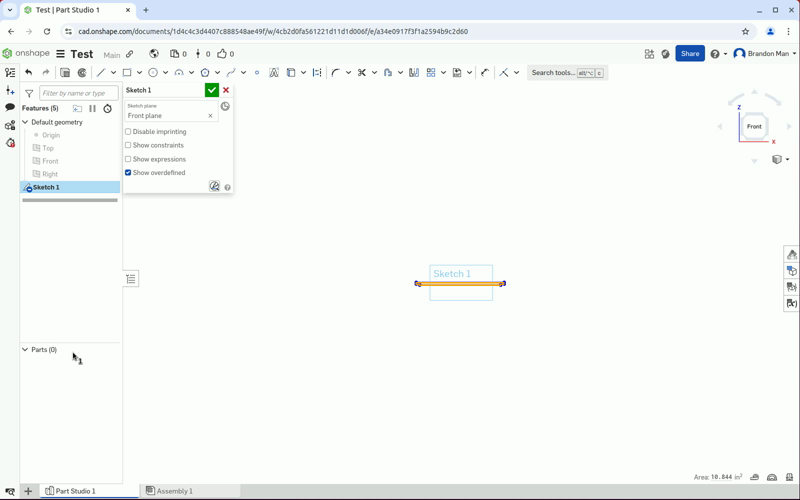
key(shift+y)
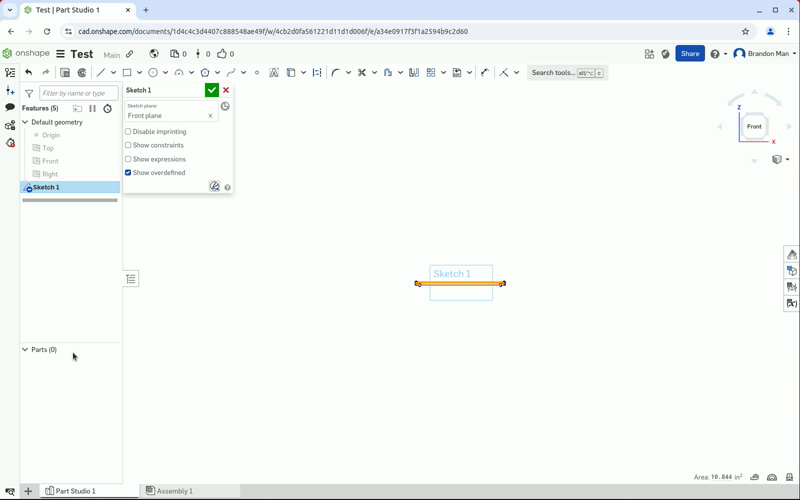
key(shift+e)
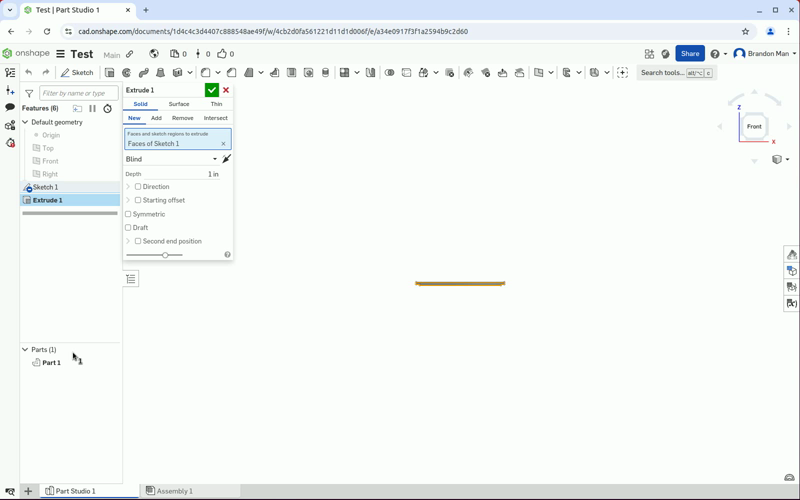
mouse_move(143, 106)
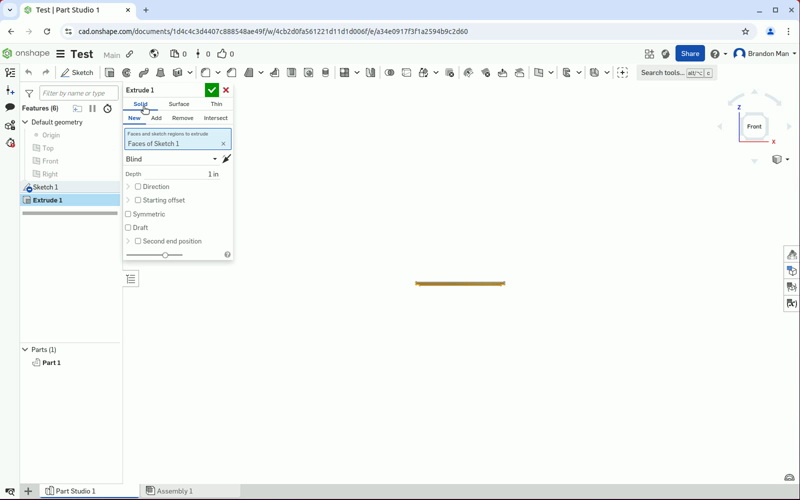
click(143, 106)
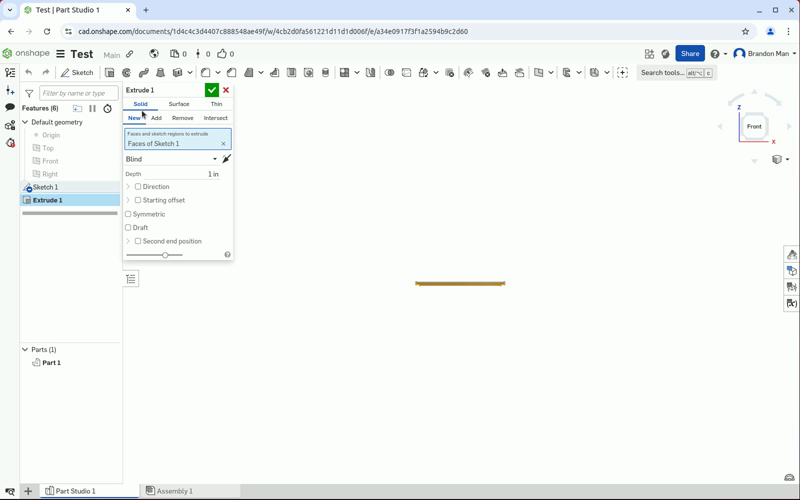
mouse_move(137, 120)
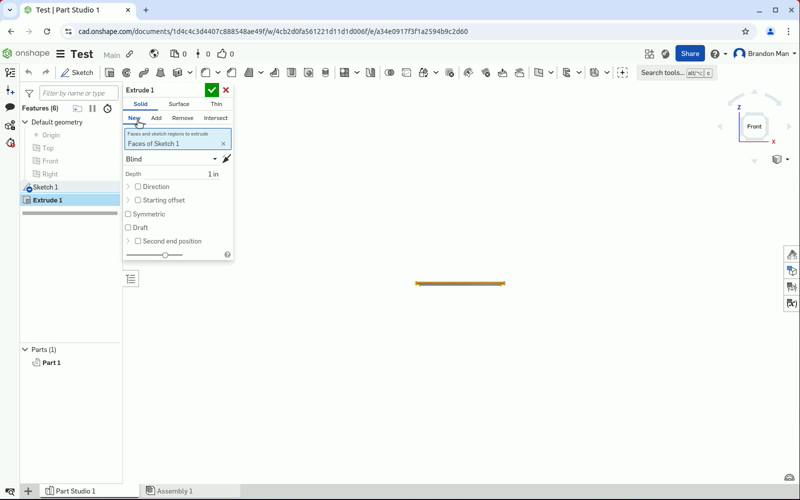
click(137, 120)
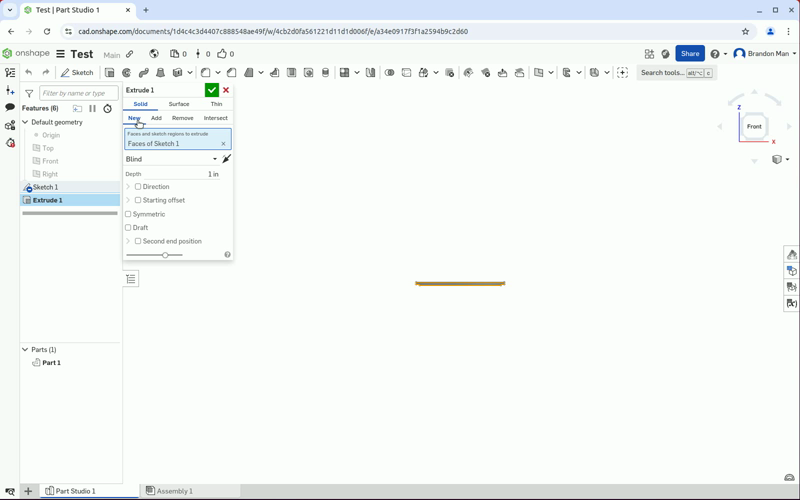
key(tab, 4)
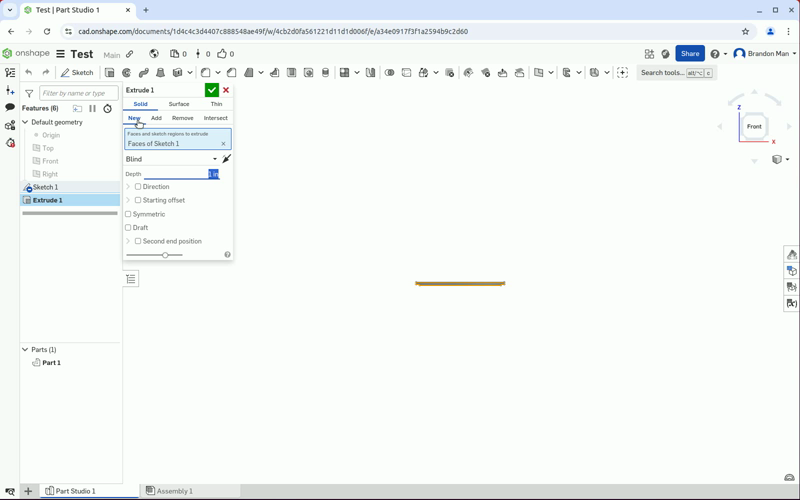
text(18.535)
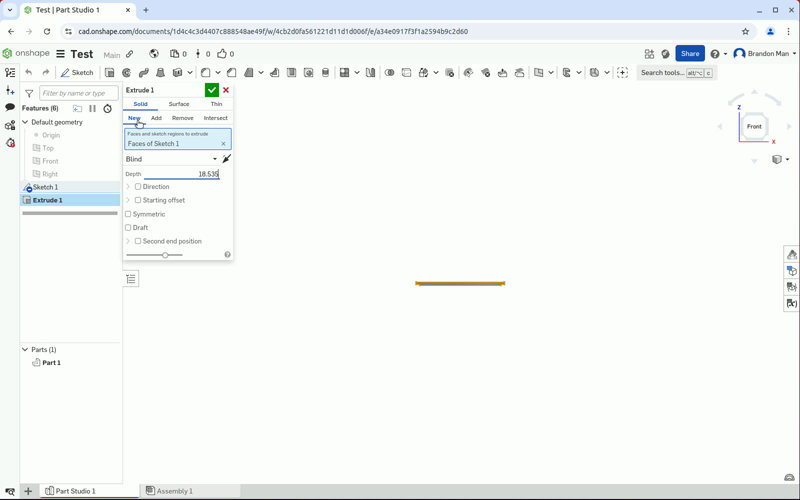
key(enter)
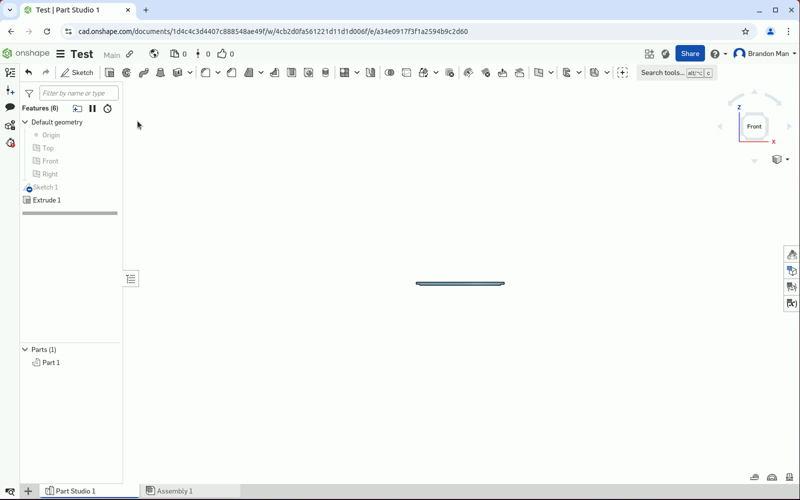
key(shift+h)
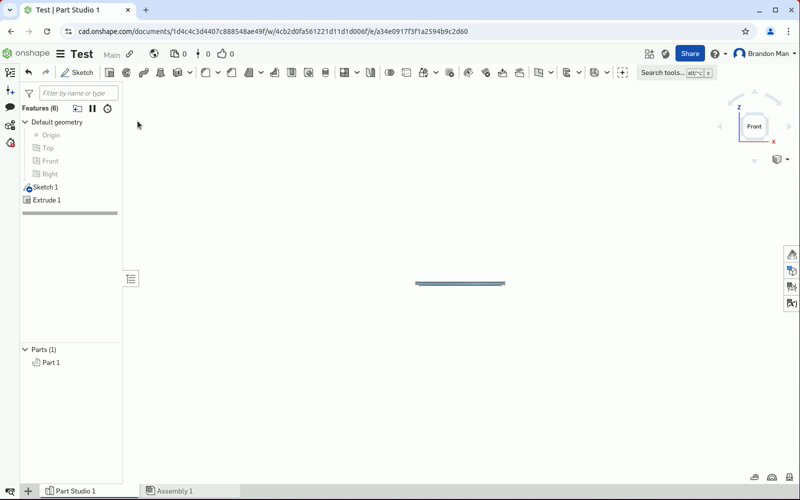
key(shift+h)
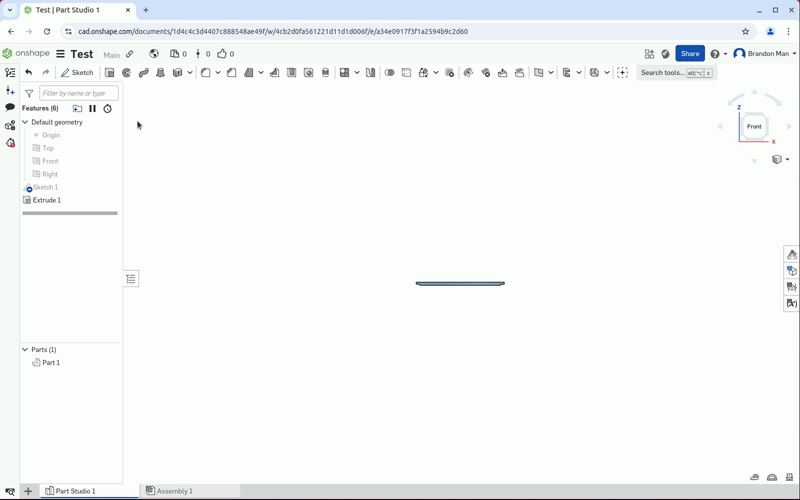
mouse_move(73, 189)
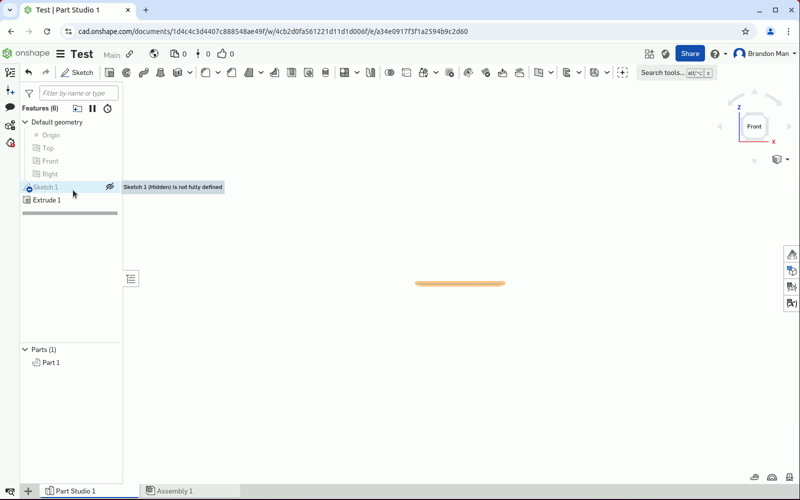
click(73, 189)
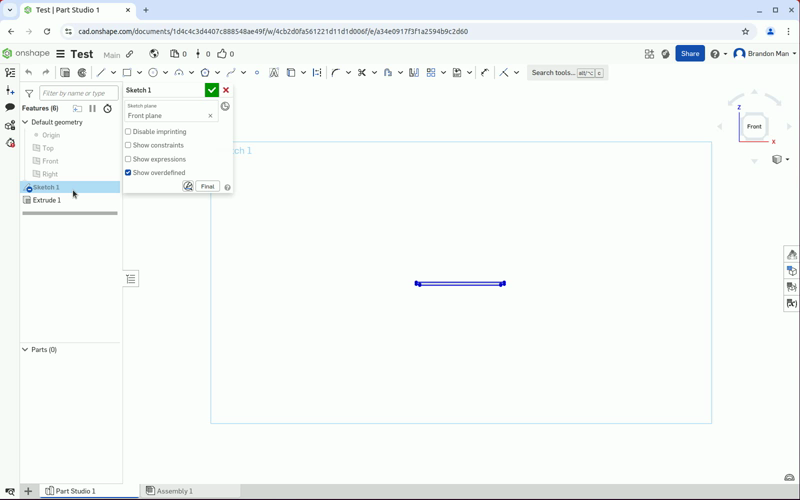
mouse_move(229, 92)
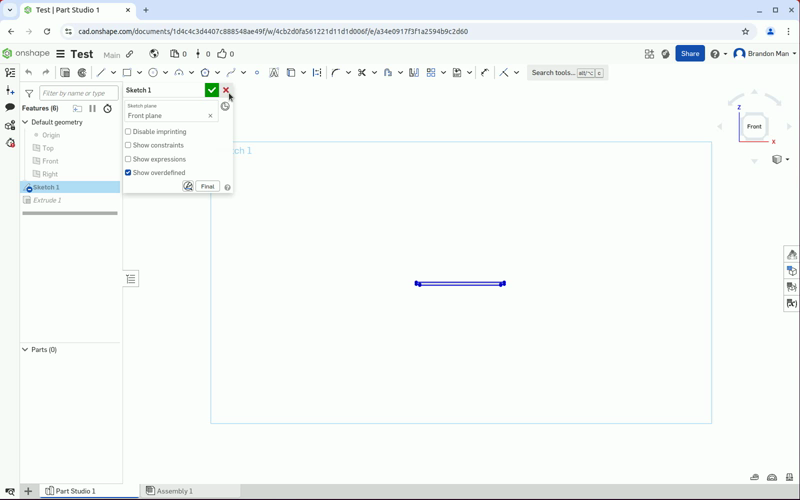
click(229, 92)
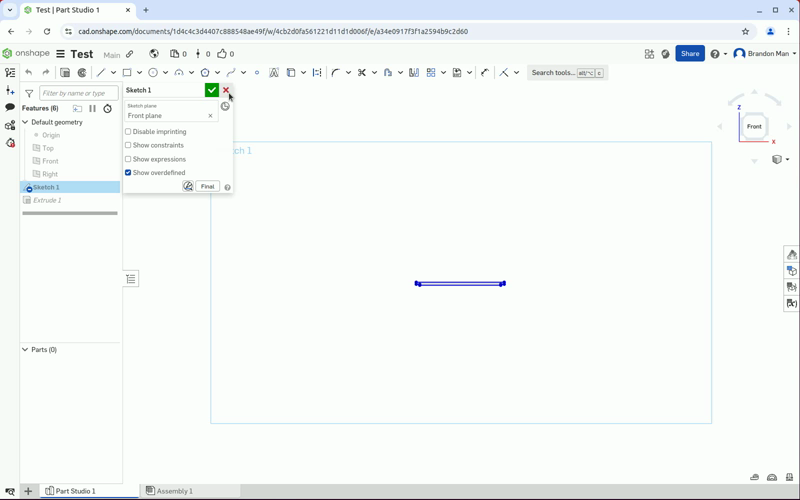
key(shift+s)
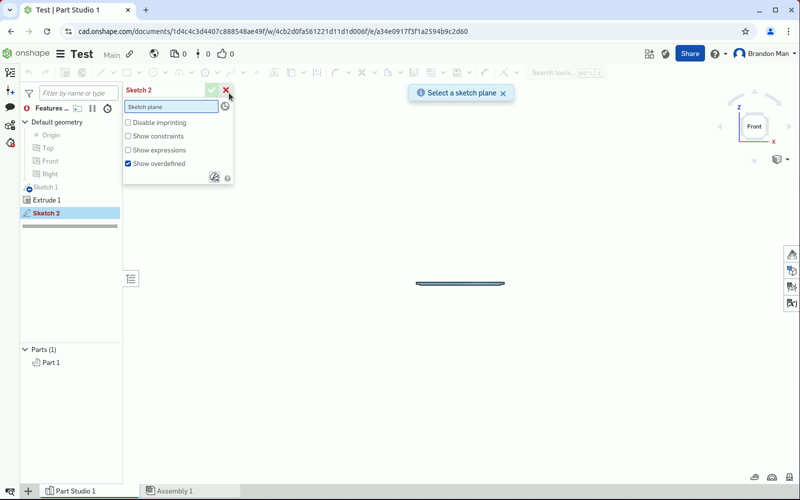
mouse_move(73, 163)
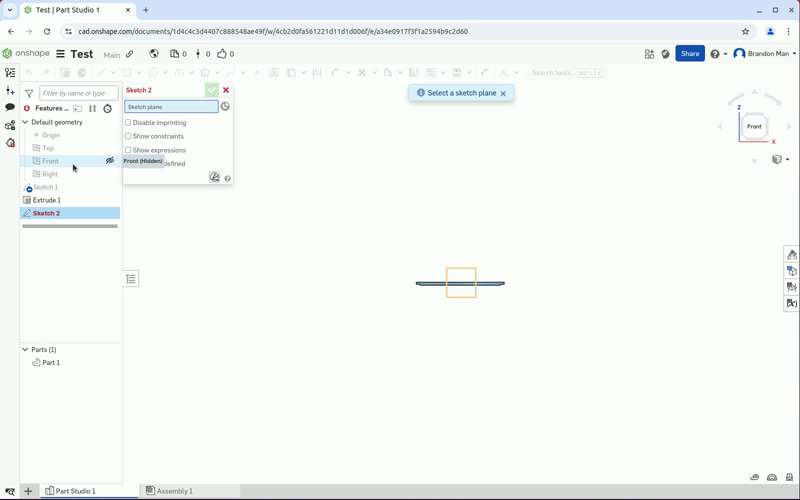
click(73, 163)
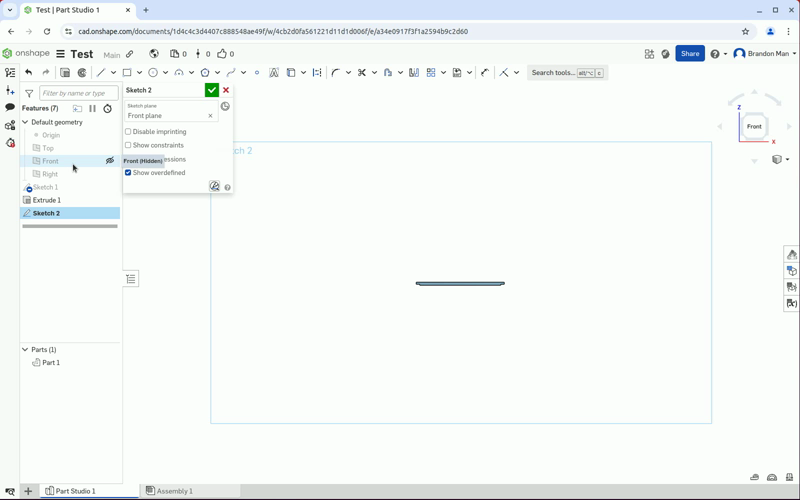
mouse_move(73, 352)
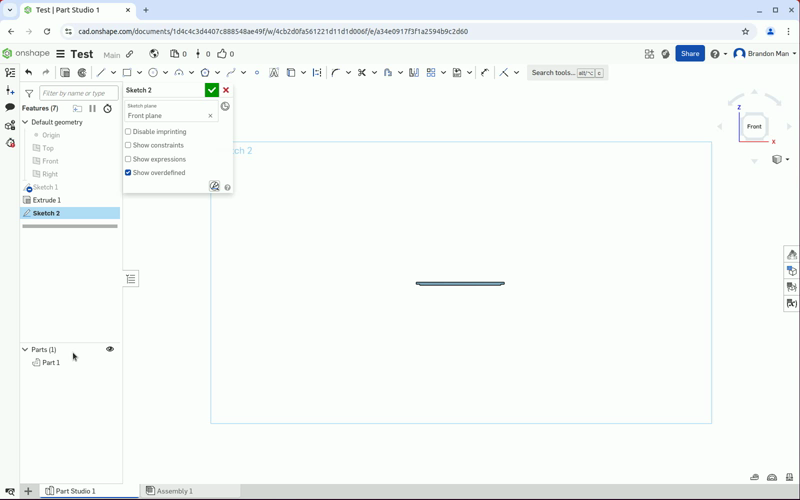
key(y)
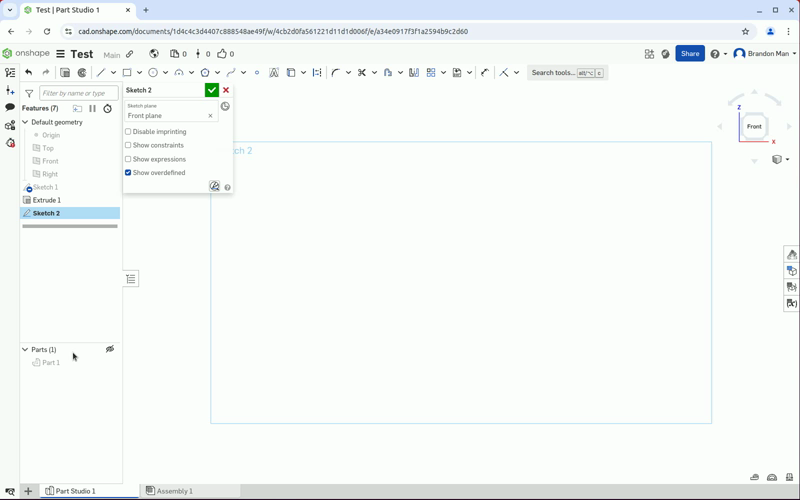
key(l)
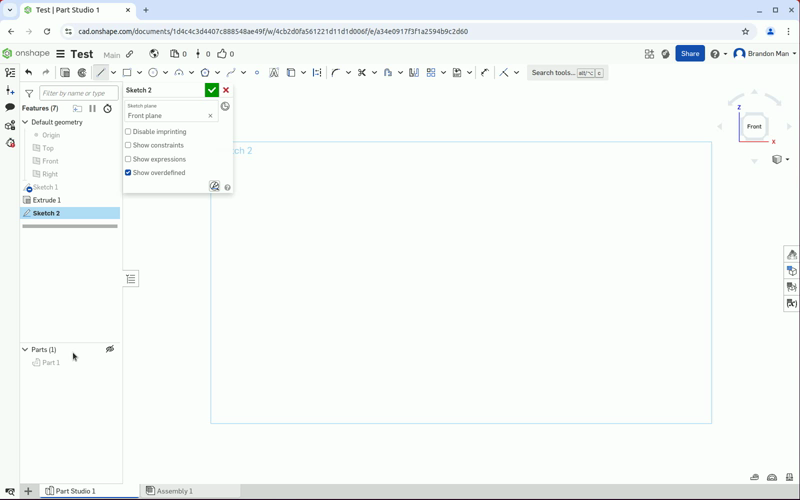
key_down(shift)
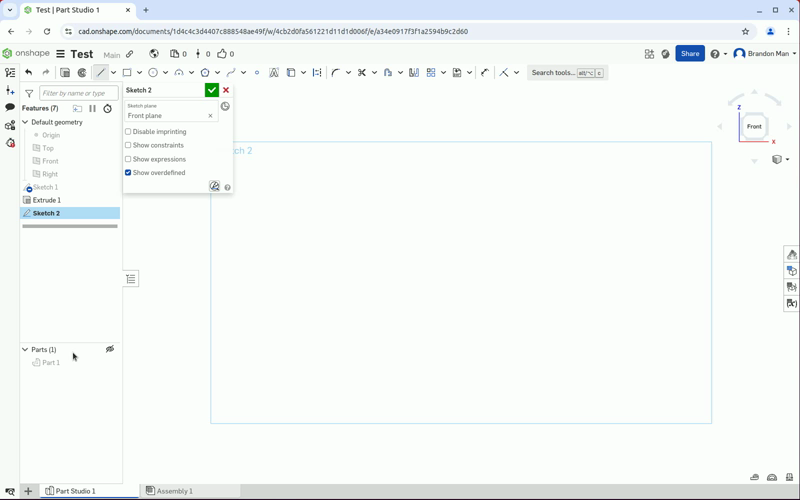
mouse_move(416, 285)
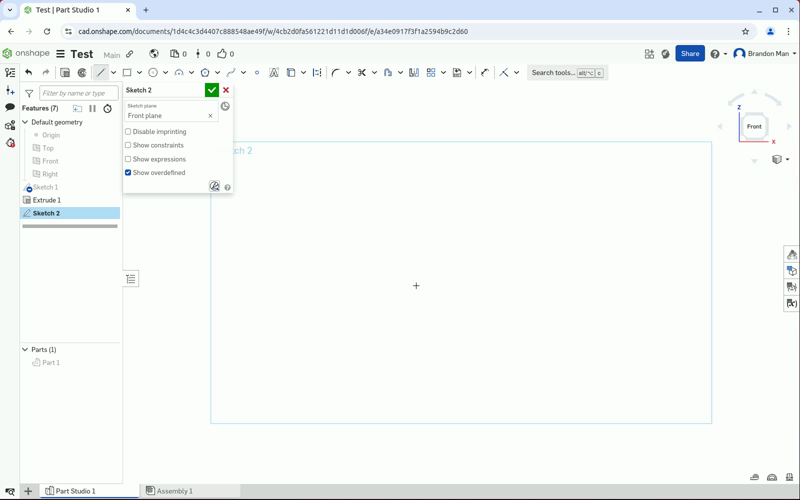
click(416, 285)
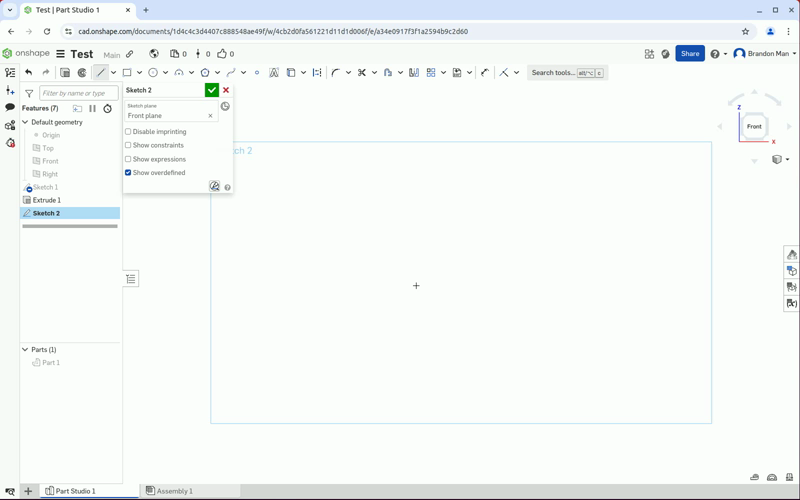
key_up(shift)
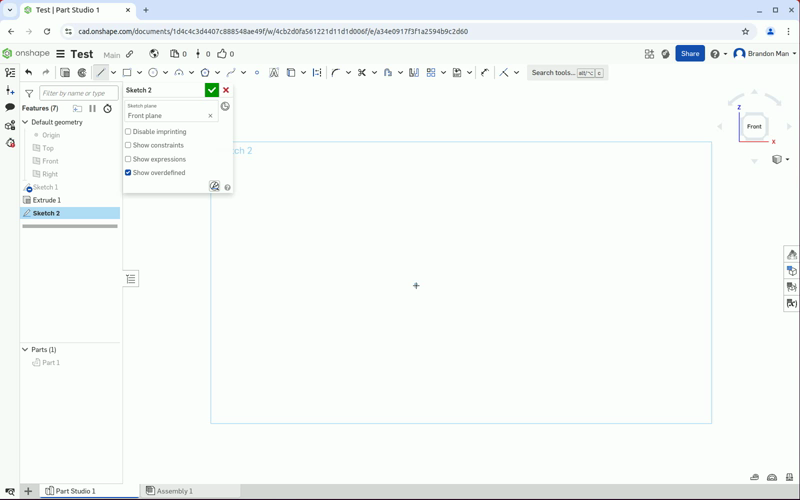
key_down(shift)
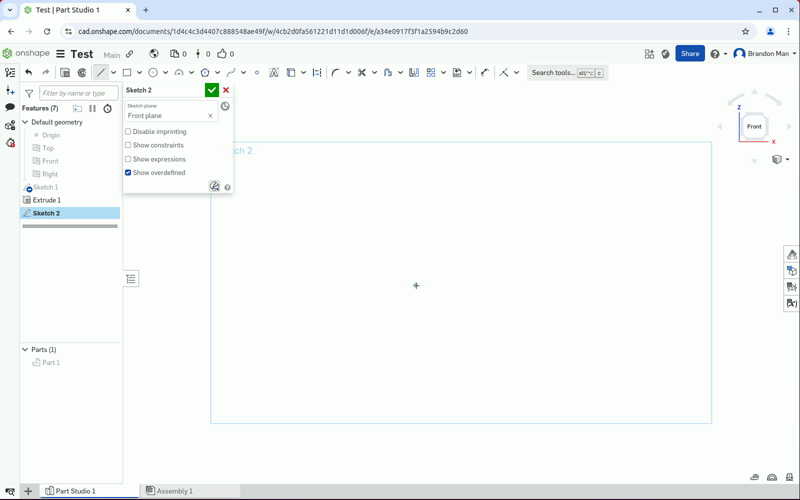
mouse_move(446, 285)
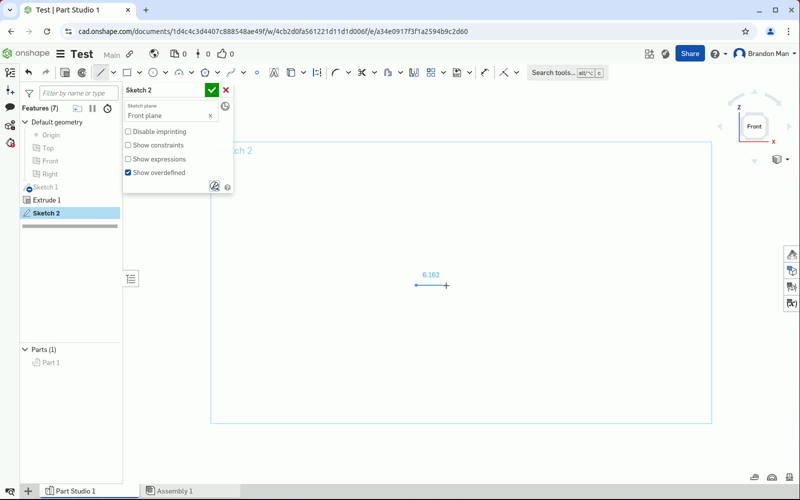
mouse_move(420, 285)
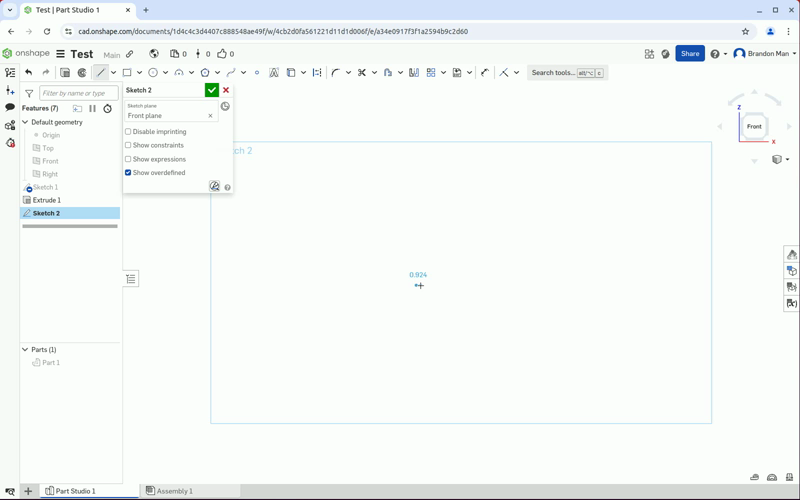
scroll(6)
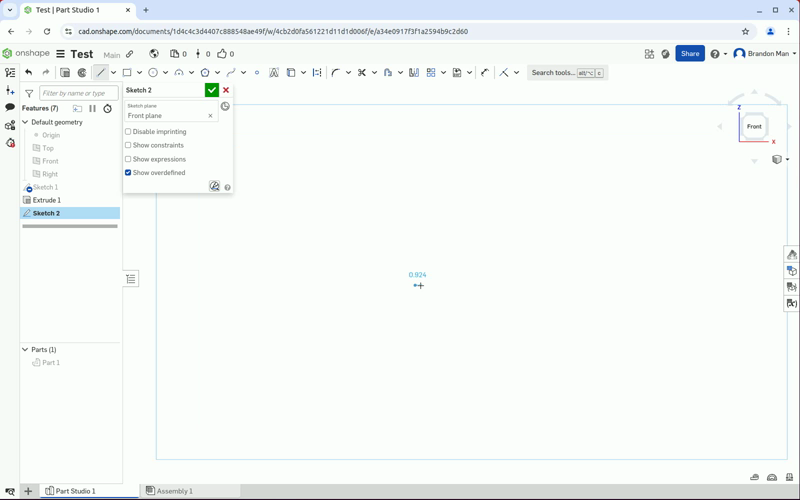
scroll(6)
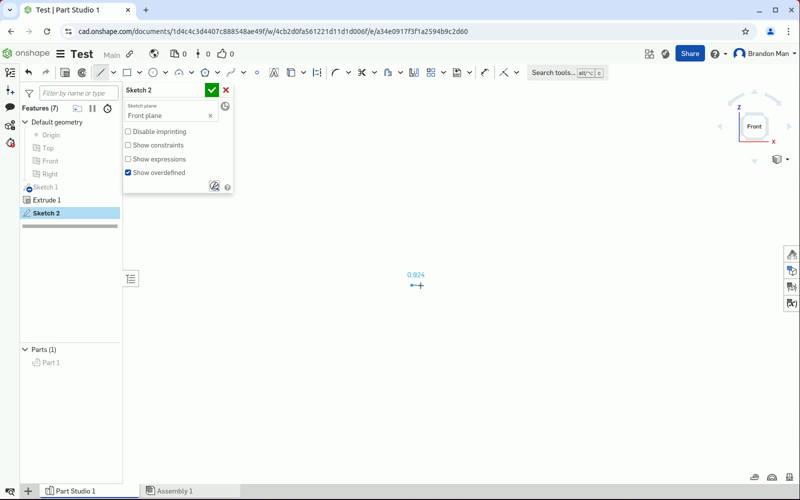
scroll(6)
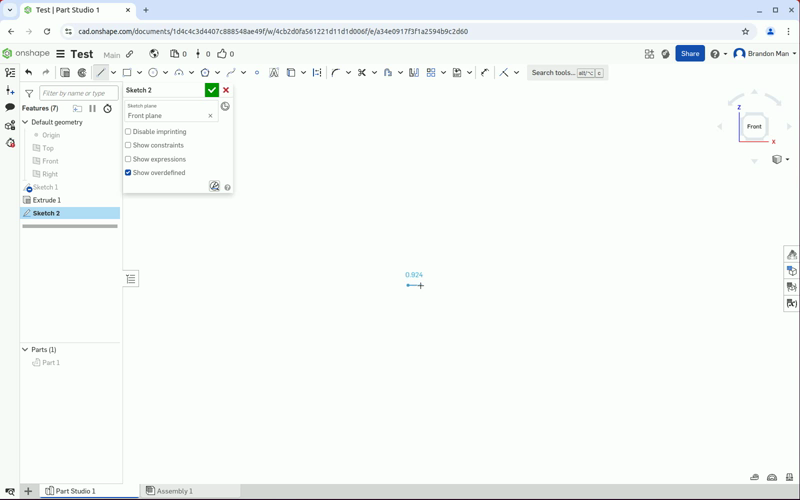
scroll(6)
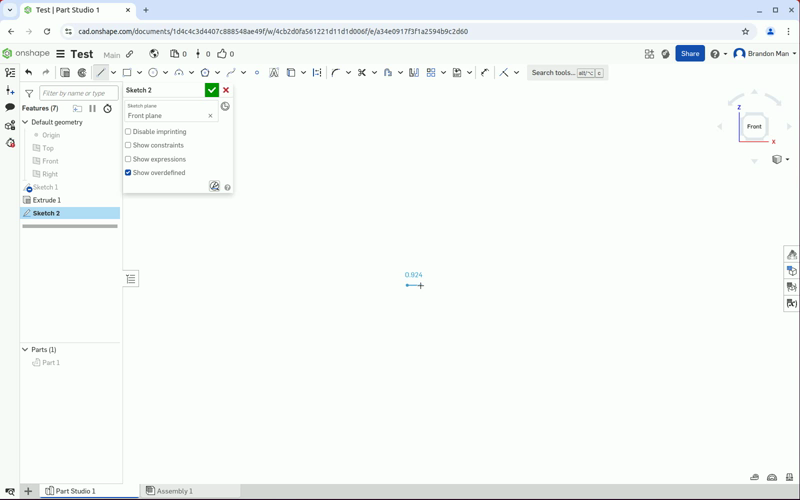
scroll(6)
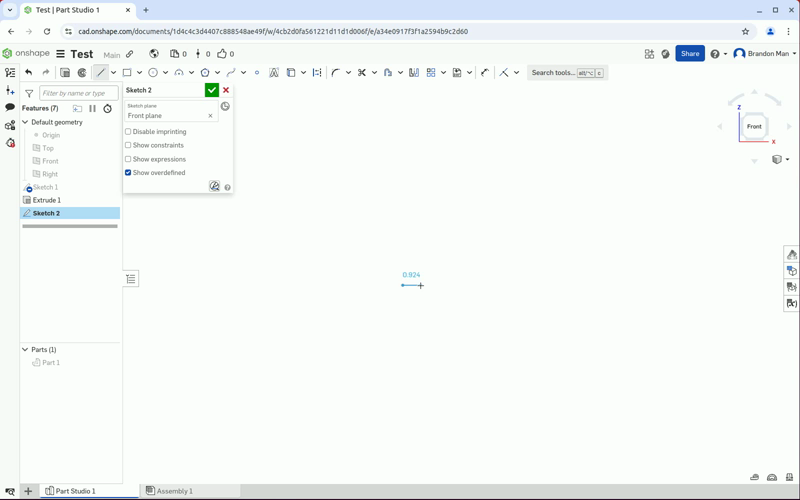
scroll(6)
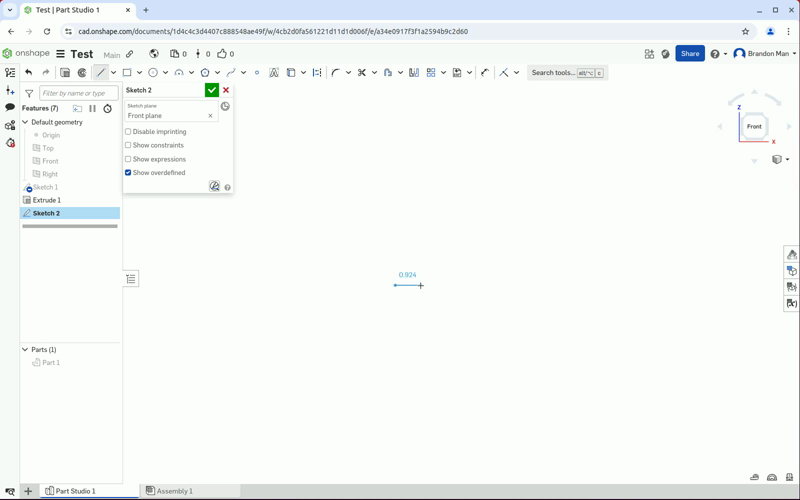
scroll(6)
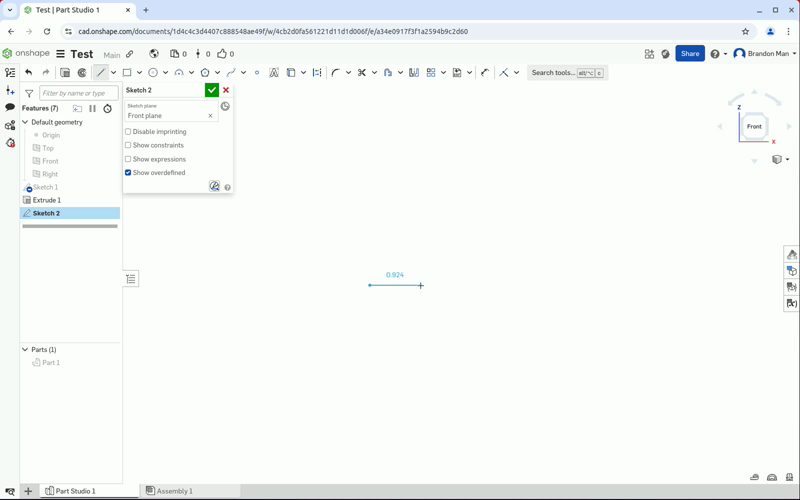
click(420, 285)
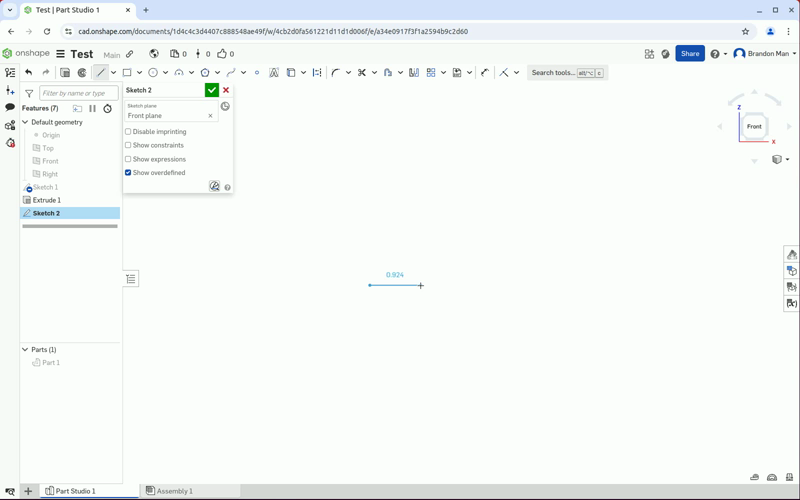
scroll(-6)
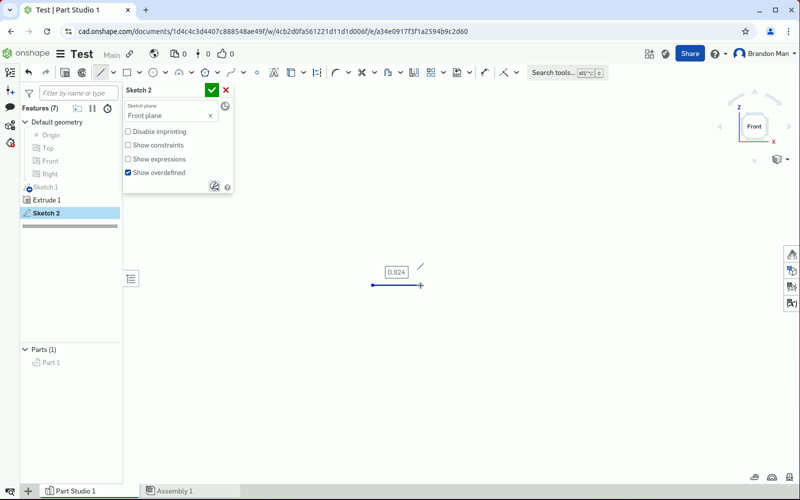
scroll(-6)
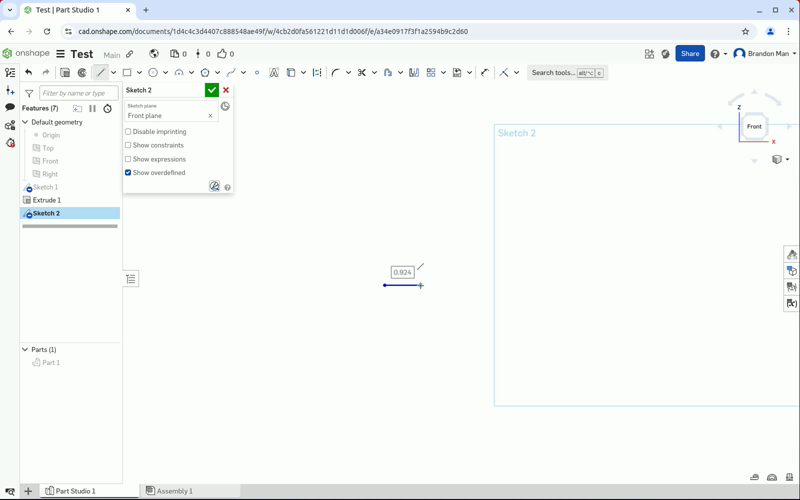
scroll(-6)
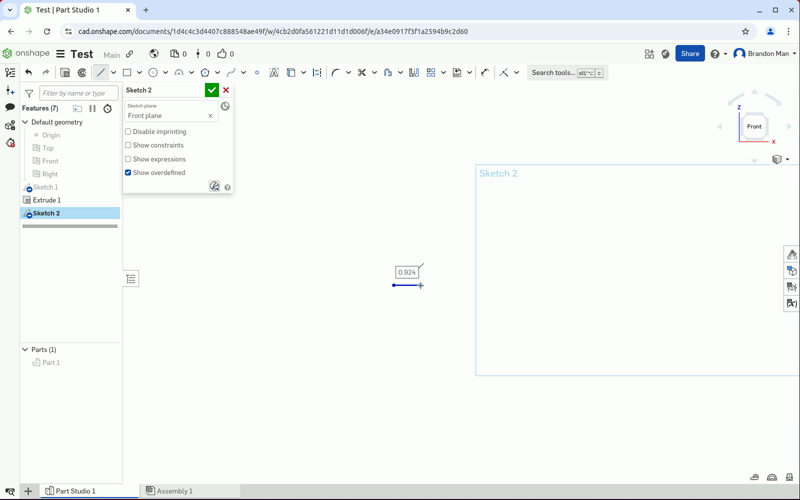
scroll(-6)
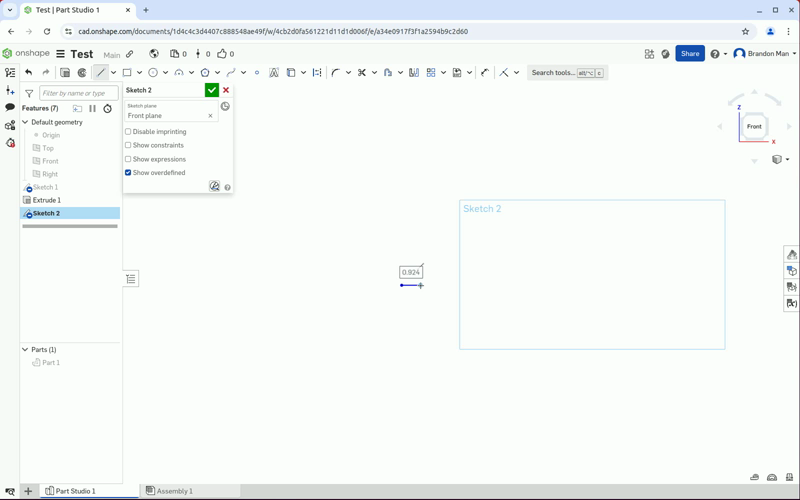
scroll(-6)
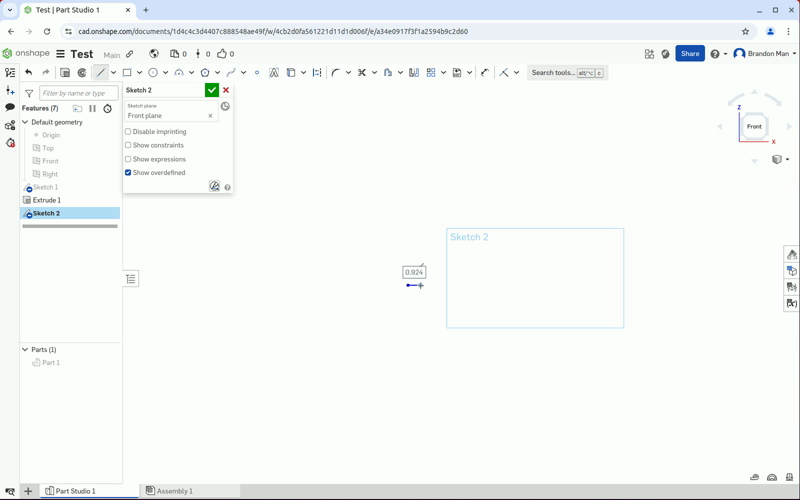
scroll(-6)
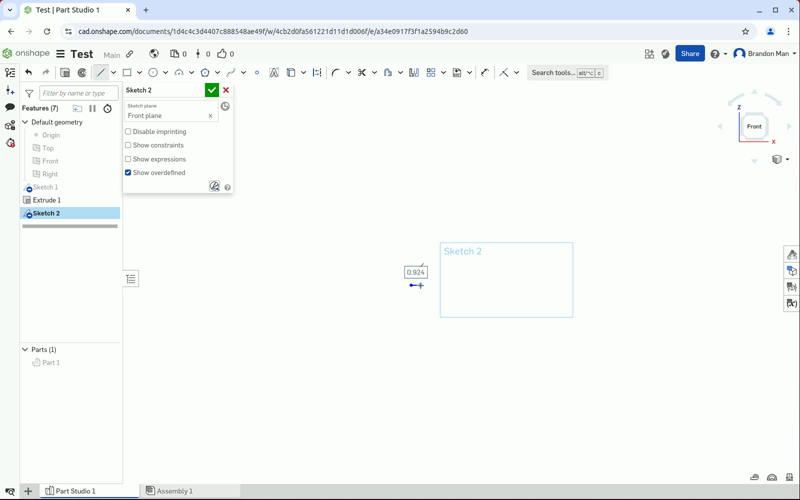
scroll(-6)
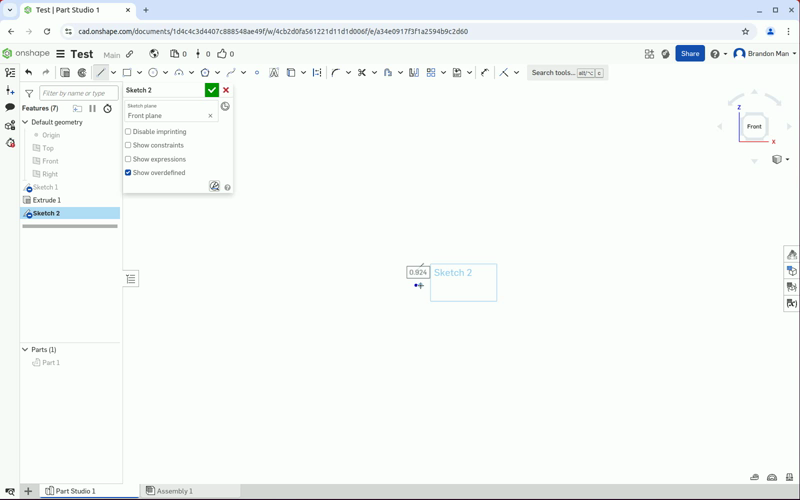
key_up(shift)
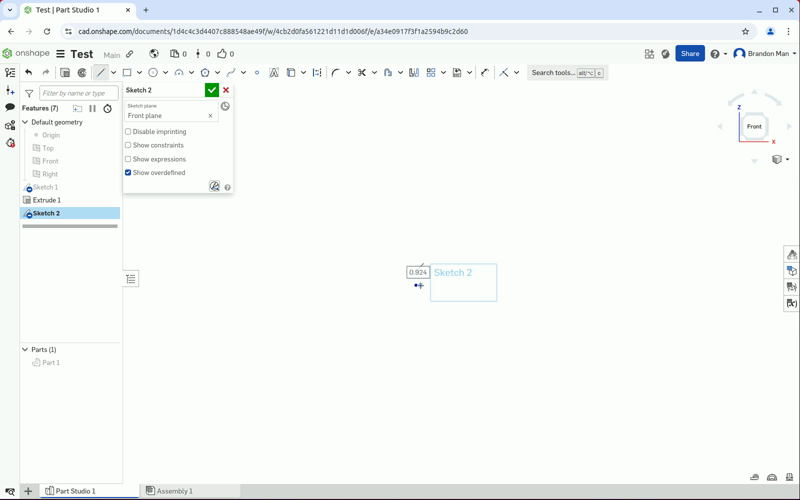
key_down(shift)
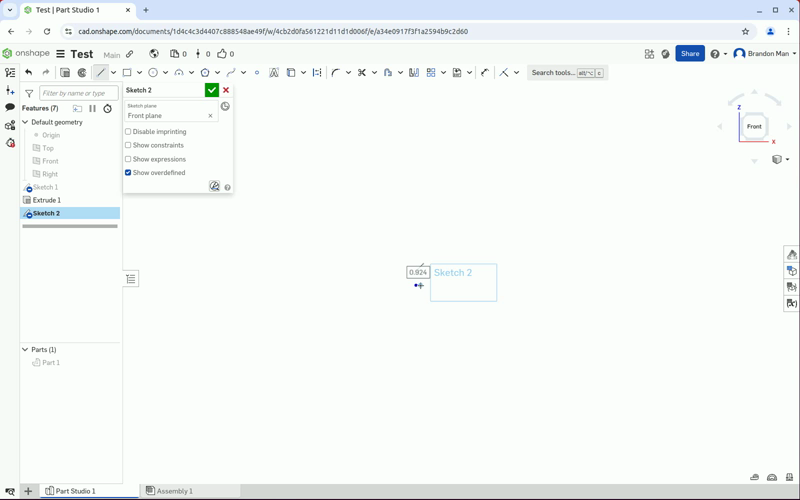
mouse_move(450, 285)
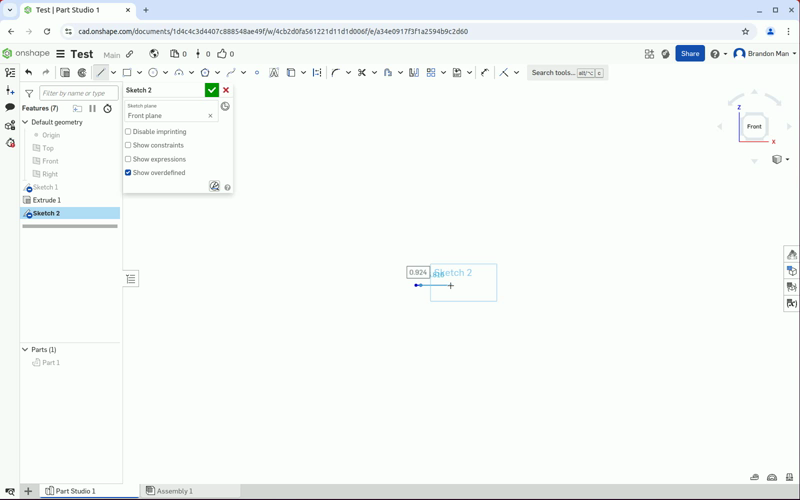
mouse_move(420, 284)
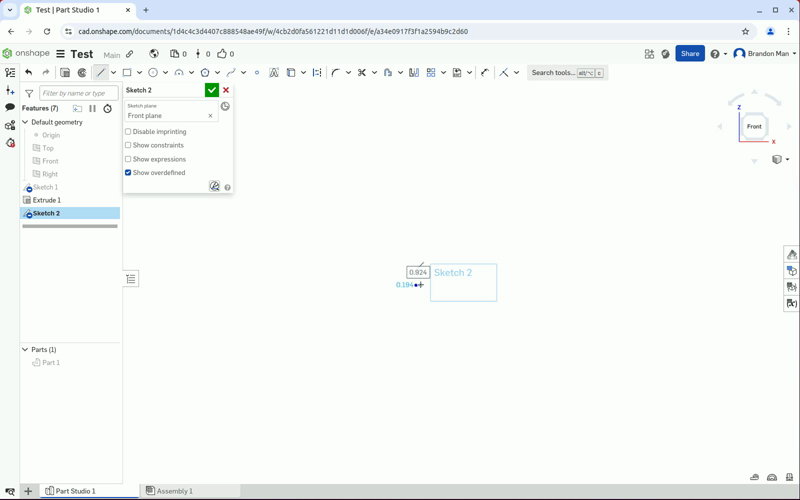
scroll(6)
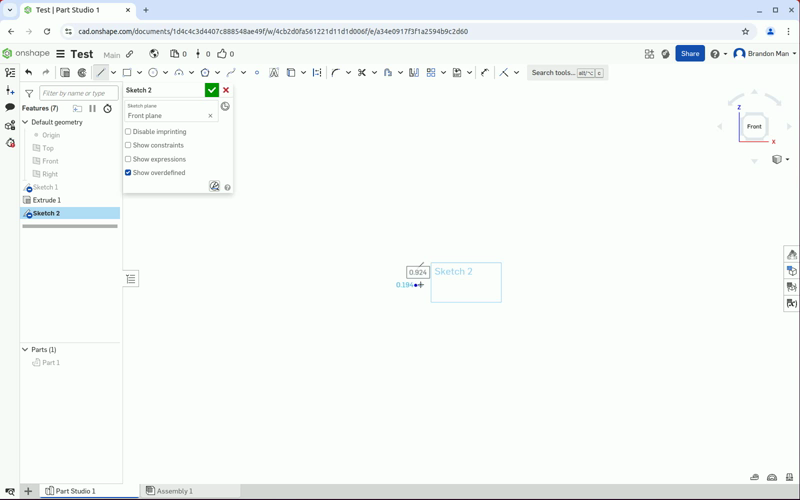
scroll(6)
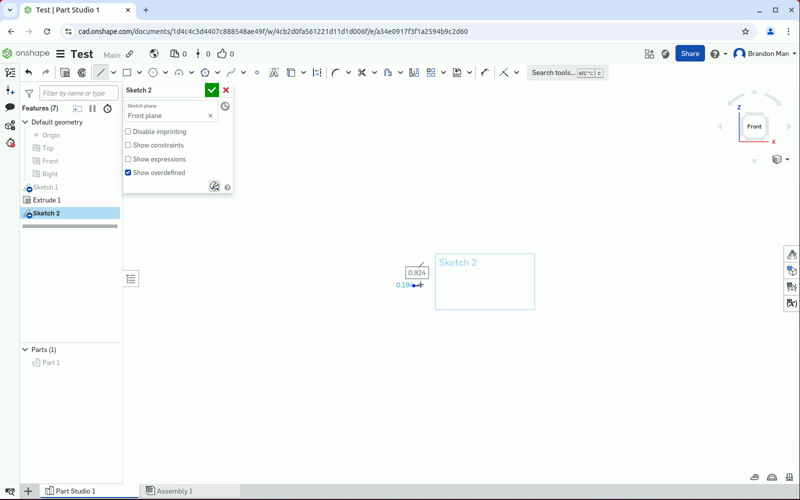
scroll(6)
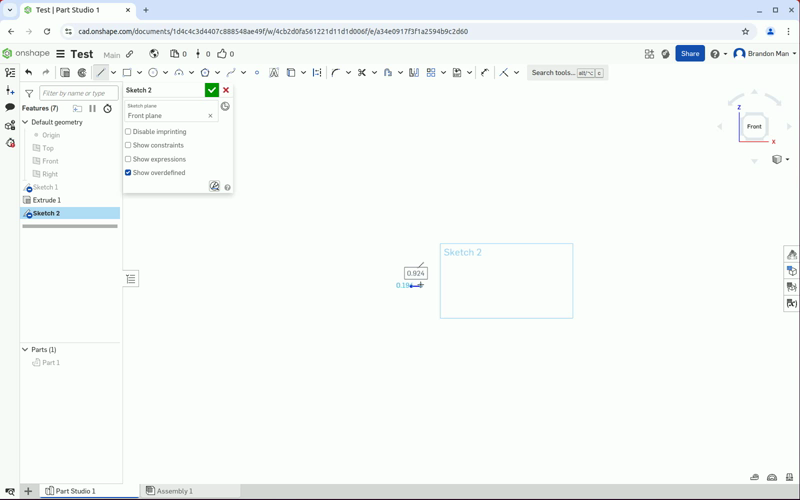
scroll(6)
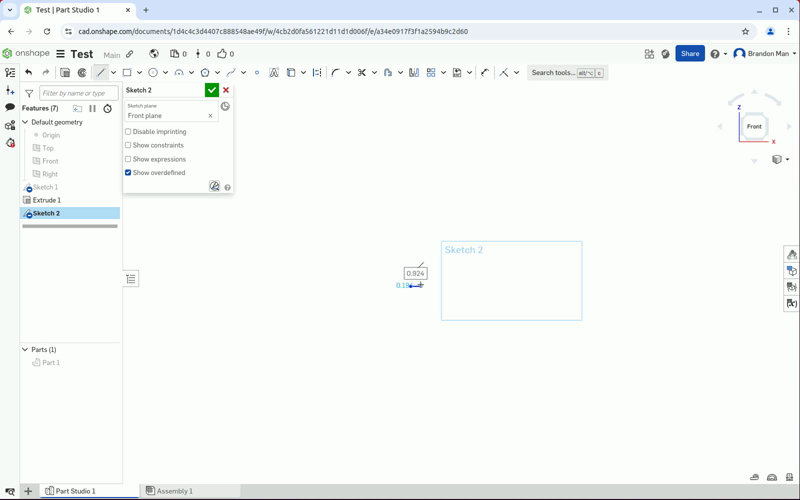
scroll(6)
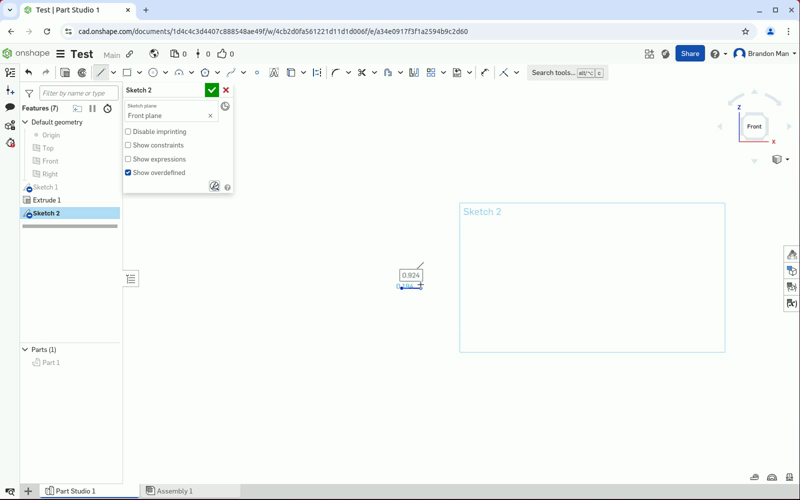
scroll(6)
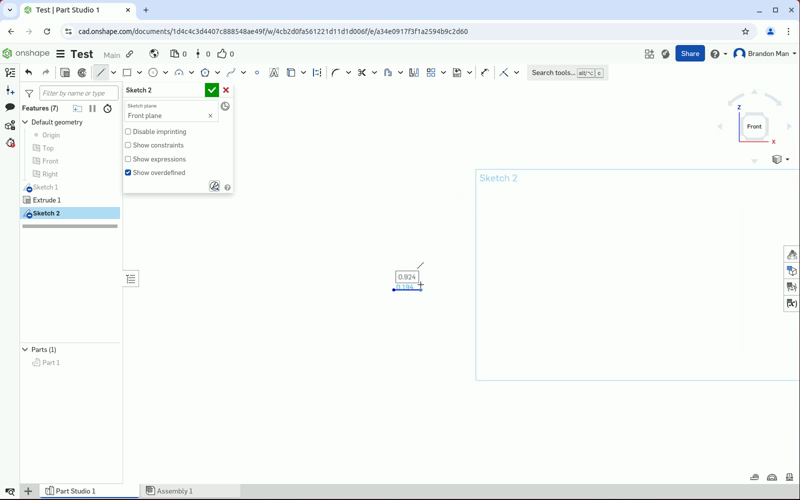
scroll(6)
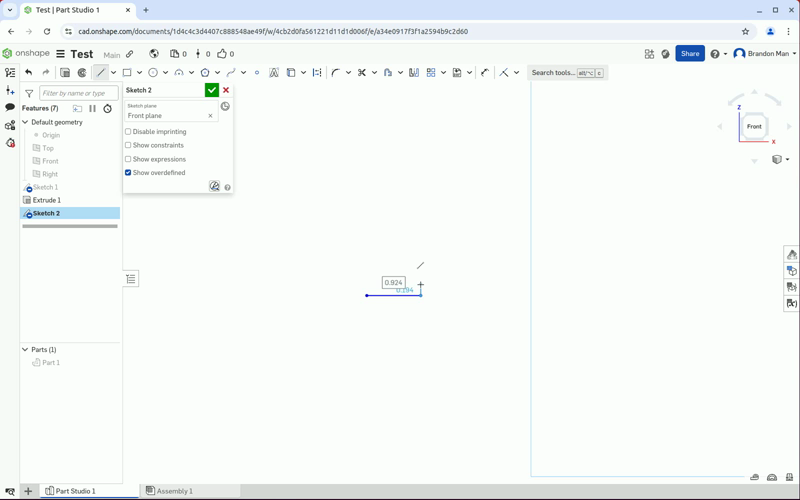
click(420, 284)
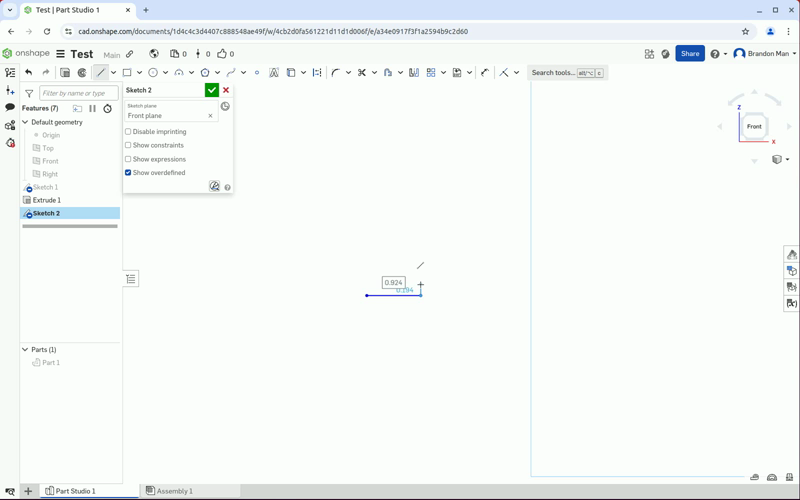
scroll(-6)
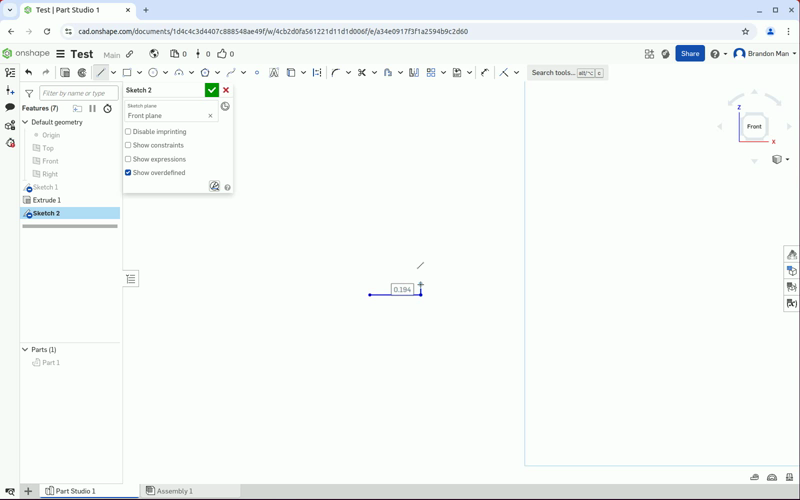
scroll(-6)
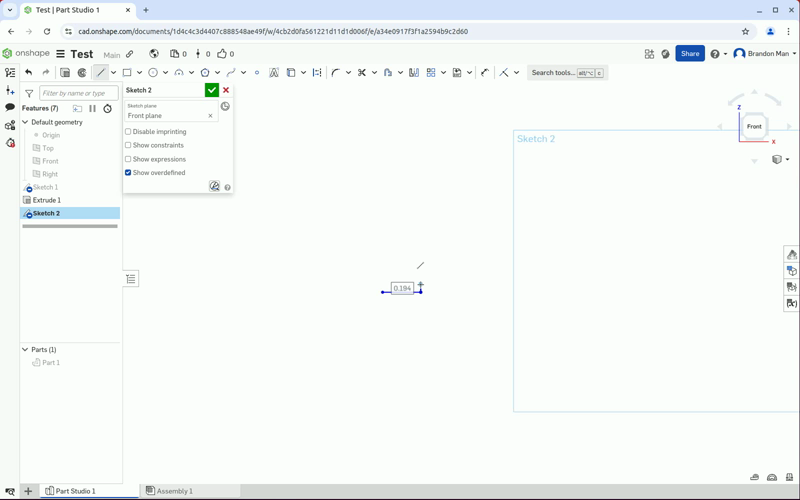
scroll(-6)
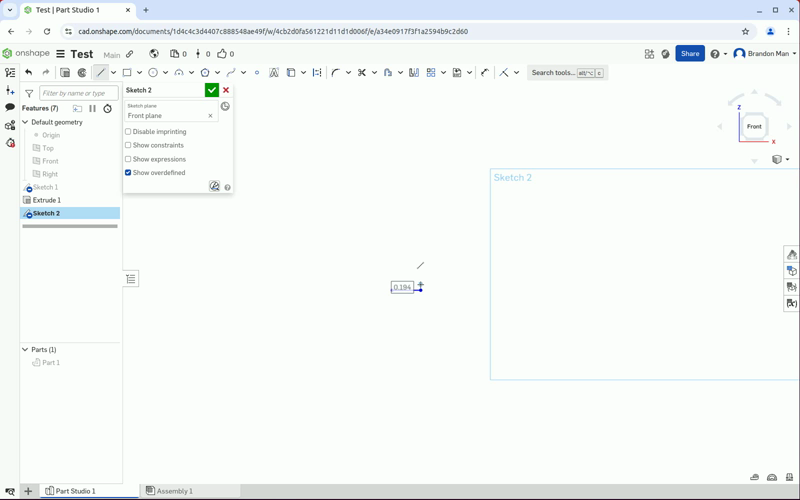
scroll(-6)
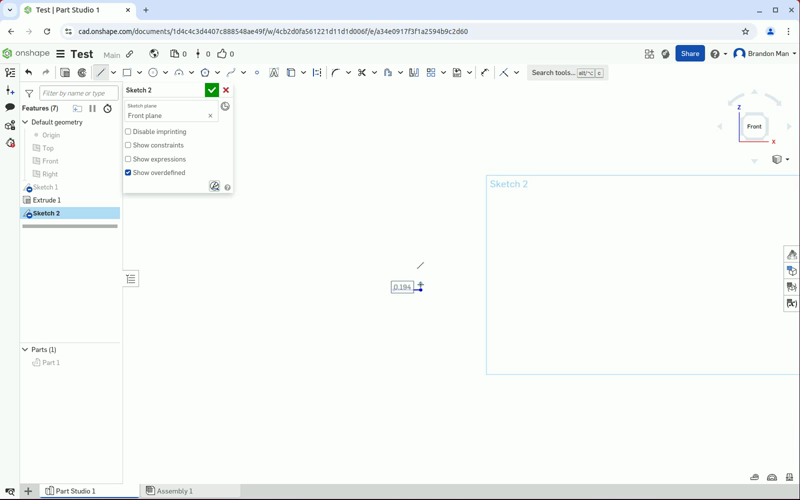
scroll(-6)
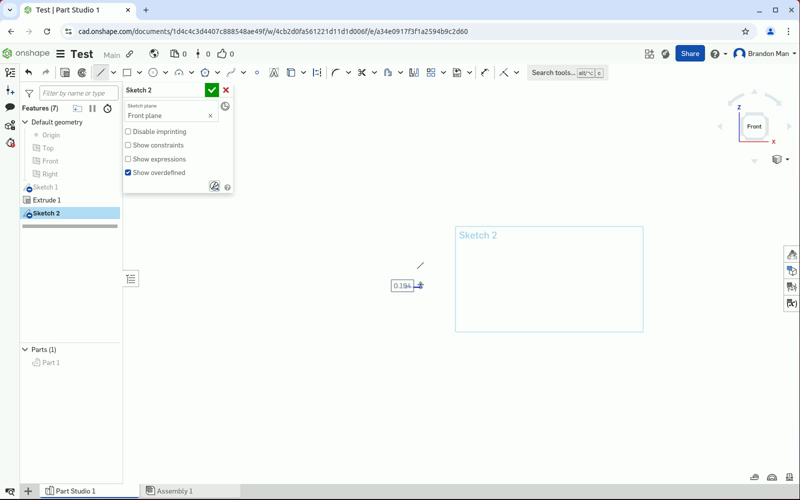
scroll(-6)
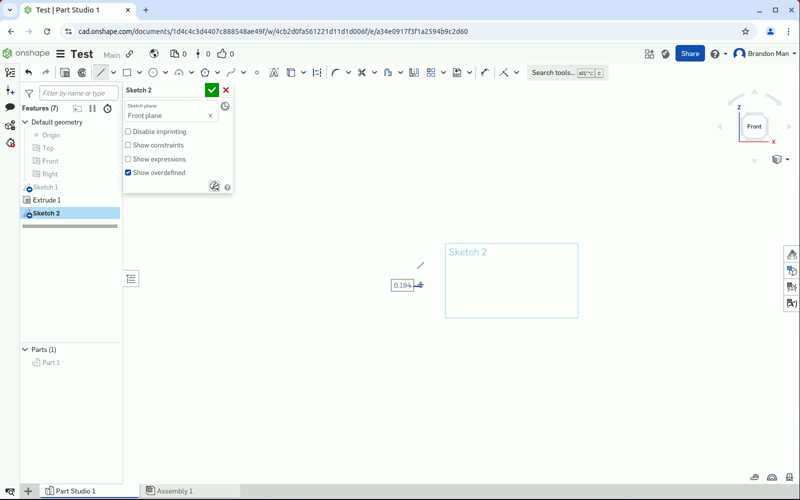
scroll(-6)
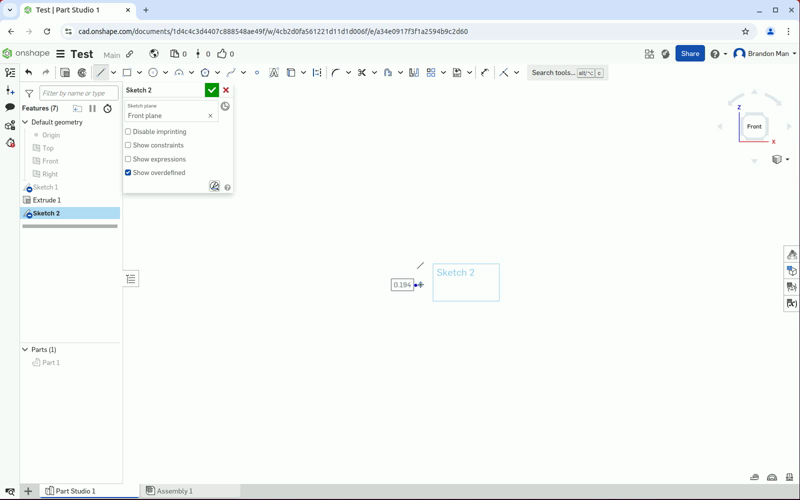
key_up(shift)
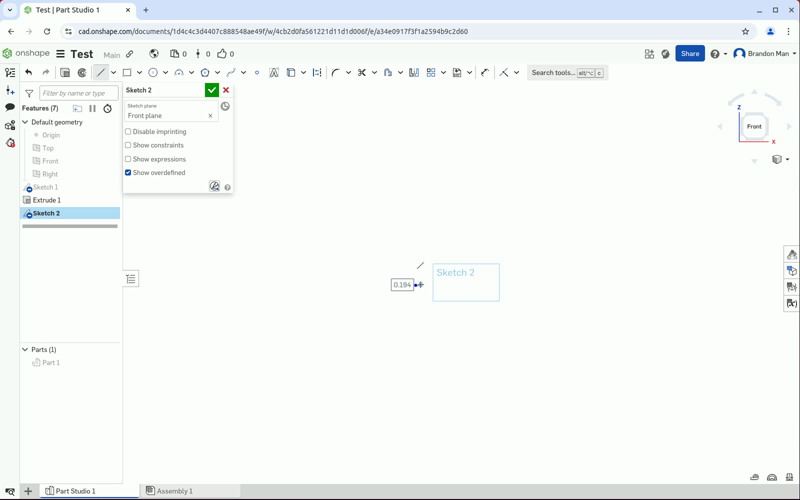
key_down(shift)
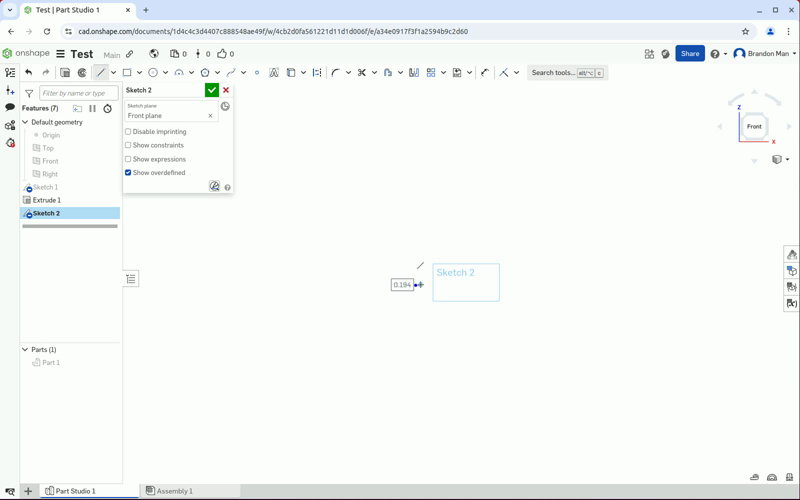
mouse_move(450, 284)
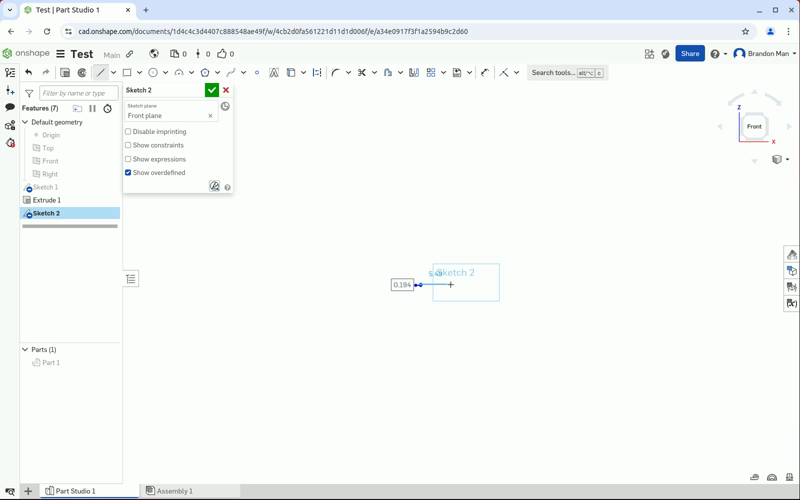
mouse_move(417, 284)
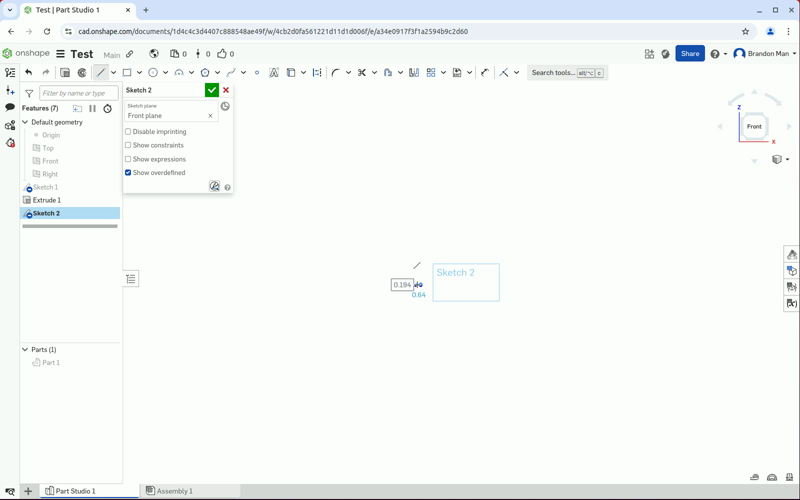
scroll(6)
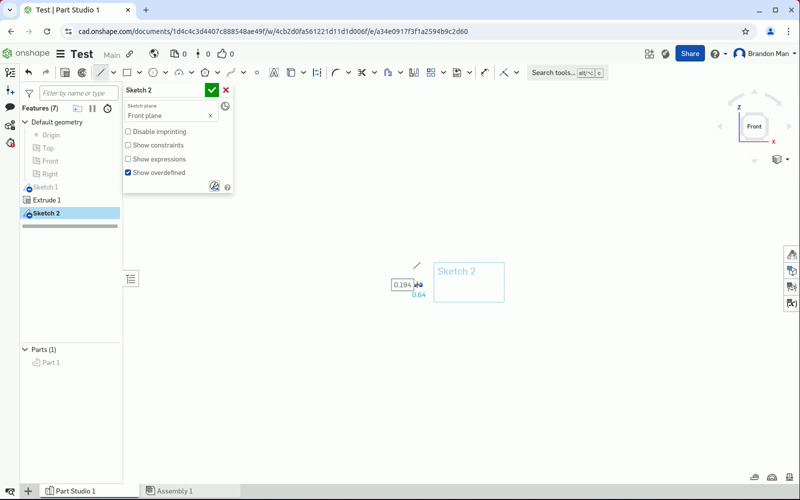
scroll(6)
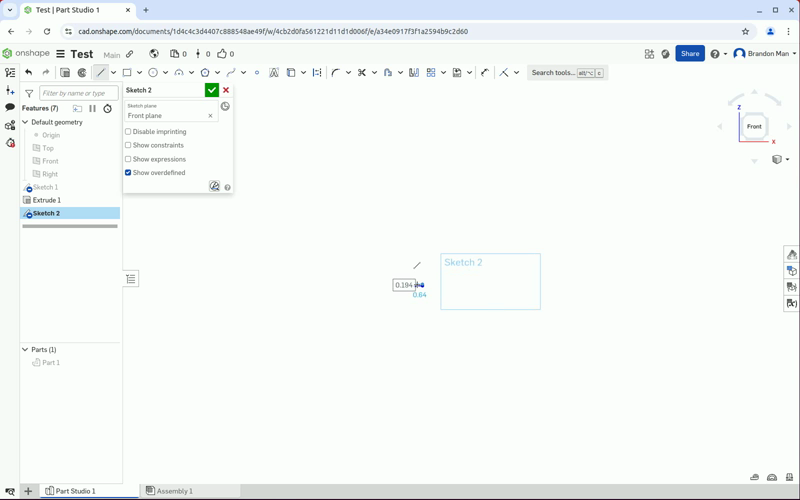
scroll(6)
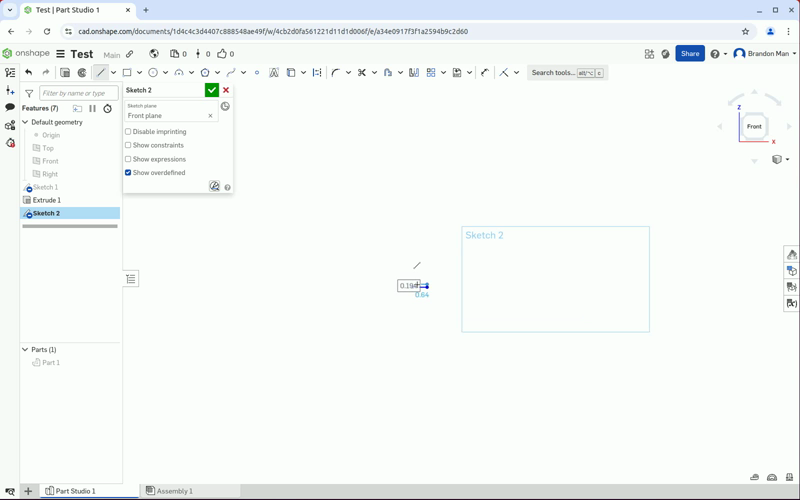
scroll(6)
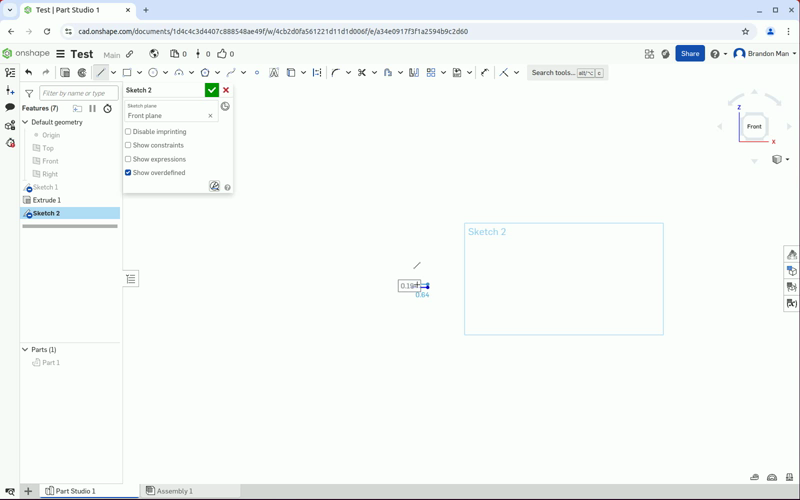
scroll(6)
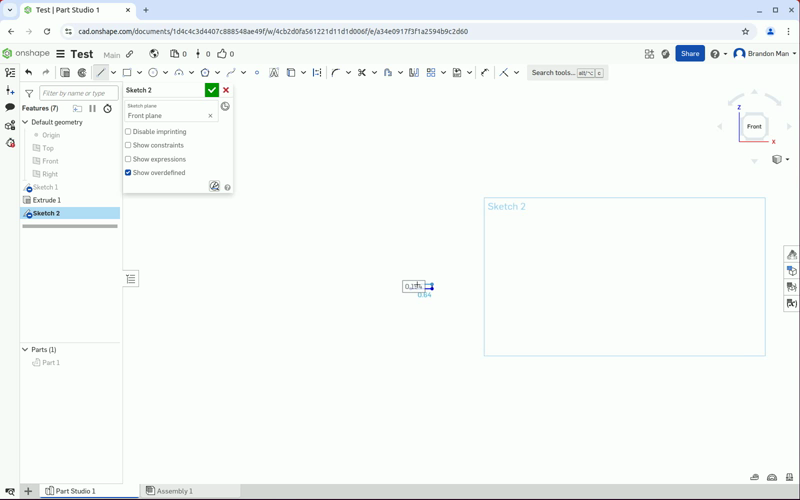
scroll(6)
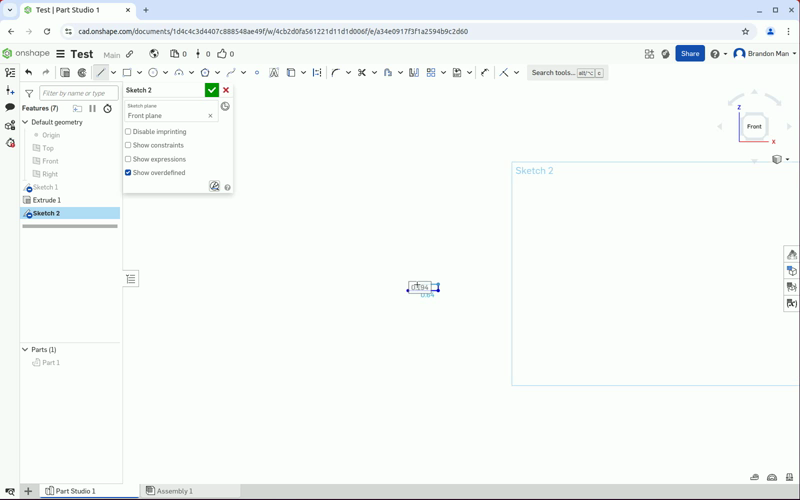
scroll(6)
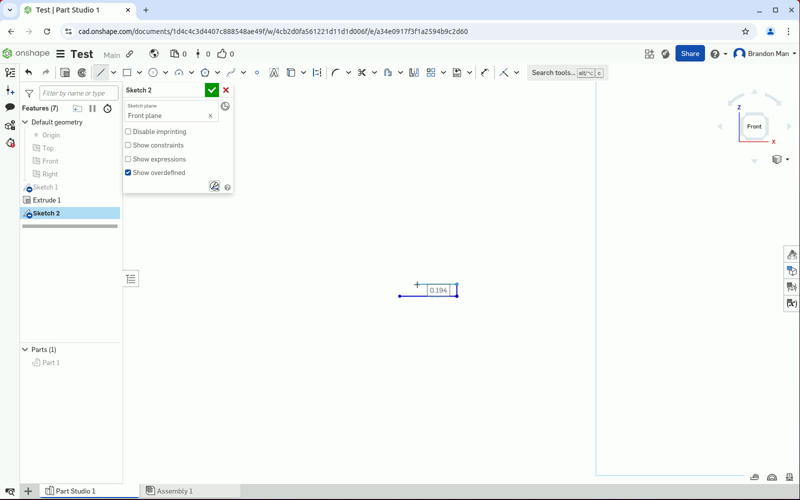
click(417, 284)
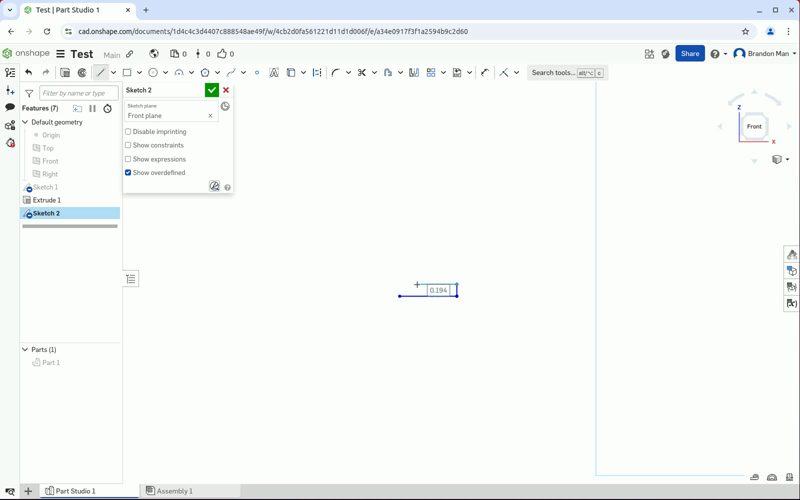
scroll(-6)
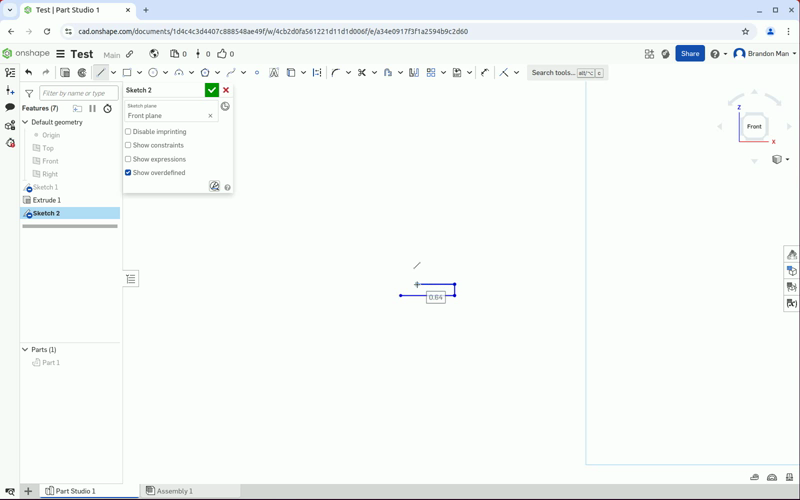
scroll(-6)
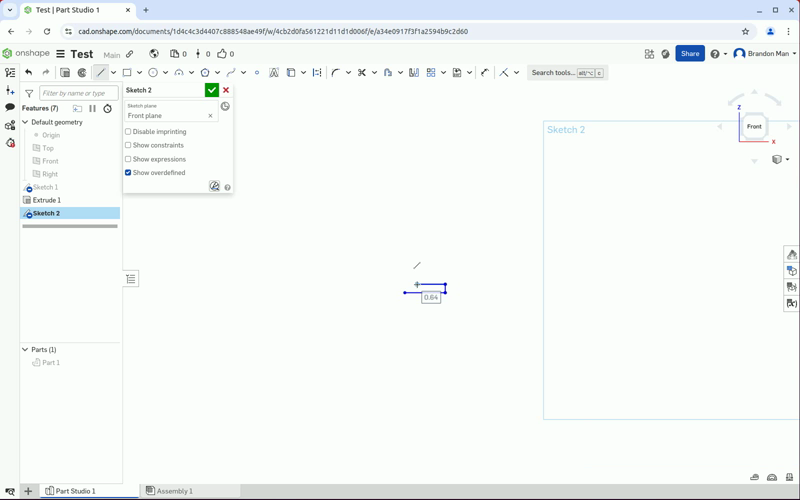
scroll(-6)
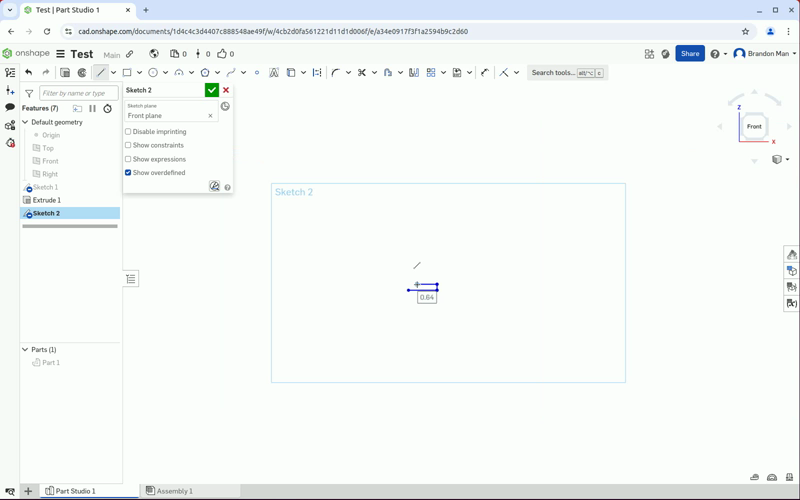
scroll(-6)
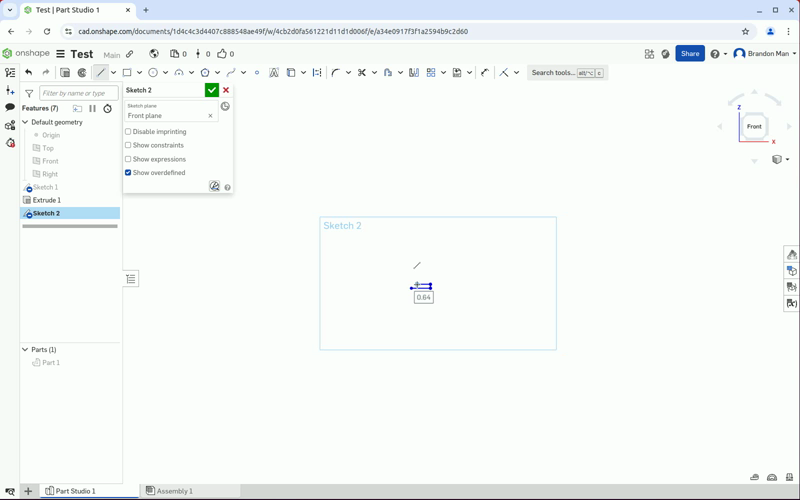
scroll(-6)
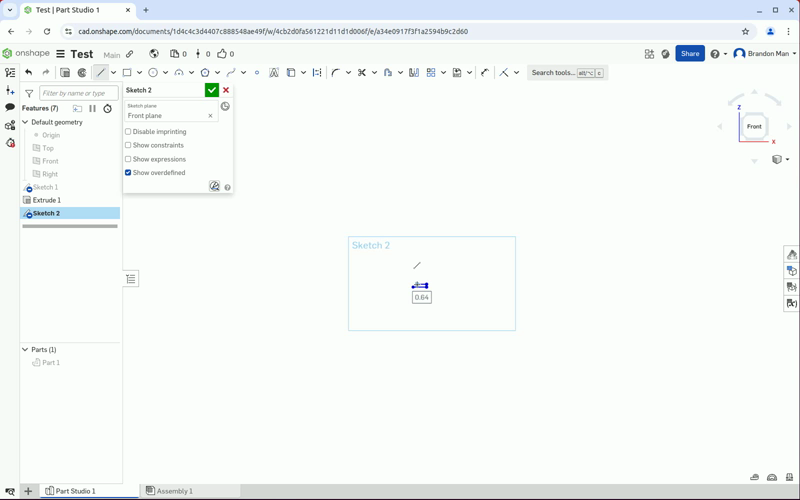
scroll(-6)
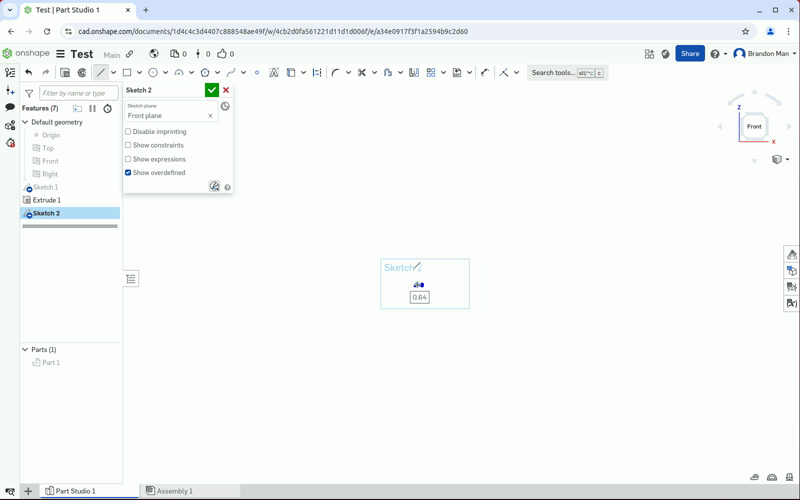
scroll(-6)
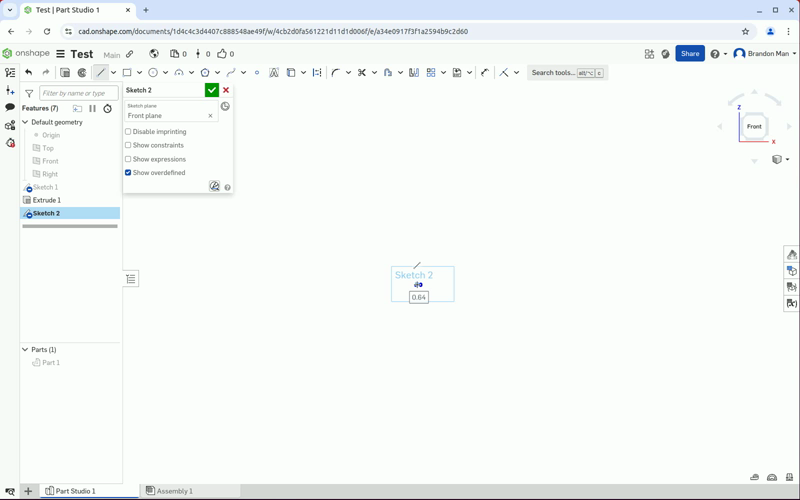
key_up(shift)
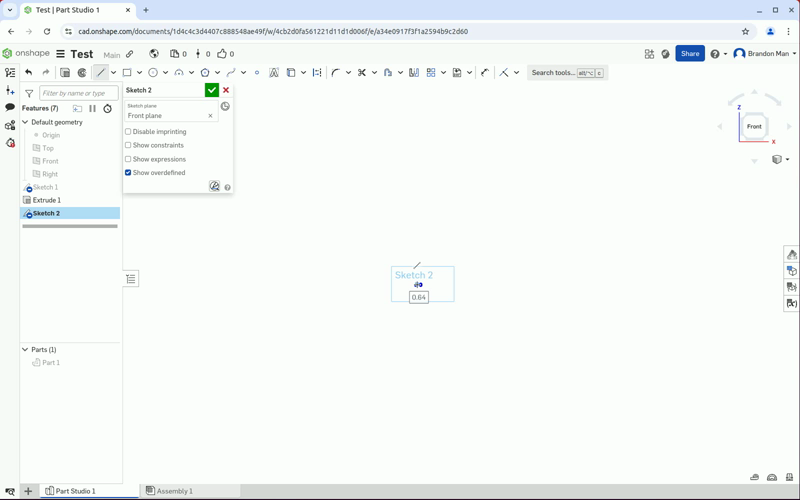
key_down(shift)
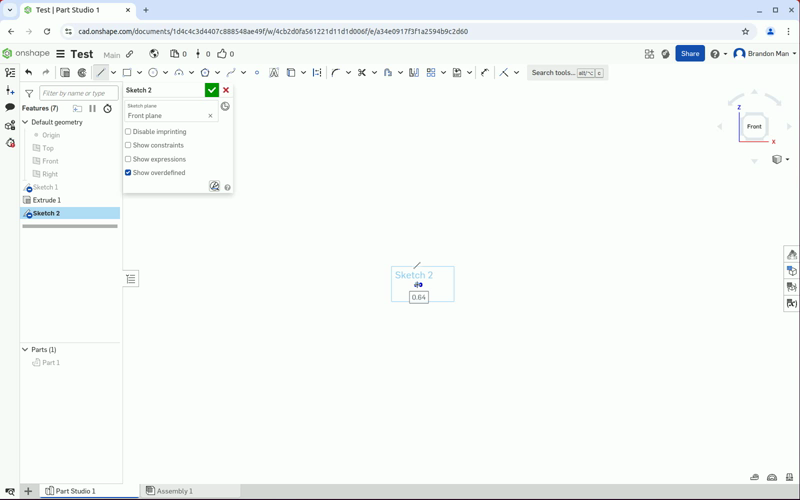
mouse_move(447, 284)
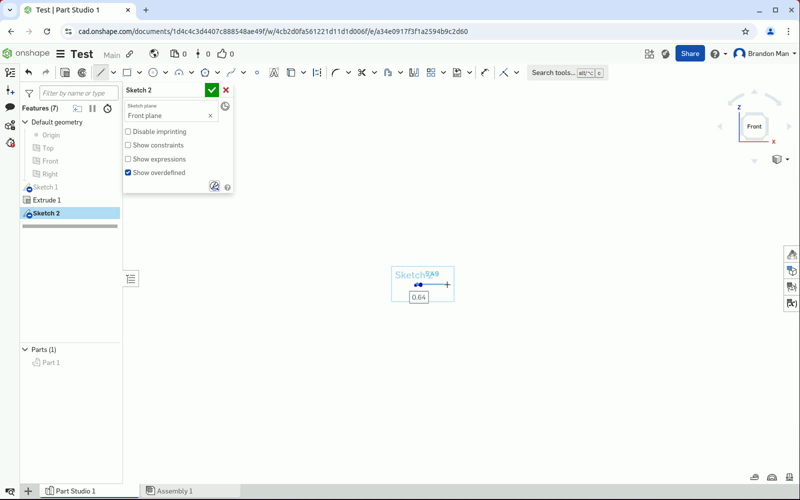
mouse_move(417, 282)
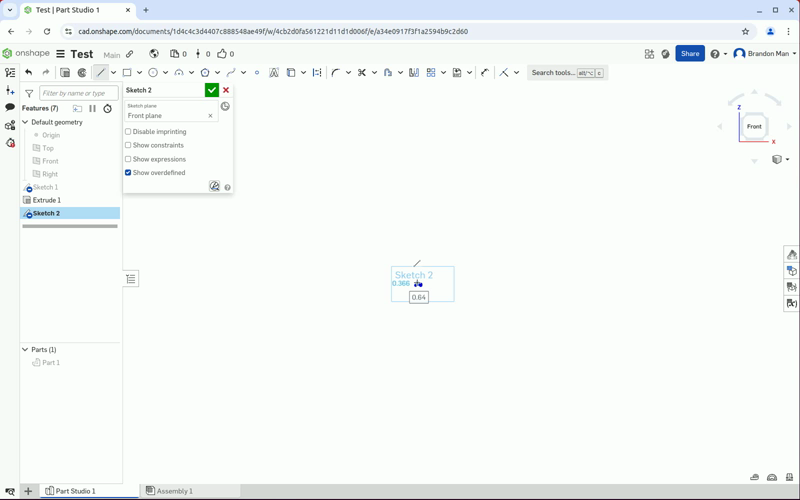
scroll(6)
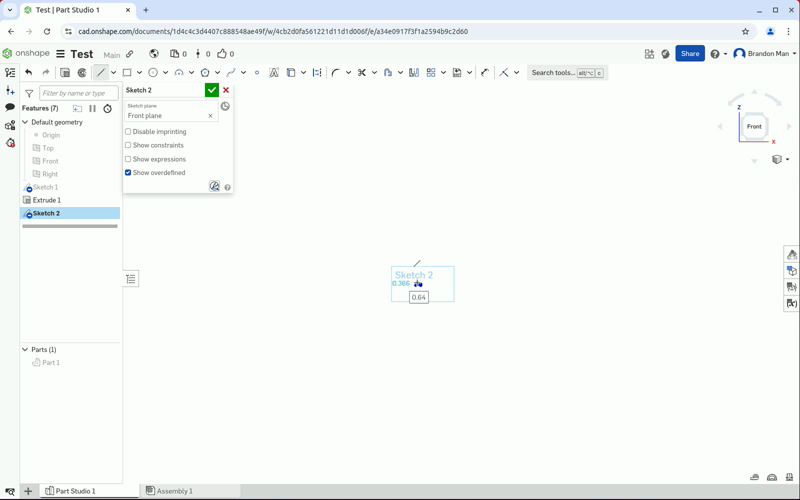
scroll(6)
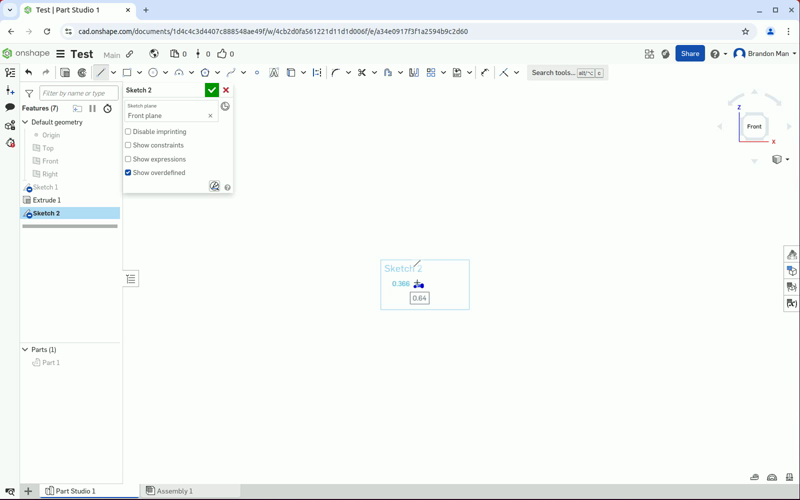
scroll(6)
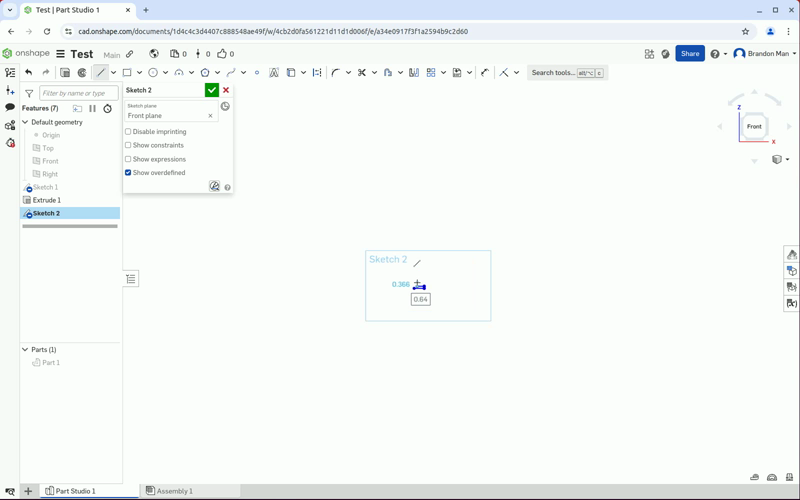
scroll(6)
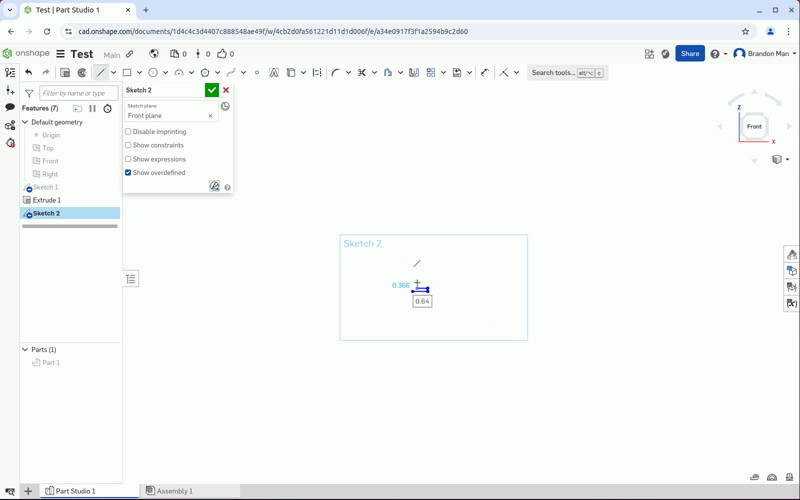
scroll(6)
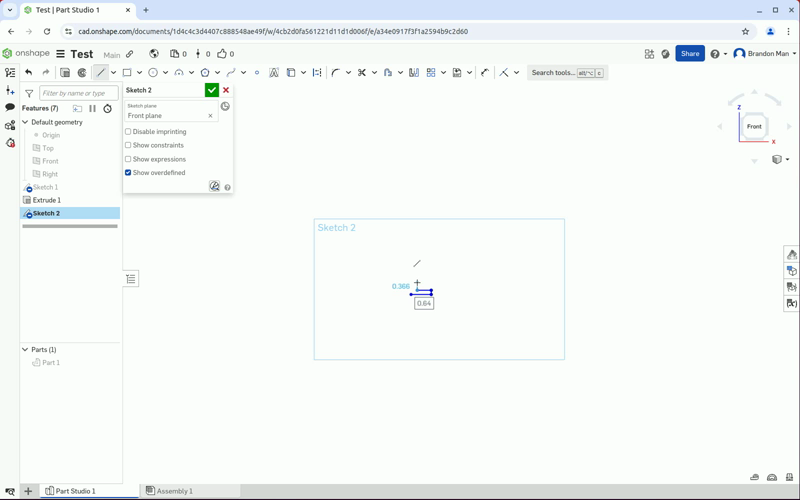
scroll(6)
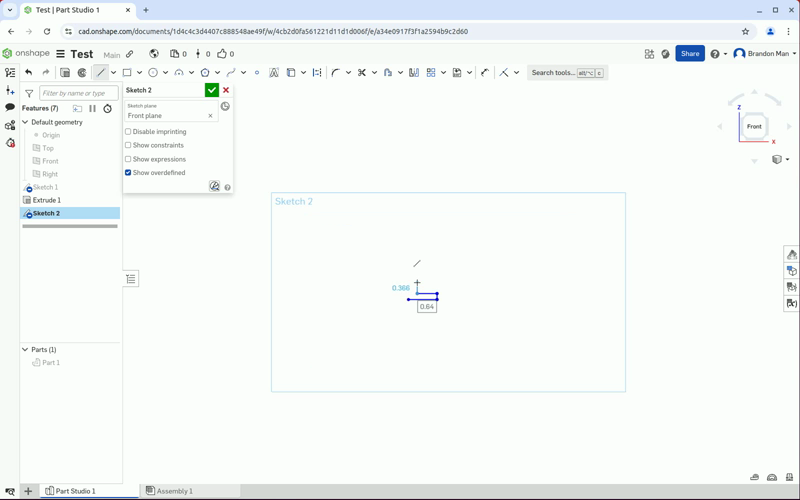
scroll(6)
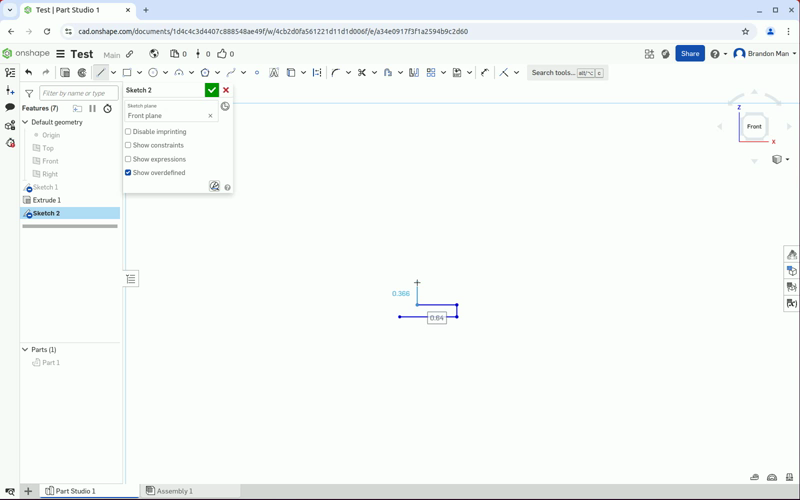
click(417, 282)
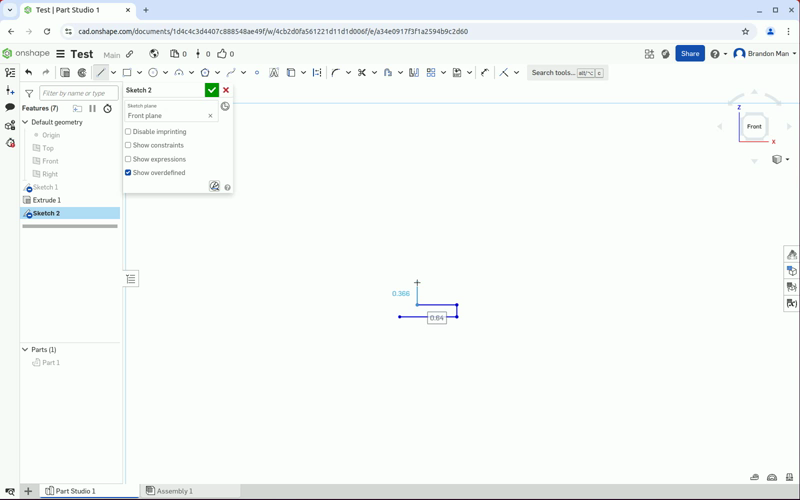
scroll(-6)
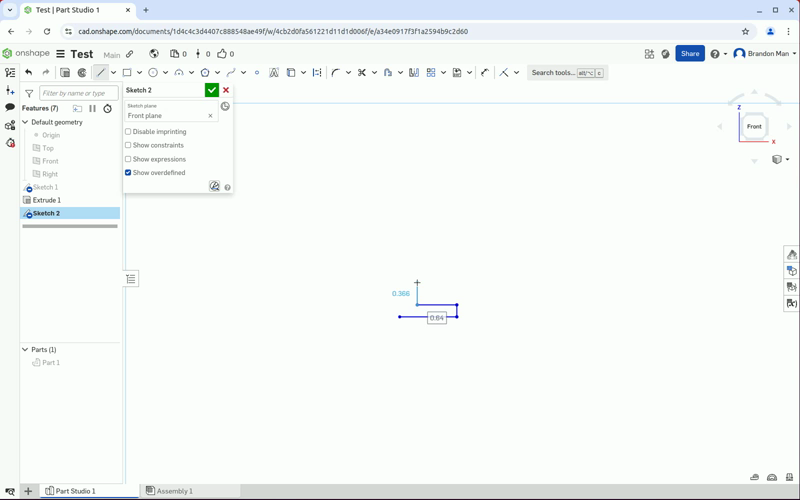
scroll(-6)
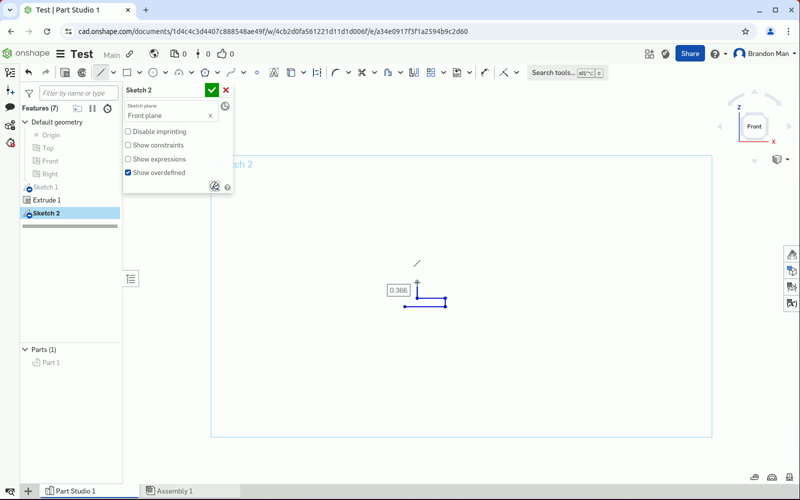
scroll(-6)
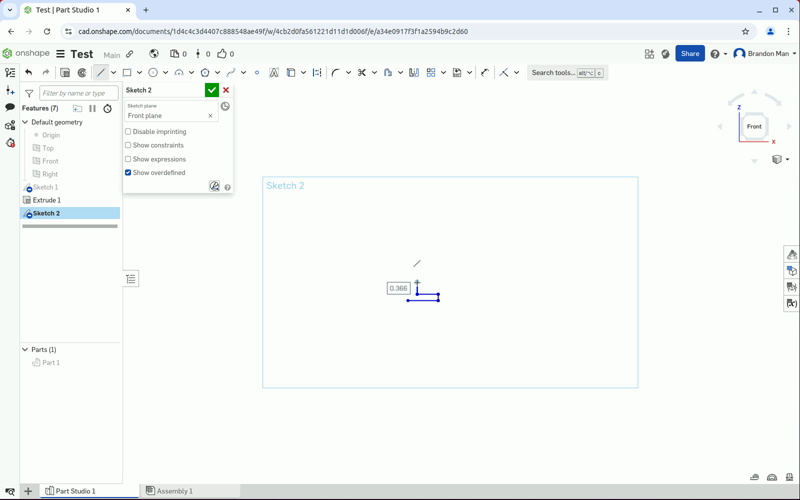
scroll(-6)
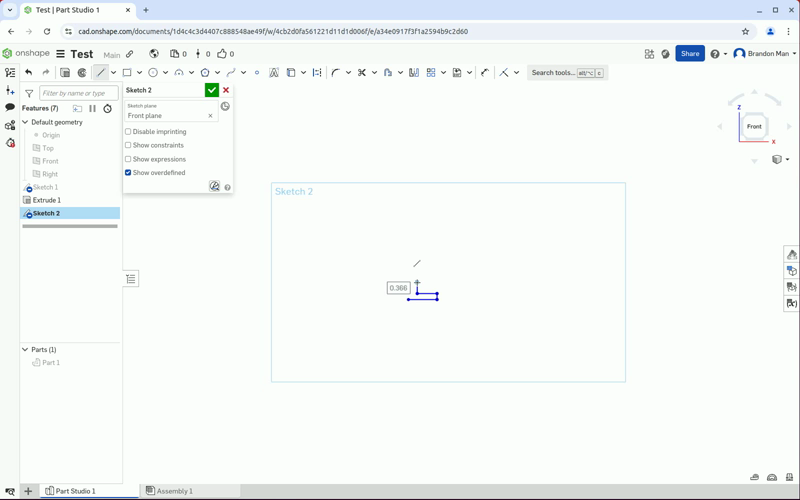
scroll(-6)
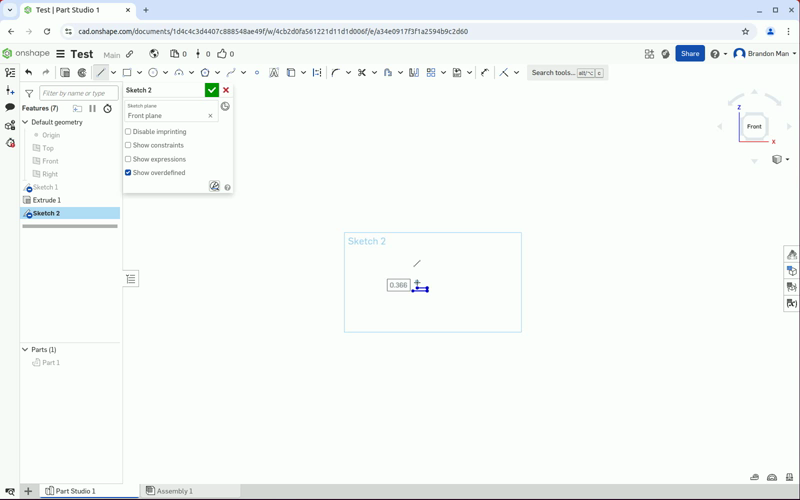
scroll(-6)
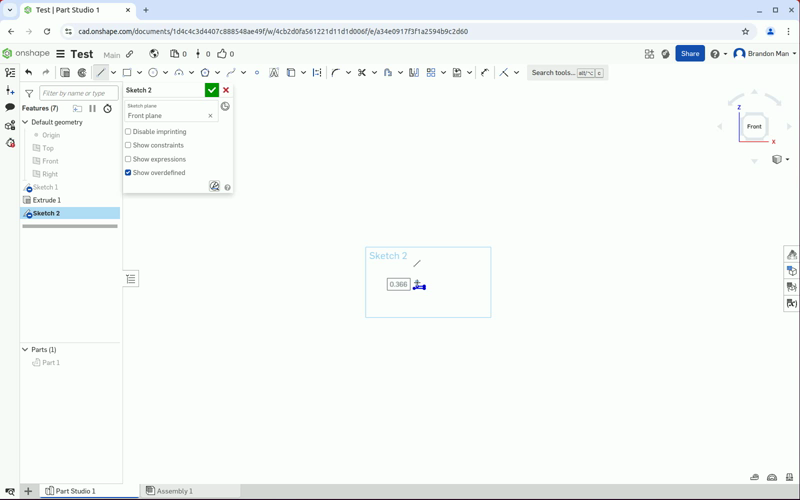
scroll(-6)
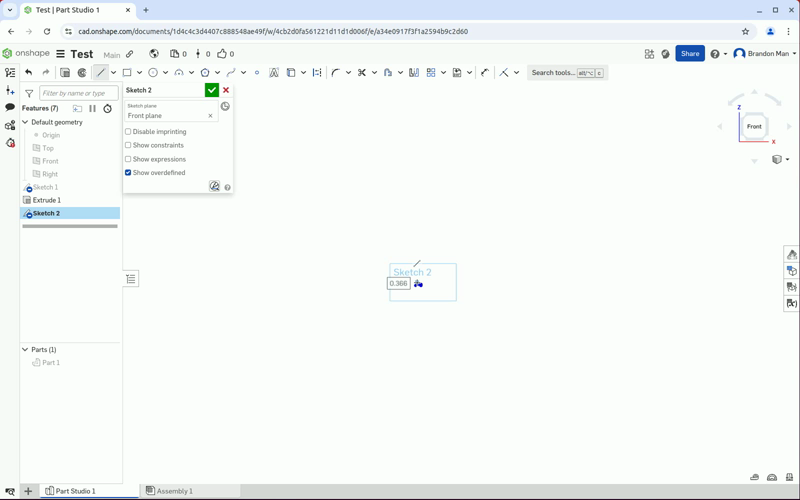
key_up(shift)
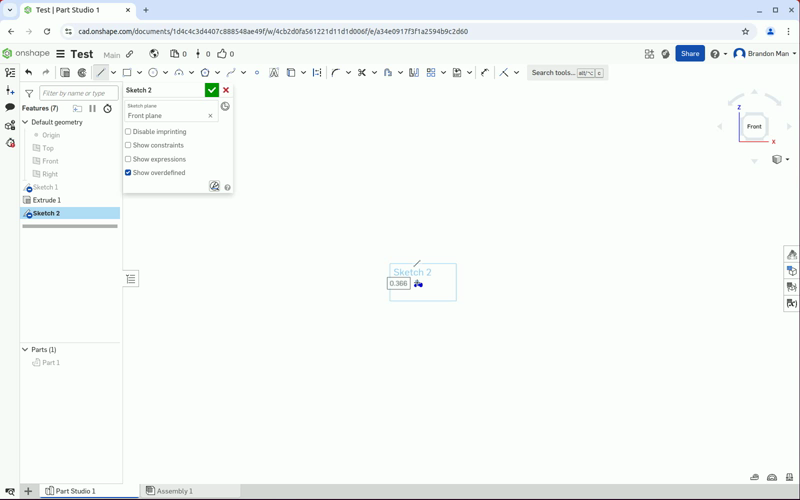
key_down(shift)
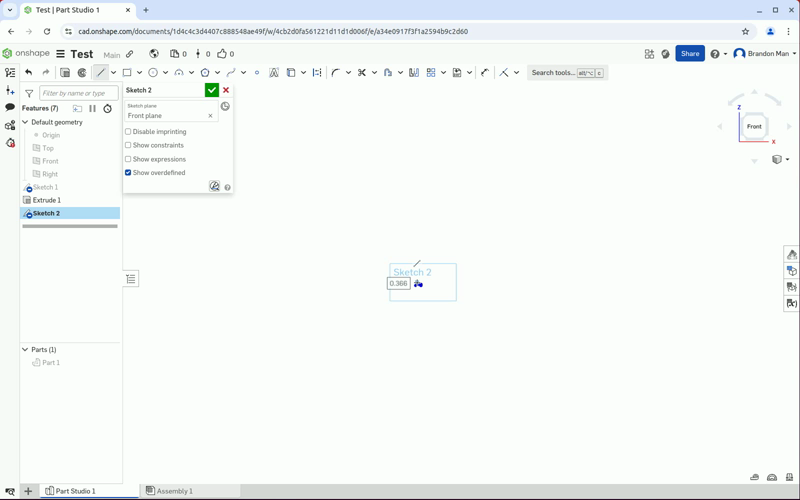
mouse_move(505, 282)
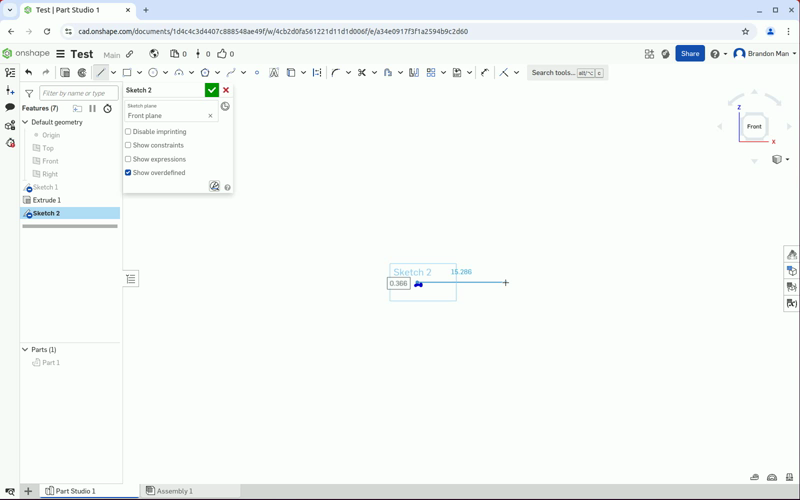
click(505, 282)
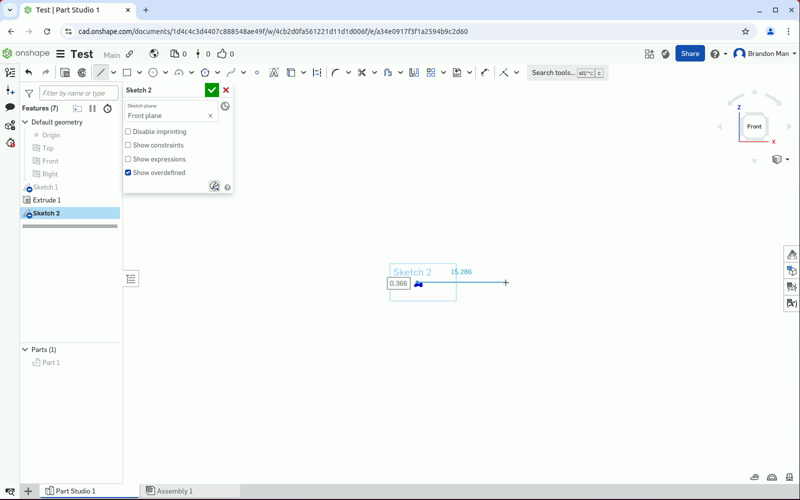
key_up(shift)
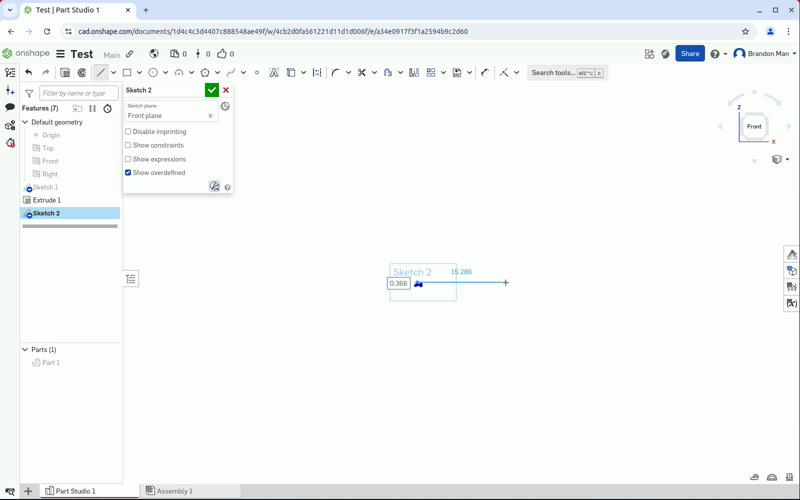
key_down(shift)
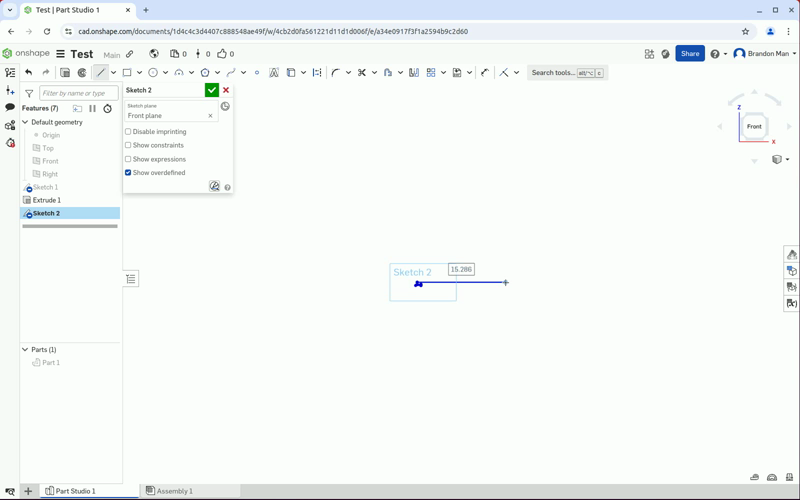
mouse_move(535, 282)
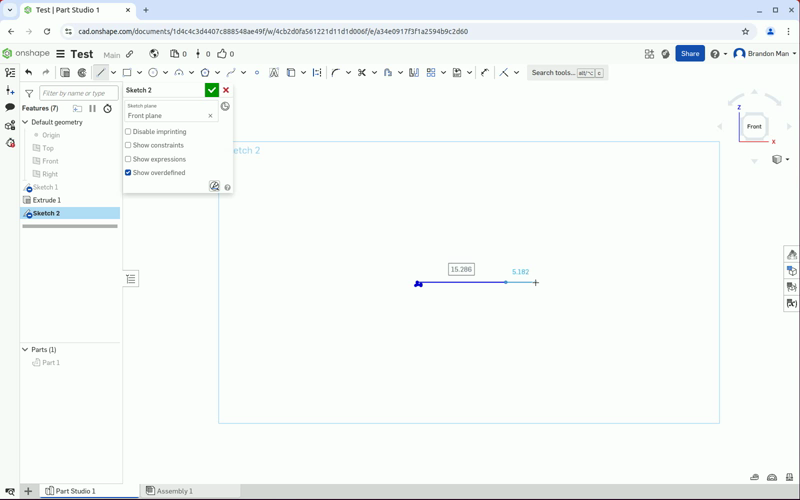
mouse_move(505, 284)
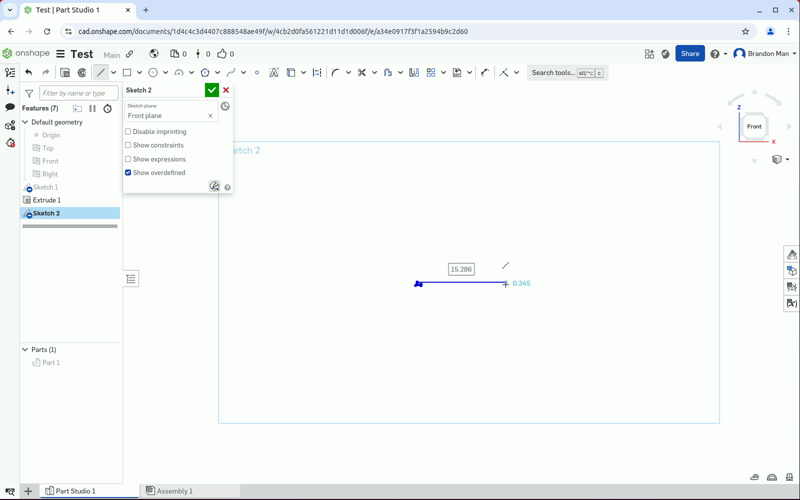
scroll(6)
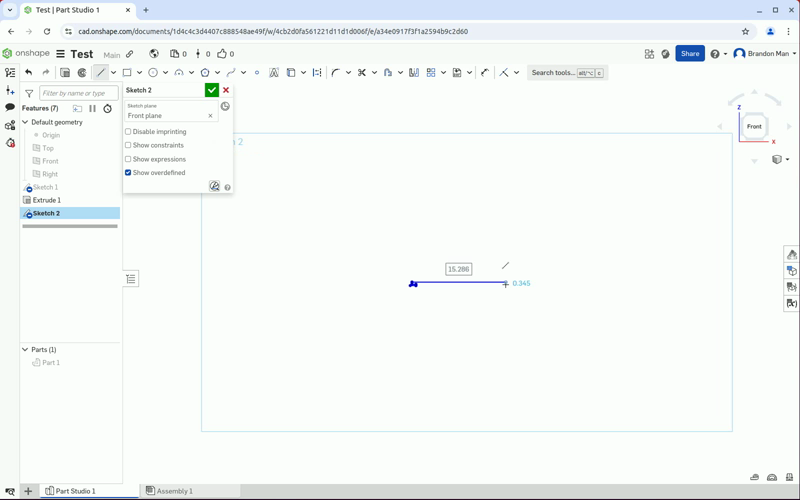
scroll(6)
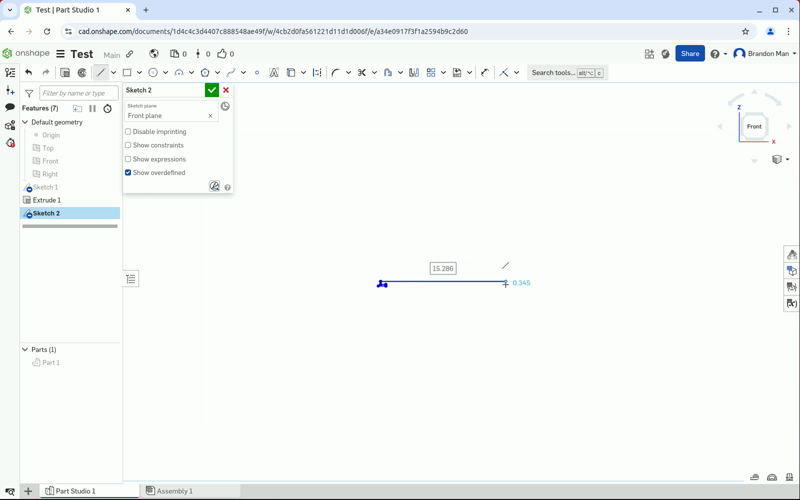
scroll(6)
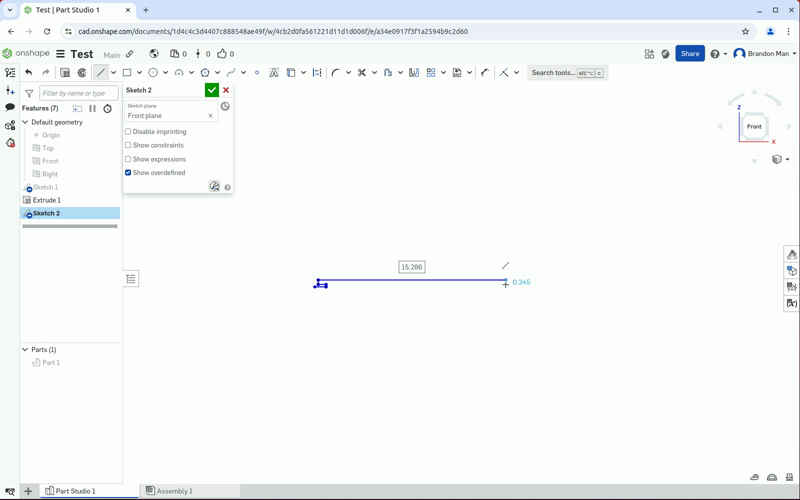
scroll(6)
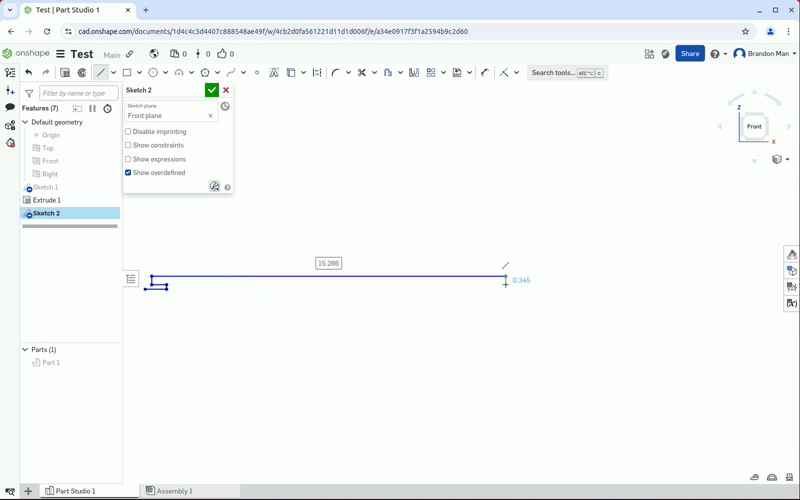
scroll(6)
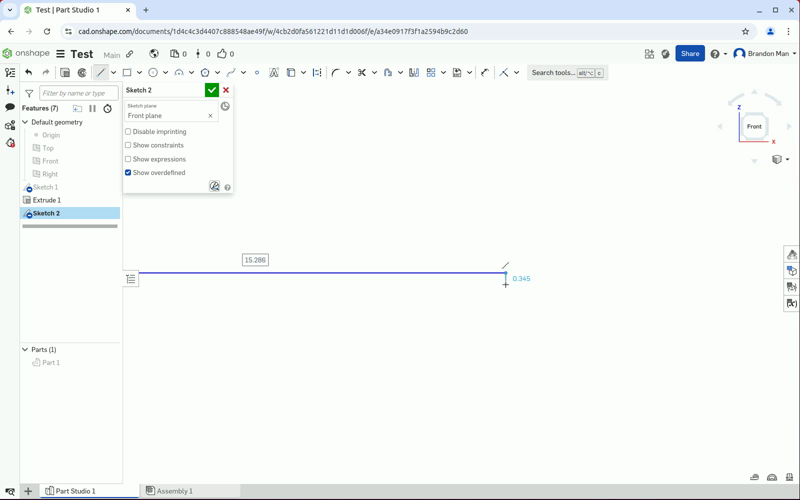
scroll(6)
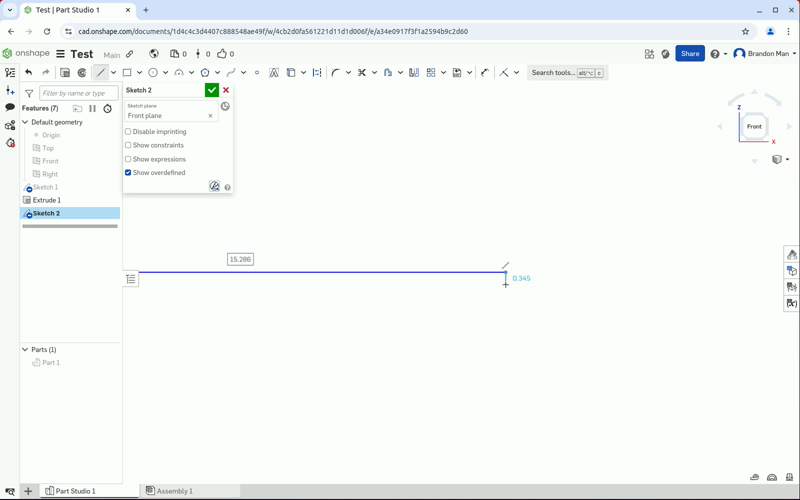
scroll(6)
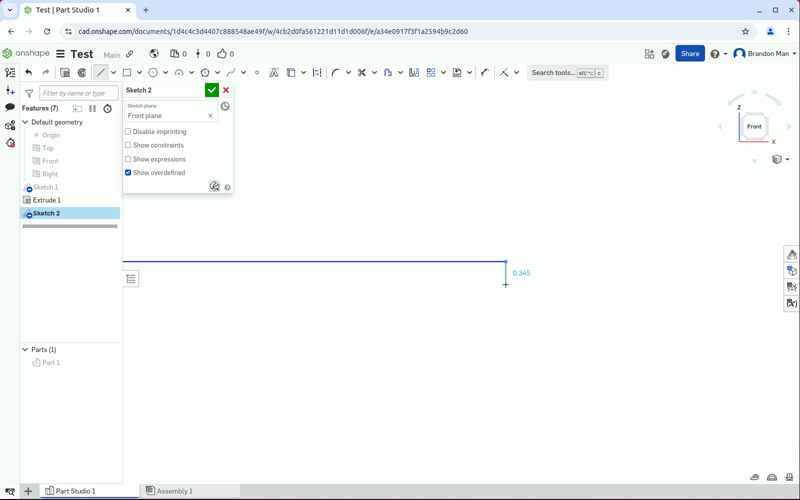
click(505, 284)
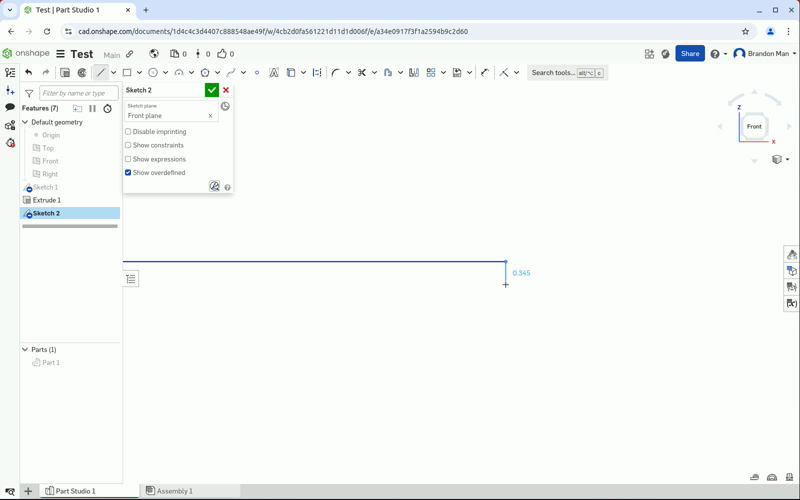
scroll(-6)
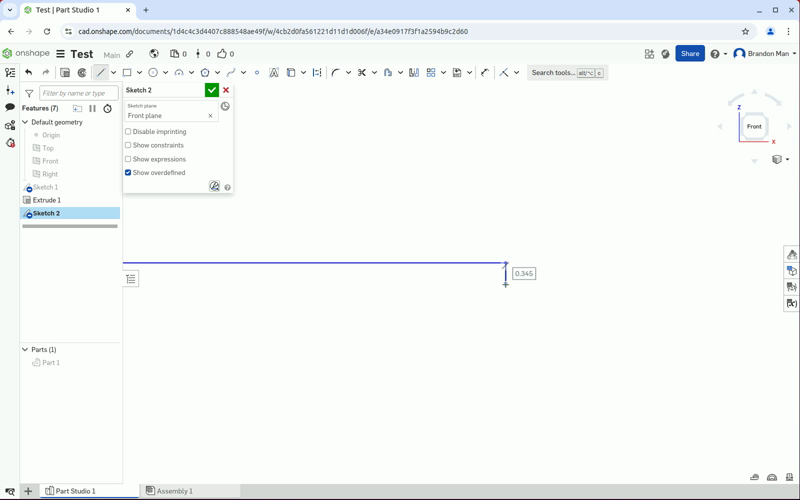
scroll(-6)
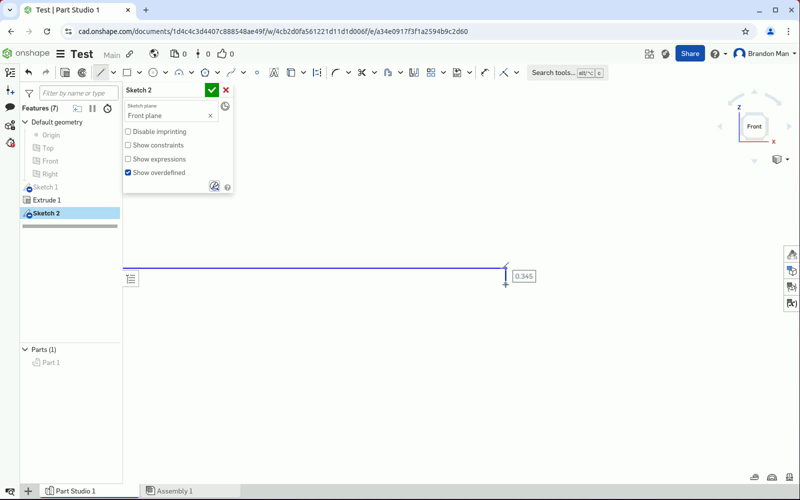
scroll(-6)
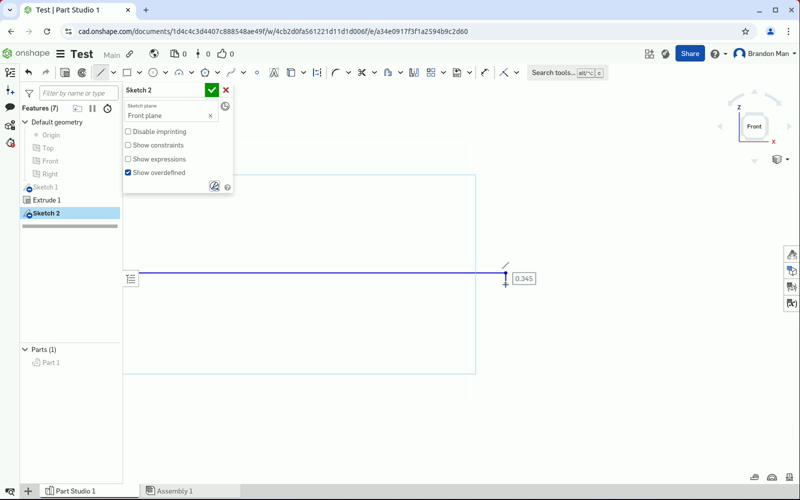
scroll(-6)
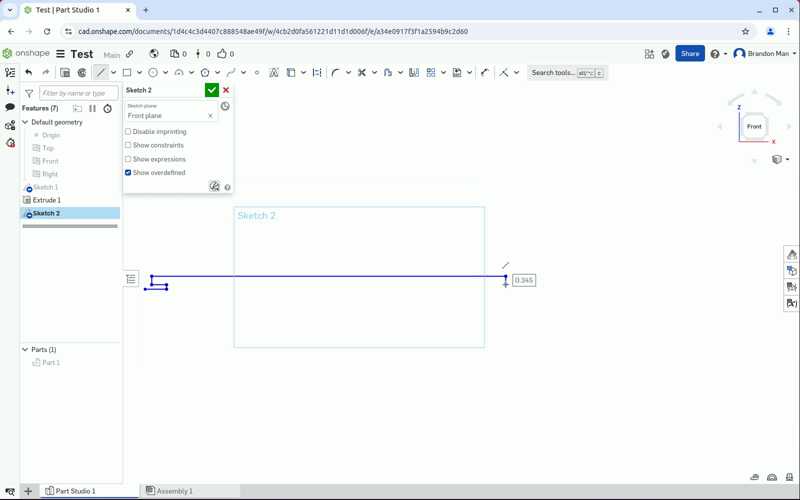
scroll(-6)
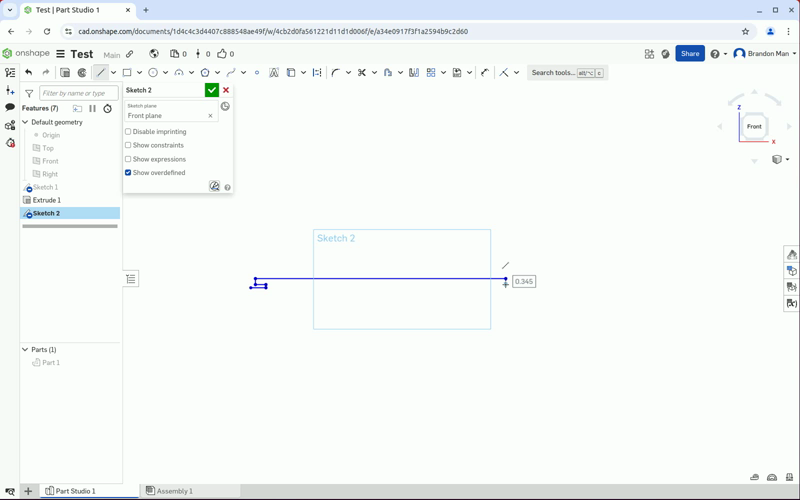
scroll(-6)
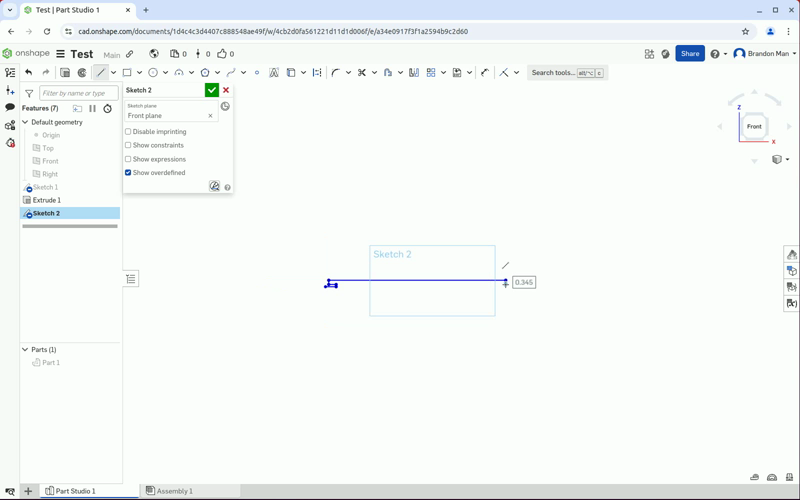
scroll(-6)
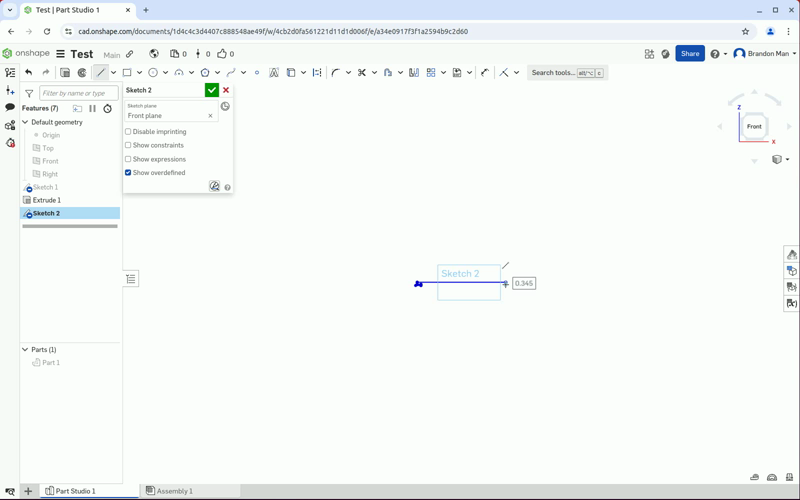
key_up(shift)
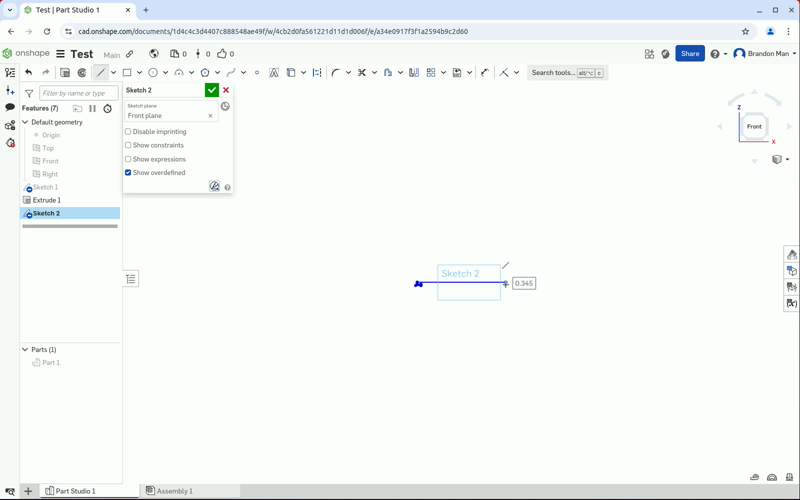
key_down(shift)
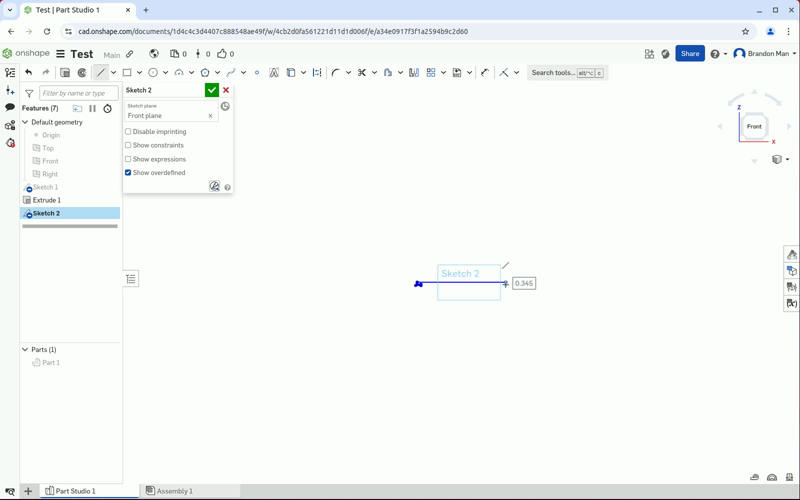
mouse_move(535, 284)
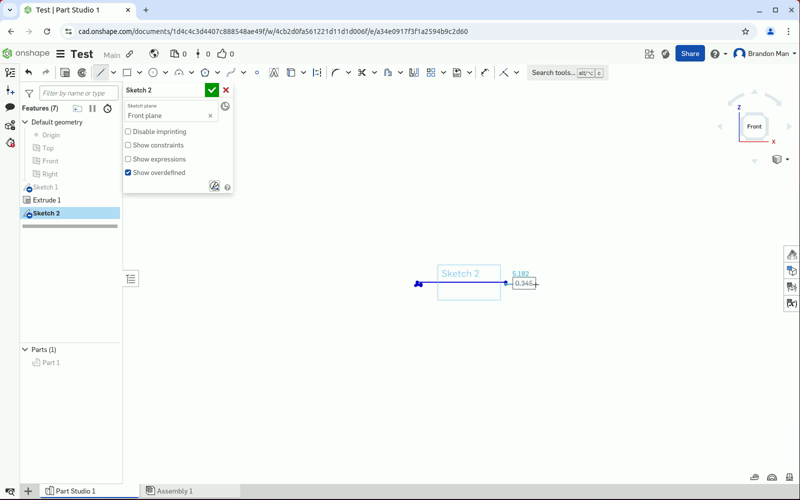
mouse_move(501, 284)
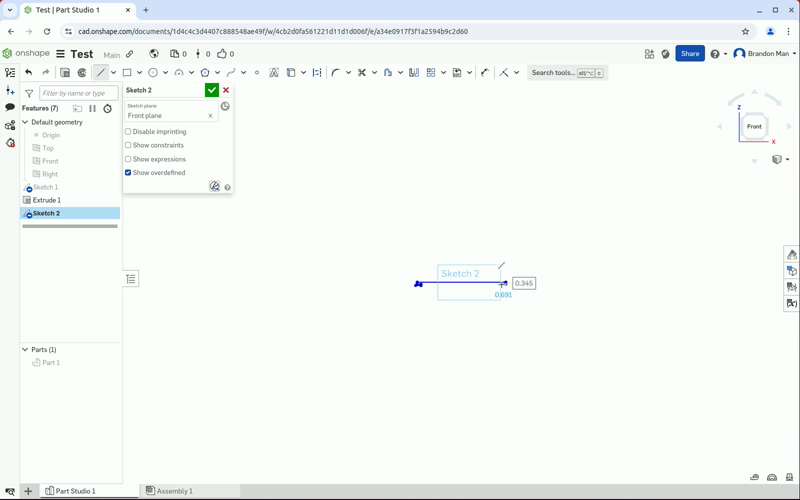
scroll(6)
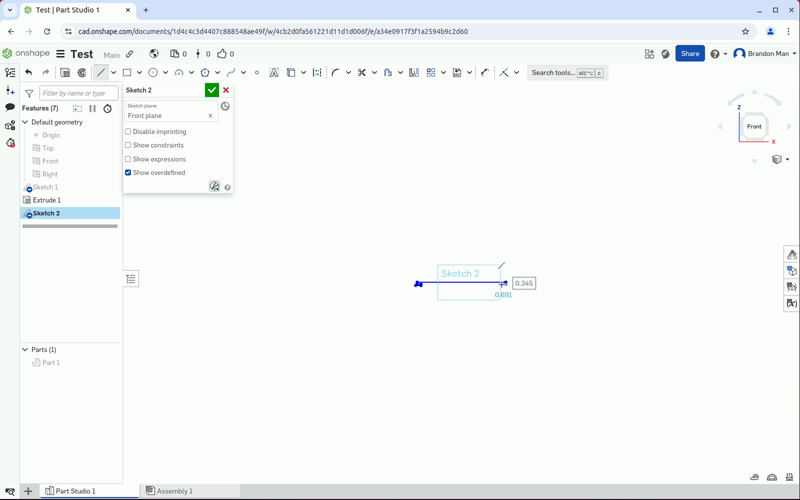
scroll(6)
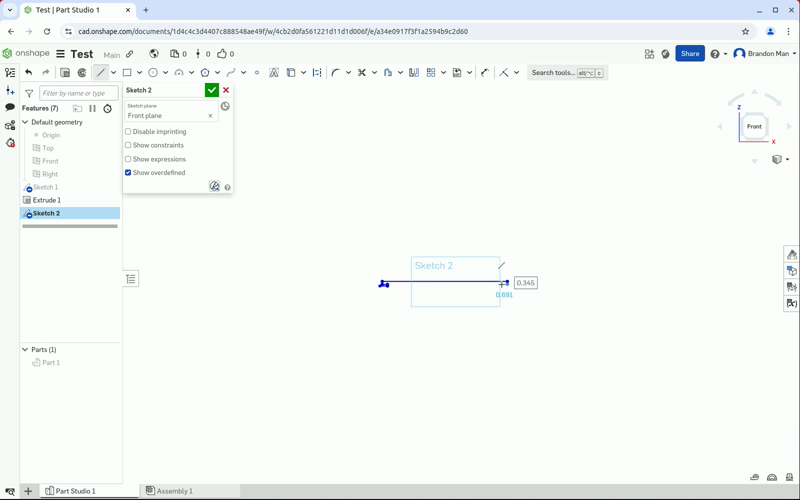
scroll(6)
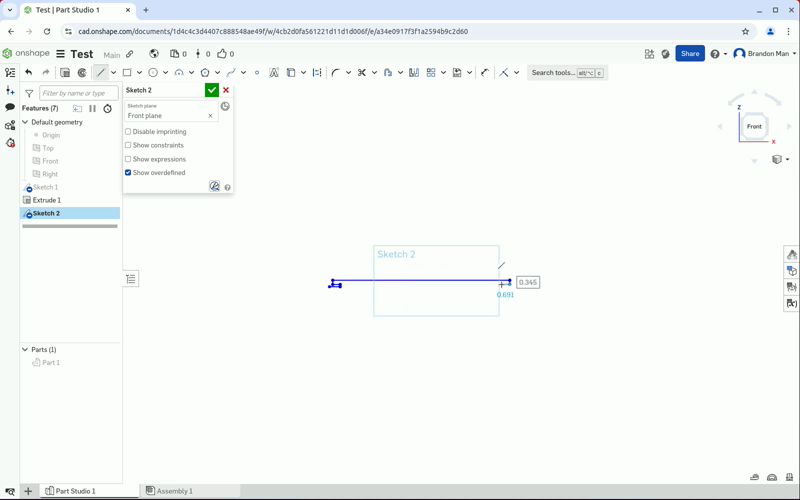
scroll(6)
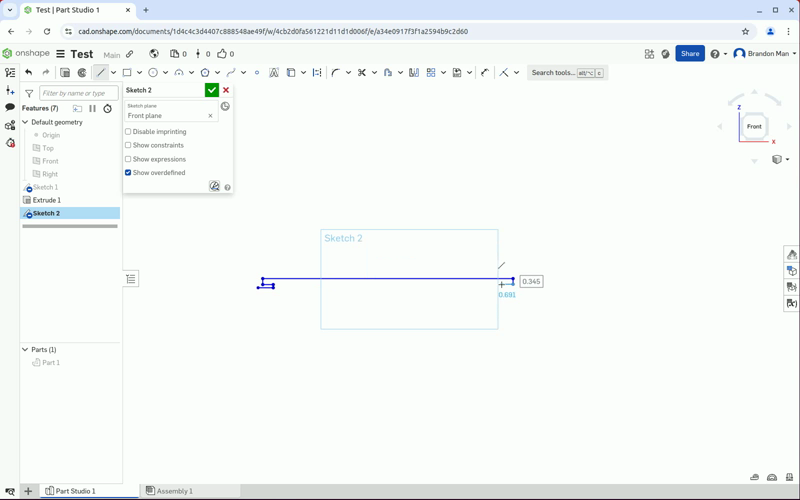
scroll(6)
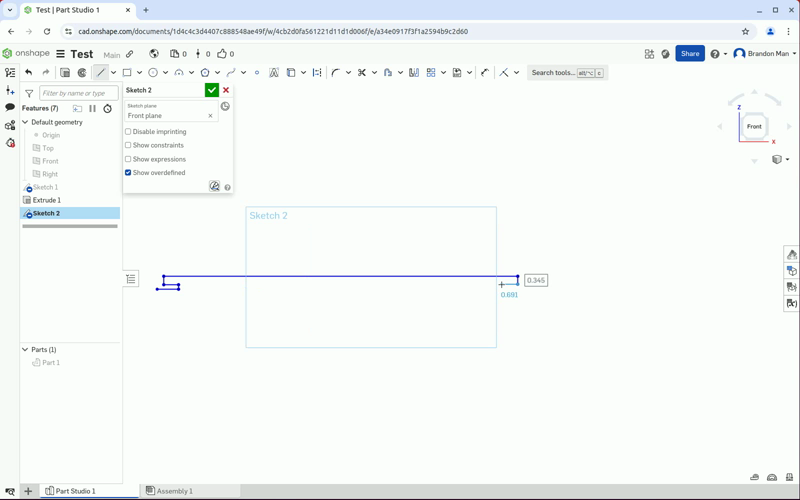
scroll(6)
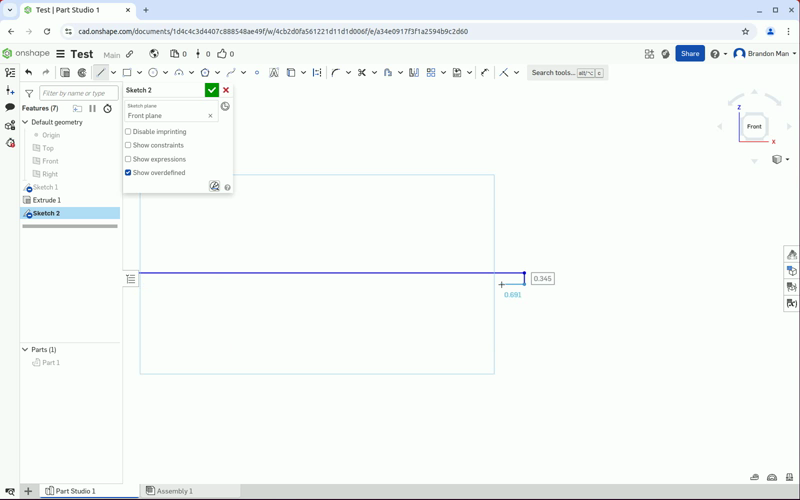
scroll(6)
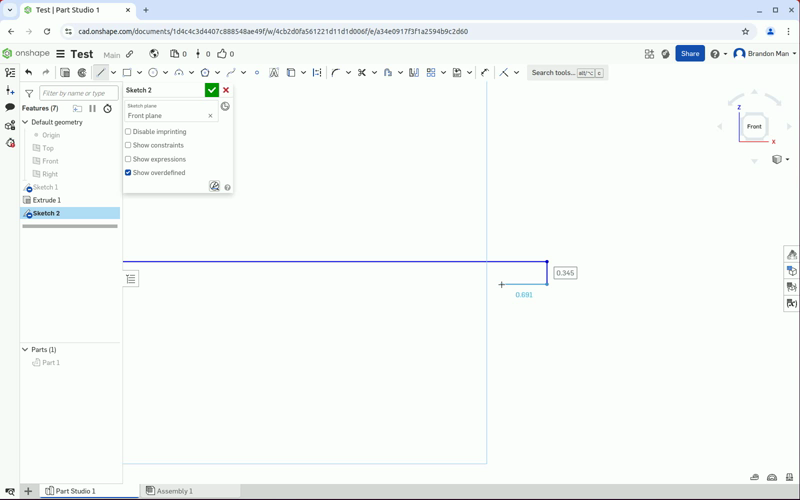
click(501, 284)
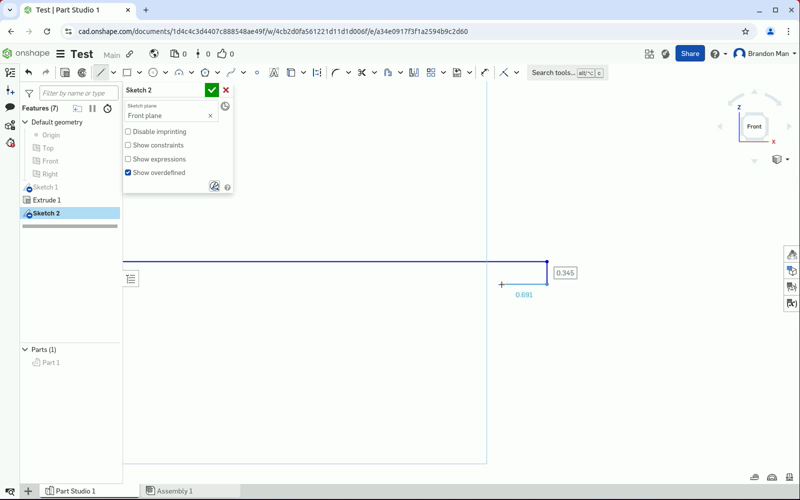
scroll(-6)
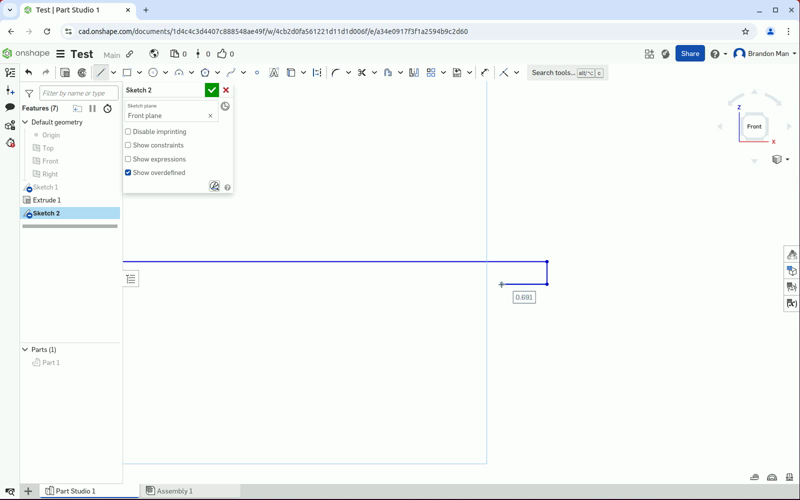
scroll(-6)
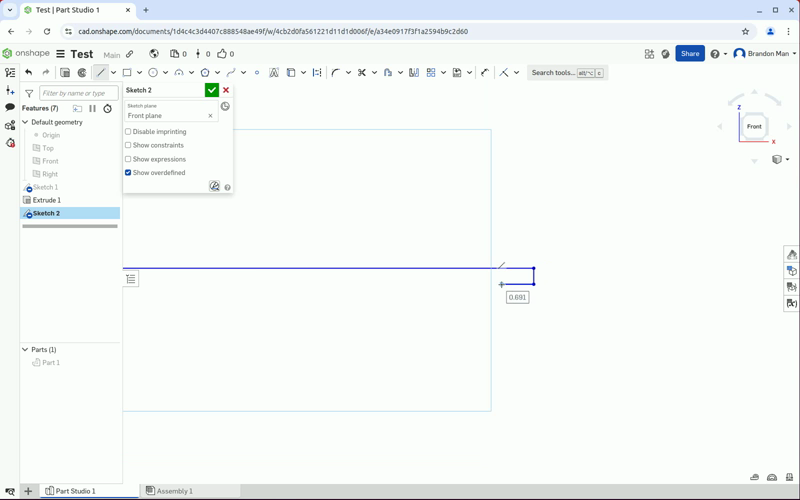
scroll(-6)
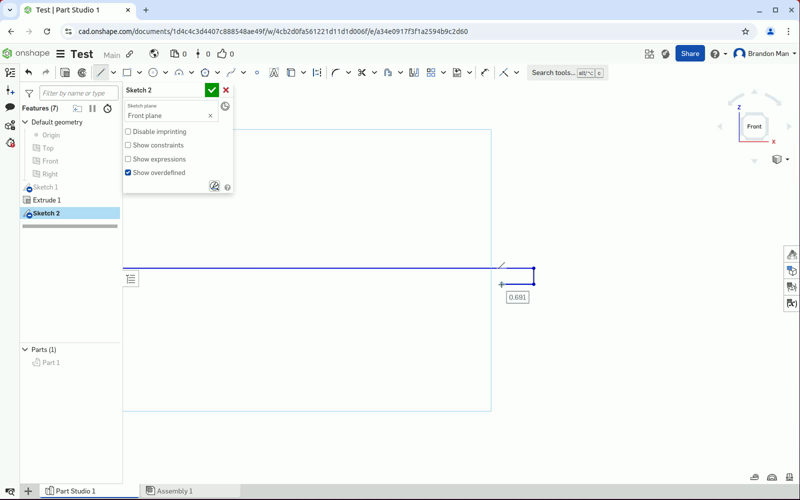
scroll(-6)
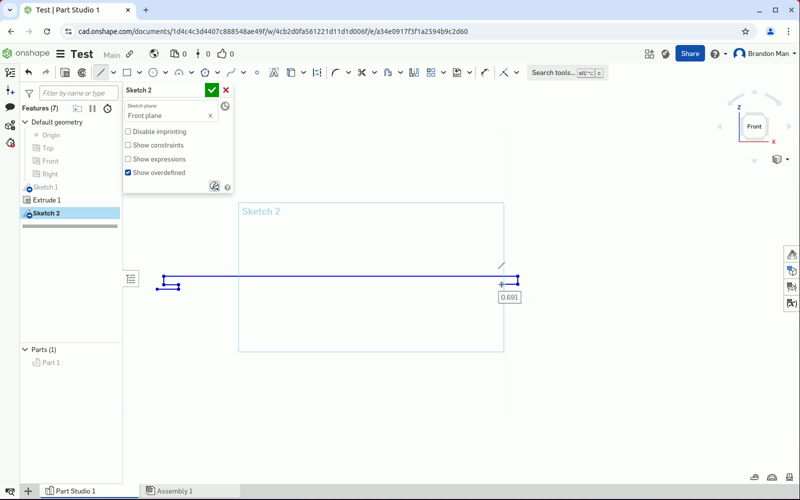
scroll(-6)
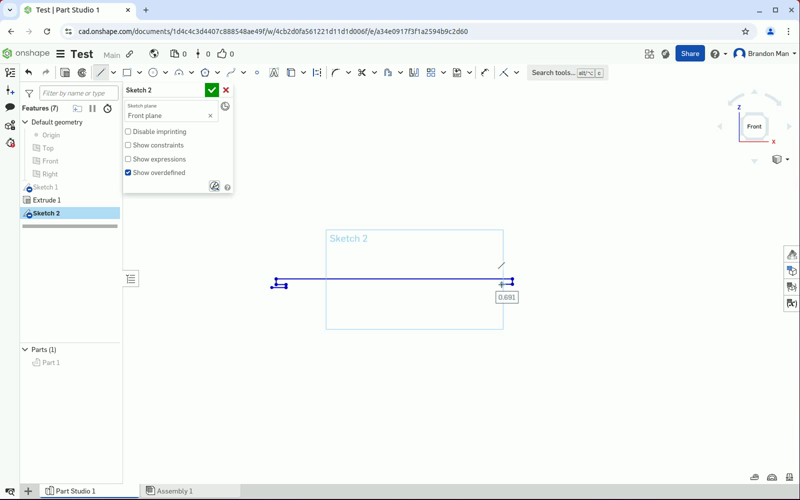
scroll(-6)
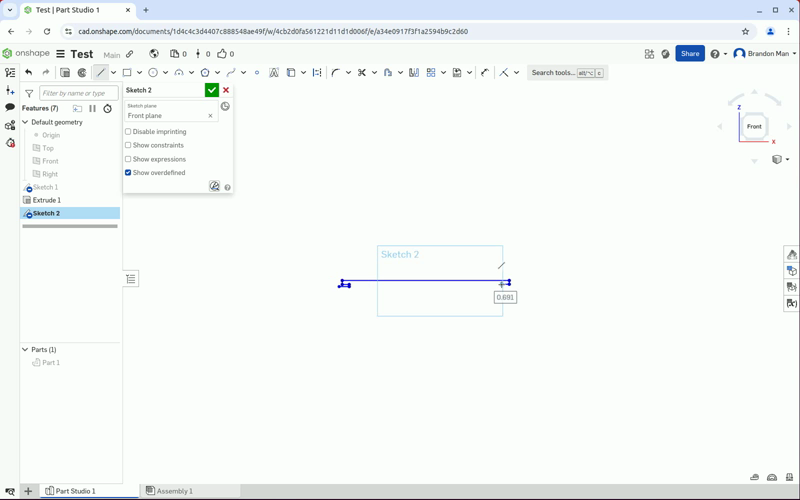
scroll(-6)
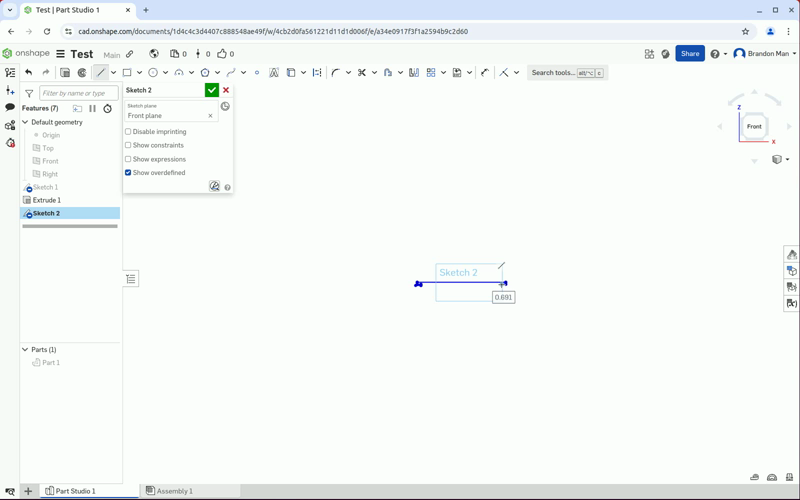
key_up(shift)
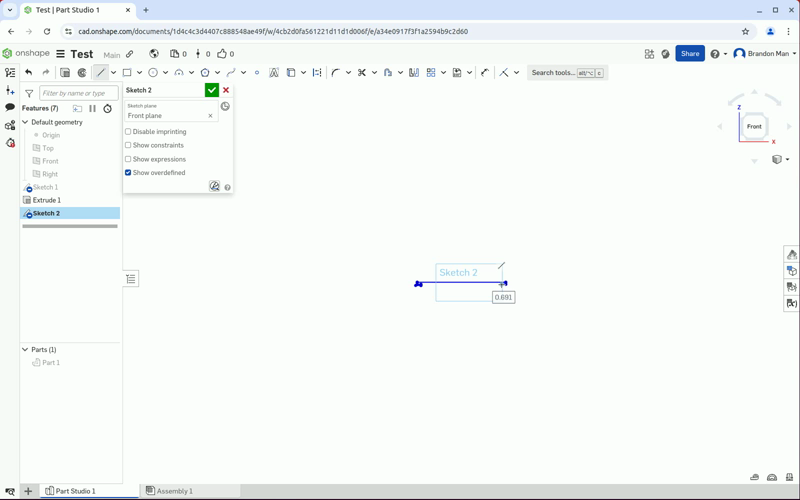
key_down(shift)
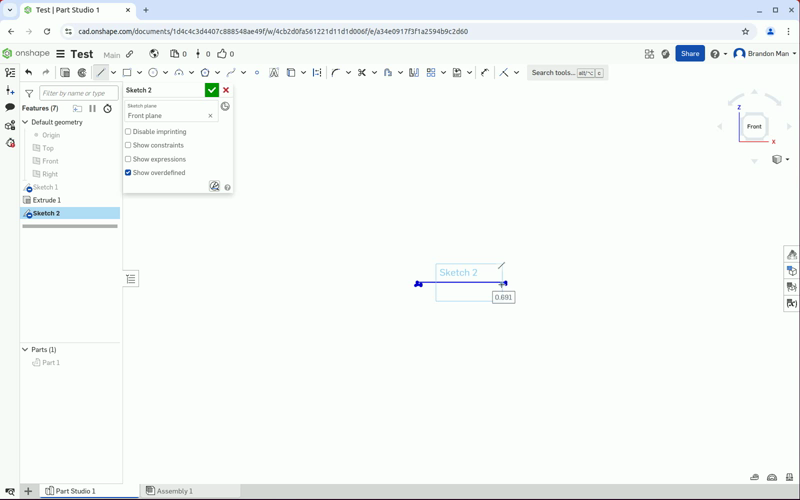
mouse_move(531, 284)
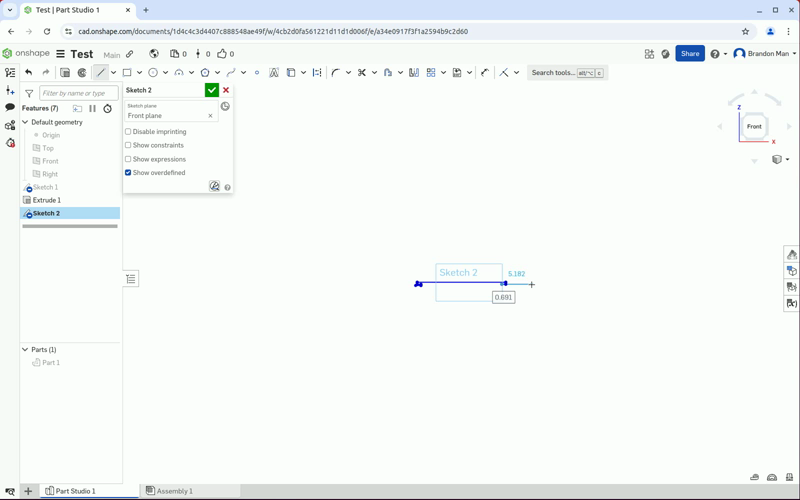
mouse_move(501, 285)
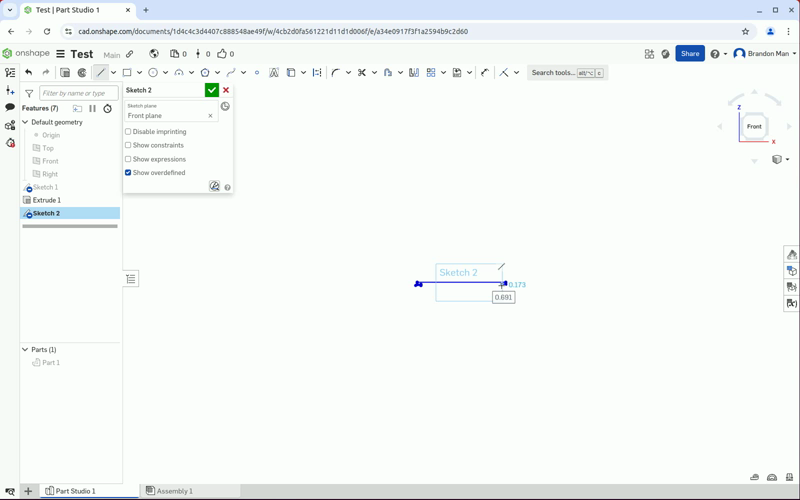
scroll(6)
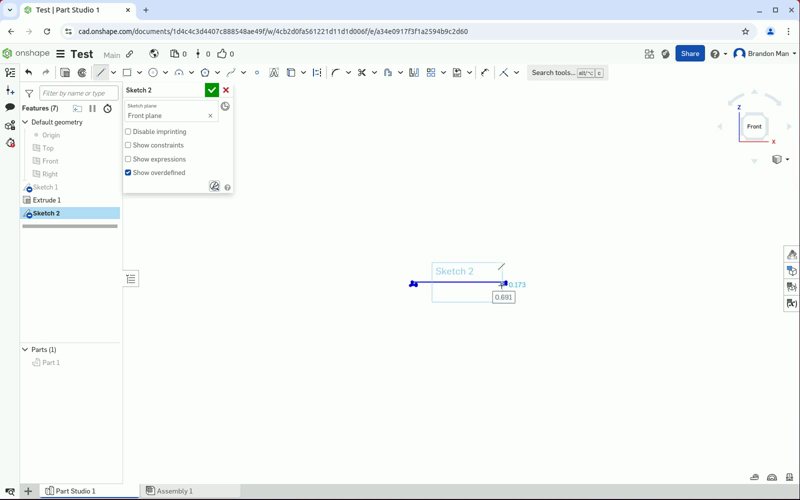
scroll(6)
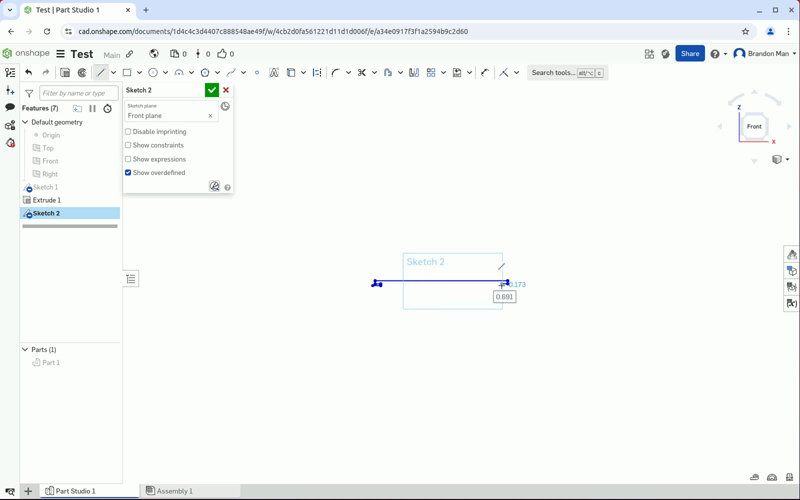
scroll(6)
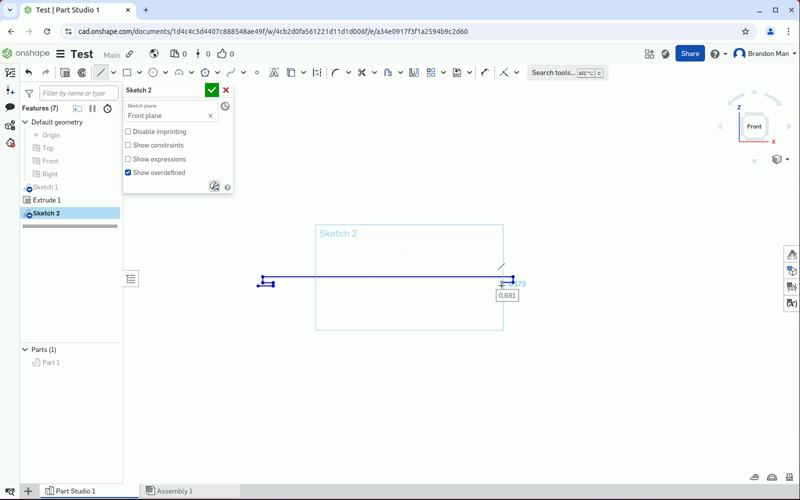
scroll(6)
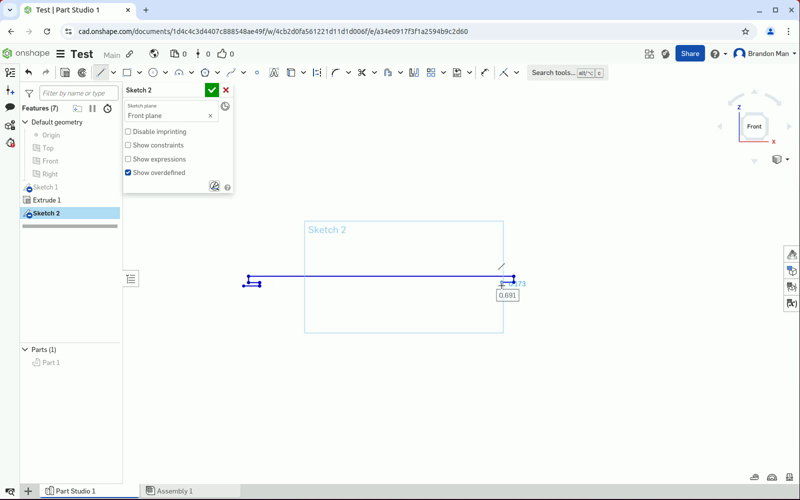
scroll(6)
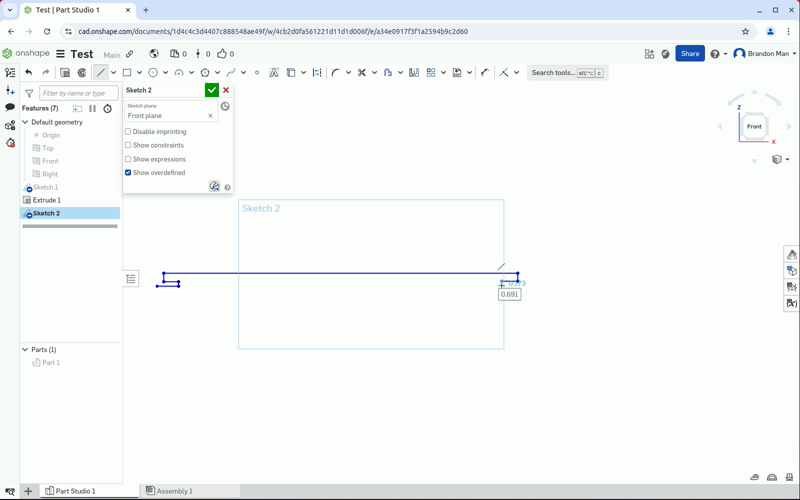
scroll(6)
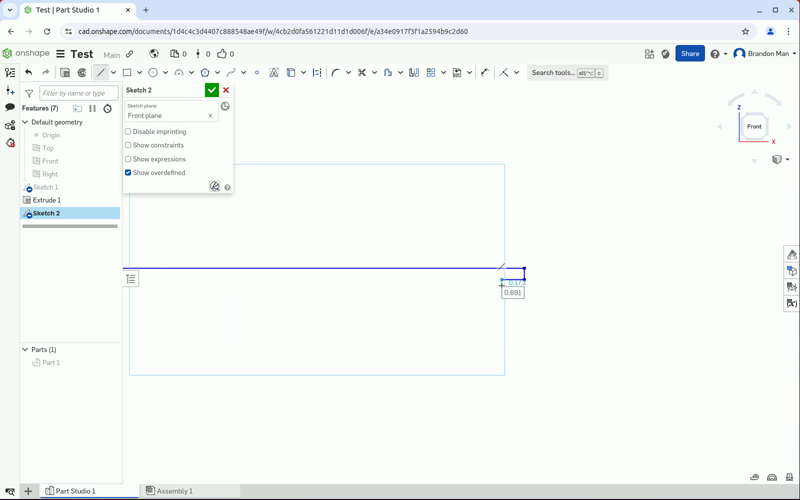
scroll(6)
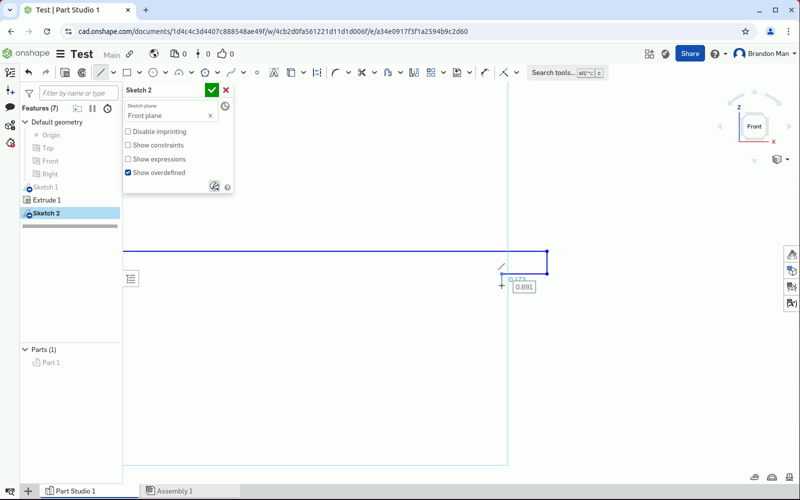
click(501, 285)
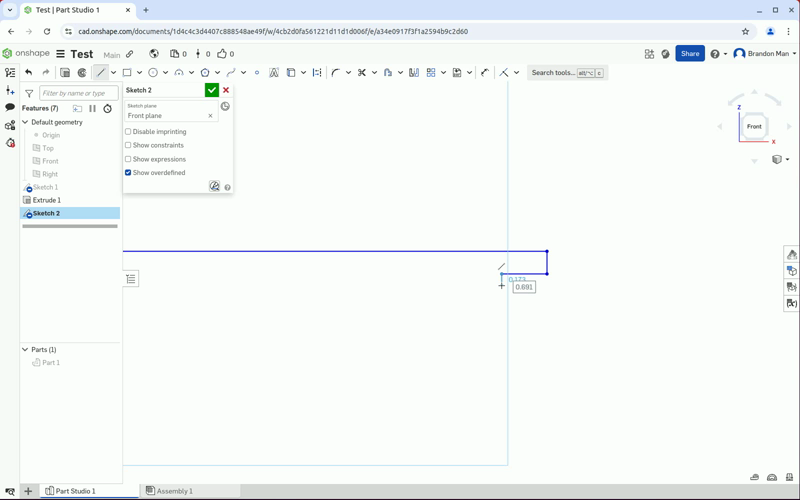
scroll(-6)
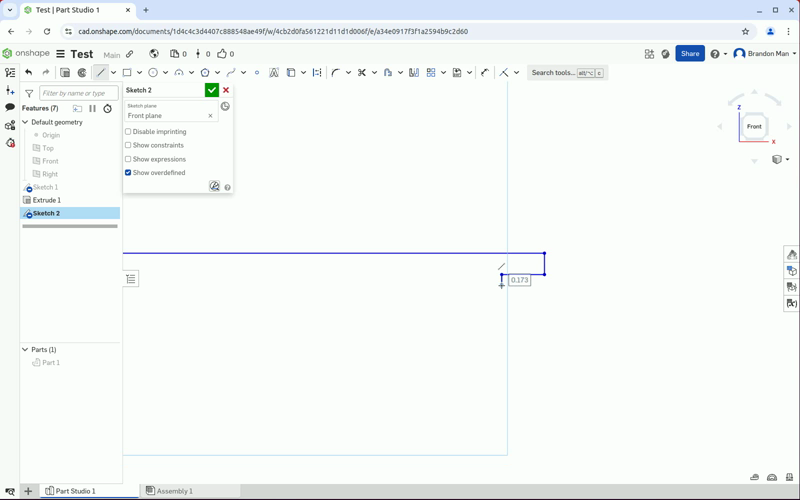
scroll(-6)
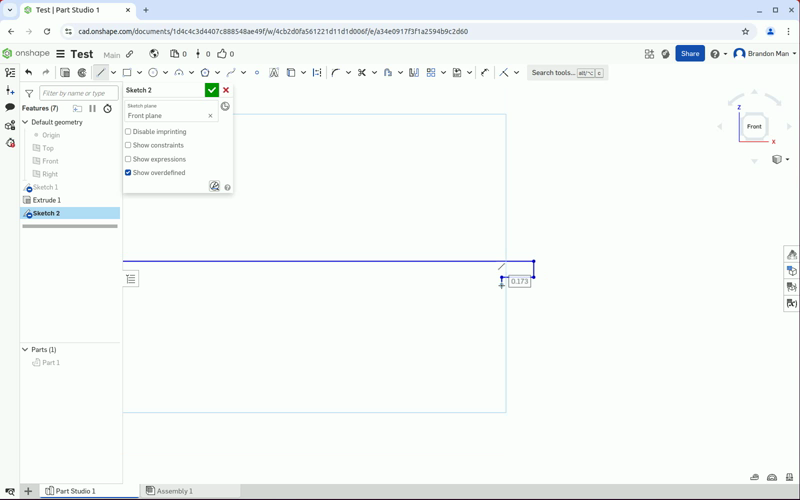
scroll(-6)
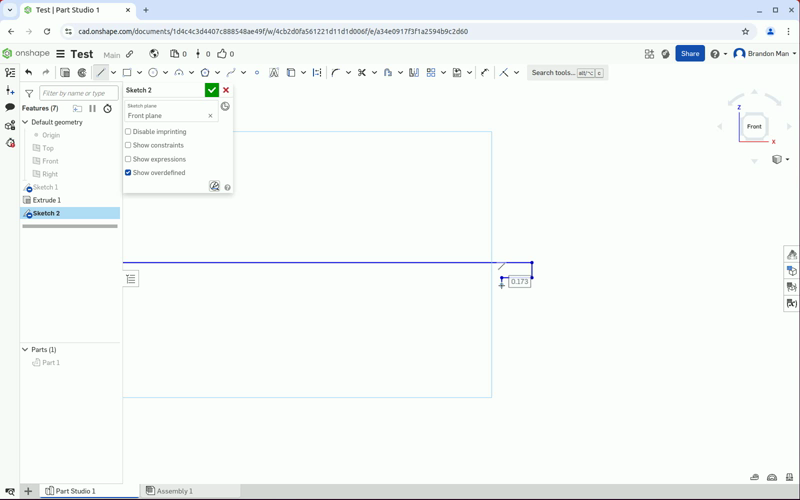
scroll(-6)
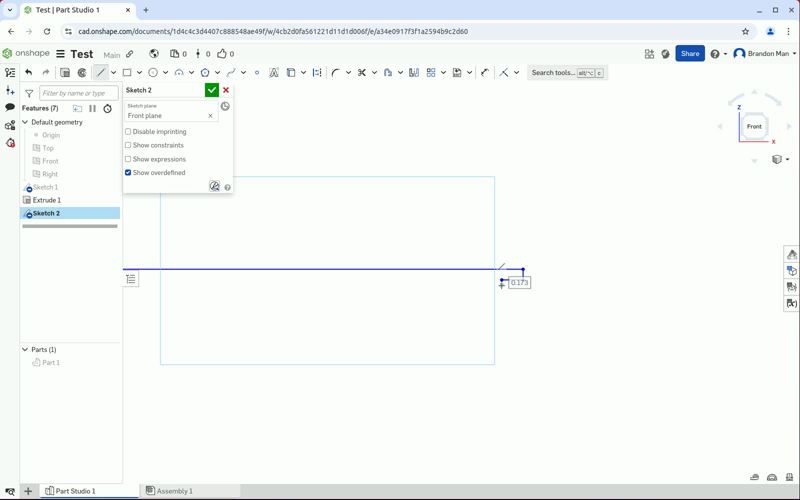
scroll(-6)
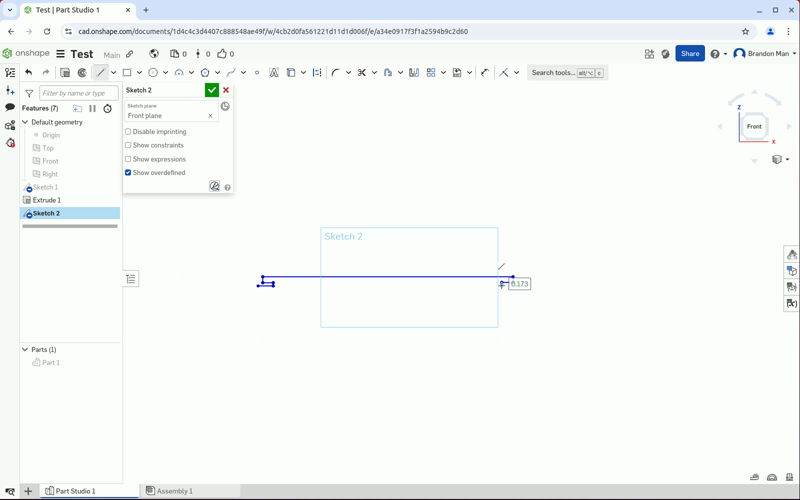
scroll(-6)
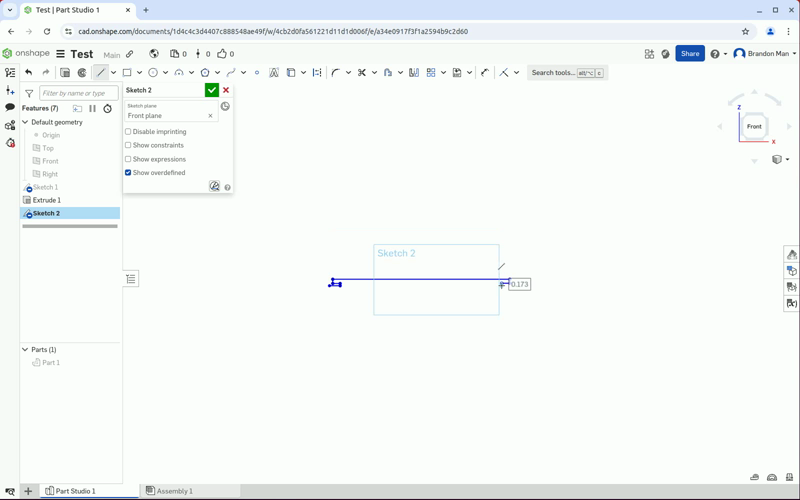
scroll(-6)
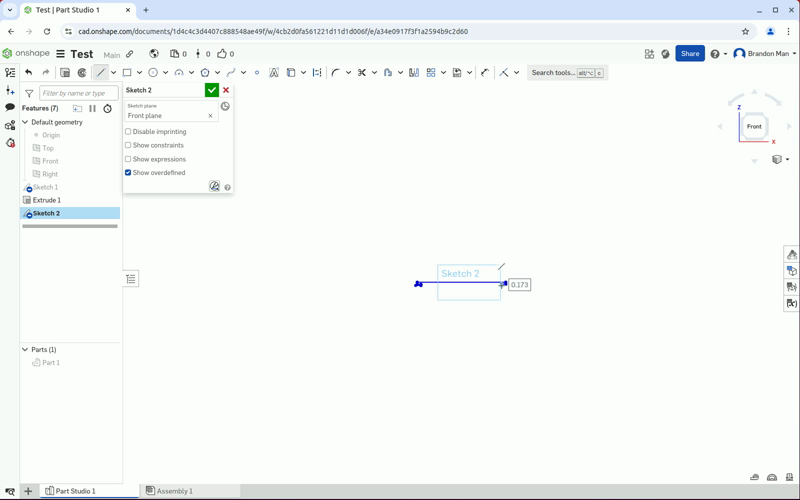
key_up(shift)
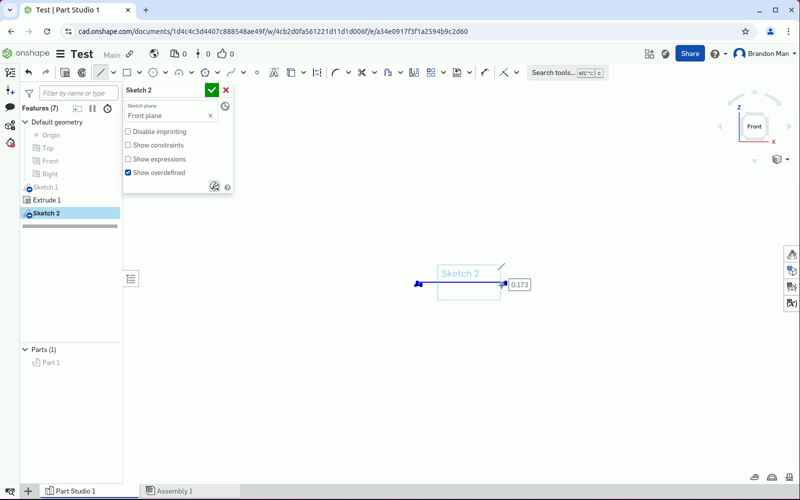
key_down(shift)
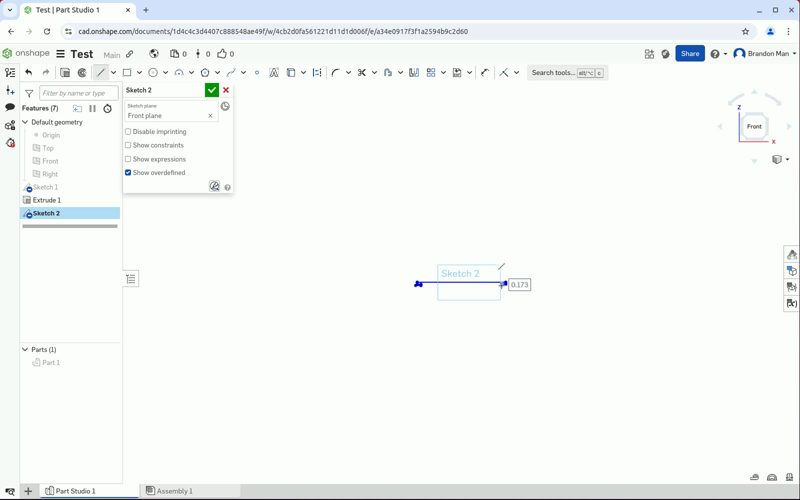
mouse_move(531, 285)
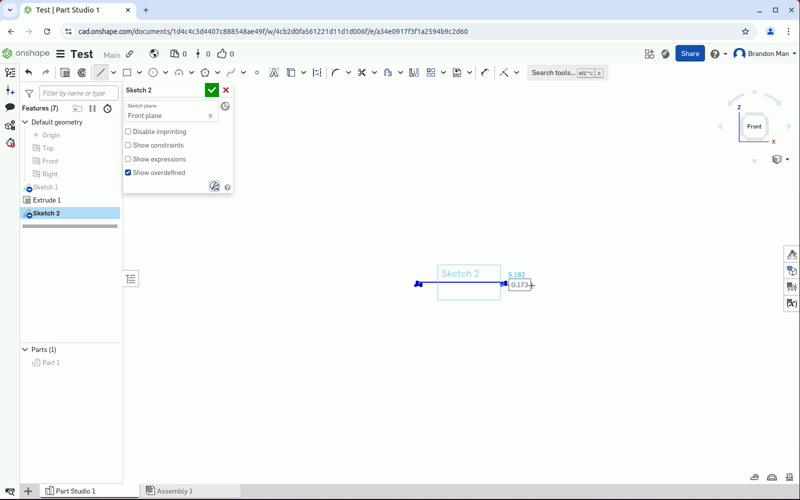
mouse_move(506, 285)
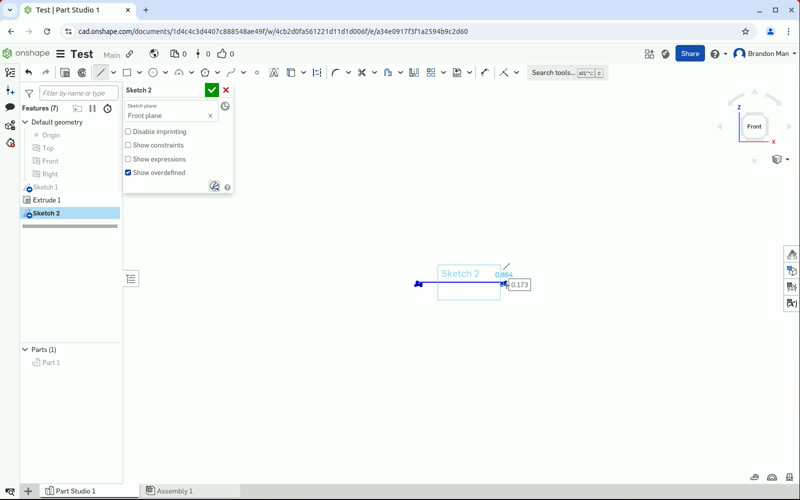
scroll(6)
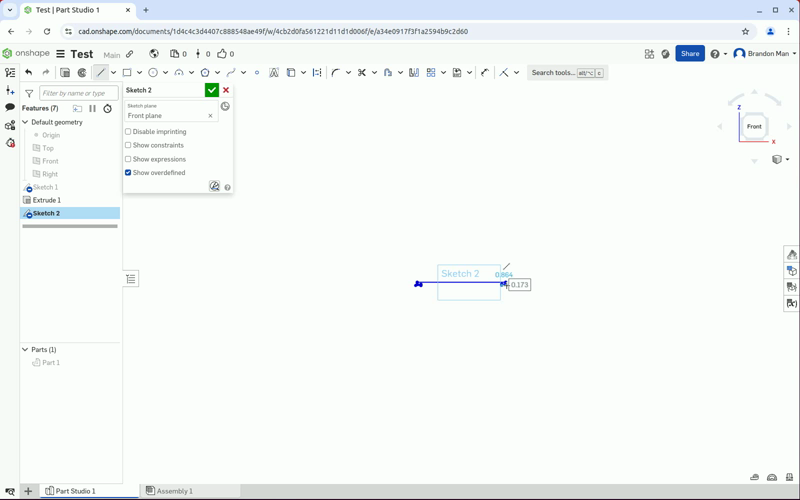
scroll(6)
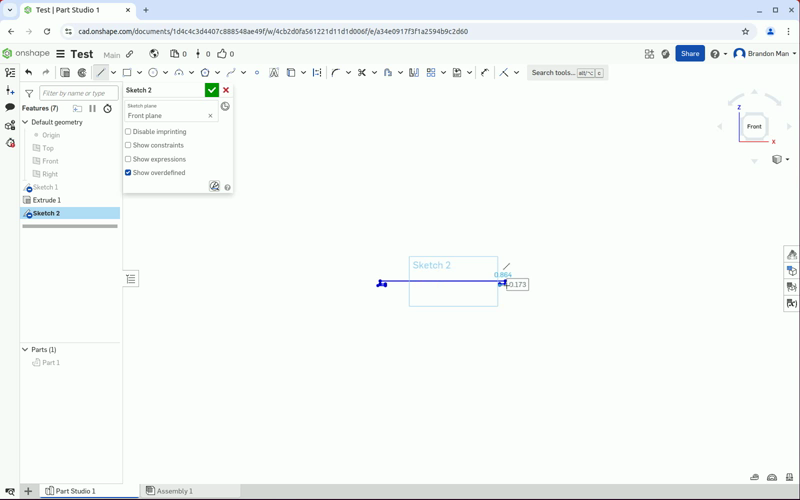
scroll(6)
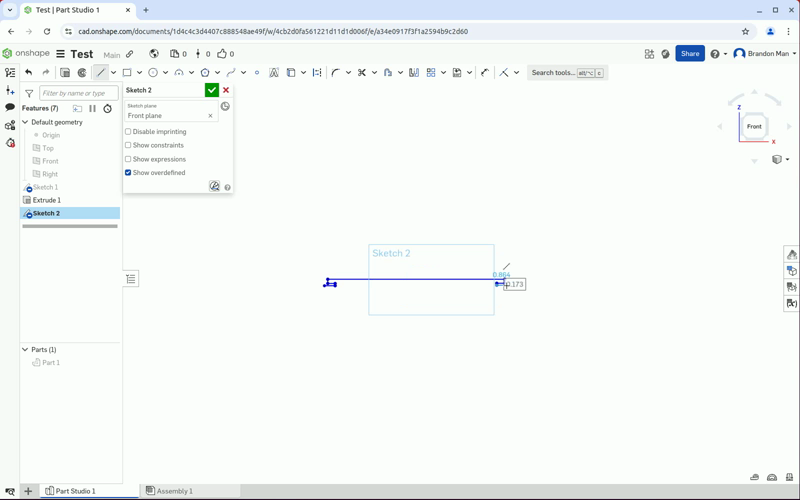
scroll(6)
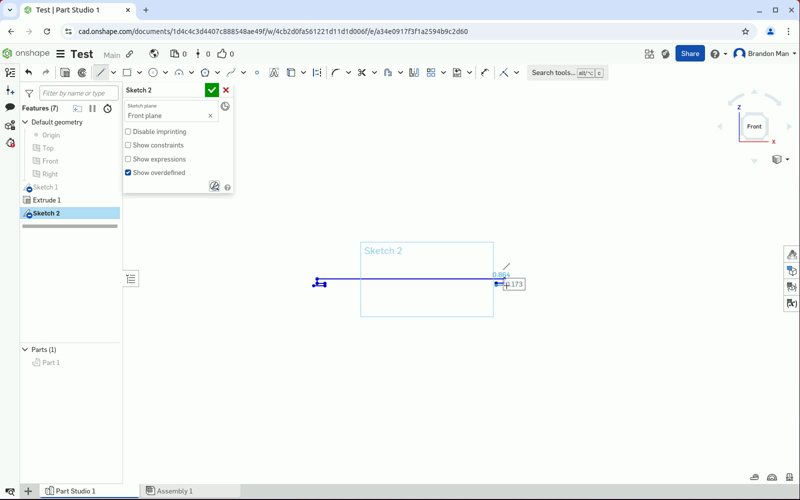
scroll(6)
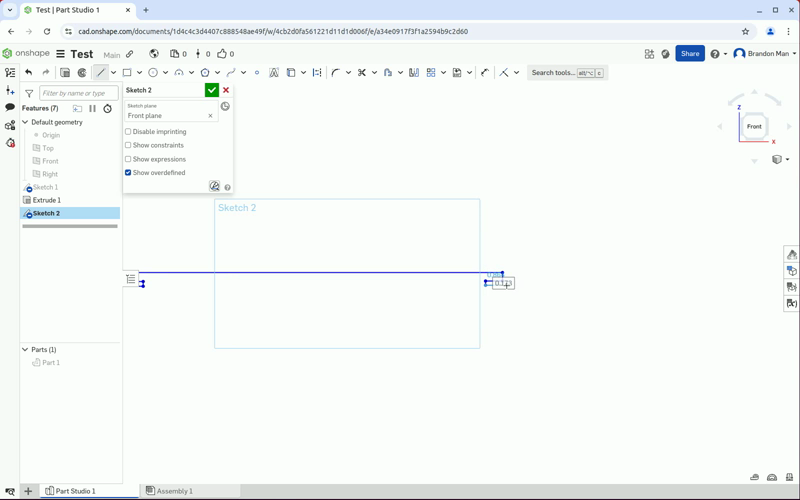
scroll(6)
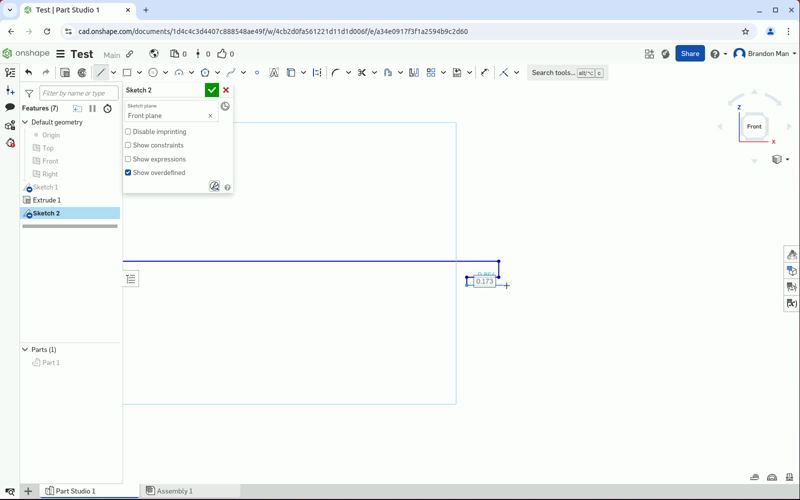
scroll(6)
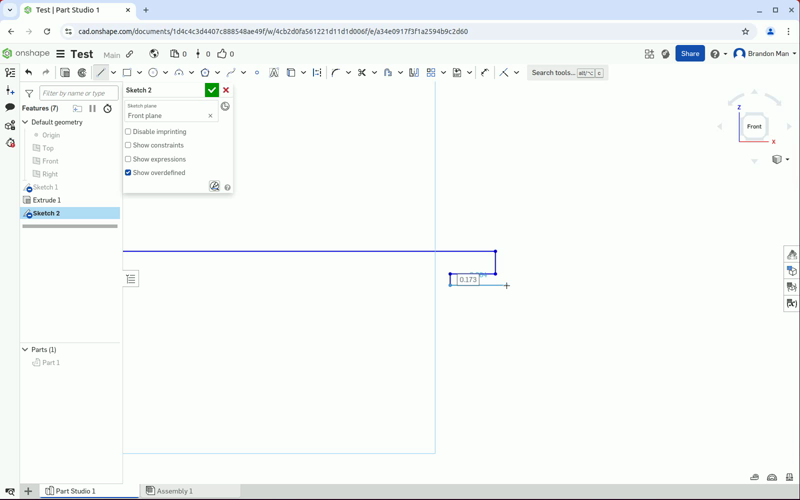
click(506, 285)
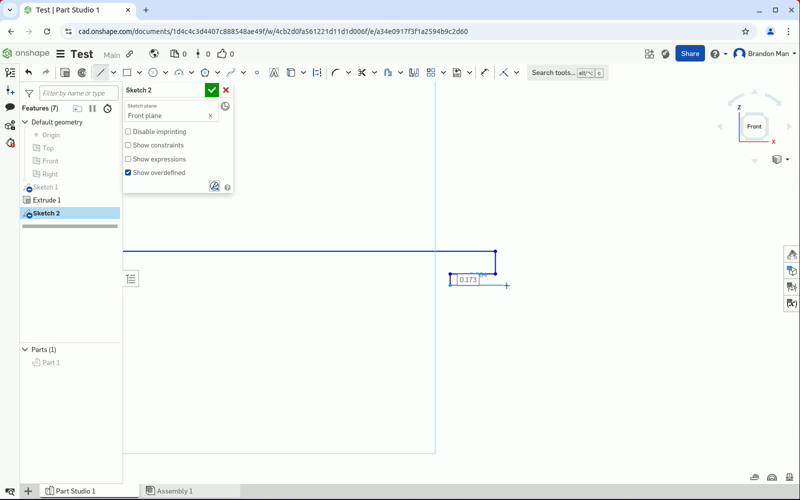
scroll(-6)
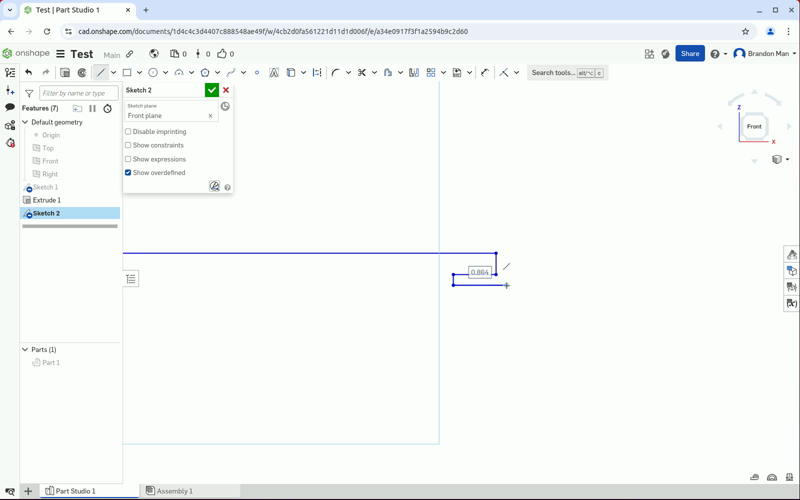
scroll(-6)
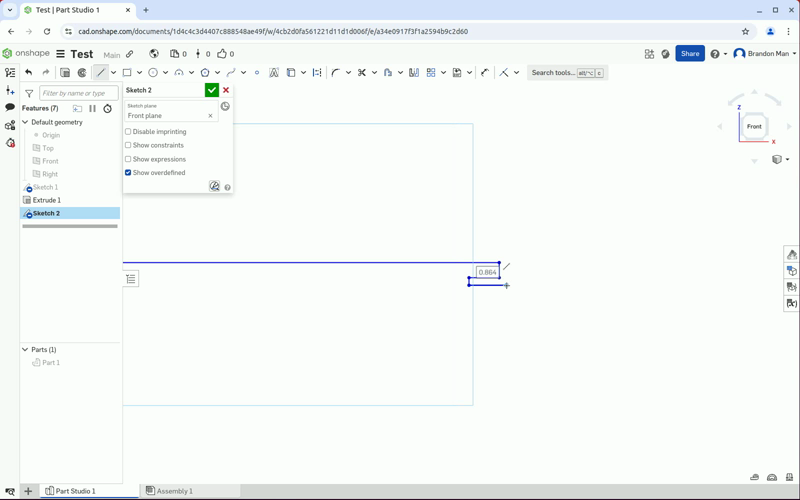
scroll(-6)
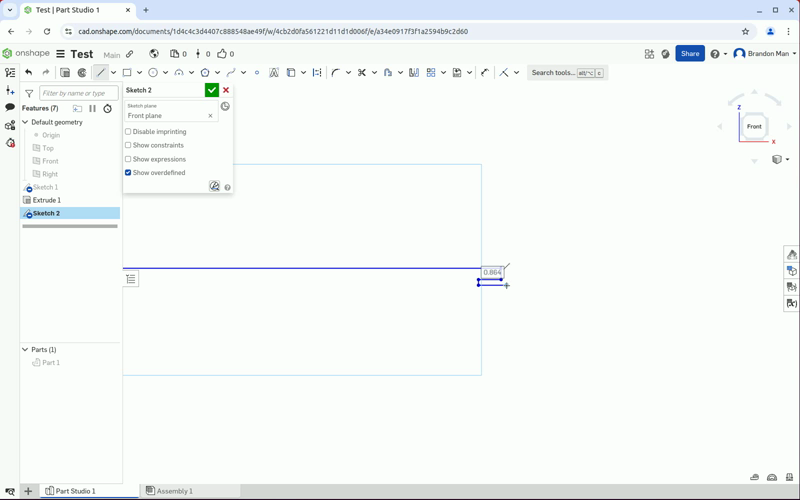
scroll(-6)
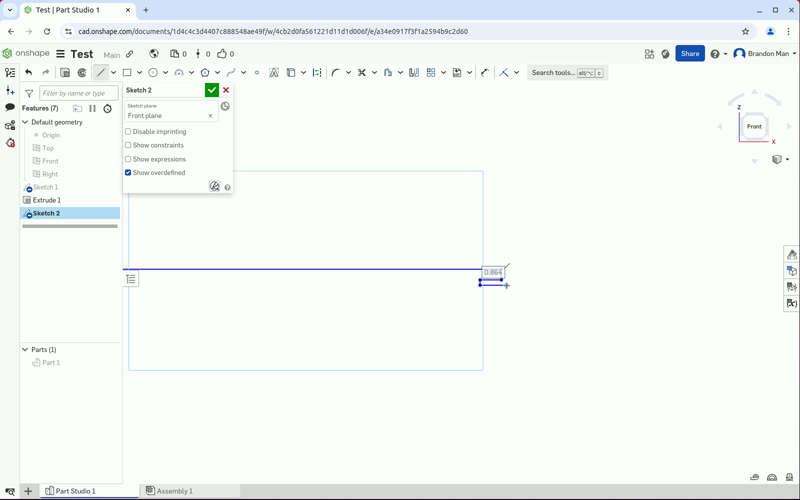
scroll(-6)
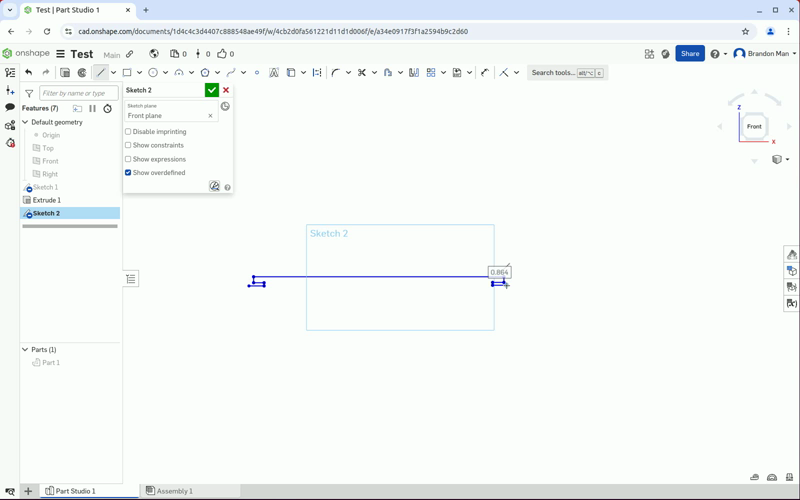
scroll(-6)
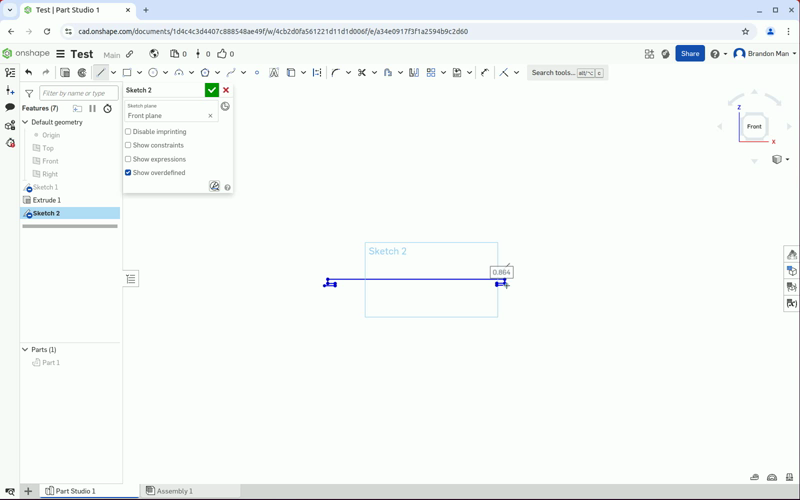
scroll(-6)
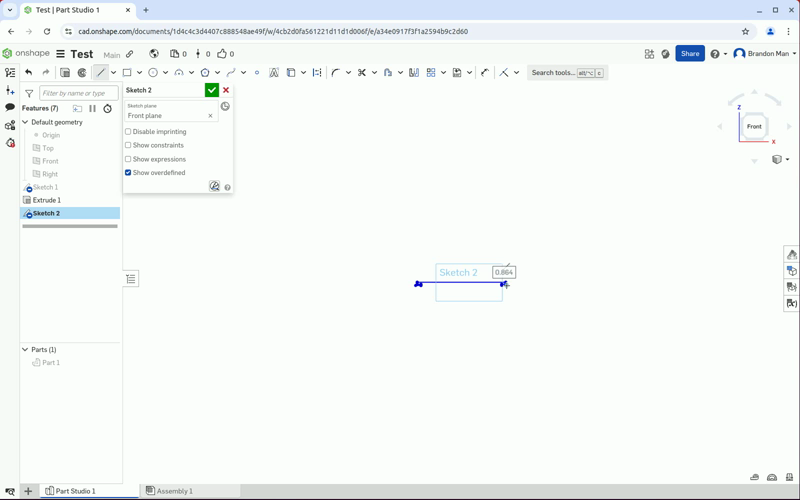
key_up(shift)
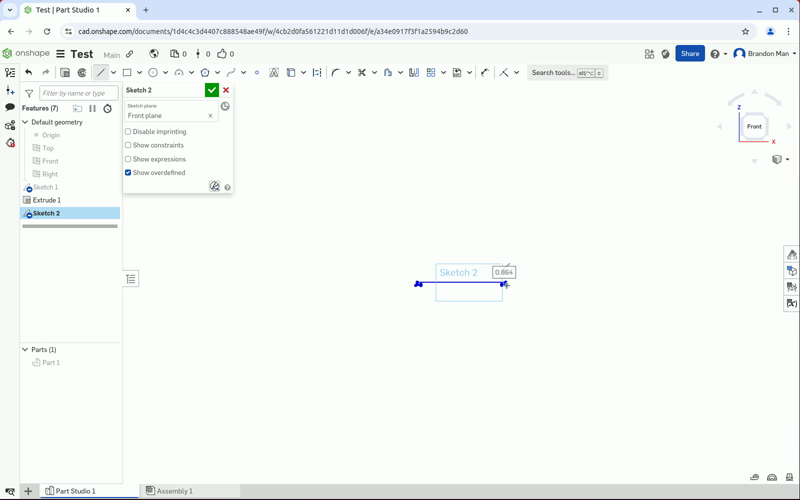
key_down(shift)
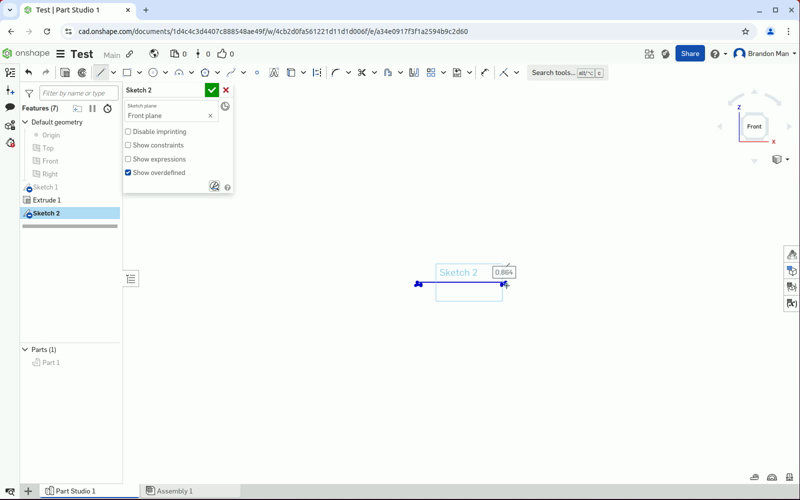
mouse_move(536, 285)
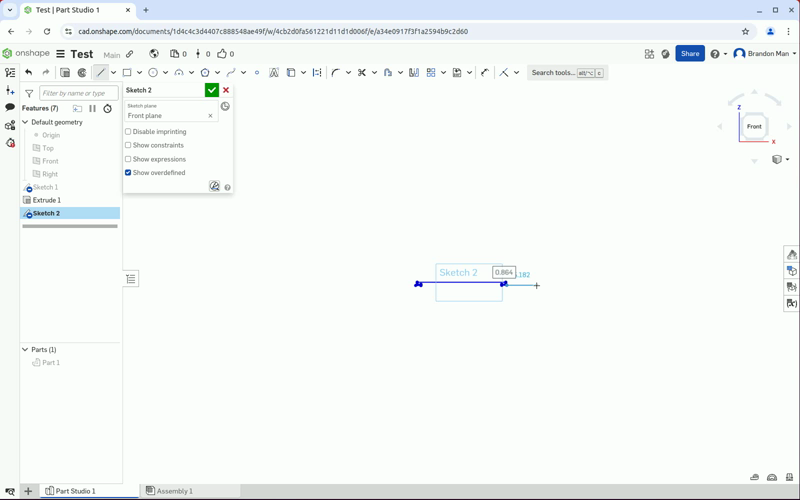
mouse_move(506, 281)
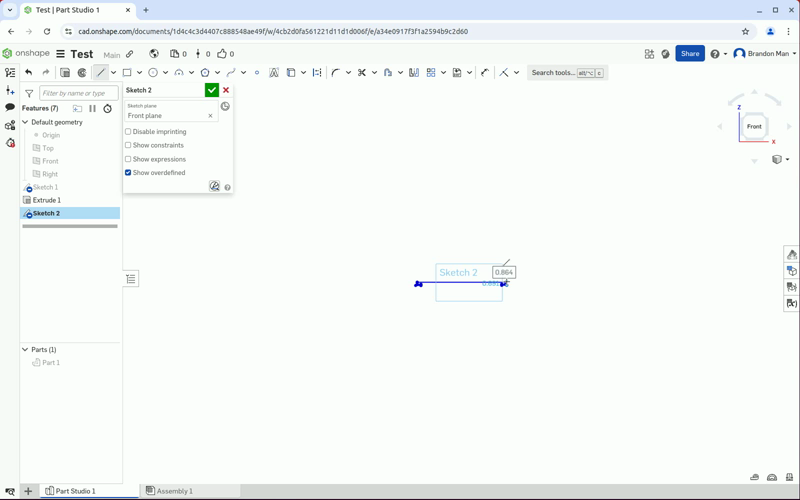
scroll(6)
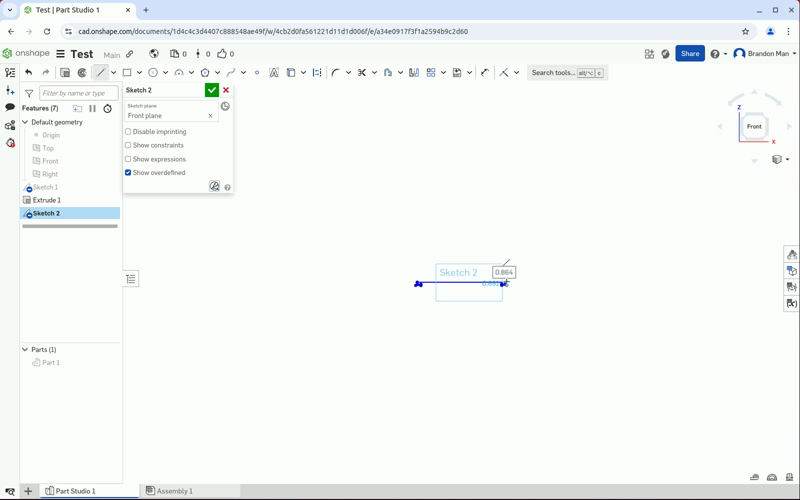
scroll(6)
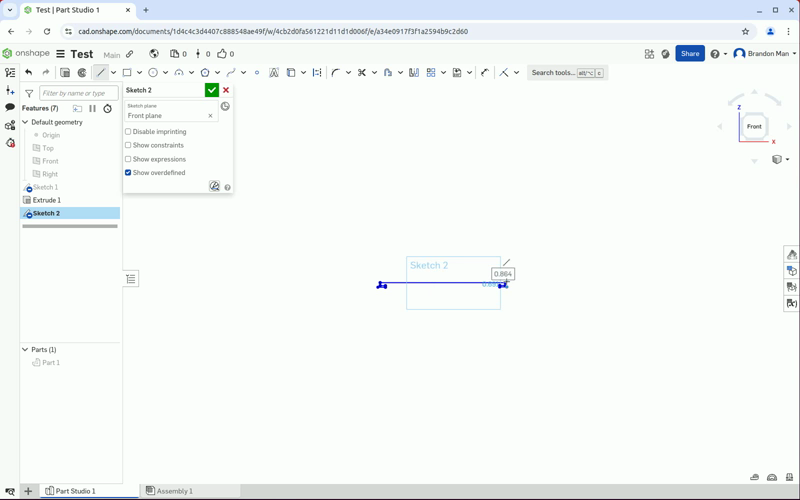
scroll(6)
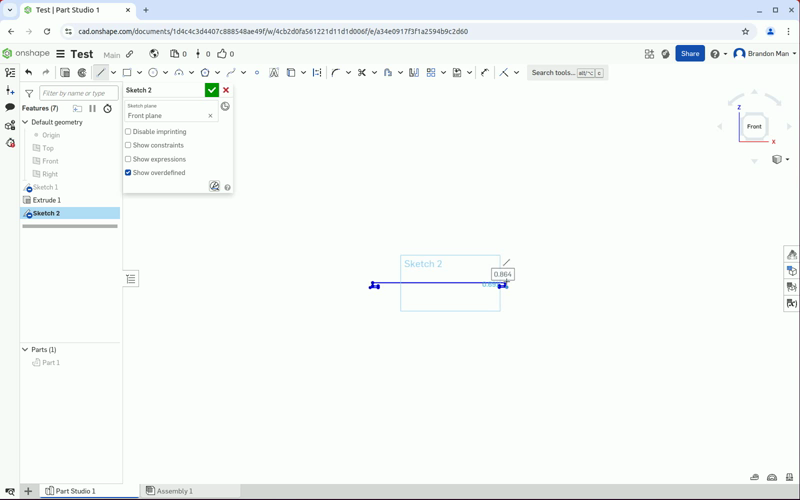
scroll(6)
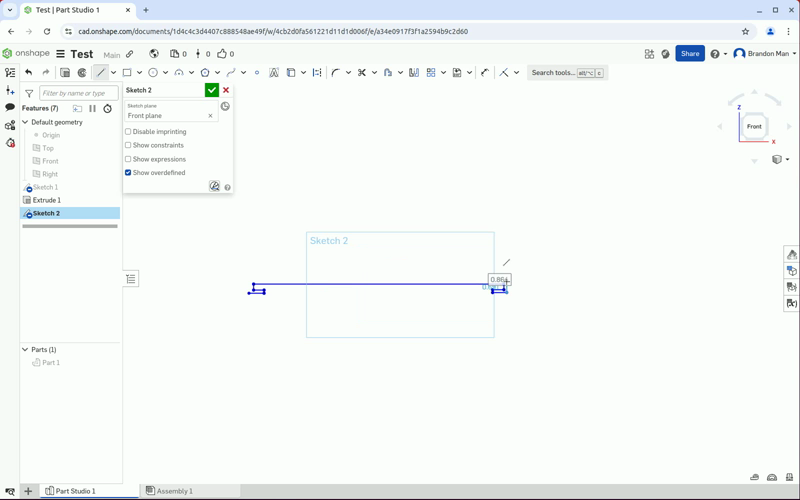
scroll(6)
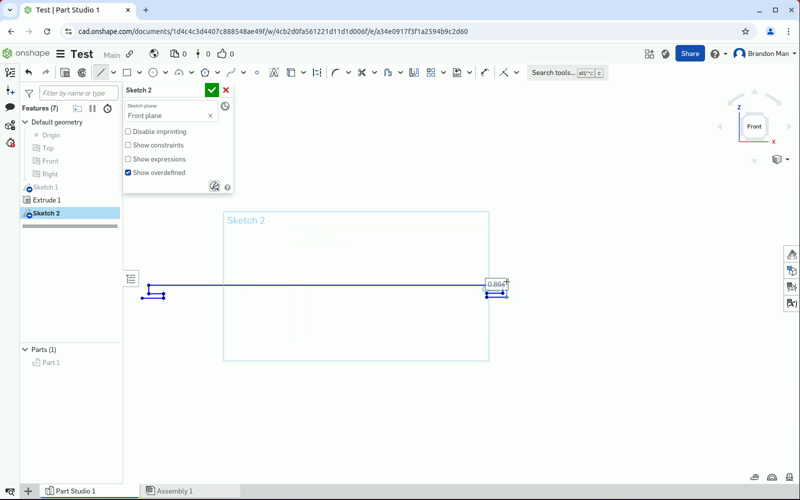
scroll(6)
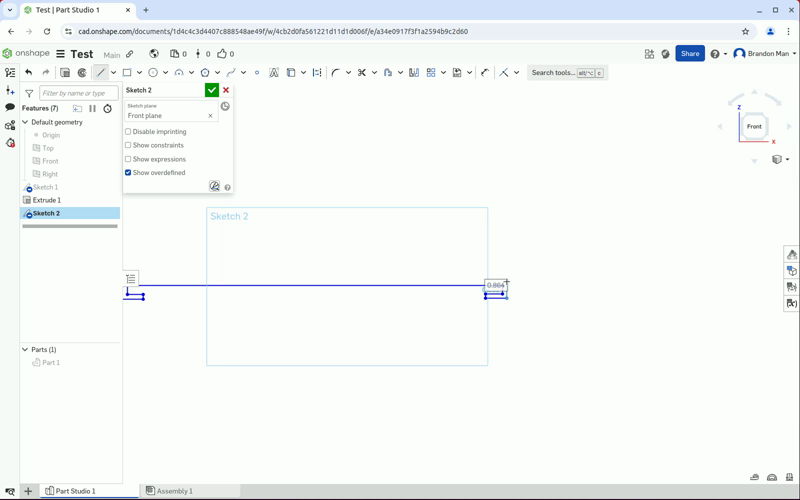
scroll(6)
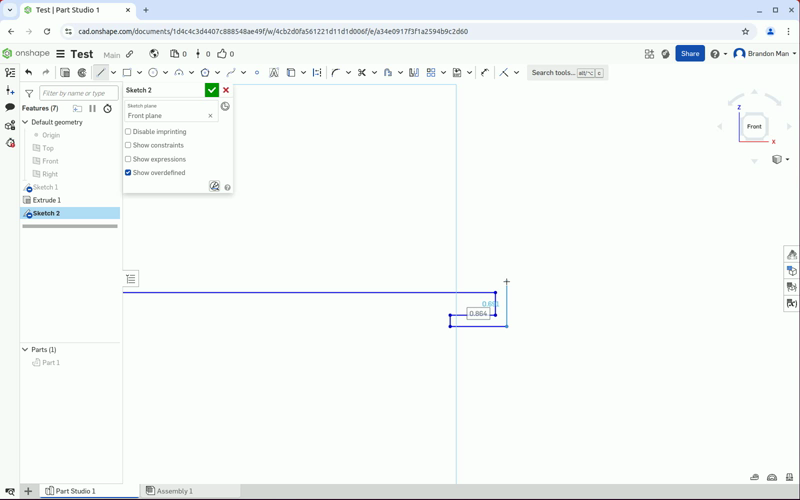
click(506, 281)
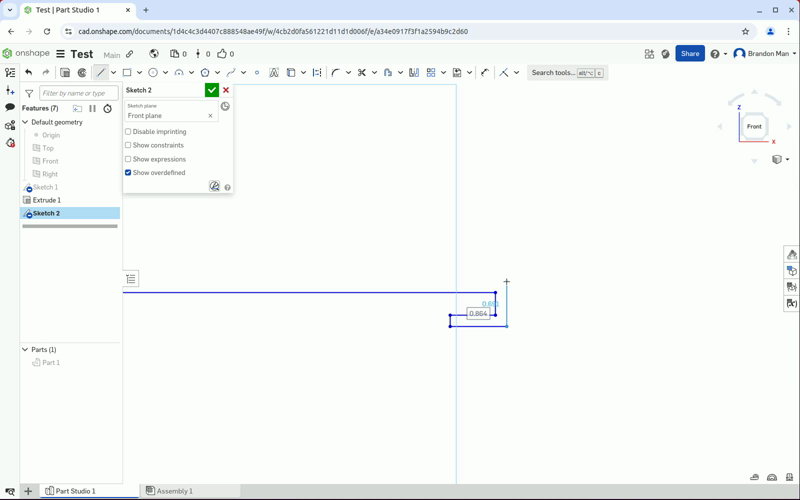
scroll(-6)
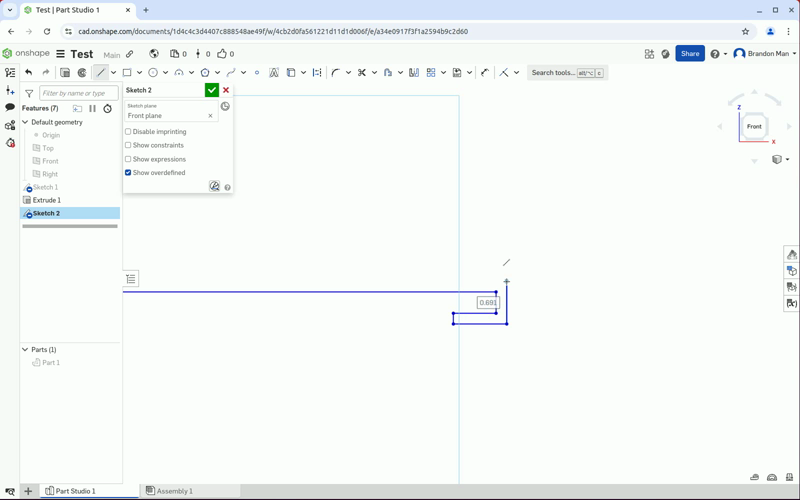
scroll(-6)
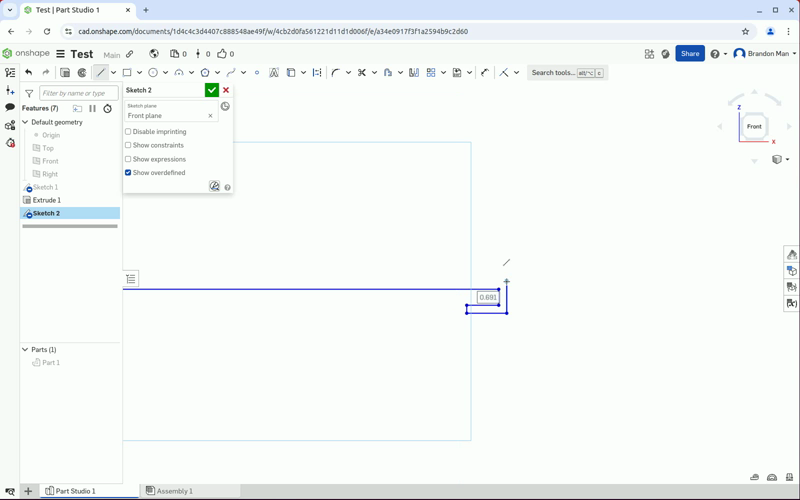
scroll(-6)
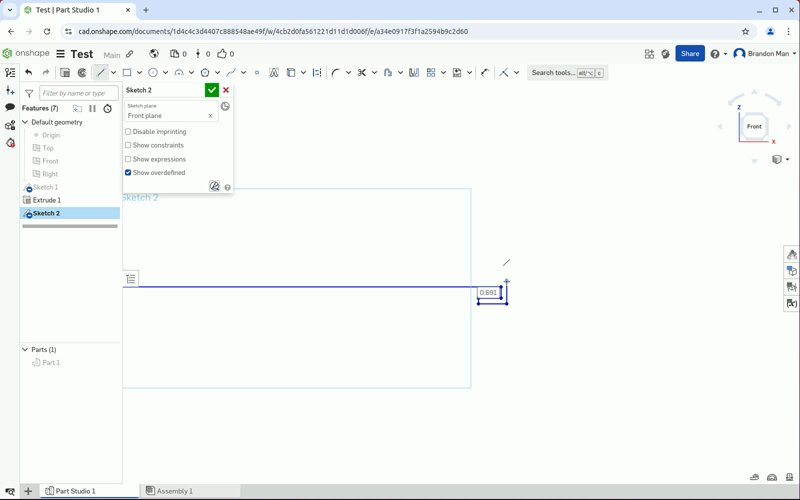
scroll(-6)
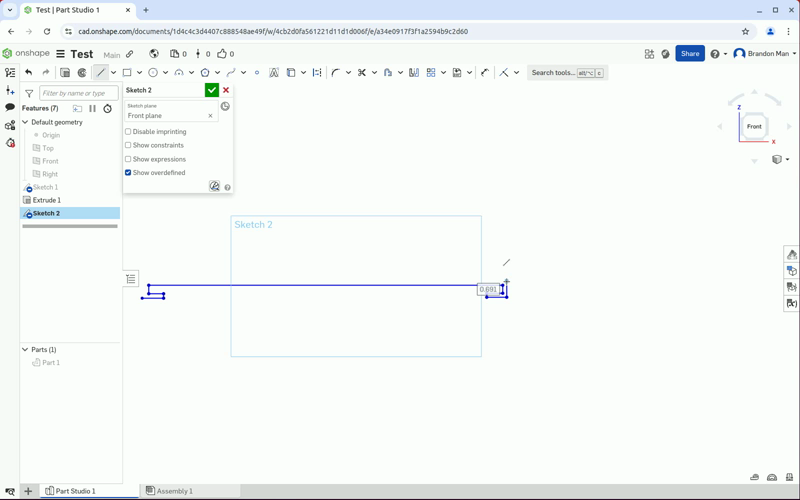
scroll(-6)
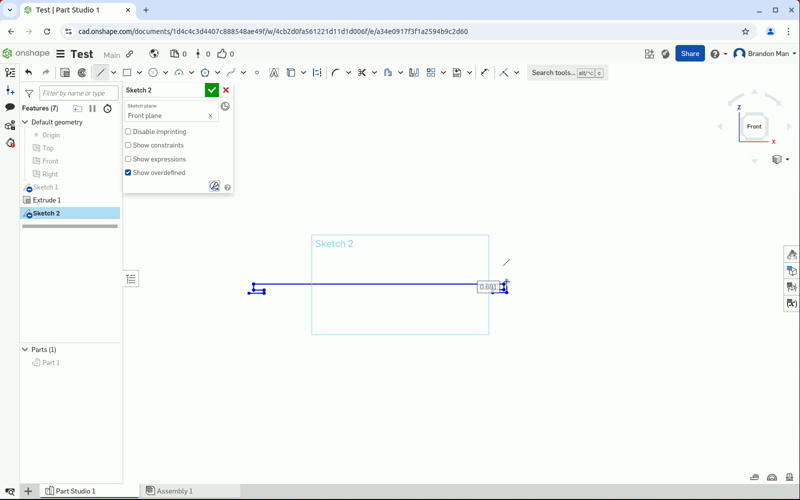
scroll(-6)
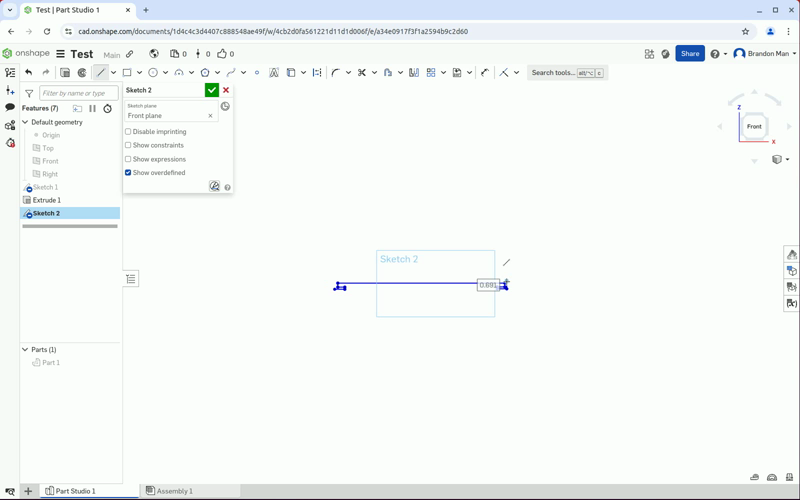
scroll(-6)
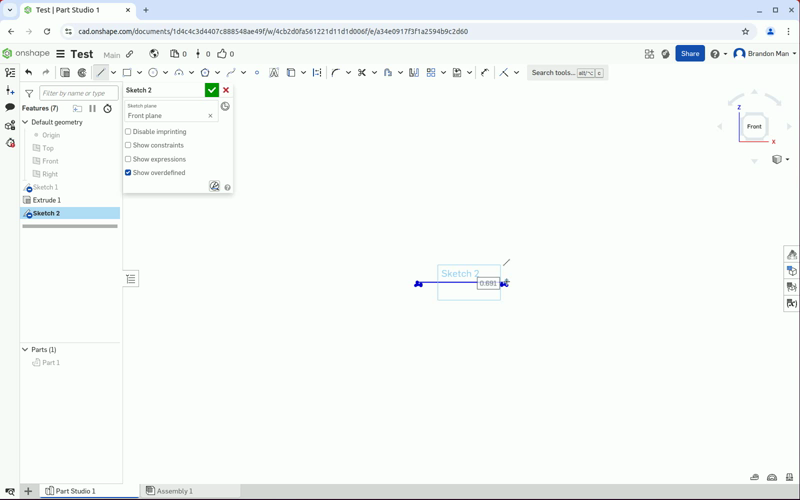
key_up(shift)
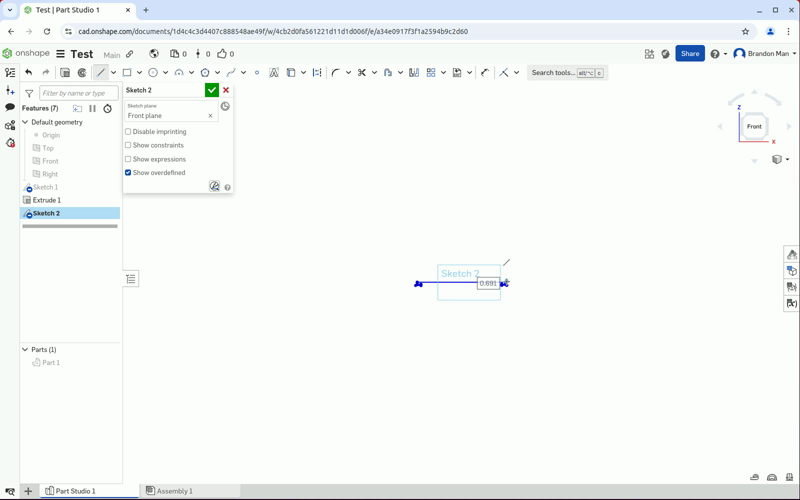
key_down(shift)
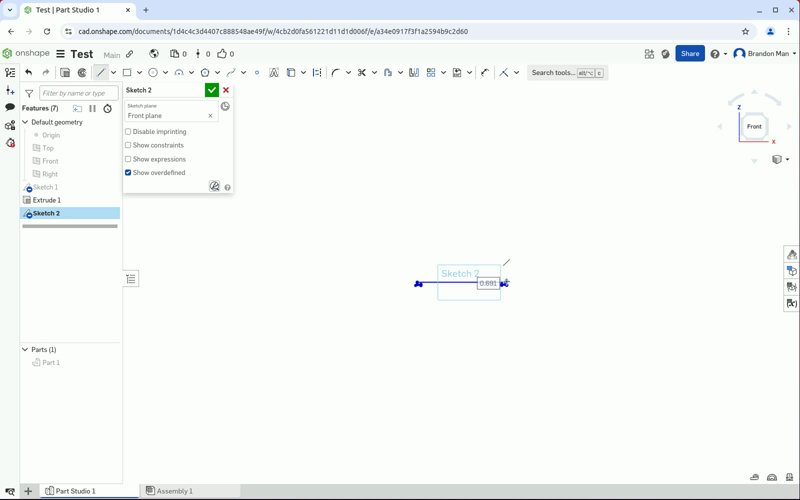
mouse_move(416, 281)
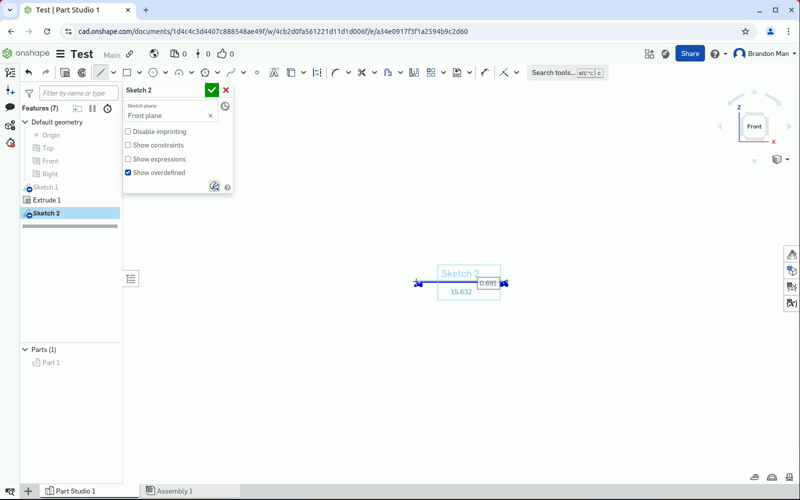
scroll(6)
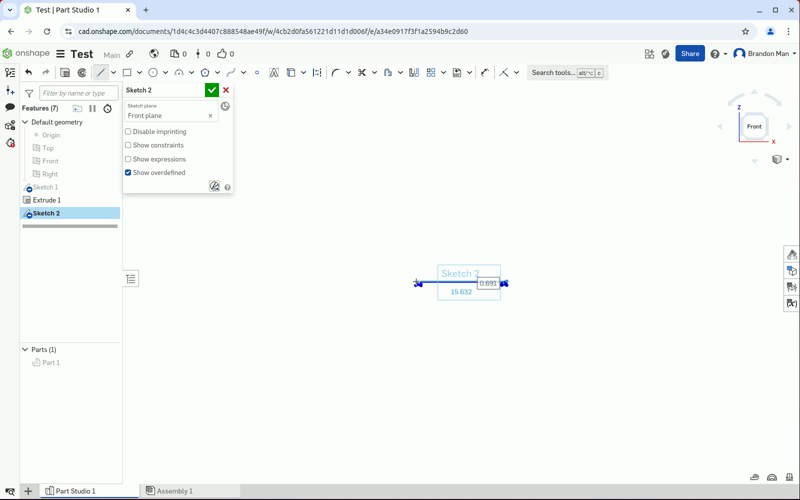
scroll(6)
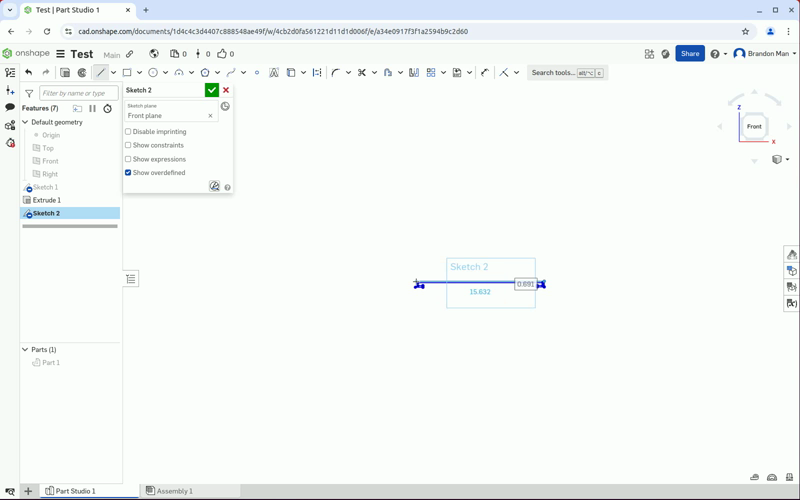
scroll(6)
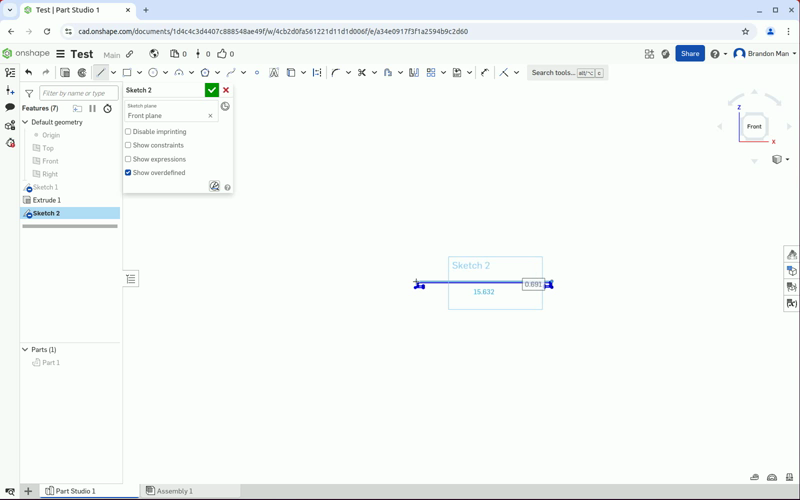
scroll(6)
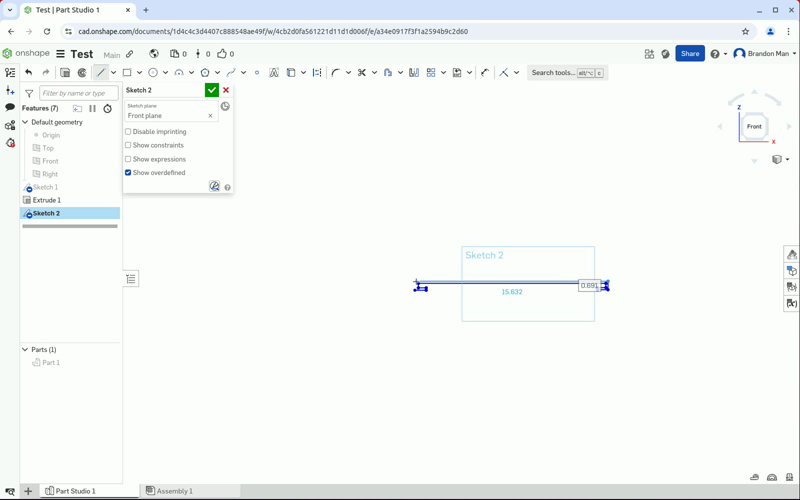
scroll(6)
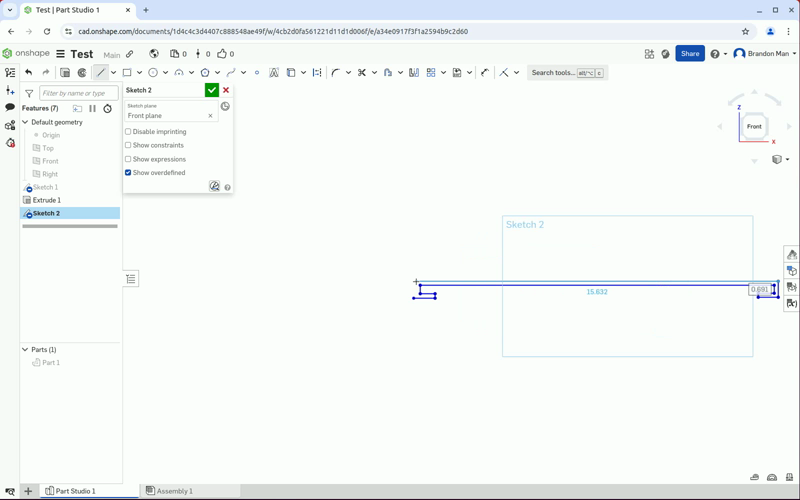
scroll(6)
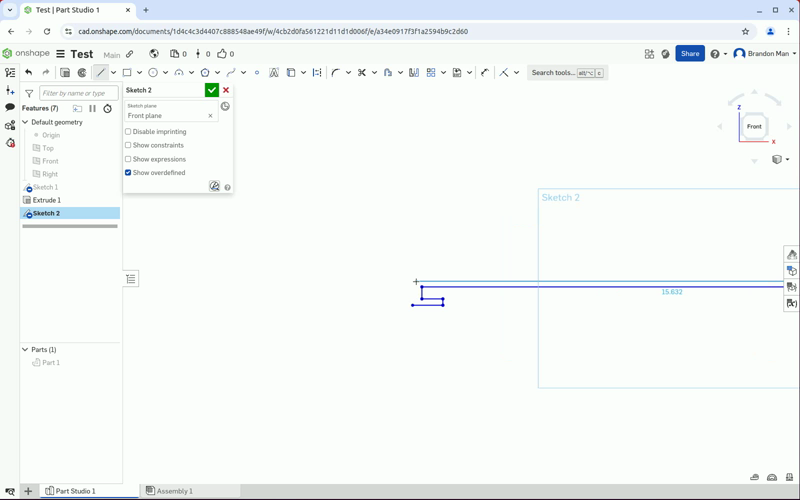
scroll(6)
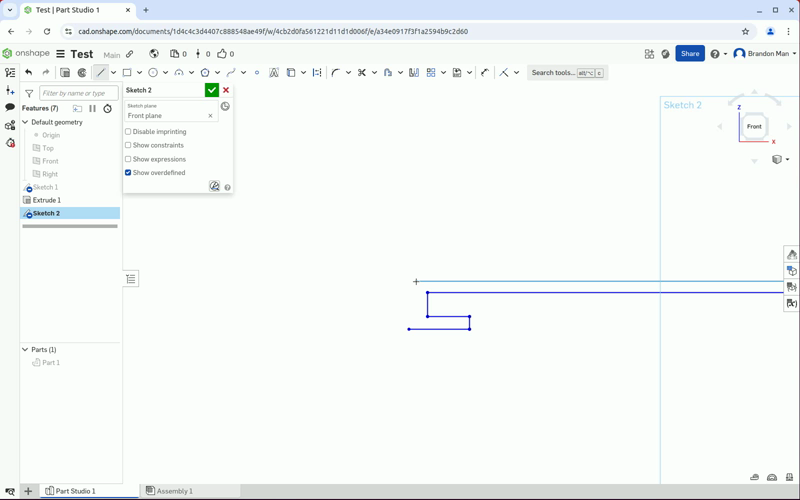
click(416, 281)
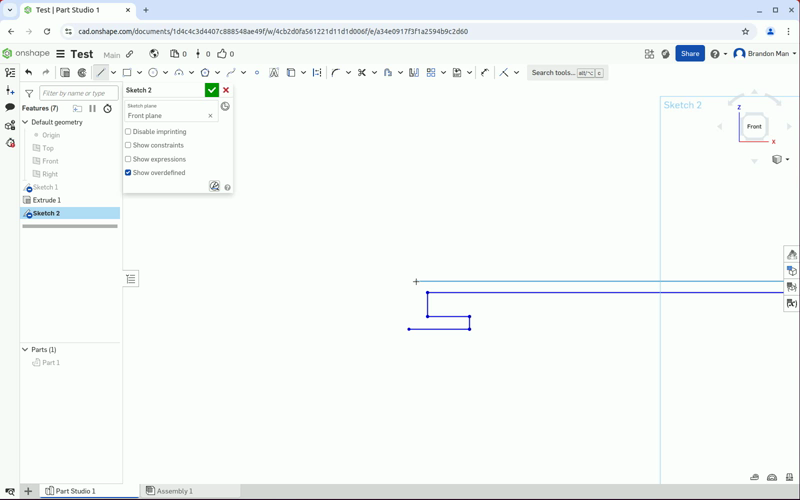
scroll(-6)
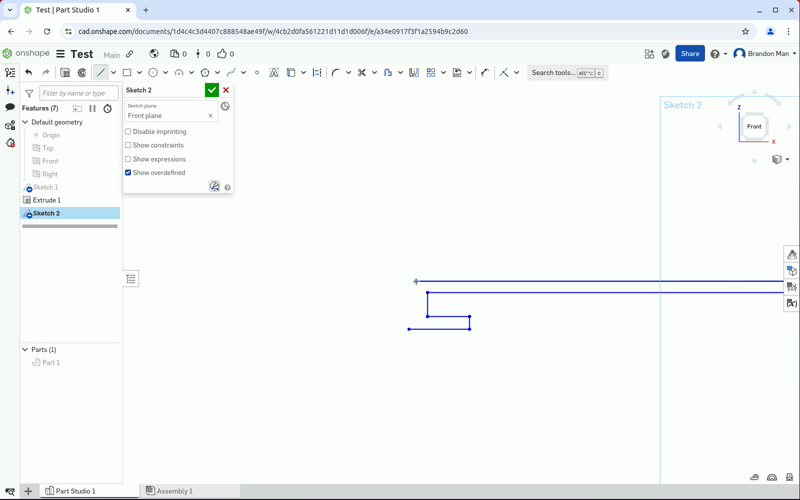
scroll(-6)
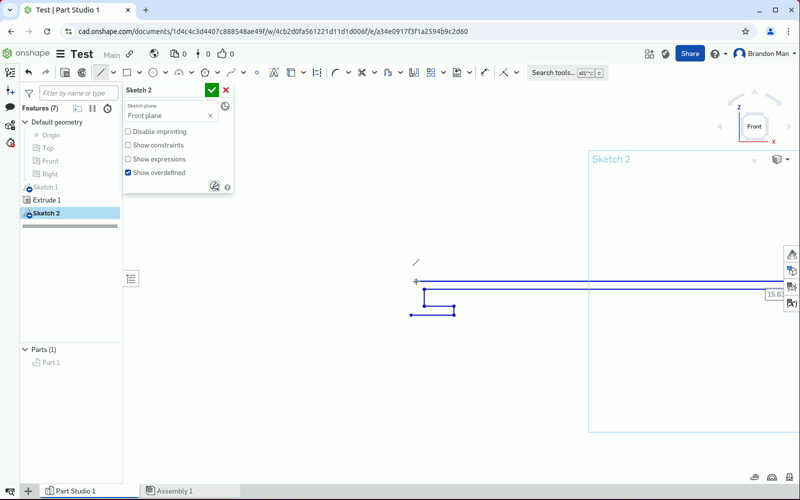
scroll(-6)
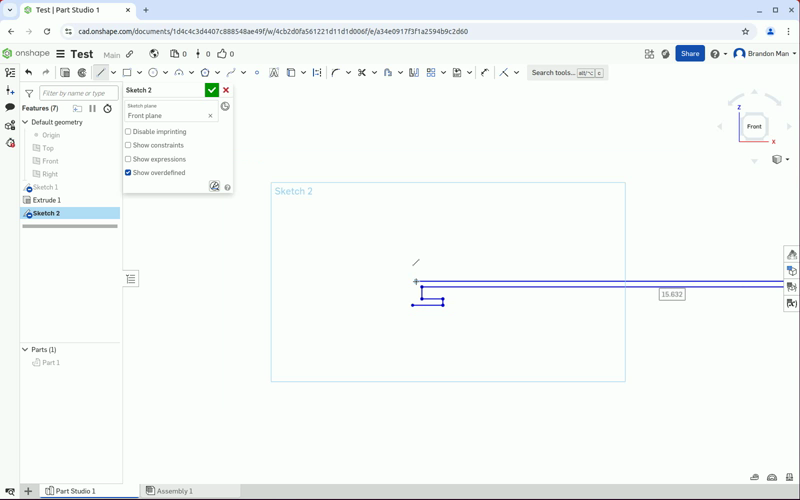
scroll(-6)
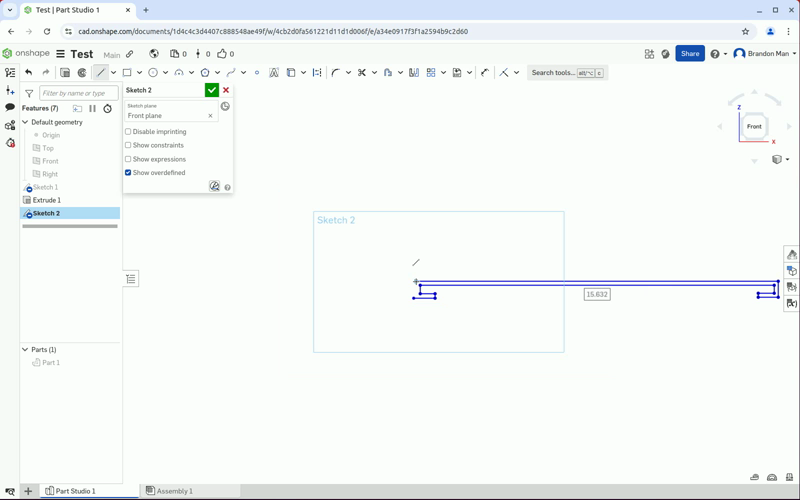
scroll(-6)
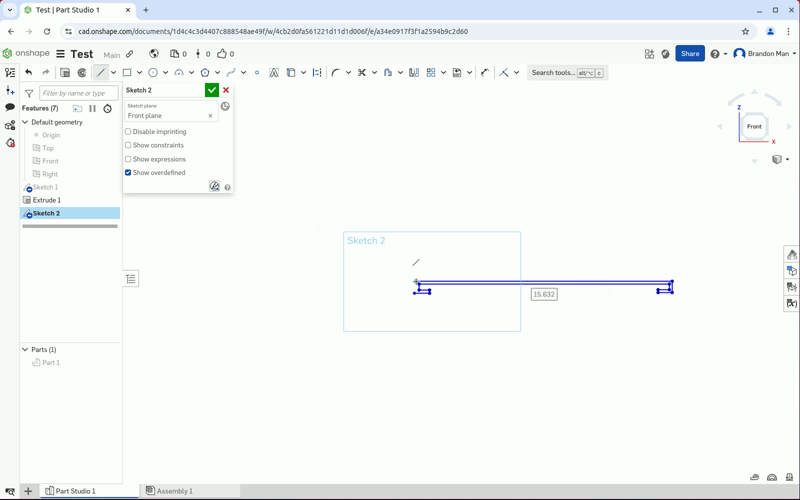
scroll(-6)
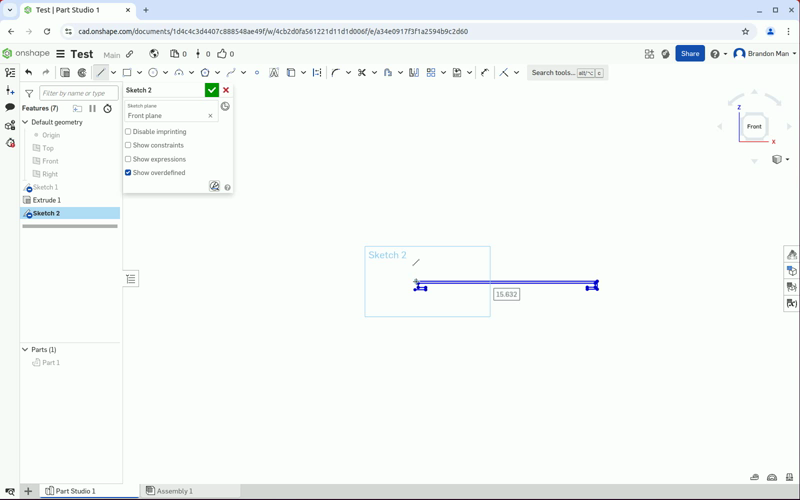
scroll(-6)
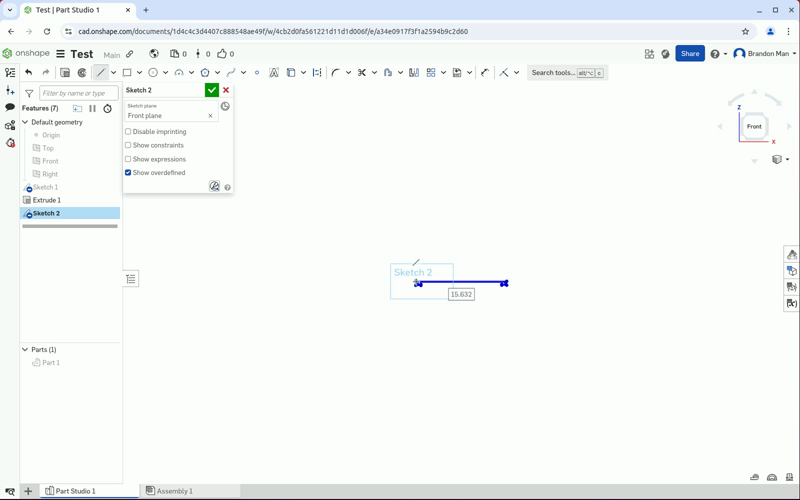
key_up(shift)
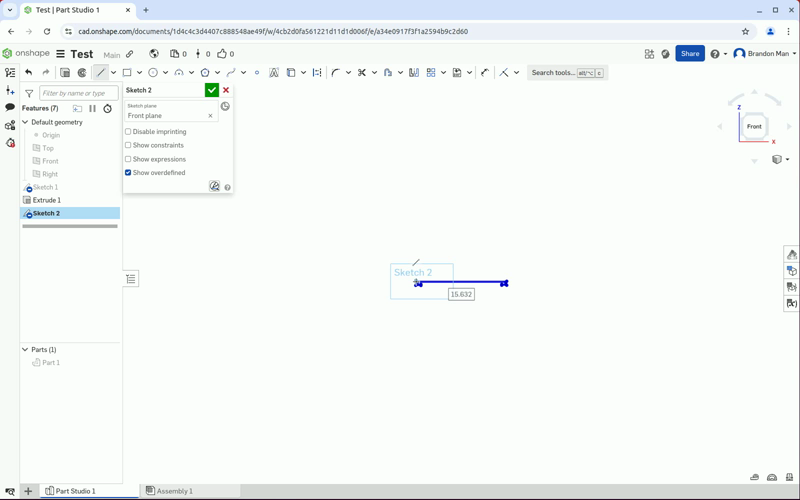
mouse_move(446, 281)
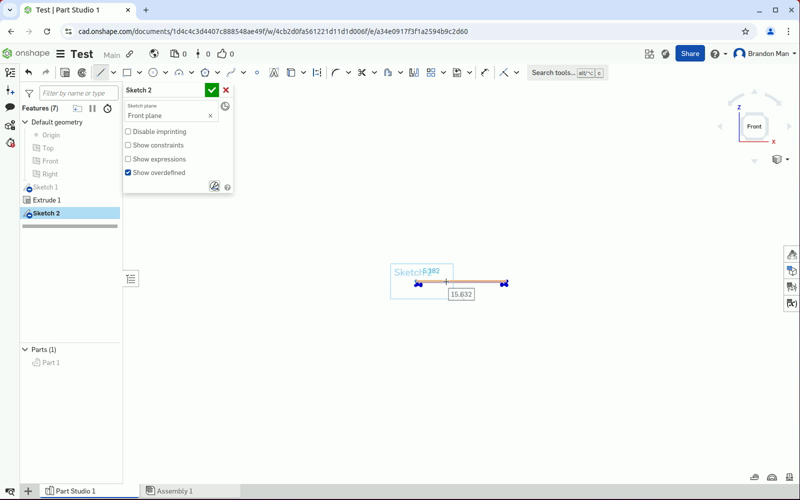
key_down(shift)
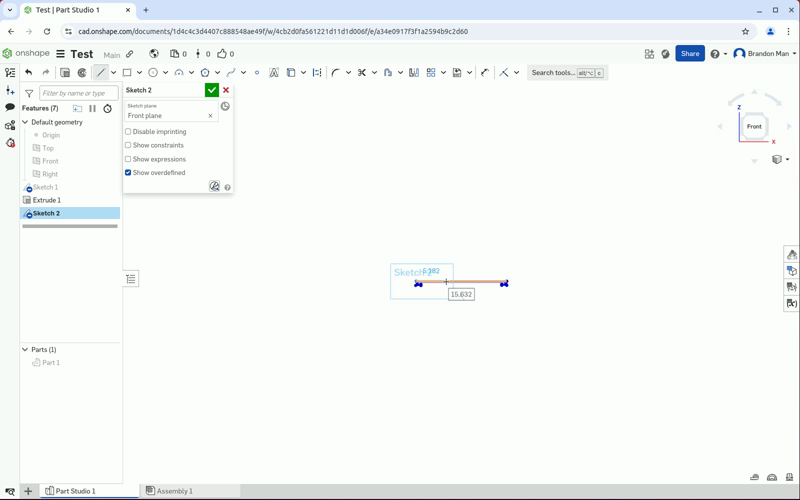
mouse_move(416, 285)
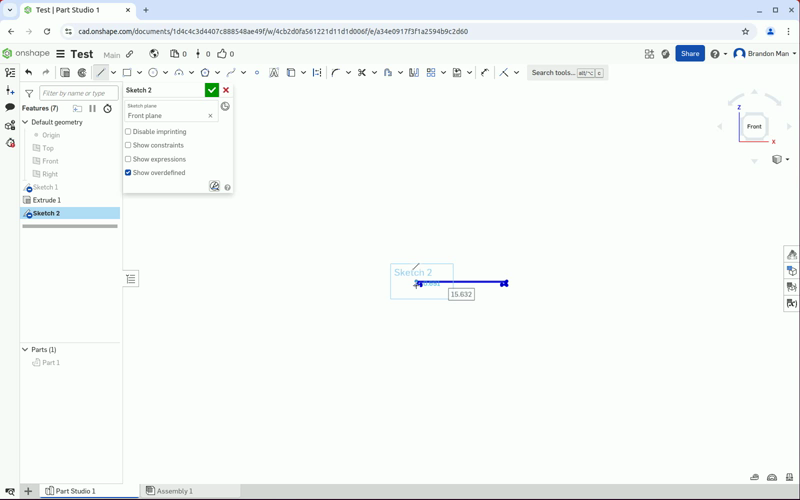
scroll(6)
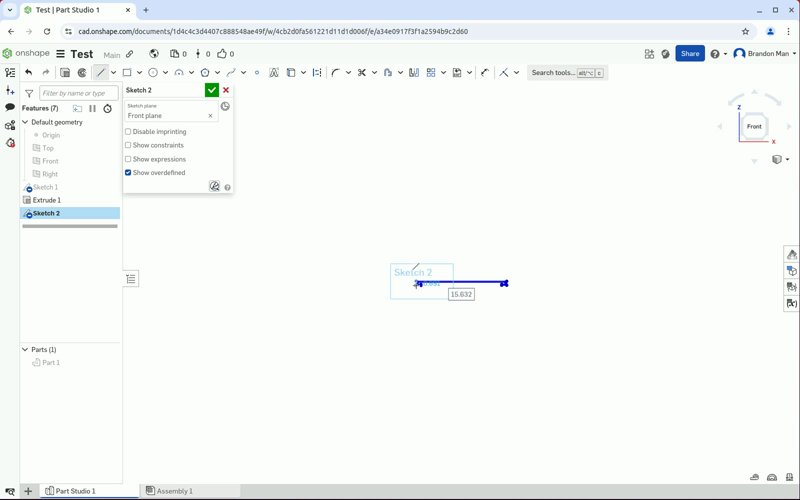
scroll(6)
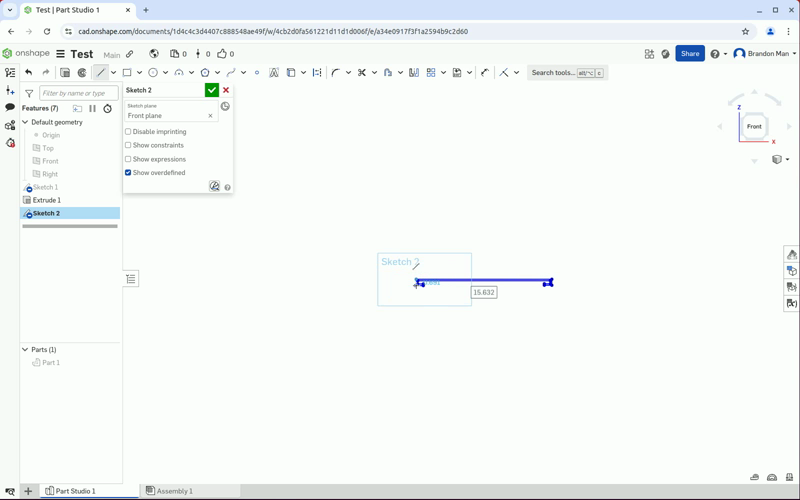
scroll(6)
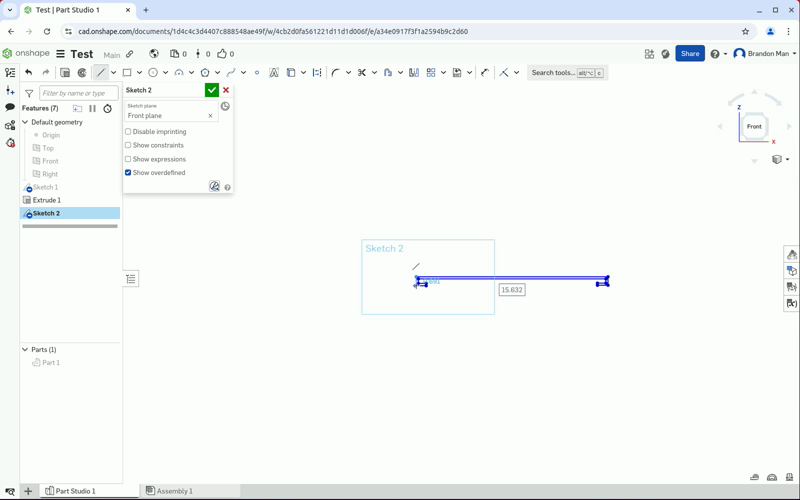
scroll(6)
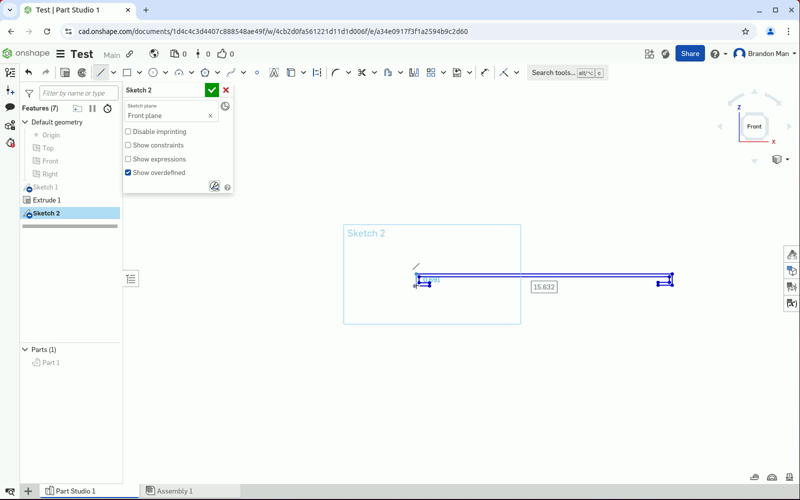
scroll(6)
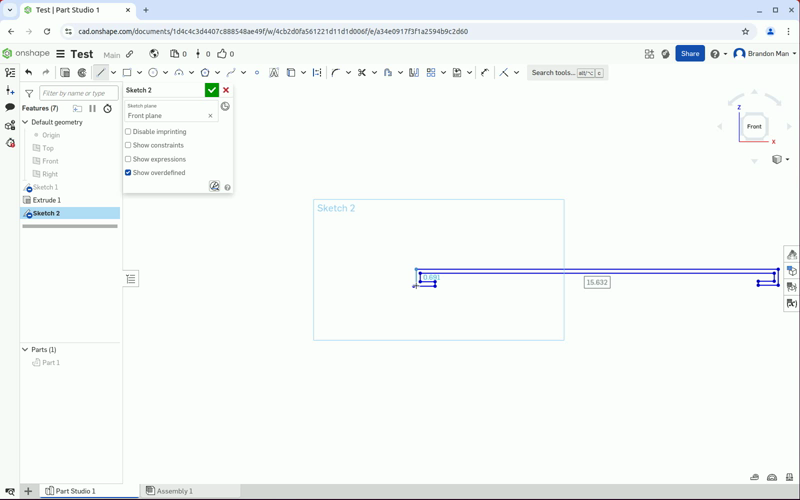
scroll(6)
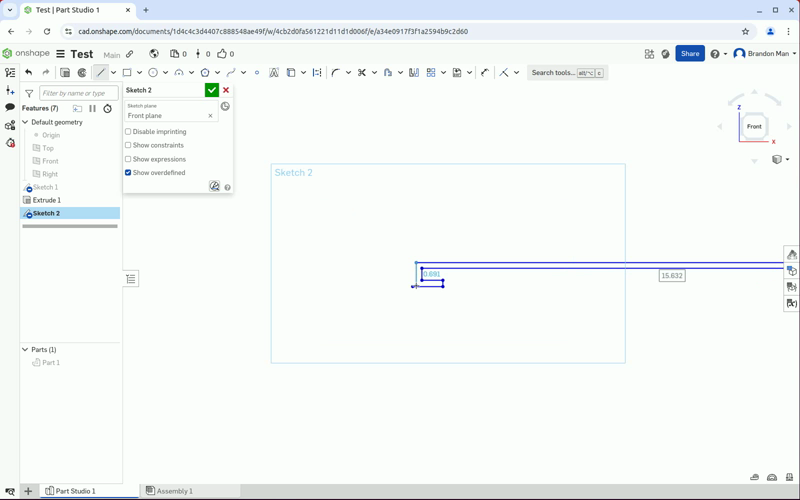
scroll(6)
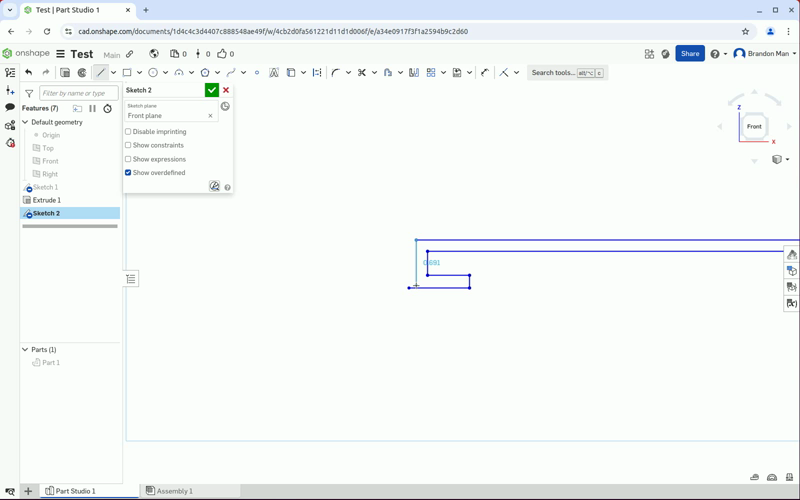
key_up(shift)
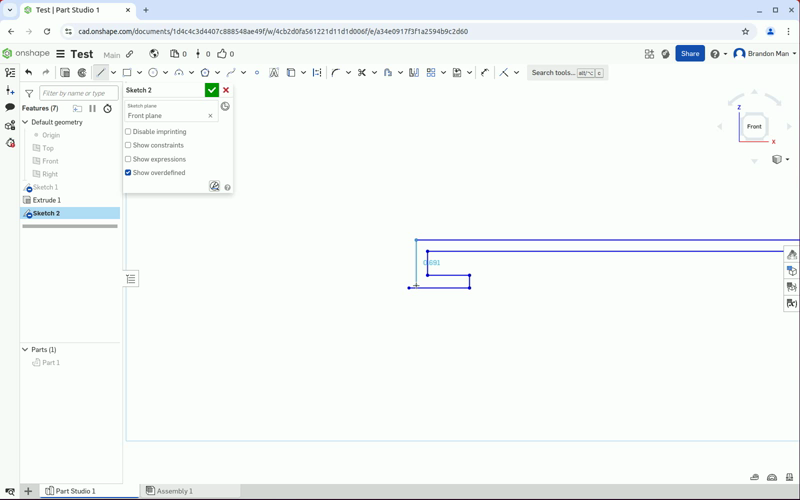
click(416, 285)
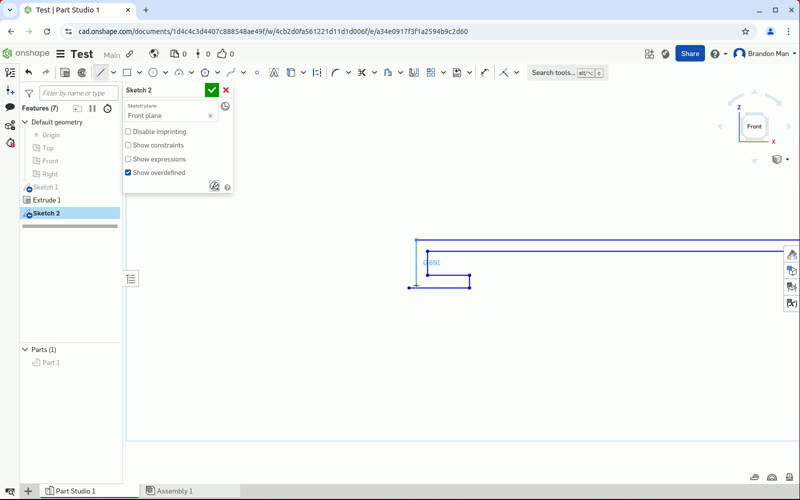
scroll(-6)
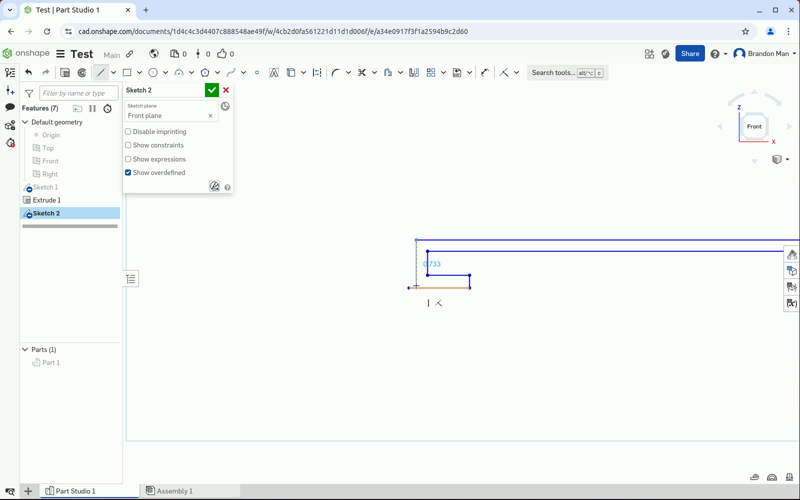
scroll(-6)
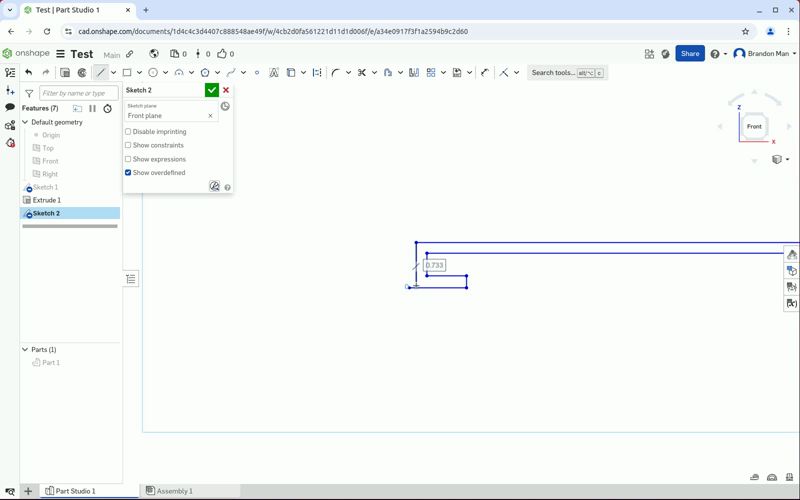
scroll(-6)
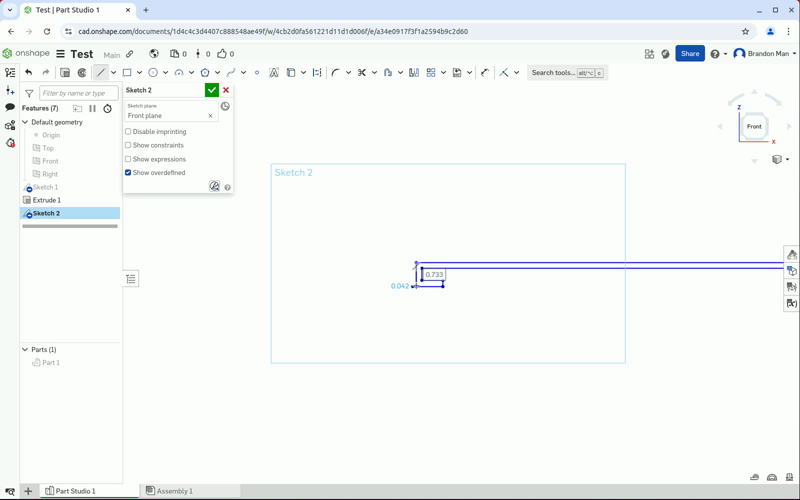
scroll(-6)
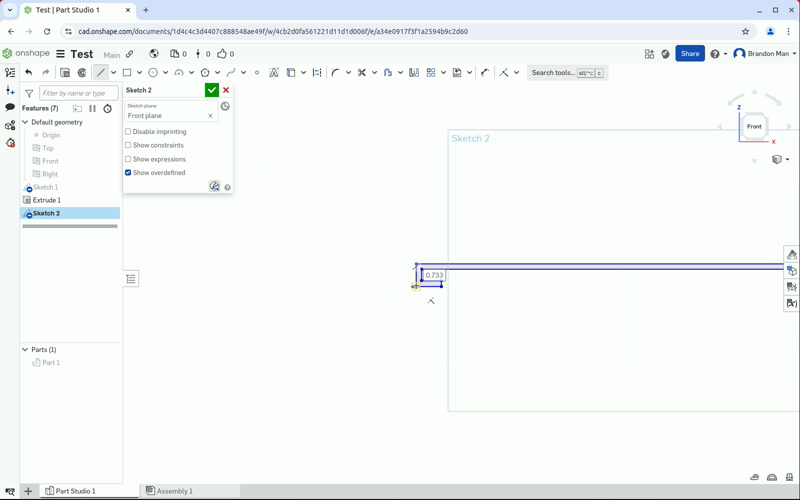
scroll(-6)
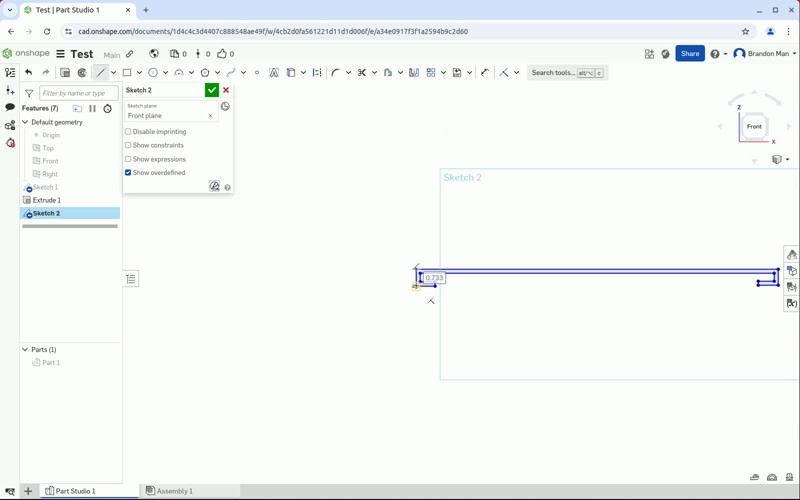
scroll(-6)
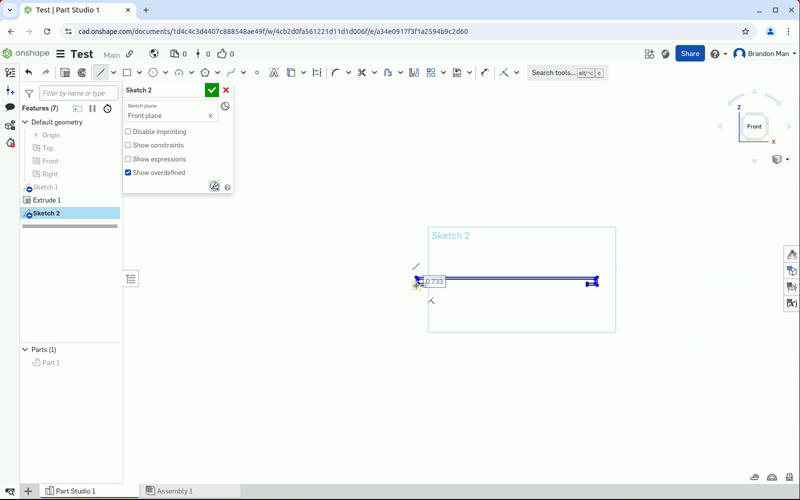
scroll(-6)
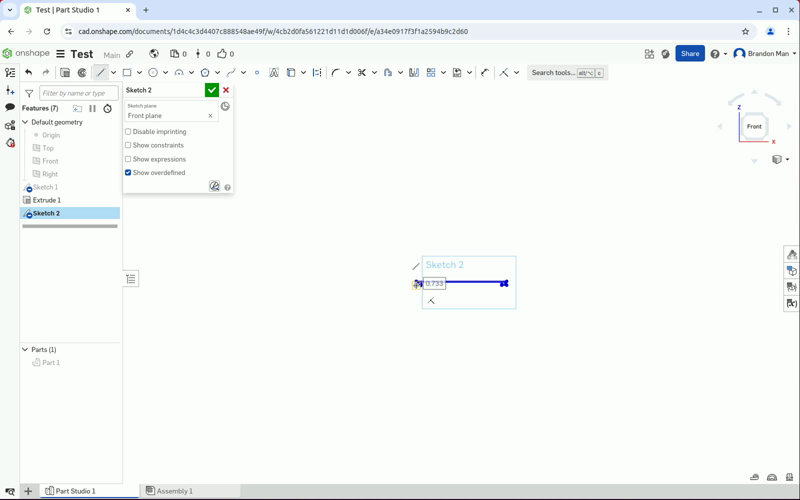
key(esc)
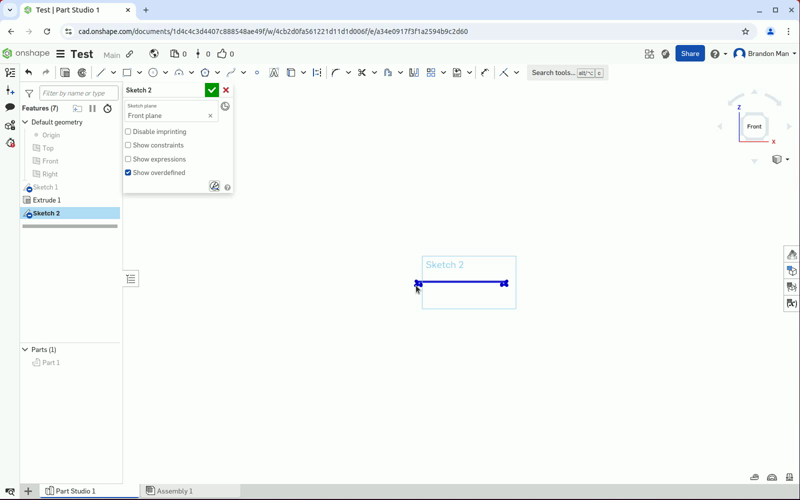
mouse_move(418, 282)
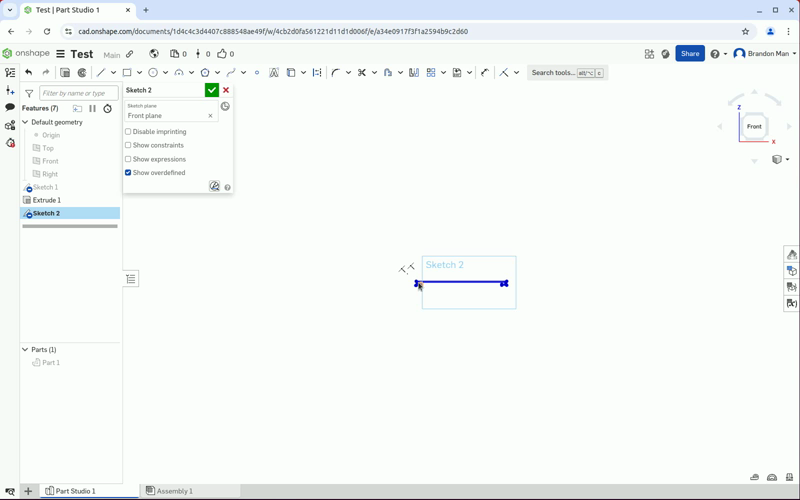
scroll(6)
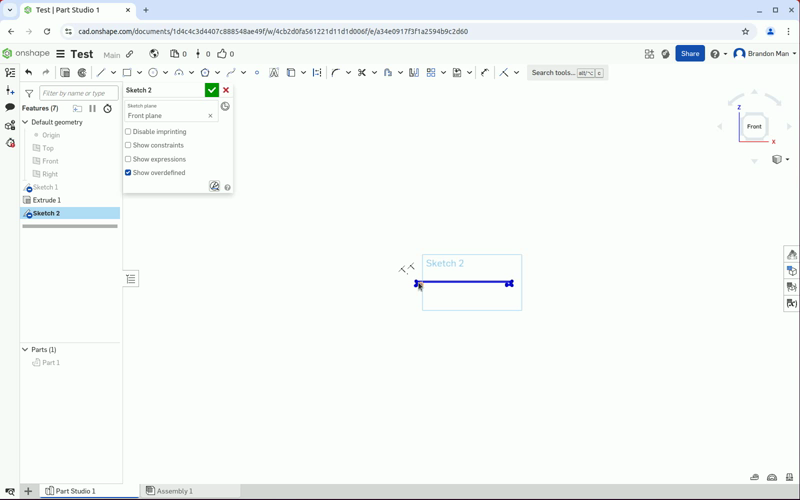
scroll(6)
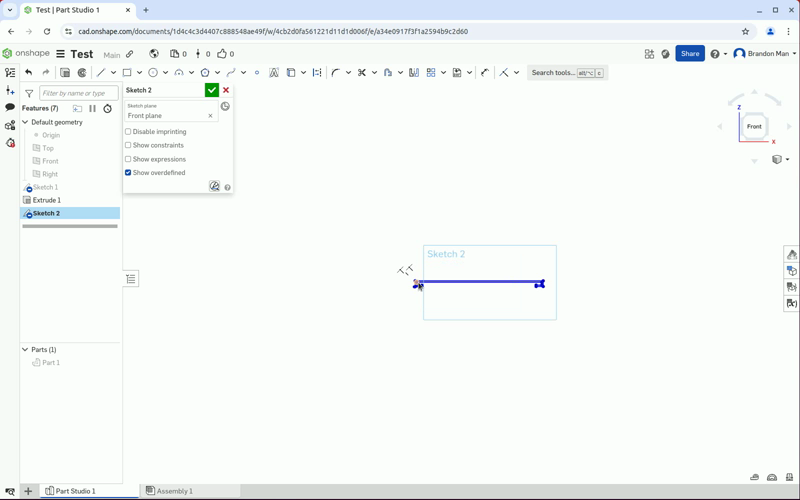
scroll(6)
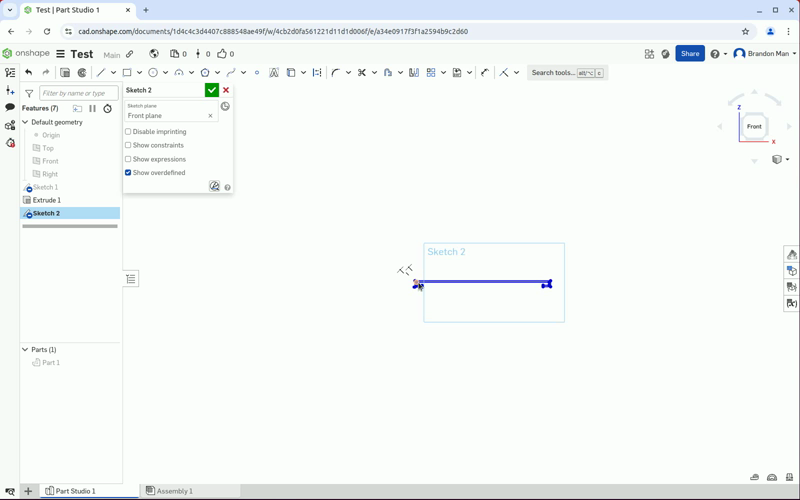
scroll(6)
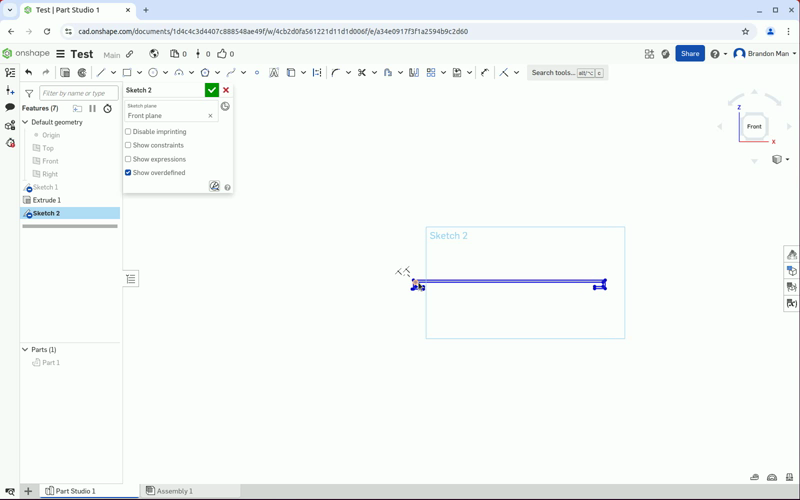
scroll(6)
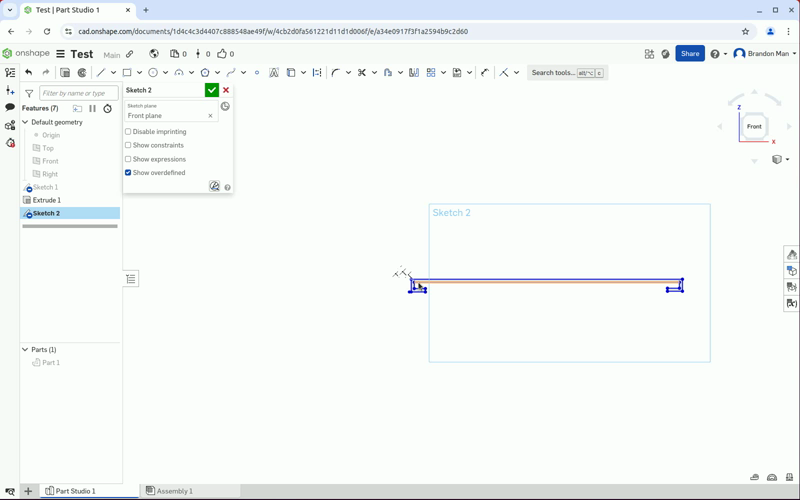
scroll(6)
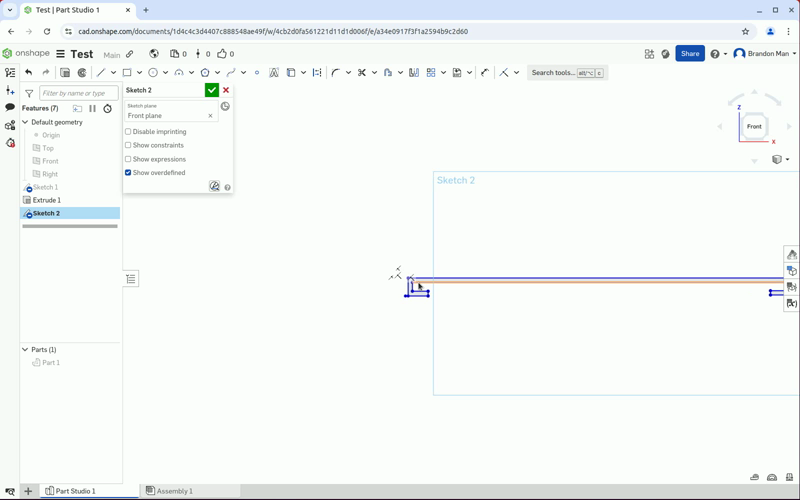
scroll(6)
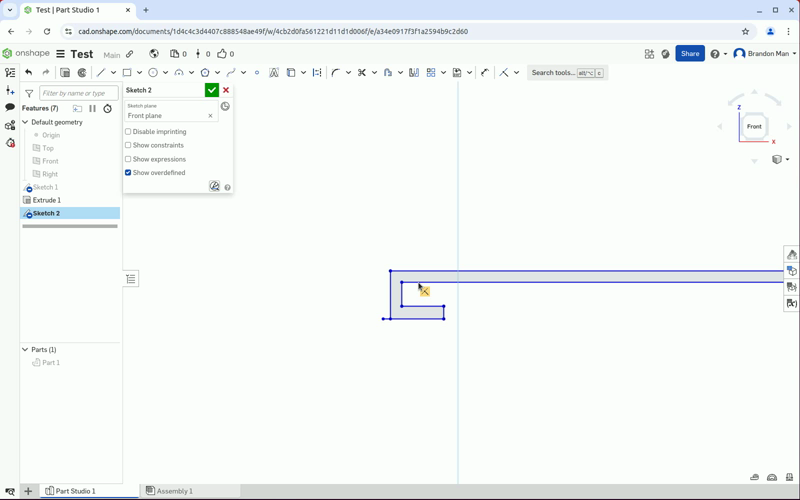
click(418, 282)
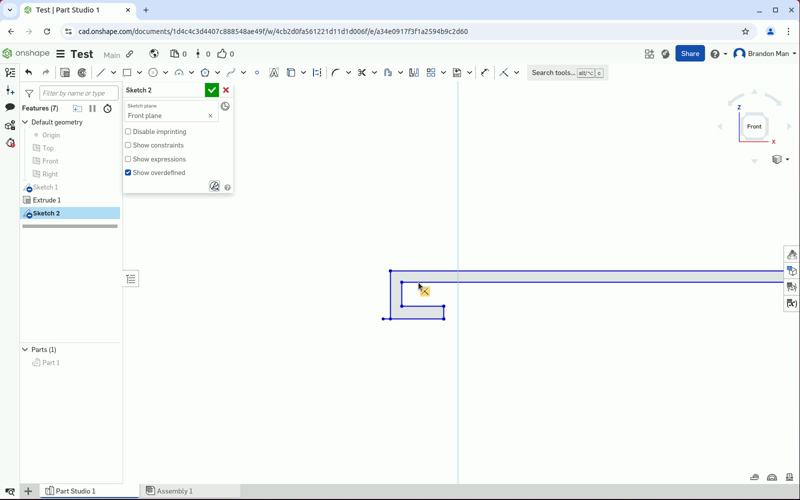
scroll(-6)
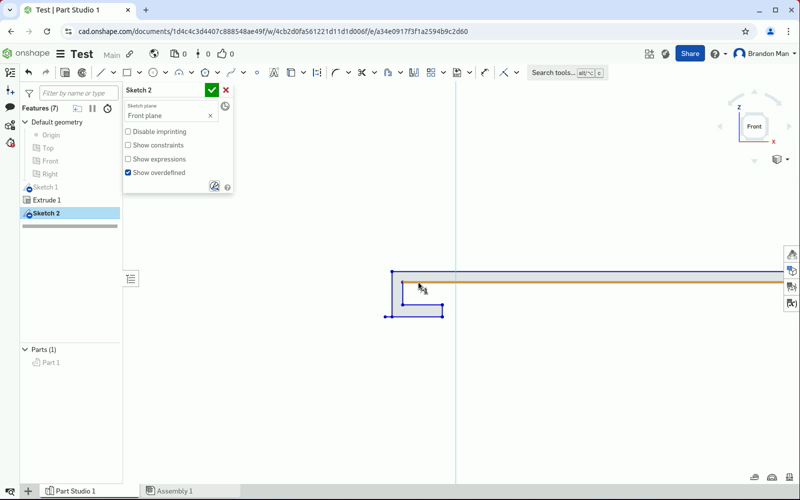
scroll(-6)
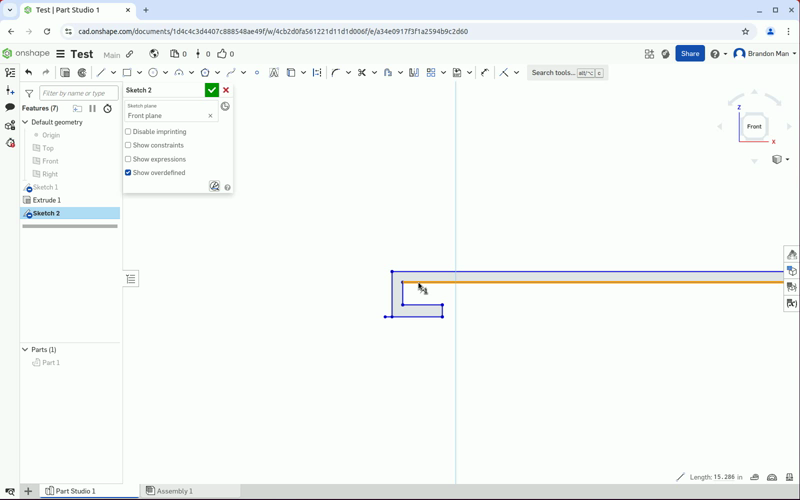
scroll(-6)
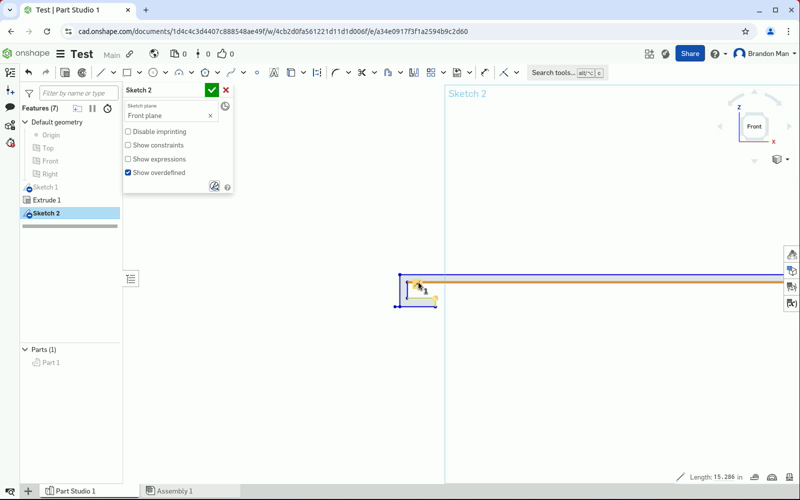
scroll(-6)
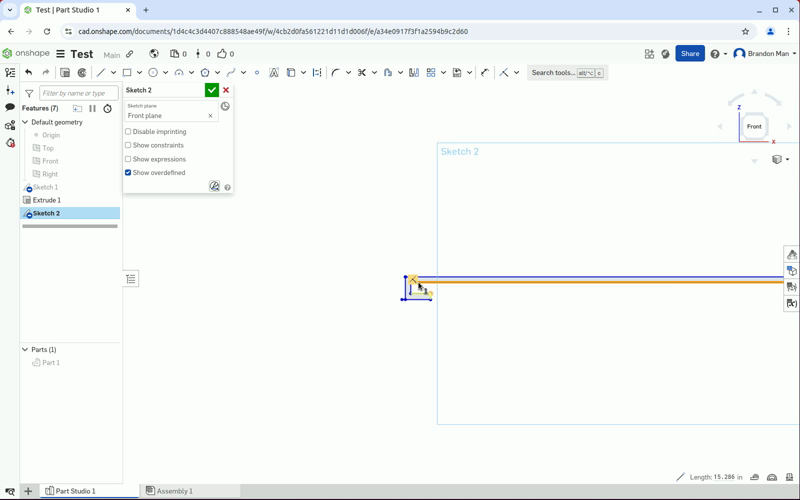
scroll(-6)
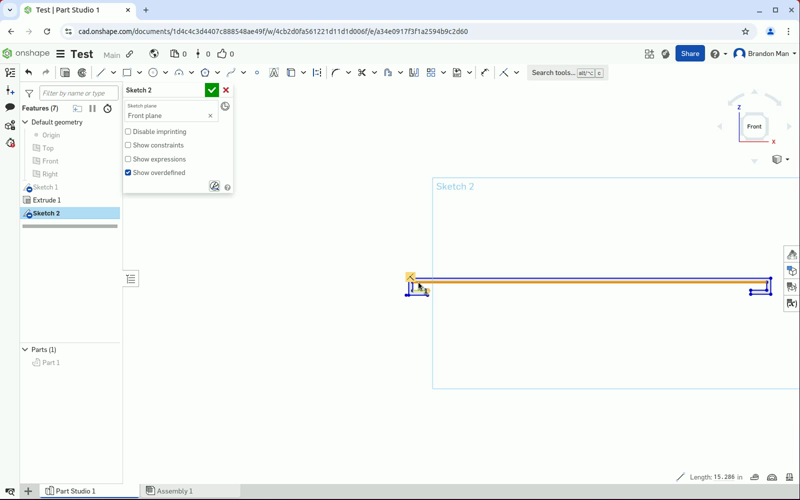
scroll(-6)
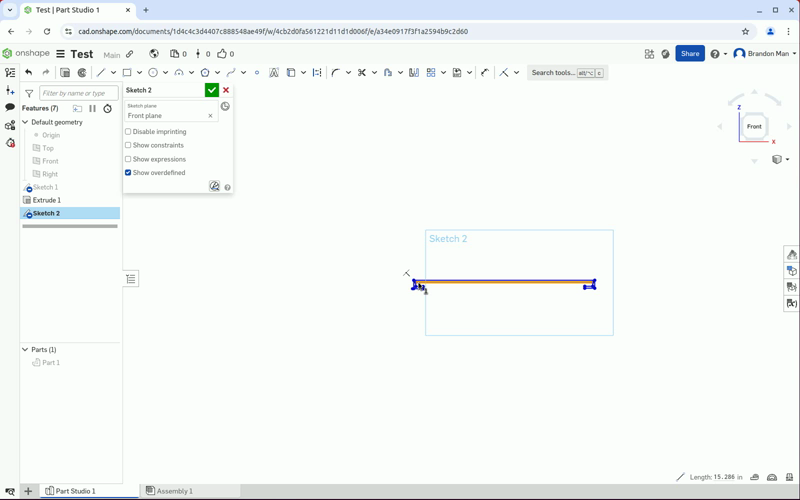
scroll(-6)
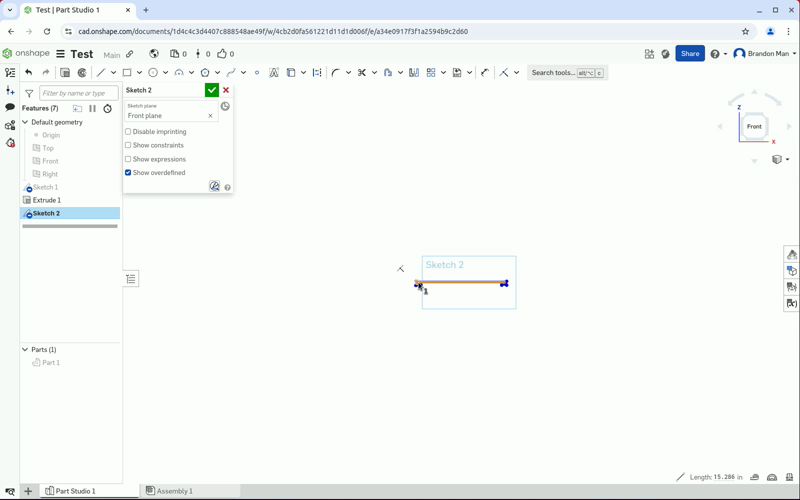
mouse_move(73, 352)
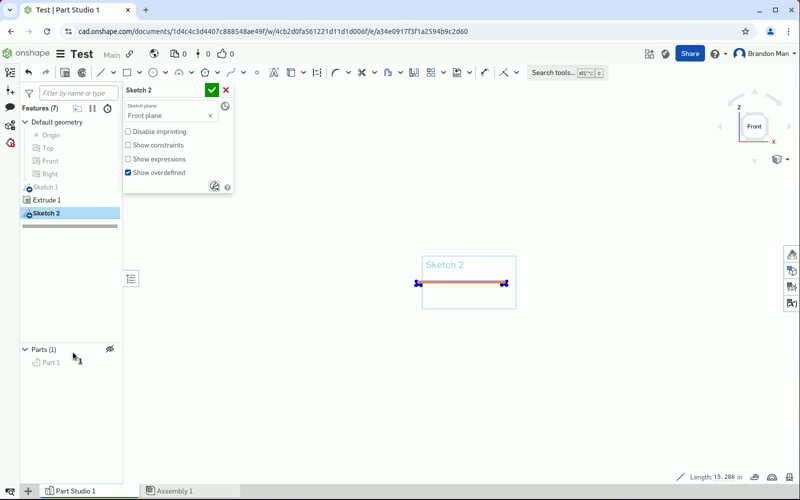
key(shift+y)
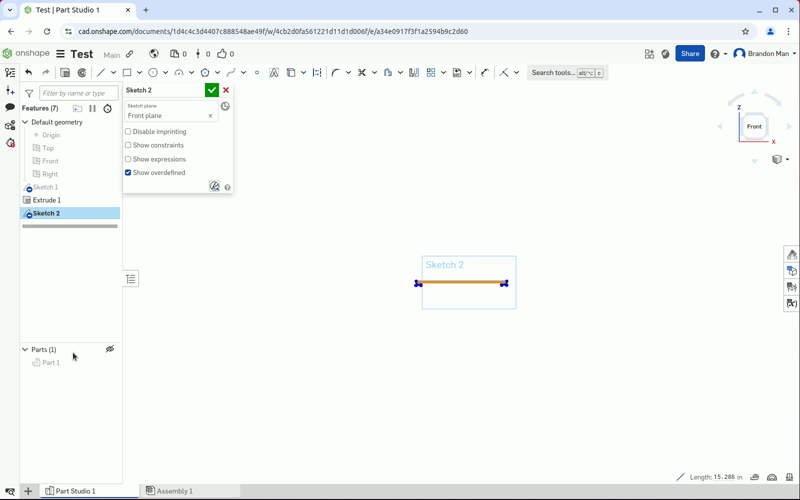
key(shift+e)
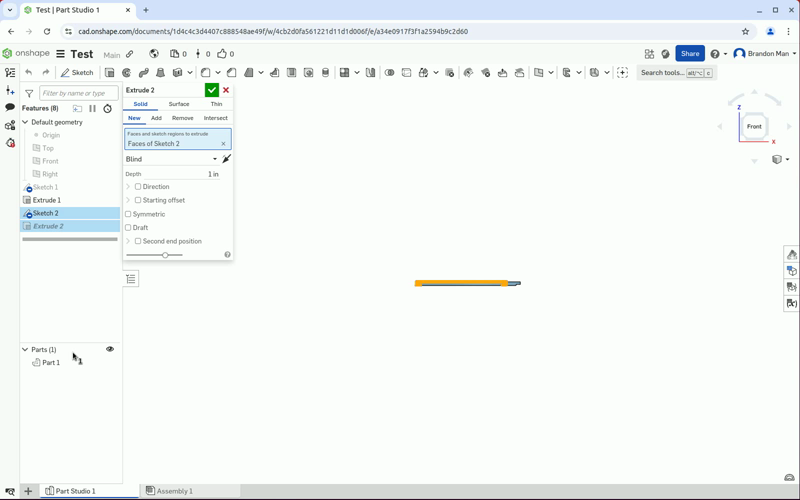
mouse_move(143, 106)
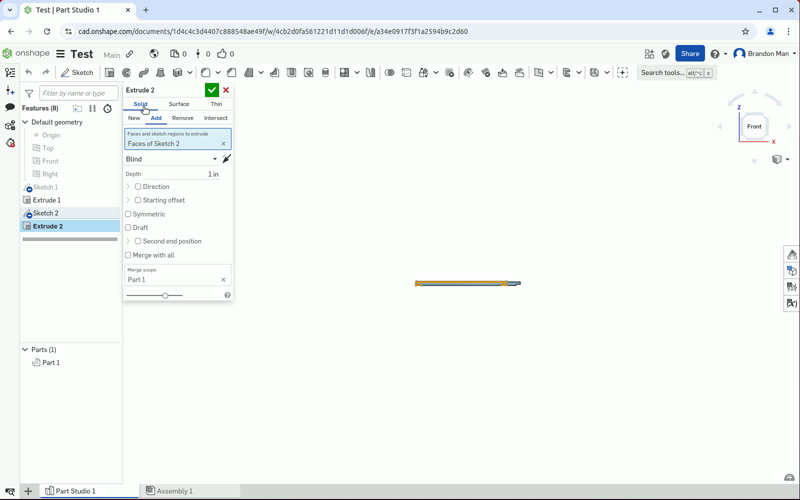
click(143, 106)
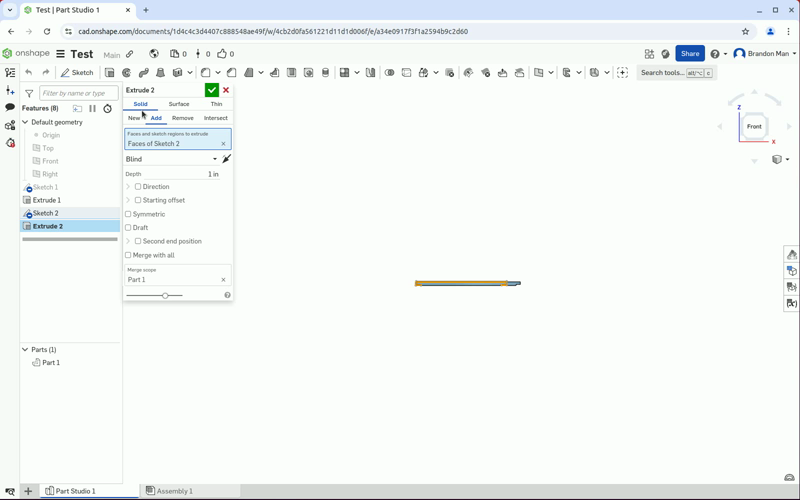
mouse_move(137, 120)
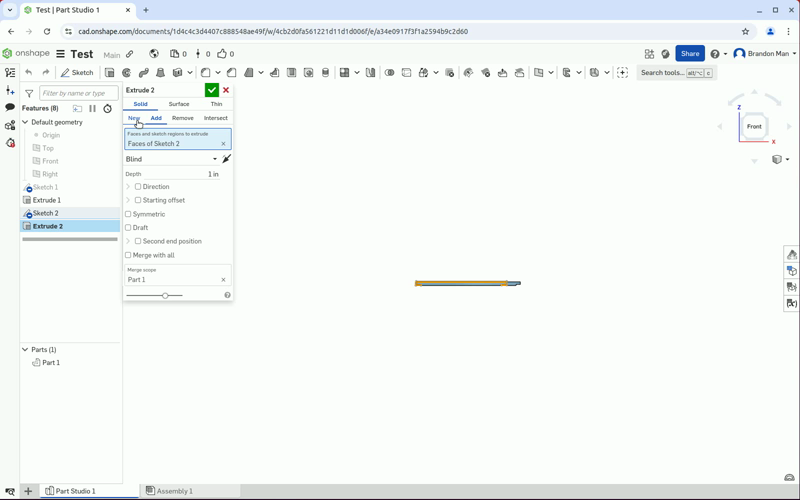
click(137, 120)
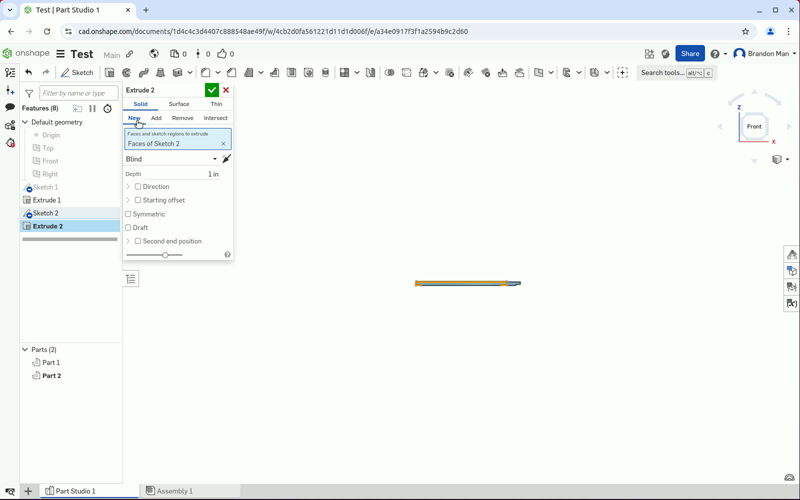
key(tab, 4)
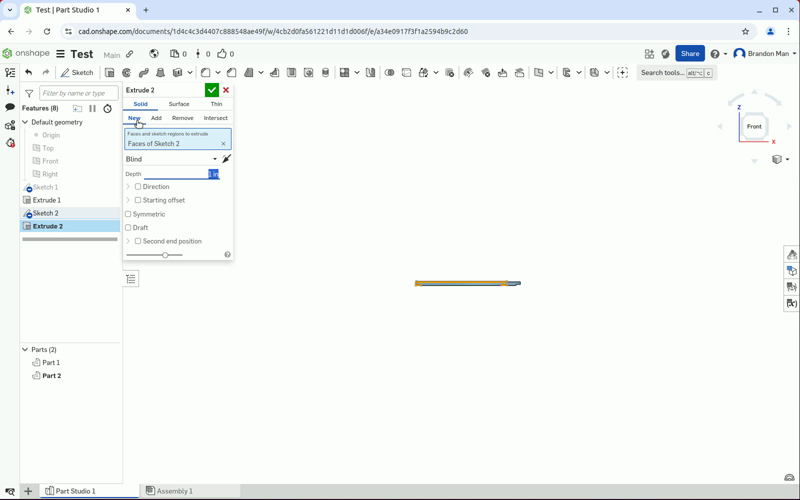
text(18.535)
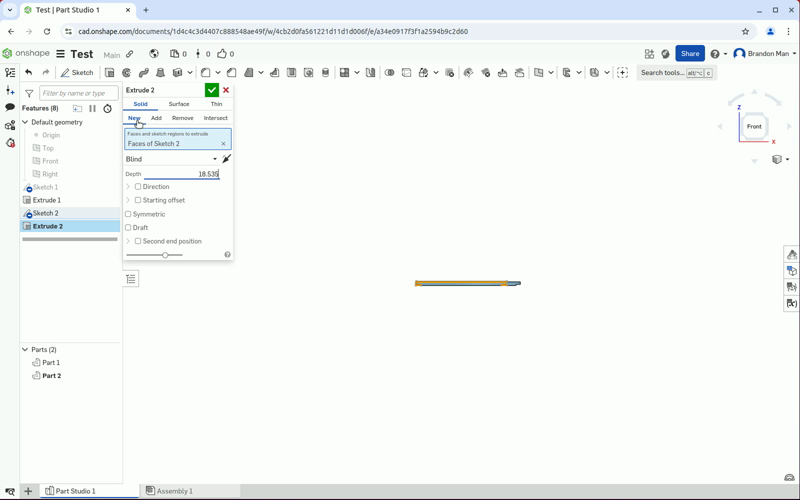
key(enter)
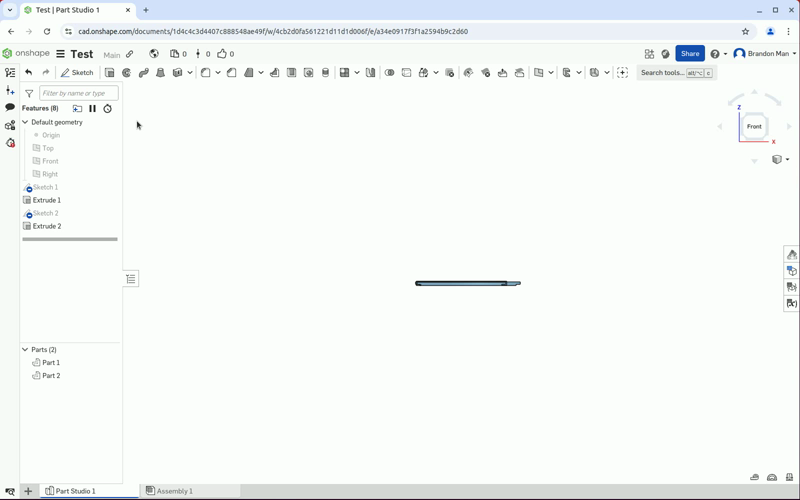
key(shift+h)
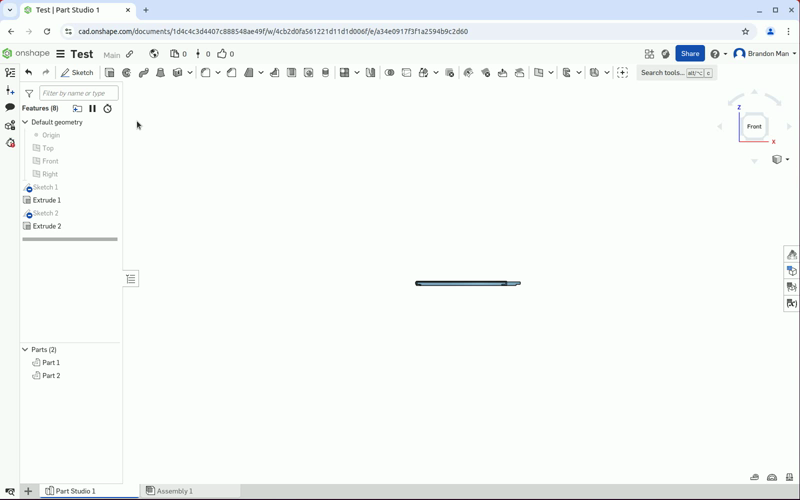
key(shift+h)
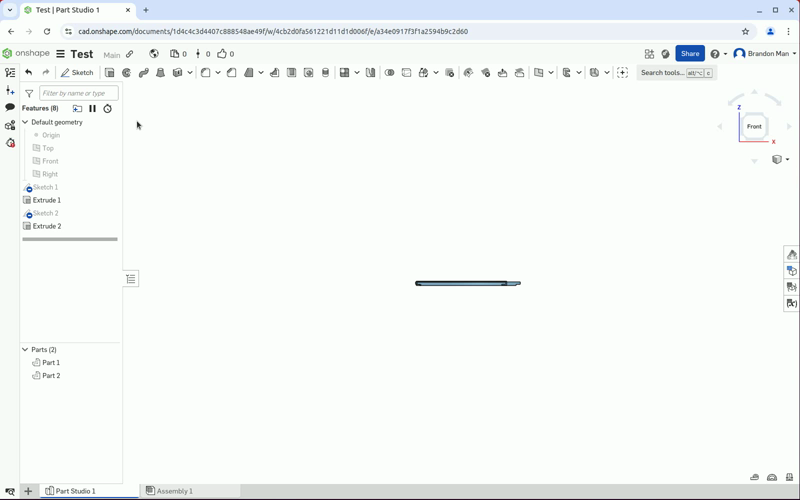
mouse_move(73, 189)
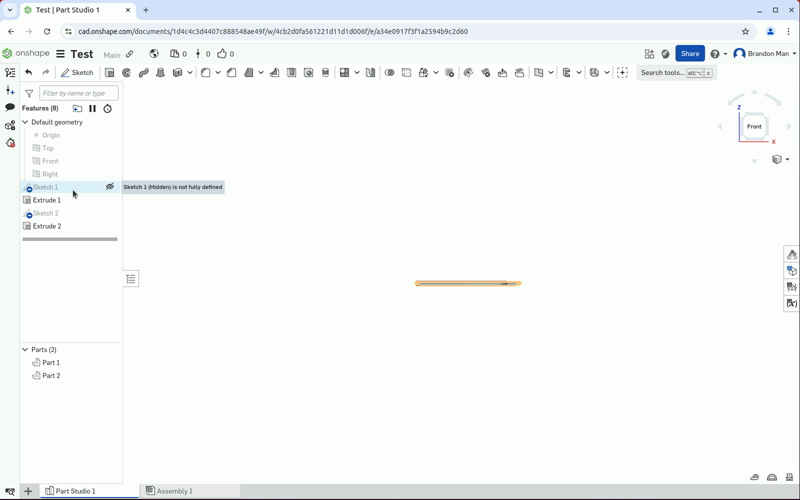
click(73, 189)
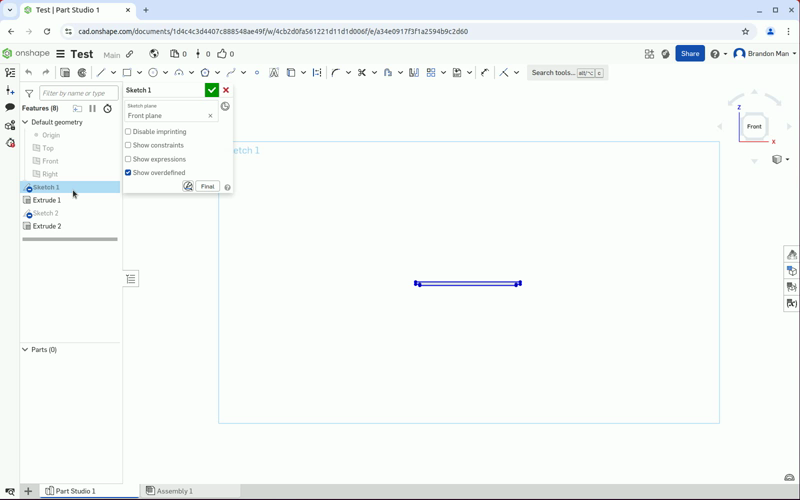
mouse_move(229, 92)
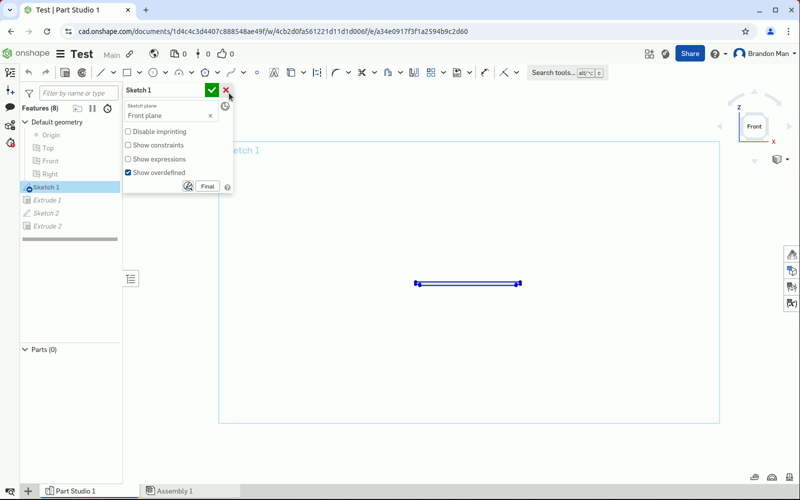
click(229, 92)
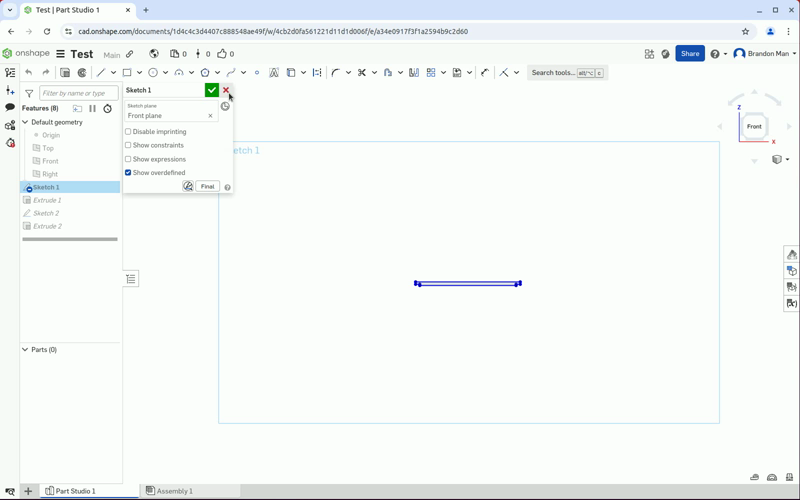
key(shift+s)
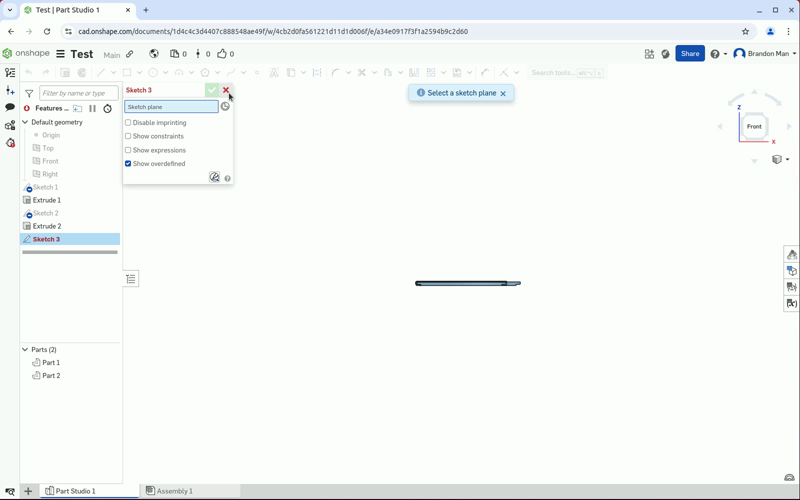
mouse_move(73, 163)
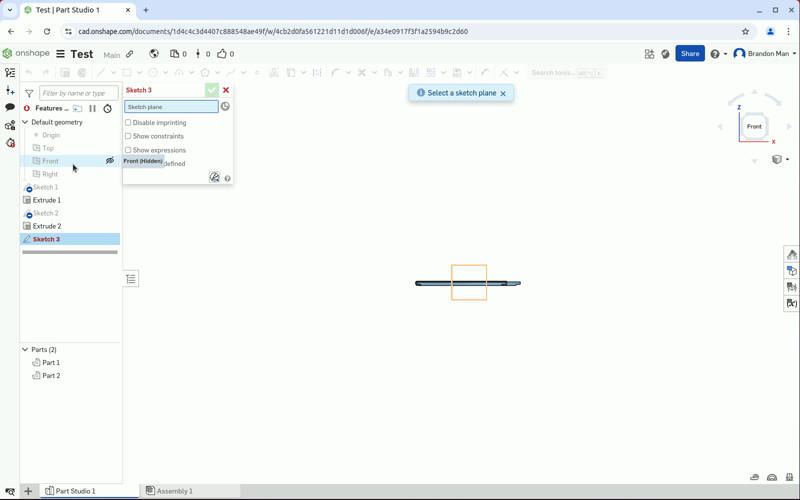
click(73, 163)
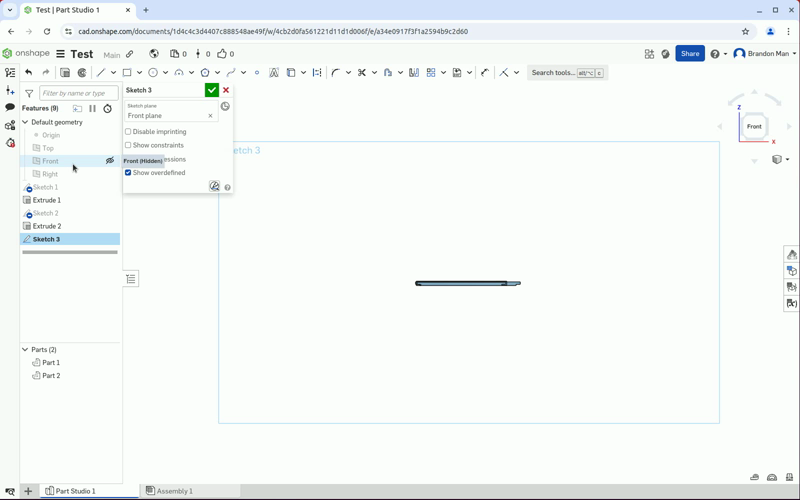
mouse_move(73, 352)
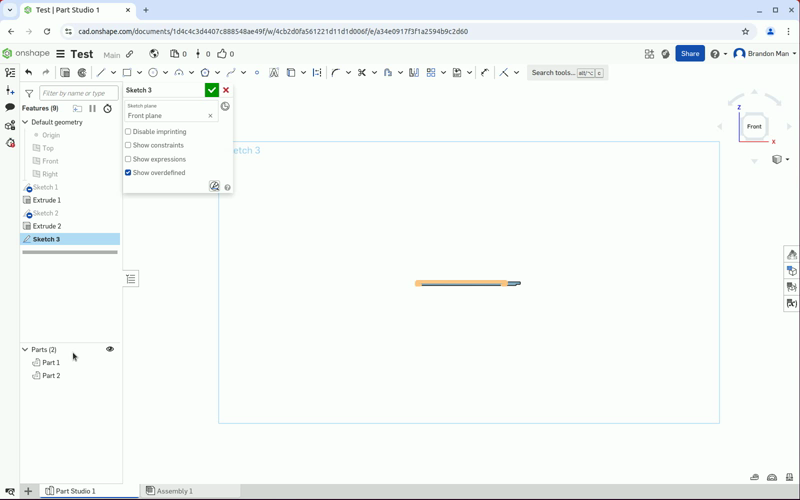
key(y)
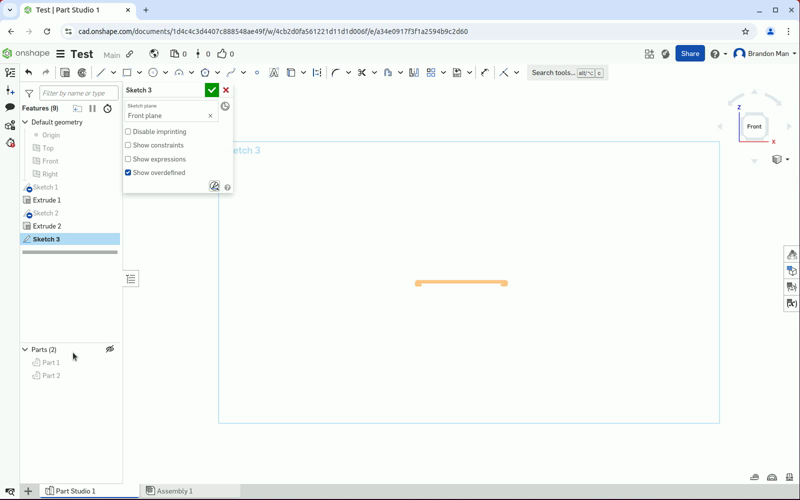
key(l)
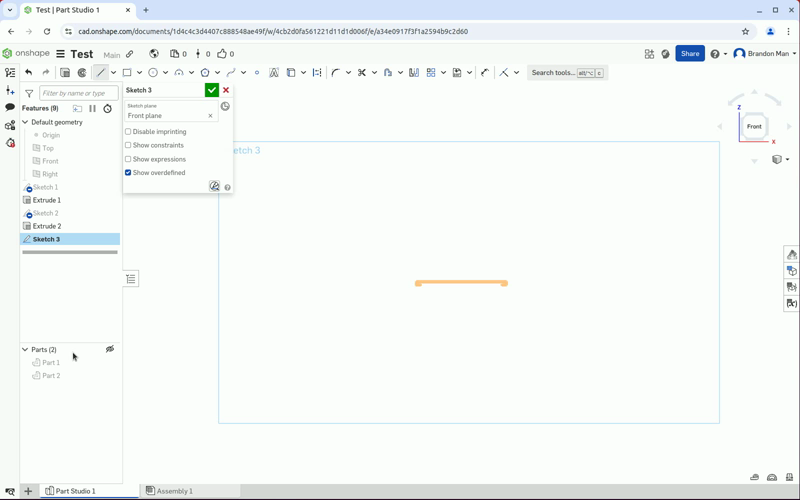
key_down(shift)
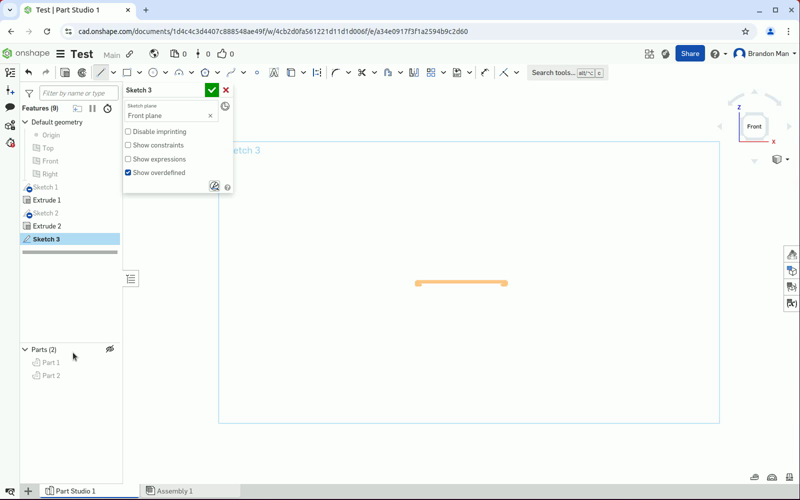
mouse_move(416, 284)
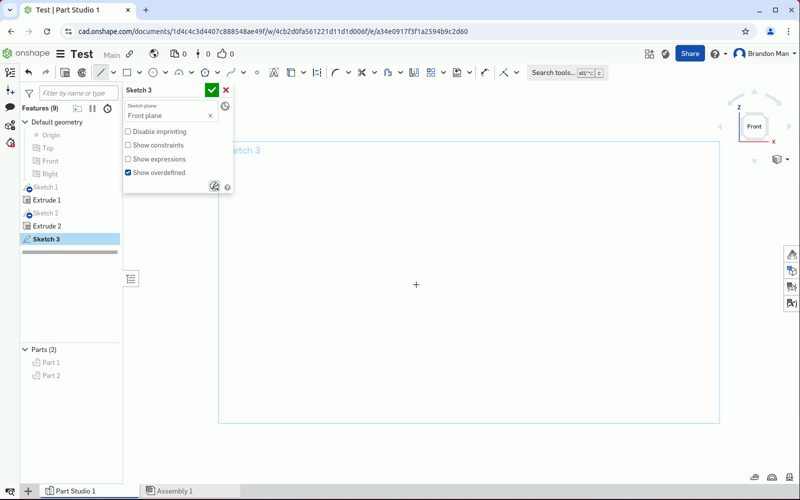
click(416, 284)
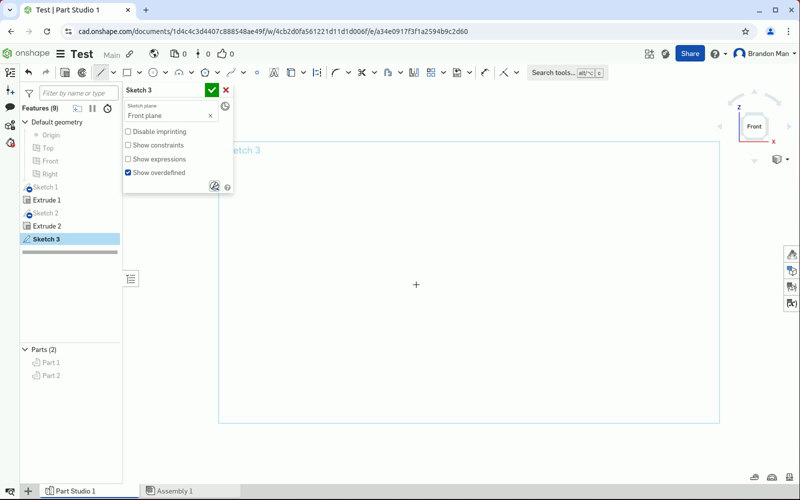
key_up(shift)
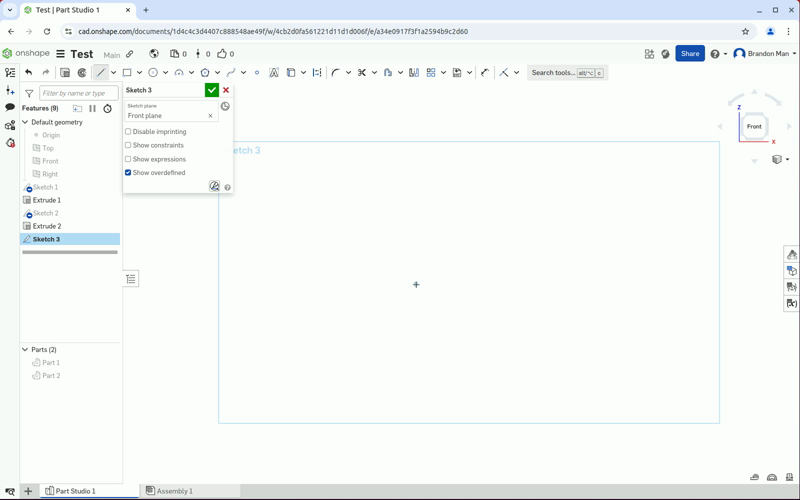
key_down(shift)
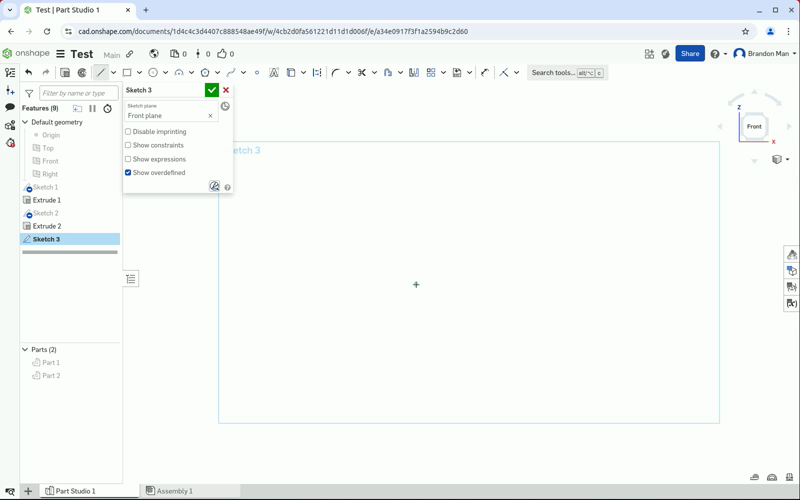
mouse_move(446, 284)
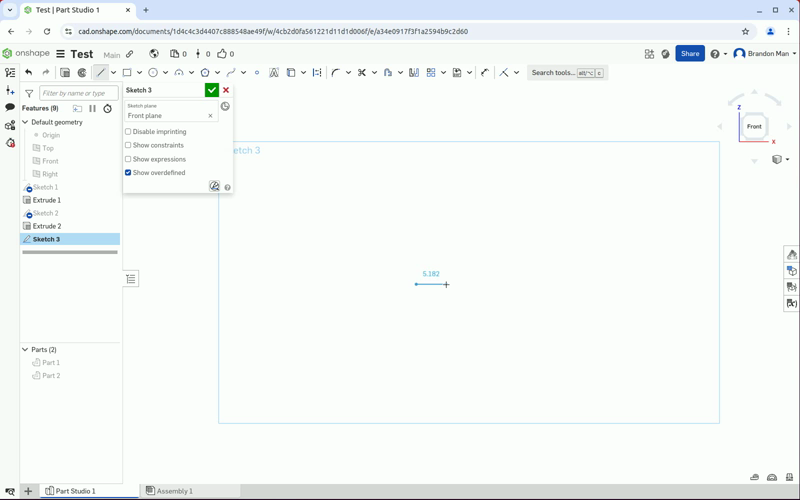
mouse_move(419, 284)
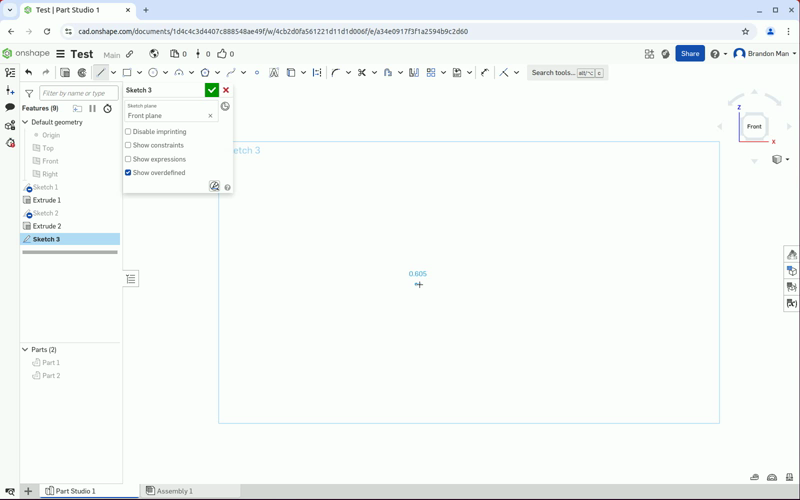
scroll(6)
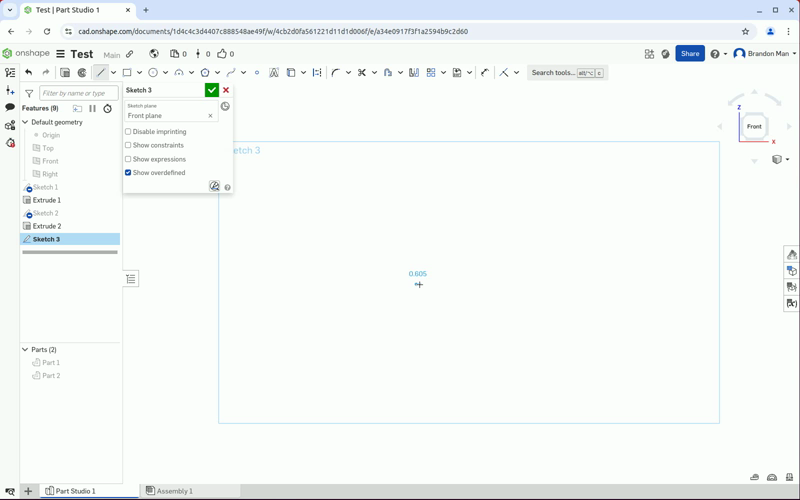
scroll(6)
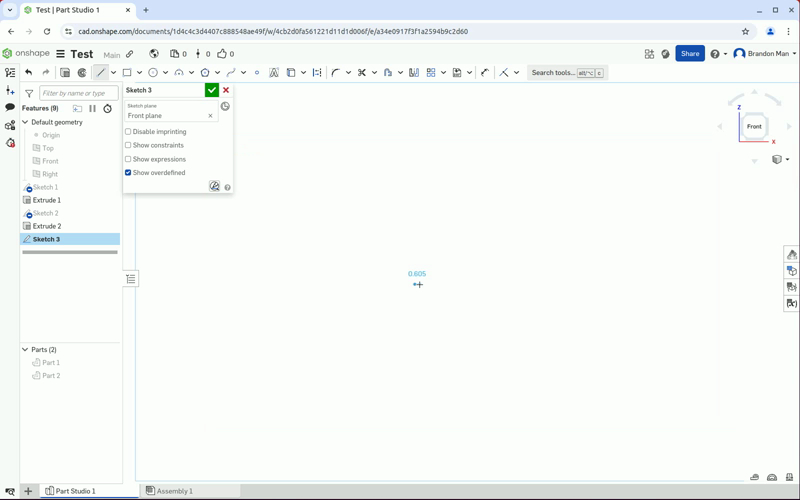
scroll(6)
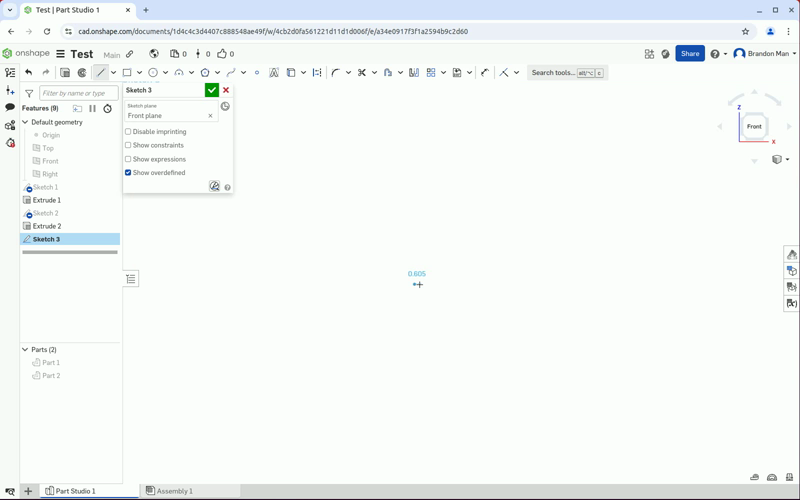
scroll(6)
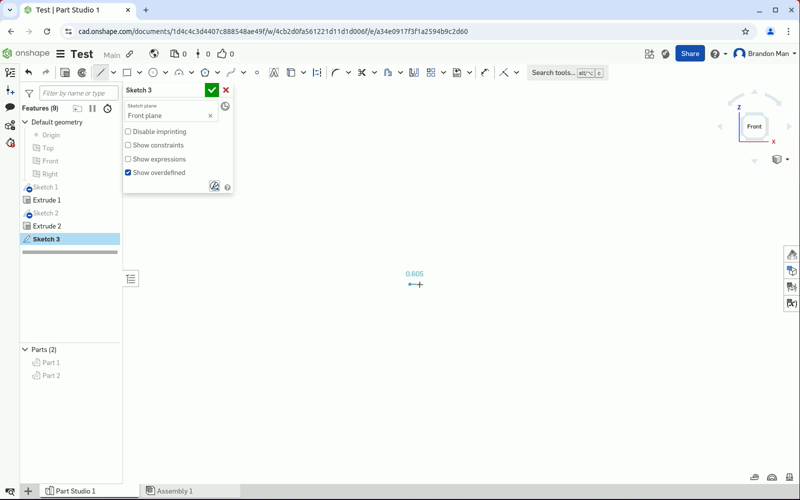
scroll(6)
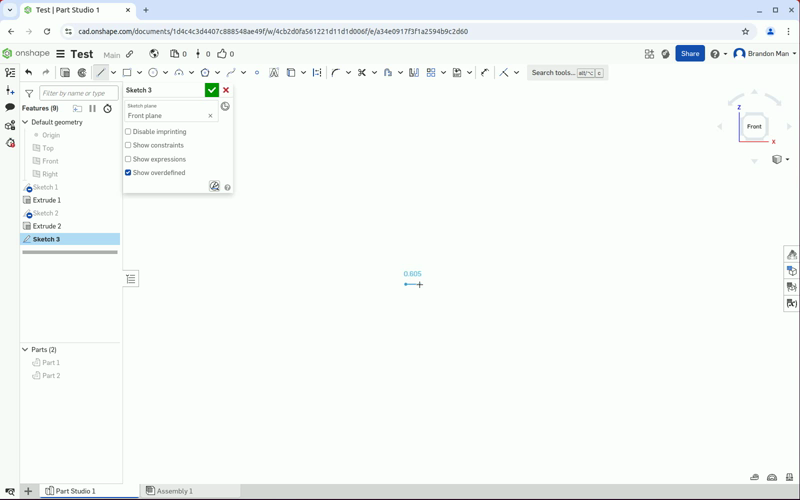
scroll(6)
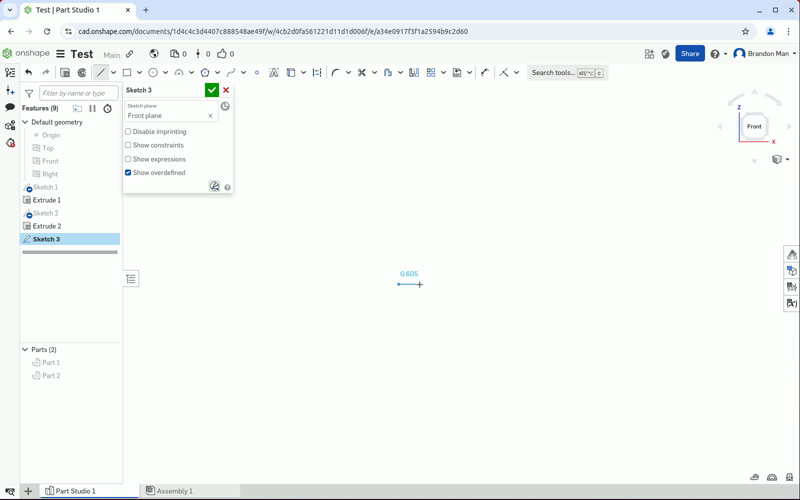
scroll(6)
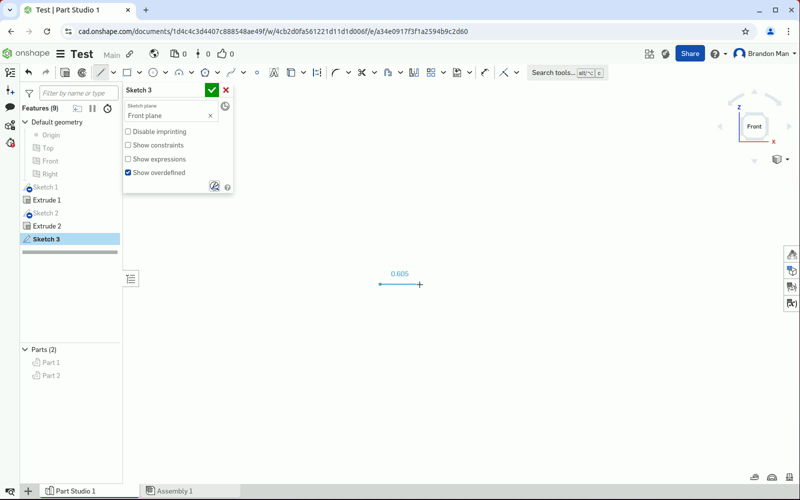
click(419, 284)
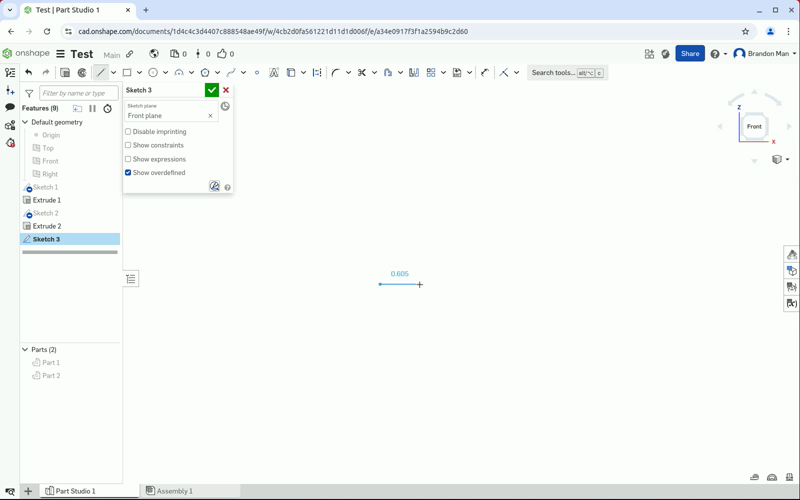
scroll(-6)
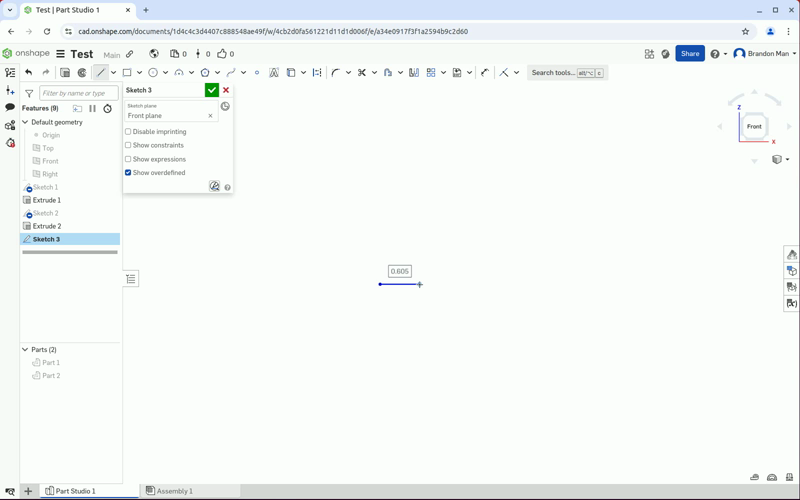
scroll(-6)
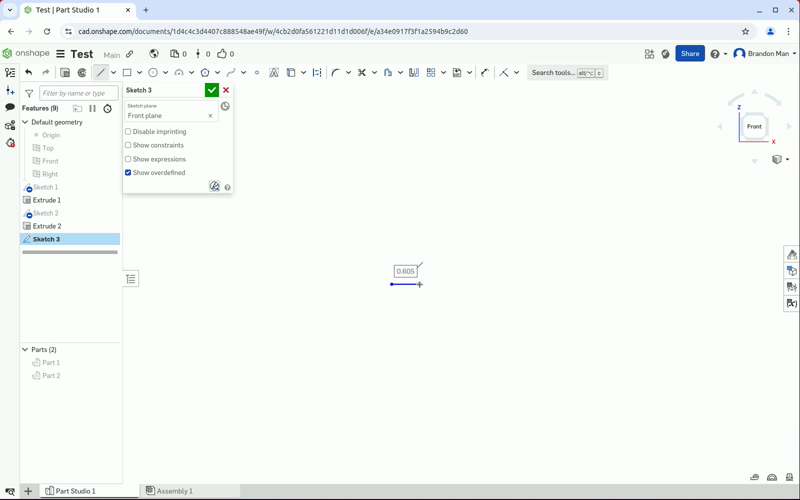
scroll(-6)
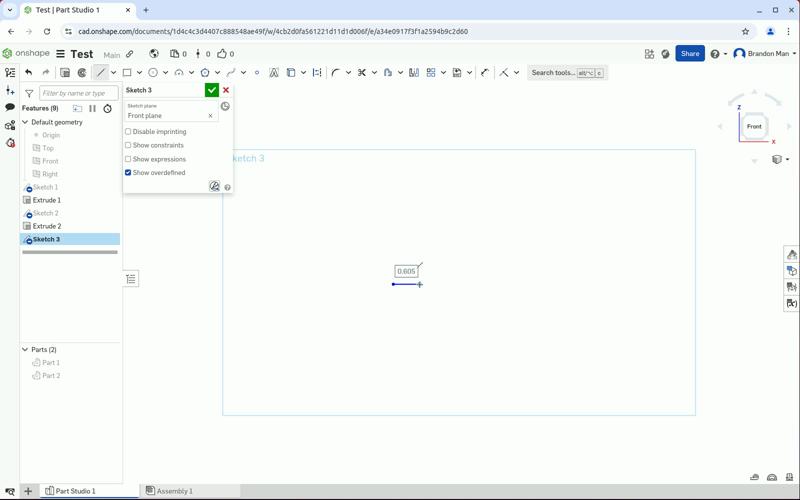
scroll(-6)
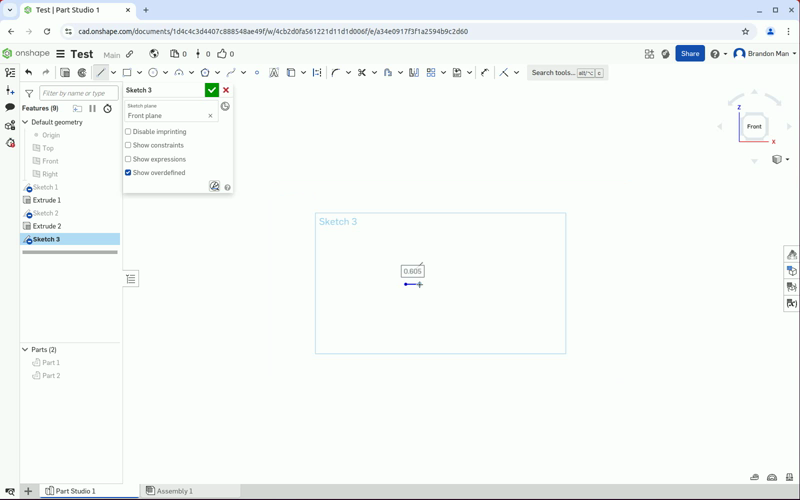
scroll(-6)
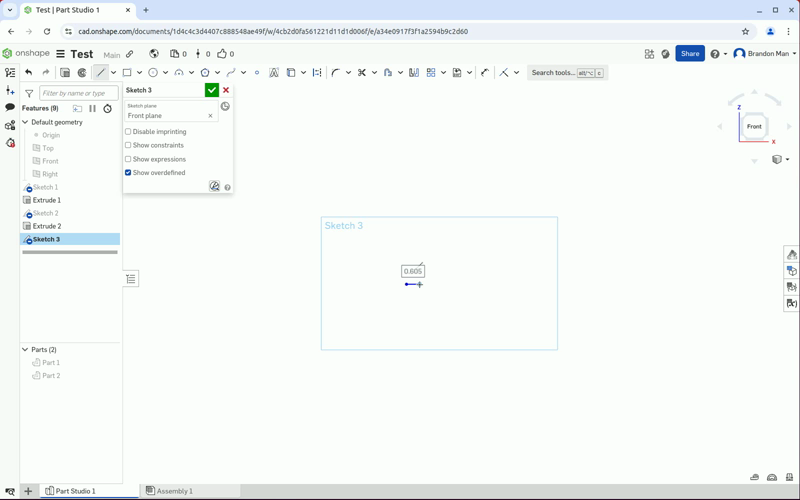
scroll(-6)
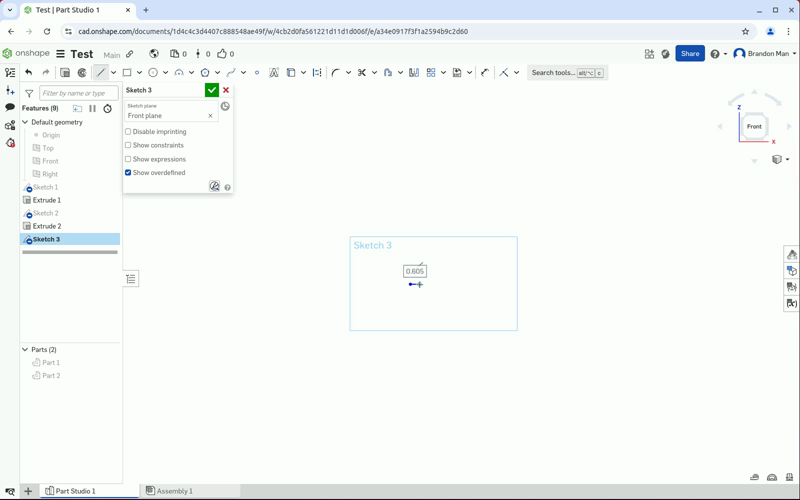
scroll(-6)
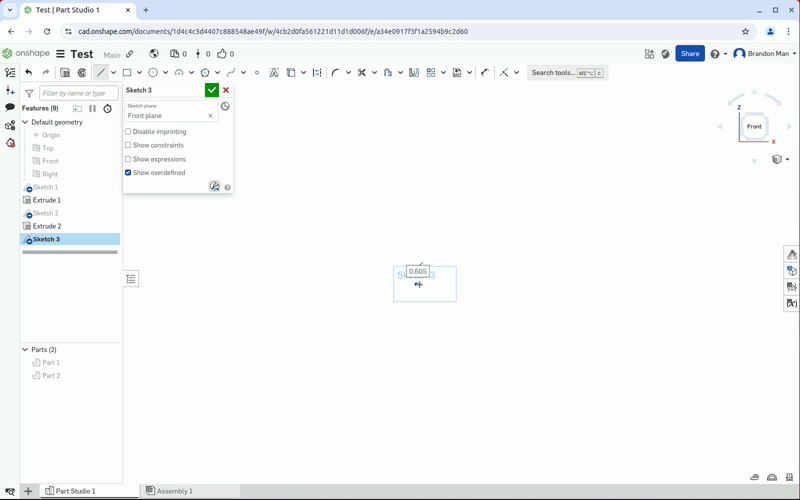
key_up(shift)
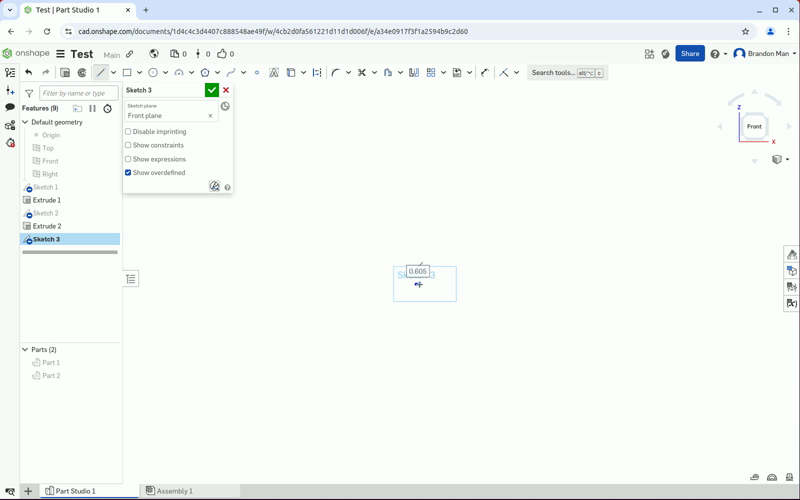
key_down(shift)
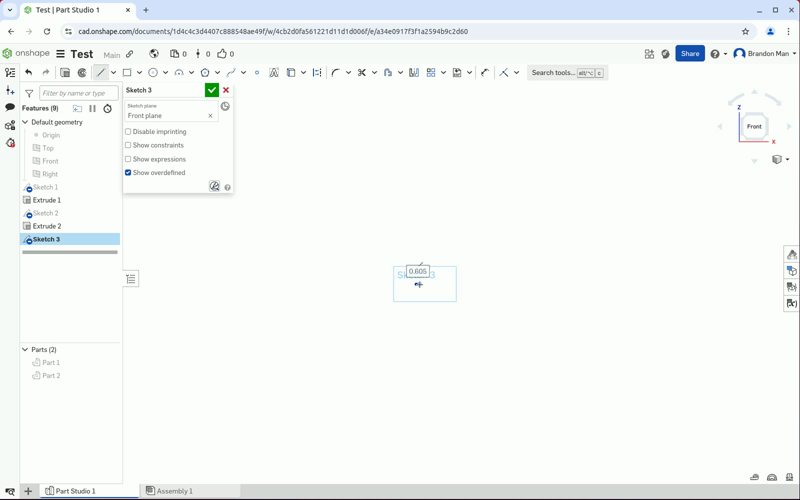
mouse_move(450, 284)
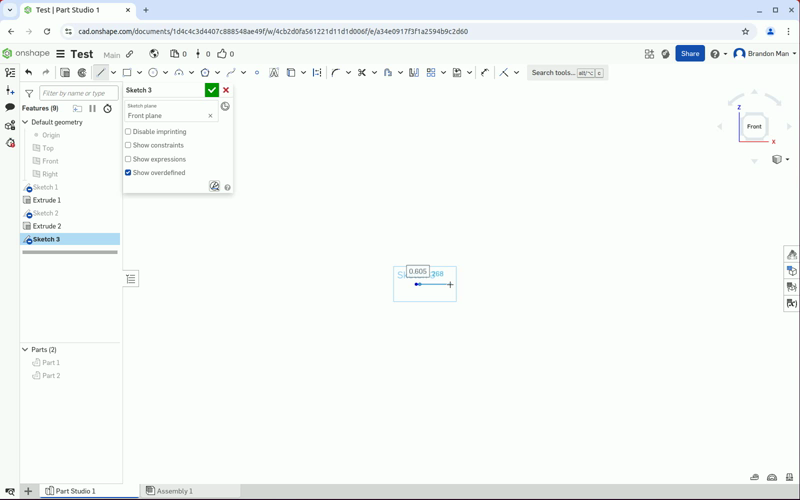
mouse_move(419, 285)
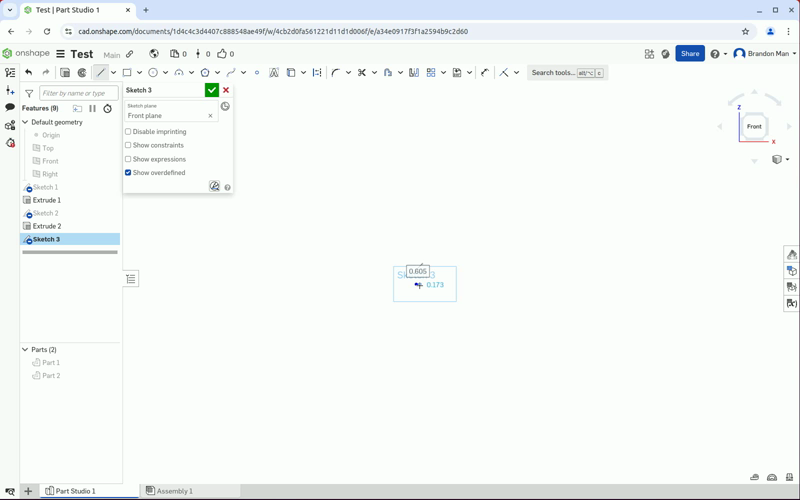
scroll(6)
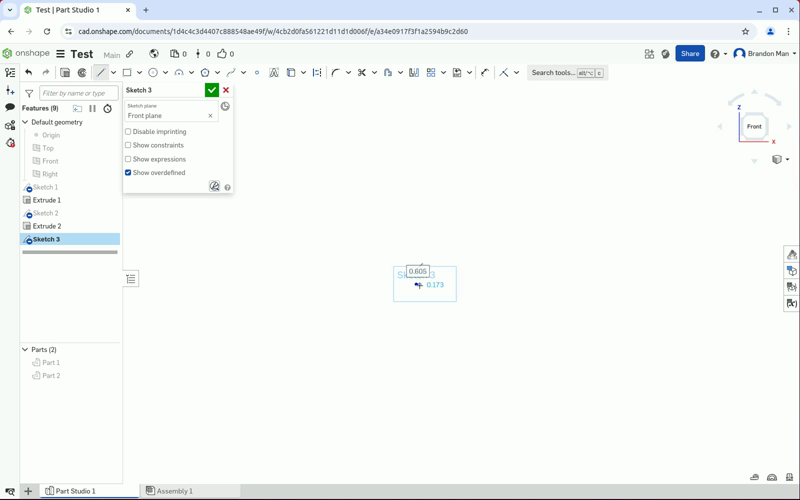
scroll(6)
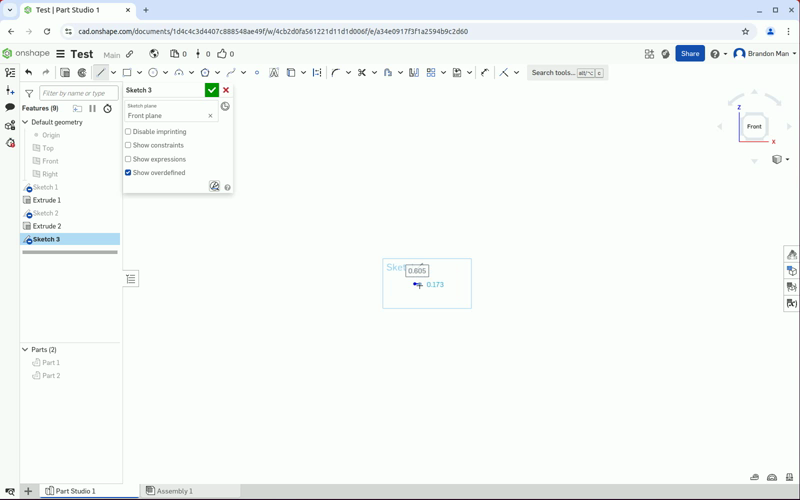
scroll(6)
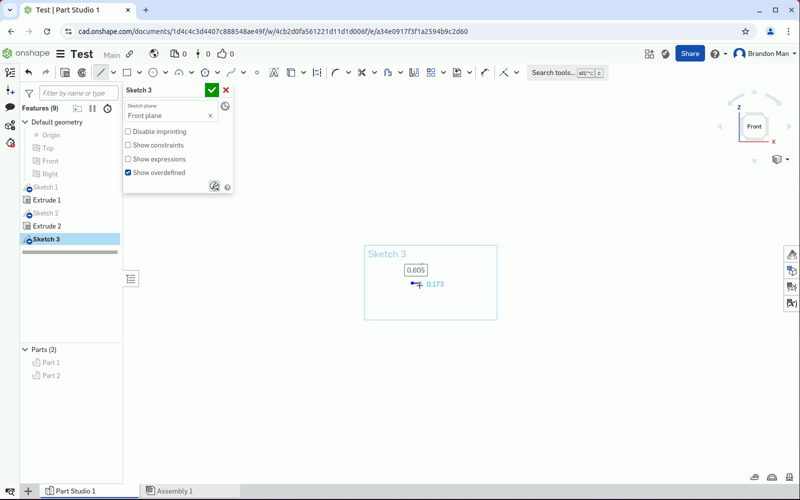
scroll(6)
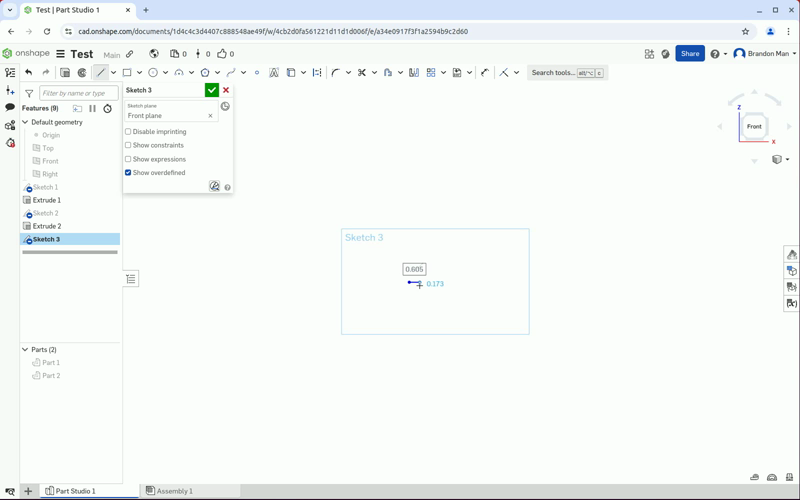
scroll(6)
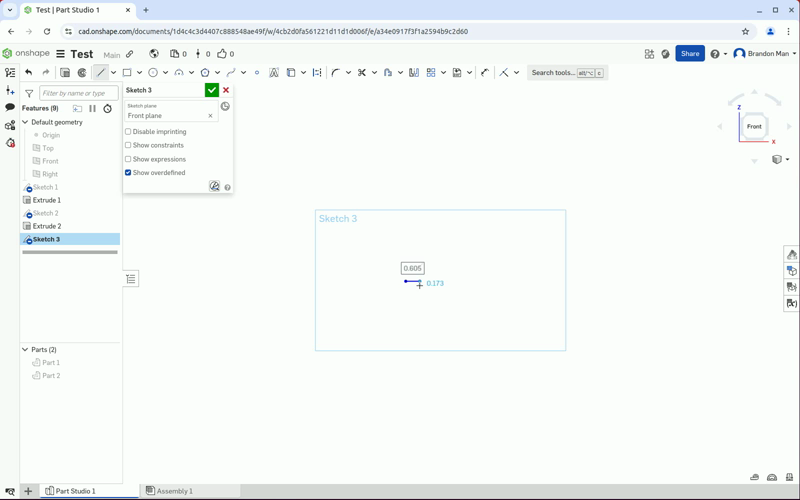
scroll(6)
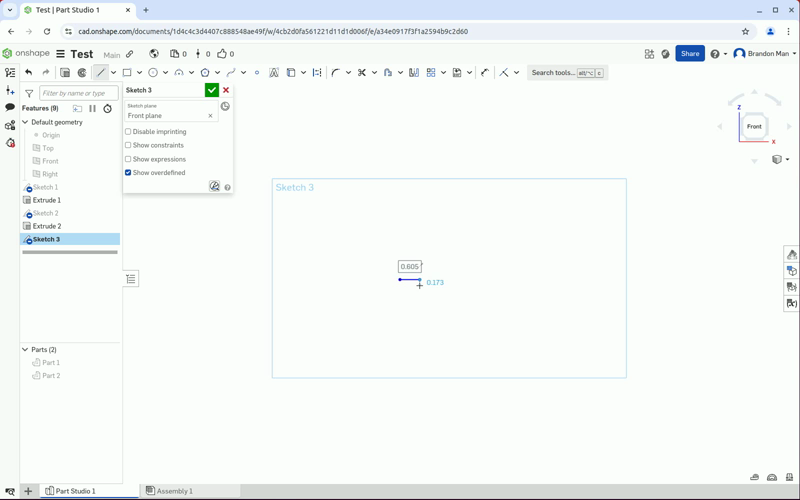
scroll(6)
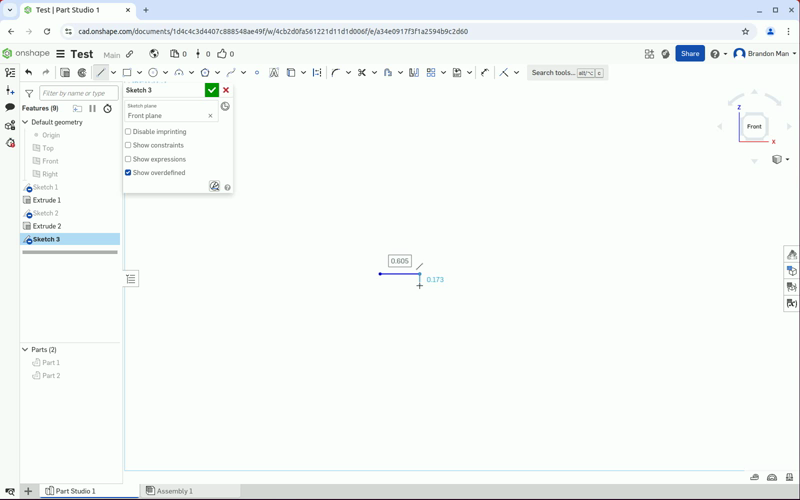
click(419, 285)
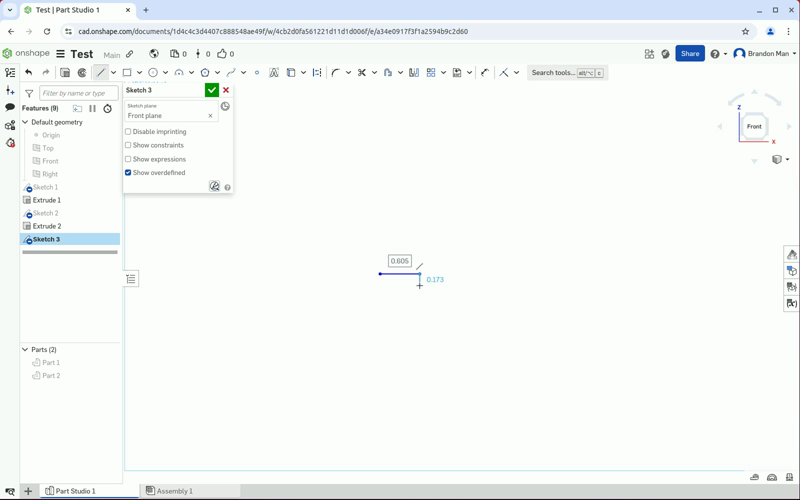
scroll(-6)
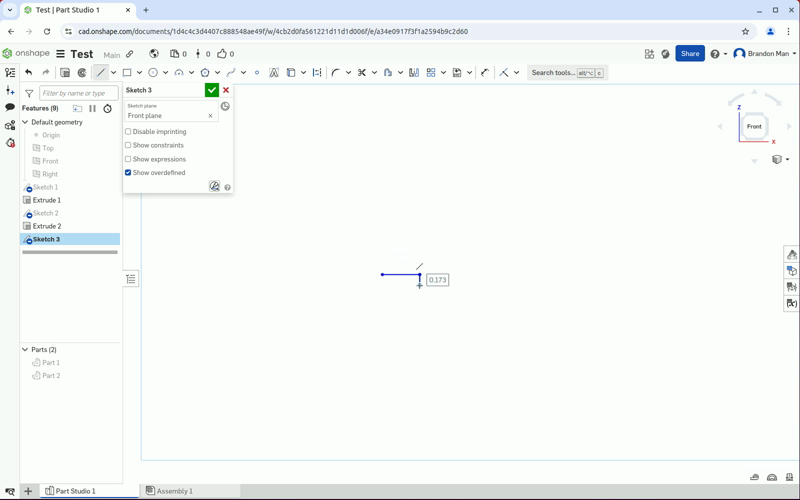
scroll(-6)
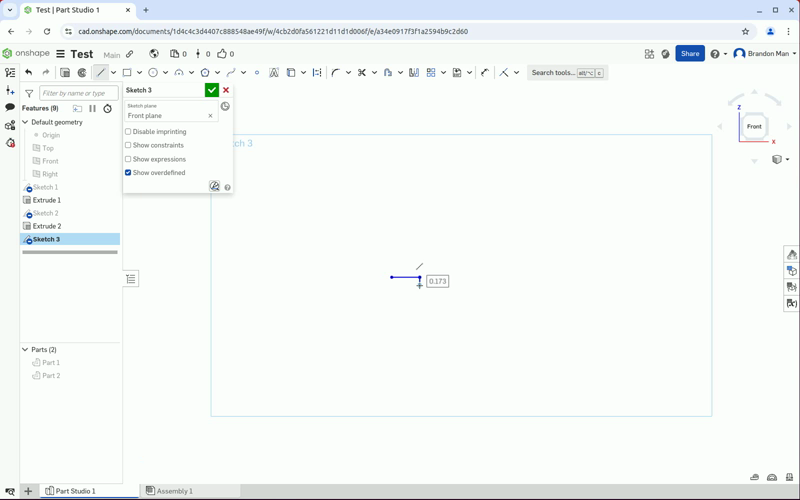
scroll(-6)
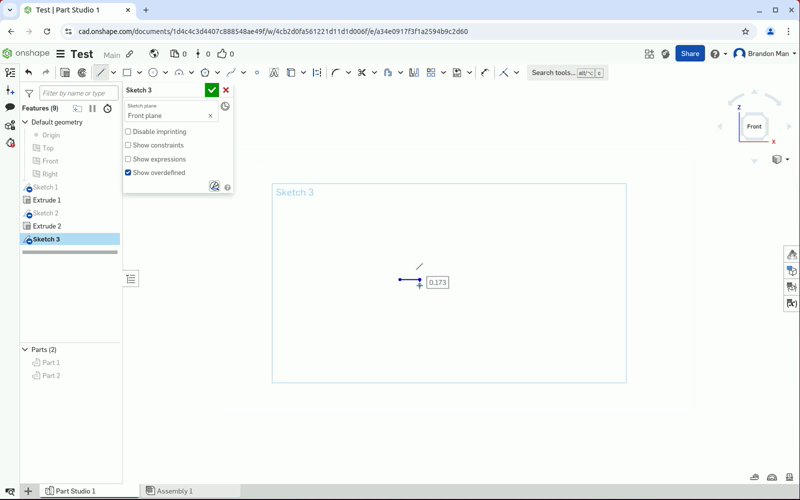
scroll(-6)
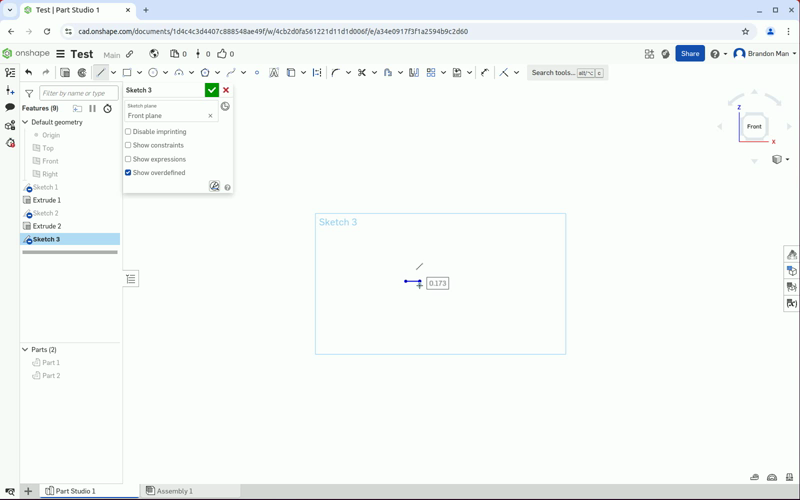
scroll(-6)
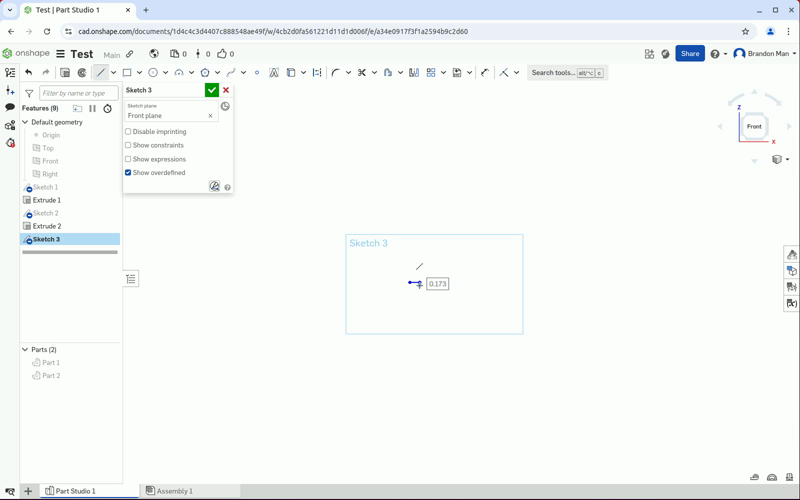
scroll(-6)
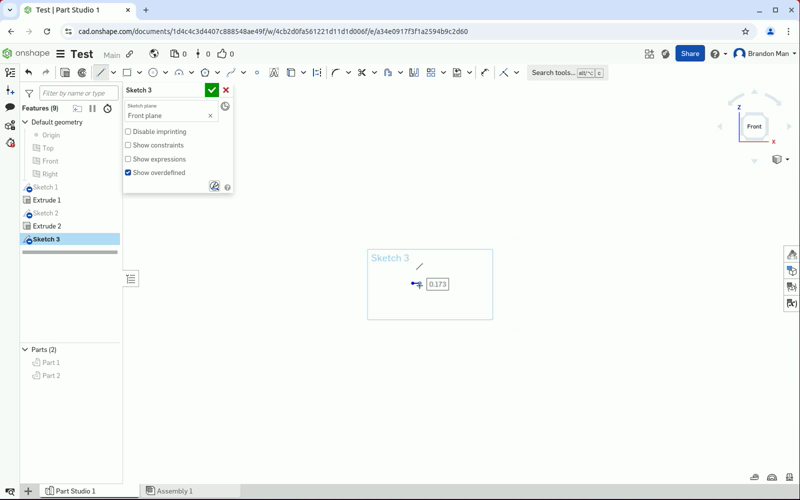
scroll(-6)
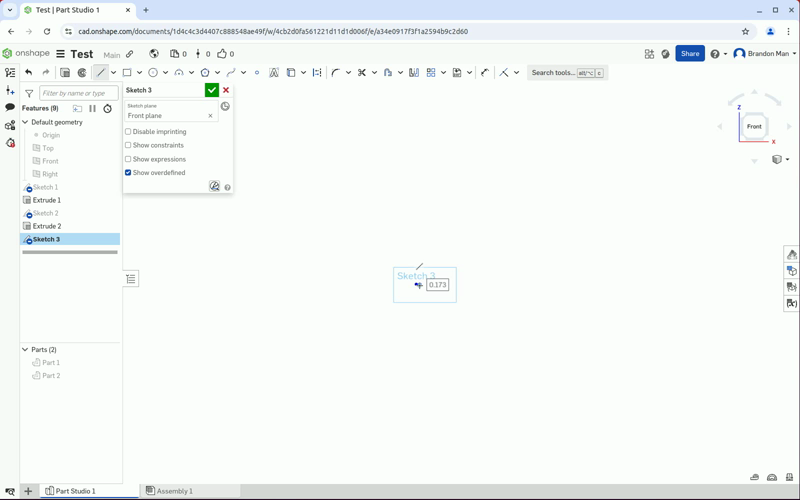
key_up(shift)
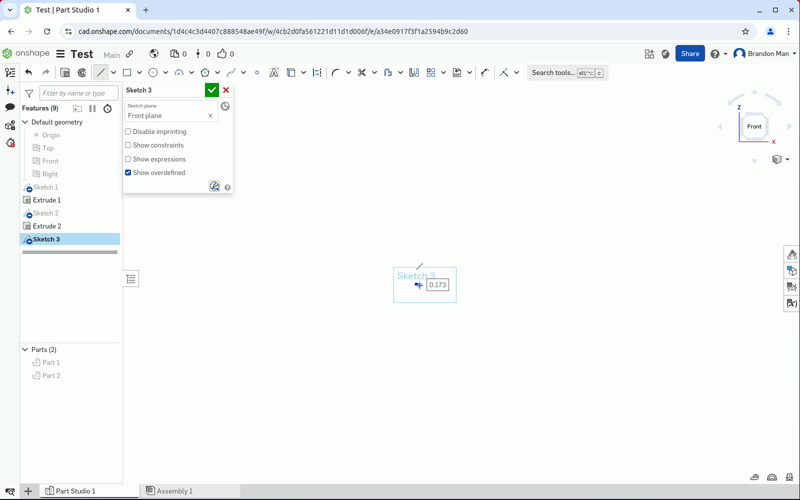
key_down(shift)
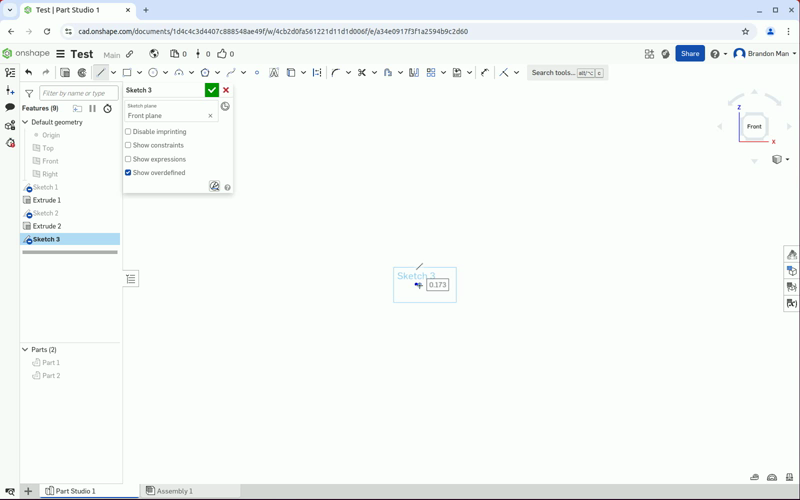
mouse_move(500, 285)
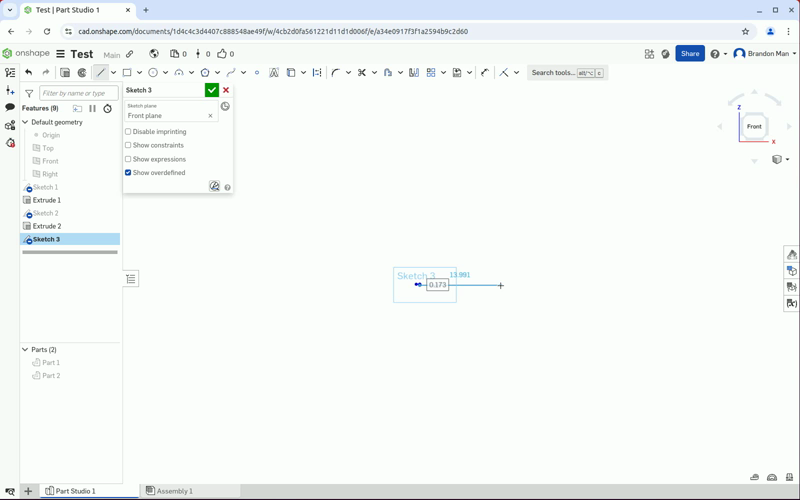
click(500, 285)
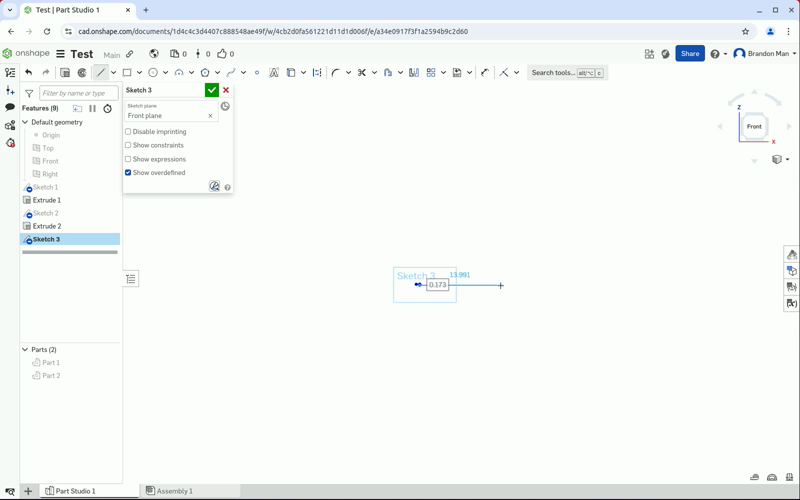
key_up(shift)
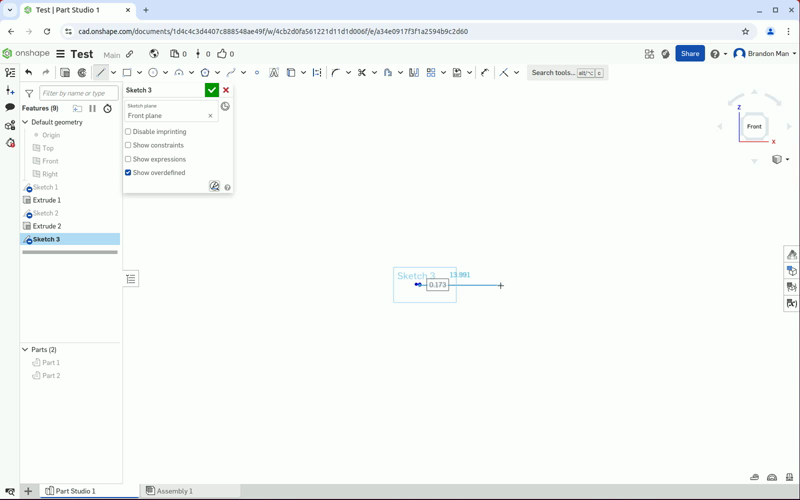
key_down(shift)
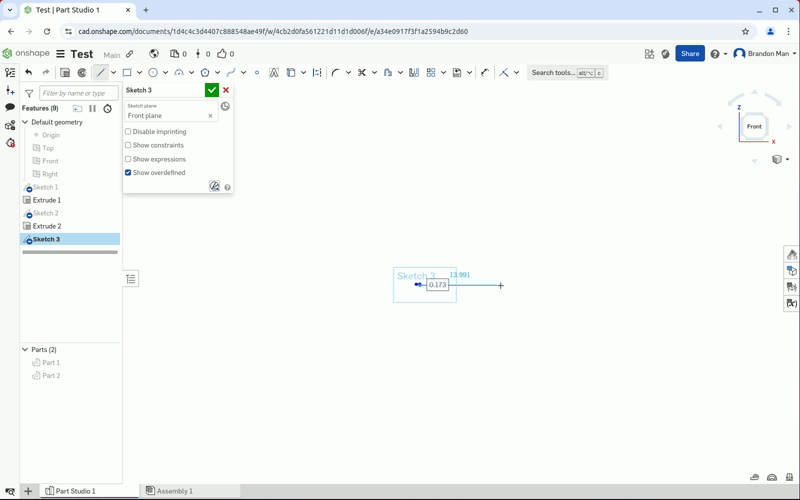
mouse_move(530, 285)
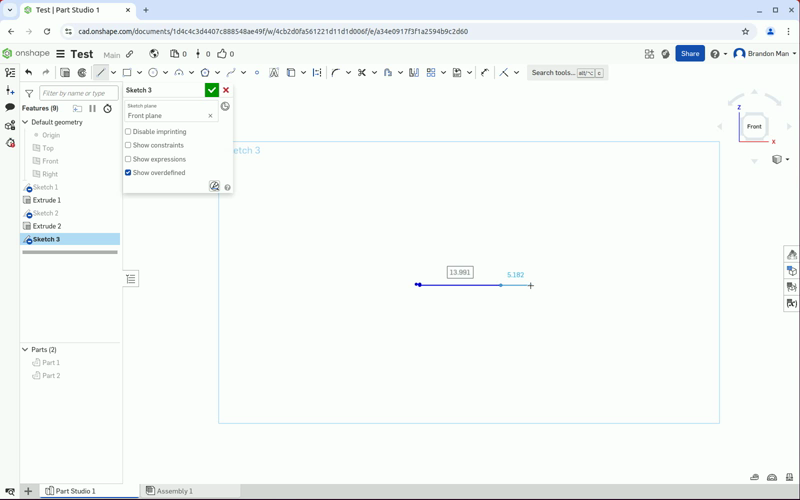
mouse_move(500, 284)
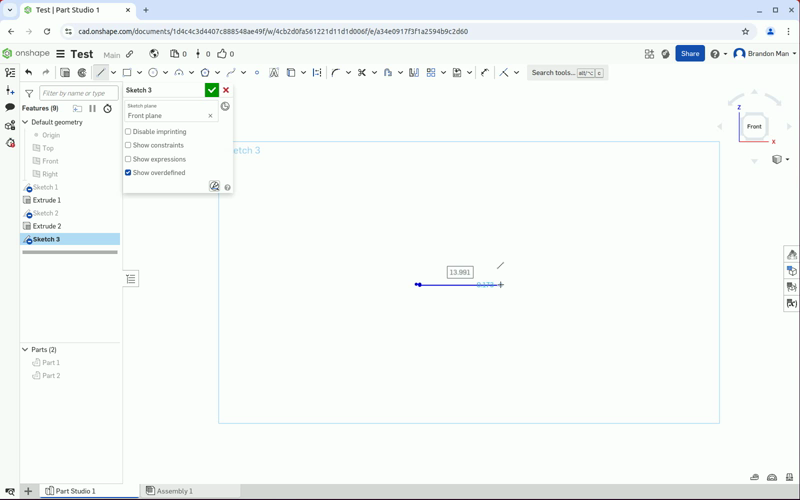
scroll(6)
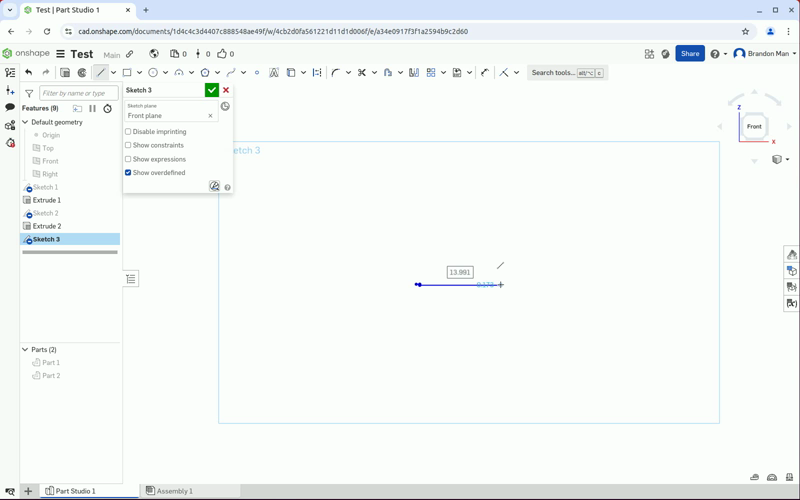
scroll(6)
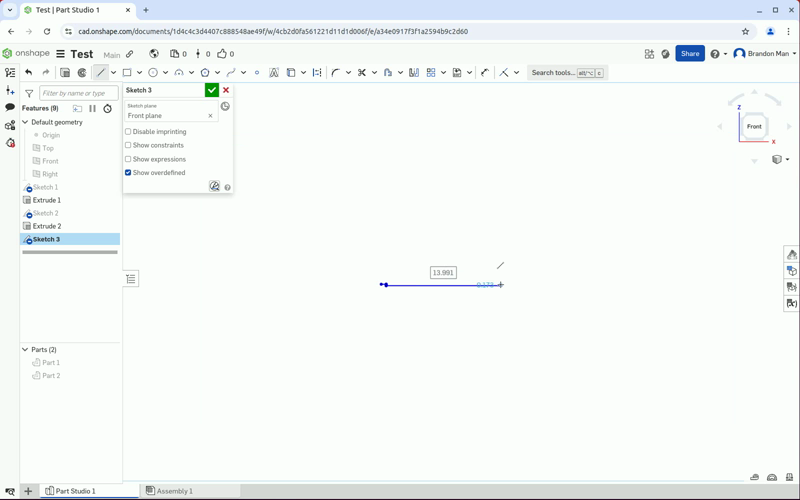
scroll(6)
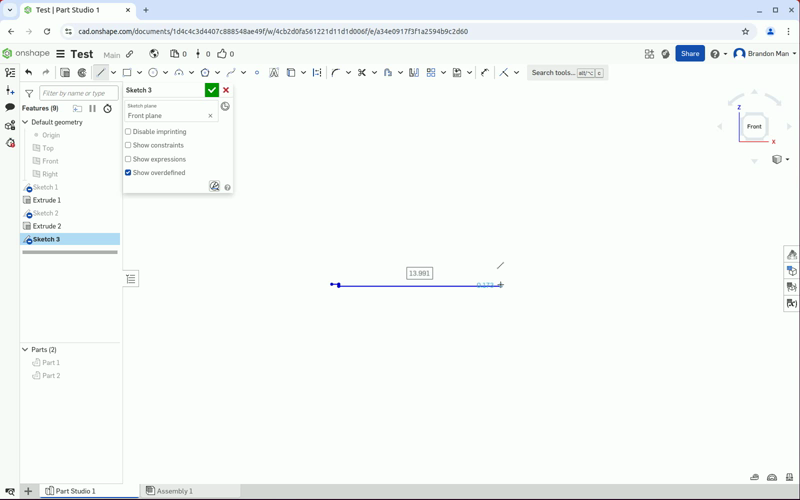
scroll(6)
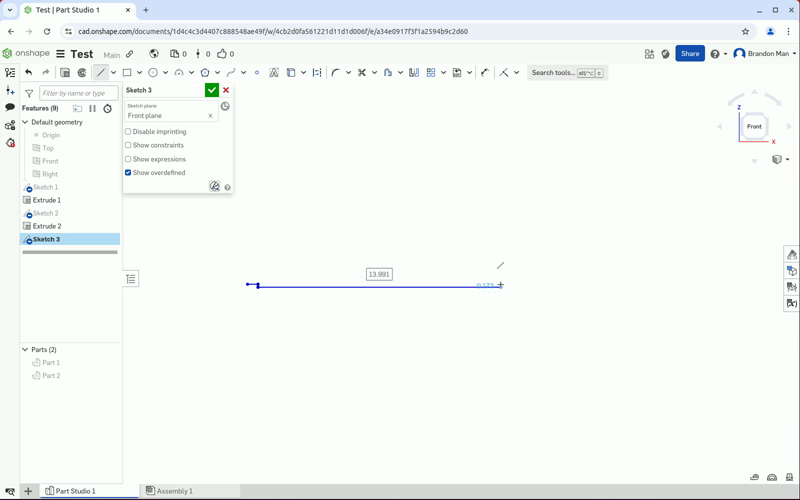
scroll(6)
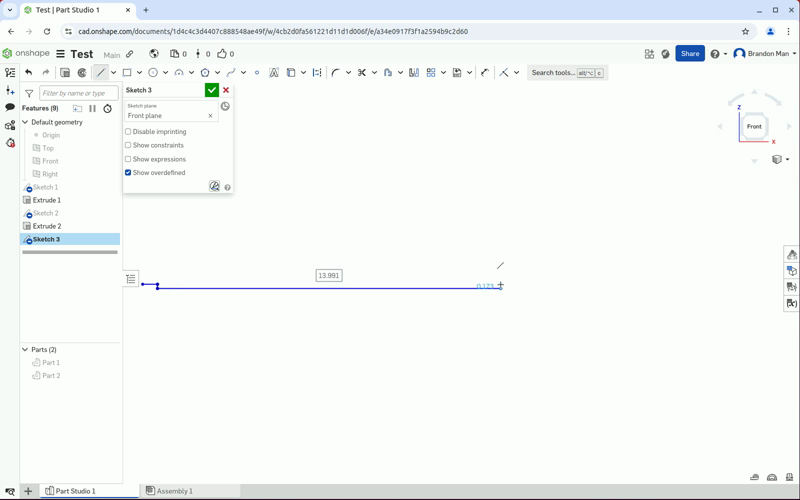
scroll(6)
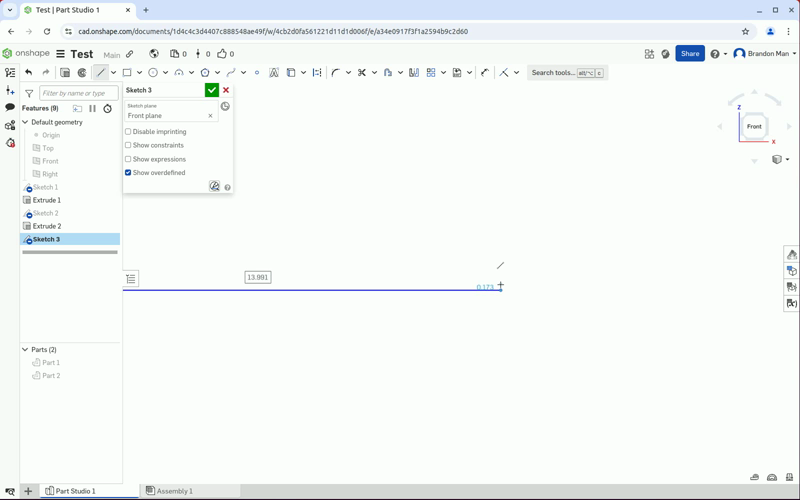
scroll(6)
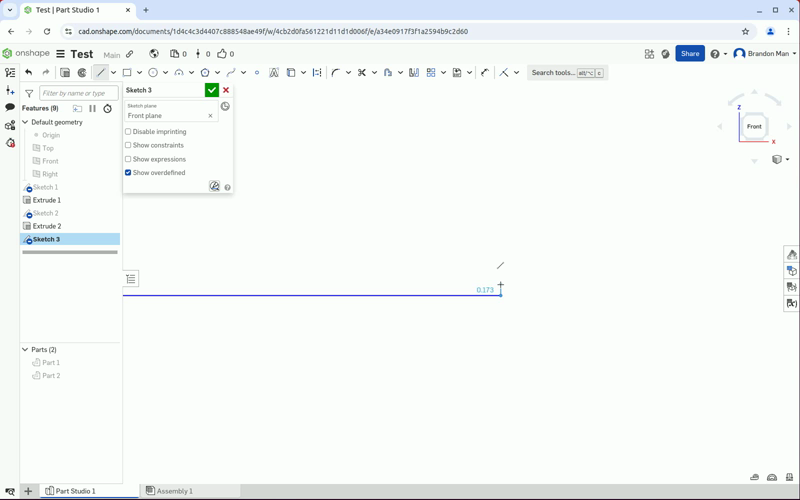
click(500, 284)
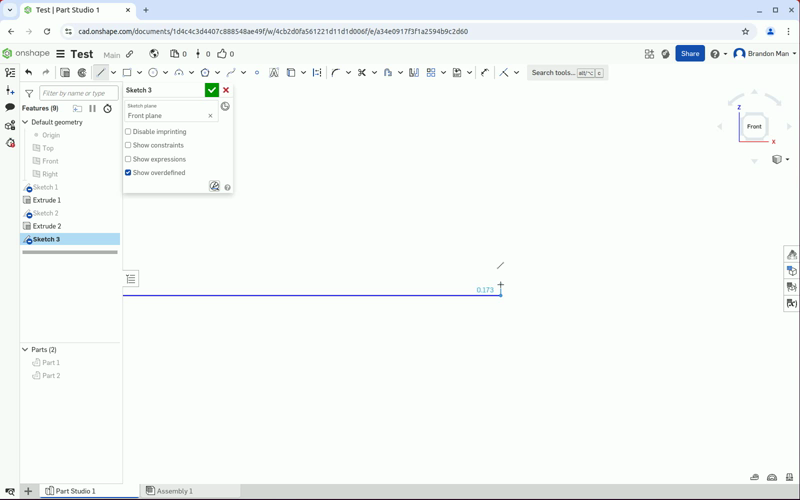
scroll(-6)
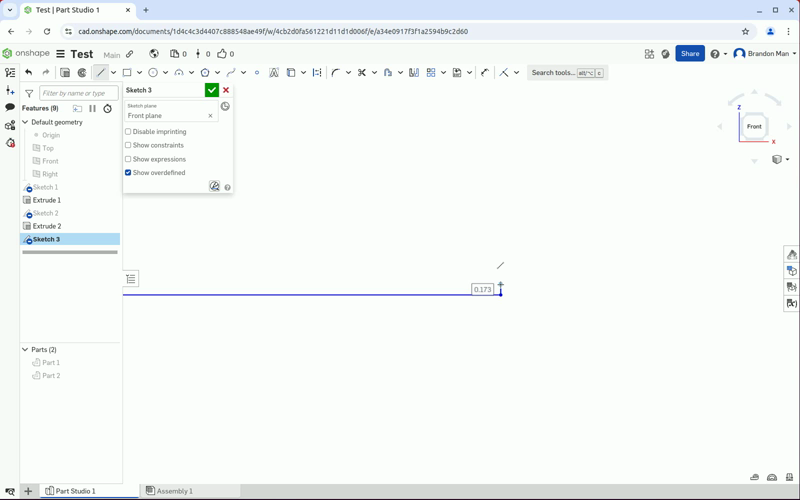
scroll(-6)
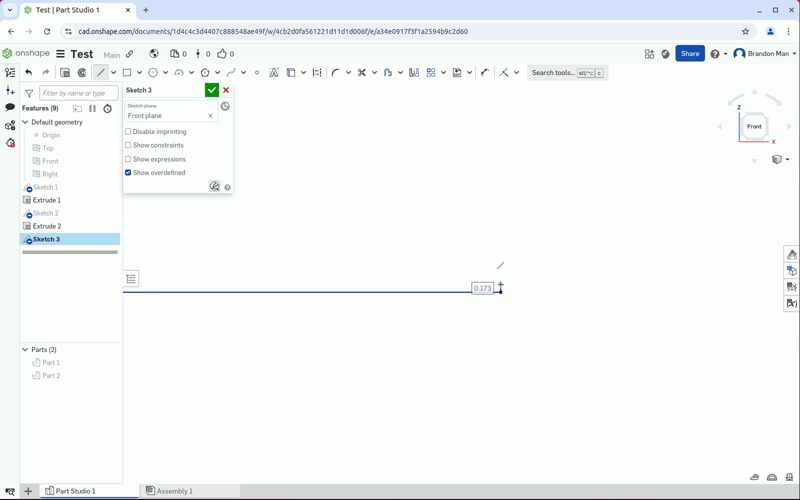
scroll(-6)
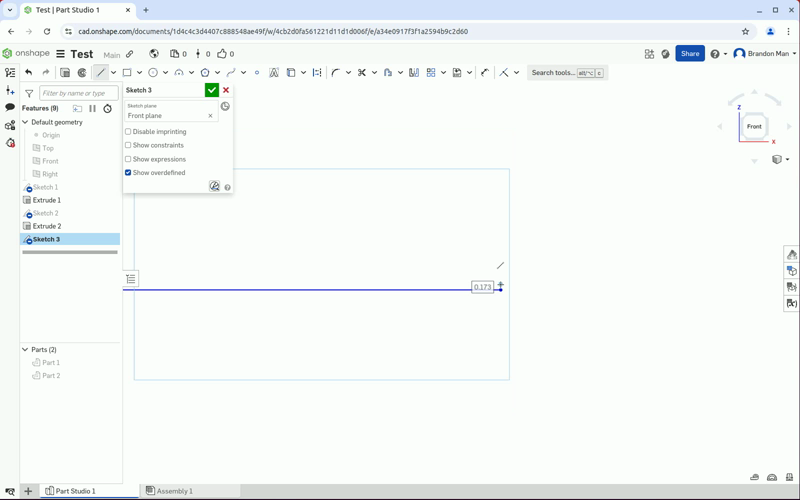
scroll(-6)
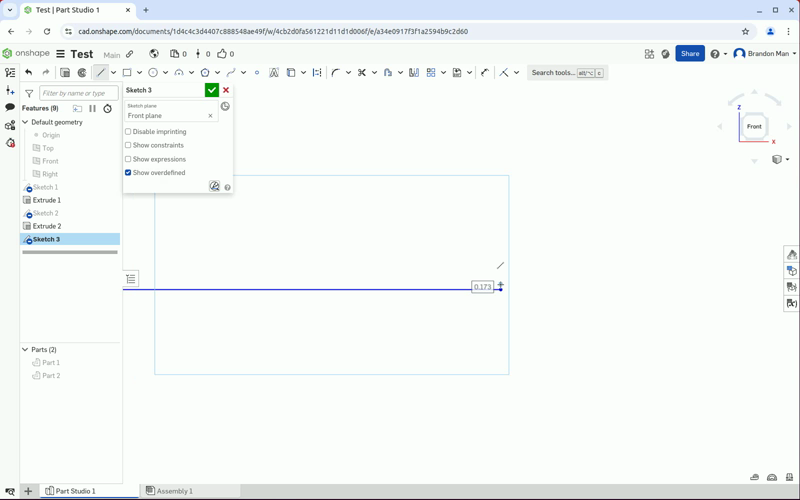
scroll(-6)
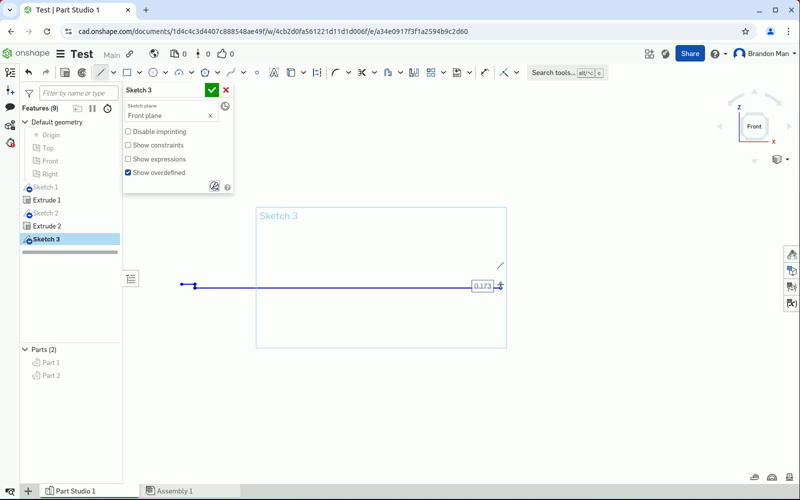
scroll(-6)
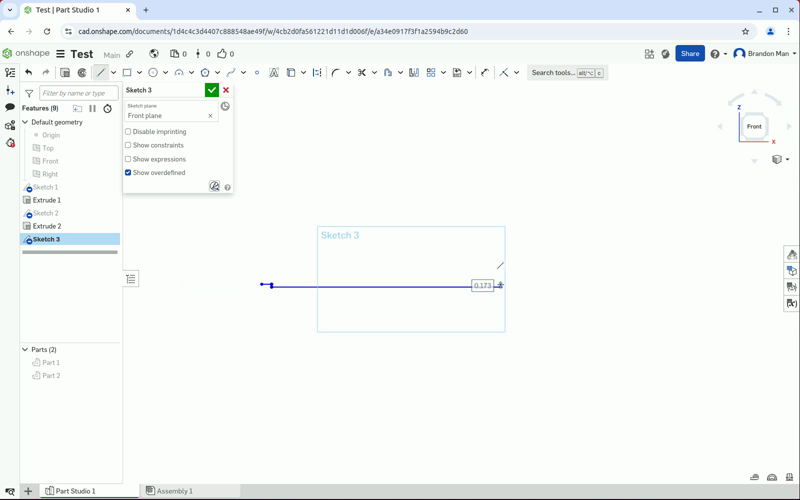
scroll(-6)
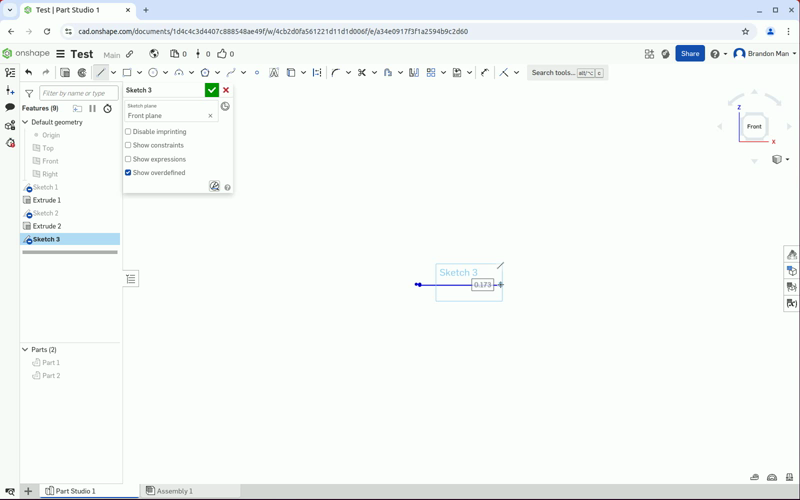
key_up(shift)
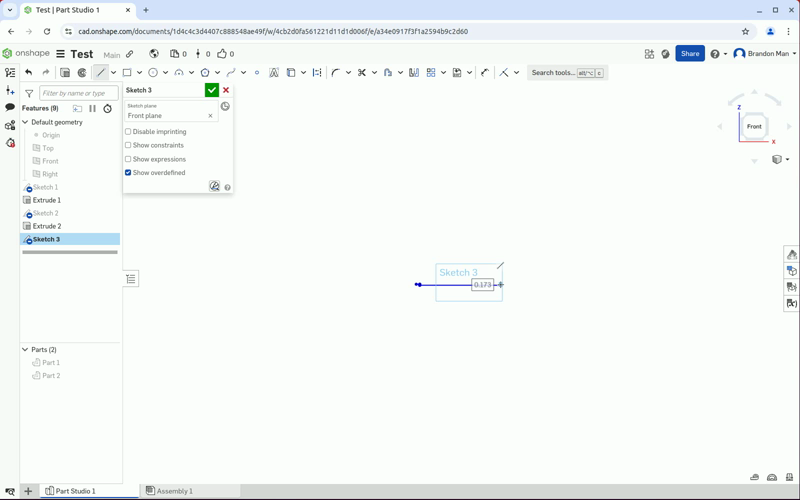
key_down(shift)
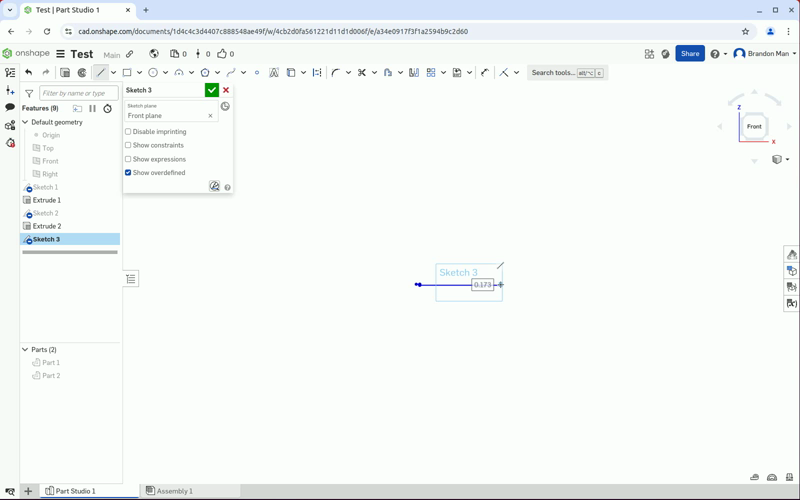
mouse_move(530, 284)
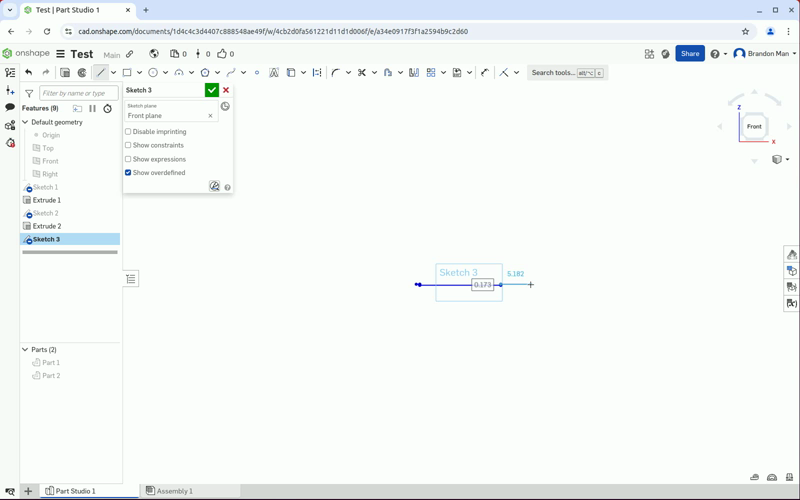
mouse_move(504, 284)
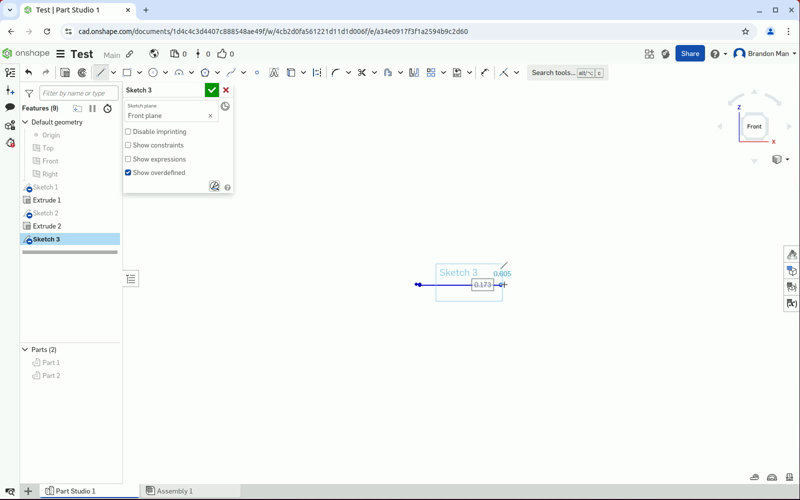
scroll(6)
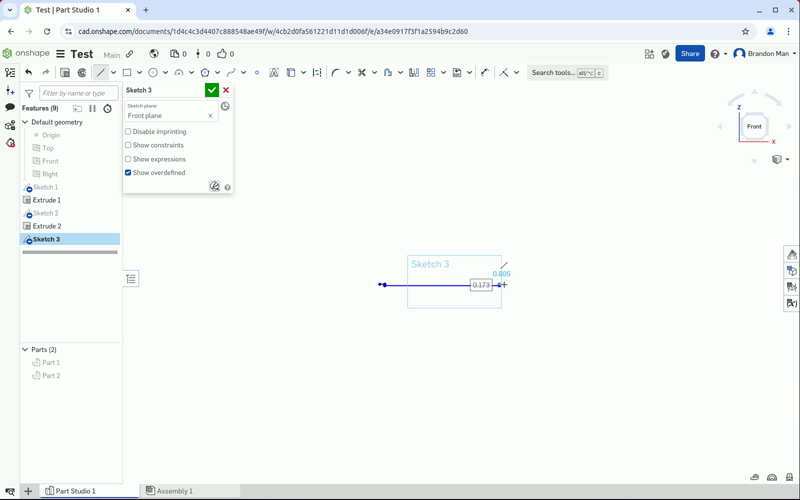
scroll(6)
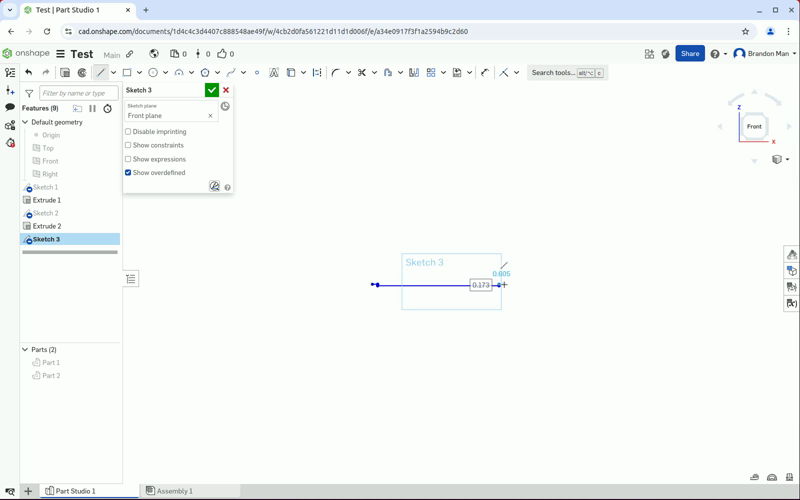
scroll(6)
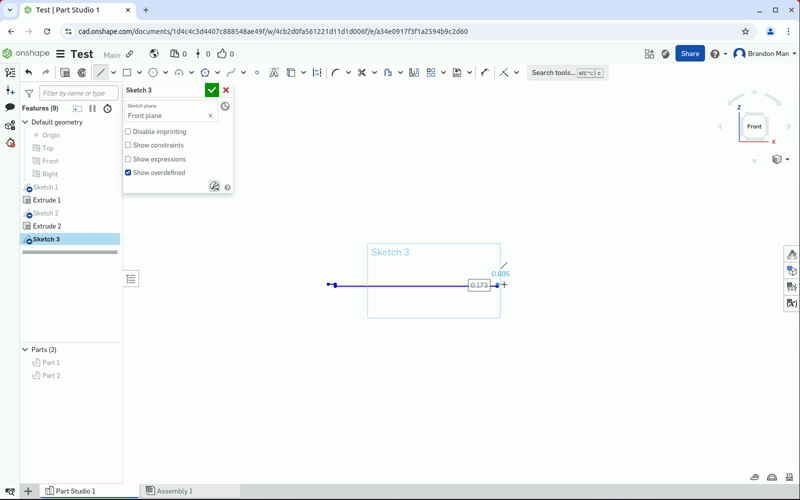
scroll(6)
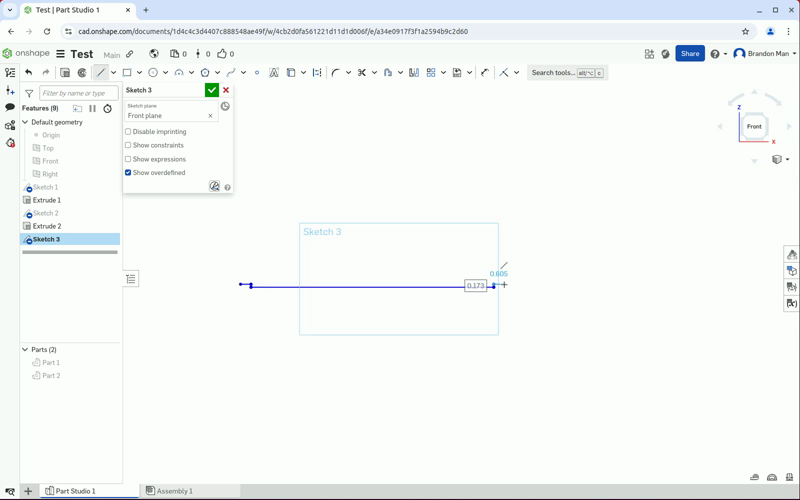
scroll(6)
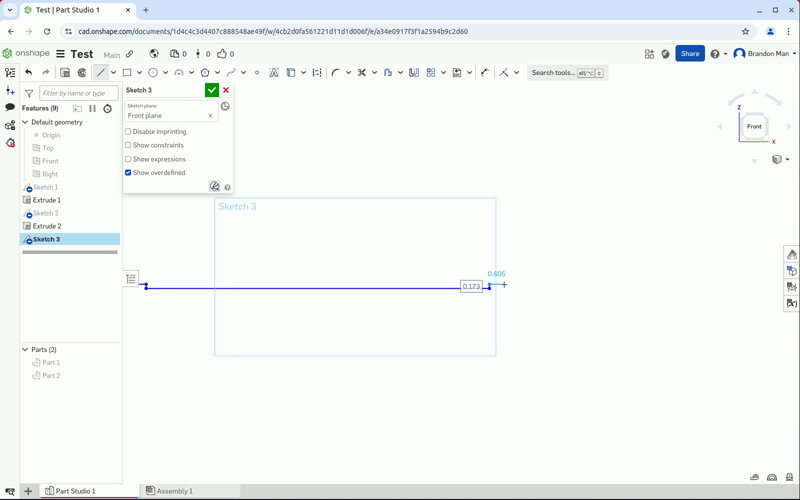
scroll(6)
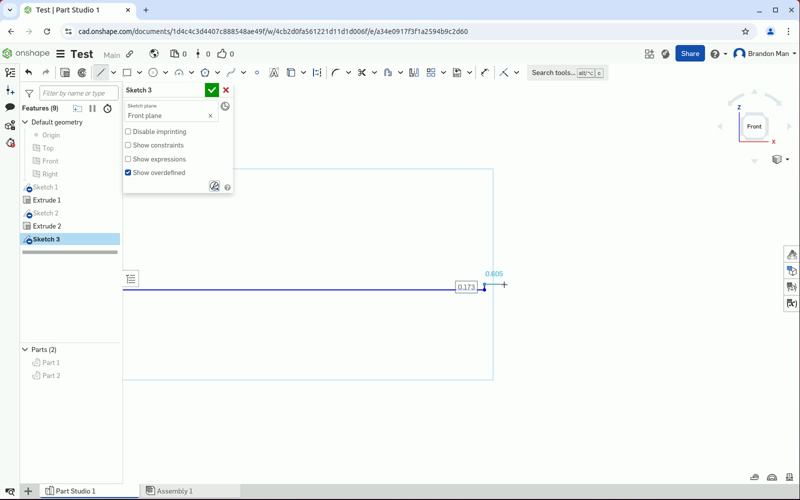
scroll(6)
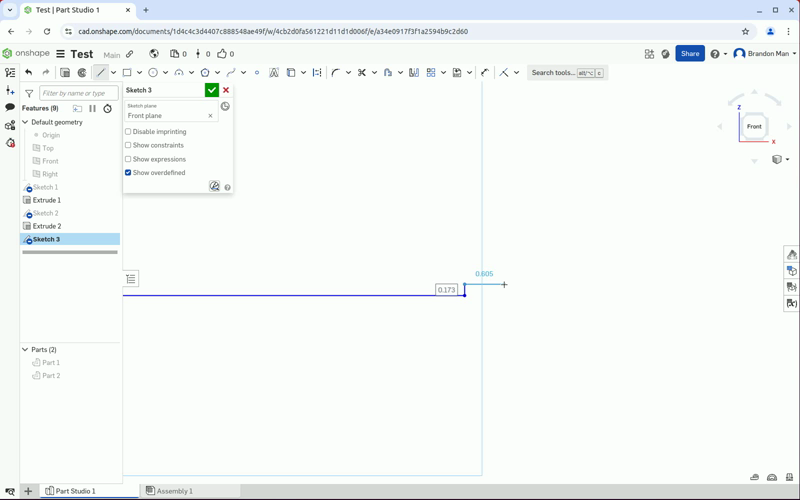
click(504, 284)
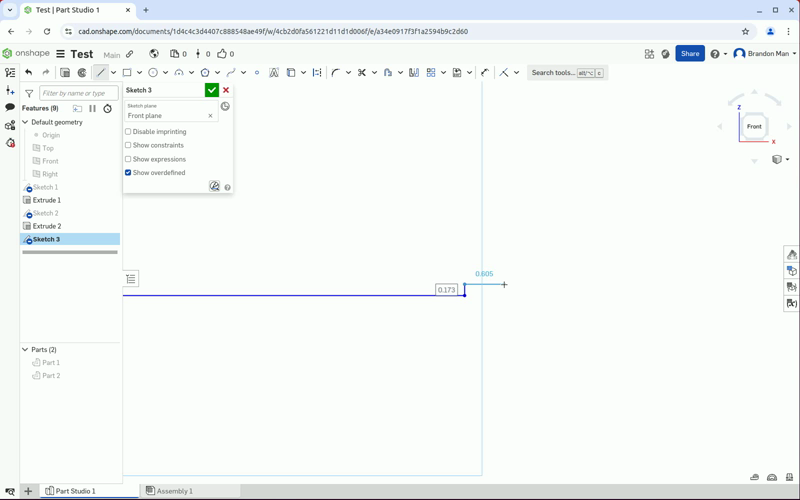
scroll(-6)
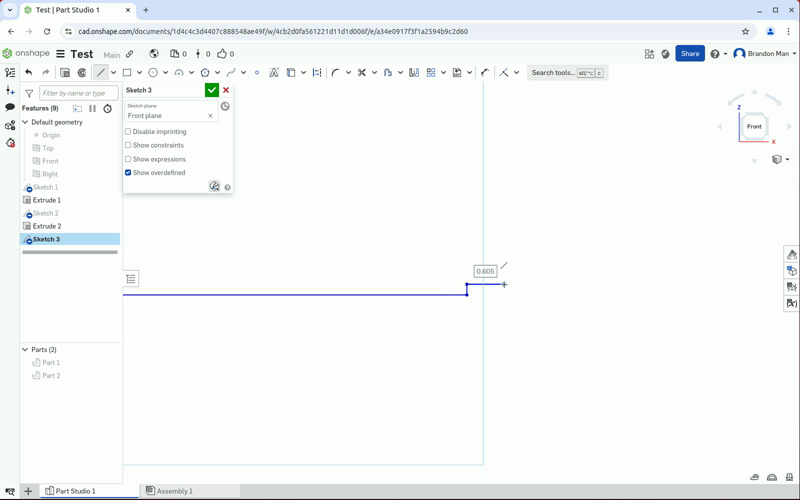
scroll(-6)
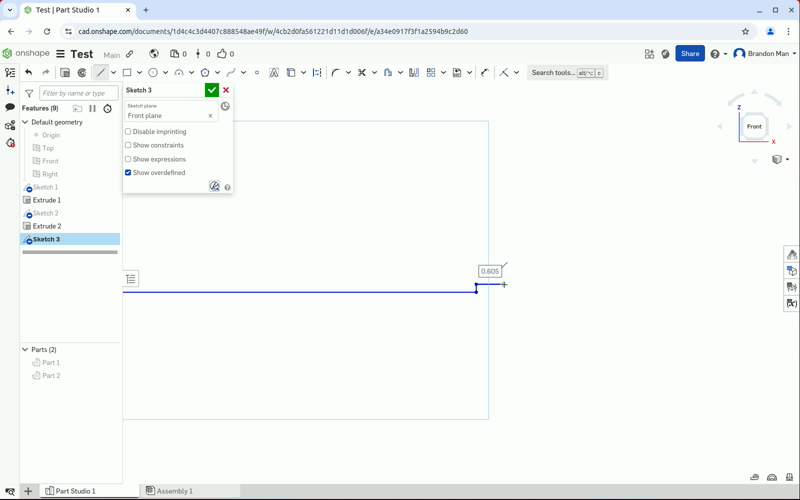
scroll(-6)
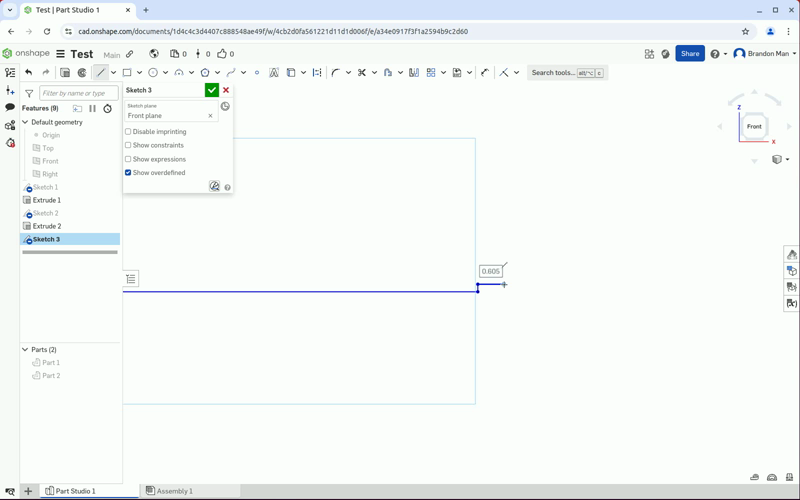
scroll(-6)
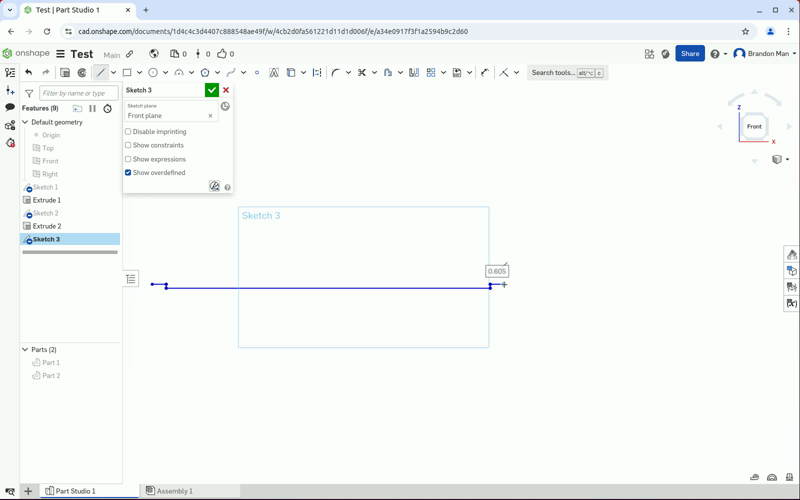
scroll(-6)
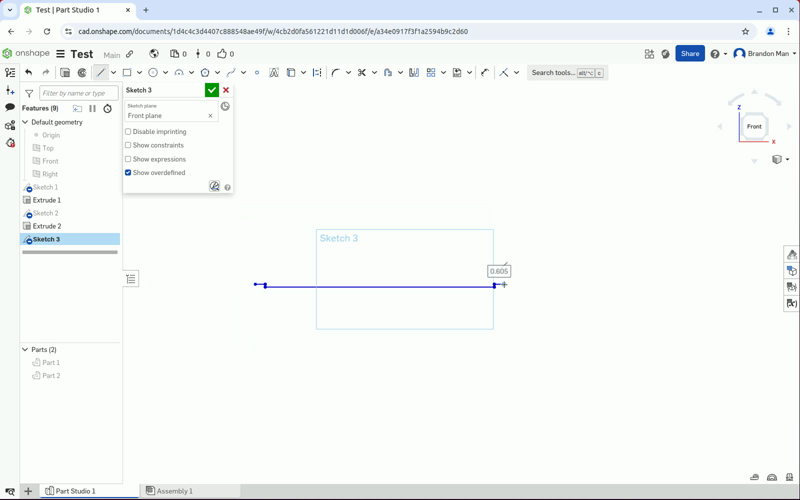
scroll(-6)
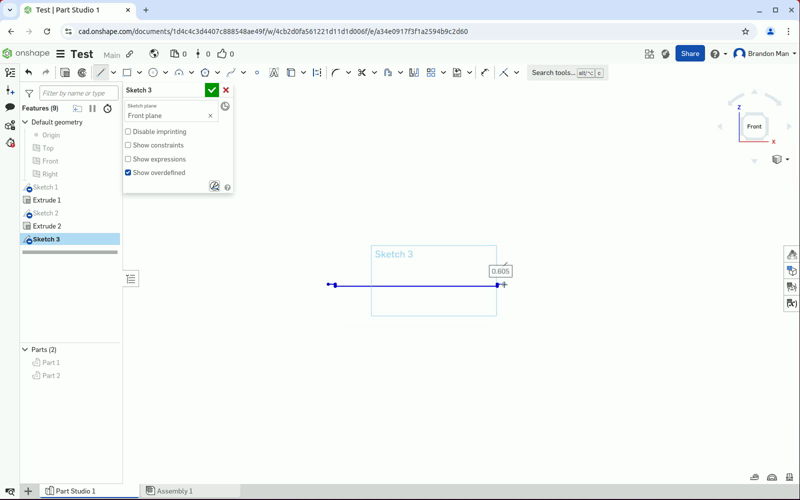
scroll(-6)
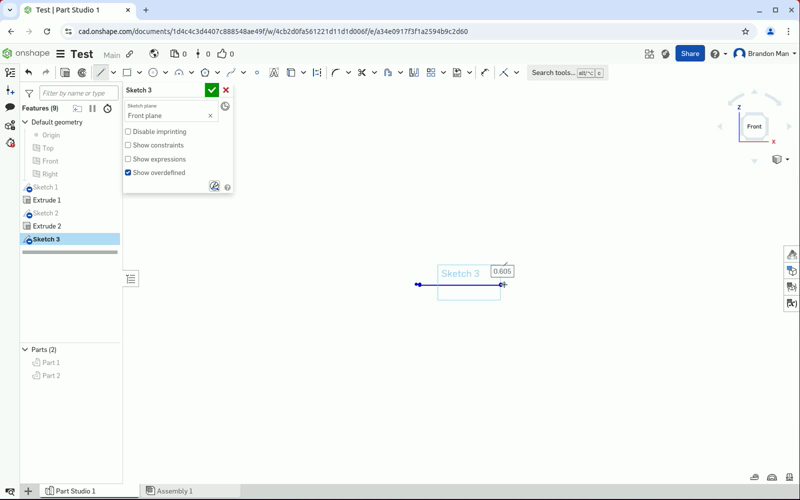
key_up(shift)
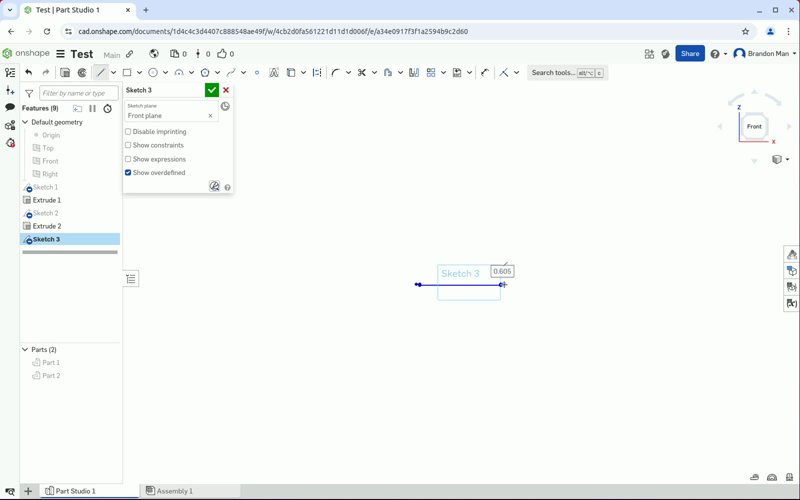
key_down(shift)
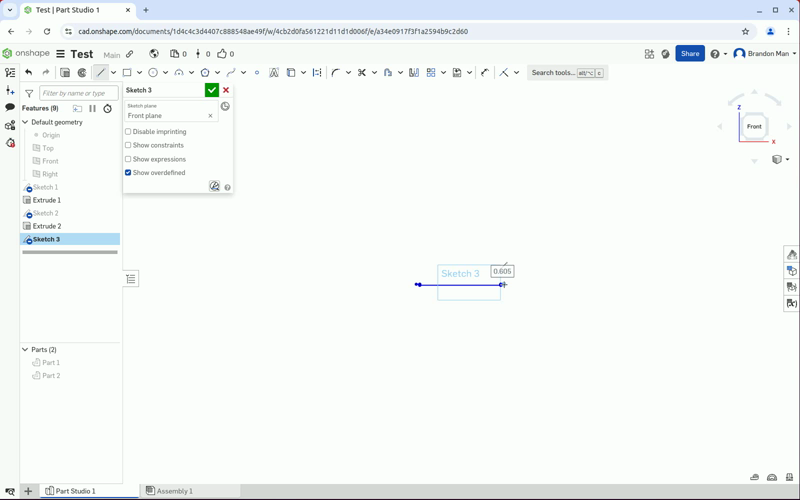
mouse_move(534, 284)
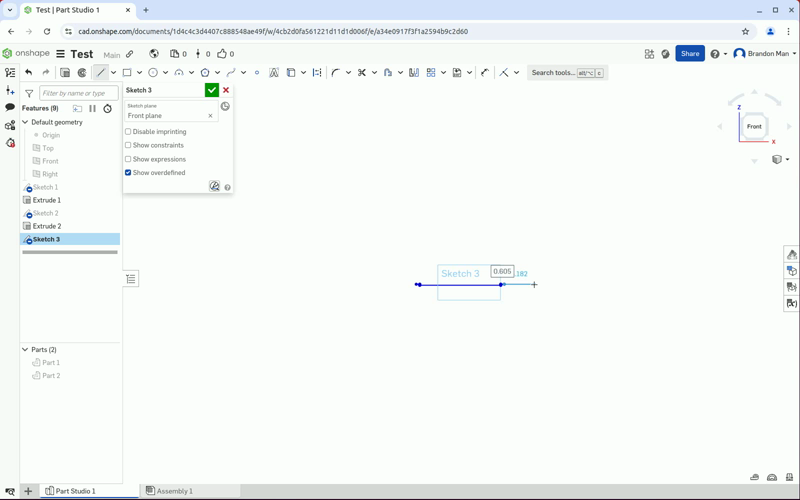
mouse_move(504, 282)
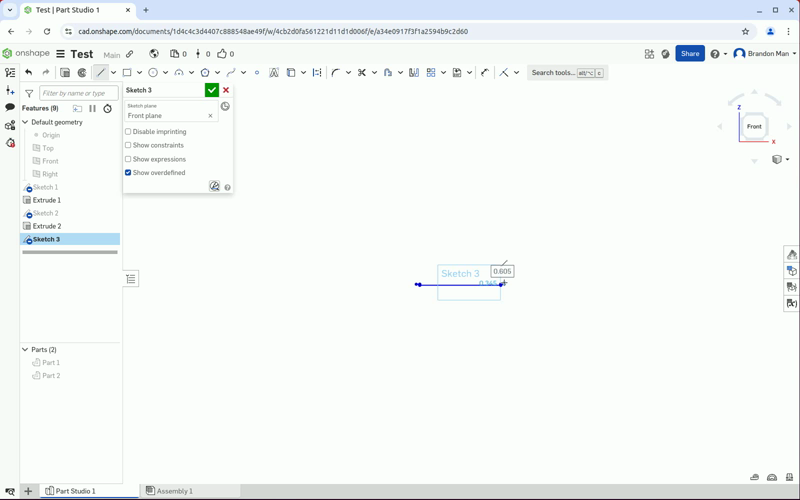
scroll(6)
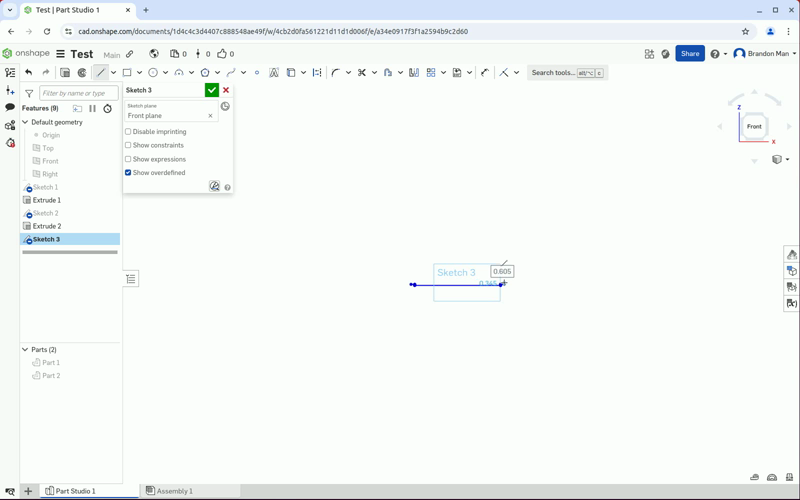
scroll(6)
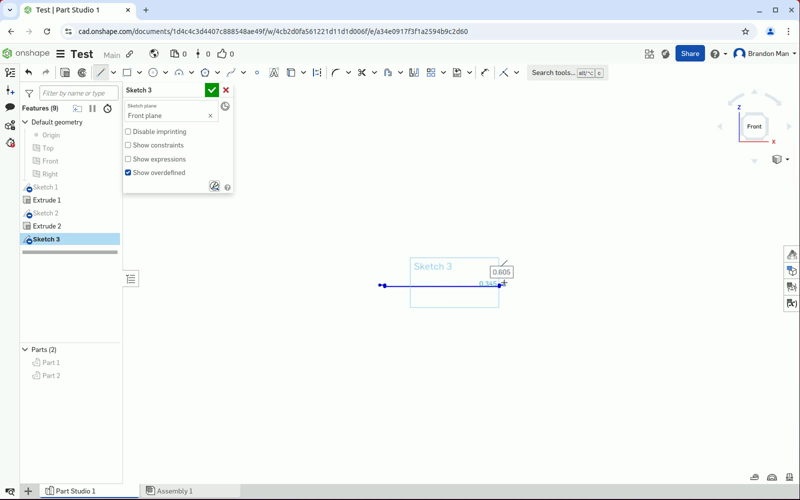
scroll(6)
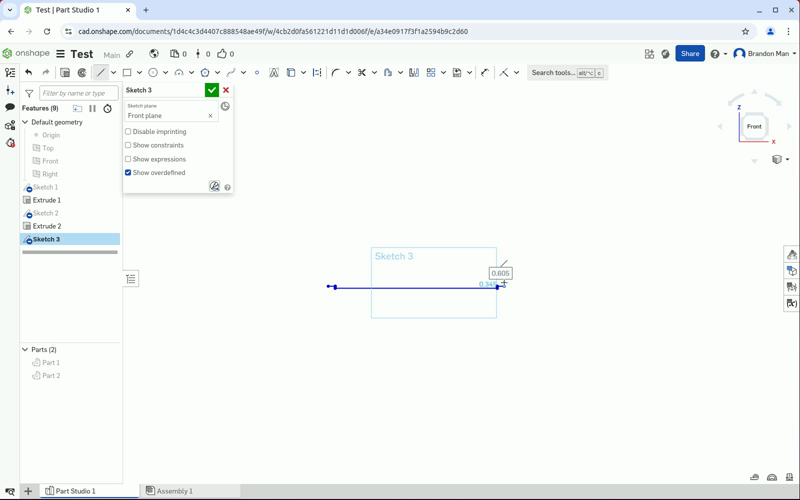
scroll(6)
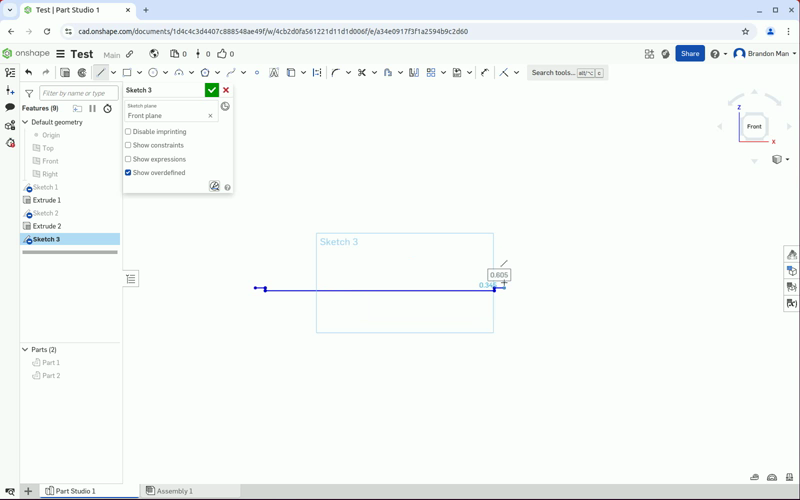
scroll(6)
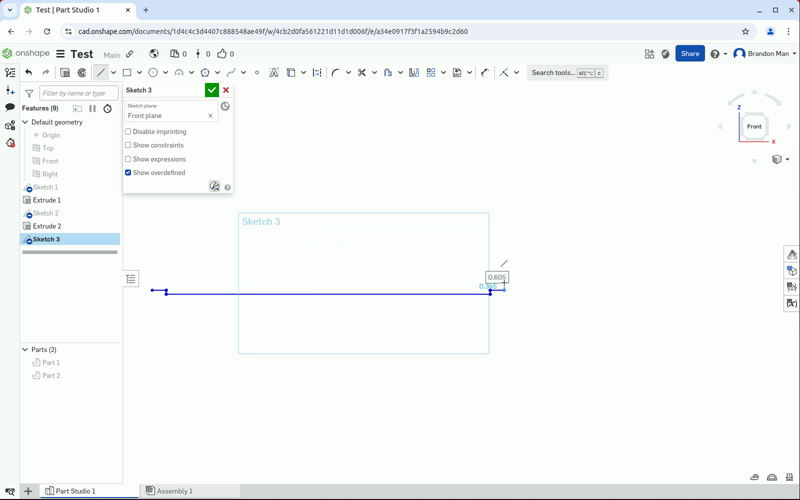
scroll(6)
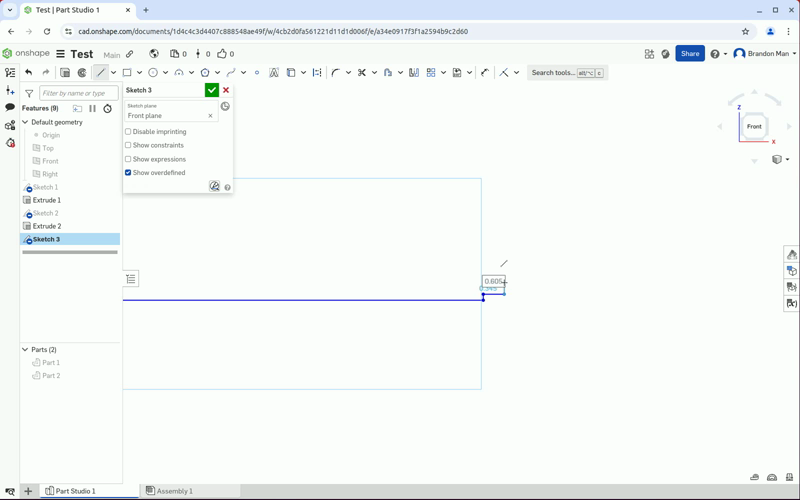
scroll(6)
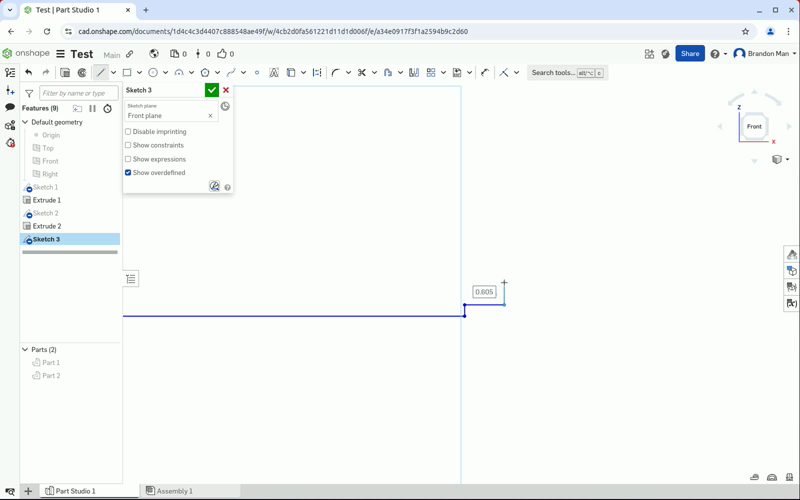
click(504, 282)
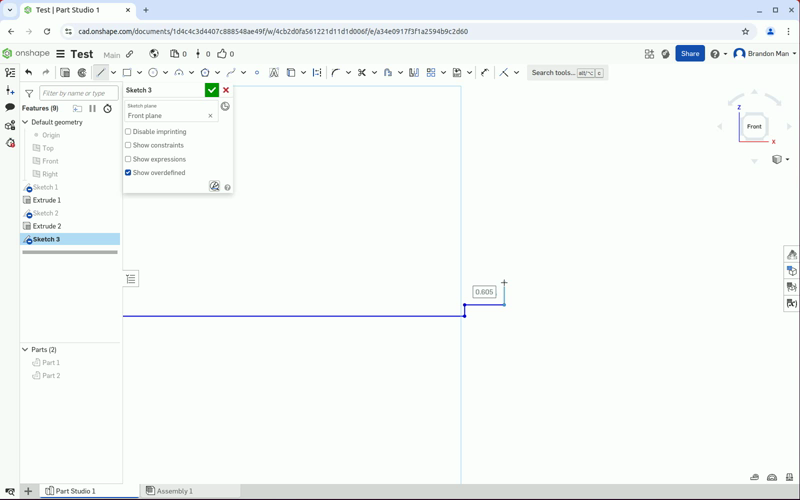
scroll(-6)
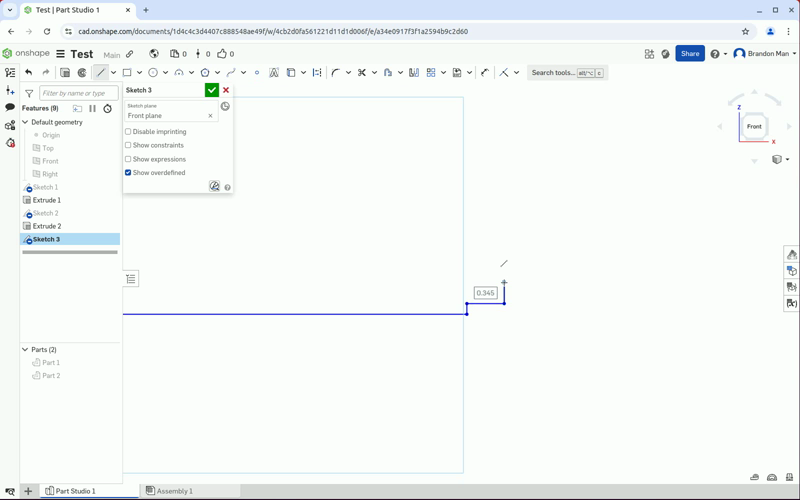
scroll(-6)
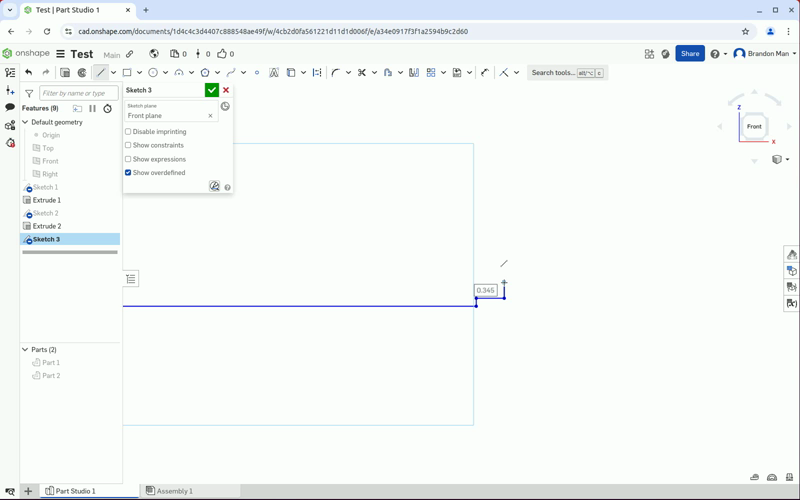
scroll(-6)
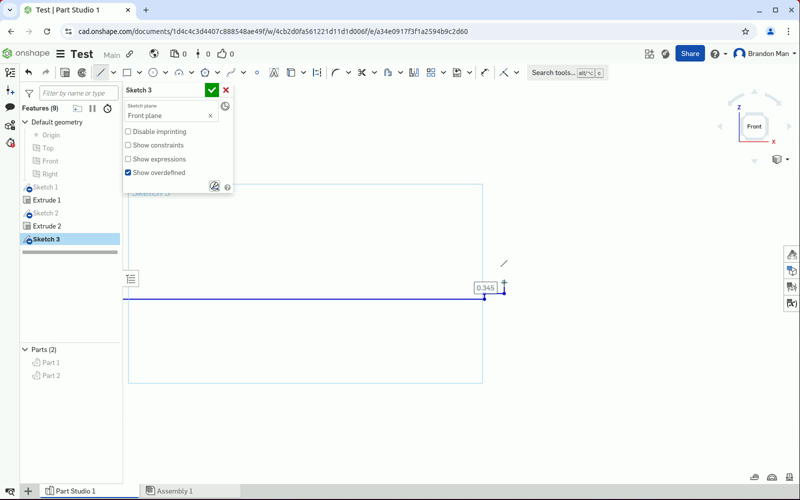
scroll(-6)
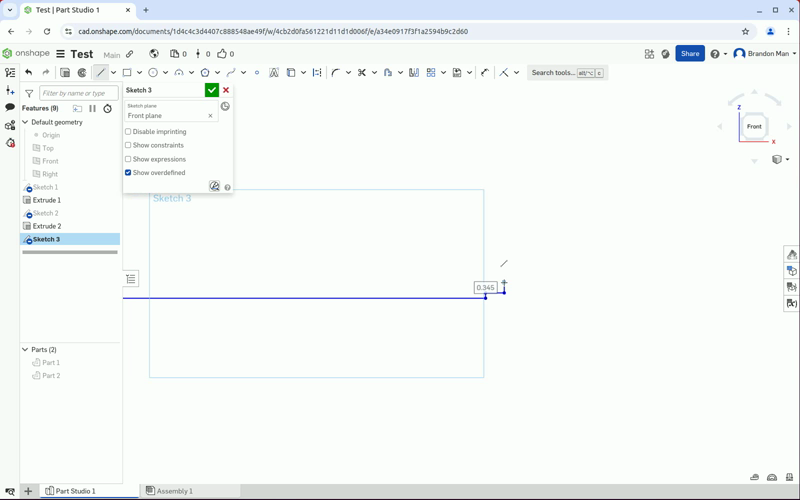
scroll(-6)
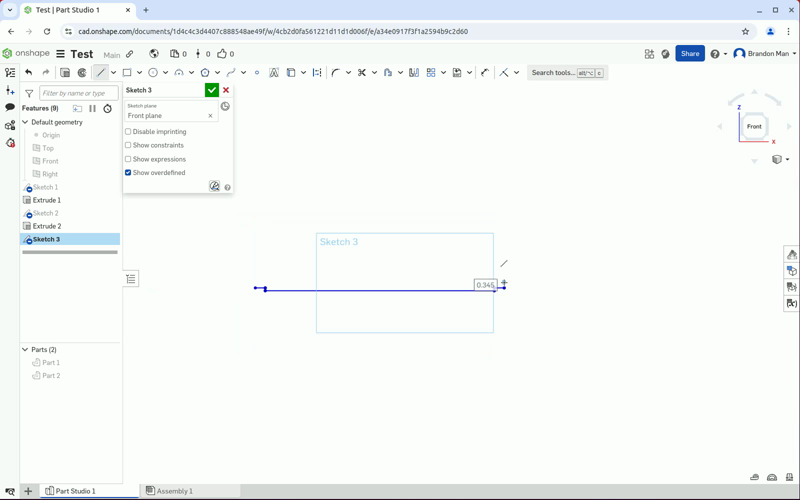
scroll(-6)
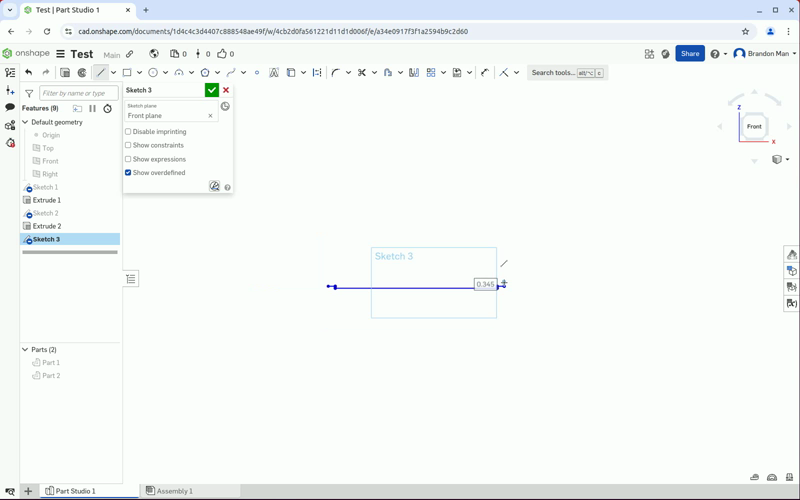
scroll(-6)
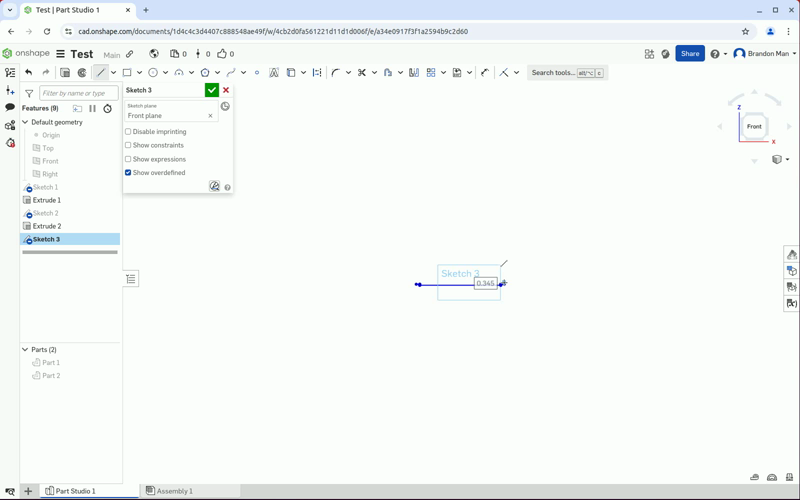
key_up(shift)
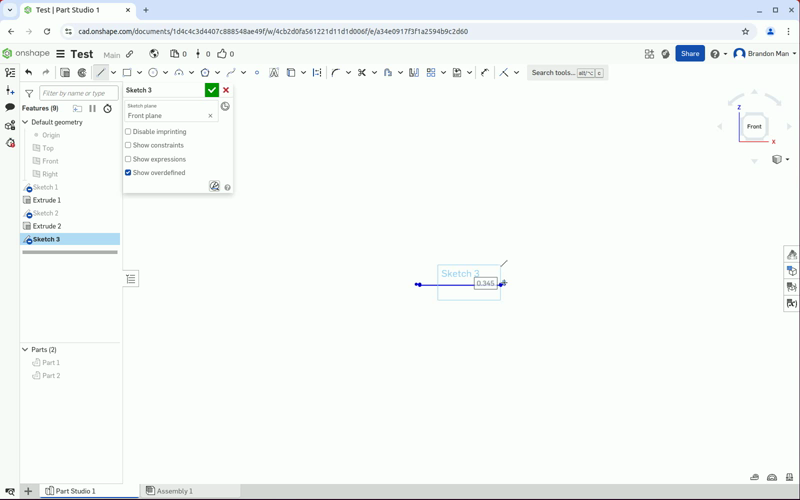
key_down(shift)
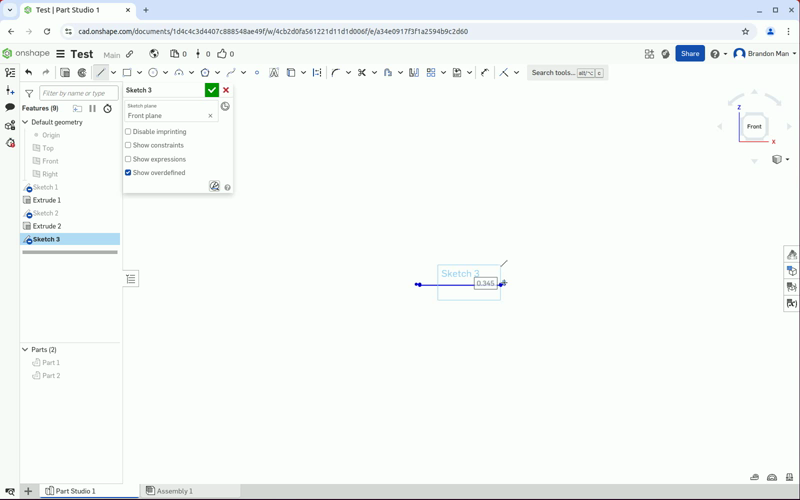
mouse_move(416, 282)
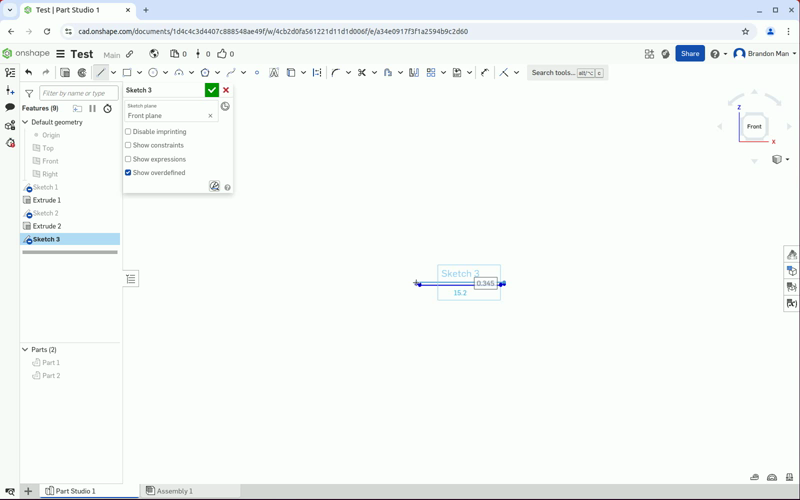
scroll(6)
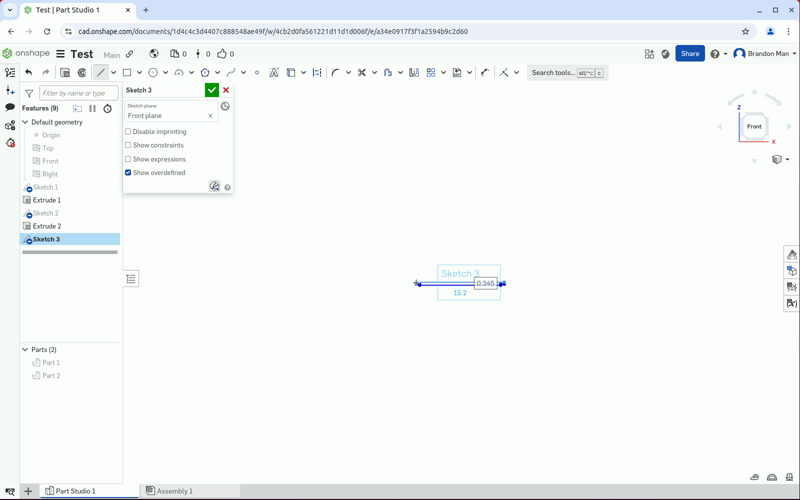
scroll(6)
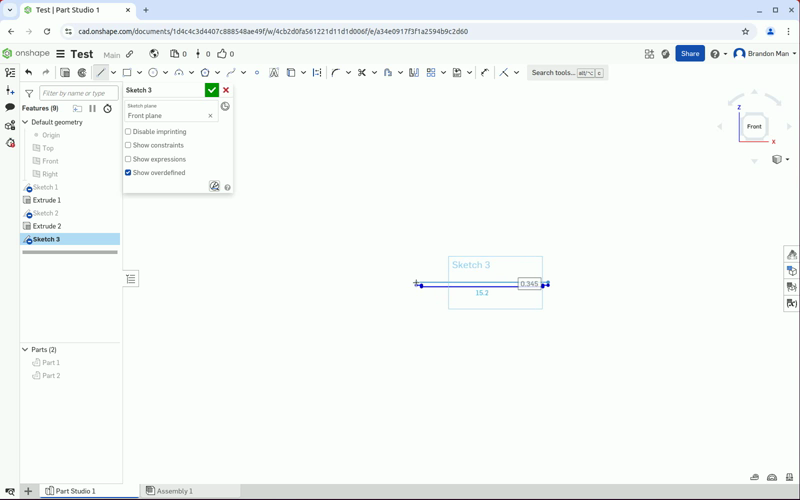
scroll(6)
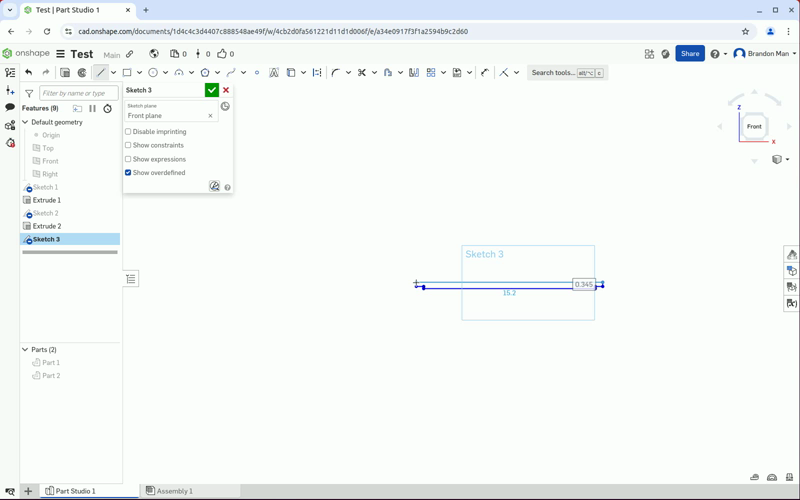
scroll(6)
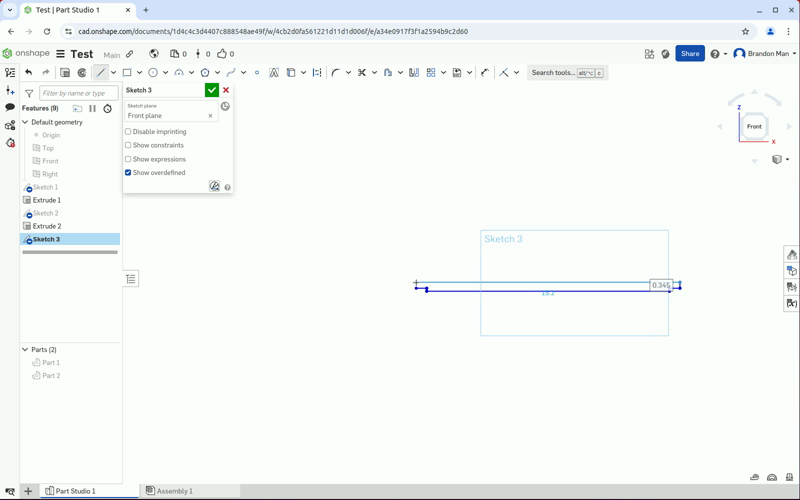
scroll(6)
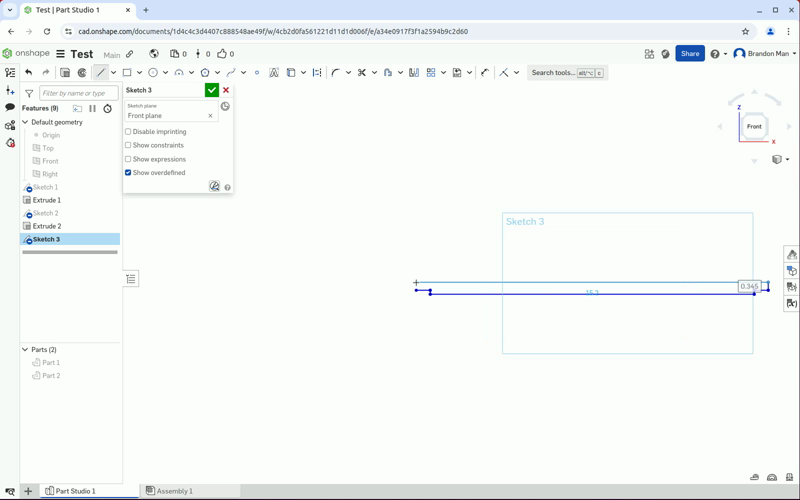
scroll(6)
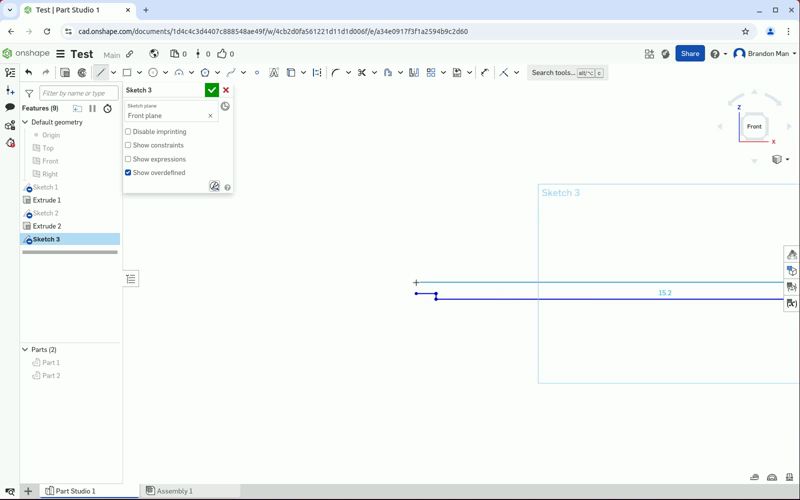
scroll(6)
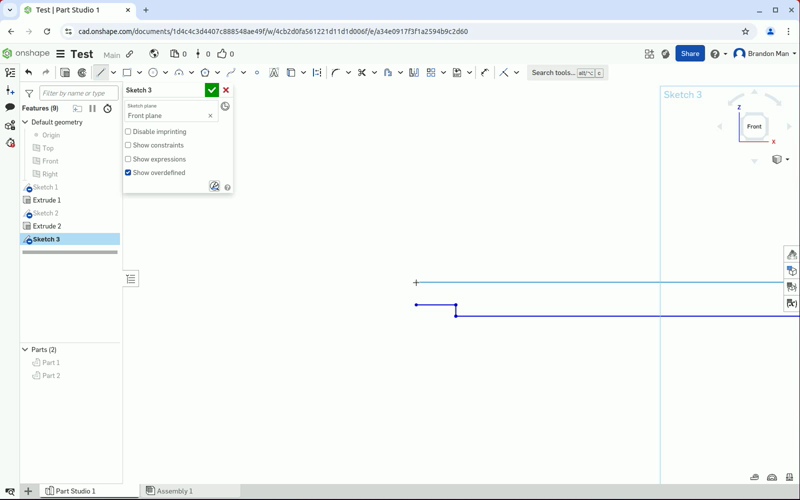
click(416, 282)
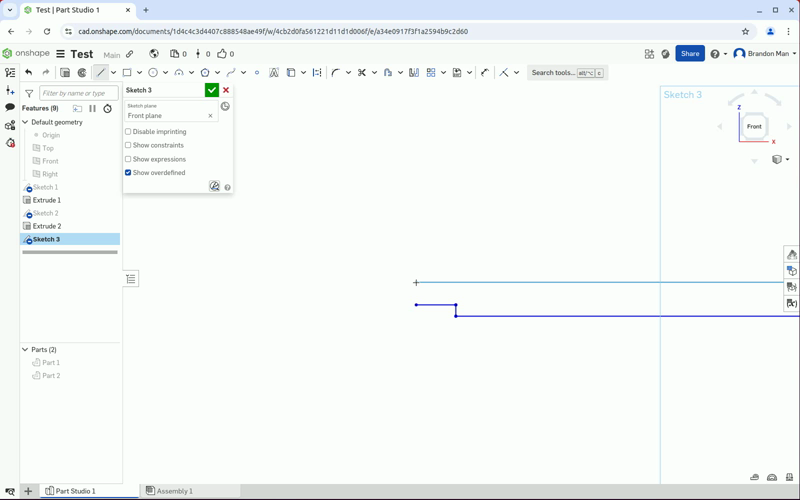
scroll(-6)
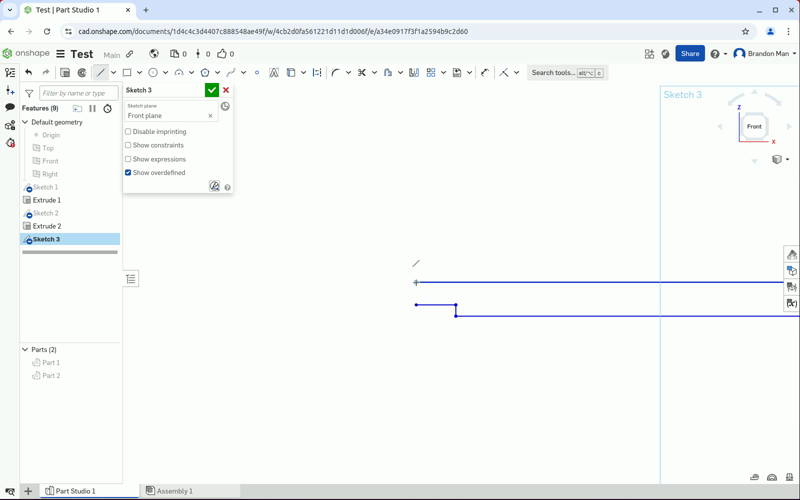
scroll(-6)
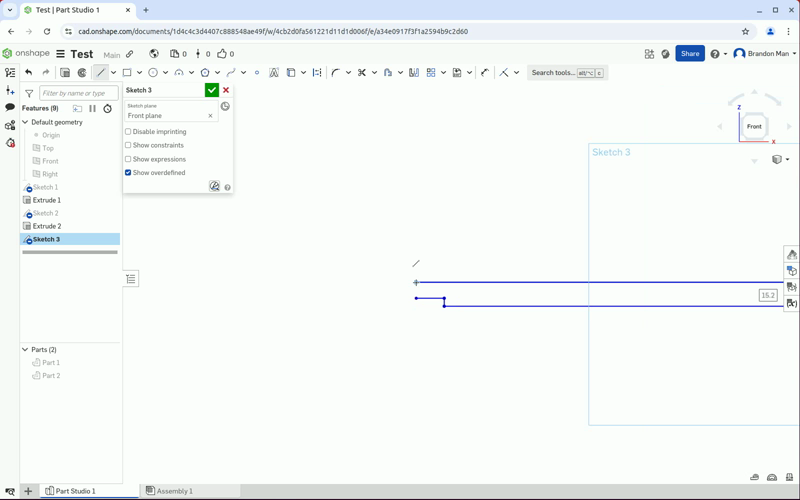
scroll(-6)
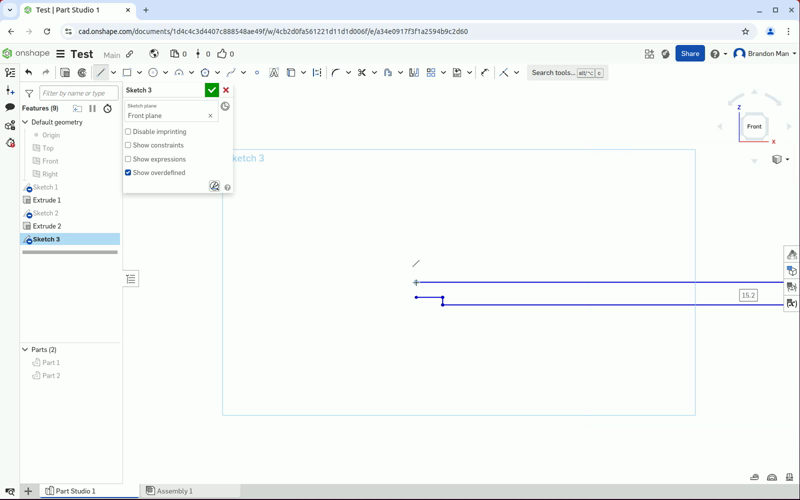
scroll(-6)
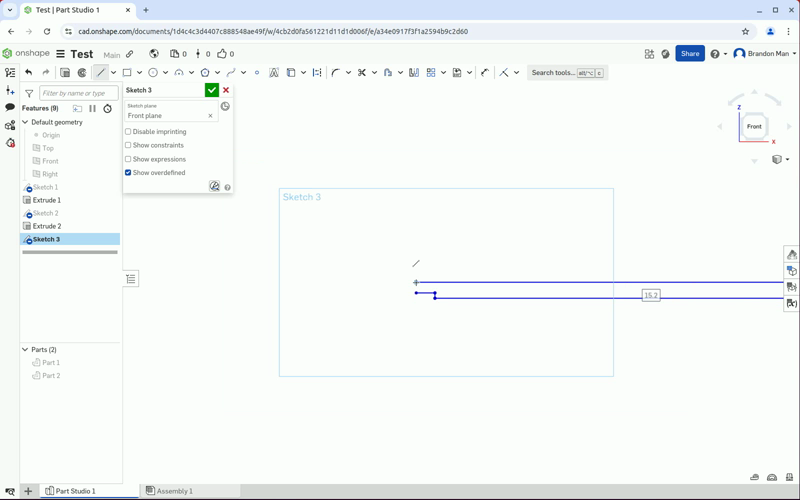
scroll(-6)
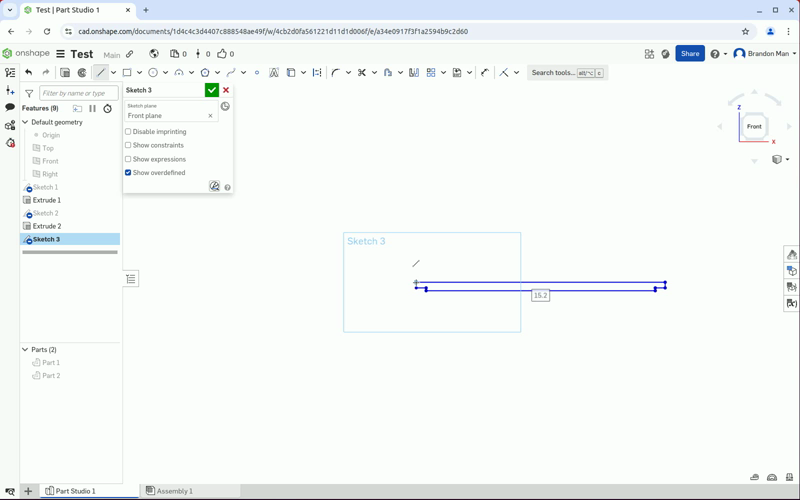
scroll(-6)
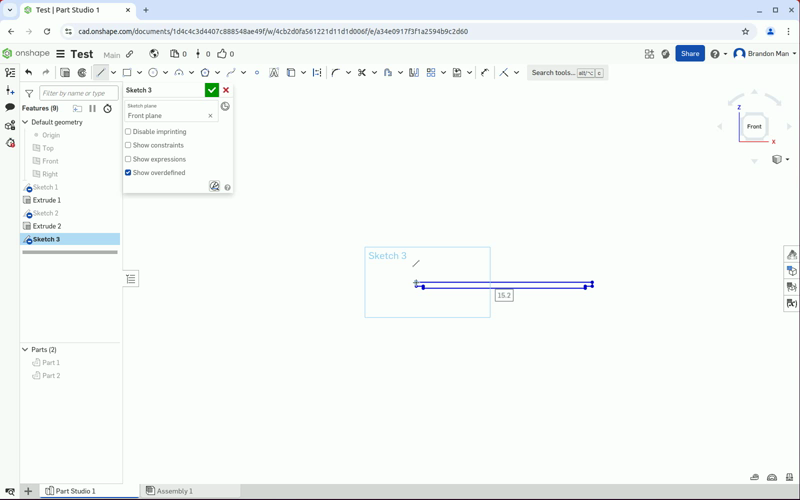
scroll(-6)
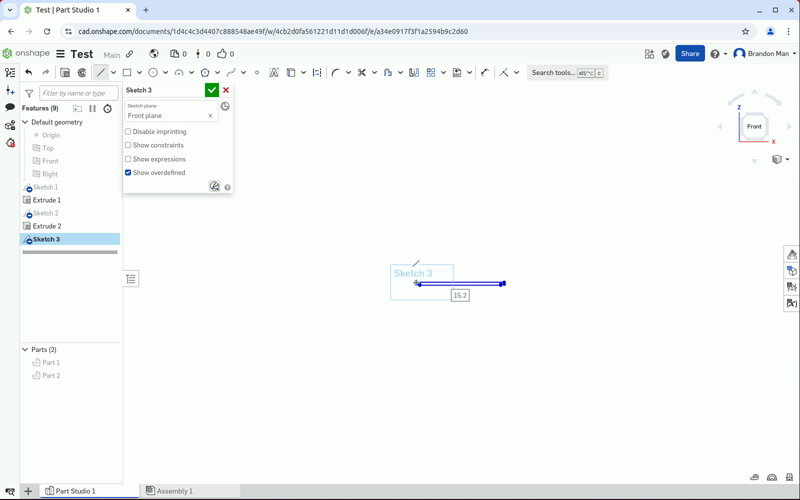
key_up(shift)
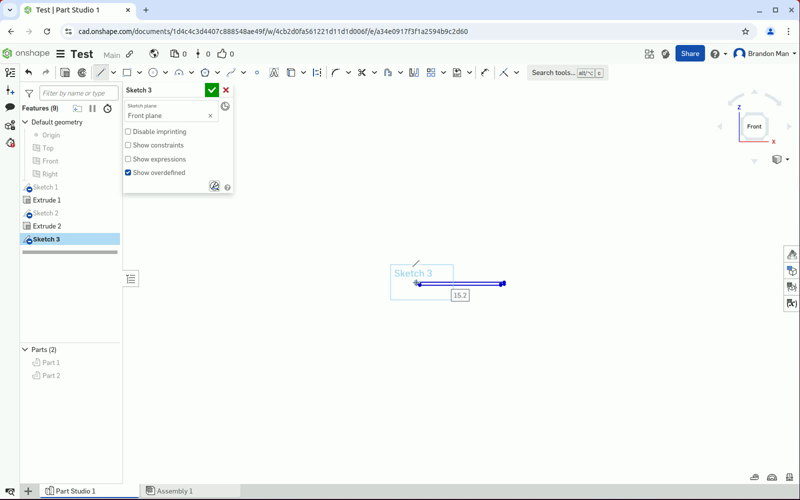
mouse_move(446, 282)
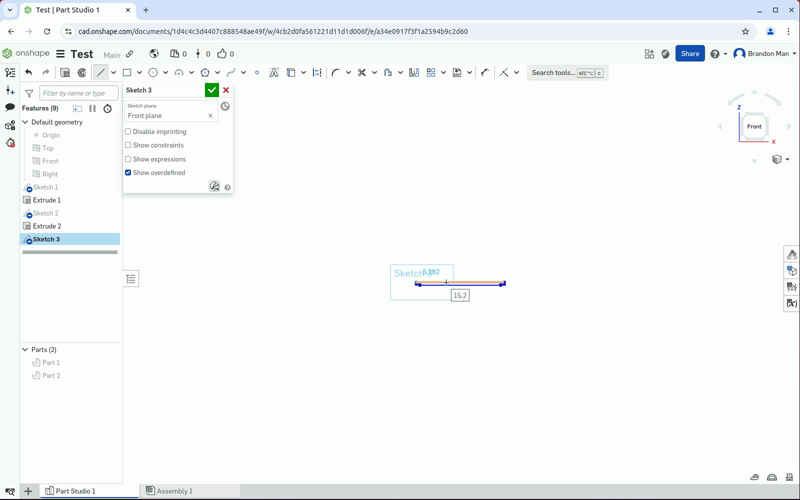
key_down(shift)
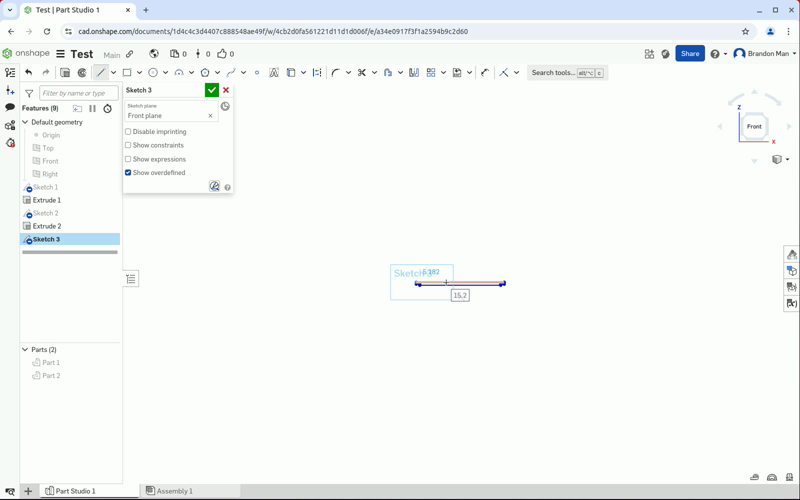
mouse_move(416, 284)
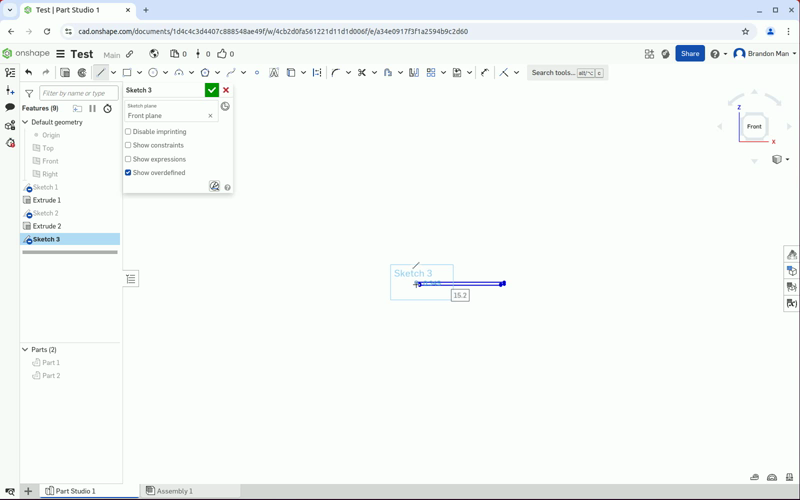
scroll(6)
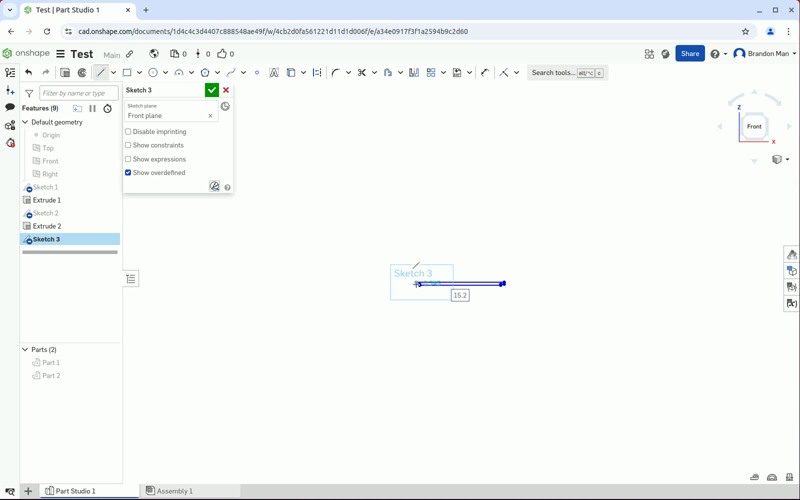
scroll(6)
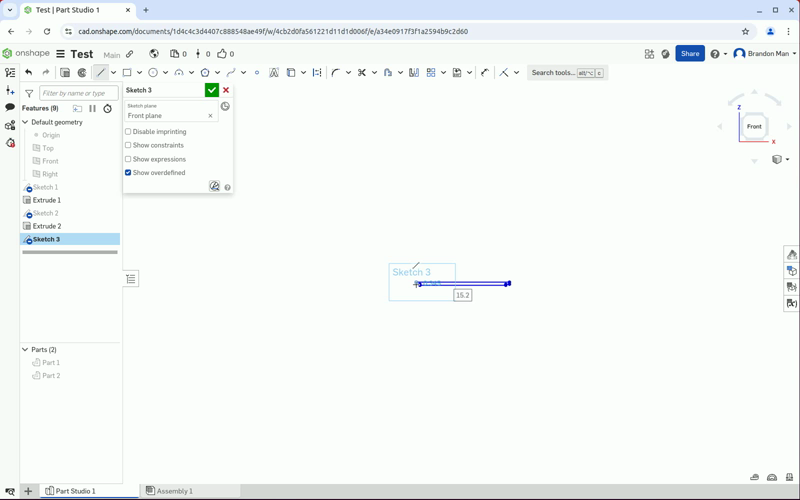
scroll(6)
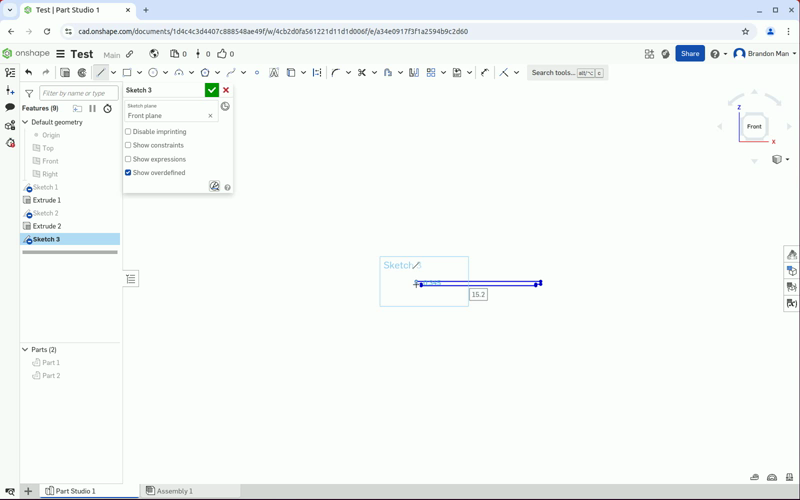
scroll(6)
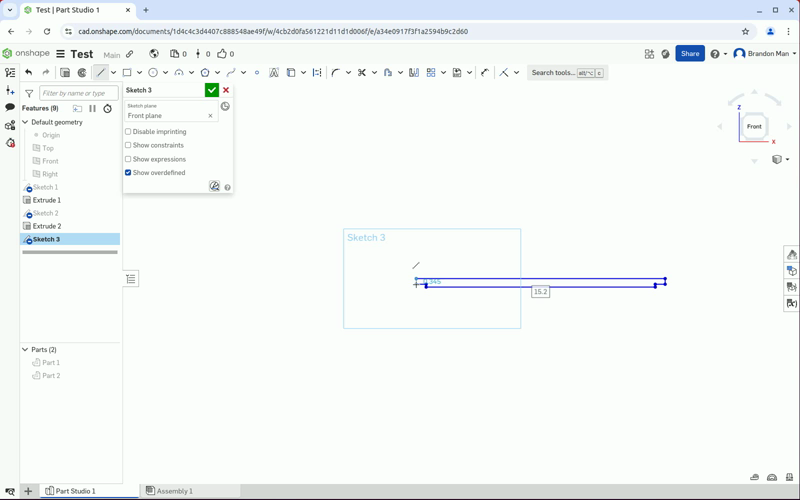
scroll(6)
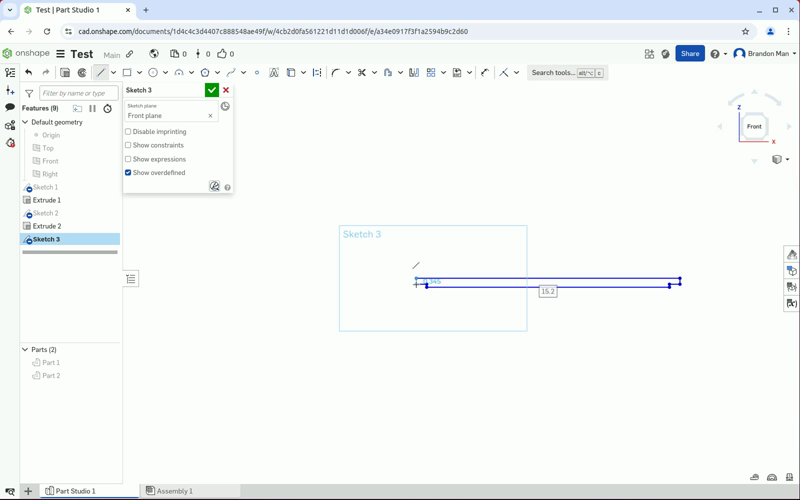
scroll(6)
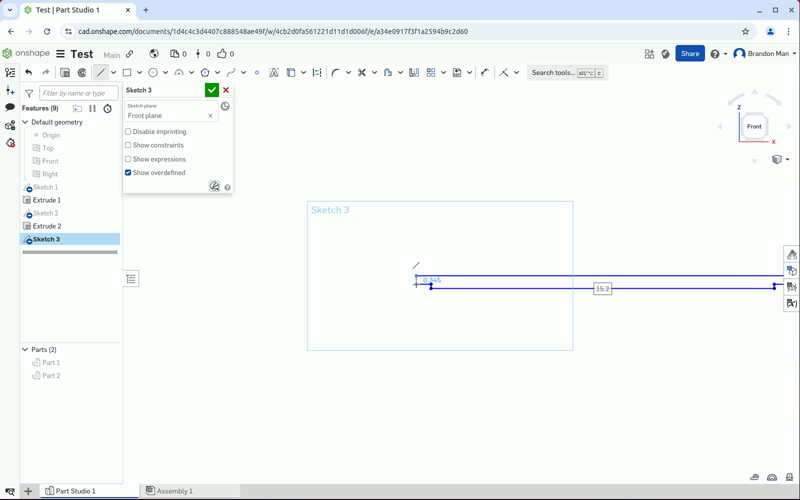
scroll(6)
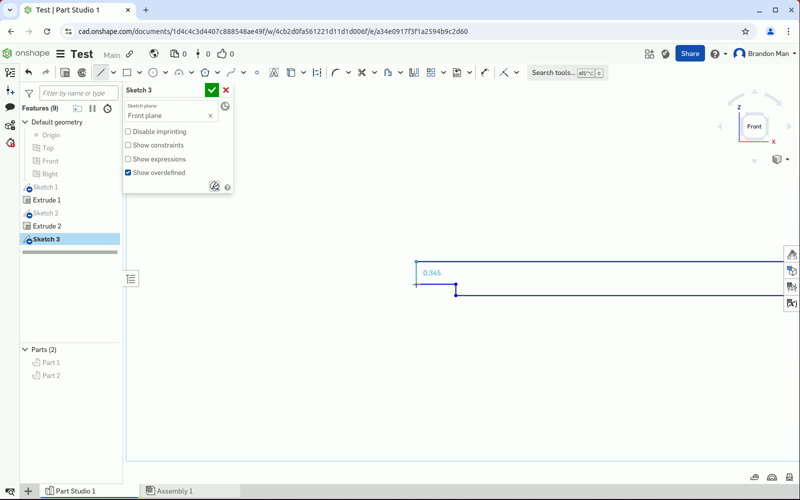
key_up(shift)
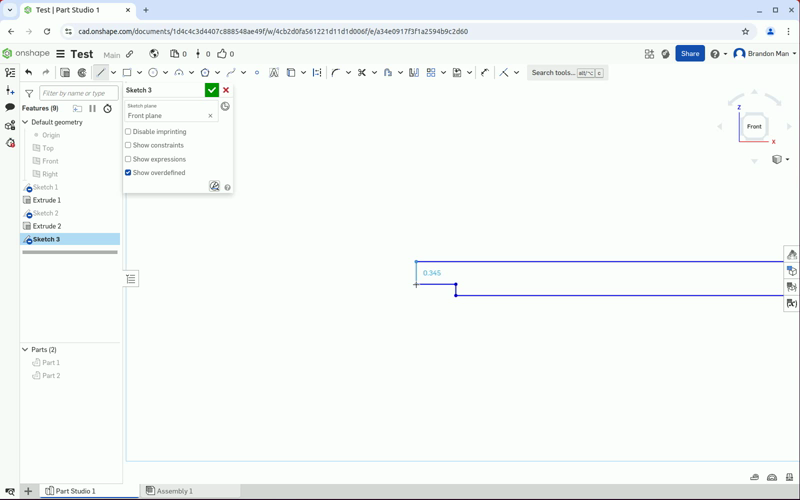
click(416, 284)
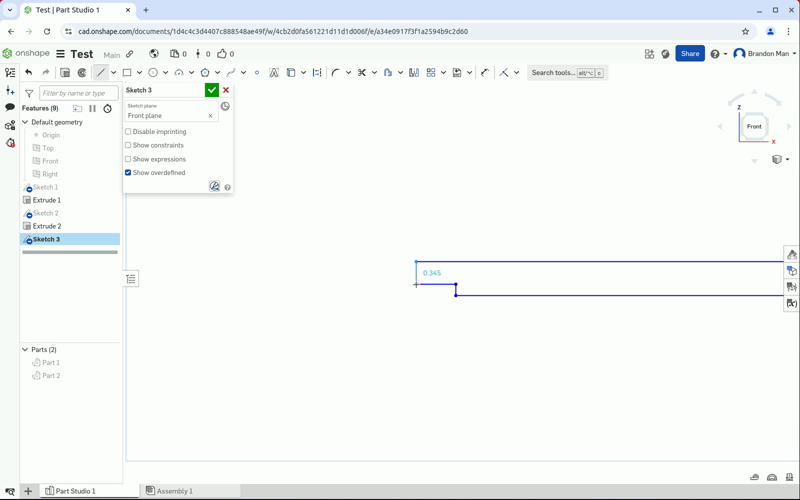
scroll(-6)
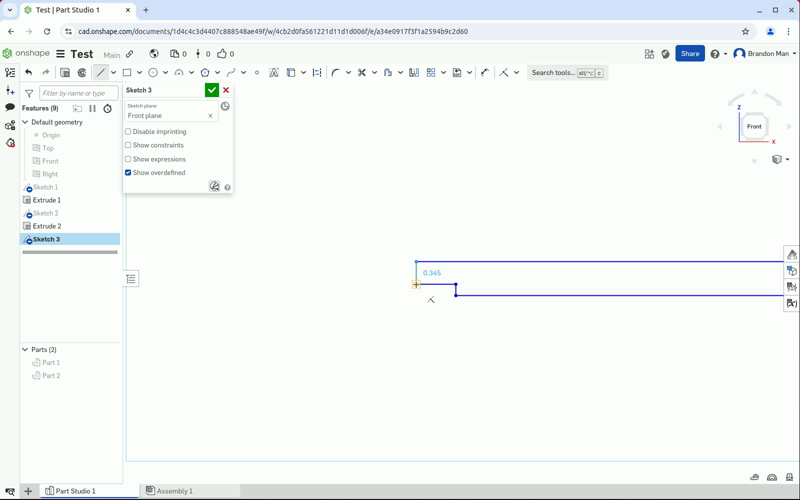
scroll(-6)
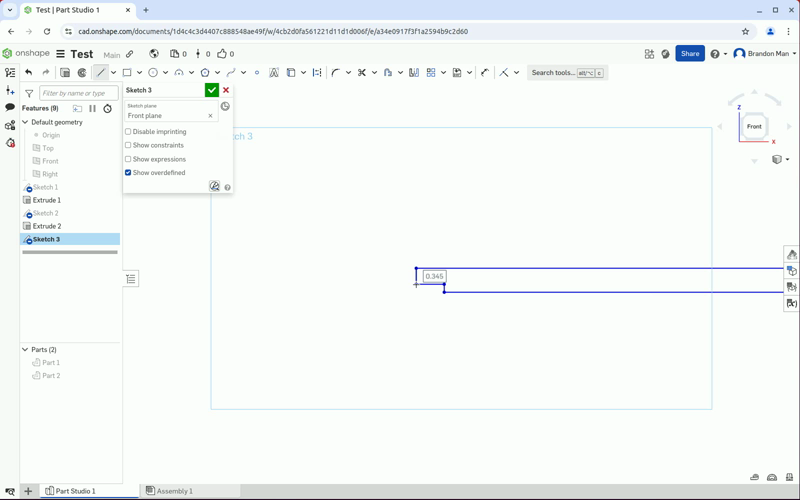
scroll(-6)
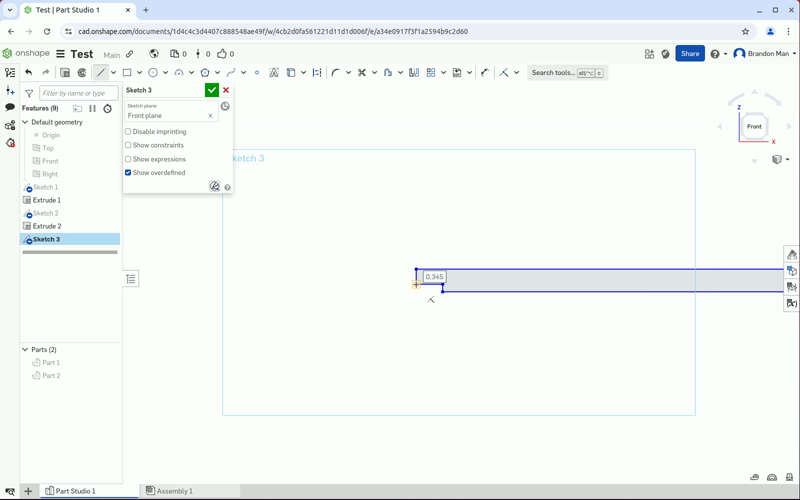
scroll(-6)
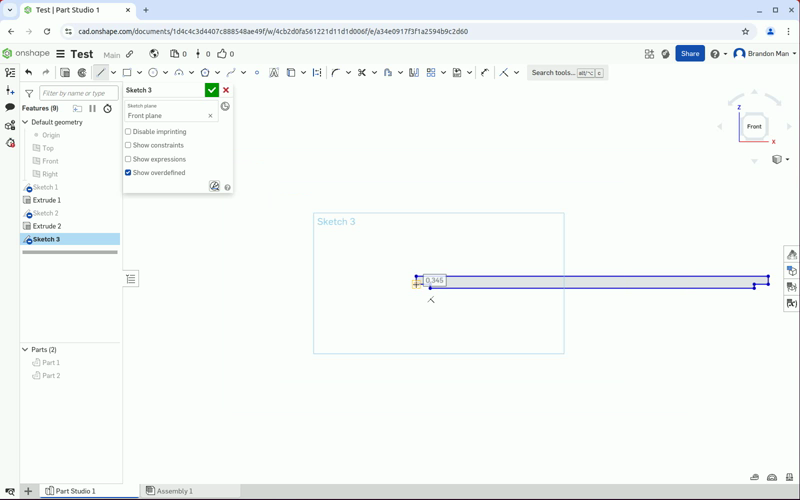
scroll(-6)
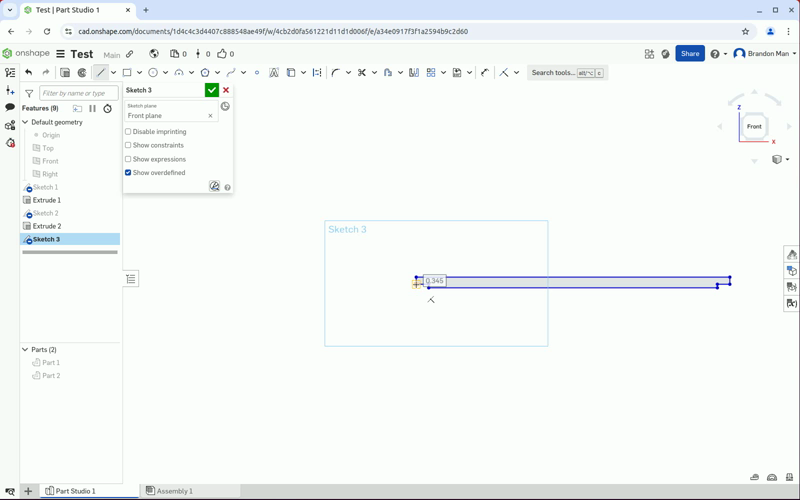
scroll(-6)
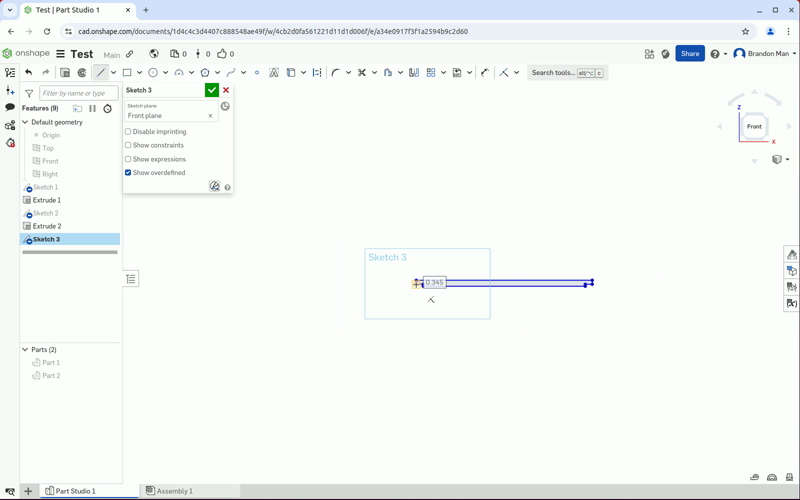
scroll(-6)
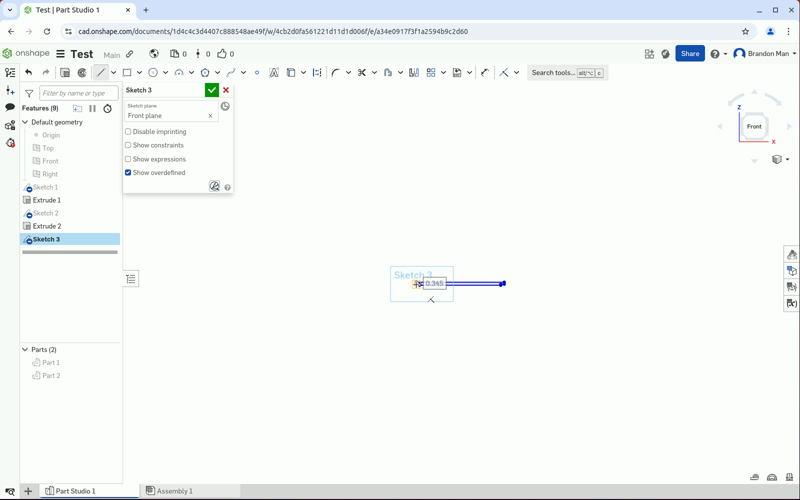
key(esc)
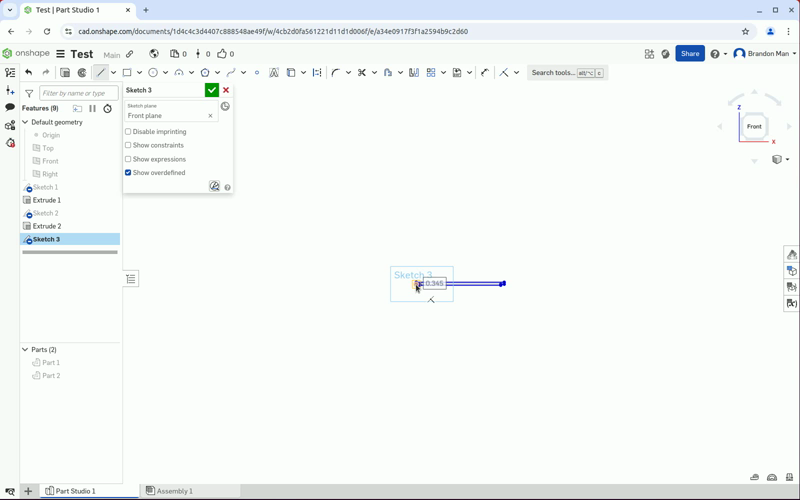
mouse_move(446, 282)
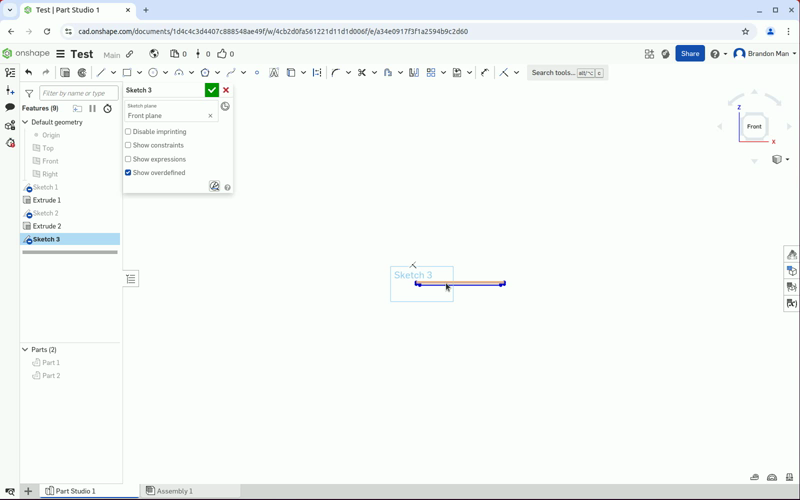
scroll(6)
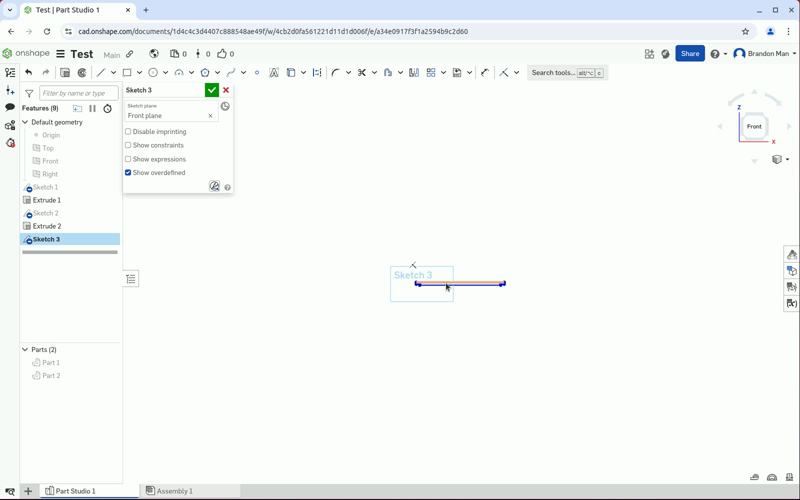
scroll(6)
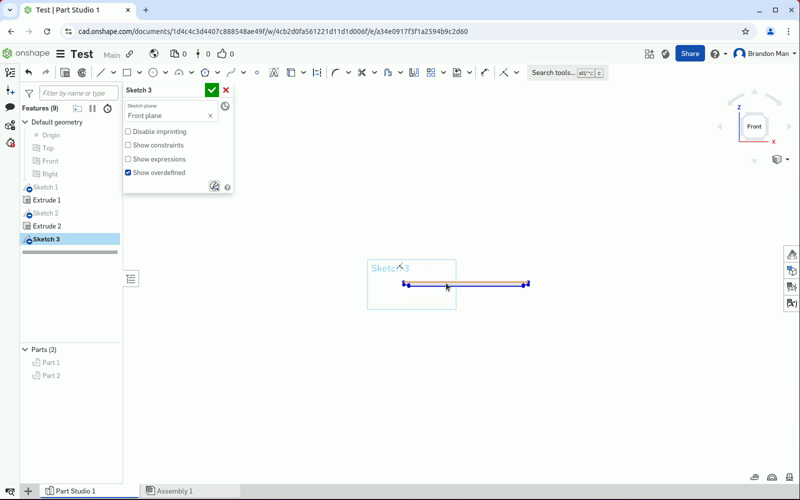
scroll(6)
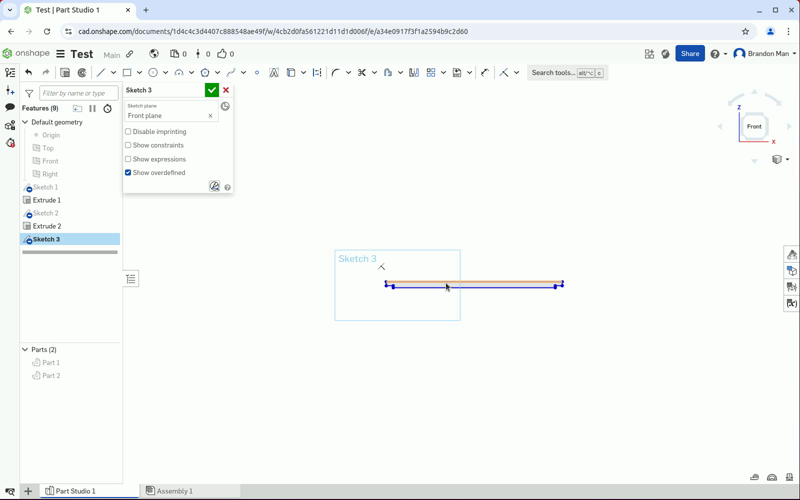
scroll(6)
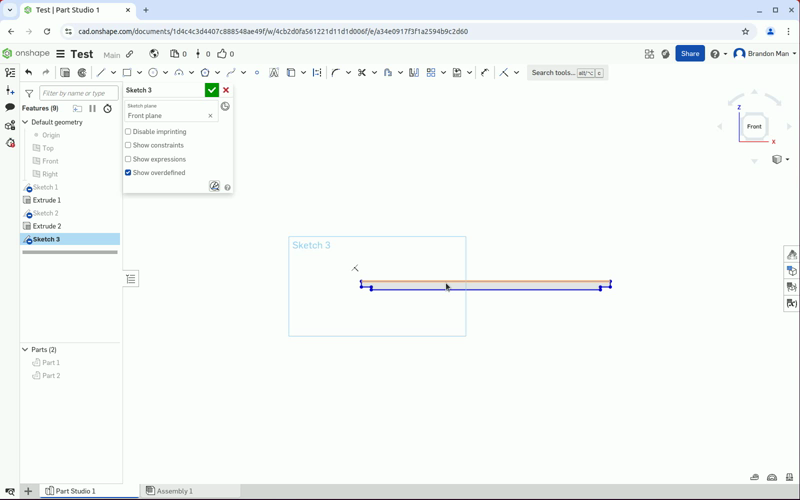
scroll(6)
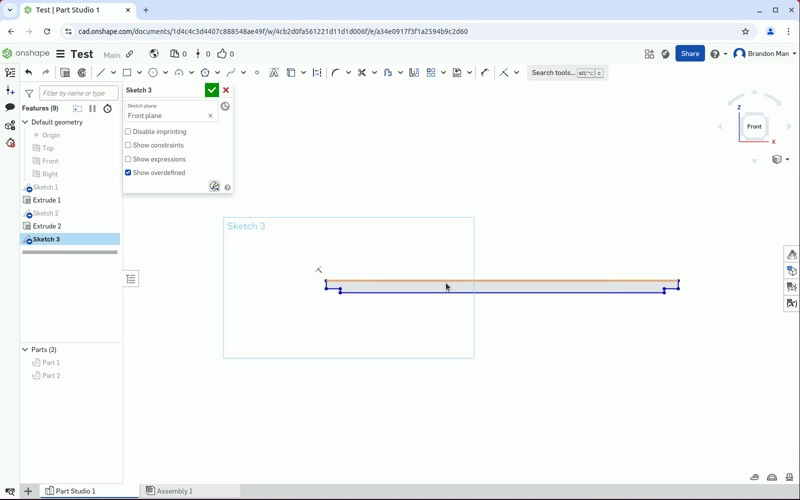
scroll(6)
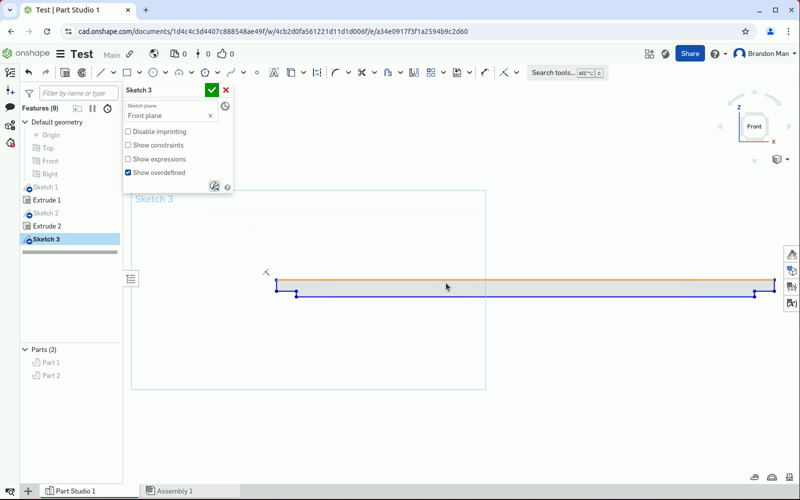
scroll(6)
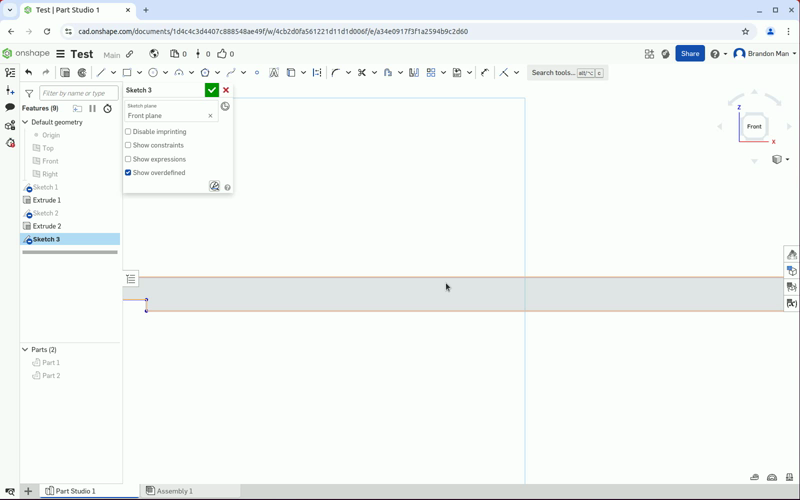
click(446, 282)
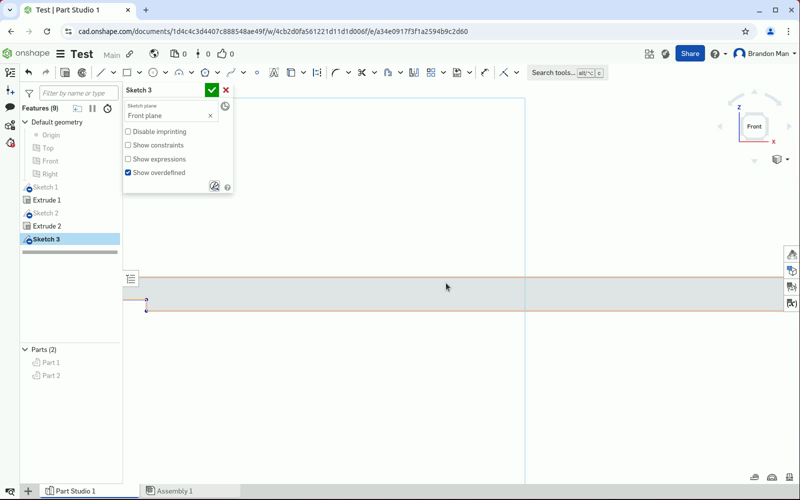
scroll(-6)
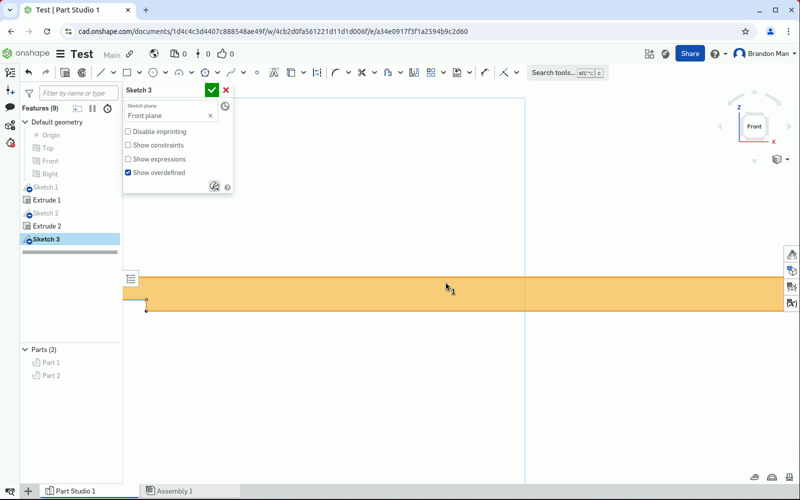
scroll(-6)
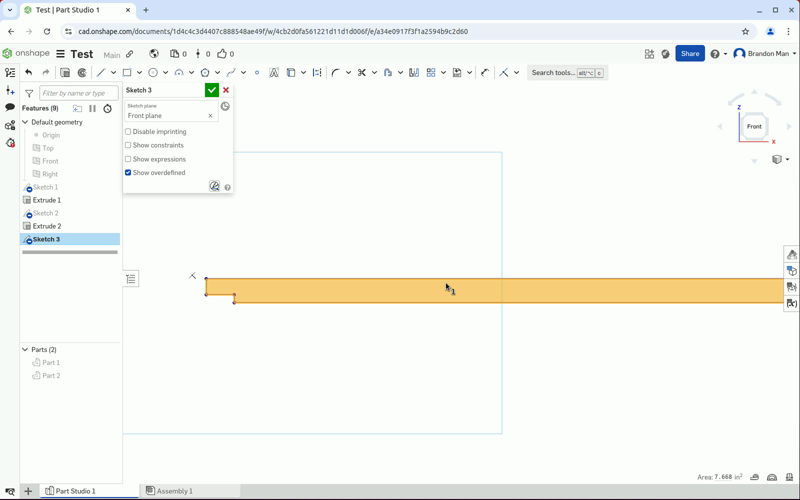
scroll(-6)
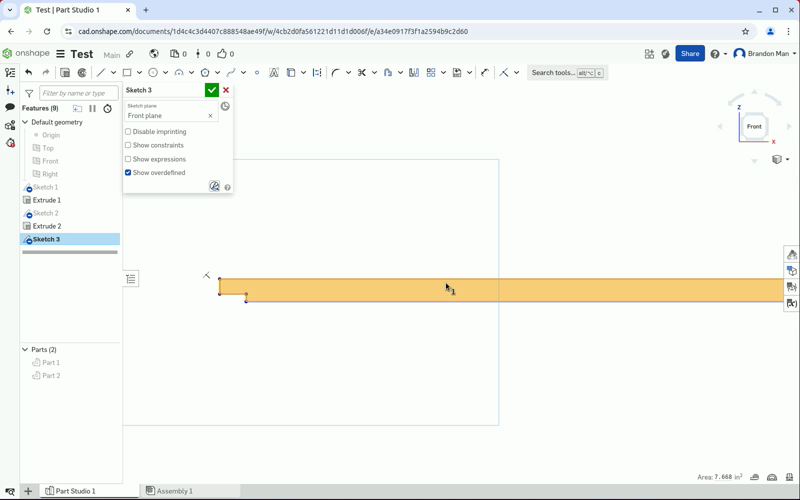
scroll(-6)
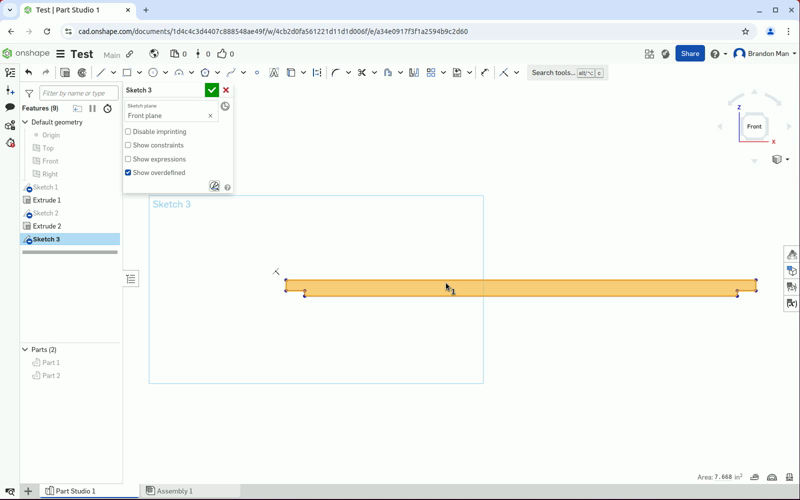
scroll(-6)
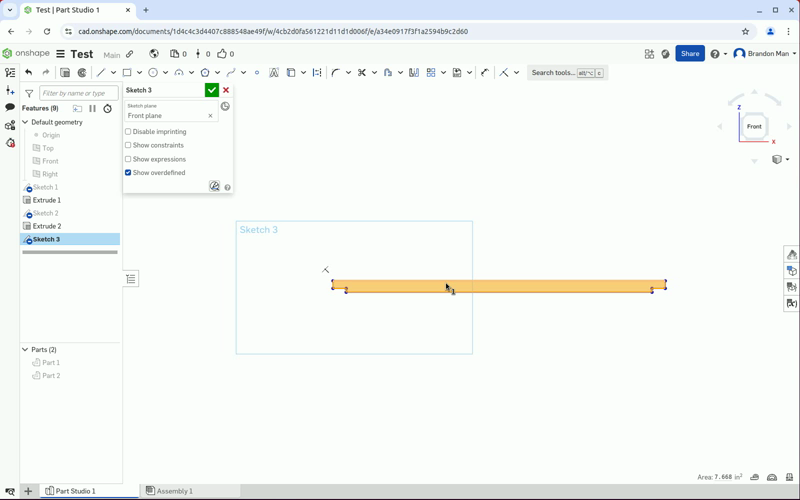
scroll(-6)
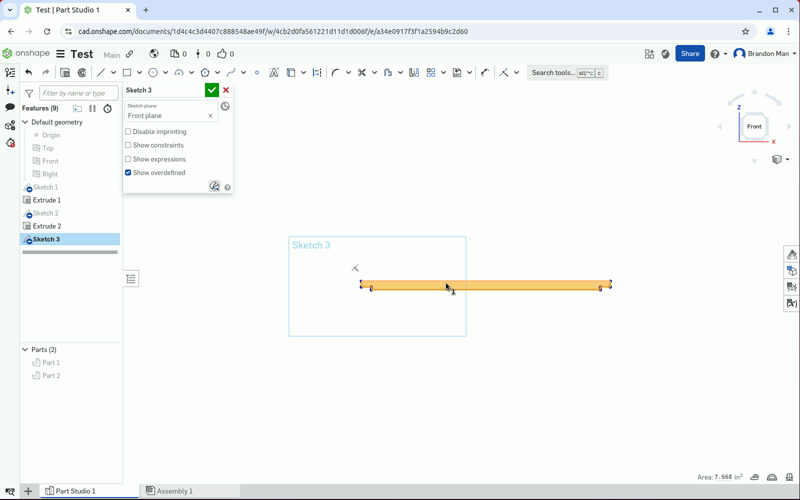
scroll(-6)
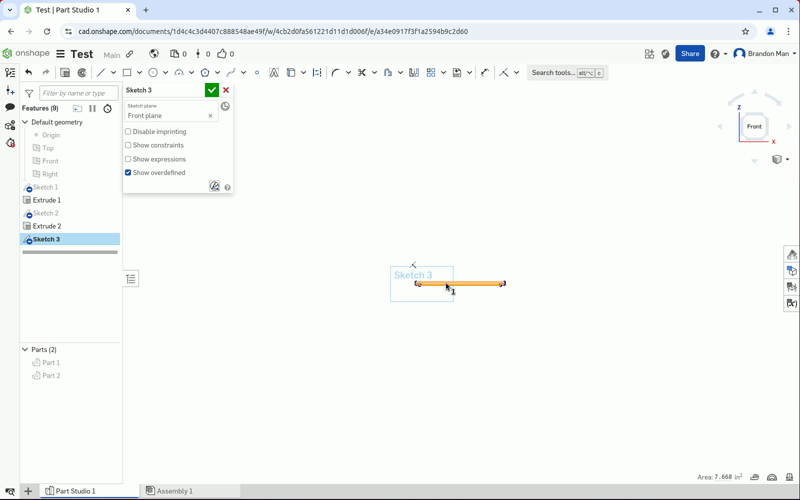
mouse_move(73, 352)
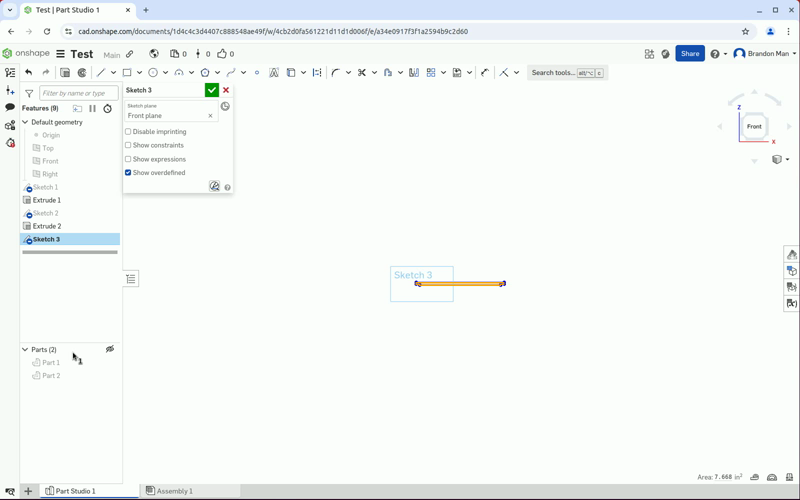
key(shift+y)
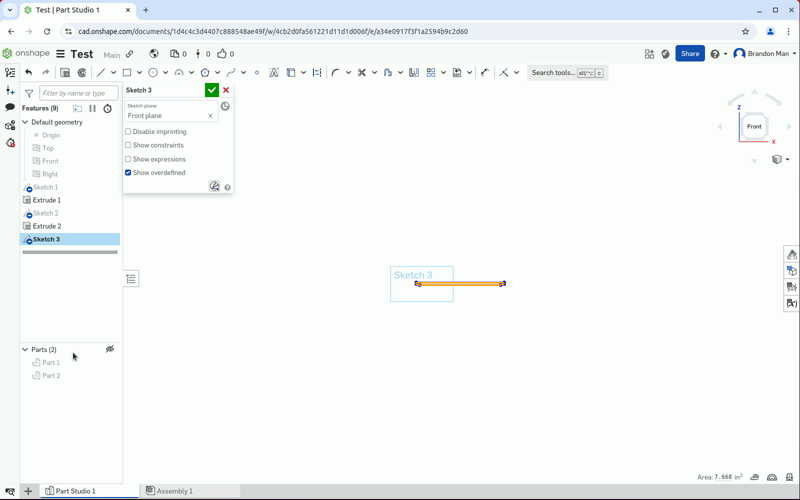
key(shift+e)
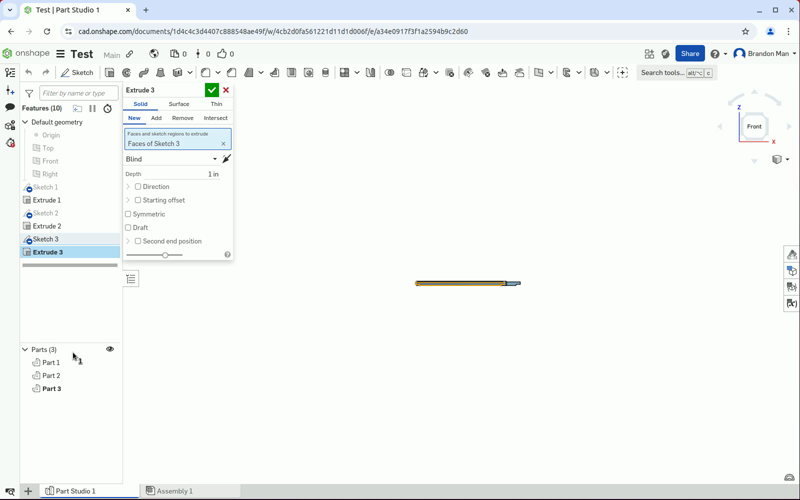
mouse_move(143, 106)
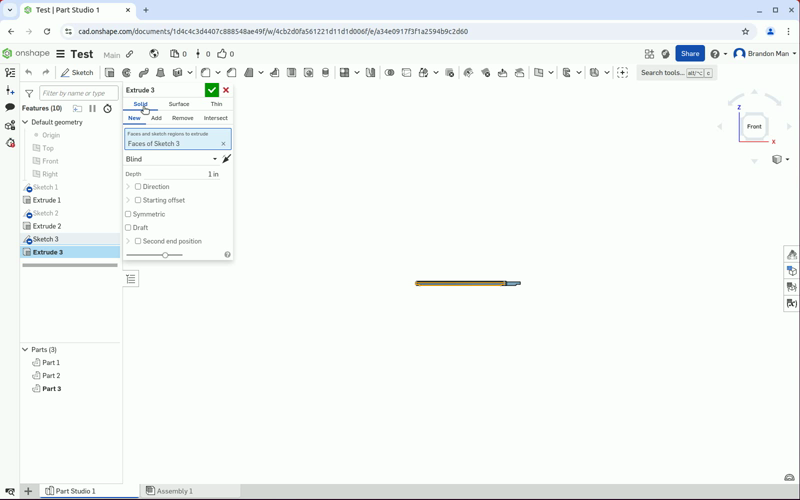
click(143, 106)
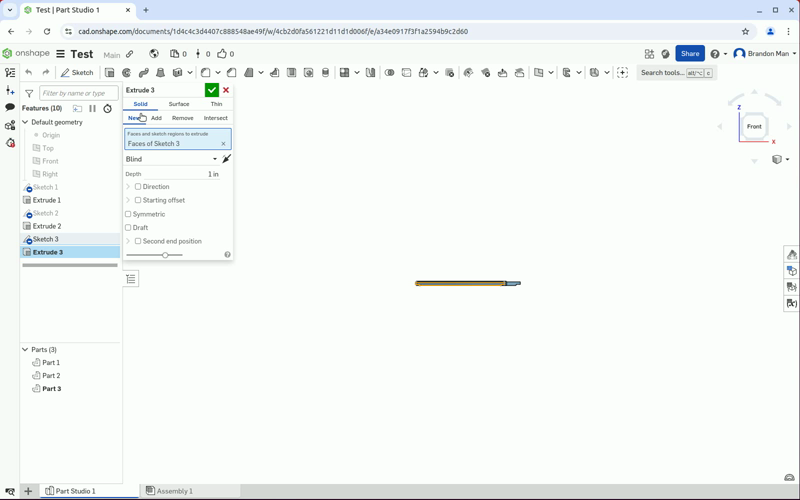
mouse_move(137, 120)
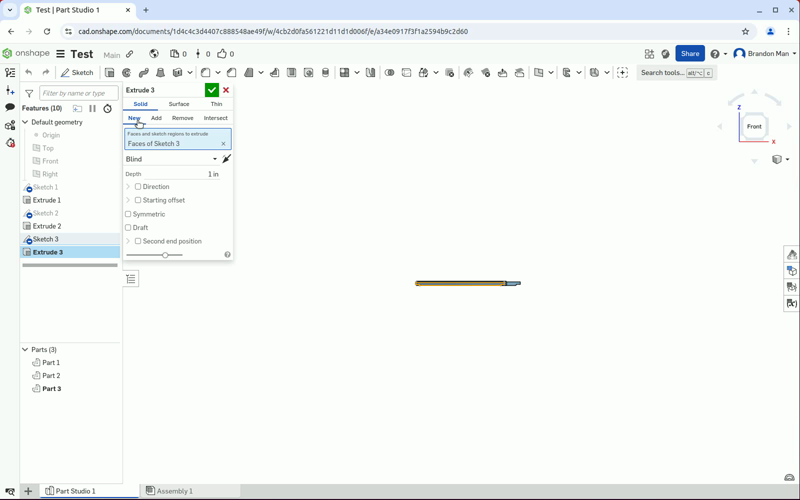
click(137, 120)
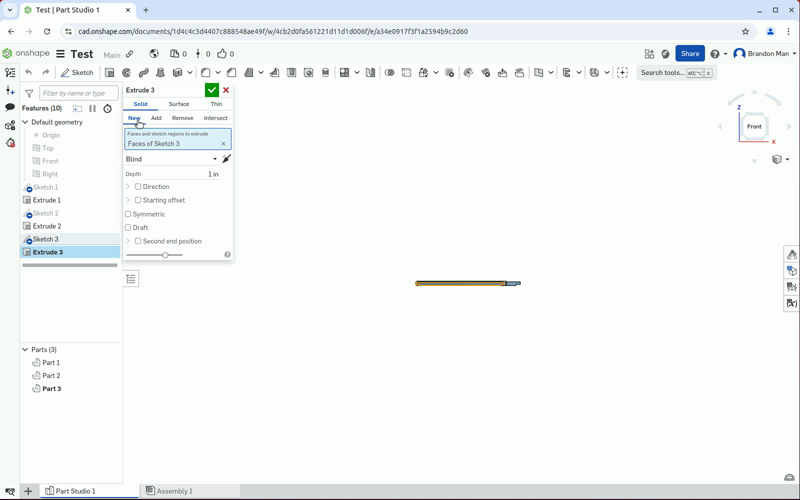
key(tab, 4)
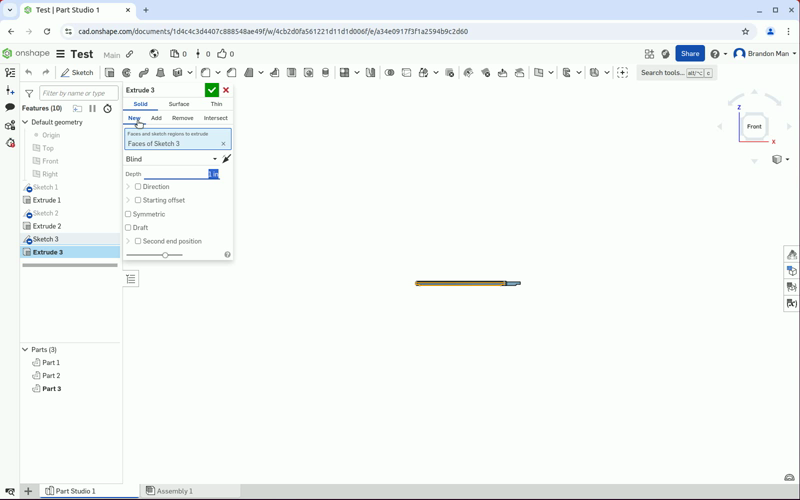
text(-4.574)
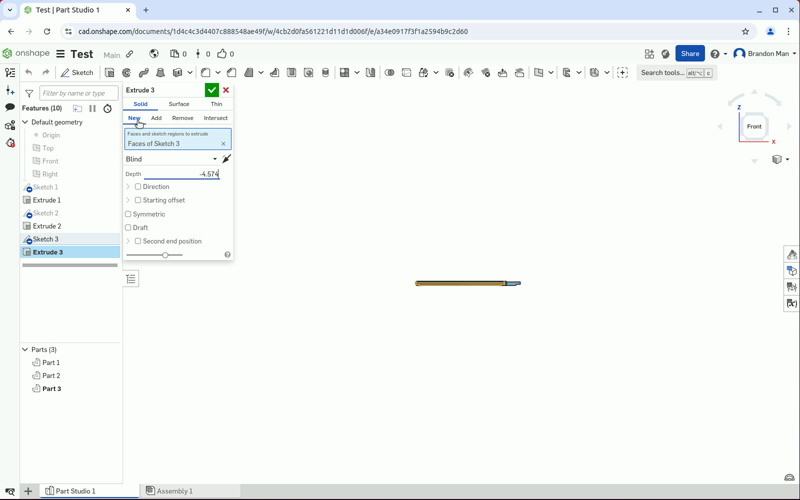
key(enter)
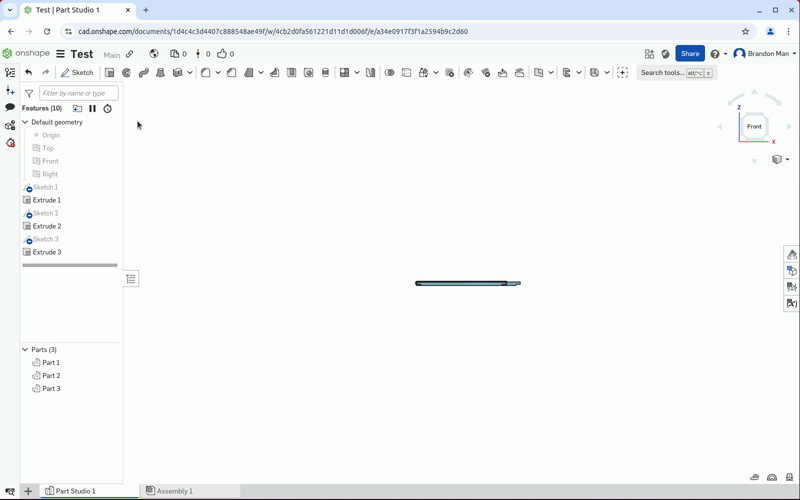
key(shift+h)
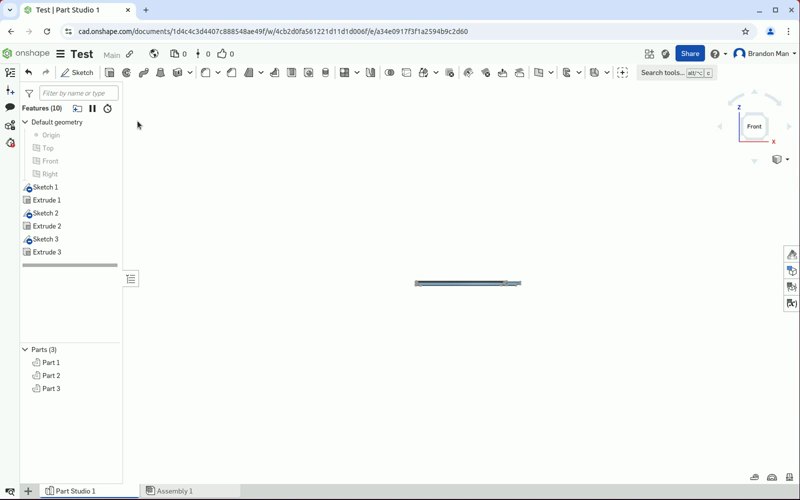
key(shift+h)
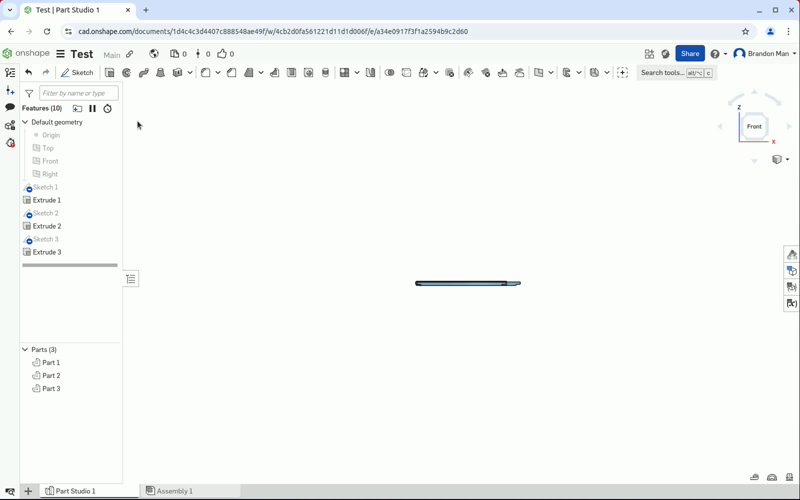
mouse_move(73, 189)
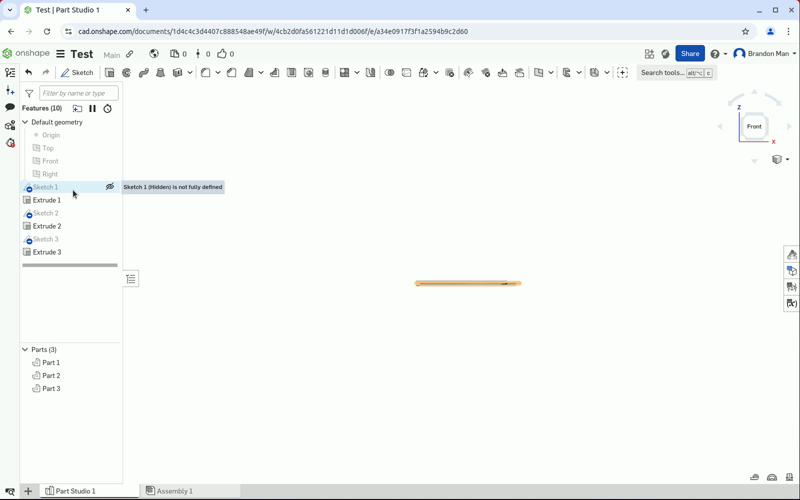
click(73, 189)
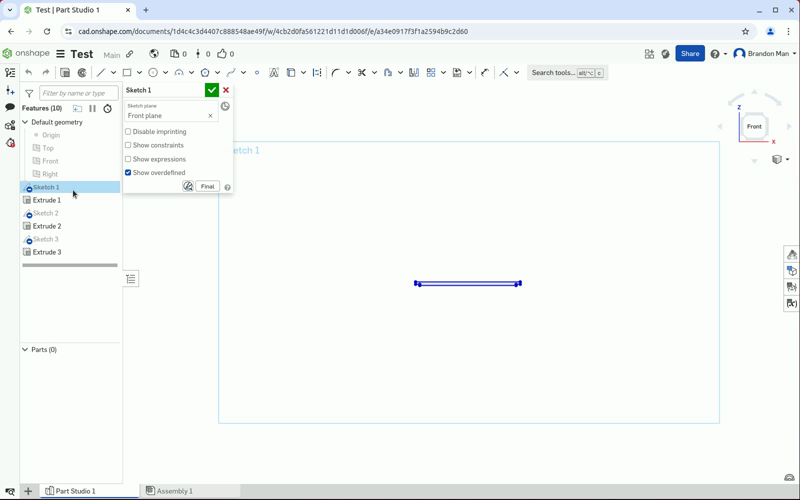
mouse_move(229, 92)
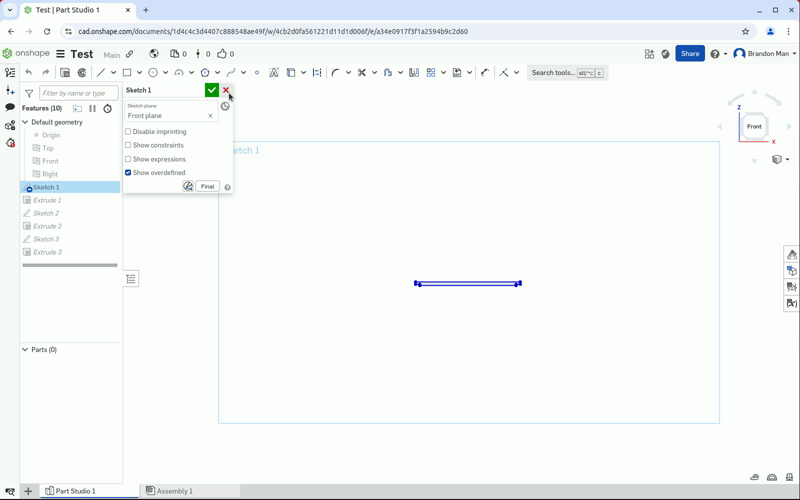
click(229, 92)
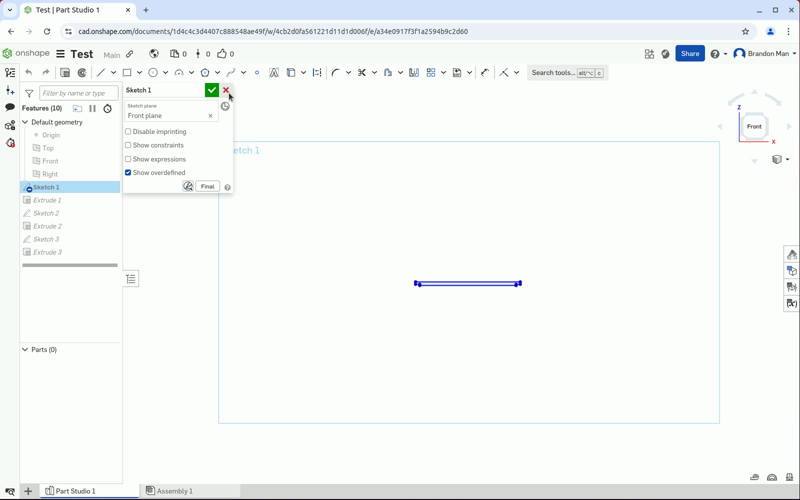
key(shift+s)
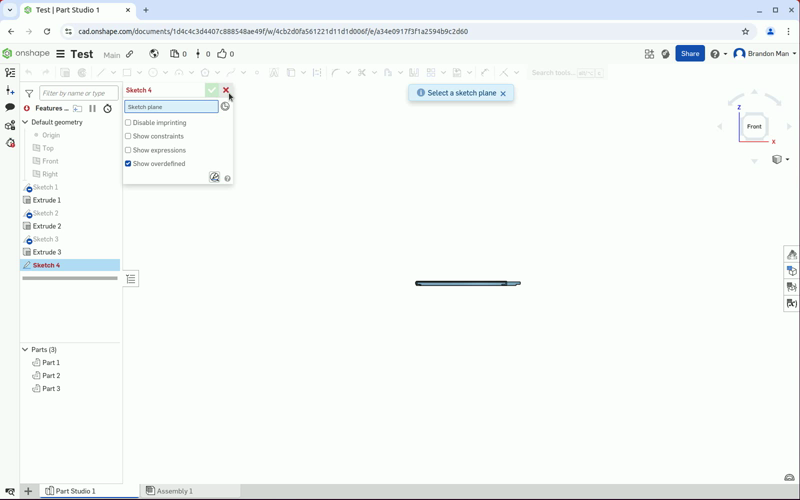
mouse_move(73, 163)
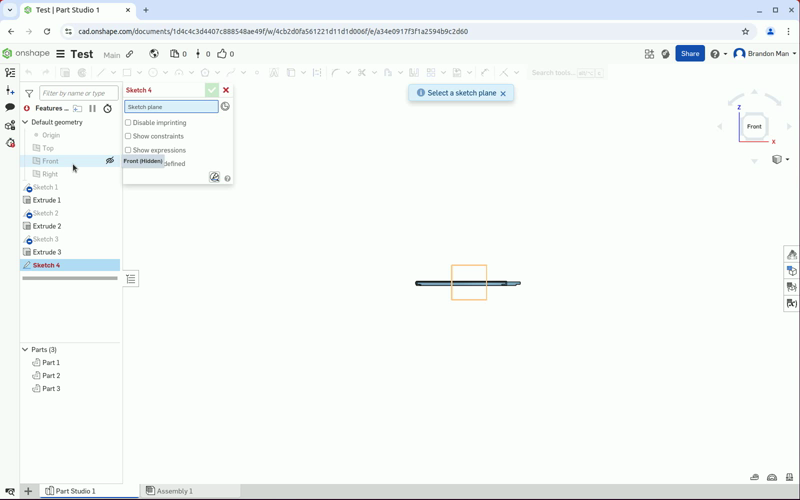
click(73, 163)
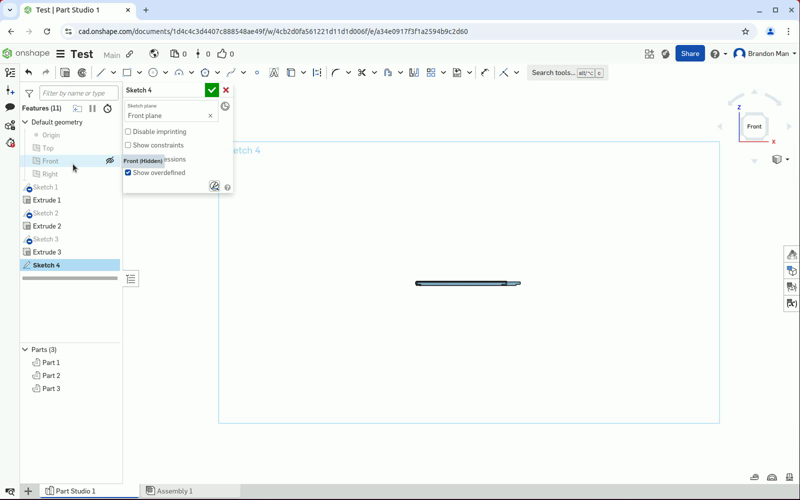
mouse_move(73, 352)
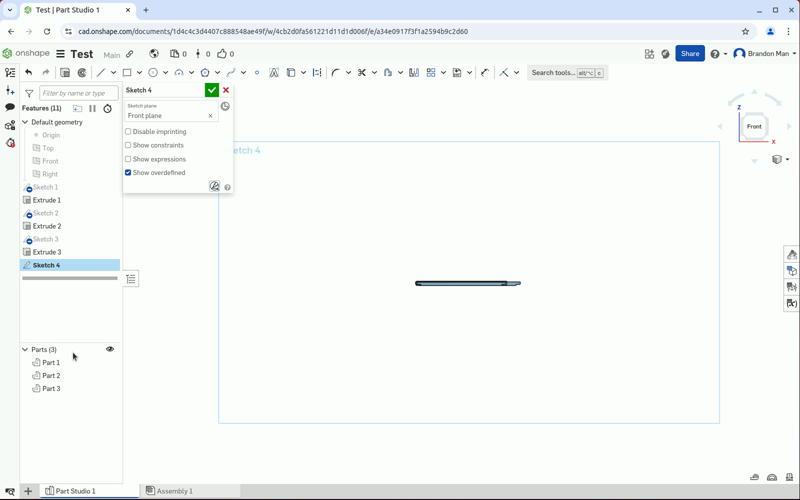
key(y)
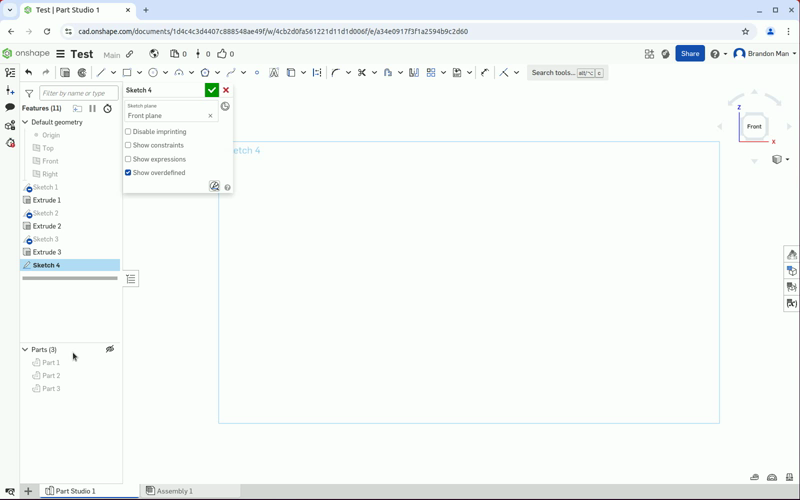
key(l)
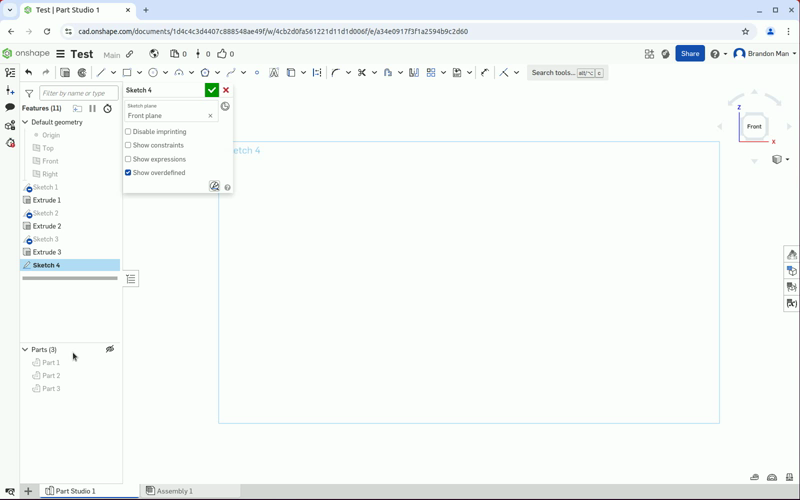
key_down(shift)
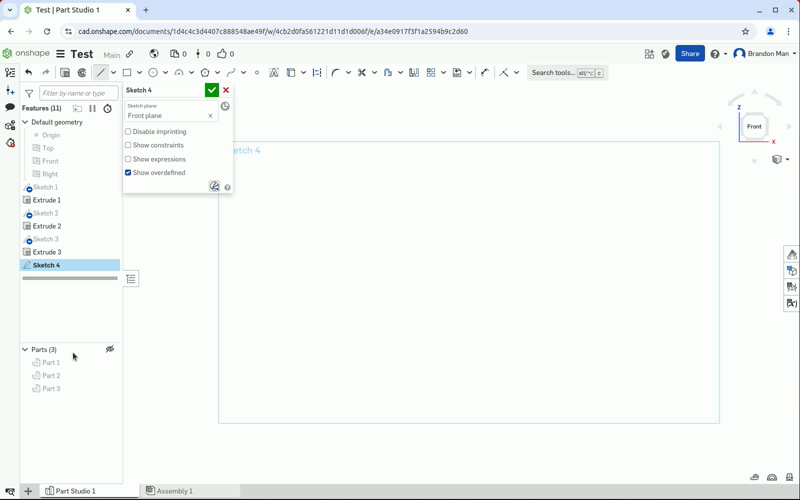
mouse_move(416, 285)
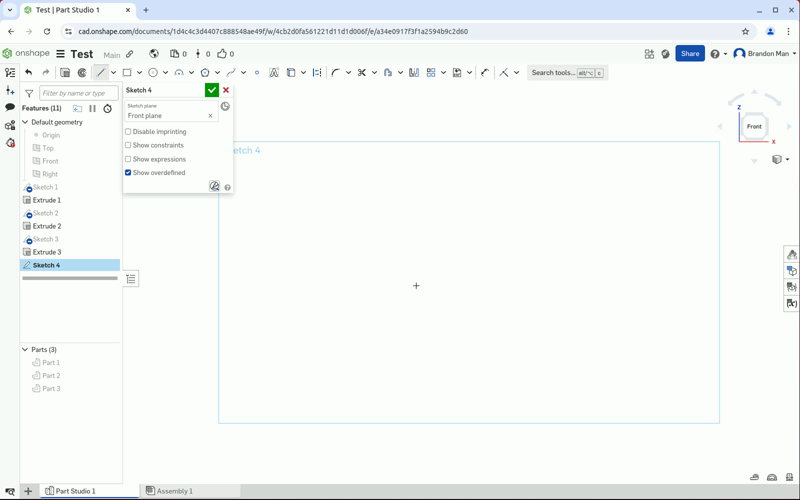
click(416, 285)
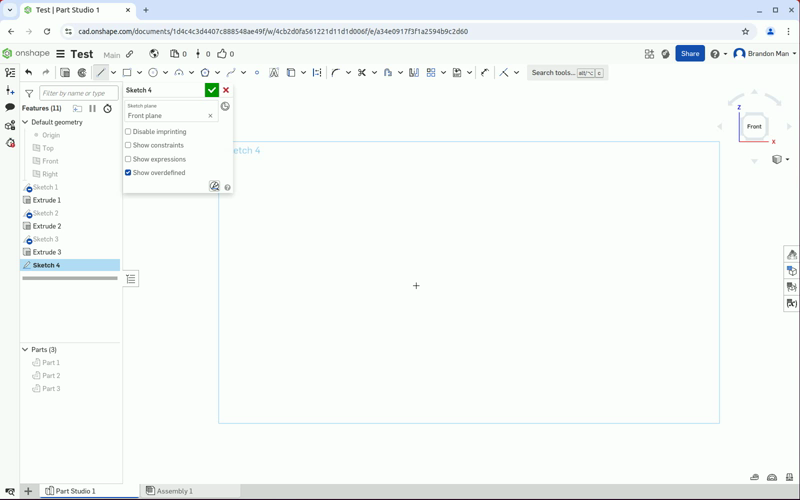
key_up(shift)
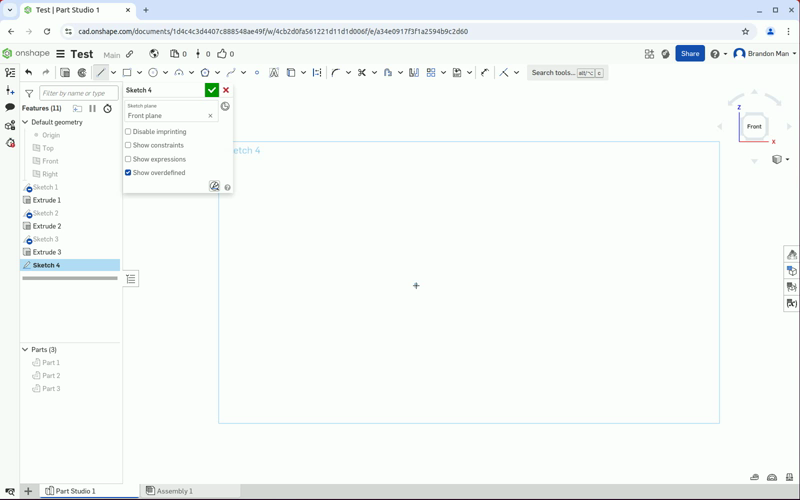
key_down(shift)
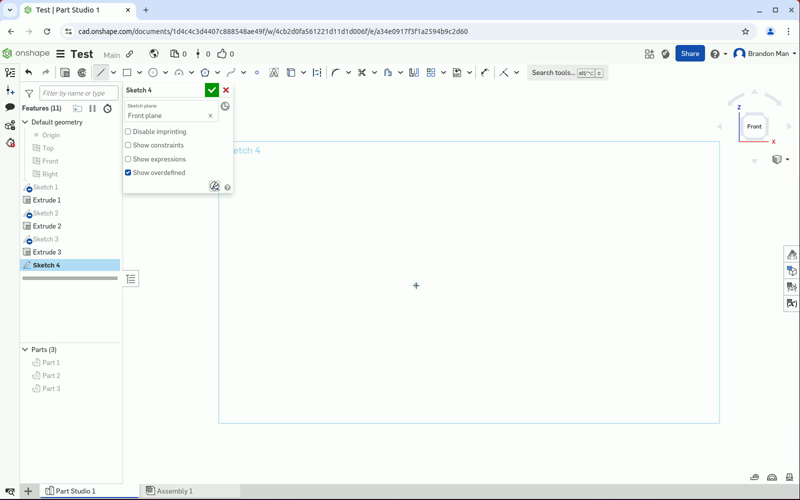
mouse_move(446, 285)
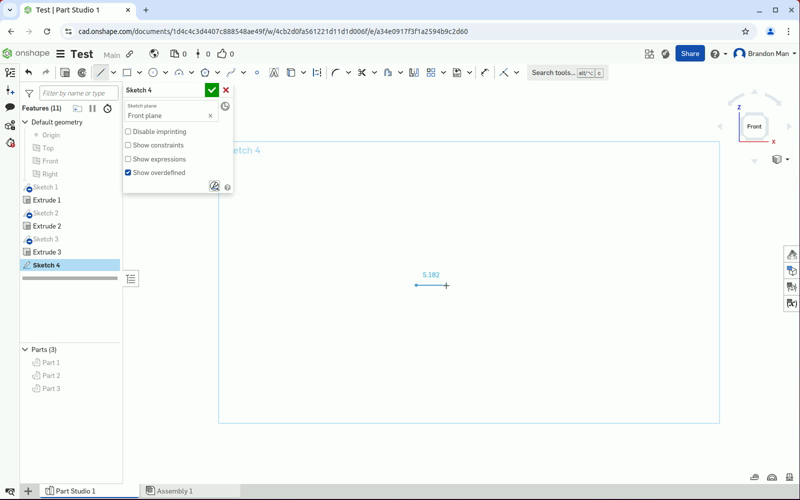
mouse_move(420, 285)
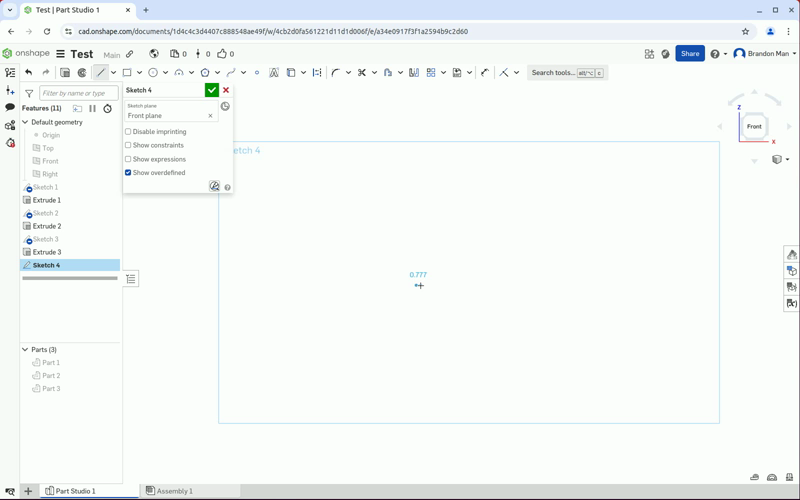
scroll(6)
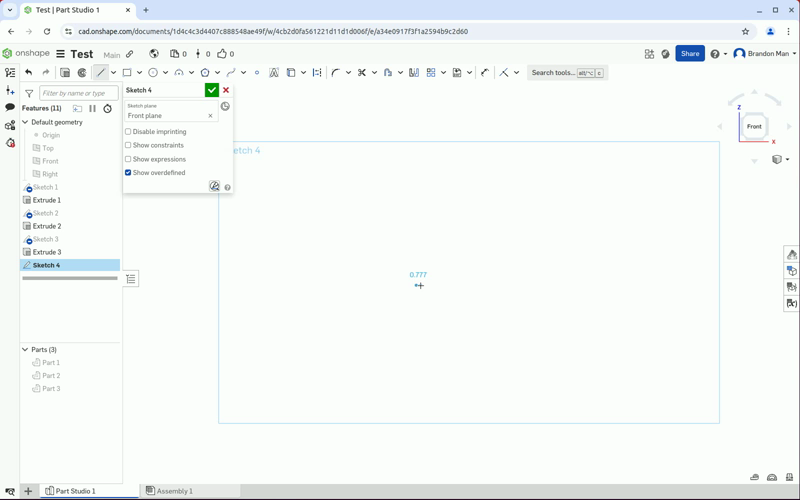
scroll(6)
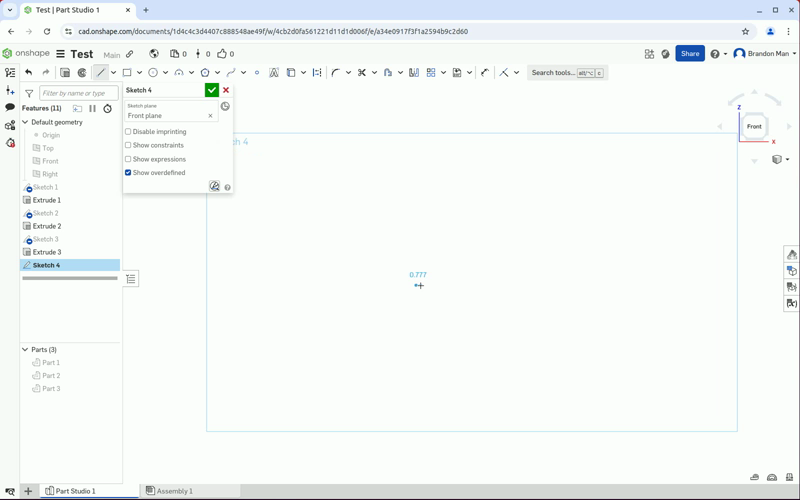
scroll(6)
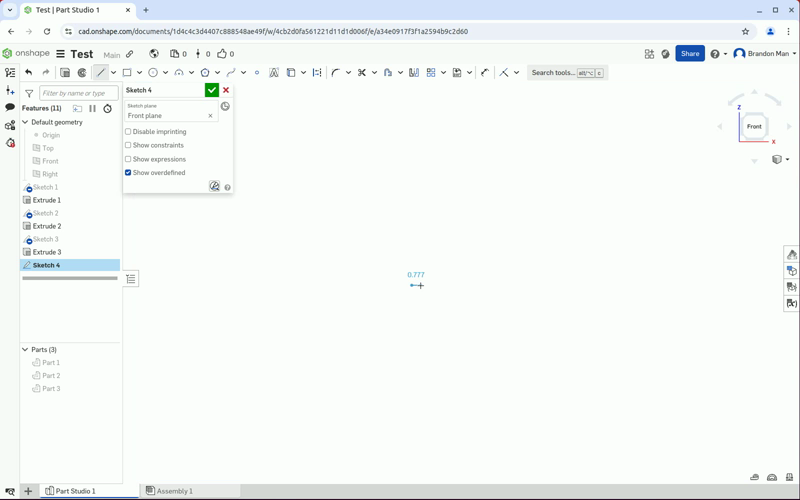
scroll(6)
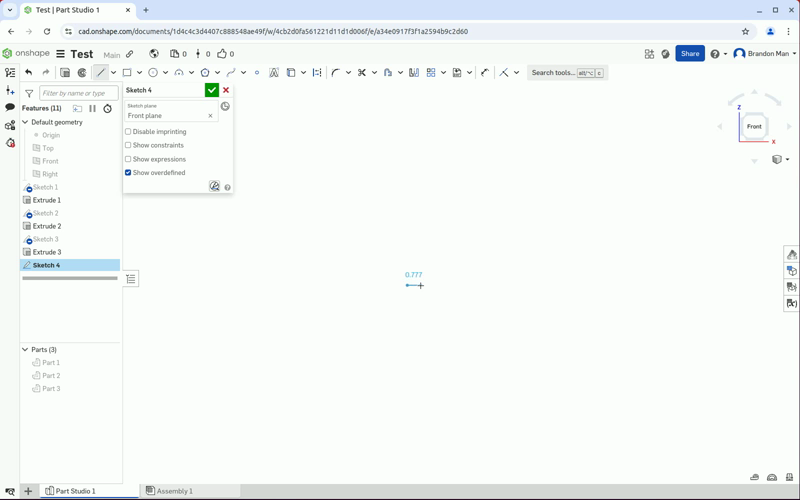
scroll(6)
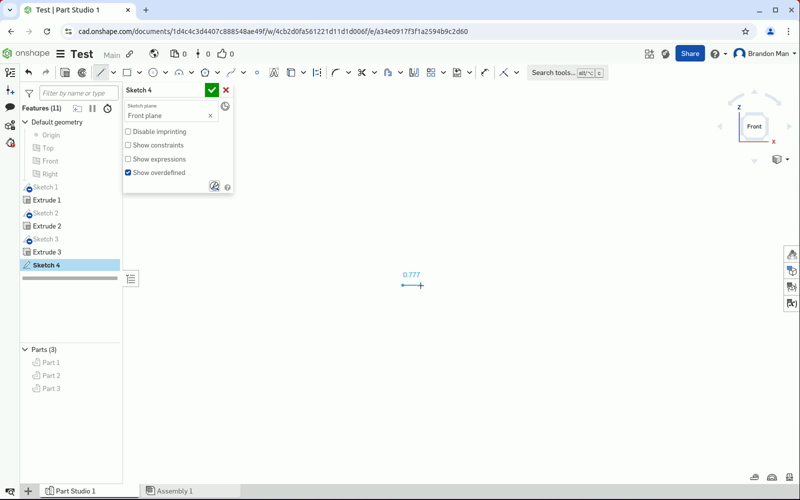
scroll(6)
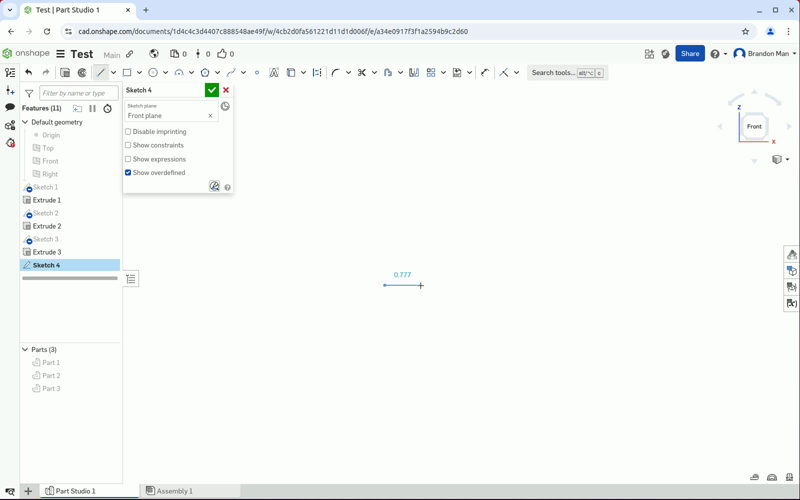
scroll(6)
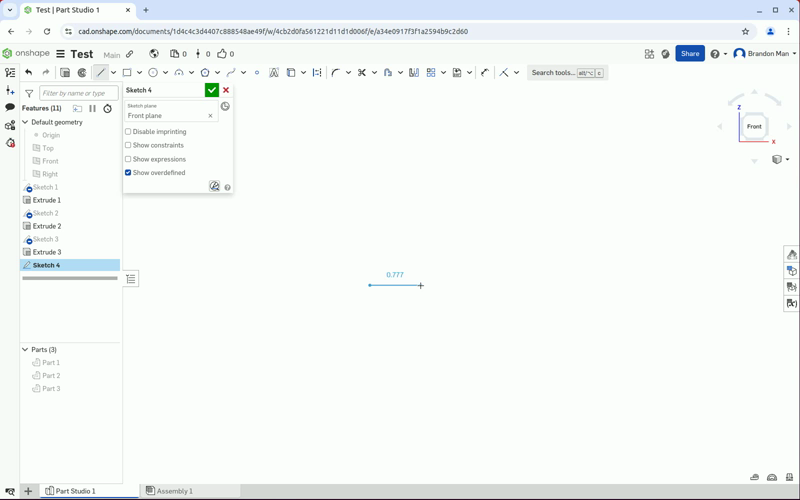
click(420, 285)
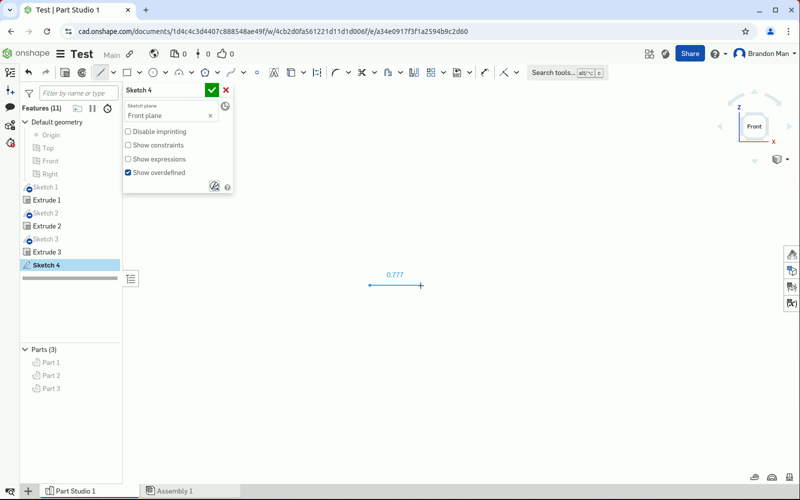
scroll(-6)
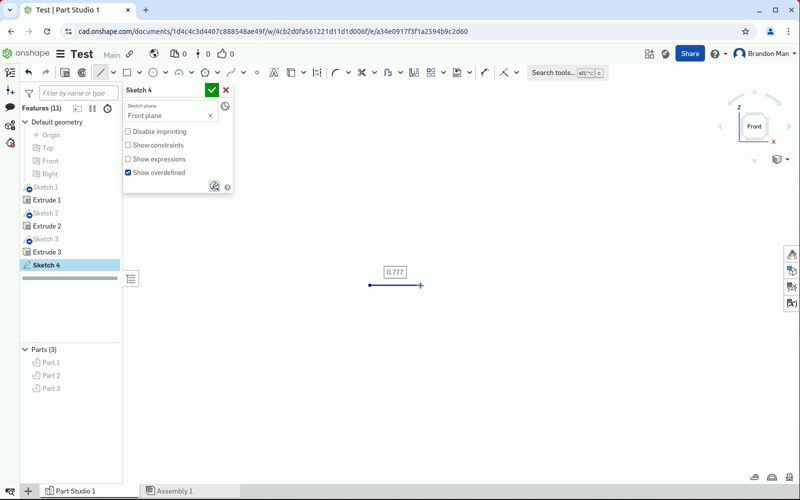
scroll(-6)
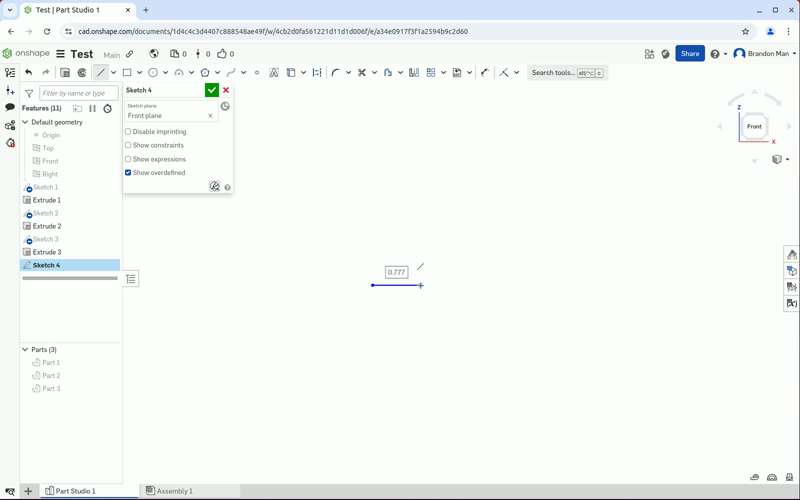
scroll(-6)
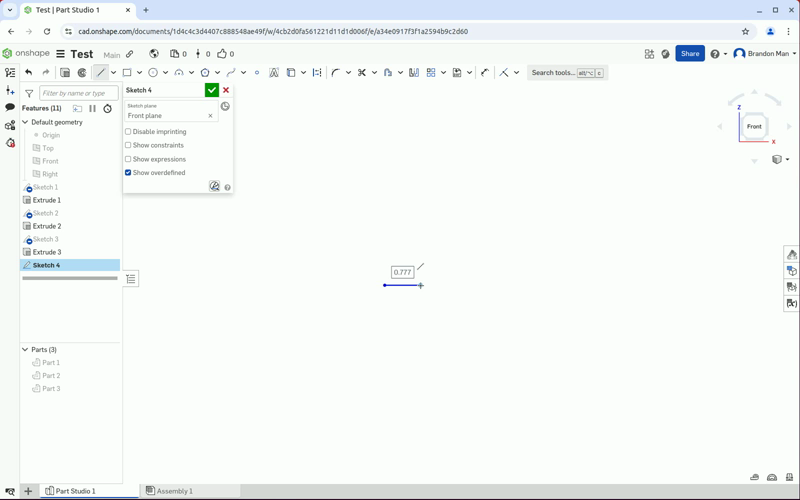
scroll(-6)
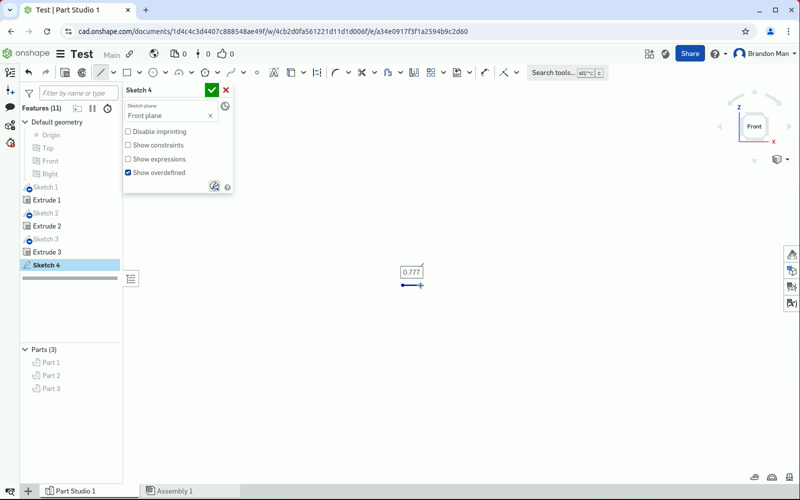
scroll(-6)
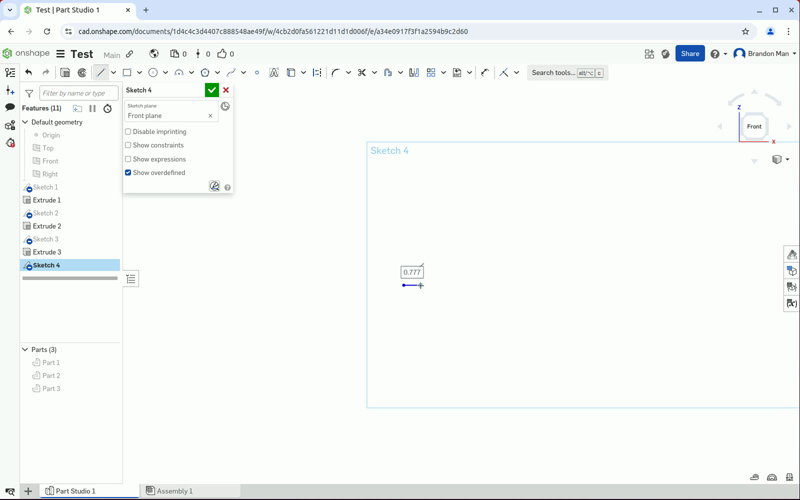
scroll(-6)
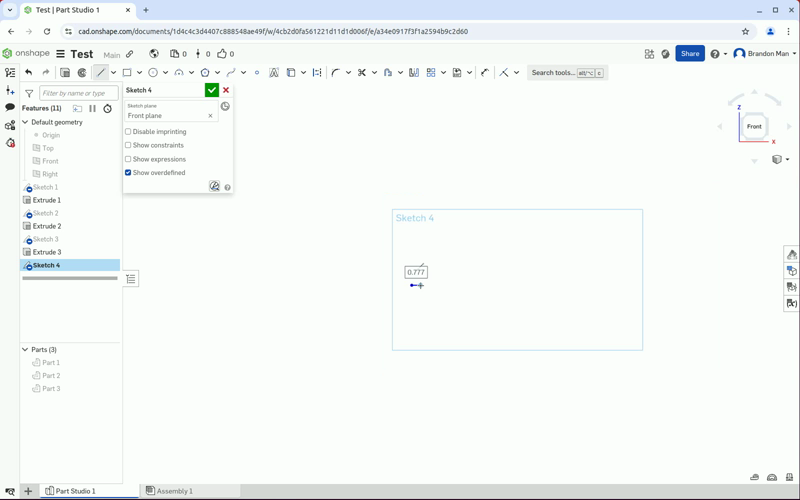
scroll(-6)
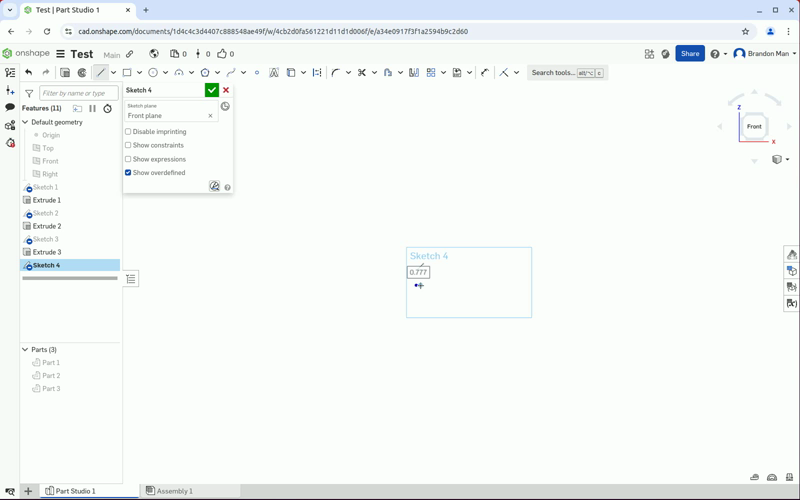
key_up(shift)
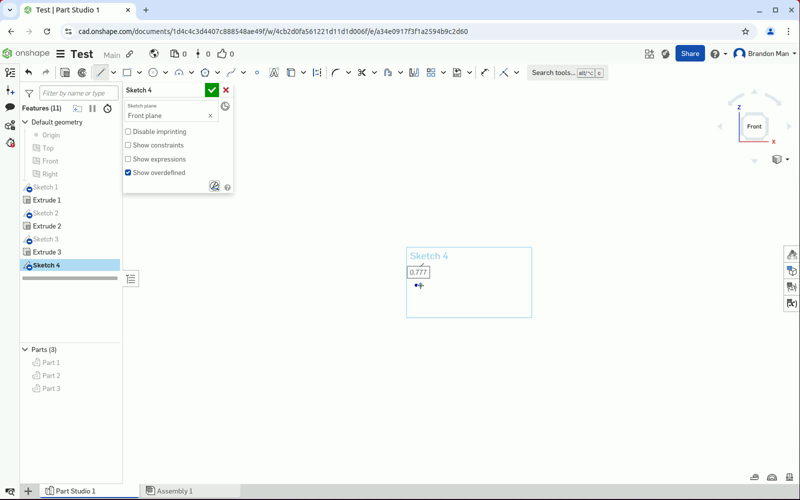
key_down(shift)
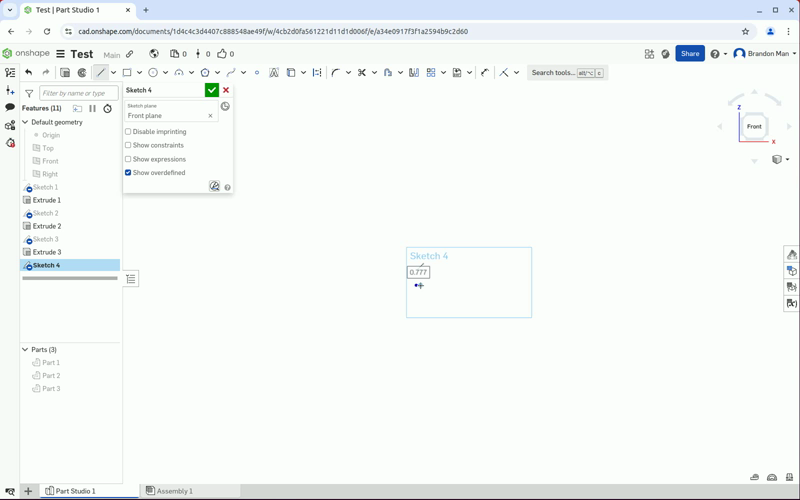
mouse_move(450, 285)
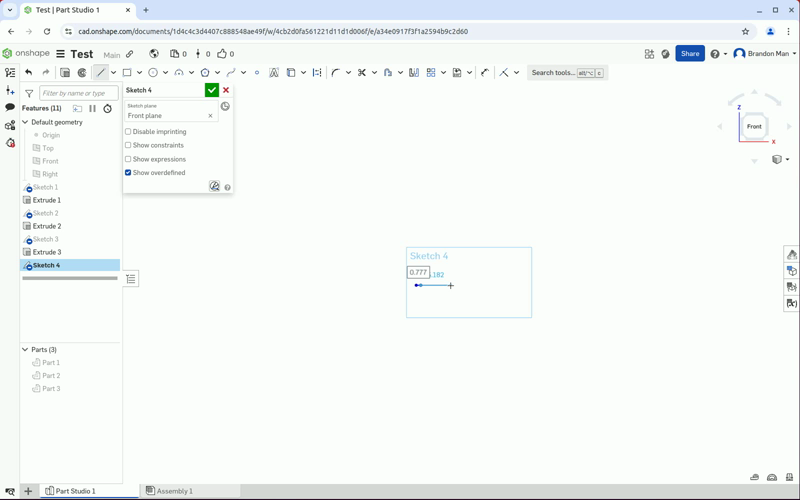
mouse_move(420, 284)
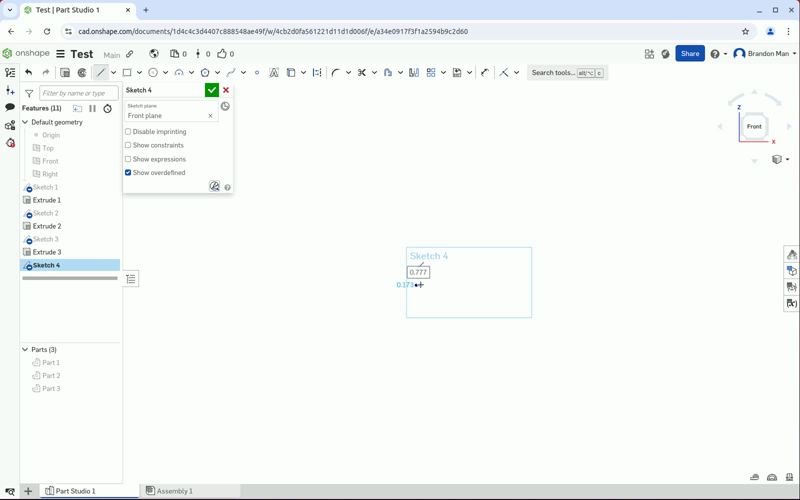
scroll(6)
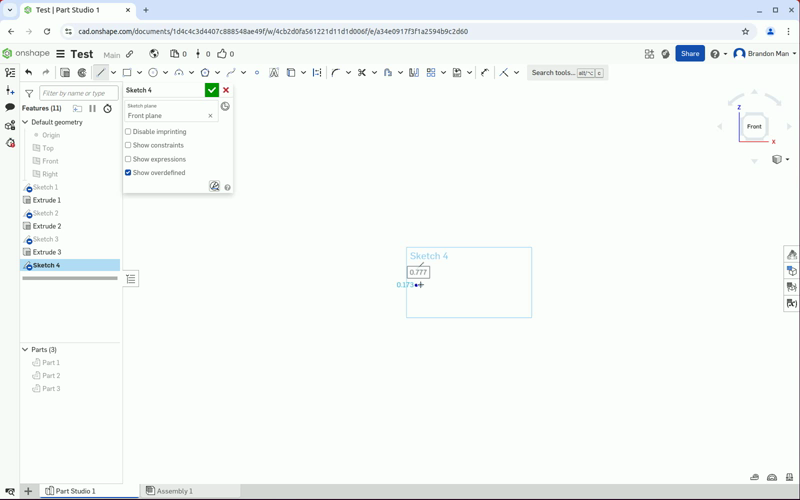
scroll(6)
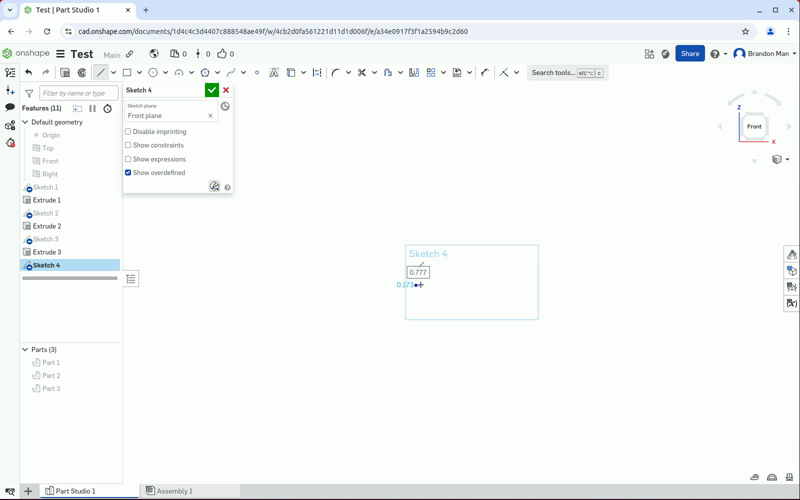
scroll(6)
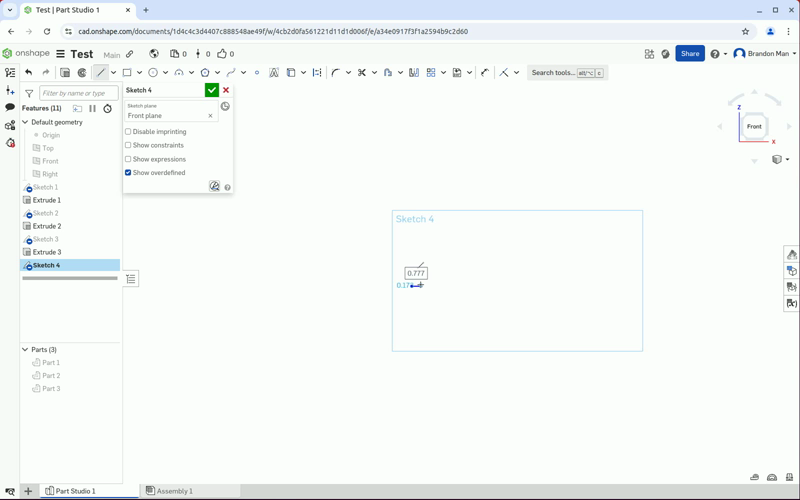
scroll(6)
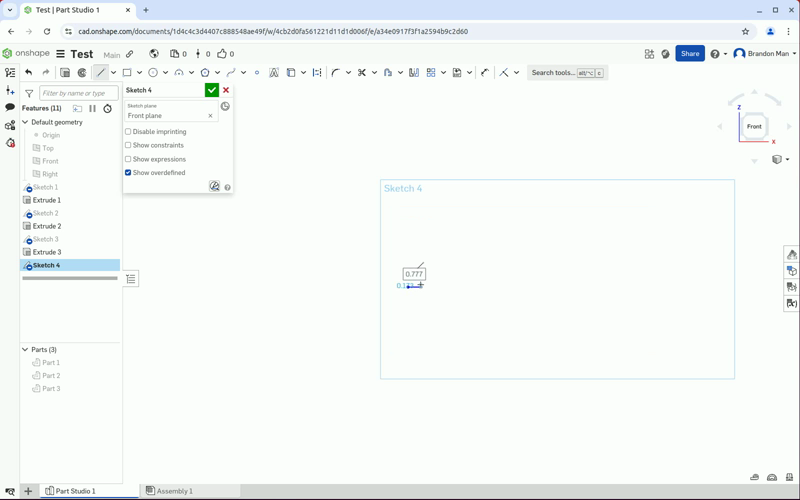
scroll(6)
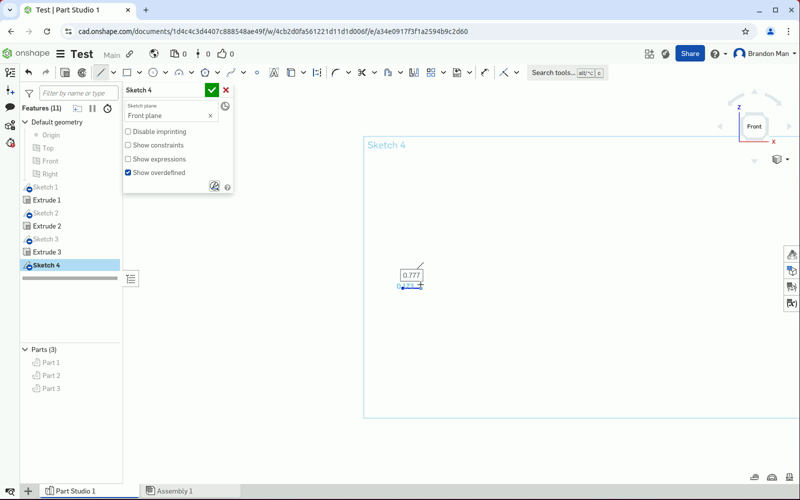
scroll(6)
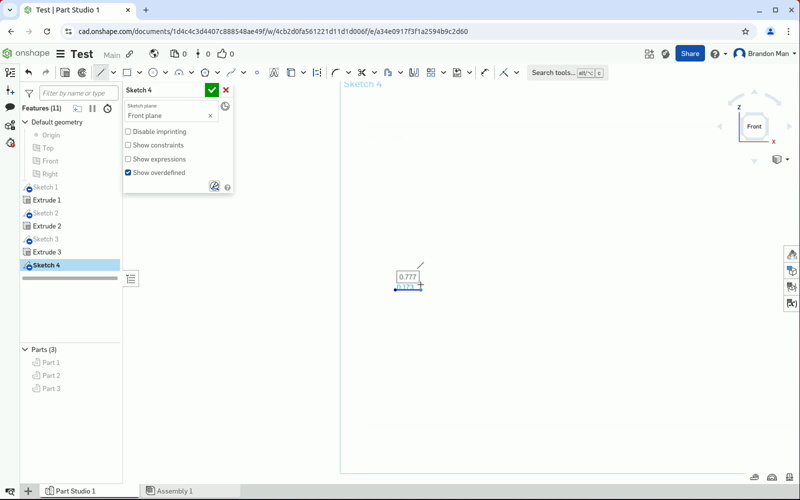
scroll(6)
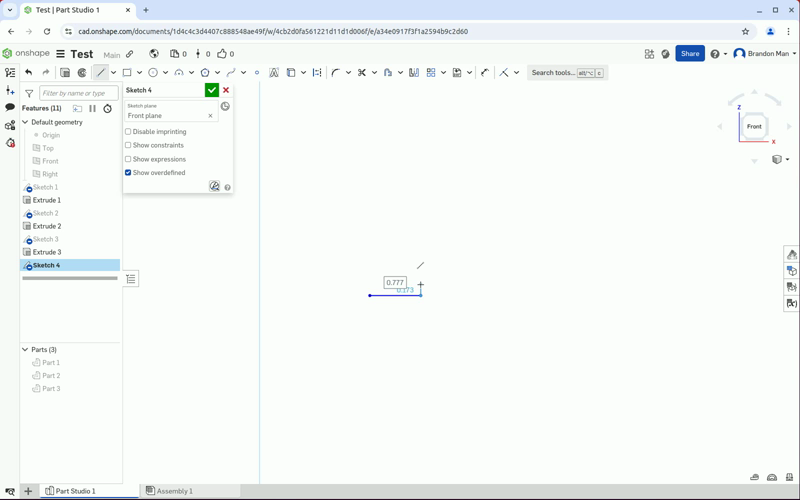
click(420, 284)
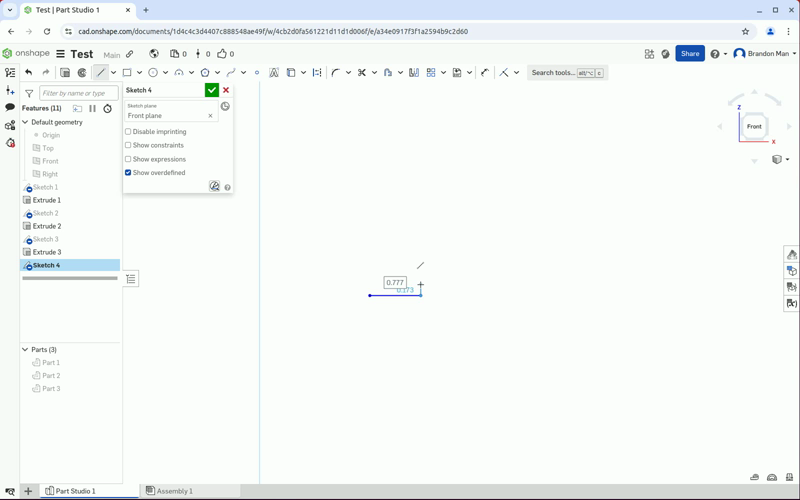
scroll(-6)
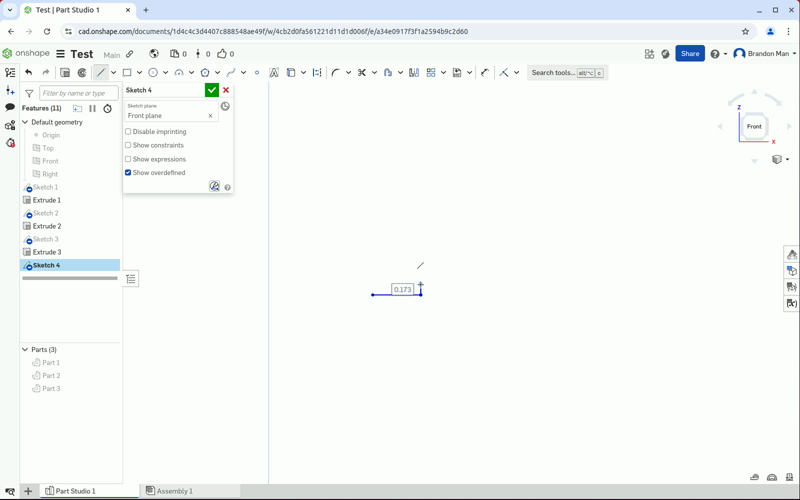
scroll(-6)
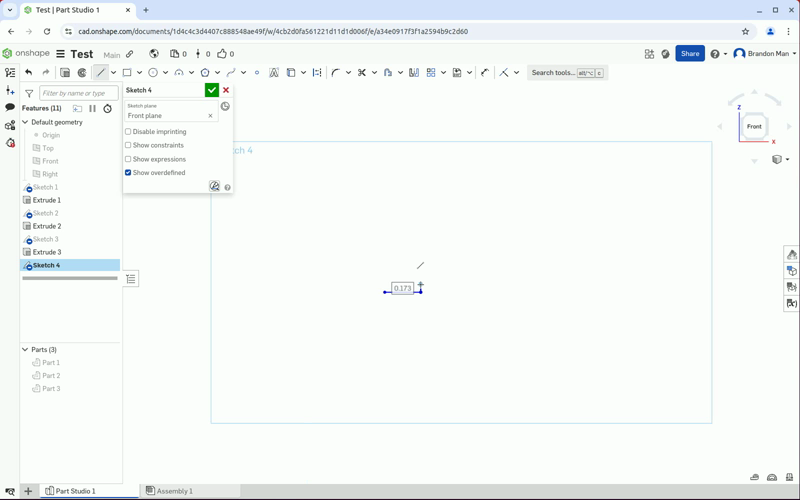
scroll(-6)
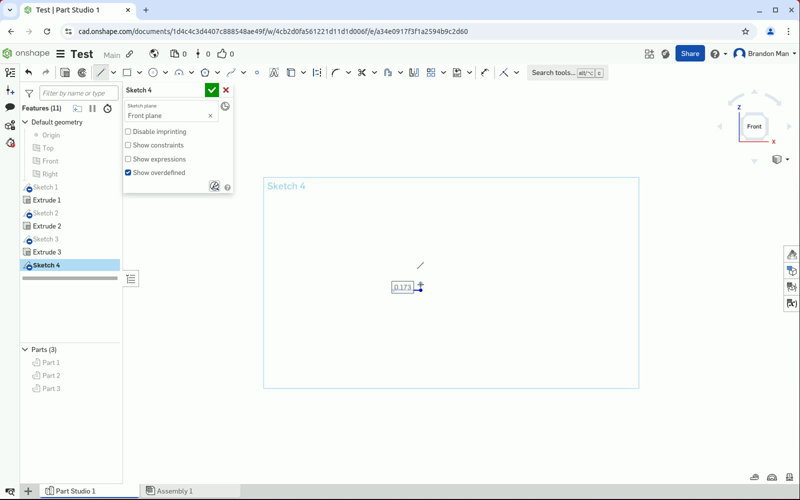
scroll(-6)
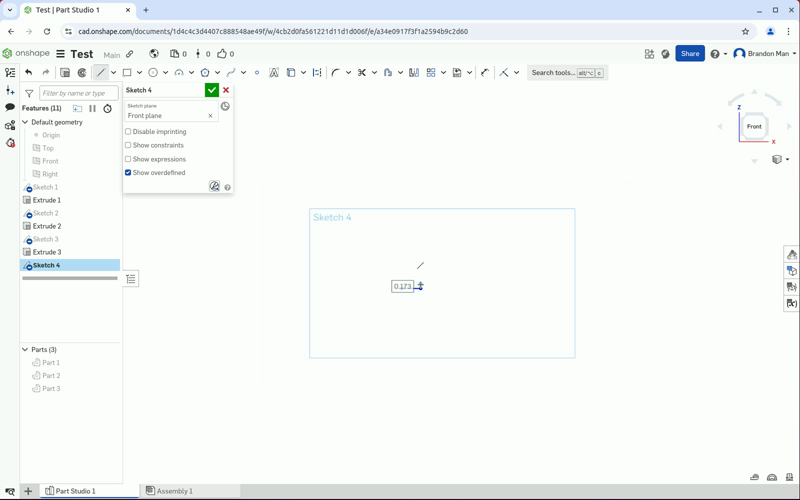
scroll(-6)
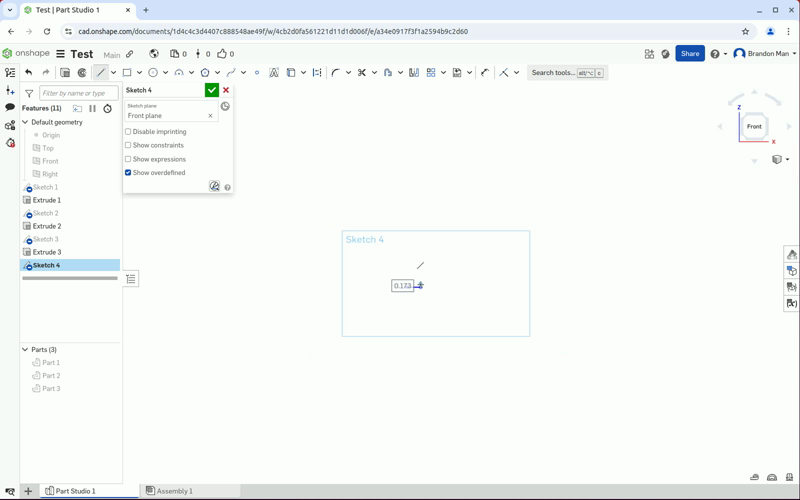
scroll(-6)
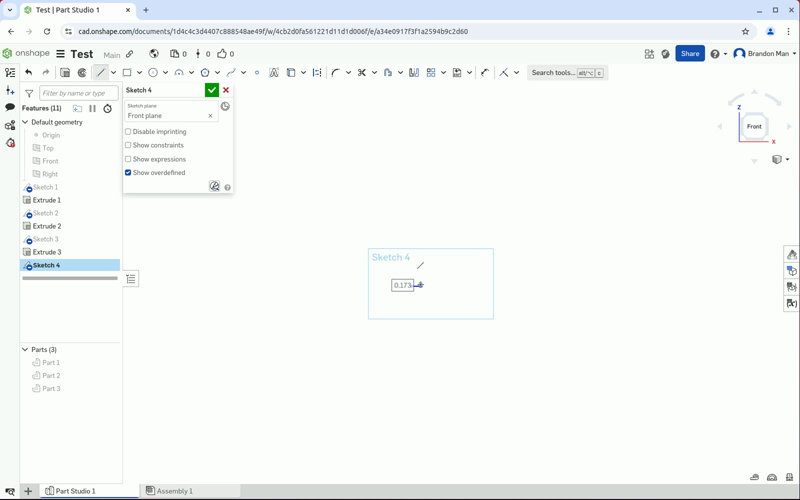
scroll(-6)
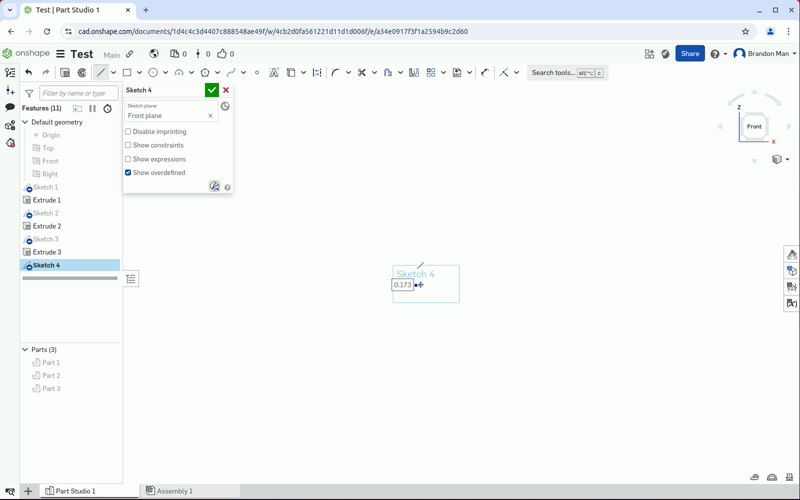
key_up(shift)
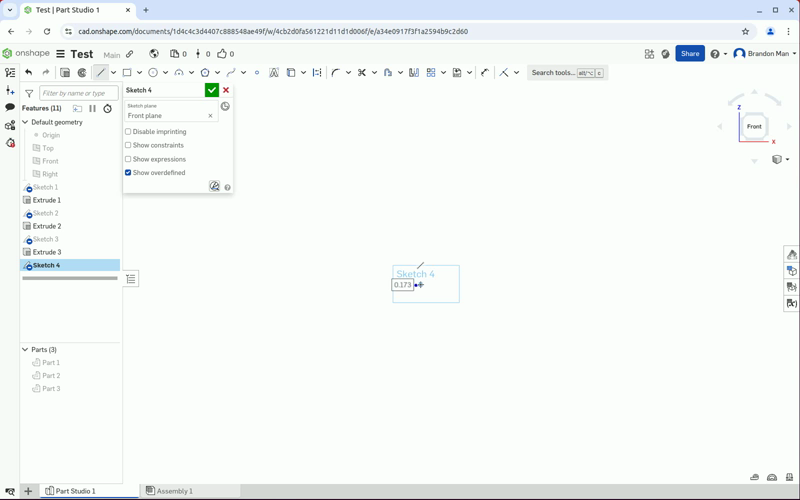
key_down(shift)
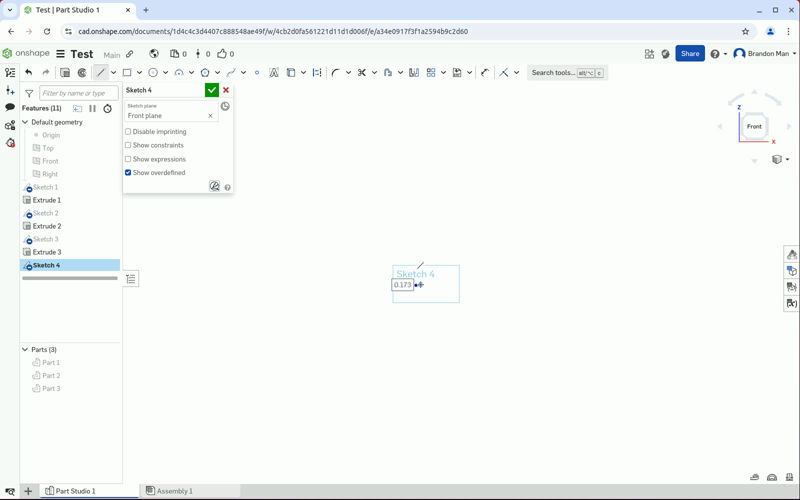
mouse_move(450, 284)
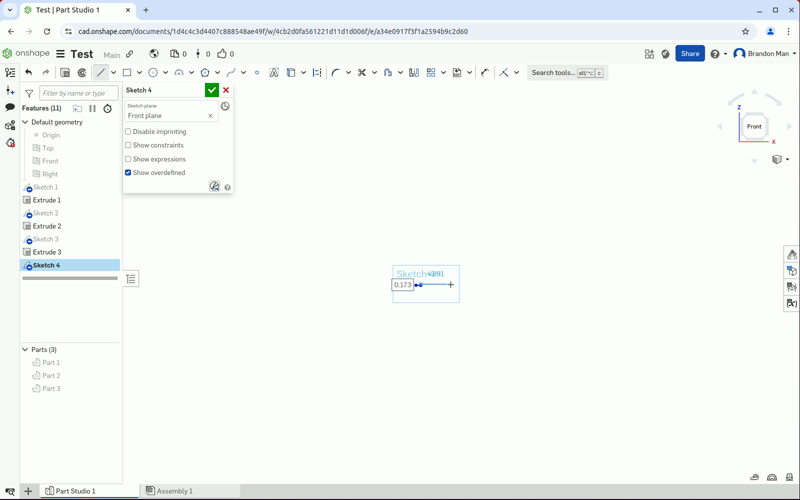
mouse_move(417, 284)
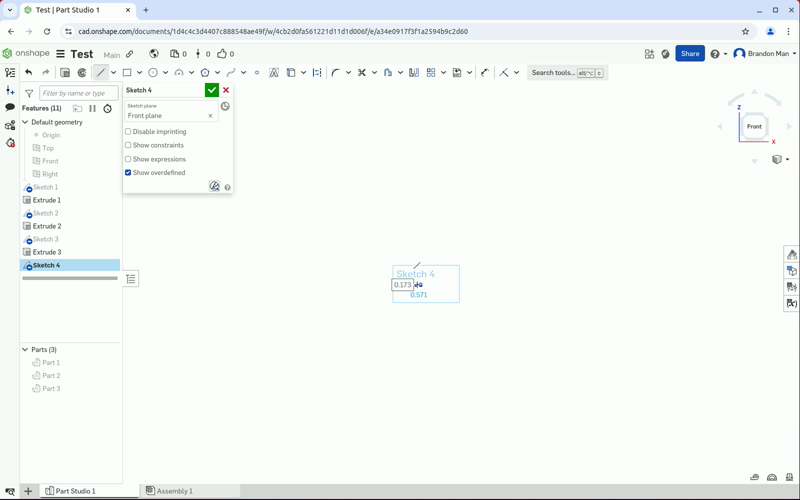
scroll(6)
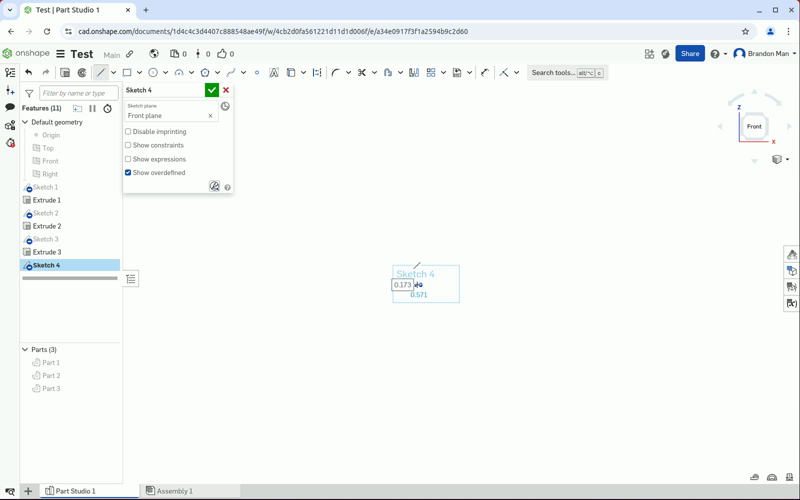
scroll(6)
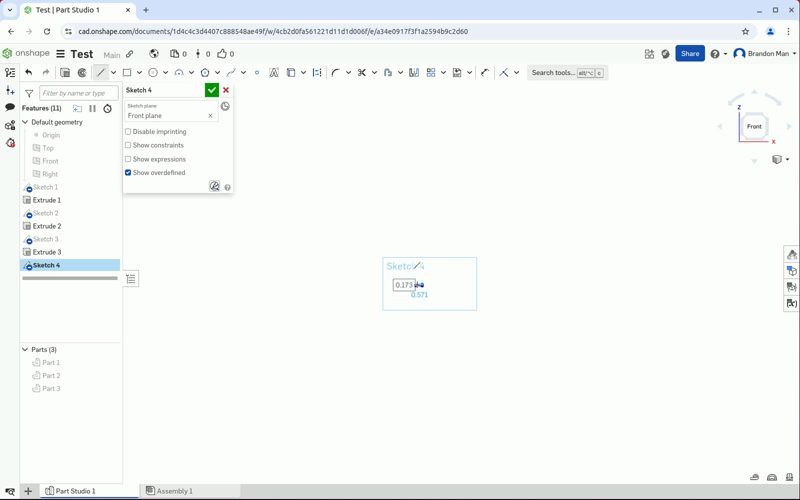
scroll(6)
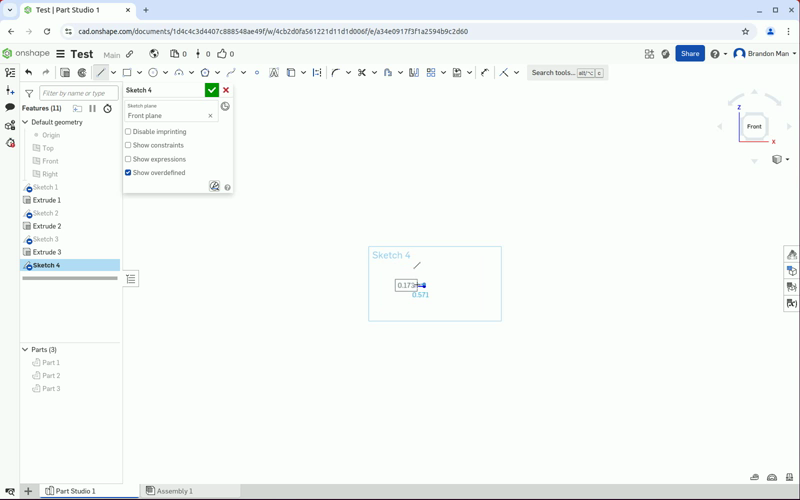
scroll(6)
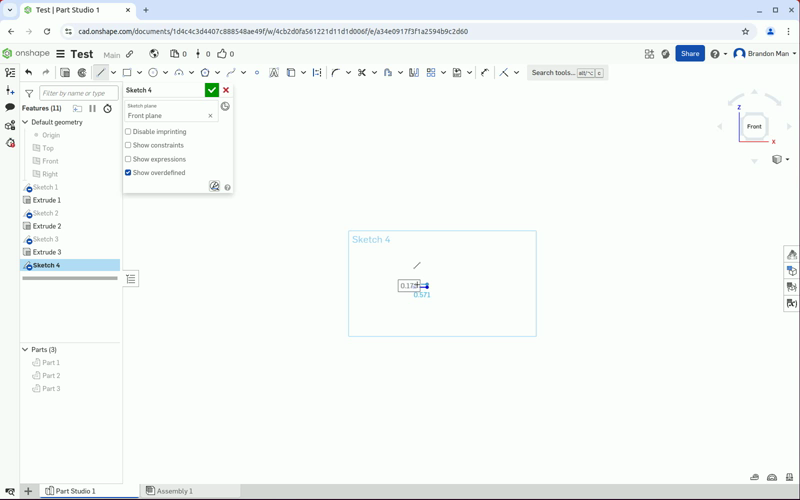
scroll(6)
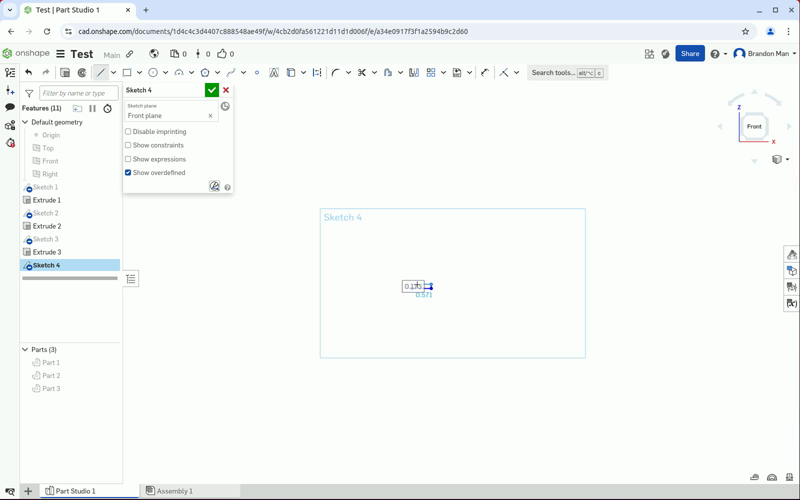
scroll(6)
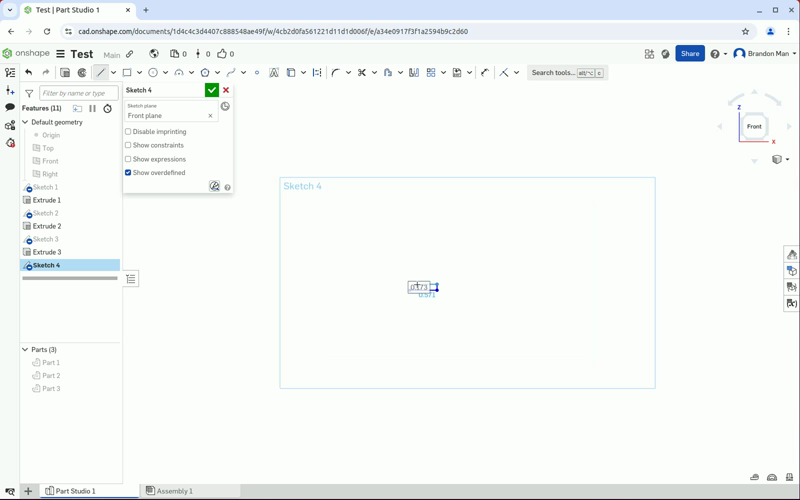
scroll(6)
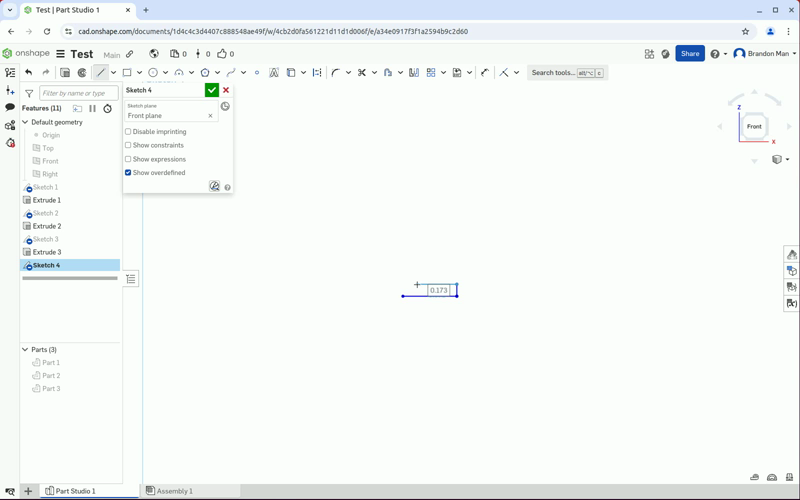
click(417, 284)
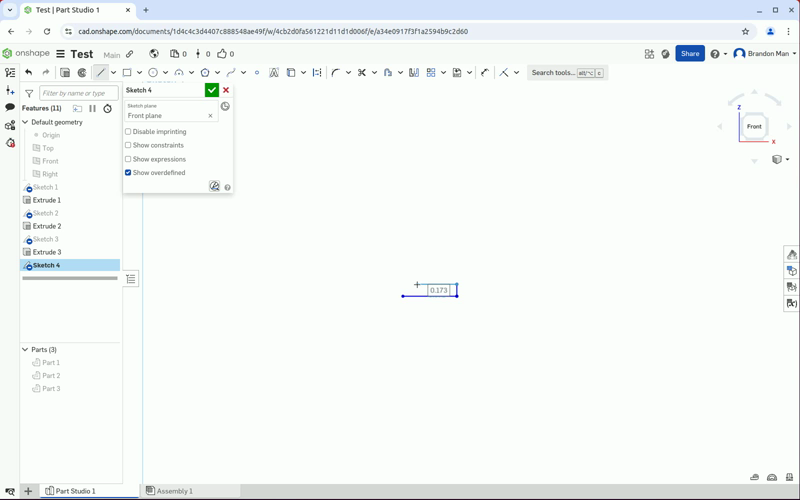
scroll(-6)
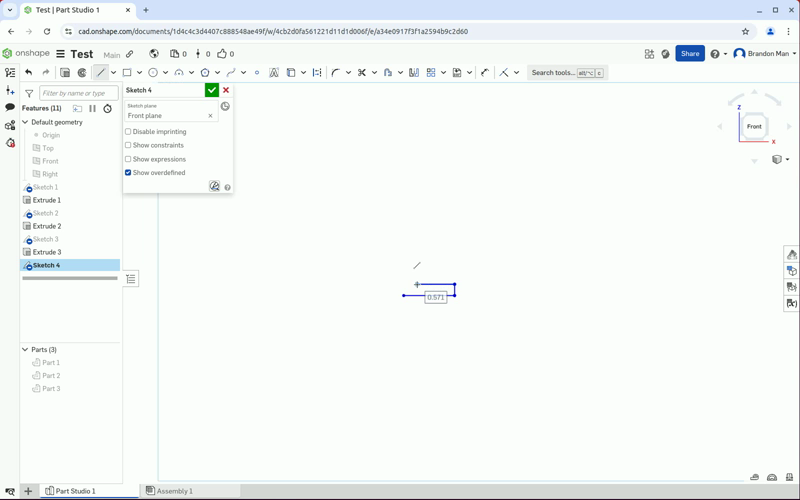
scroll(-6)
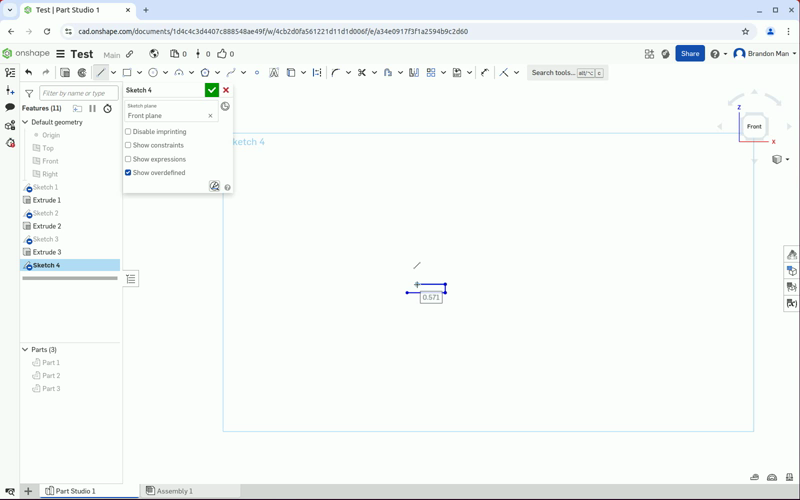
scroll(-6)
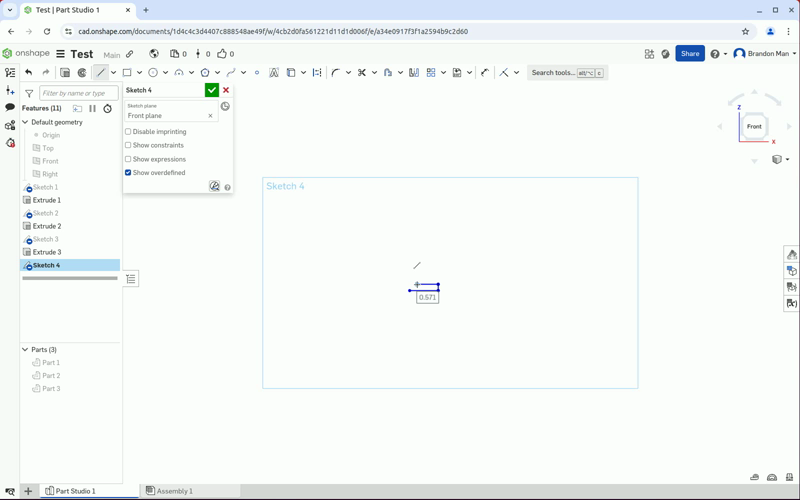
scroll(-6)
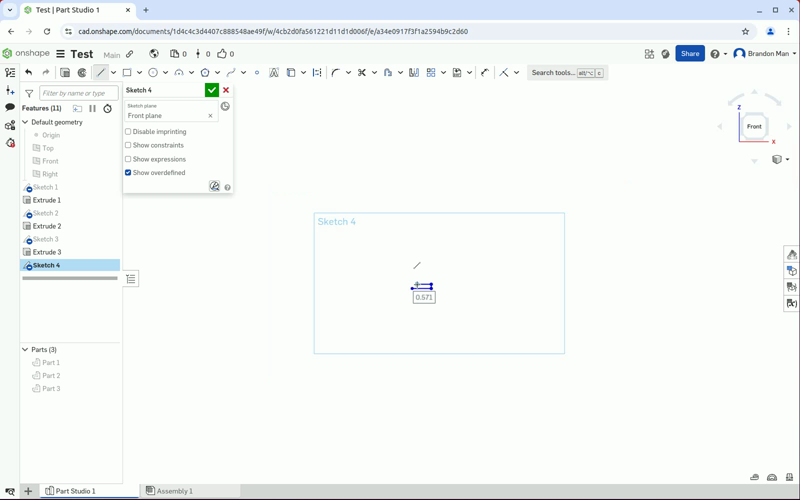
scroll(-6)
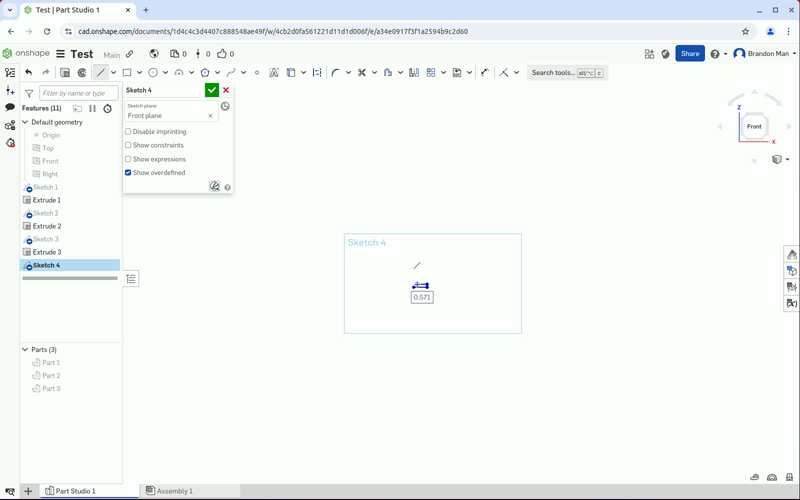
scroll(-6)
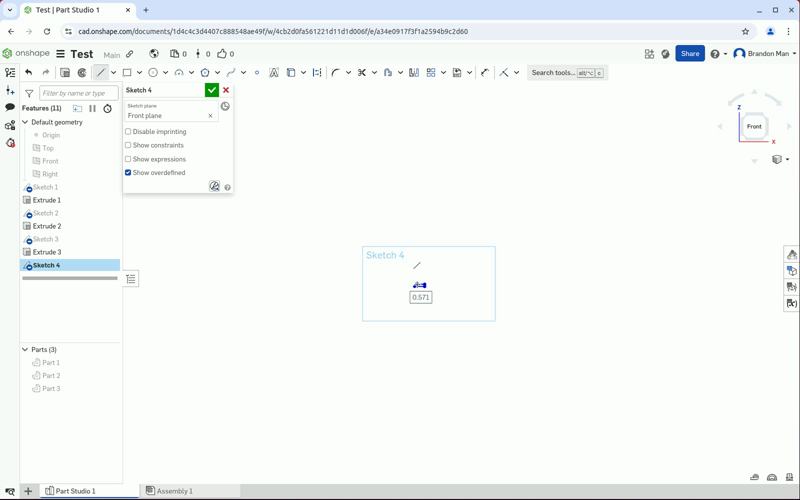
scroll(-6)
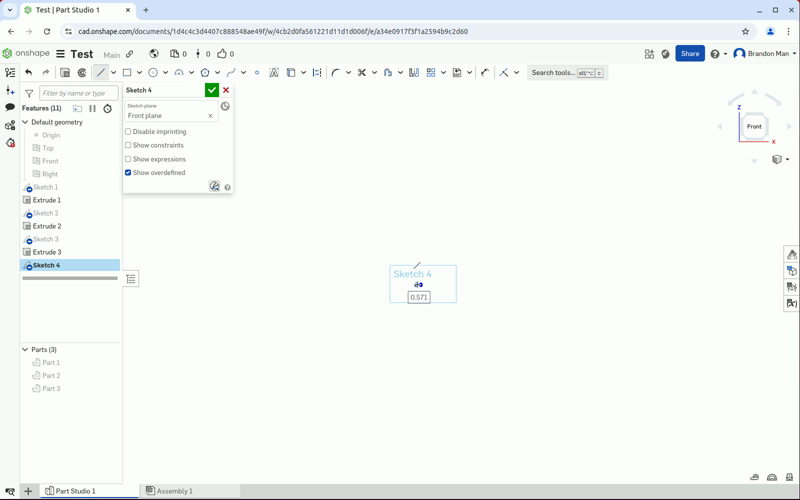
key_up(shift)
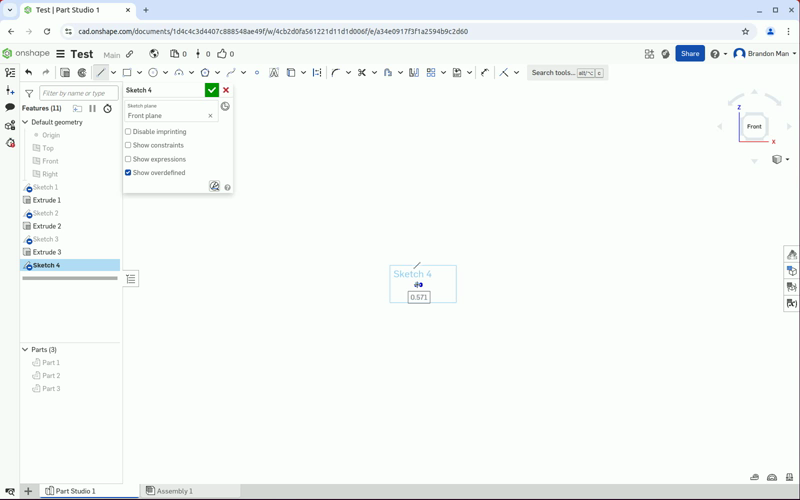
key_down(shift)
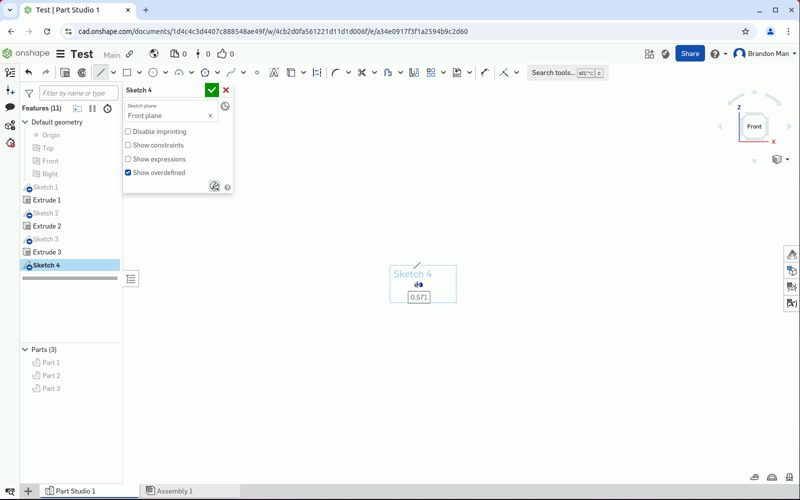
mouse_move(447, 284)
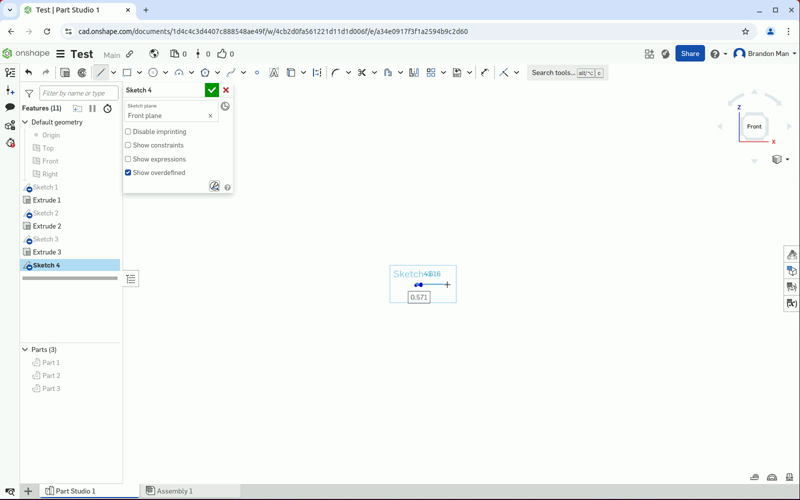
mouse_move(417, 282)
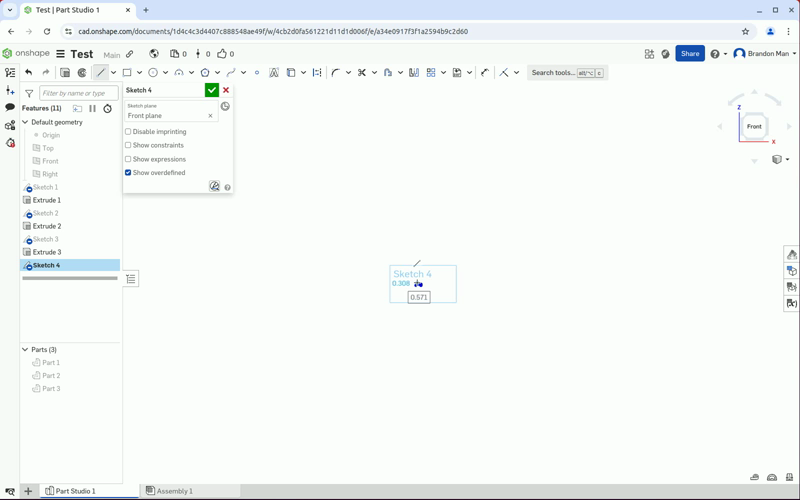
scroll(6)
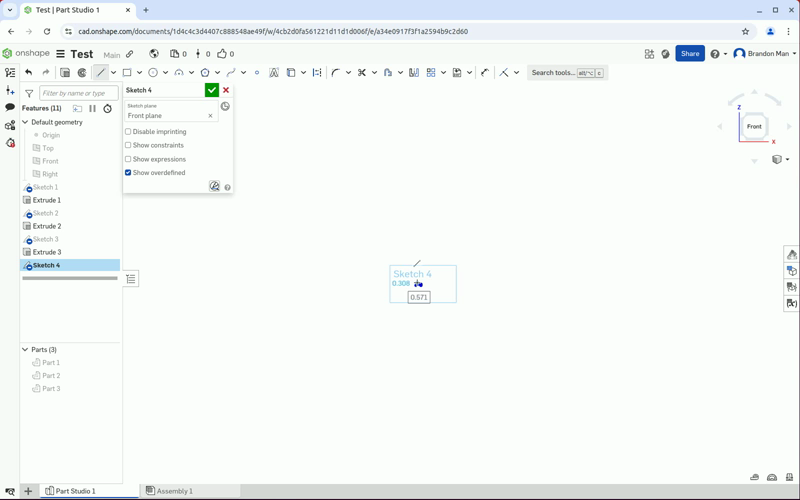
scroll(6)
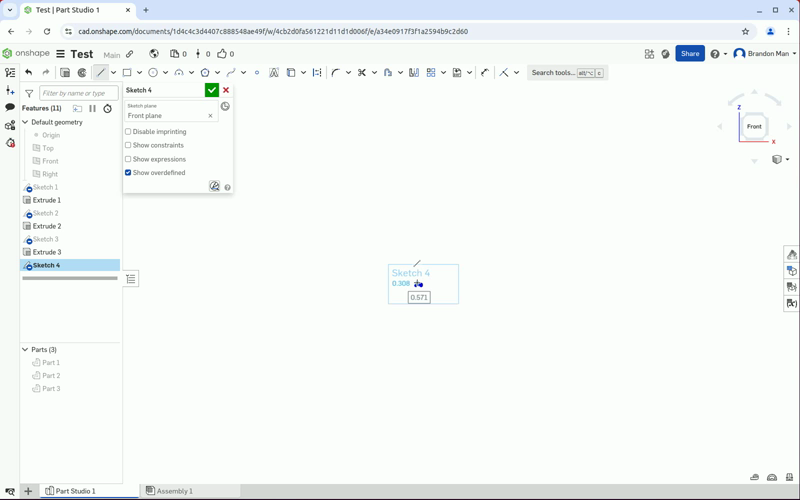
scroll(6)
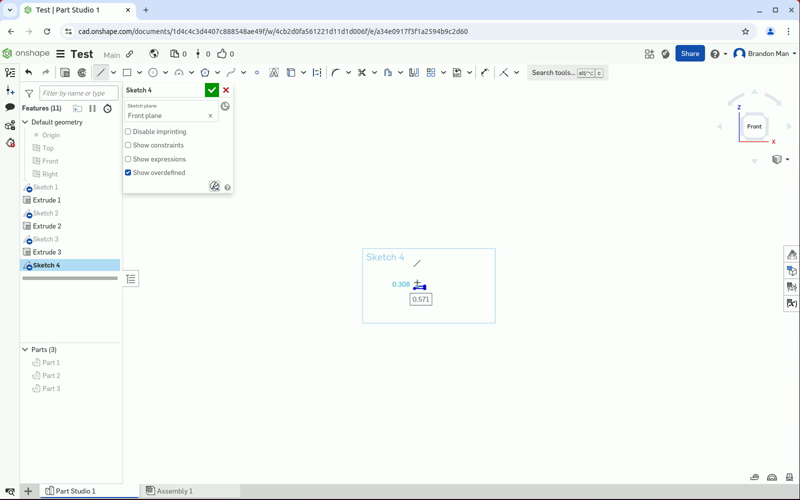
scroll(6)
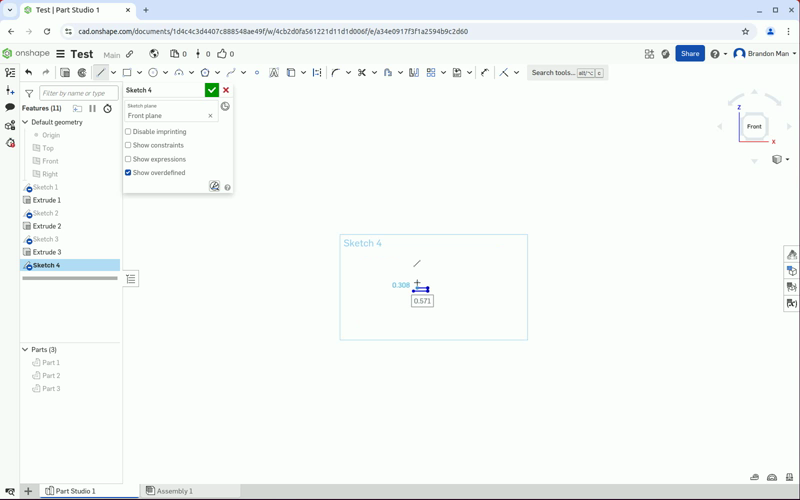
scroll(6)
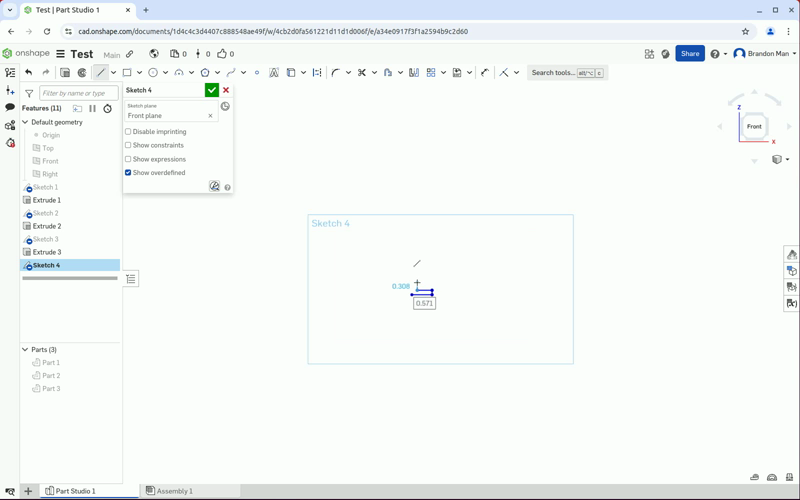
scroll(6)
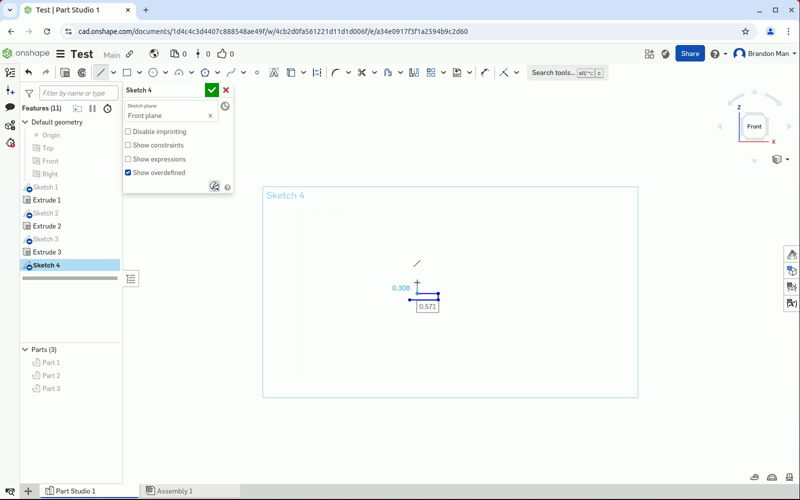
scroll(6)
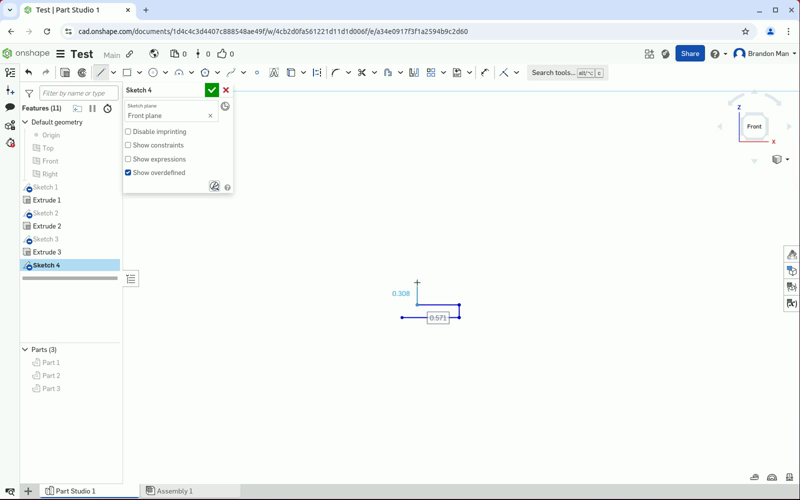
click(417, 282)
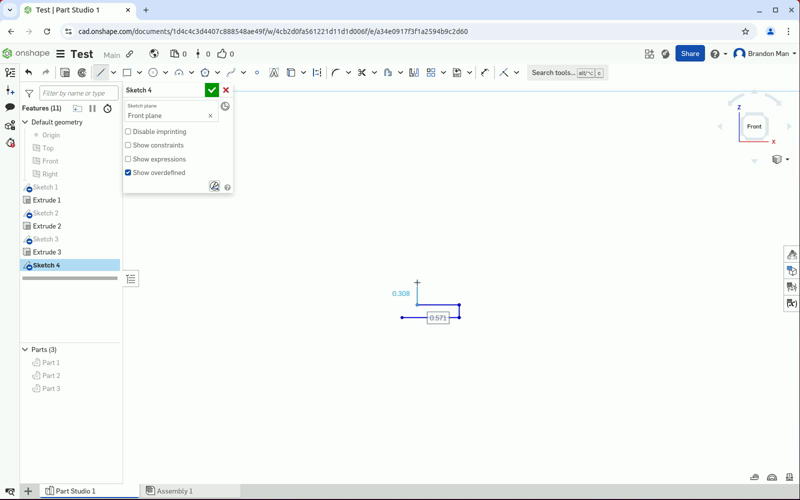
scroll(-6)
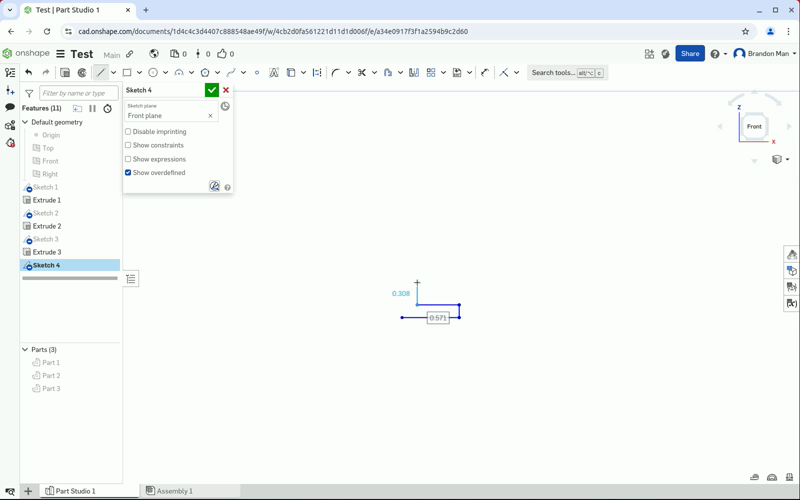
scroll(-6)
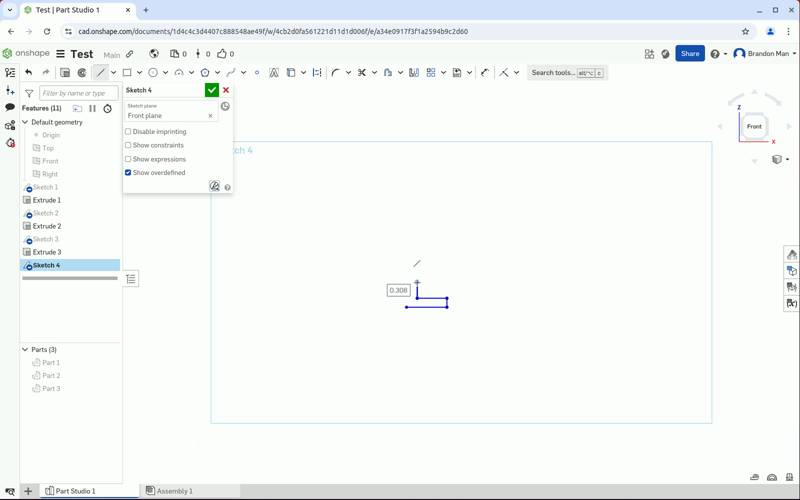
scroll(-6)
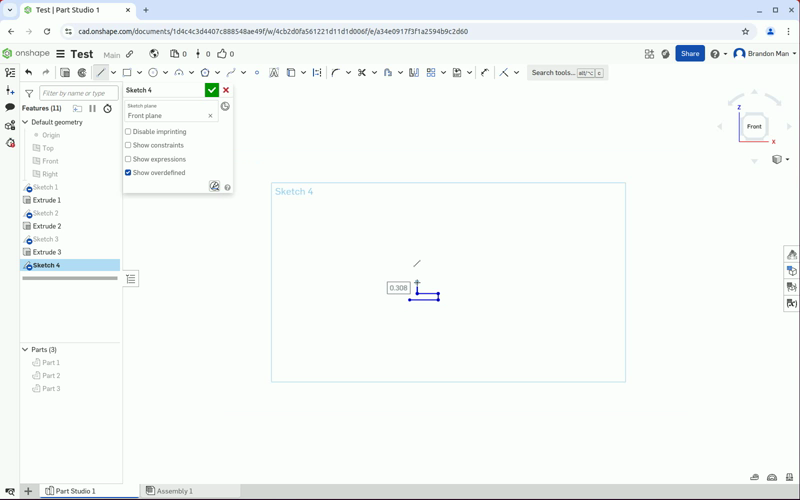
scroll(-6)
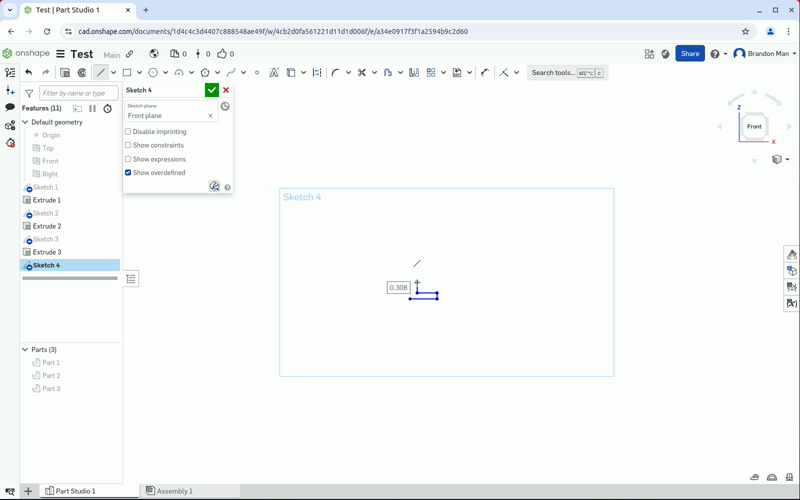
scroll(-6)
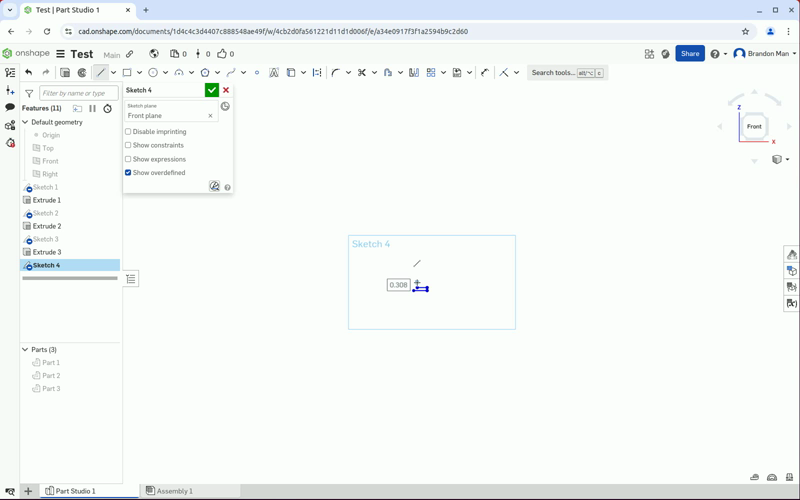
scroll(-6)
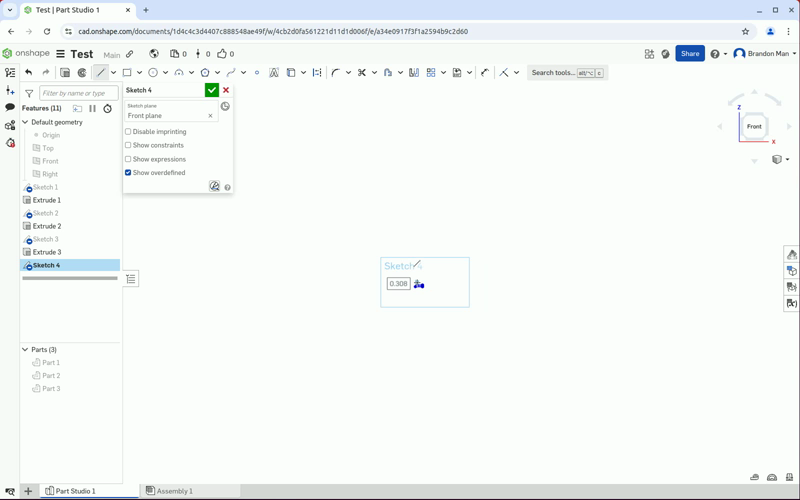
scroll(-6)
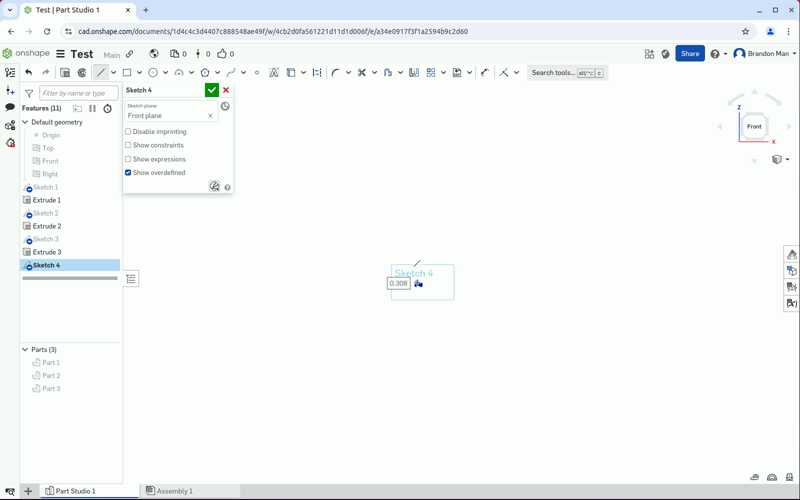
key_up(shift)
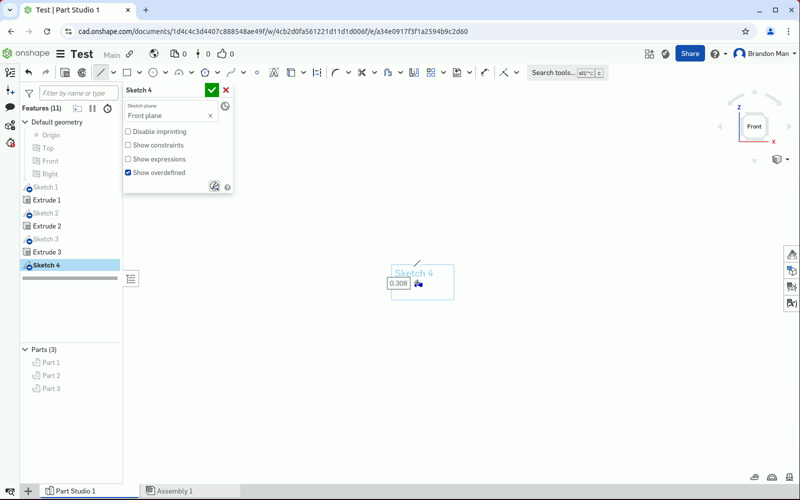
key_down(shift)
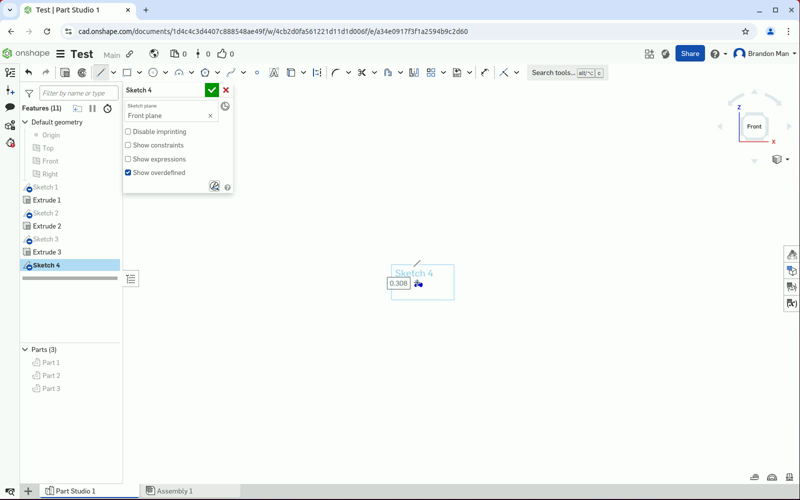
mouse_move(505, 282)
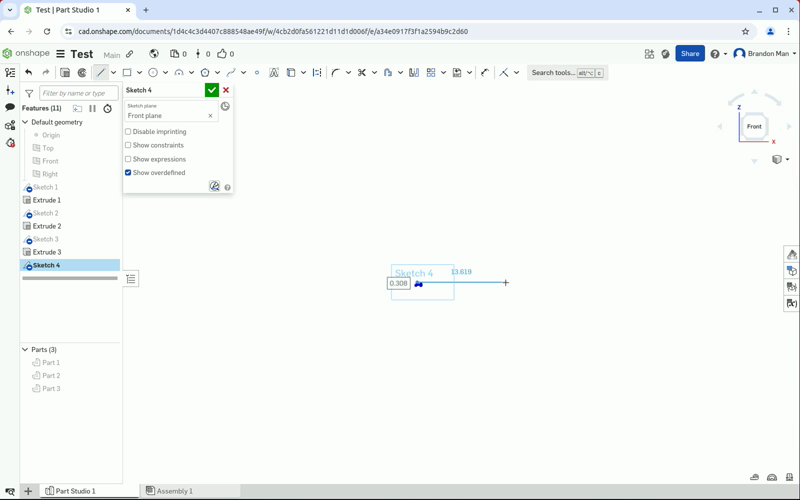
click(505, 282)
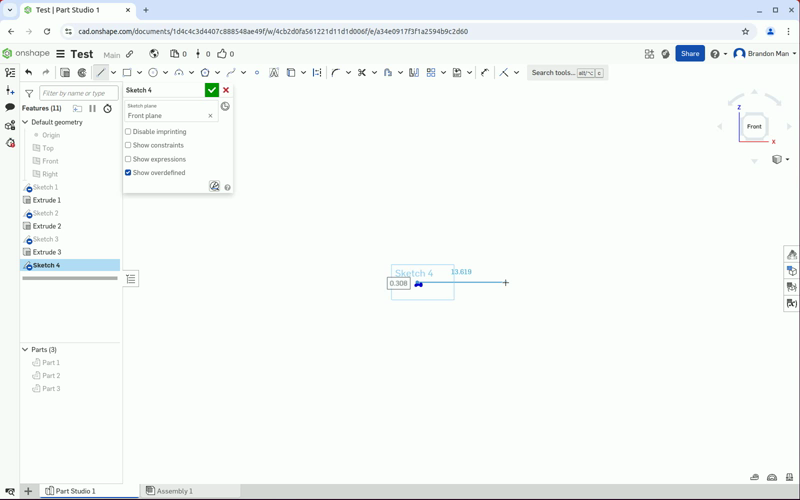
key_up(shift)
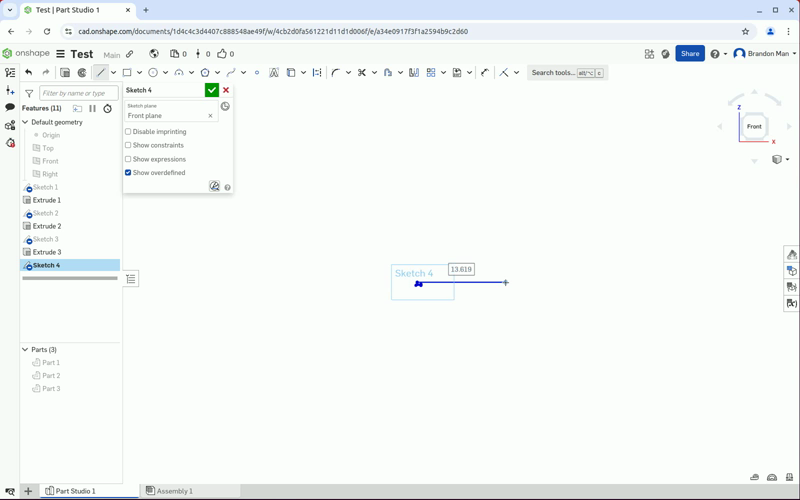
key_down(shift)
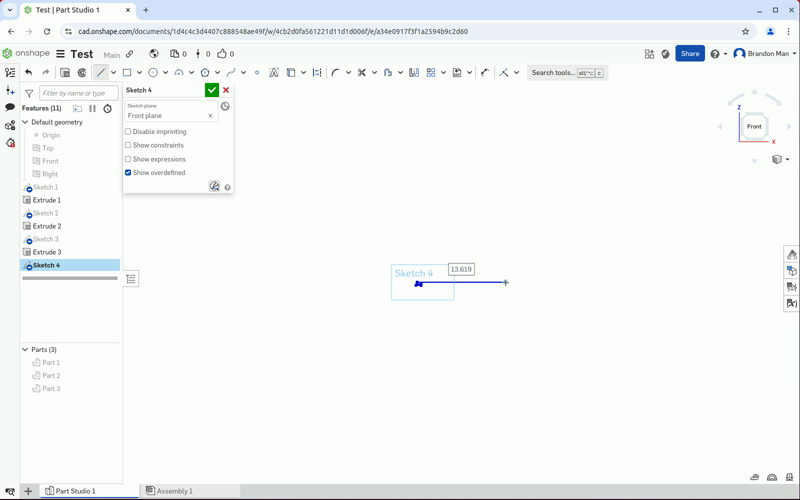
mouse_move(535, 282)
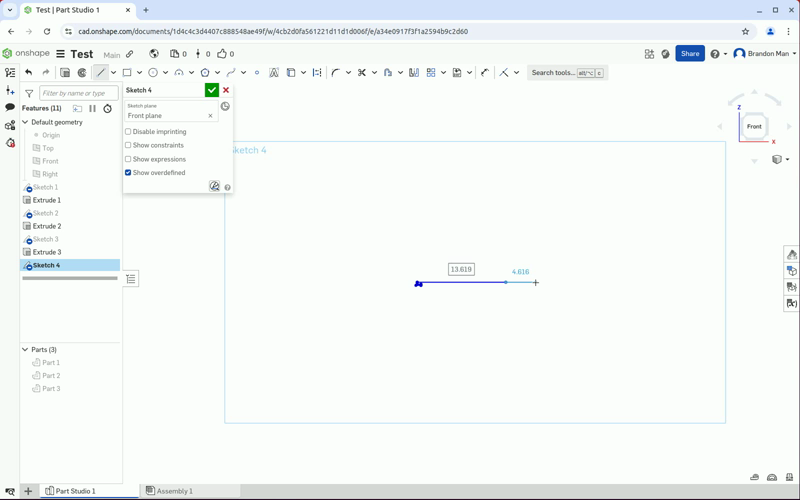
mouse_move(505, 284)
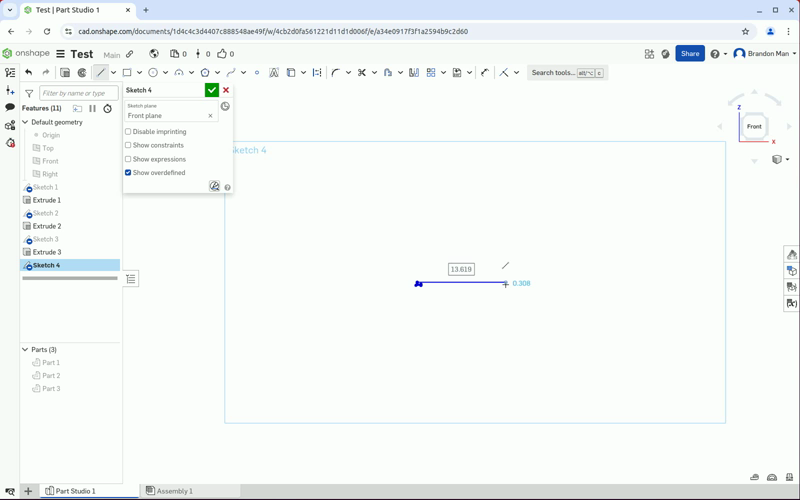
scroll(6)
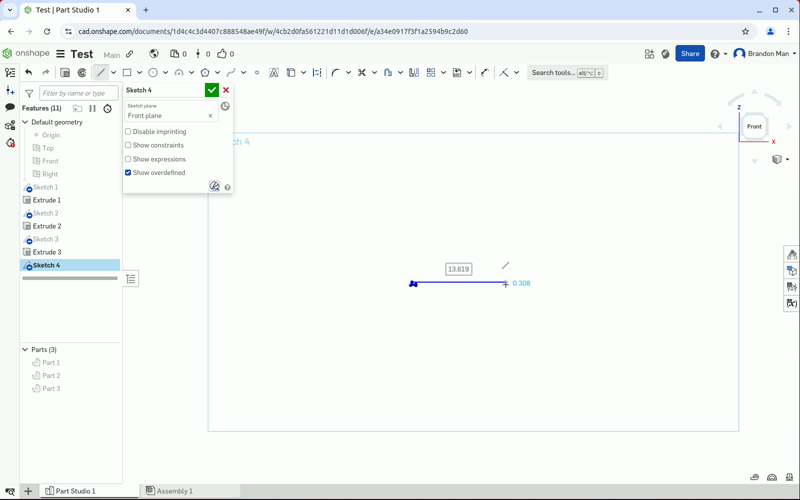
scroll(6)
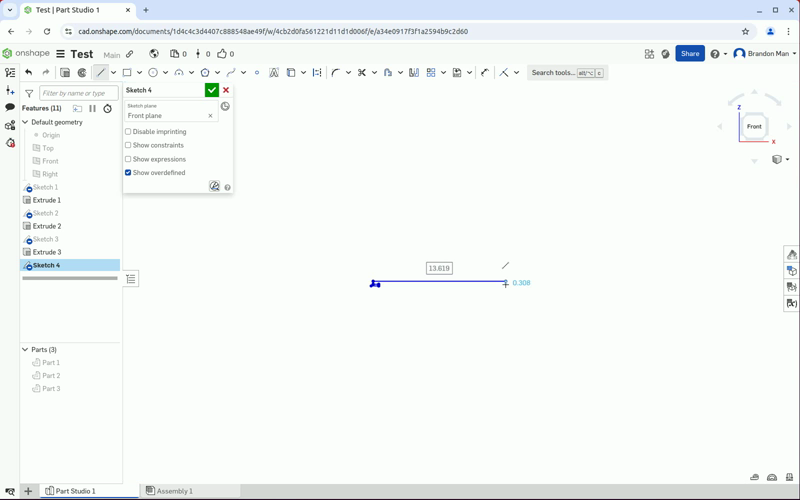
scroll(6)
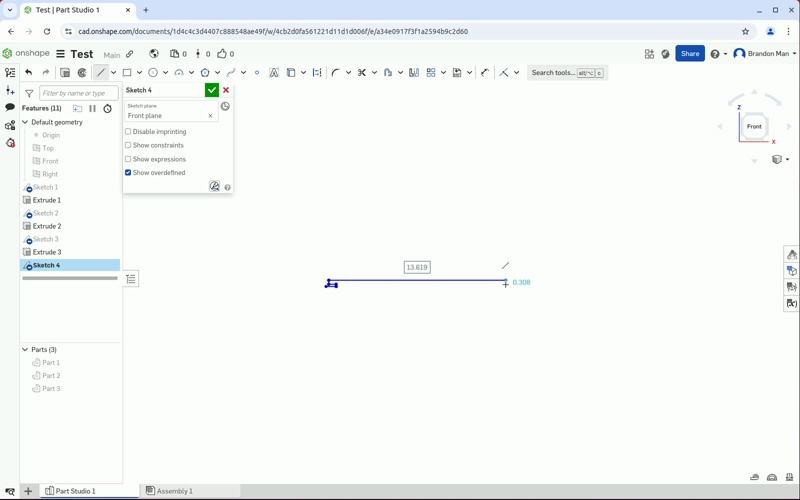
scroll(6)
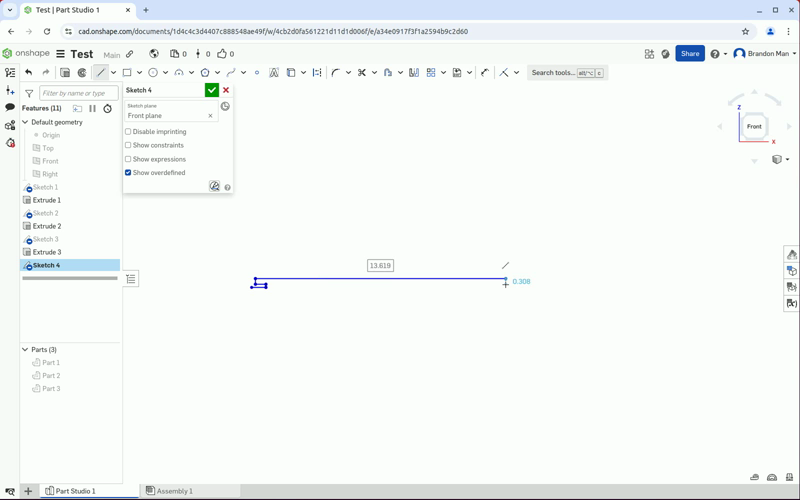
scroll(6)
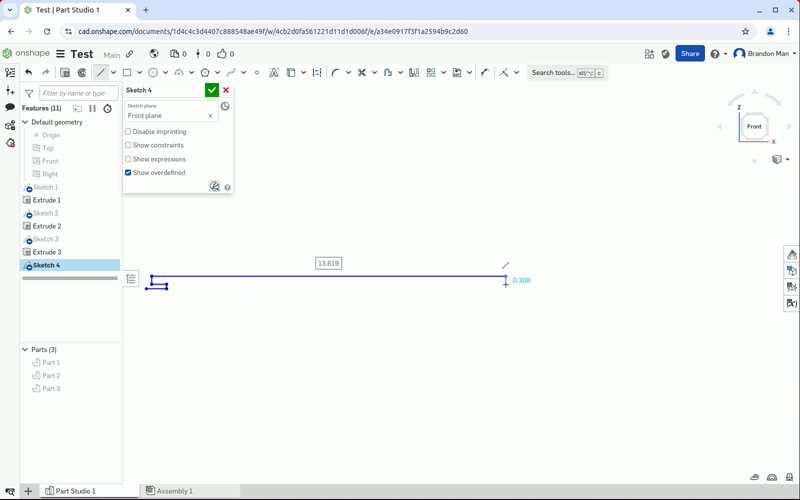
scroll(6)
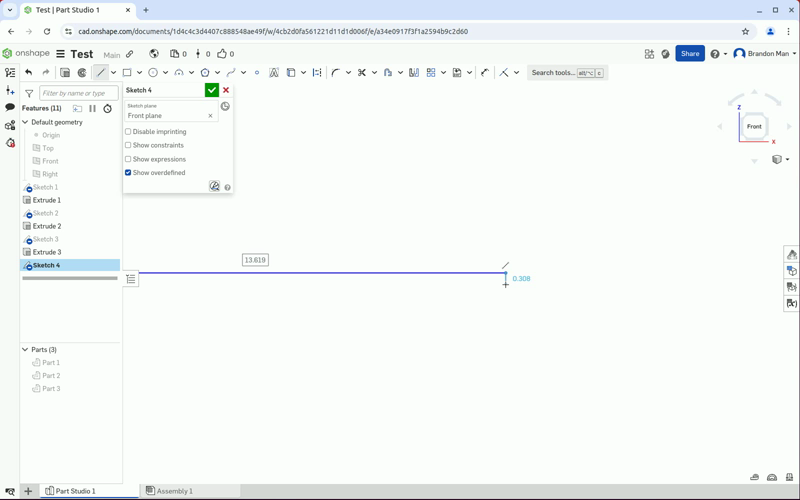
scroll(6)
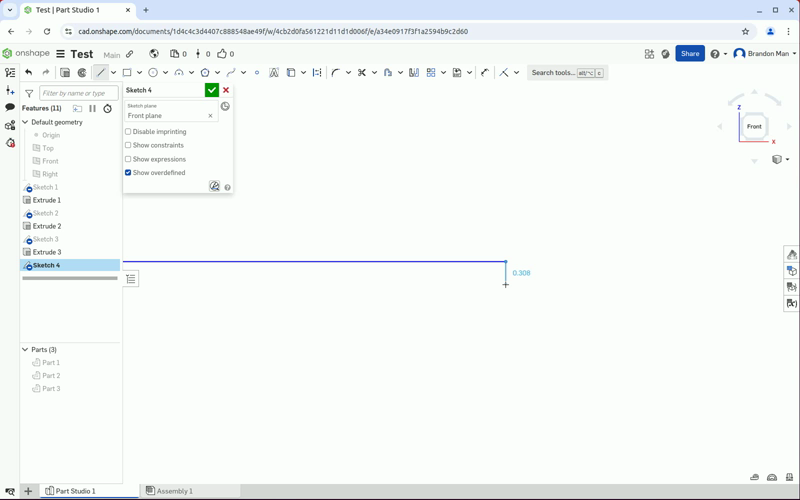
click(505, 284)
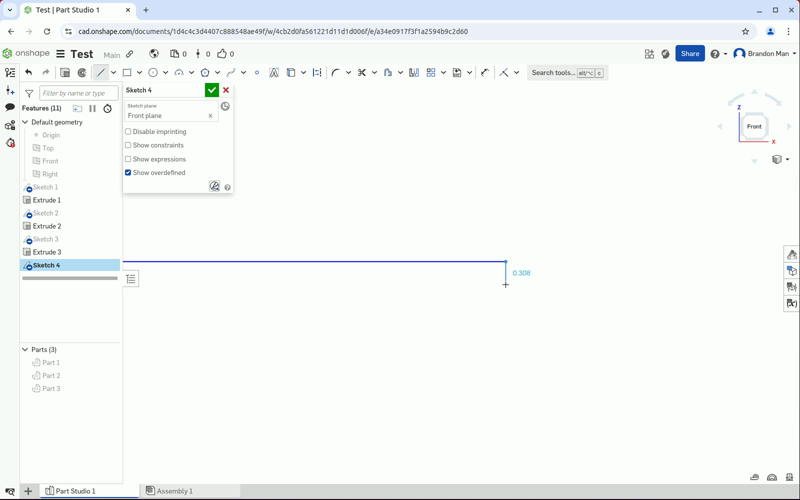
scroll(-6)
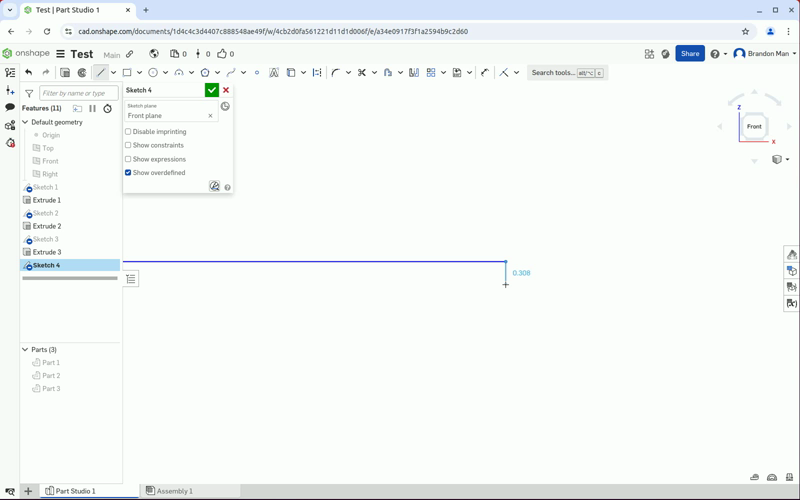
scroll(-6)
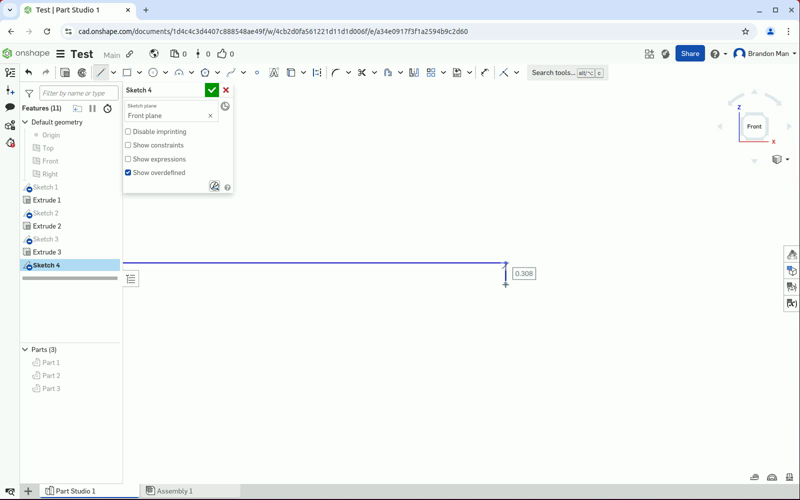
scroll(-6)
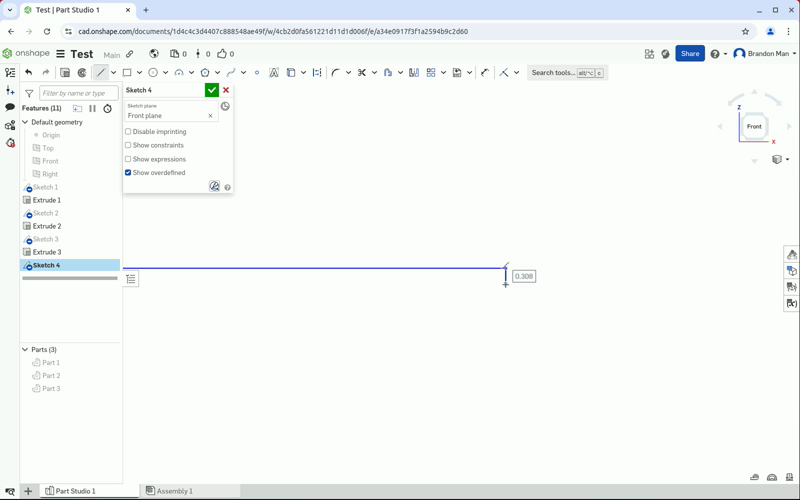
scroll(-6)
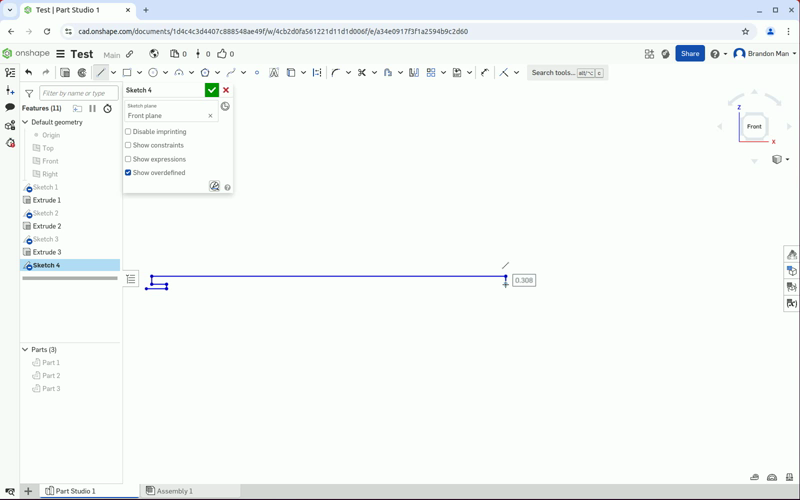
scroll(-6)
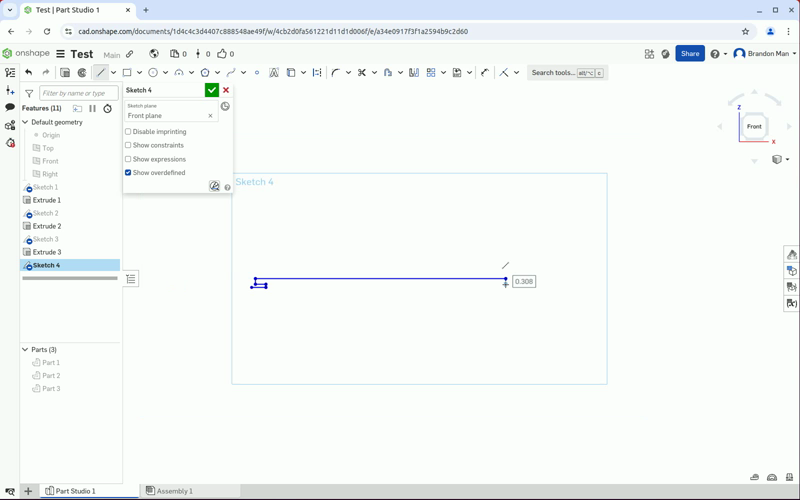
scroll(-6)
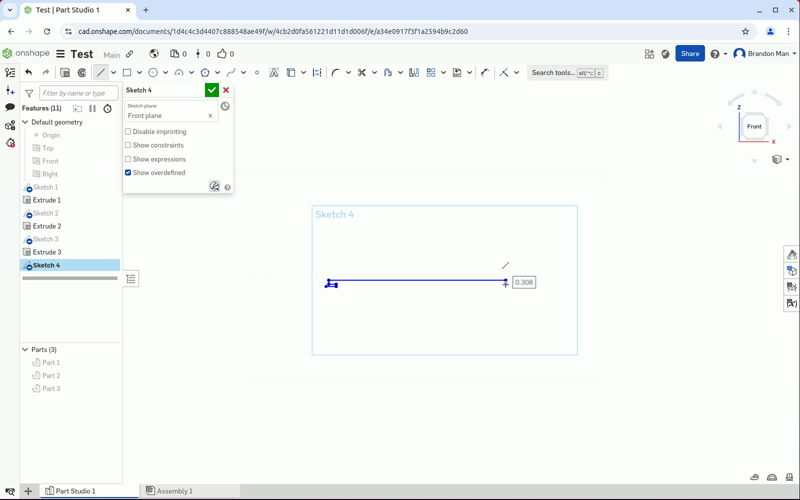
scroll(-6)
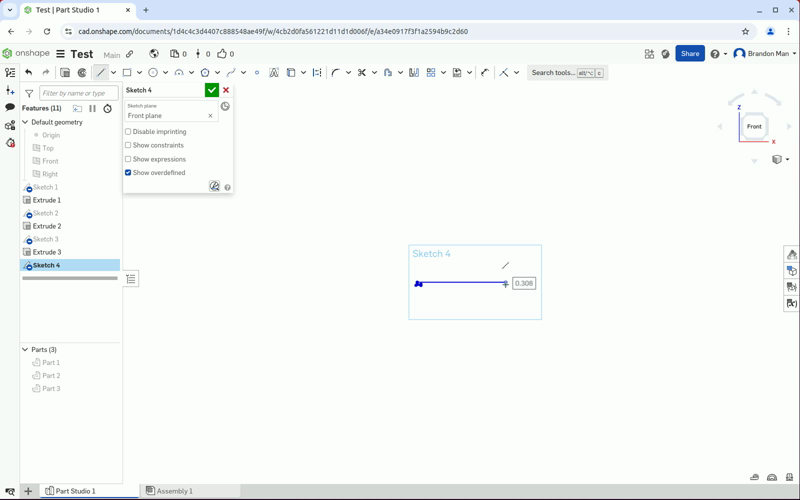
key_up(shift)
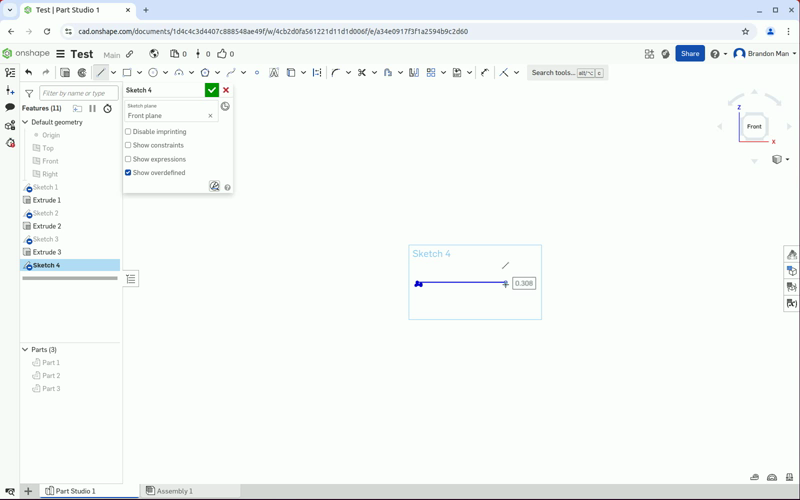
key_down(shift)
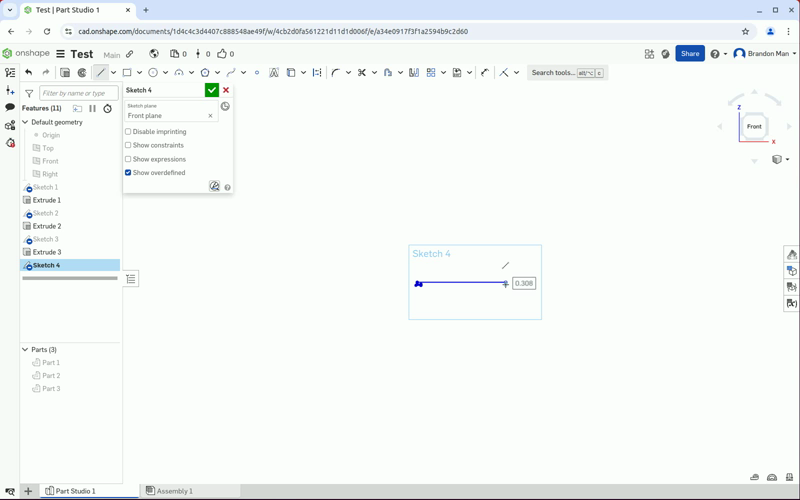
mouse_move(535, 284)
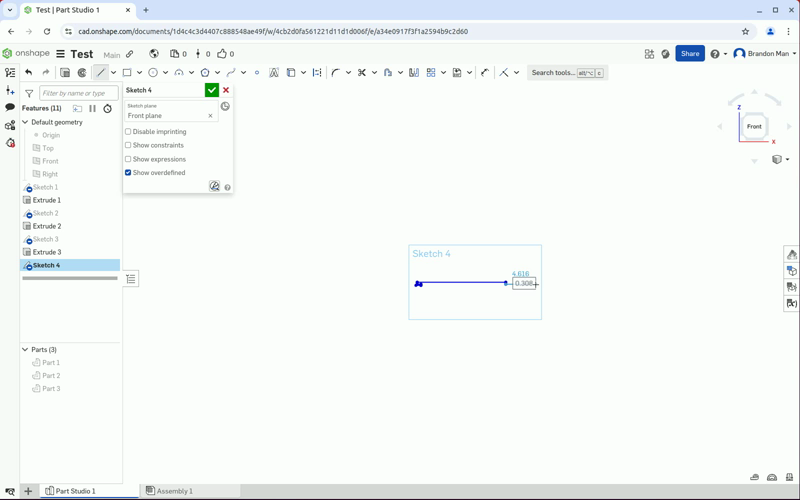
mouse_move(501, 284)
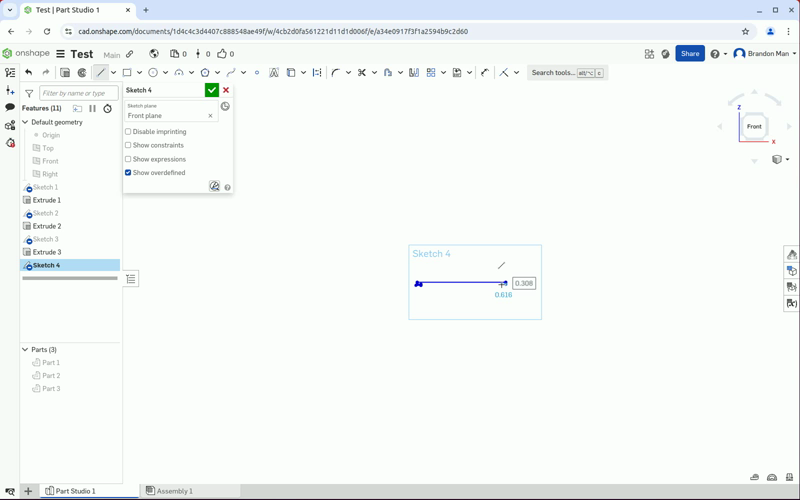
scroll(6)
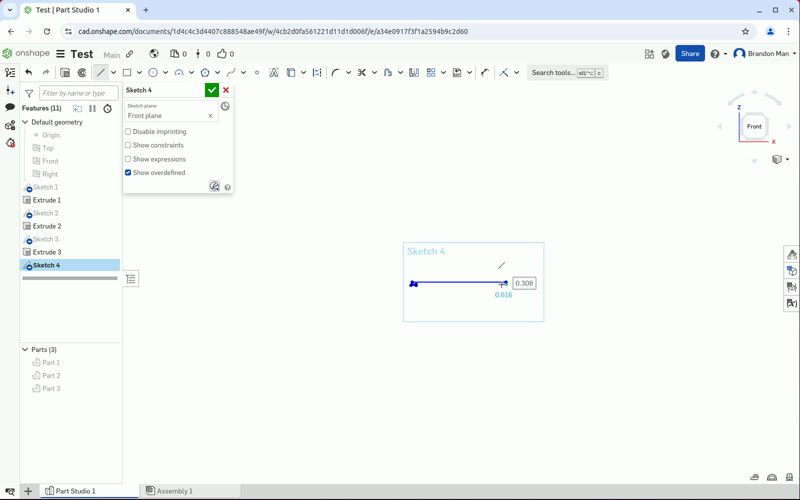
scroll(6)
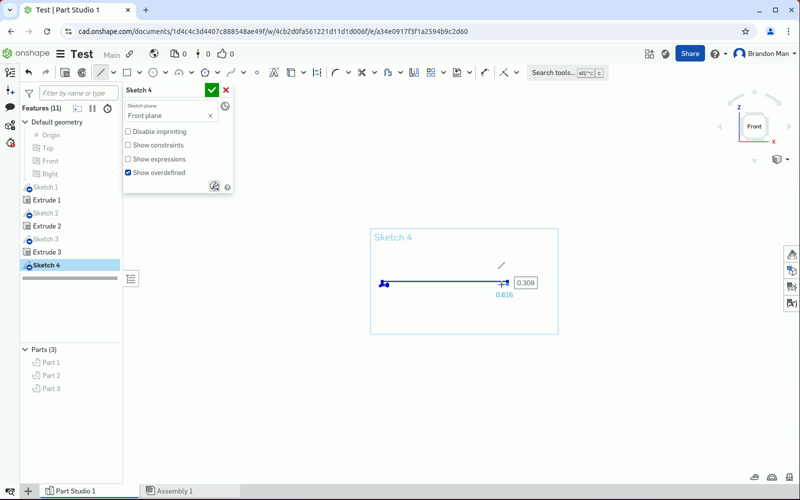
scroll(6)
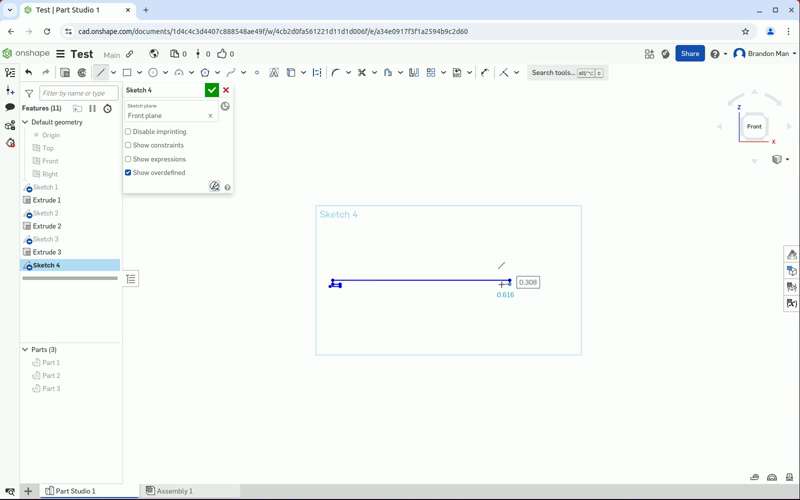
scroll(6)
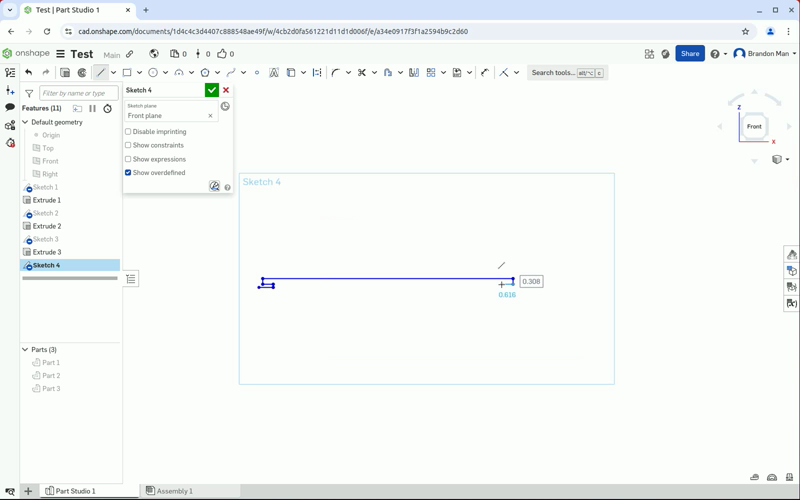
scroll(6)
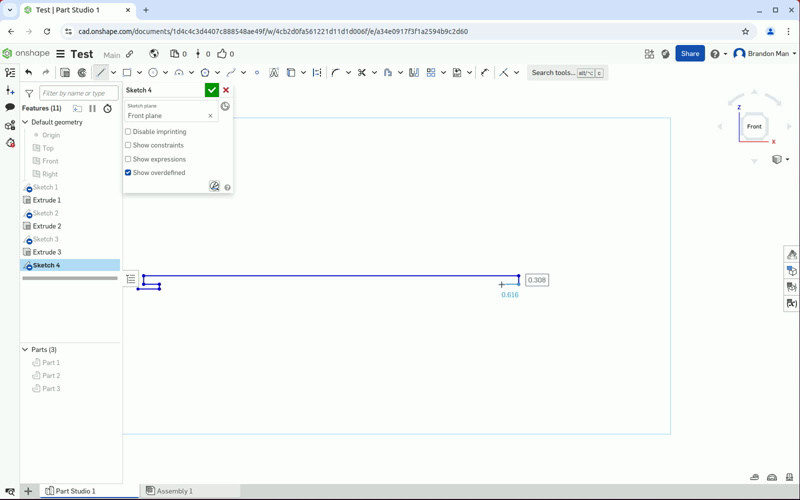
scroll(6)
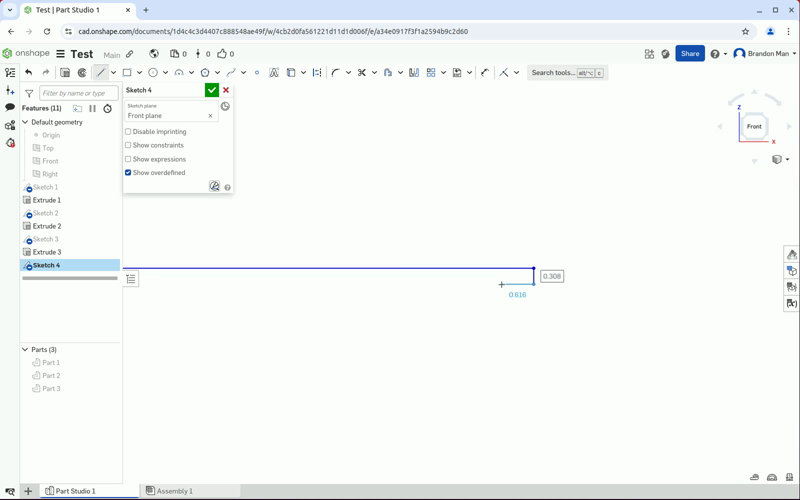
scroll(6)
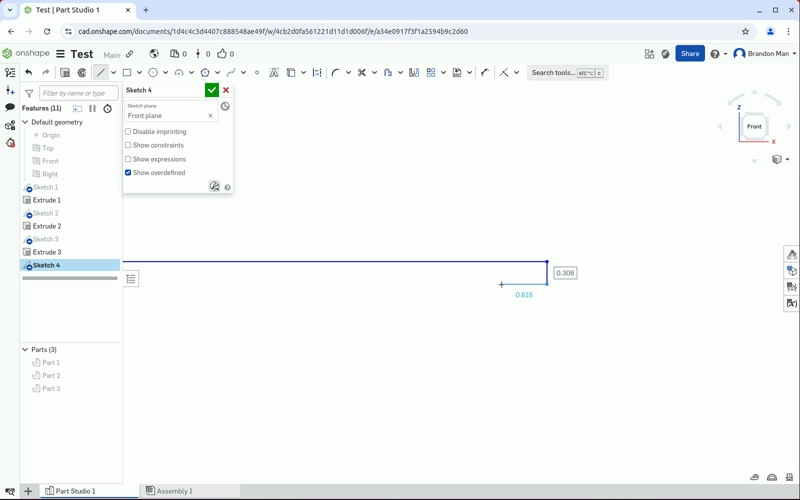
click(501, 284)
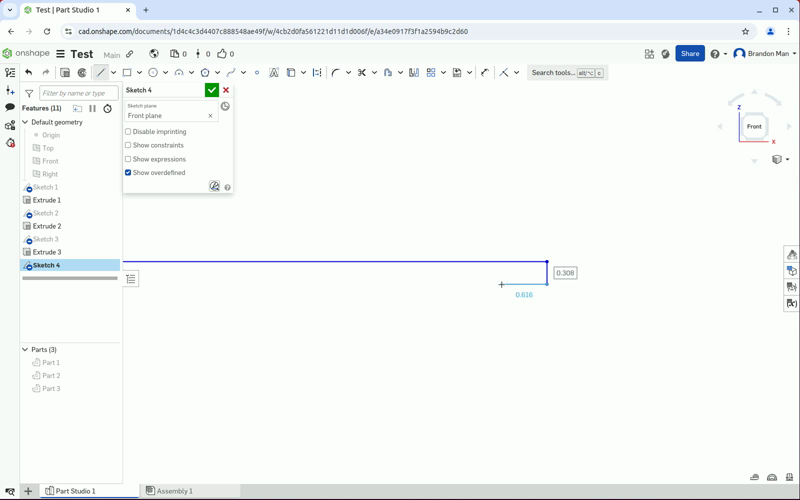
scroll(-6)
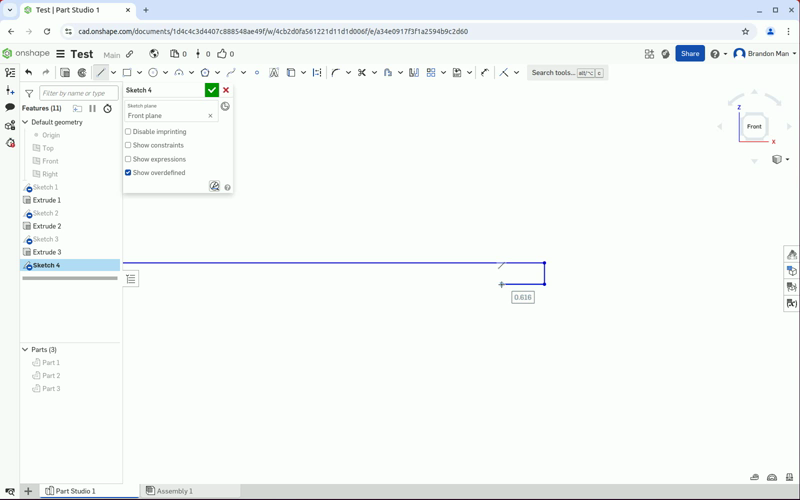
scroll(-6)
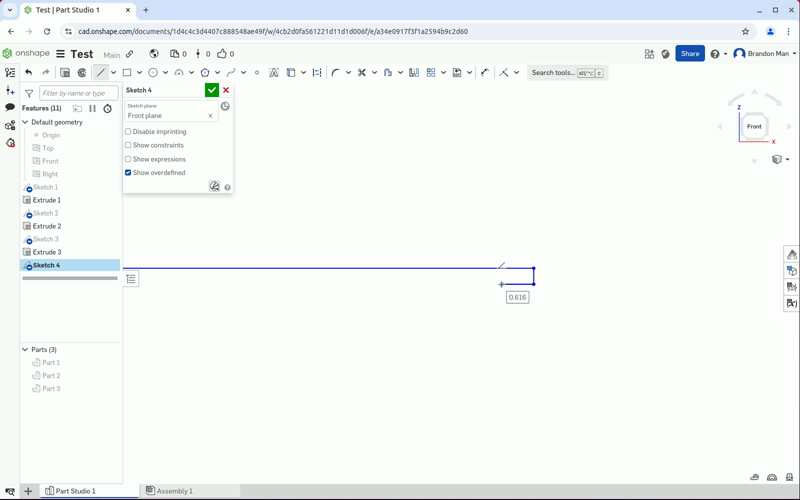
scroll(-6)
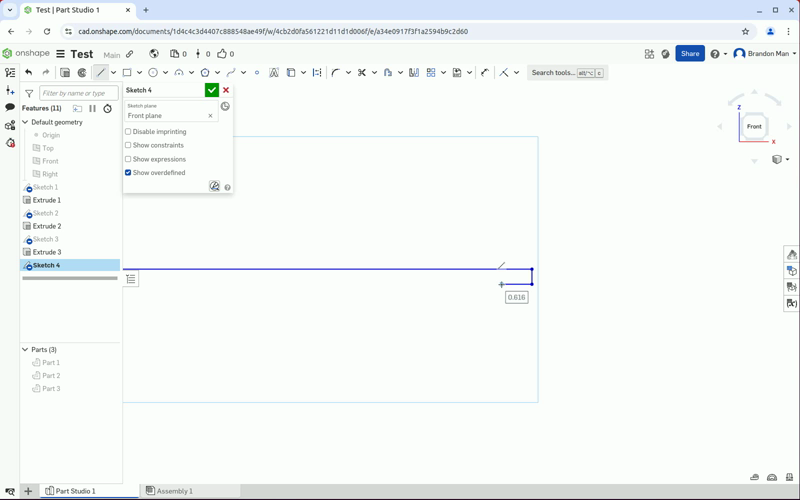
scroll(-6)
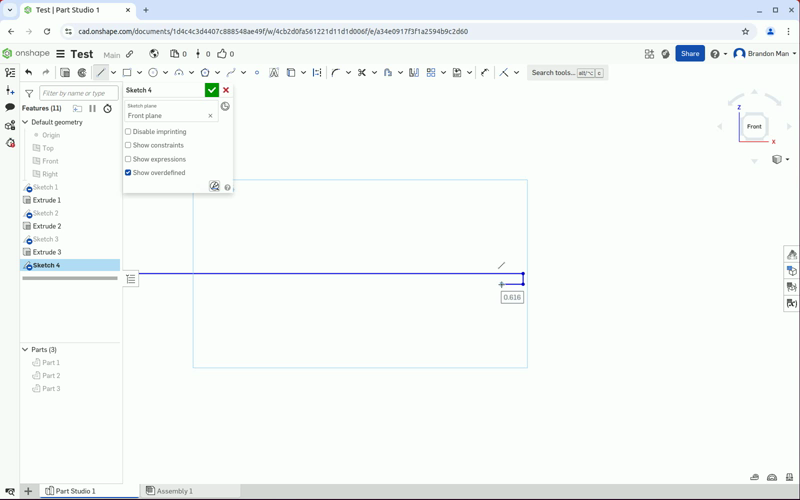
scroll(-6)
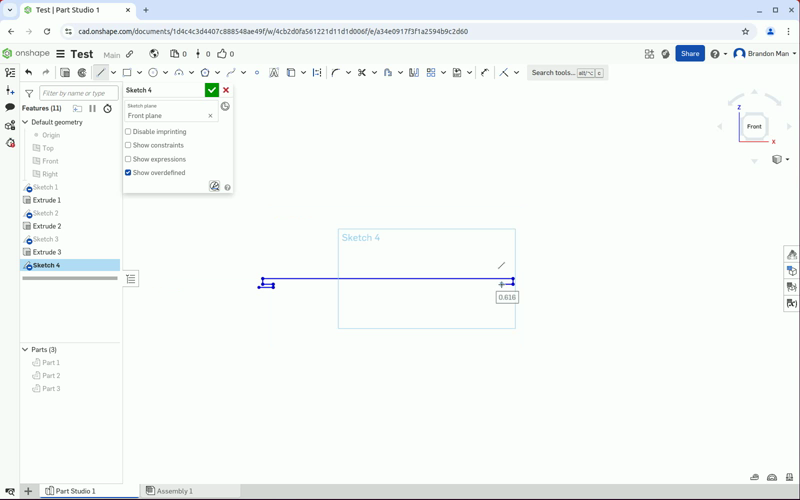
scroll(-6)
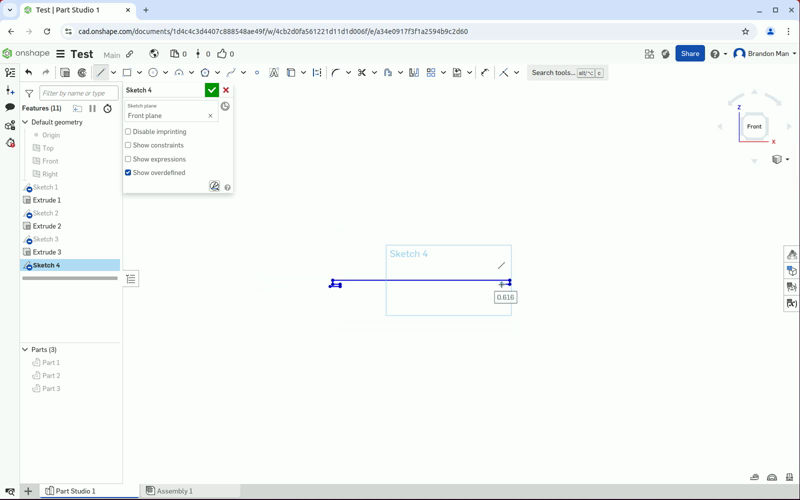
scroll(-6)
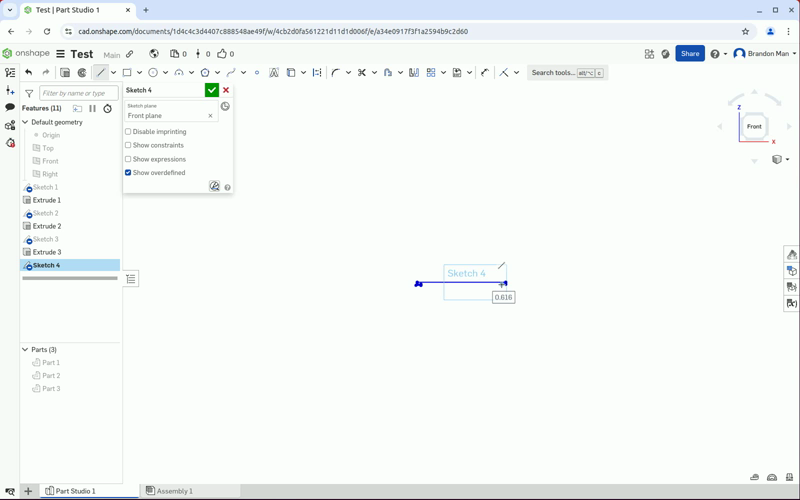
key_up(shift)
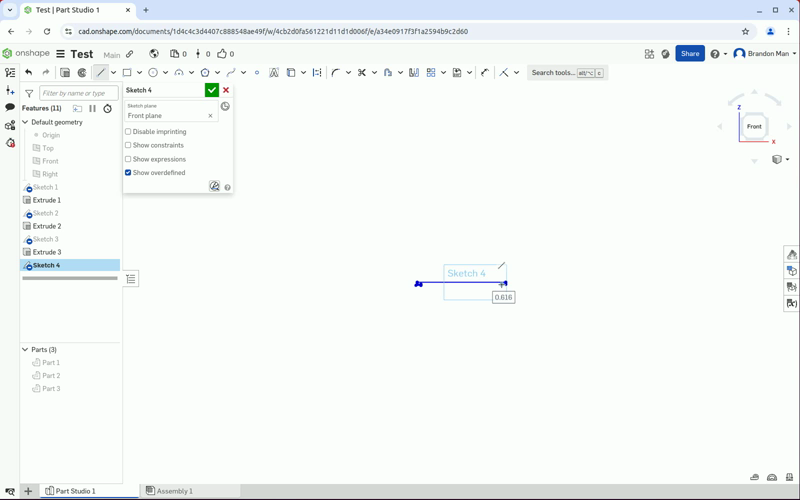
key_down(shift)
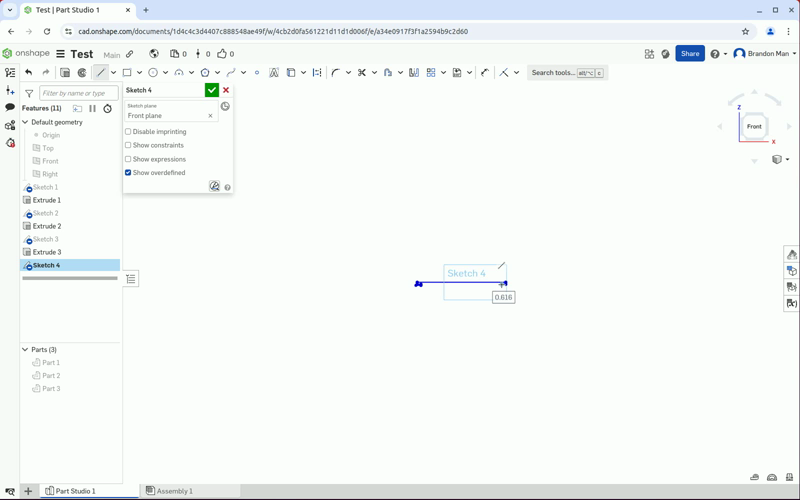
mouse_move(531, 284)
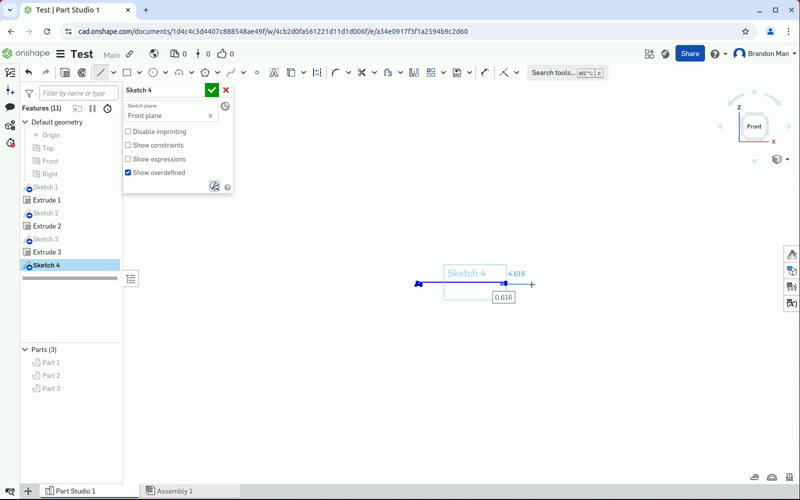
mouse_move(501, 285)
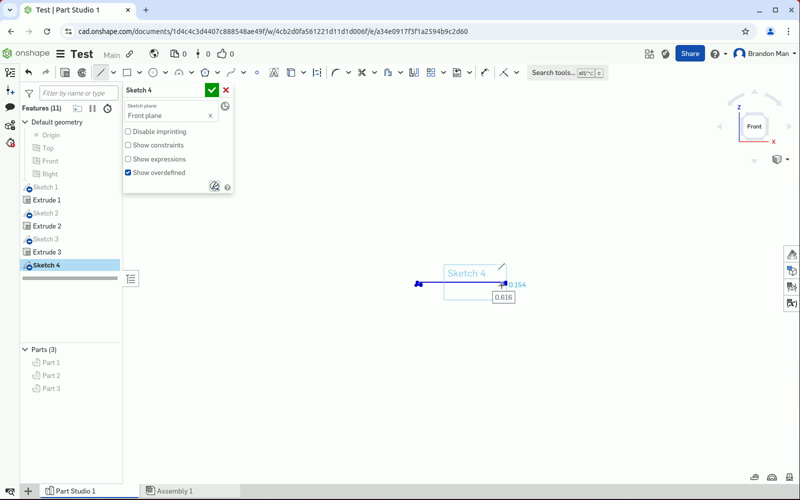
scroll(6)
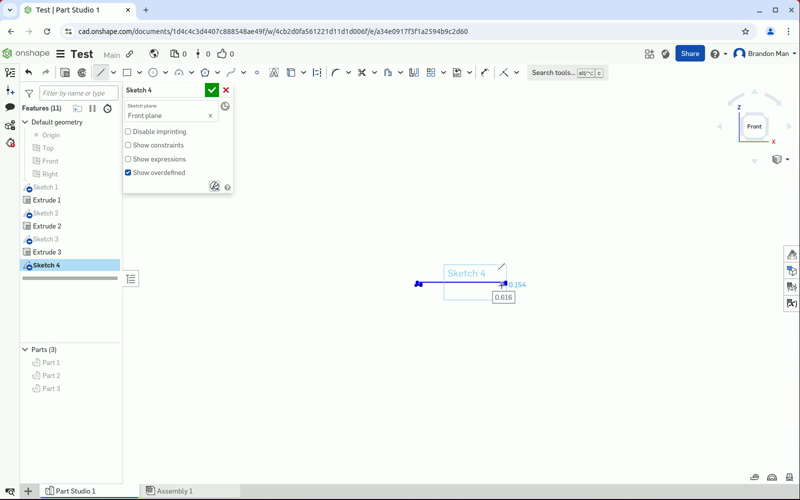
scroll(6)
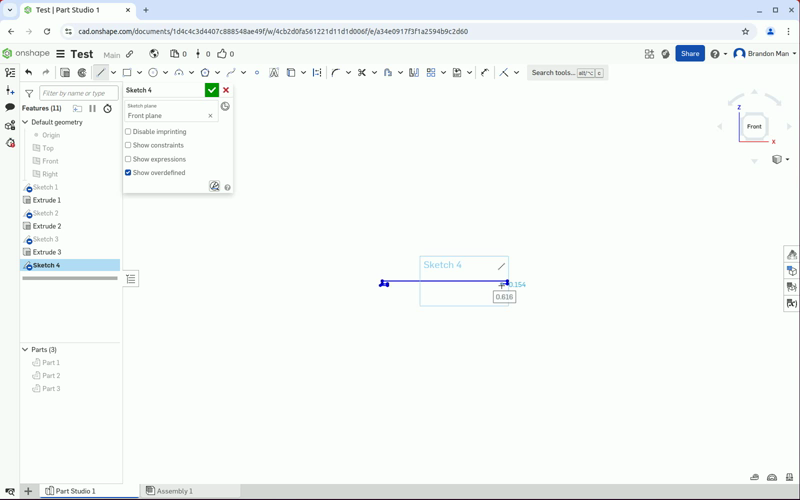
scroll(6)
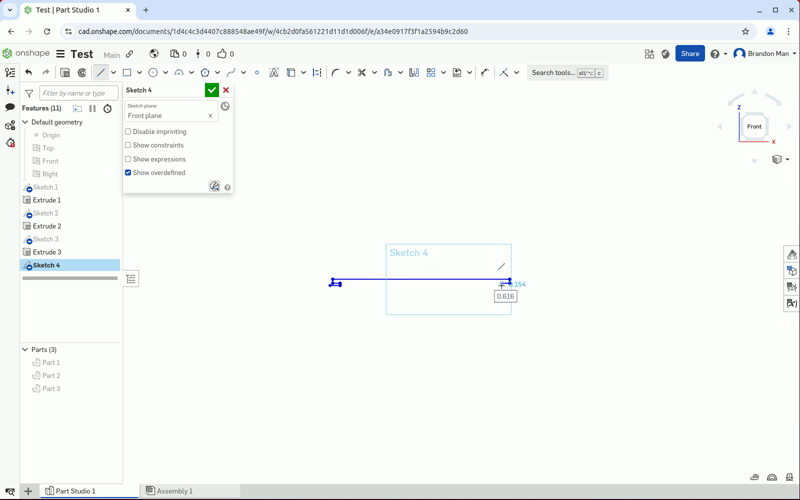
scroll(6)
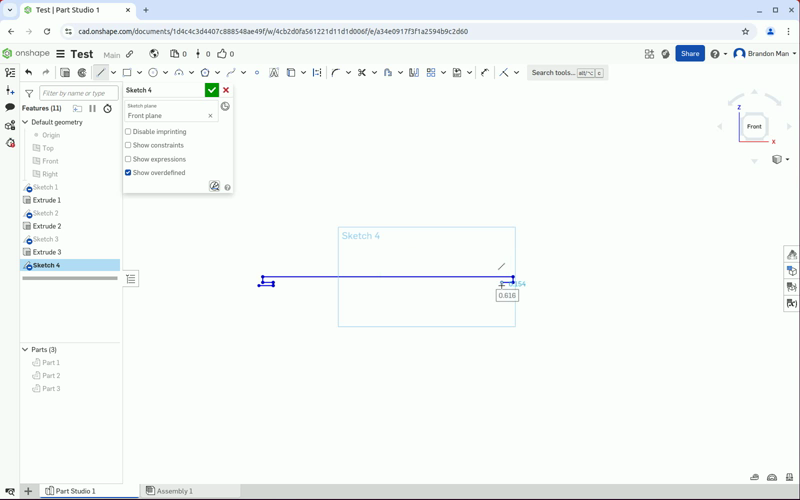
scroll(6)
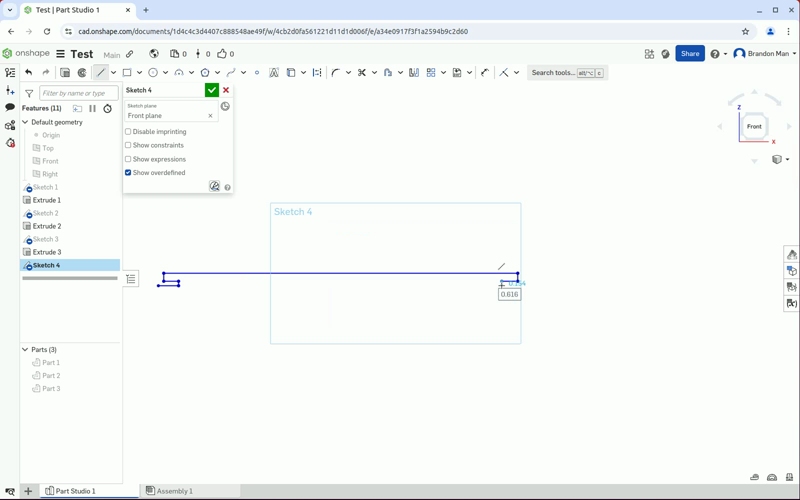
scroll(6)
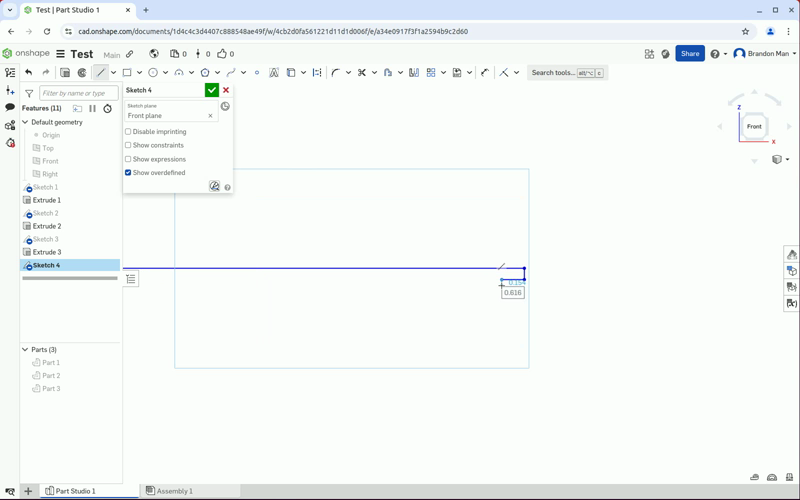
scroll(6)
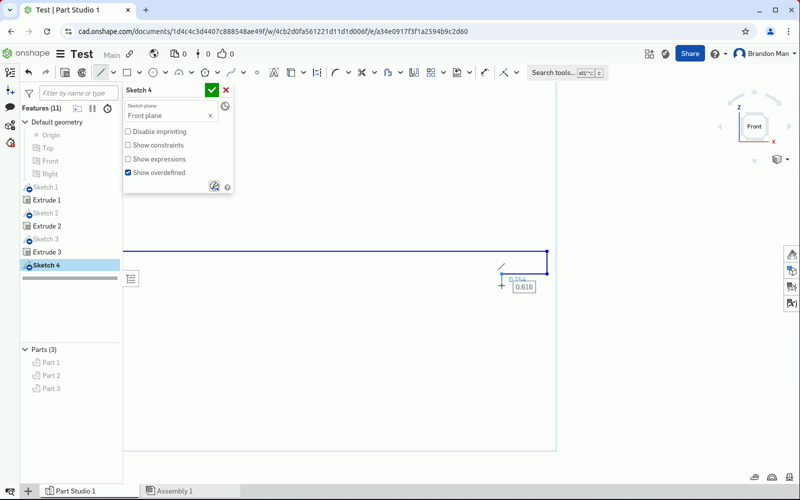
click(501, 285)
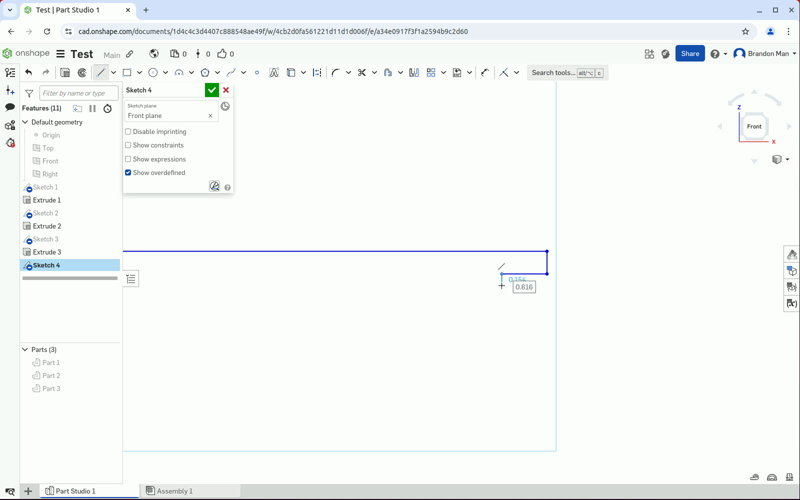
scroll(-6)
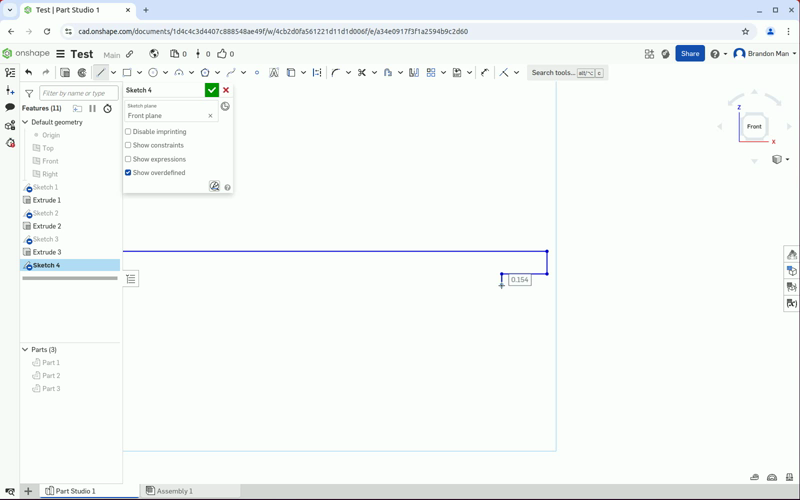
scroll(-6)
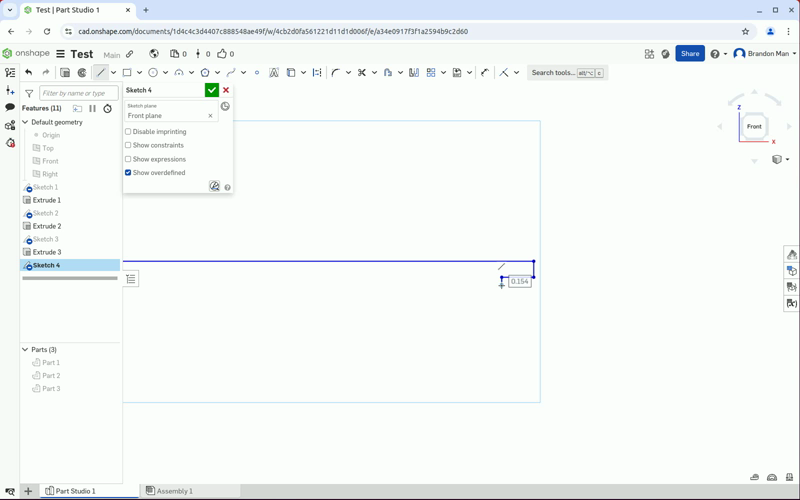
scroll(-6)
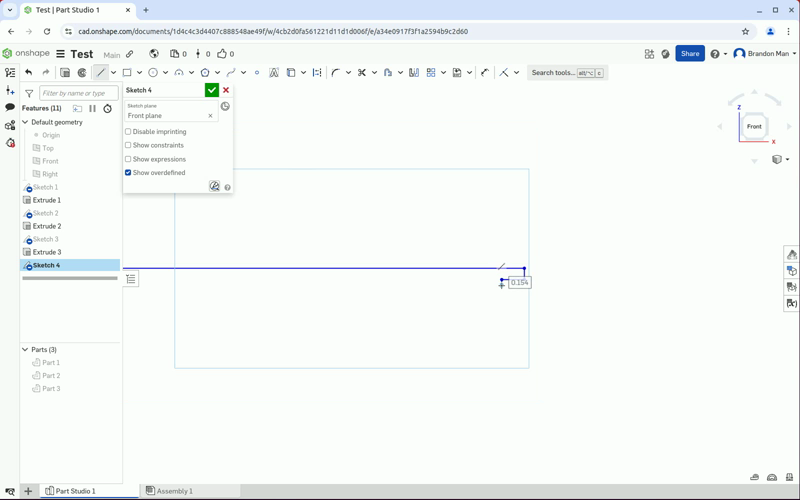
scroll(-6)
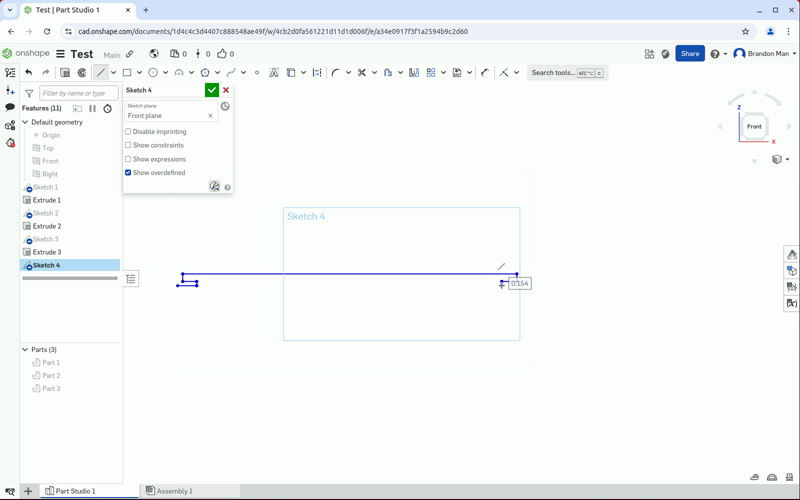
scroll(-6)
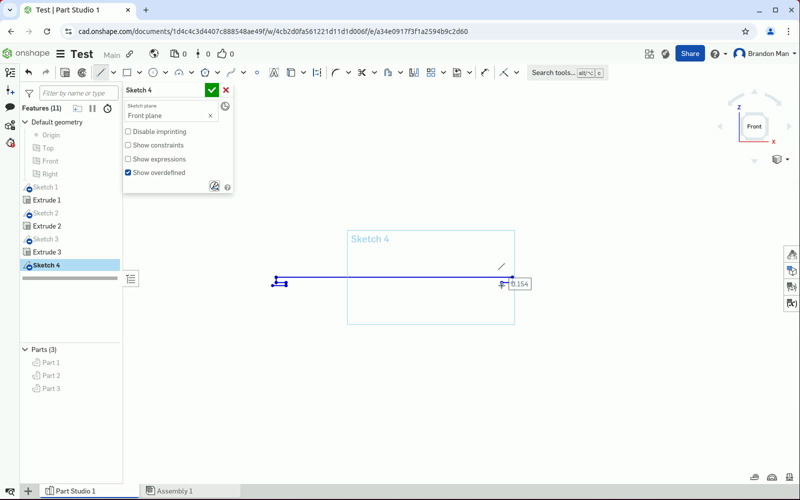
scroll(-6)
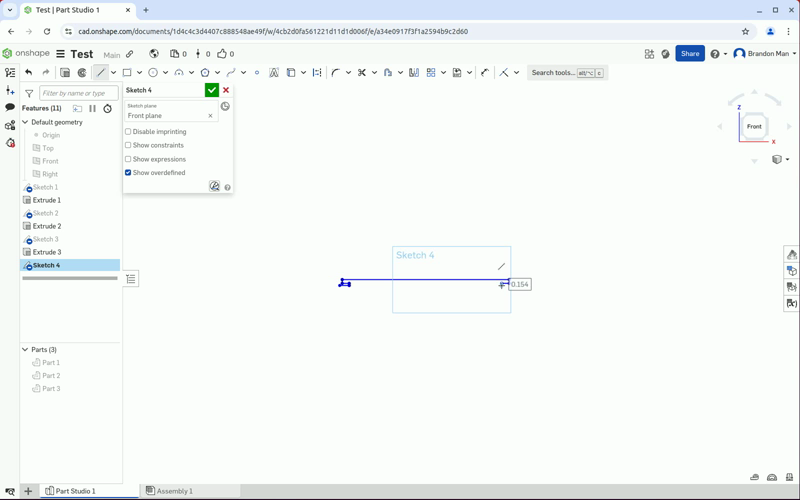
scroll(-6)
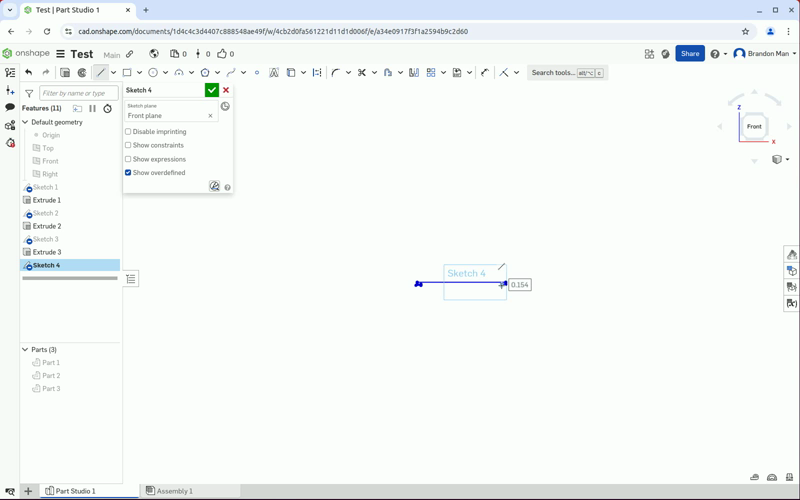
key_up(shift)
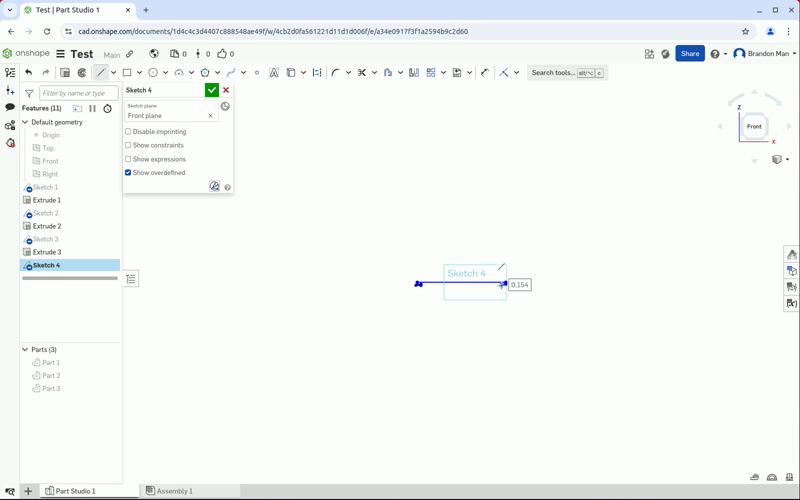
key_down(shift)
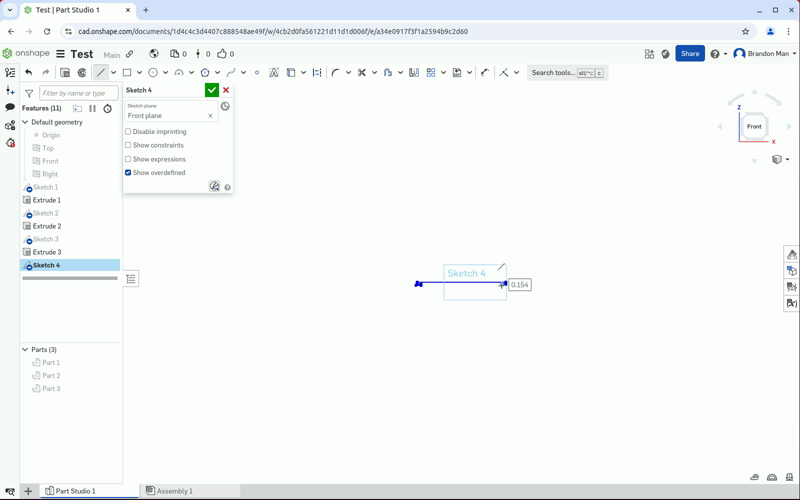
mouse_move(531, 285)
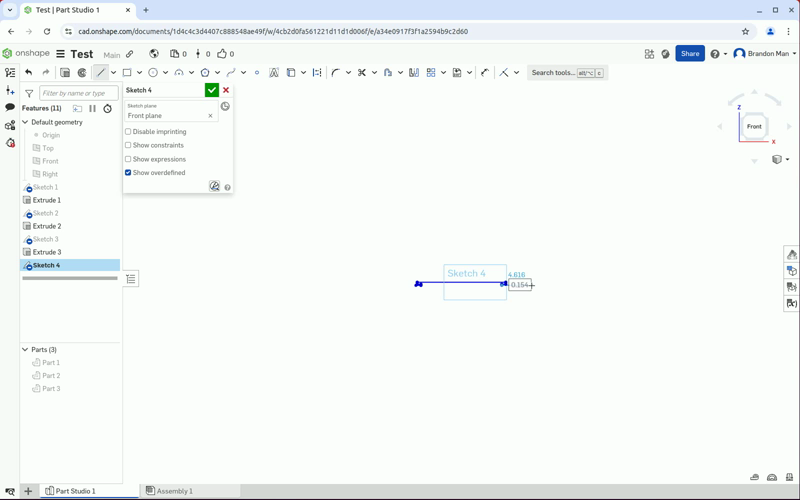
mouse_move(506, 285)
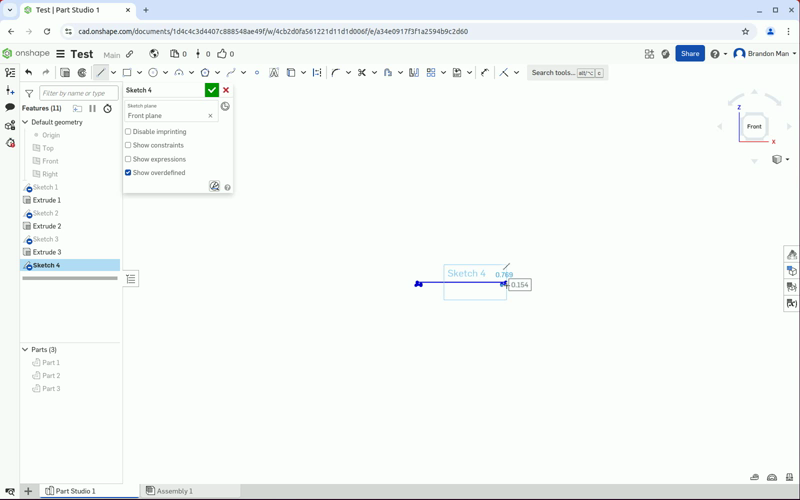
scroll(6)
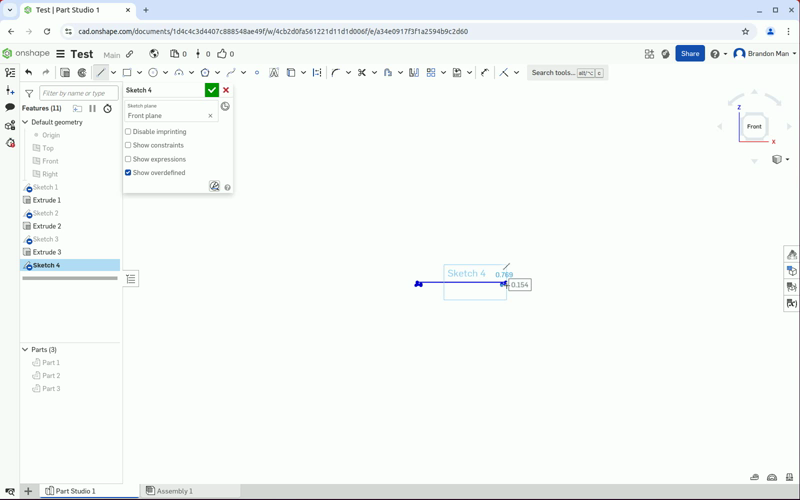
scroll(6)
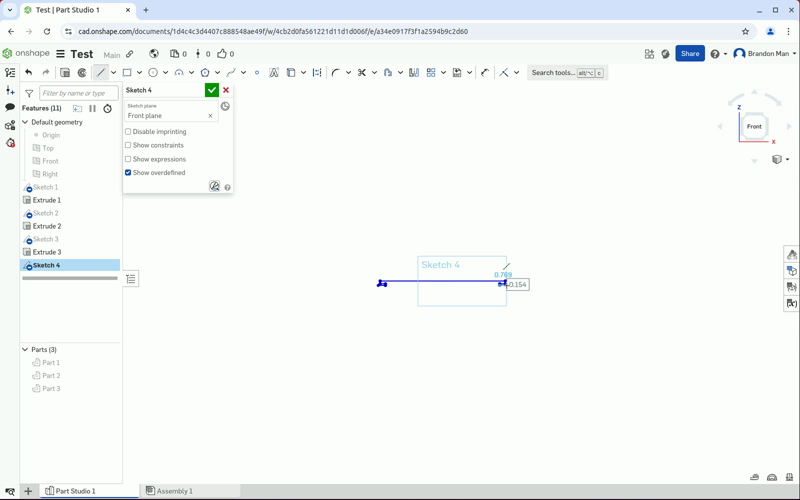
scroll(6)
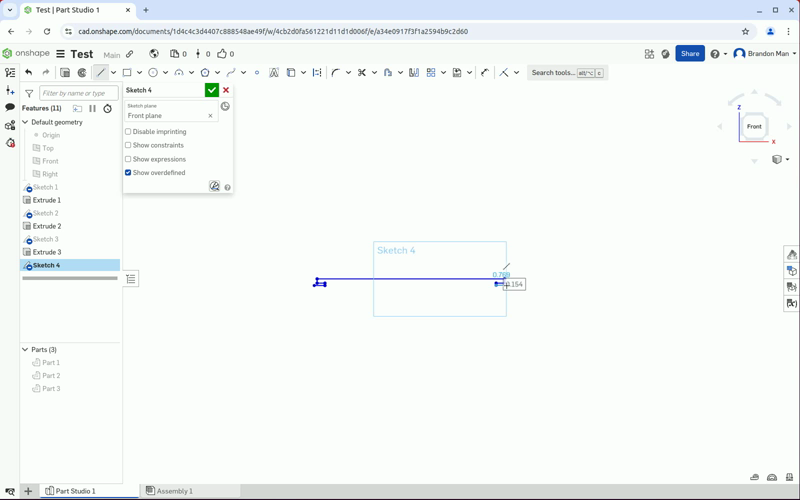
scroll(6)
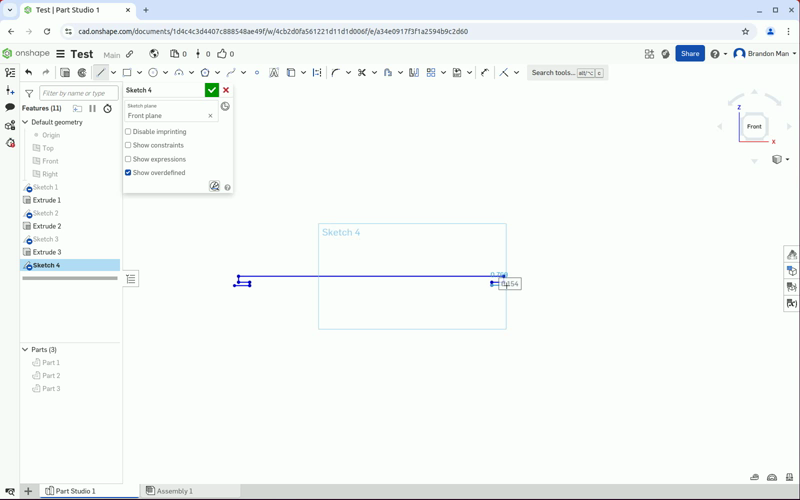
scroll(6)
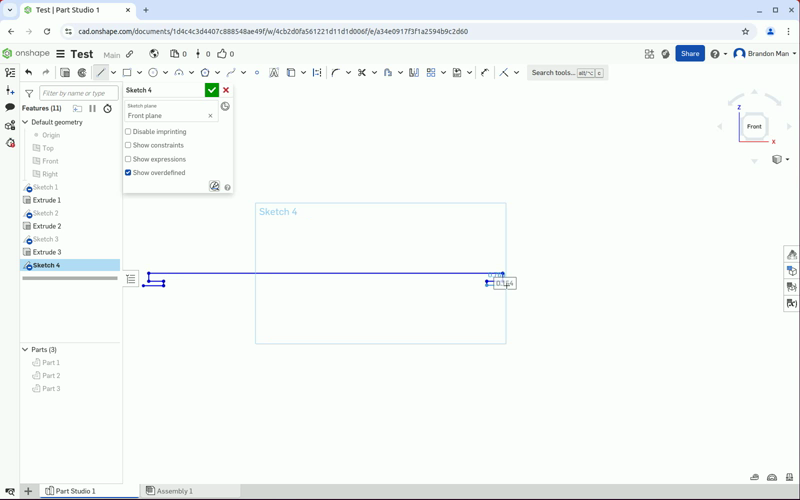
scroll(6)
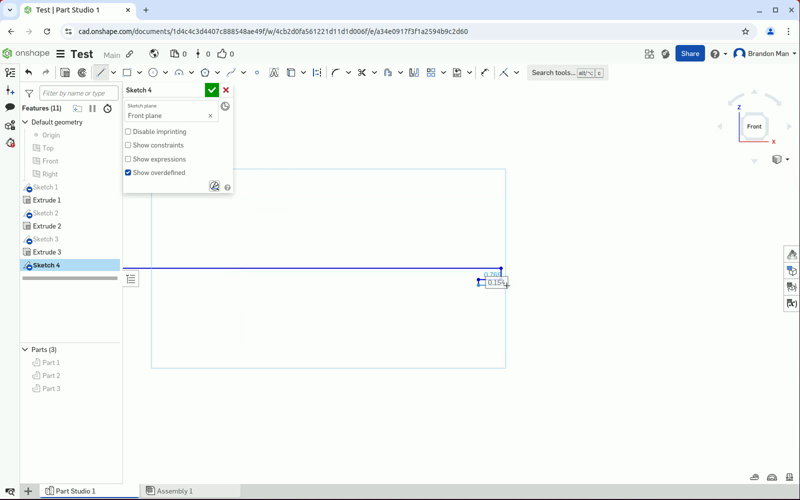
scroll(6)
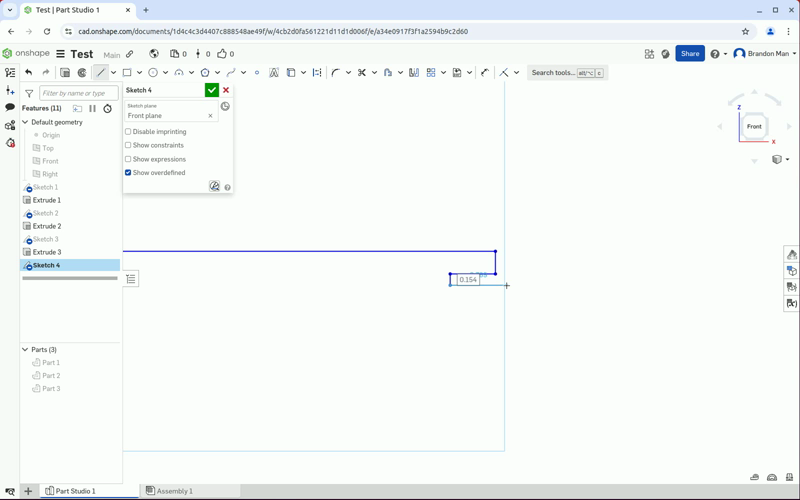
click(506, 285)
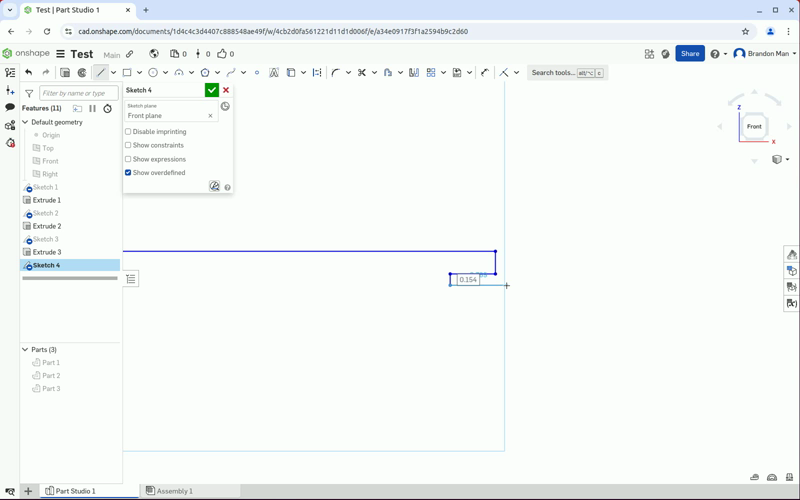
scroll(-6)
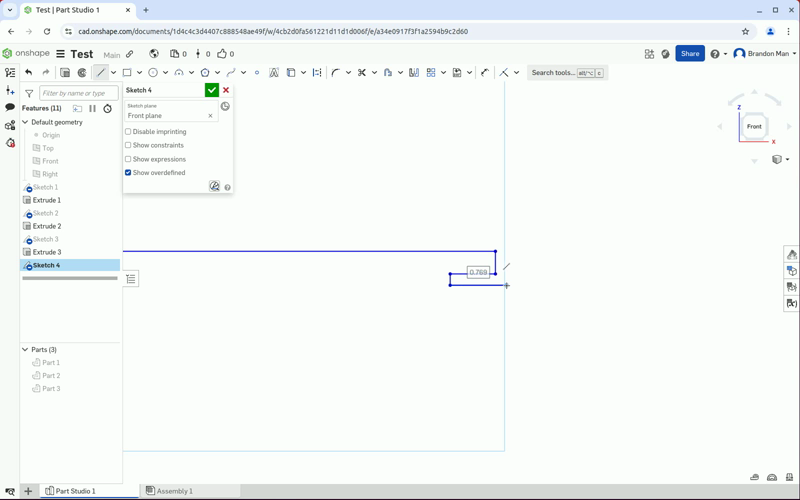
scroll(-6)
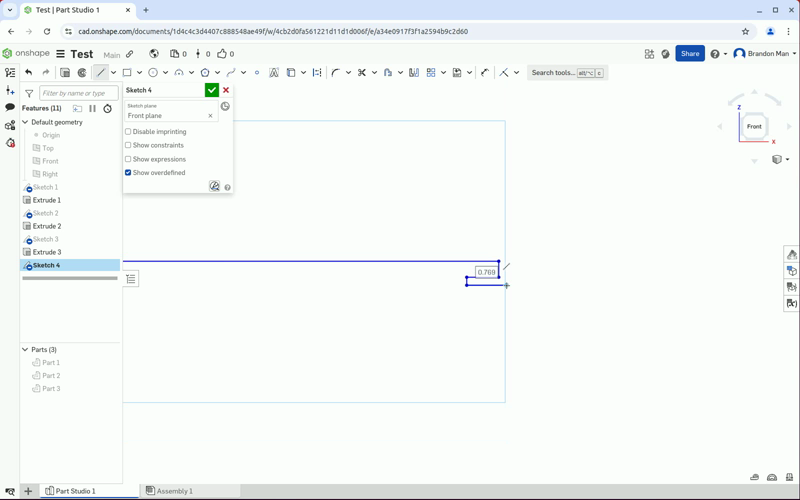
scroll(-6)
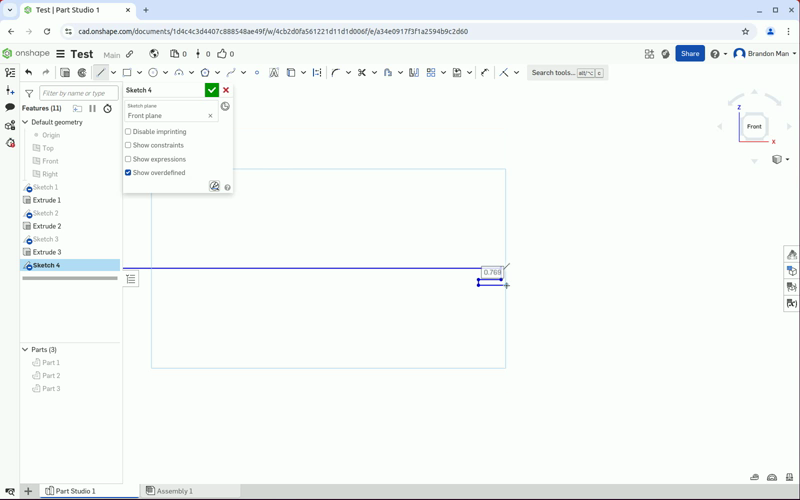
scroll(-6)
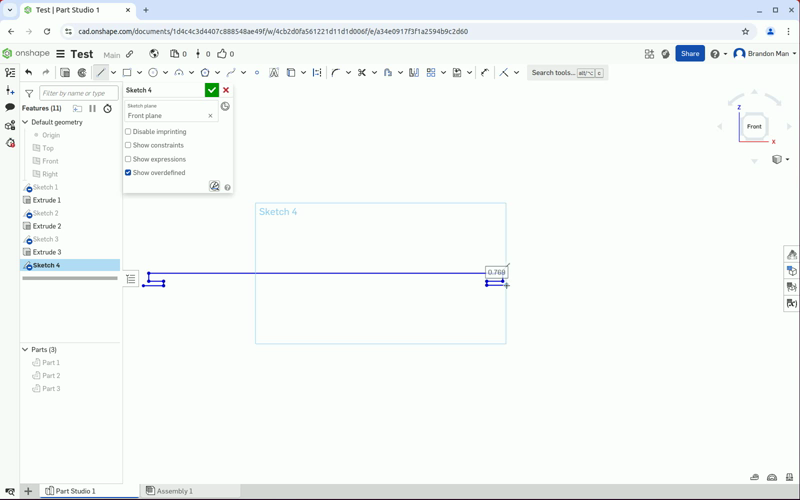
scroll(-6)
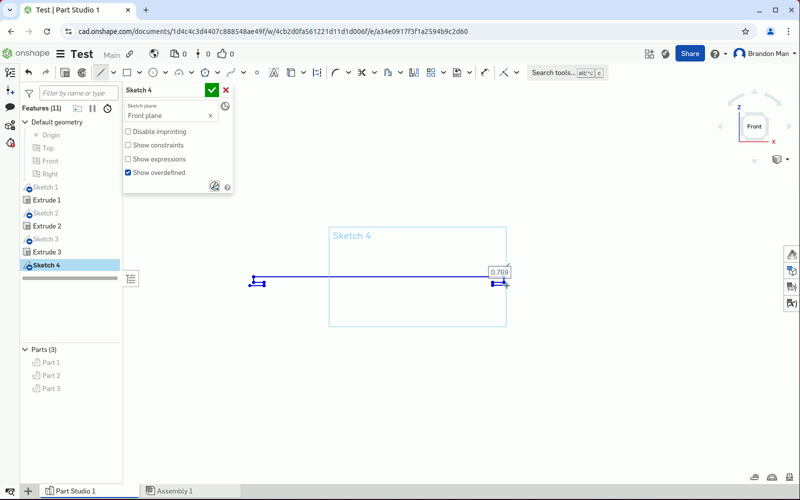
scroll(-6)
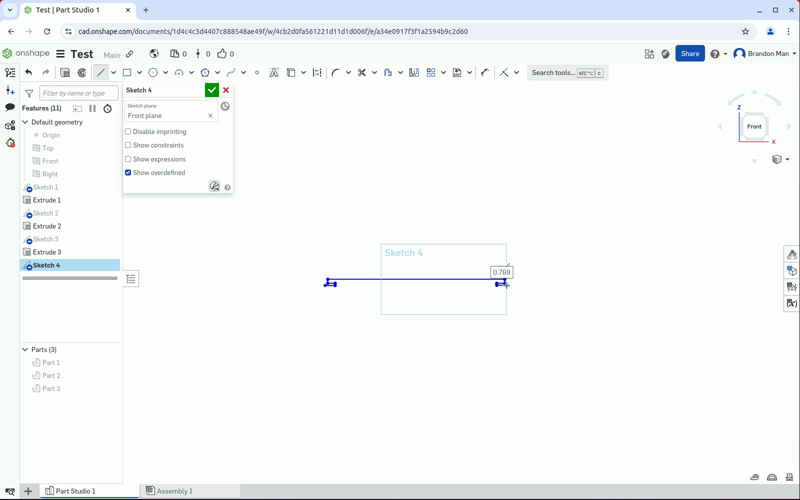
scroll(-6)
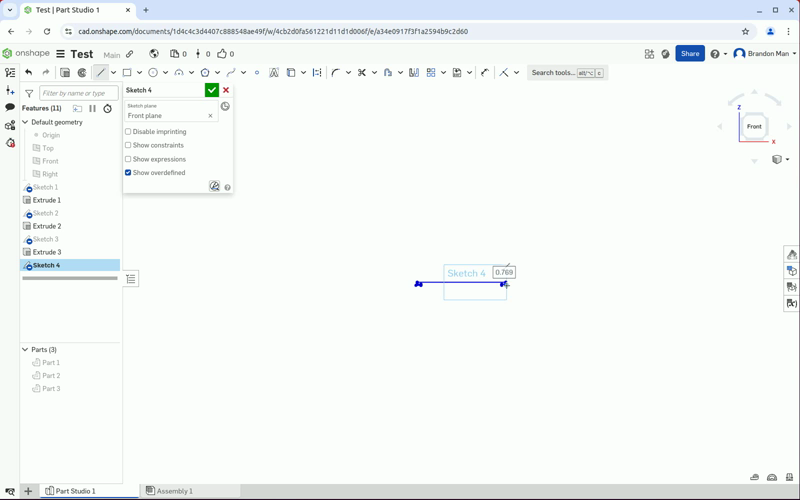
key_up(shift)
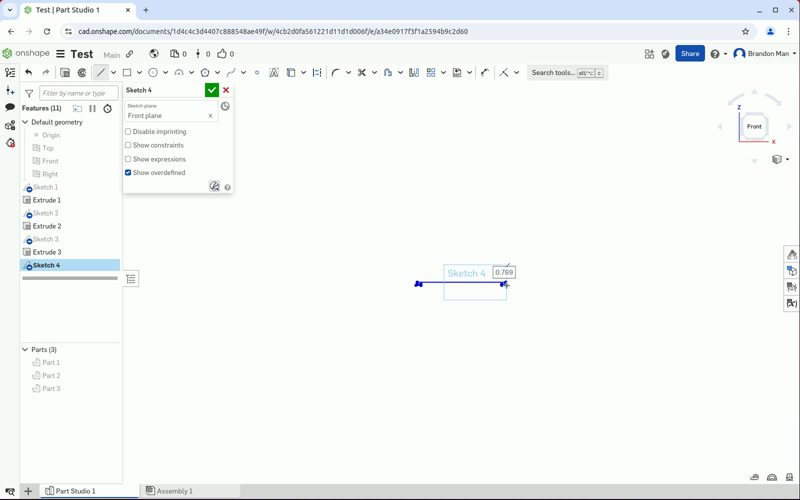
key_down(shift)
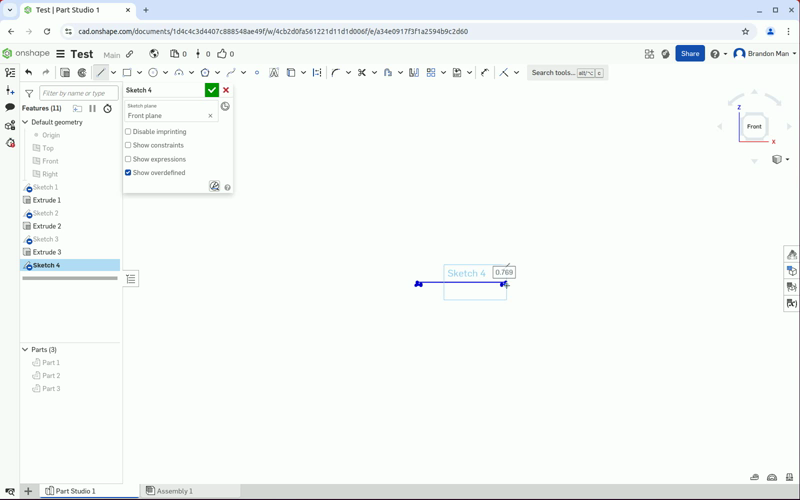
mouse_move(536, 285)
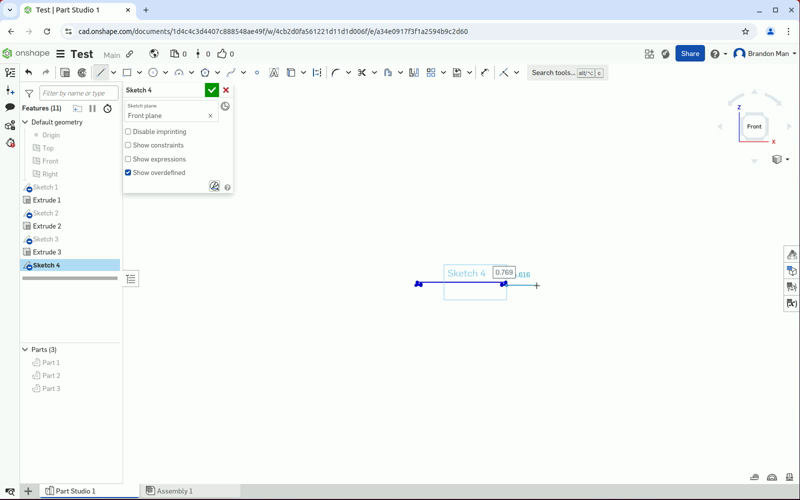
mouse_move(506, 281)
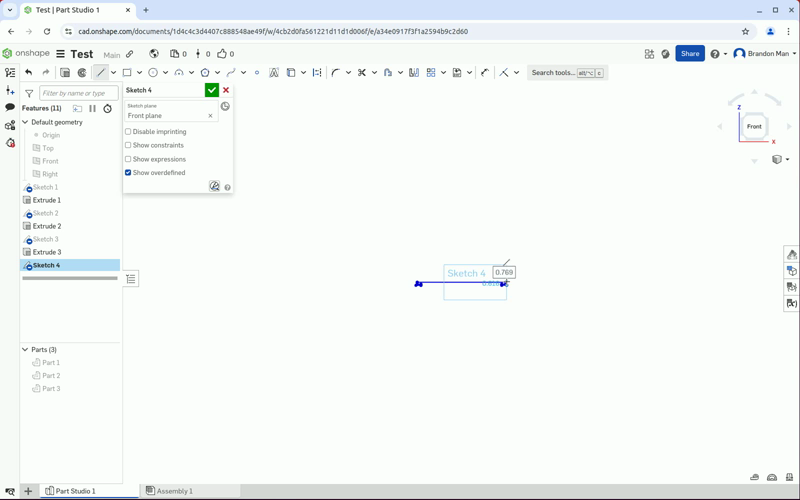
scroll(6)
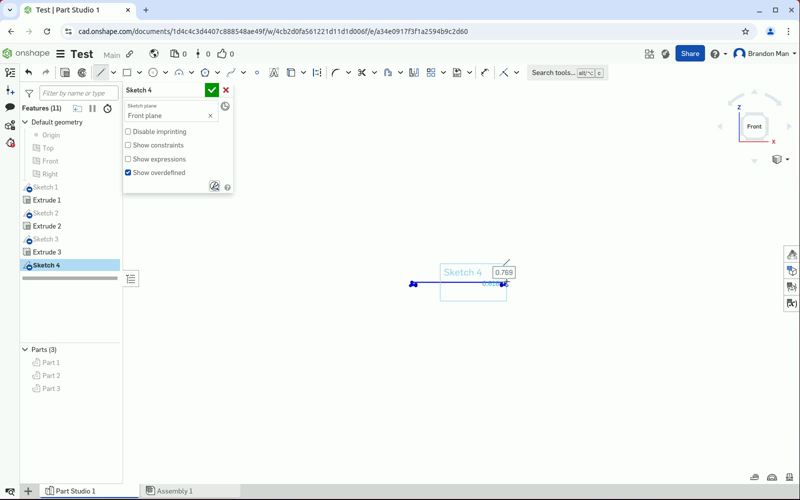
scroll(6)
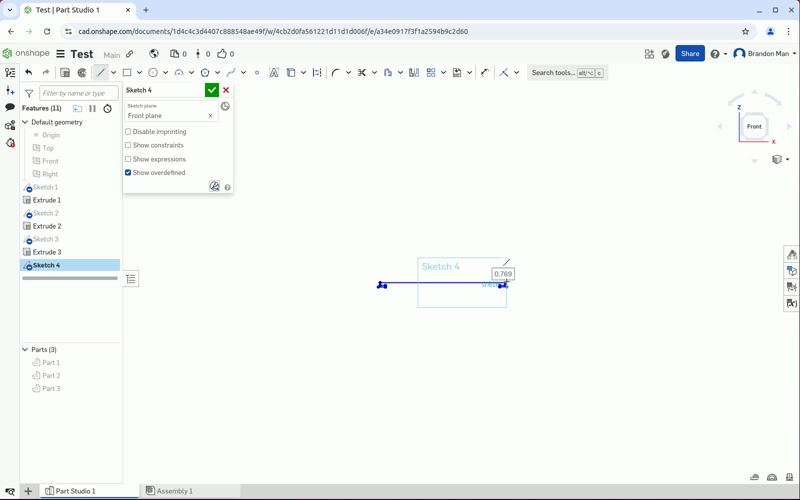
scroll(6)
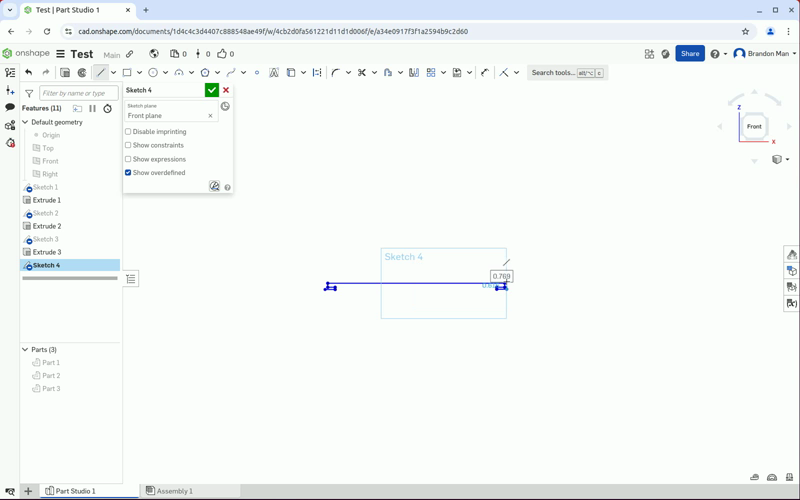
scroll(6)
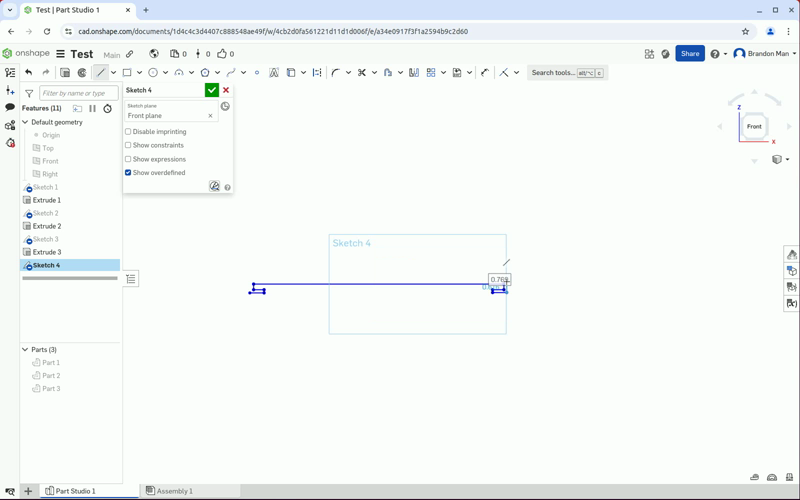
scroll(6)
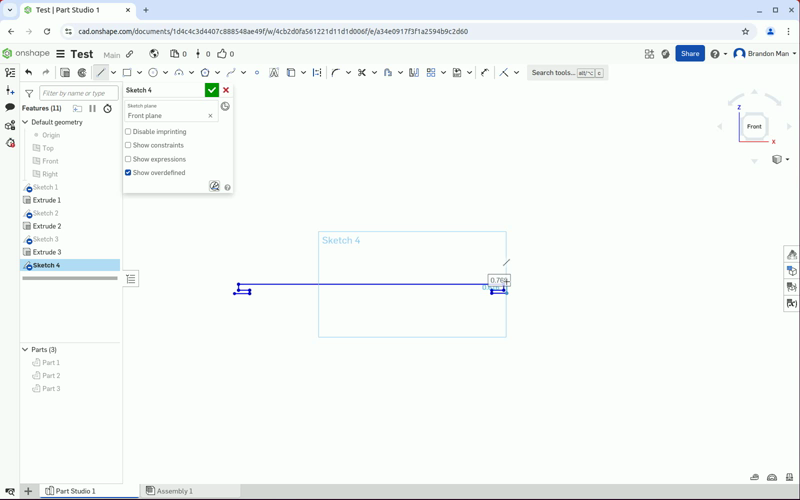
scroll(6)
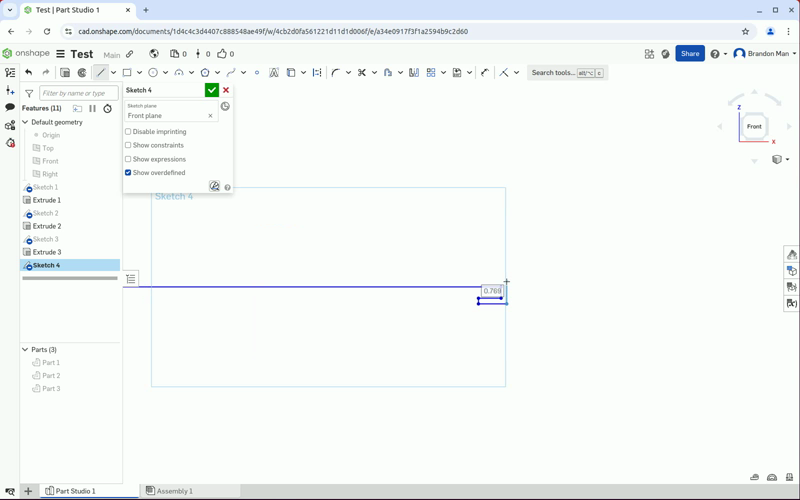
scroll(6)
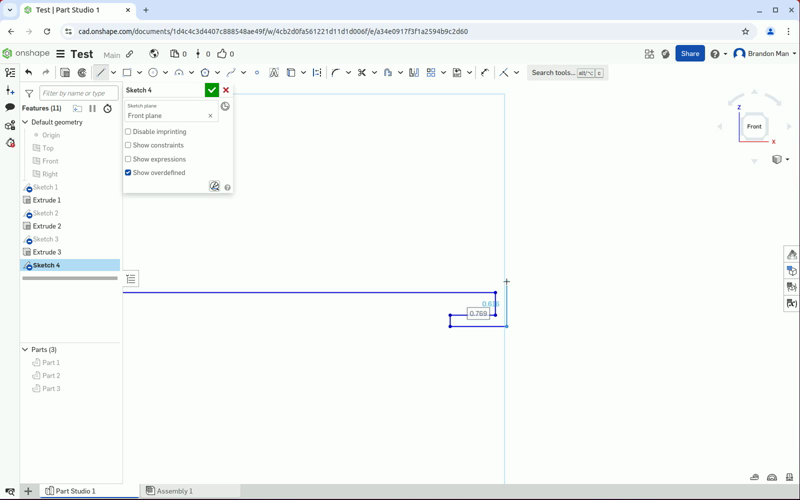
click(506, 281)
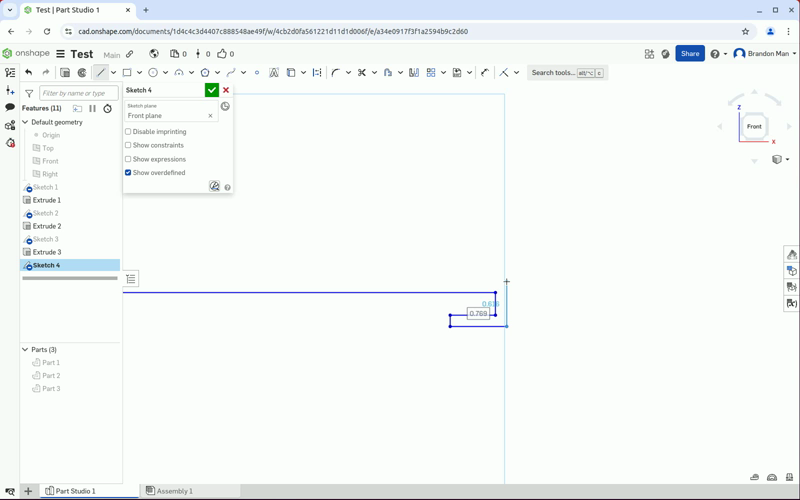
scroll(-6)
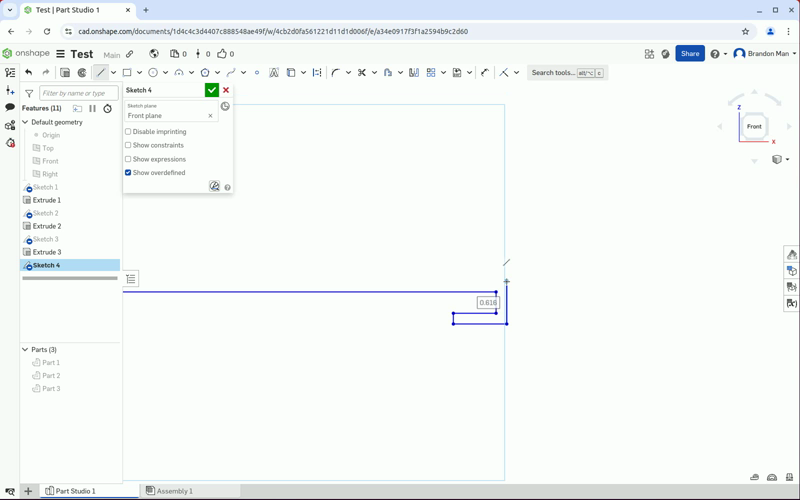
scroll(-6)
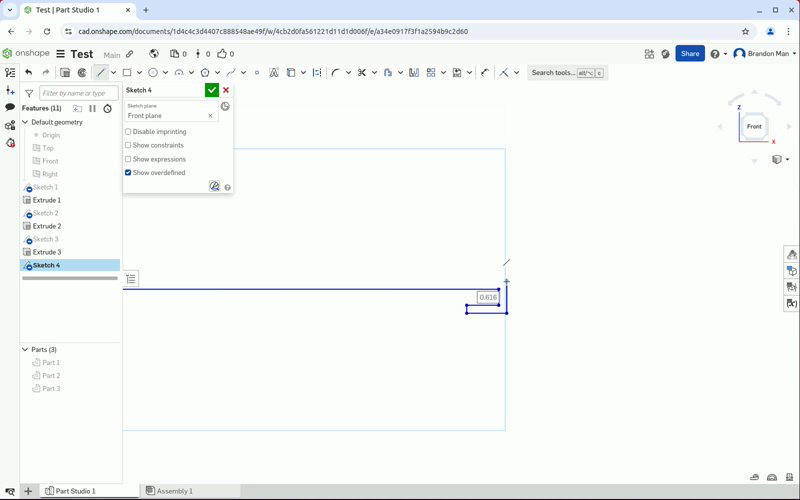
scroll(-6)
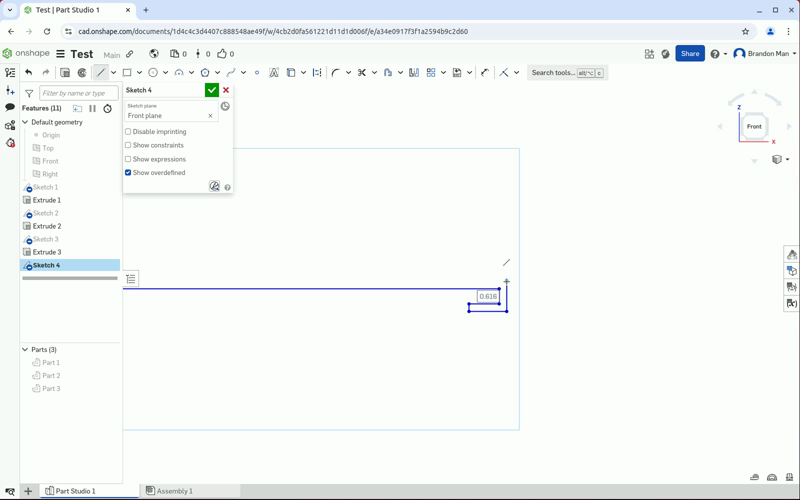
scroll(-6)
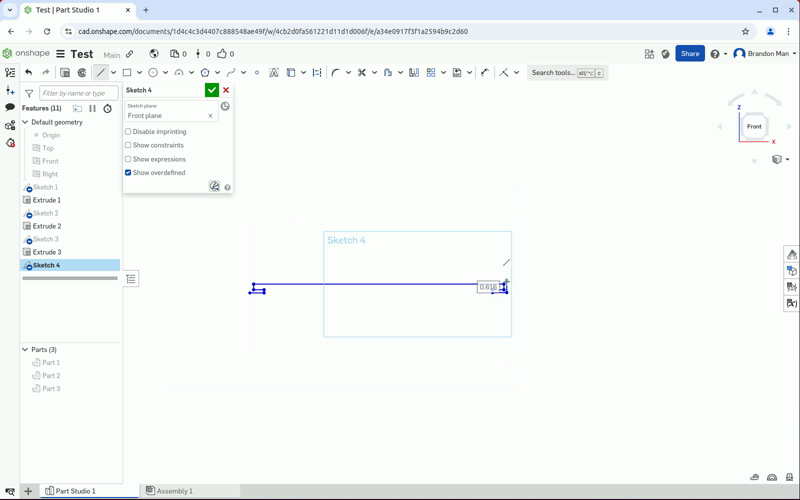
scroll(-6)
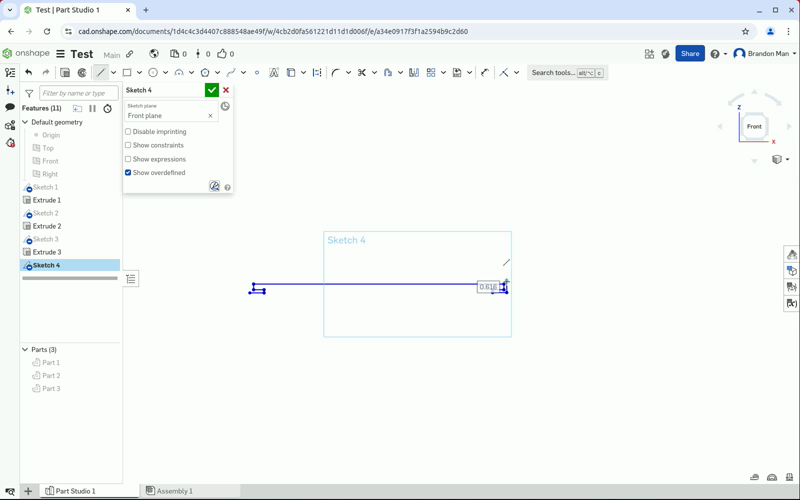
scroll(-6)
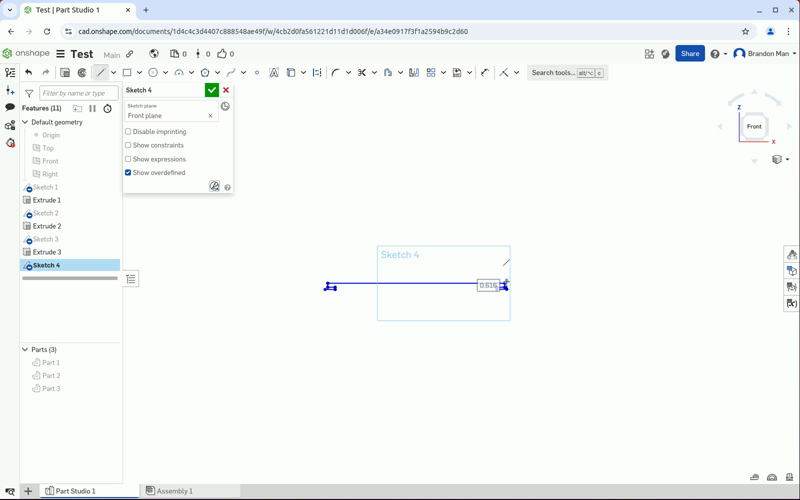
scroll(-6)
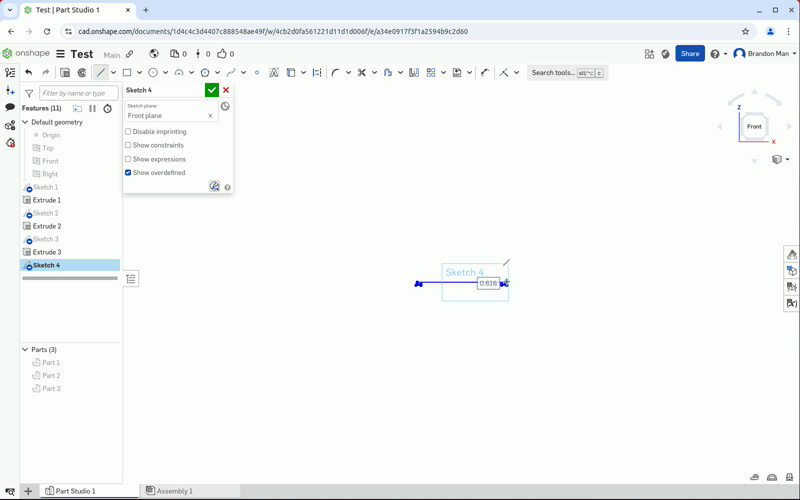
key_up(shift)
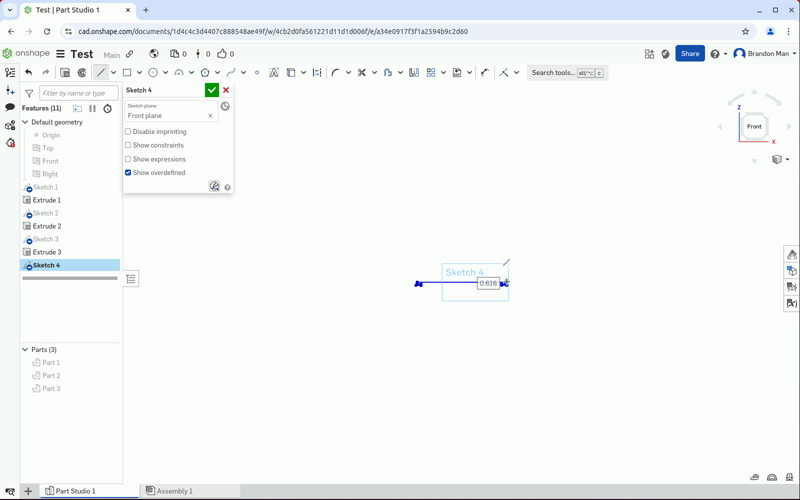
key_down(shift)
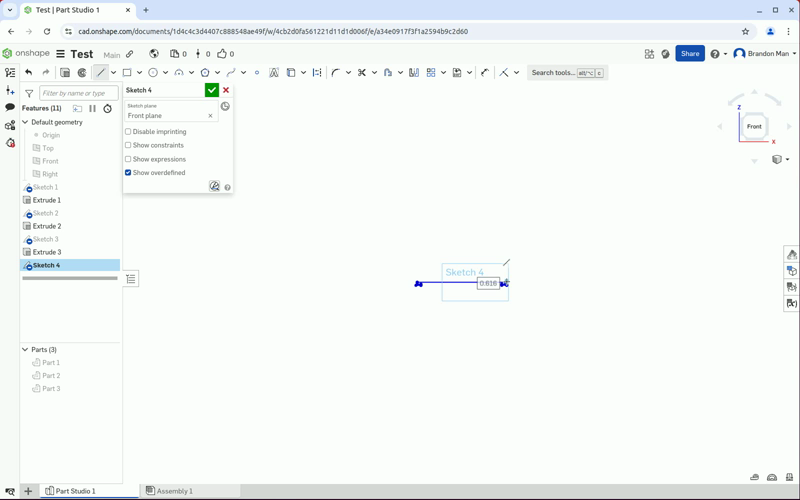
mouse_move(416, 281)
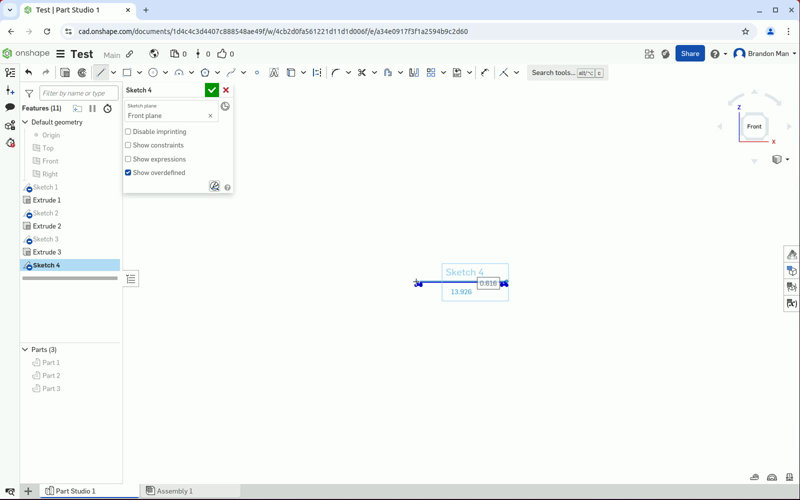
scroll(6)
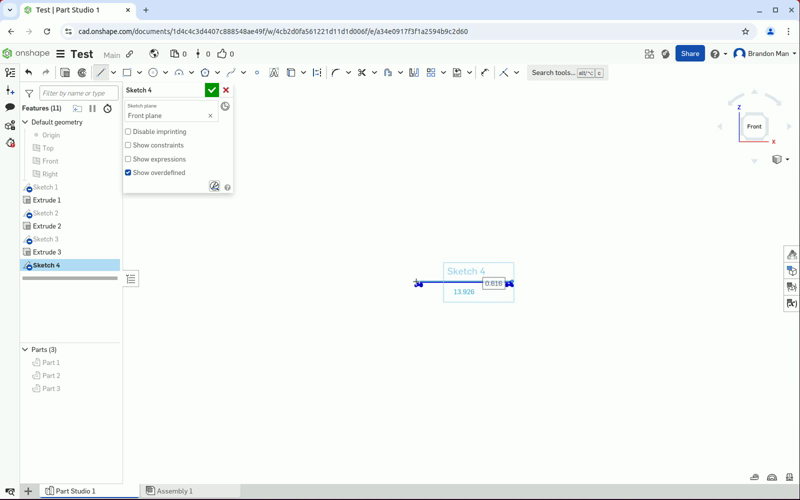
scroll(6)
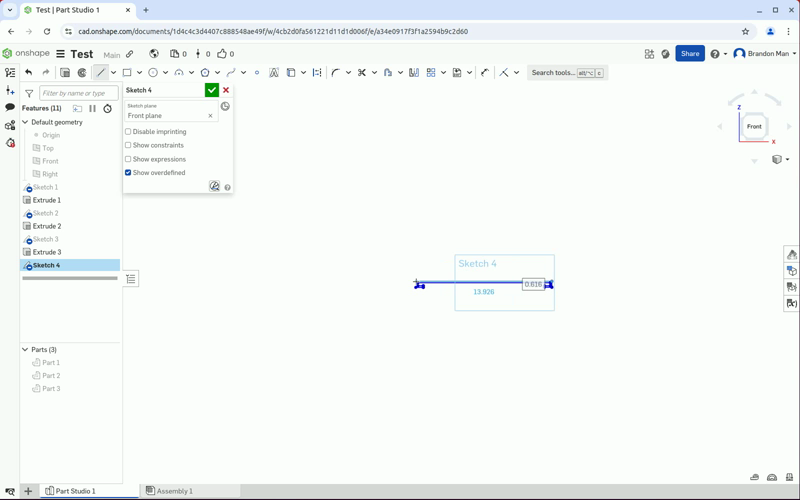
scroll(6)
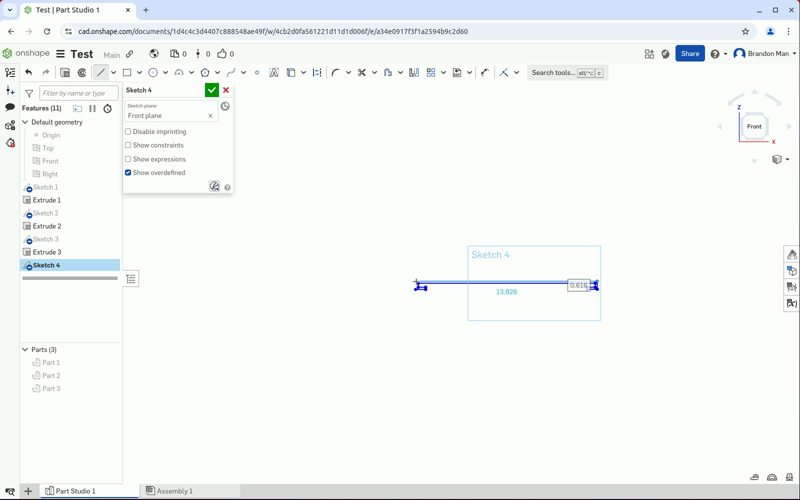
scroll(6)
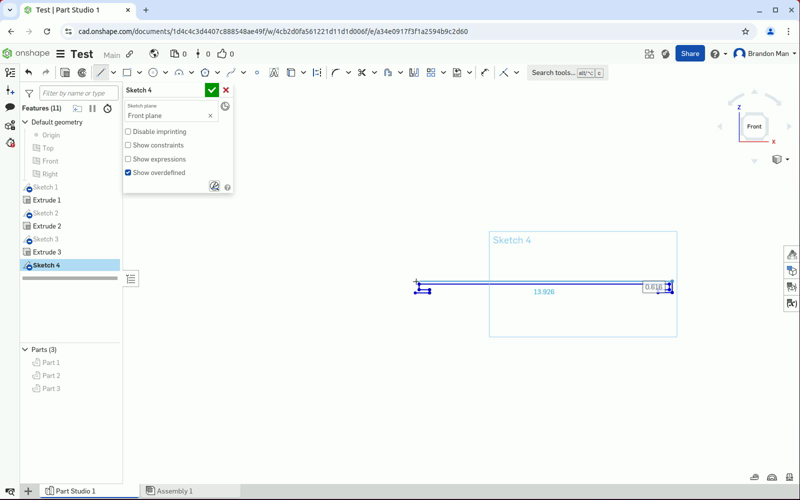
scroll(6)
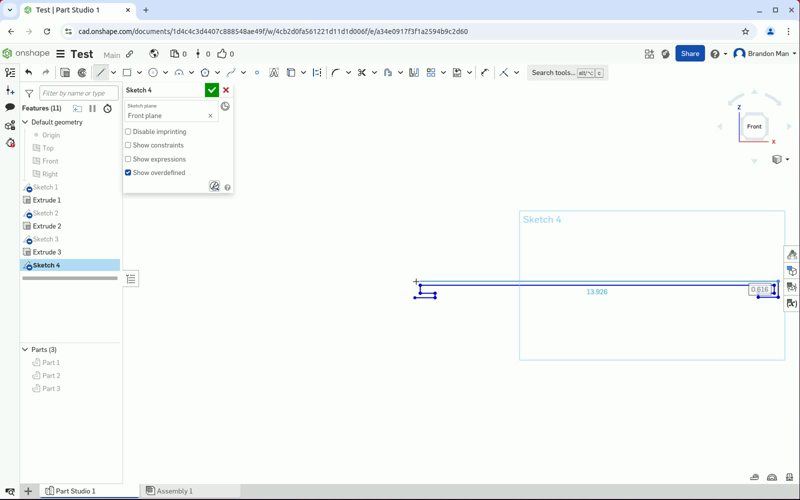
scroll(6)
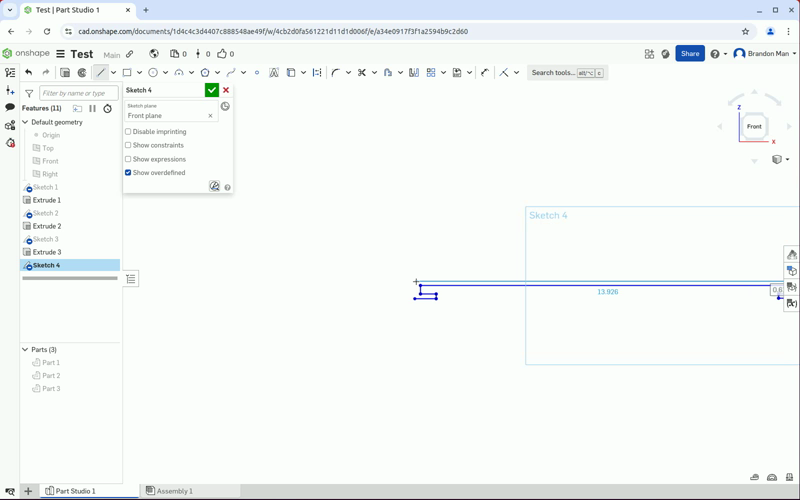
scroll(6)
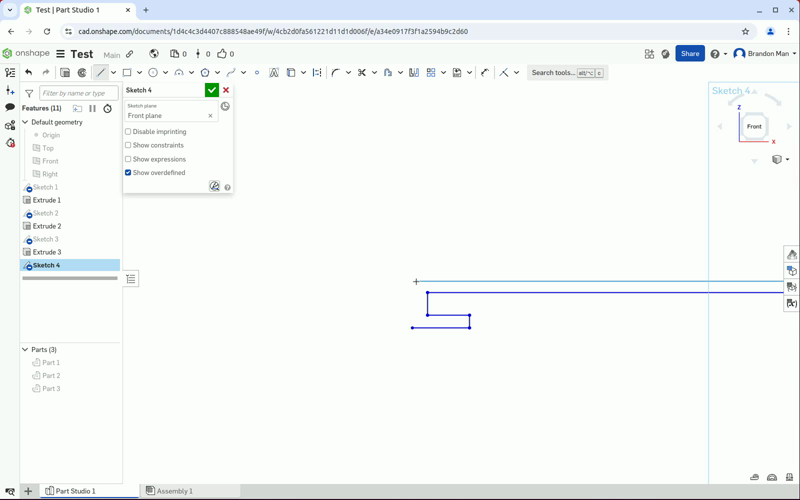
click(416, 281)
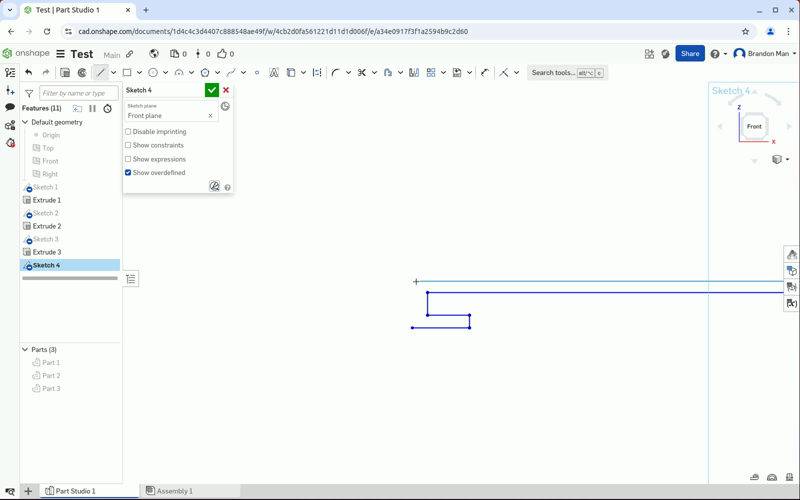
scroll(-6)
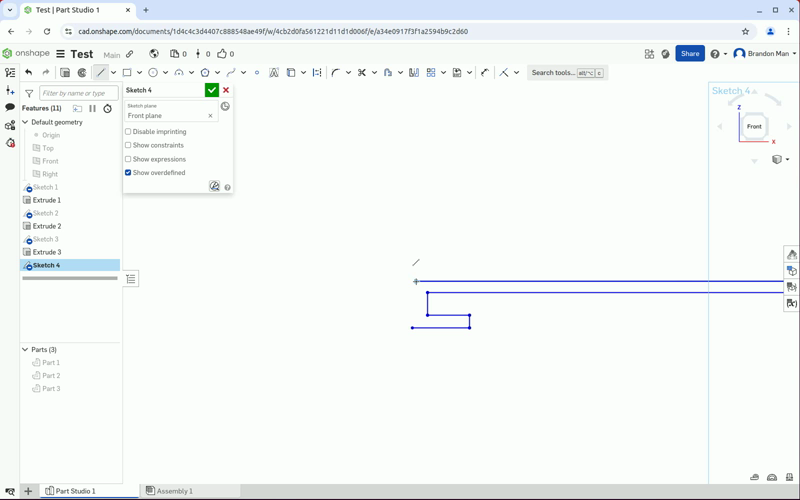
scroll(-6)
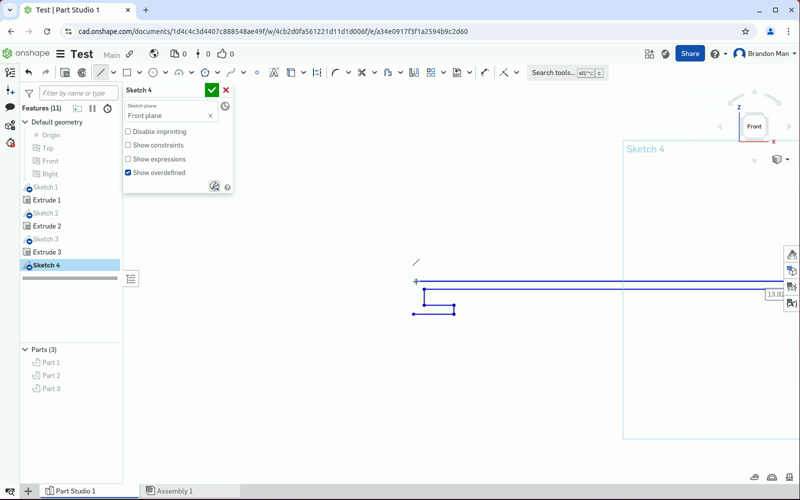
scroll(-6)
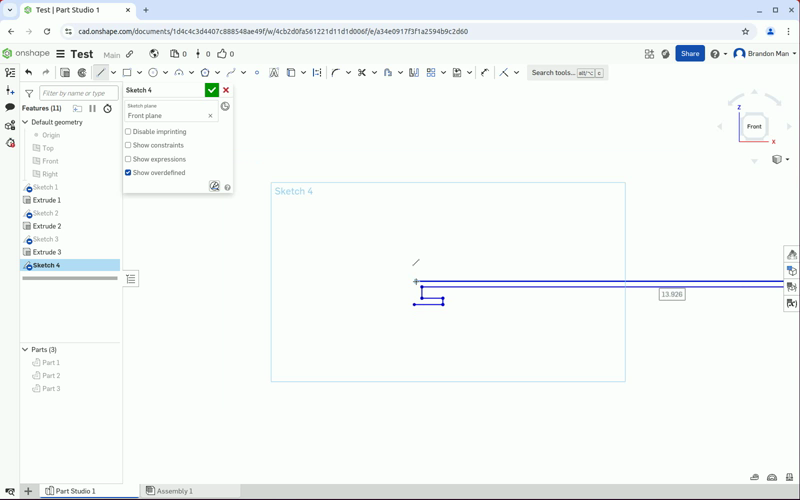
scroll(-6)
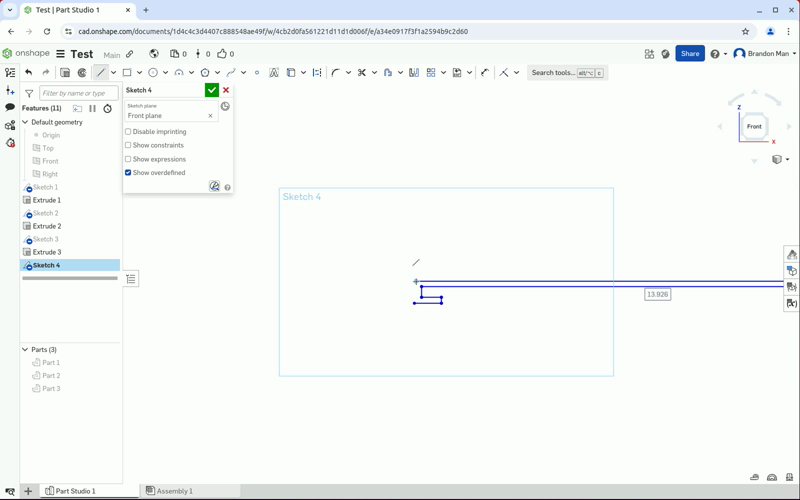
scroll(-6)
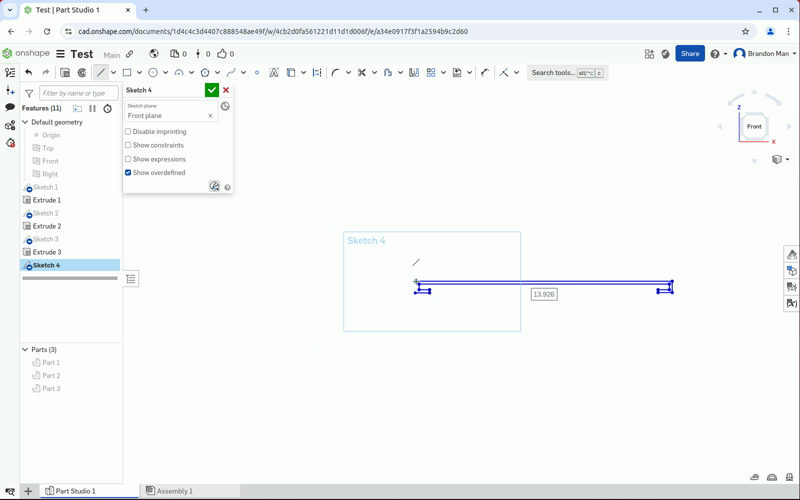
scroll(-6)
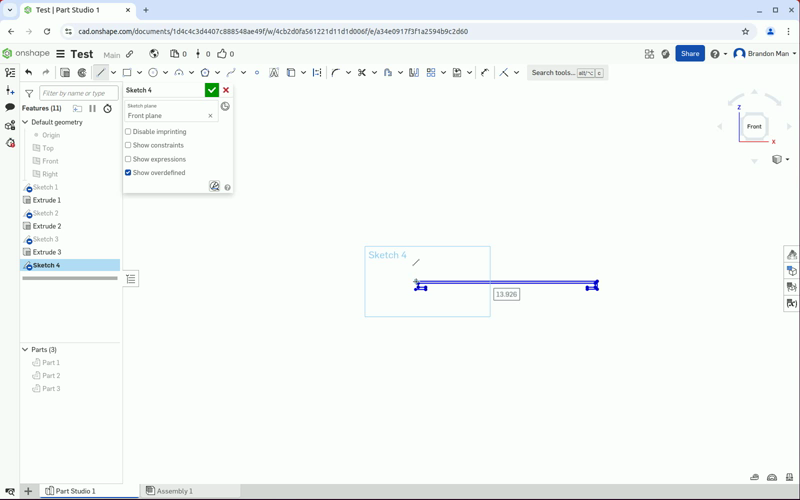
scroll(-6)
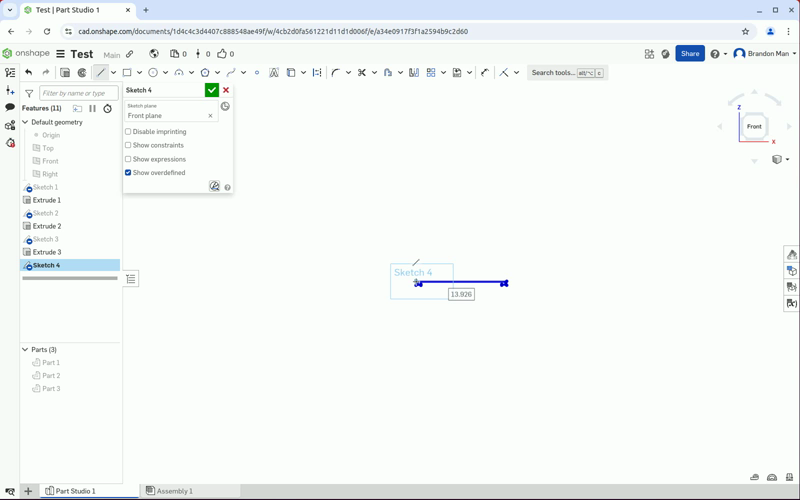
key_up(shift)
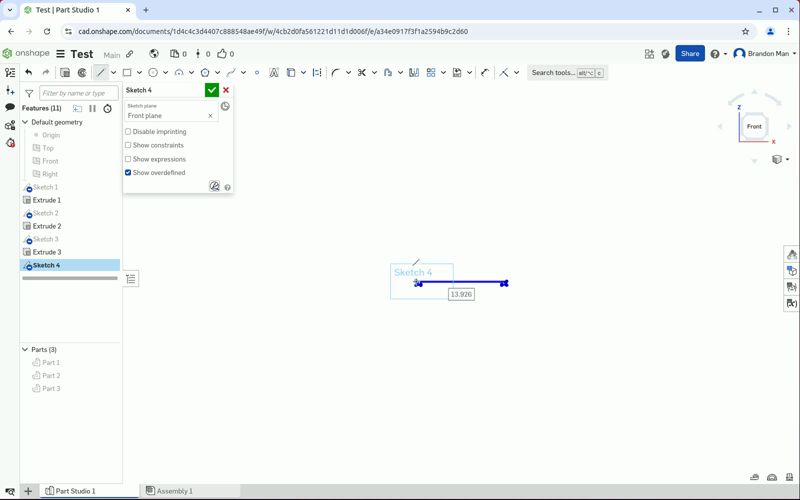
mouse_move(446, 281)
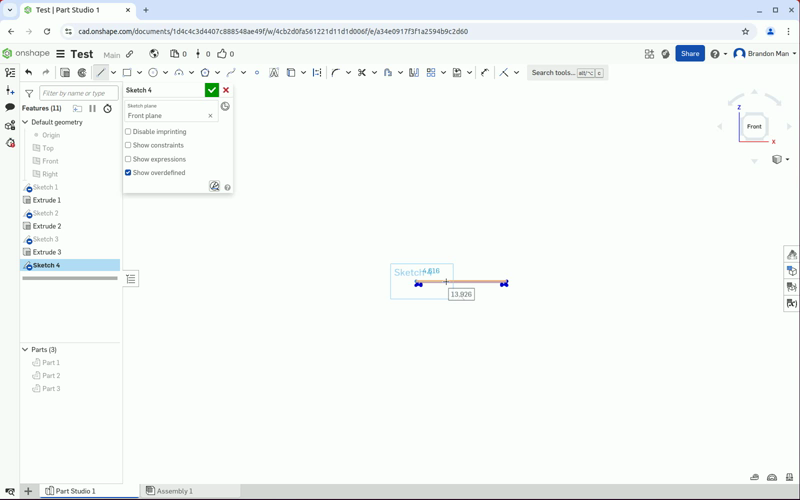
key_down(shift)
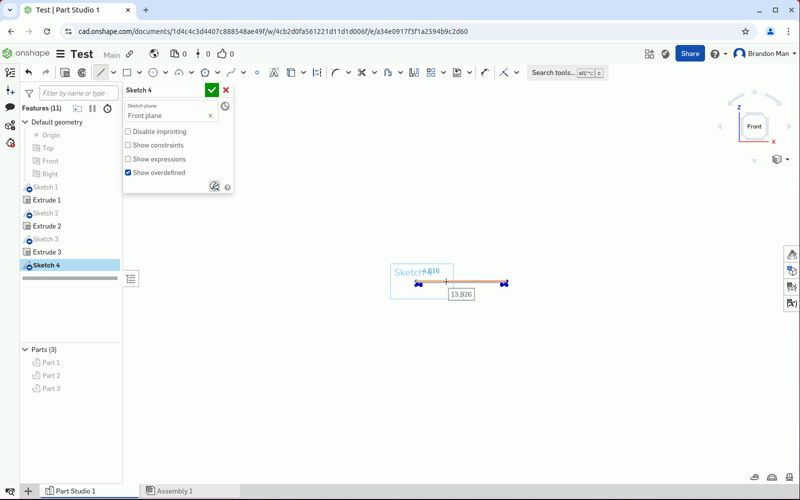
mouse_move(416, 285)
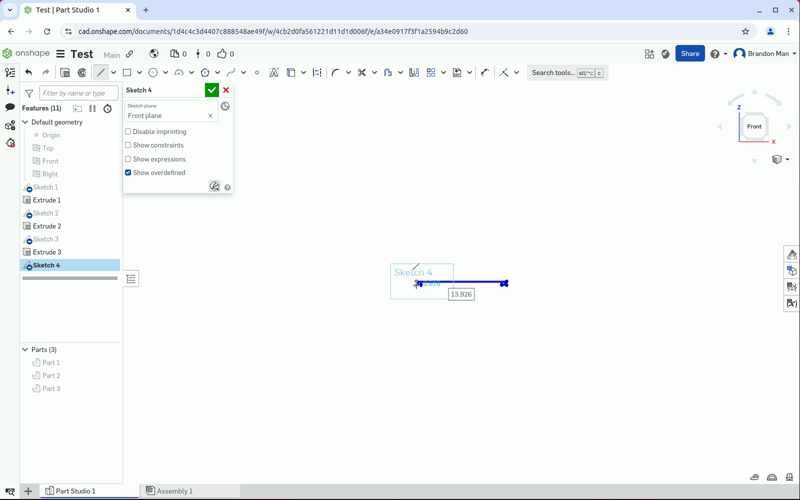
scroll(6)
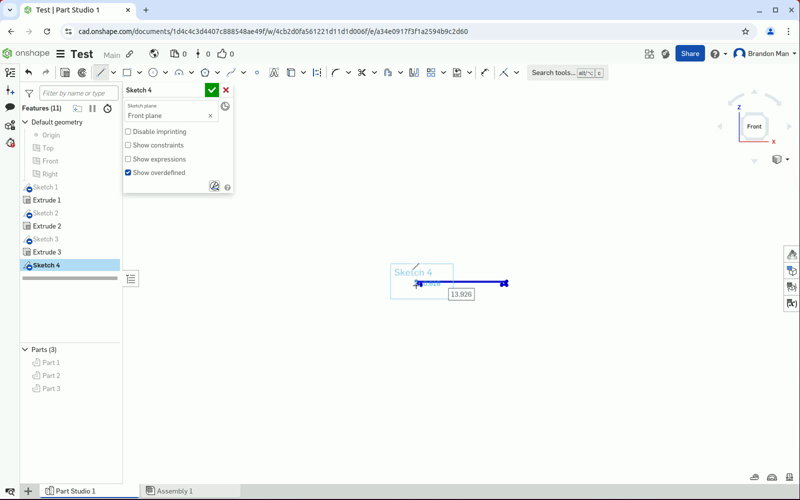
scroll(6)
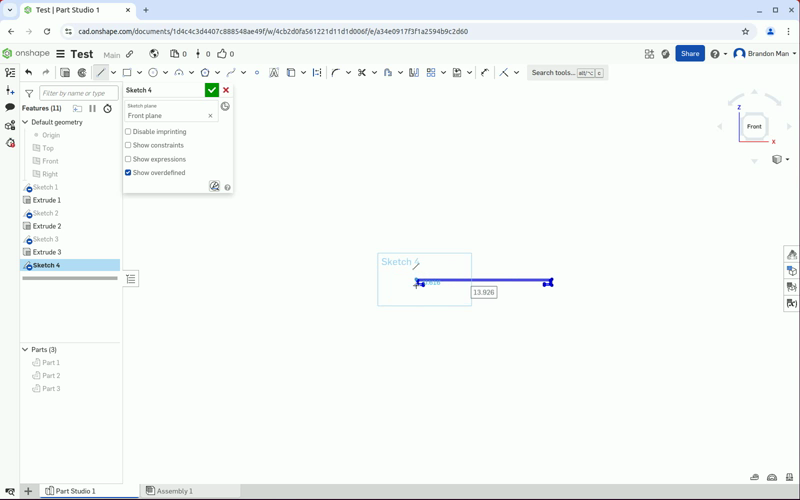
scroll(6)
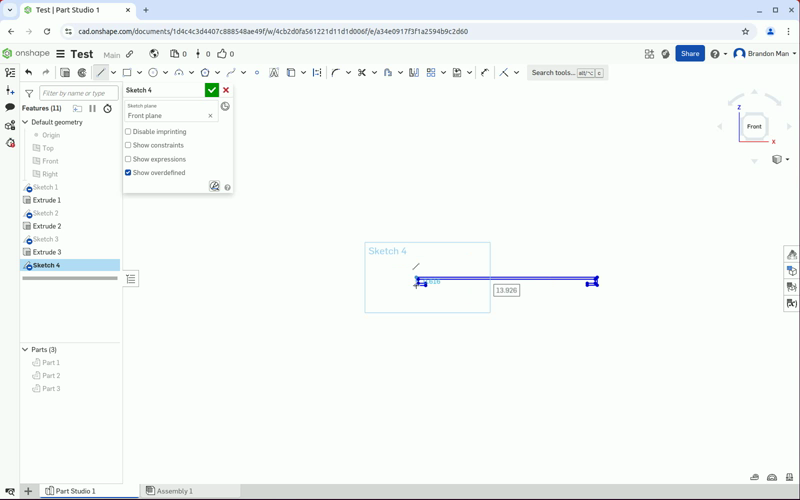
scroll(6)
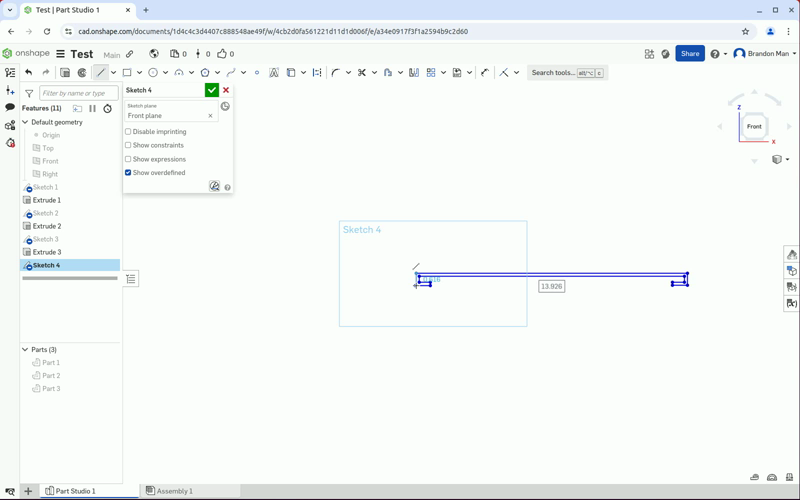
scroll(6)
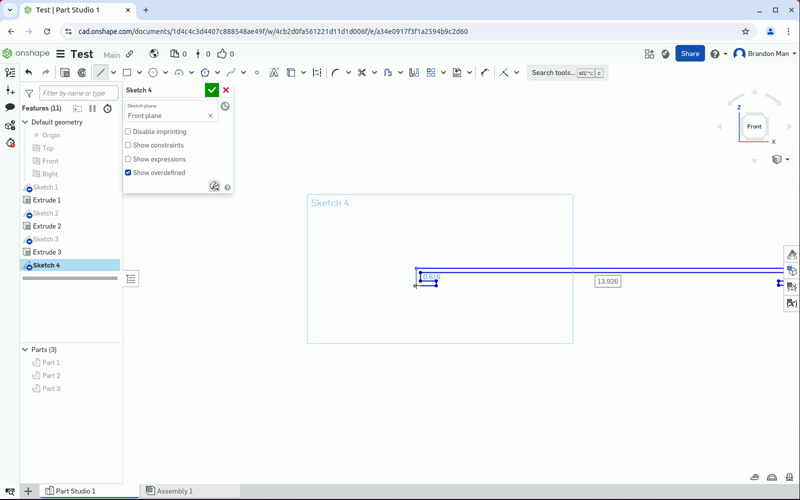
scroll(6)
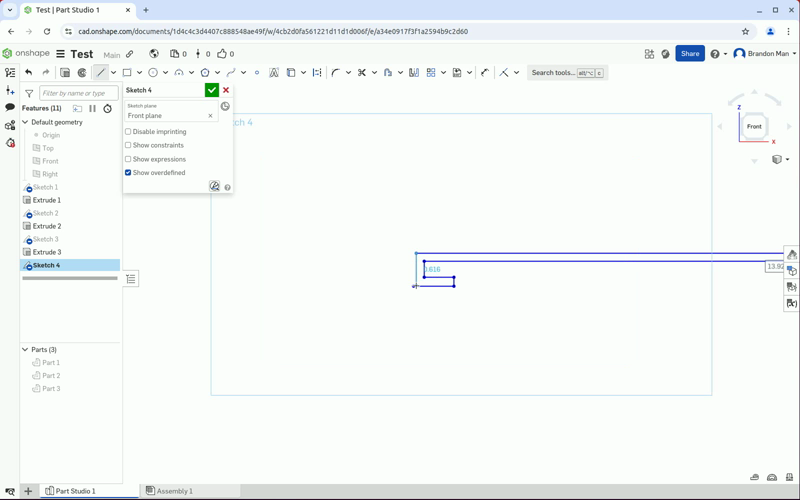
scroll(6)
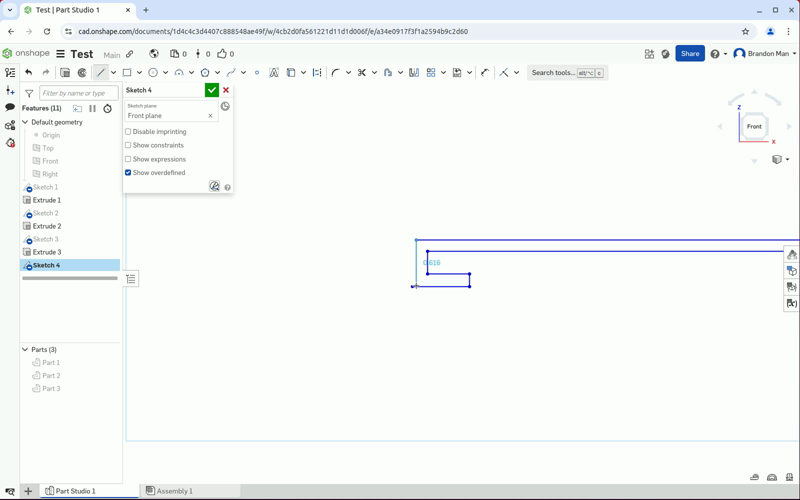
key_up(shift)
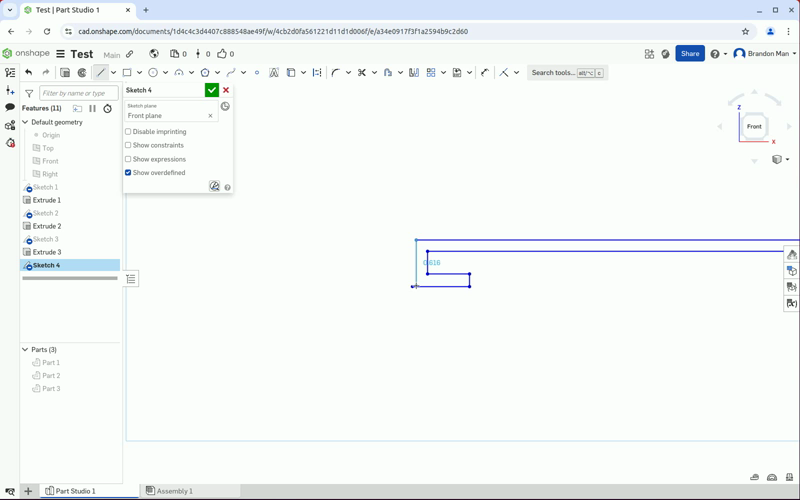
click(416, 285)
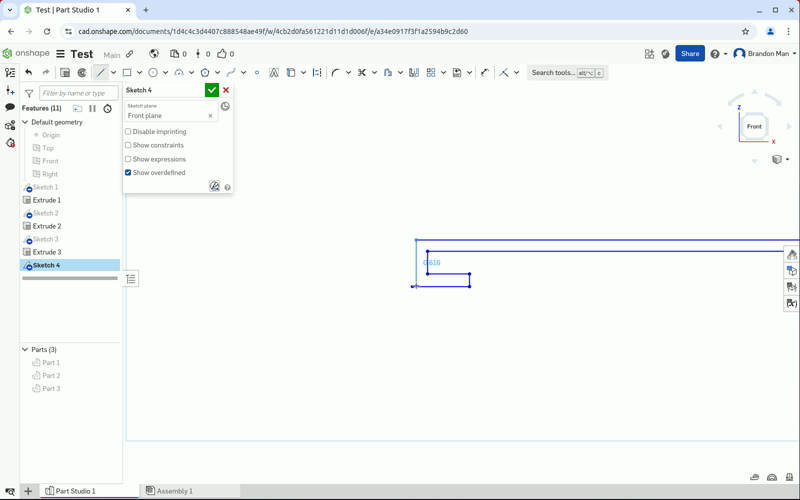
scroll(-6)
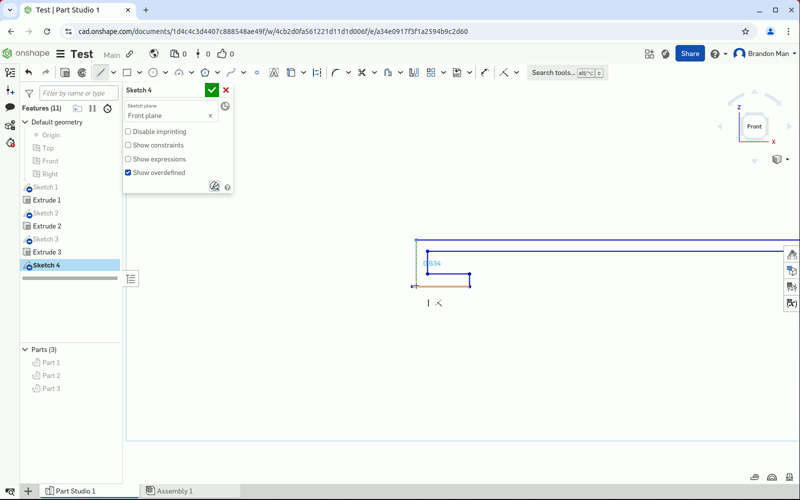
scroll(-6)
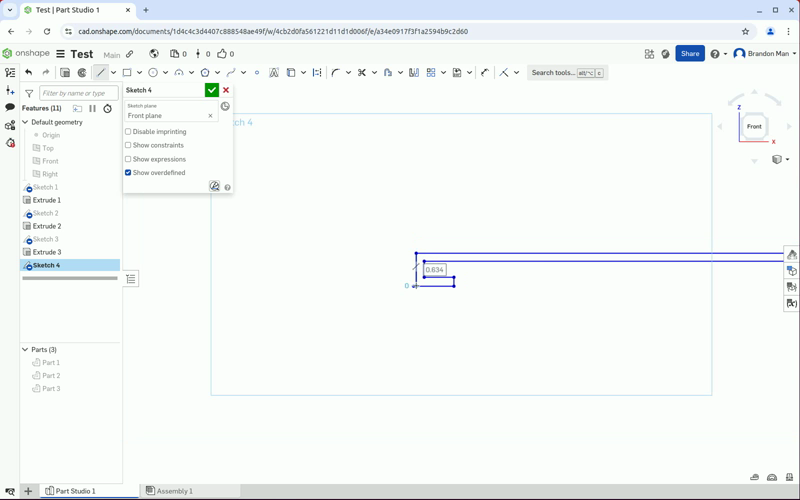
scroll(-6)
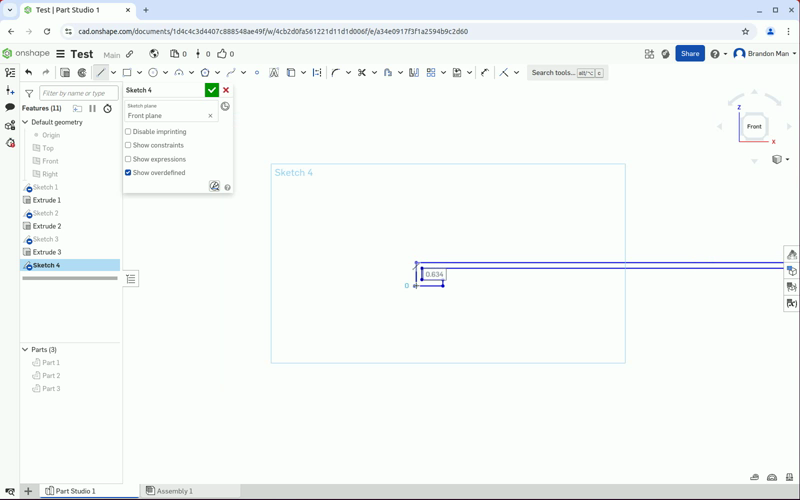
scroll(-6)
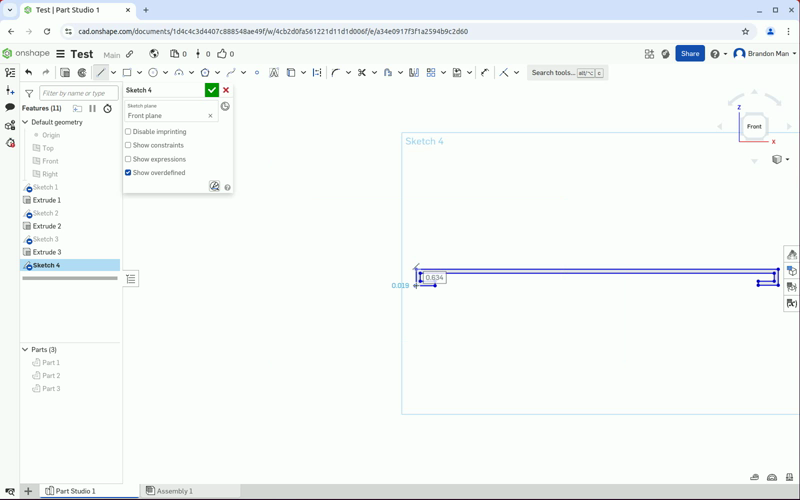
scroll(-6)
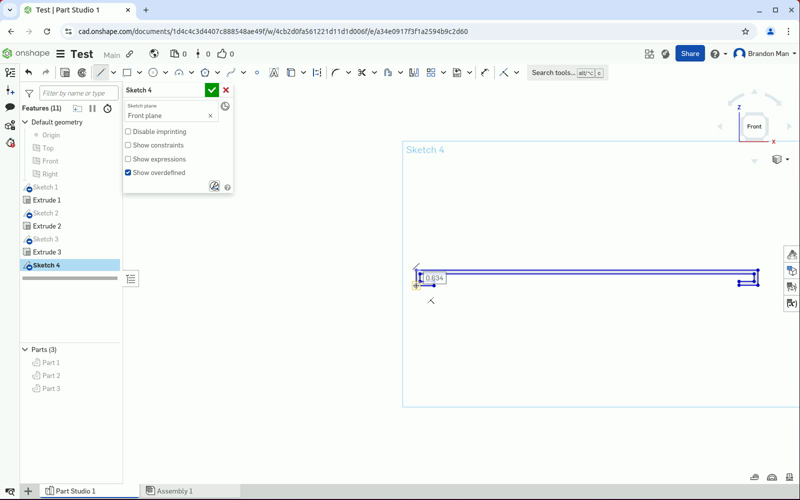
scroll(-6)
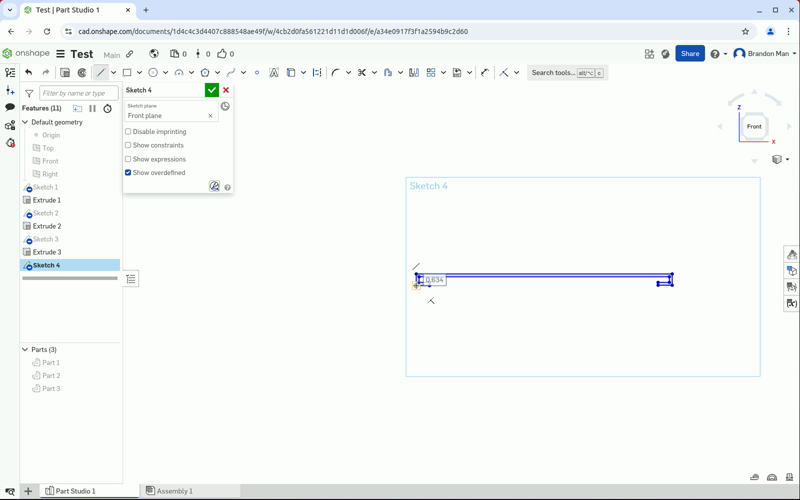
scroll(-6)
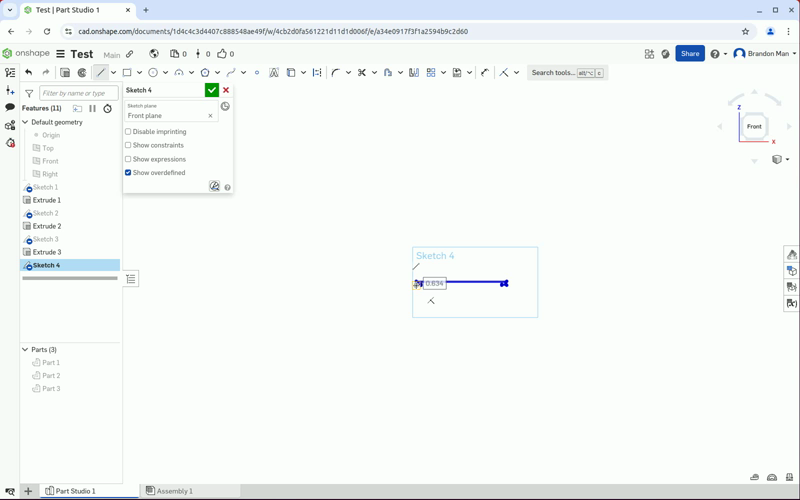
key(esc)
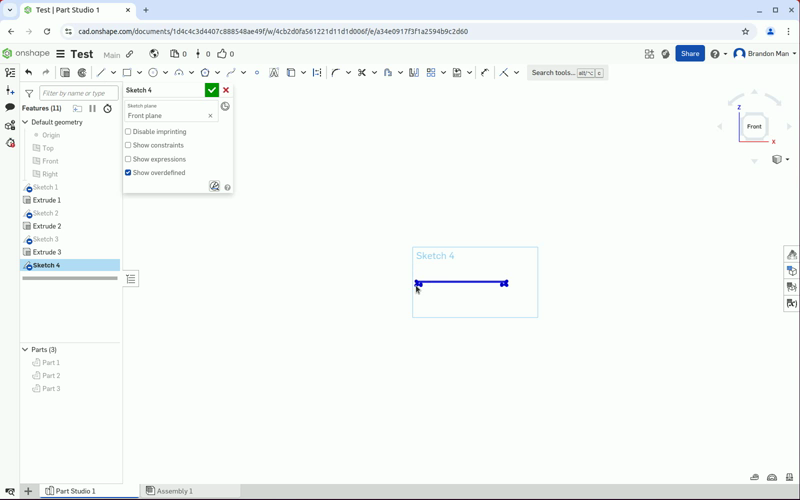
mouse_move(473, 281)
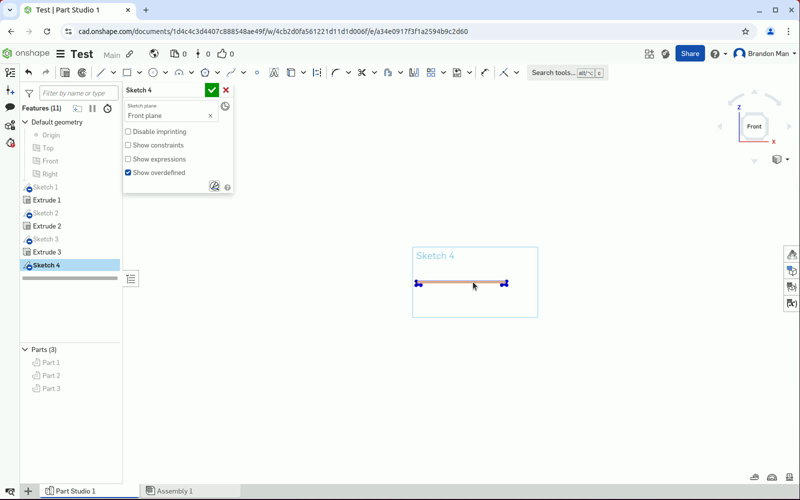
scroll(6)
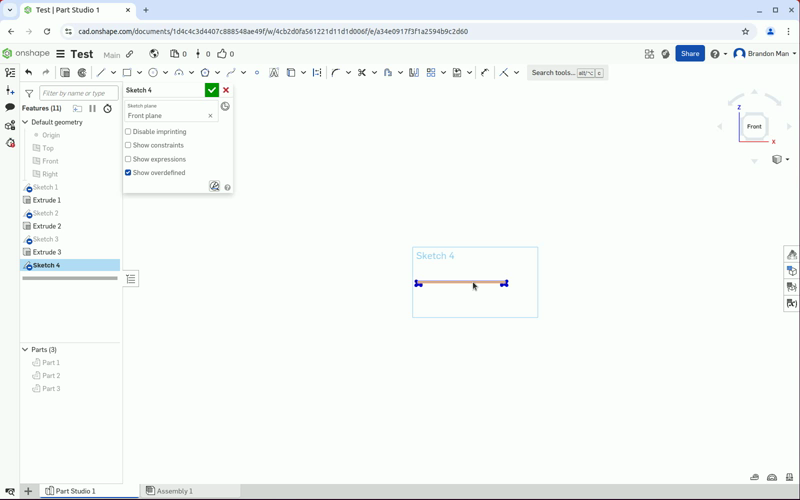
scroll(6)
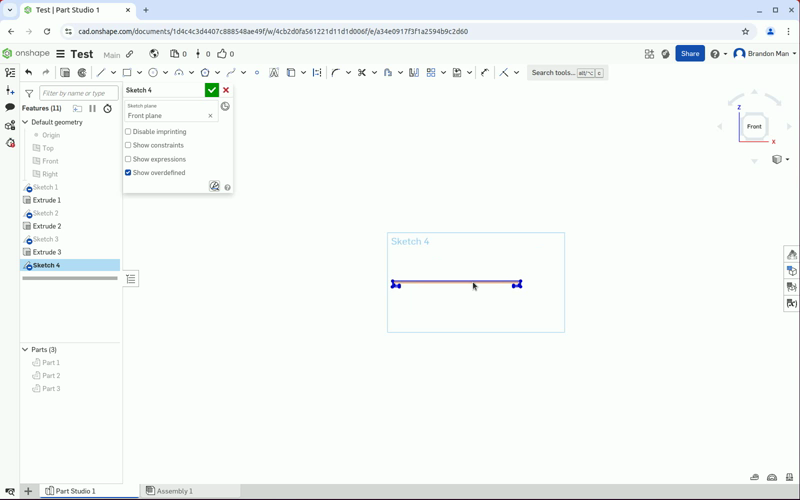
scroll(6)
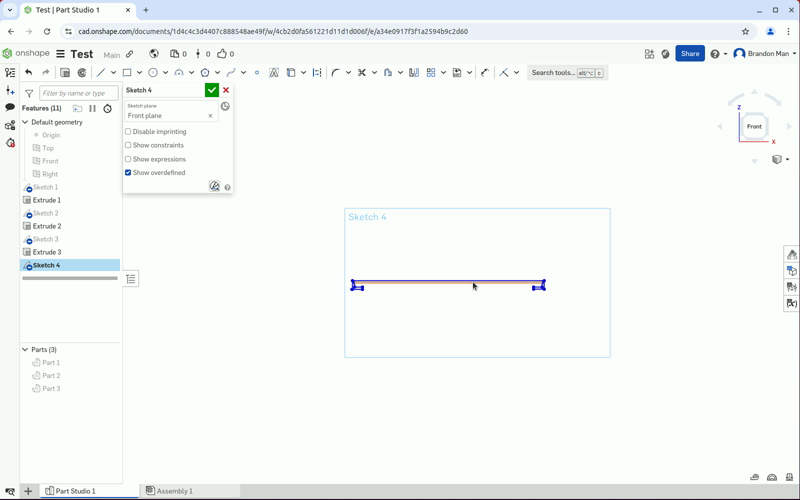
scroll(6)
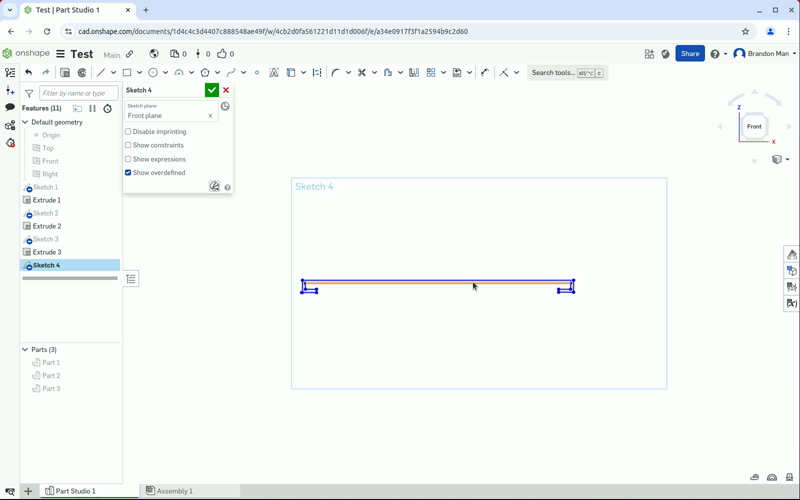
scroll(6)
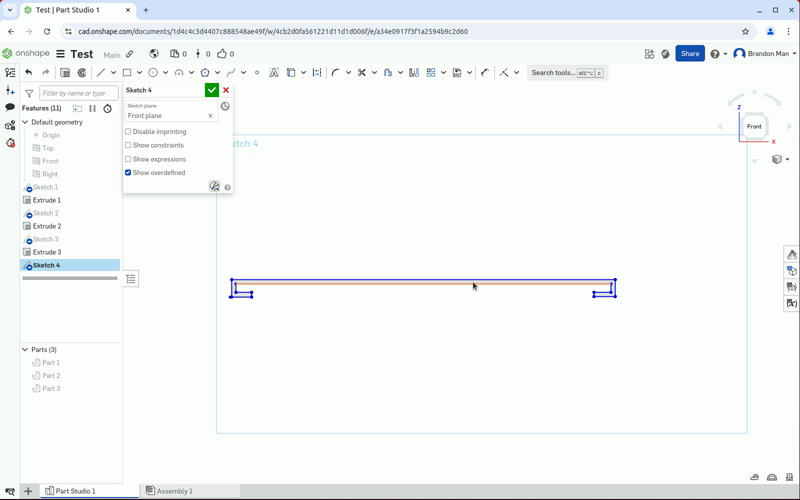
scroll(6)
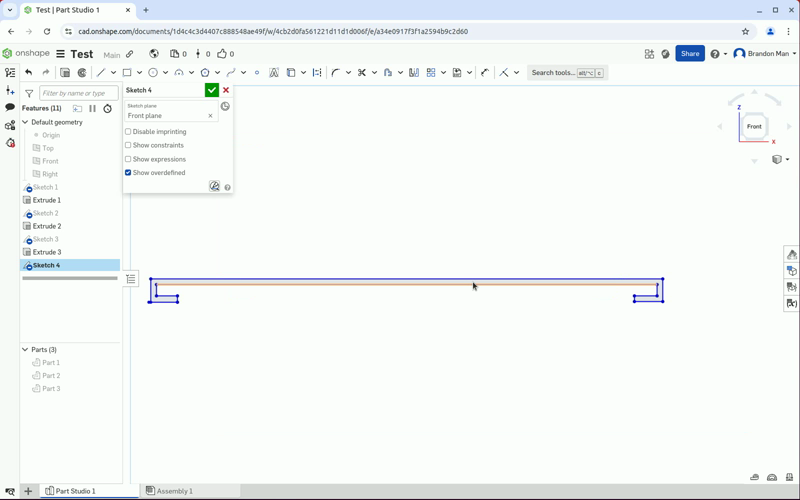
scroll(6)
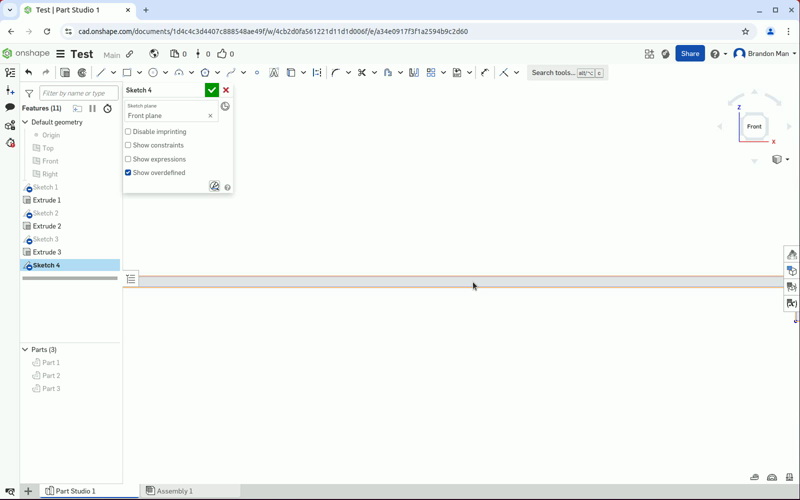
click(473, 281)
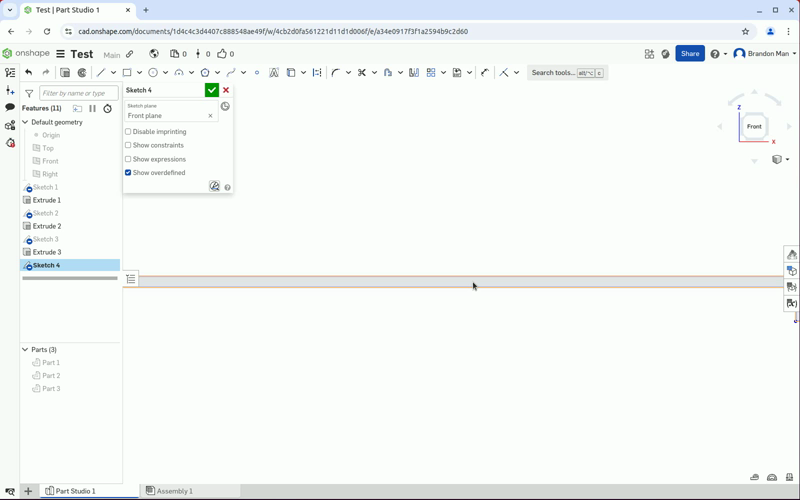
scroll(-6)
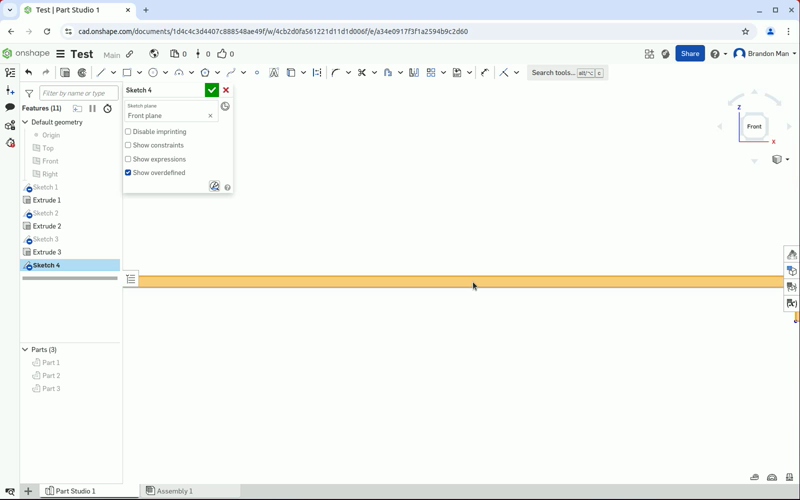
scroll(-6)
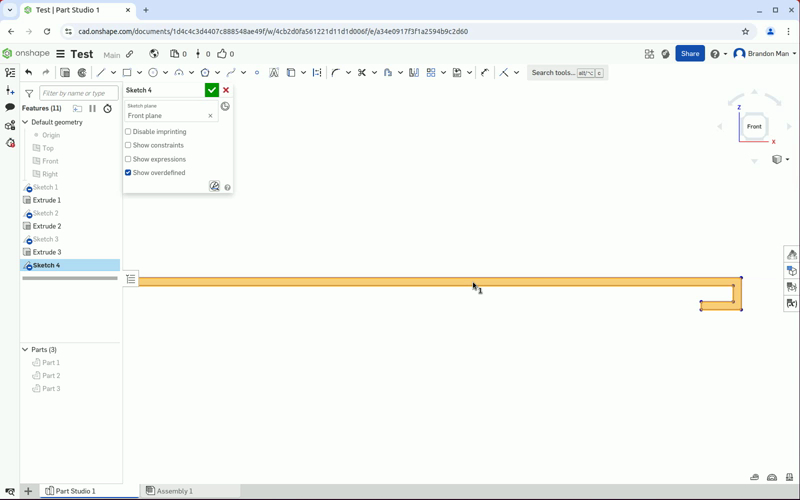
scroll(-6)
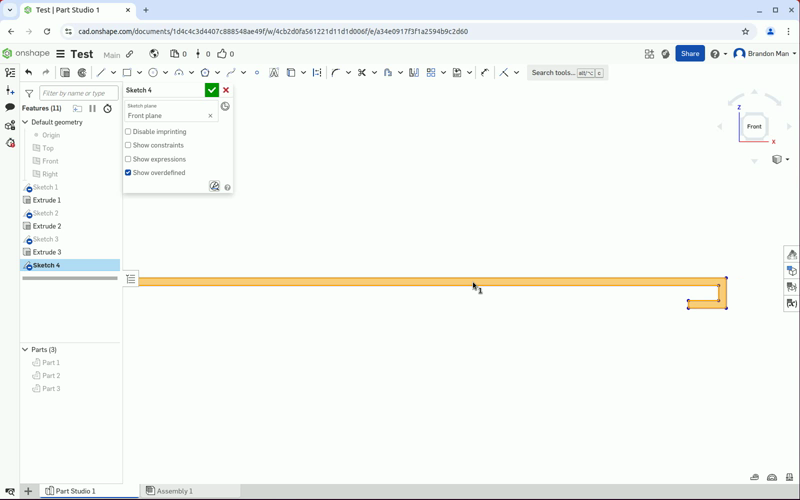
scroll(-6)
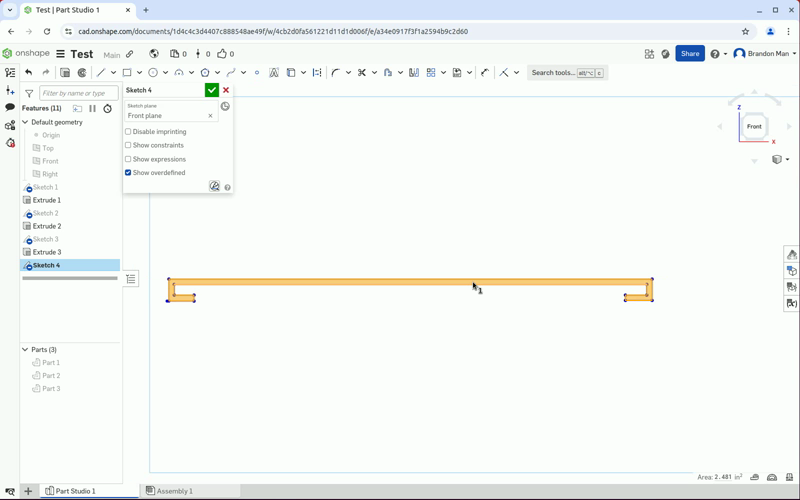
scroll(-6)
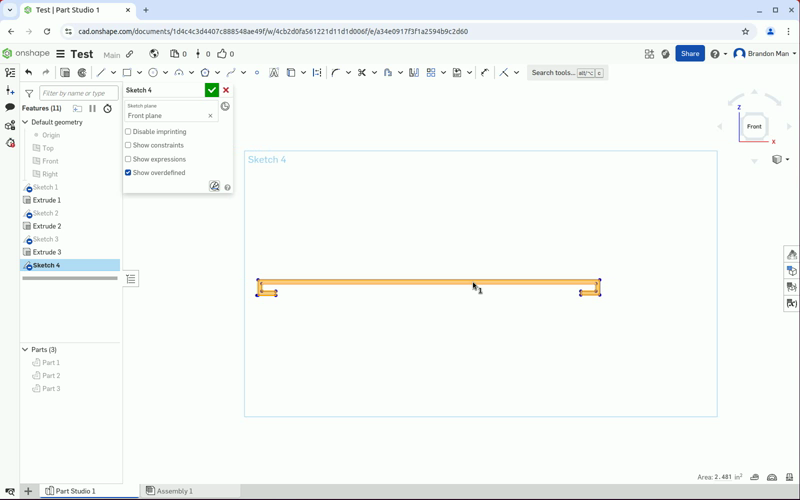
scroll(-6)
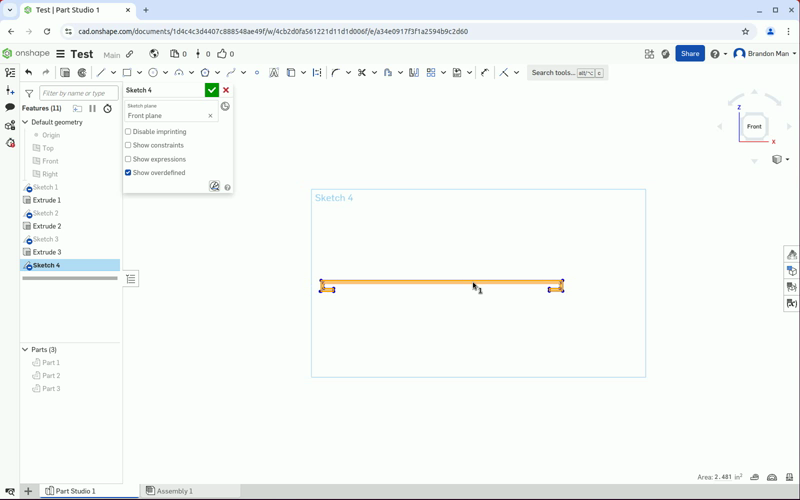
scroll(-6)
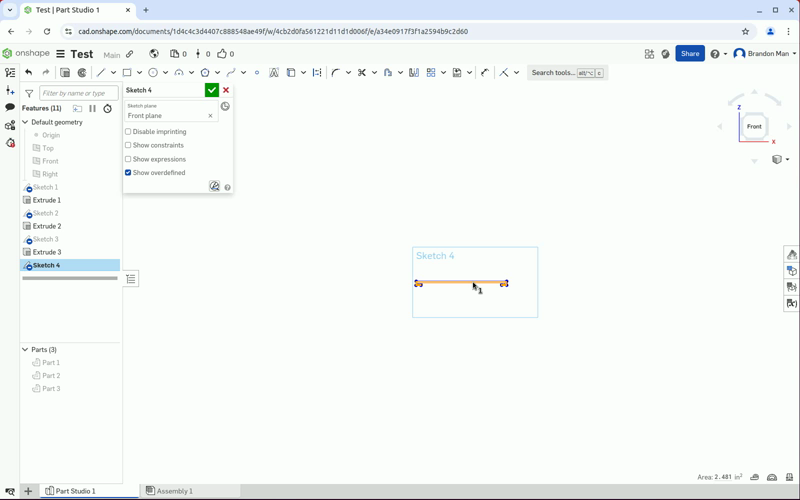
mouse_move(73, 352)
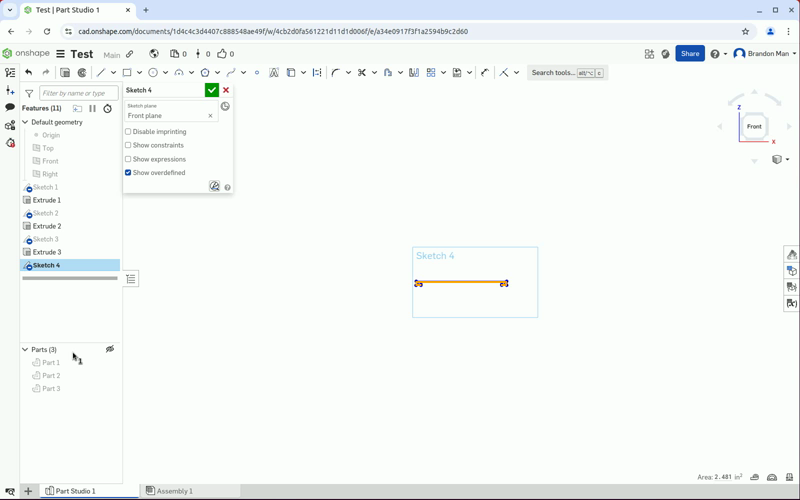
key(shift+y)
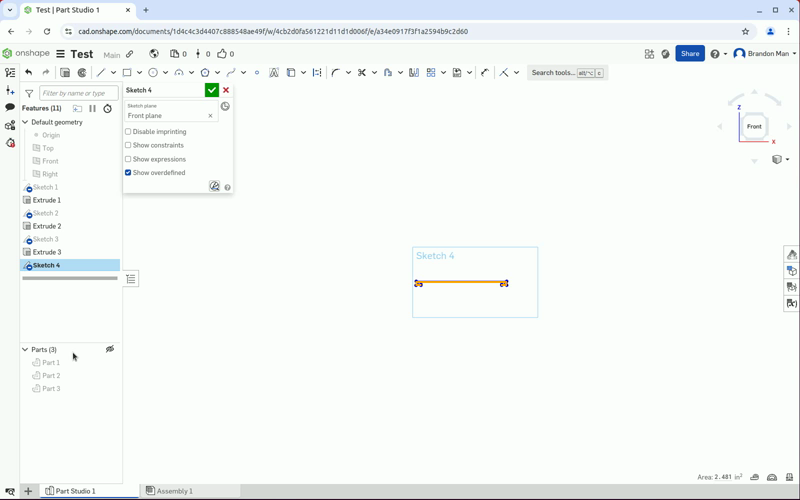
key(shift+e)
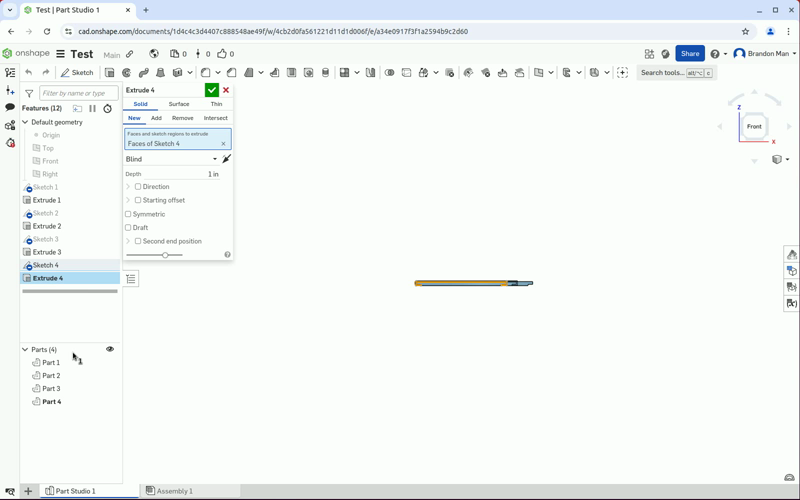
mouse_move(143, 106)
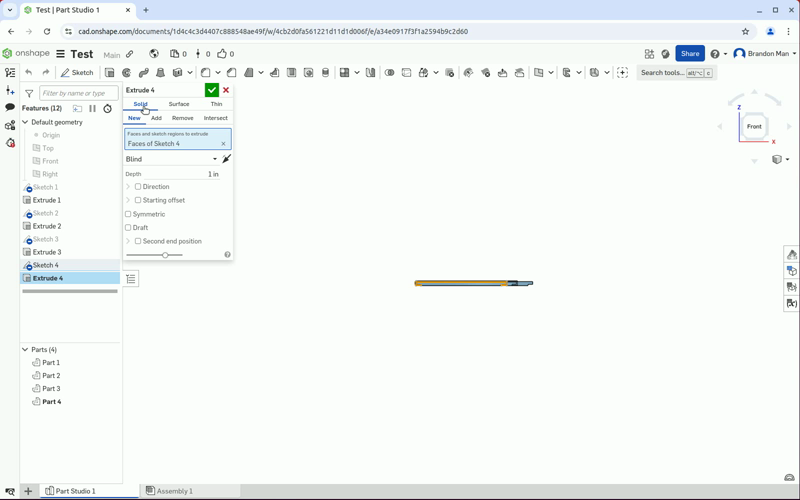
click(143, 106)
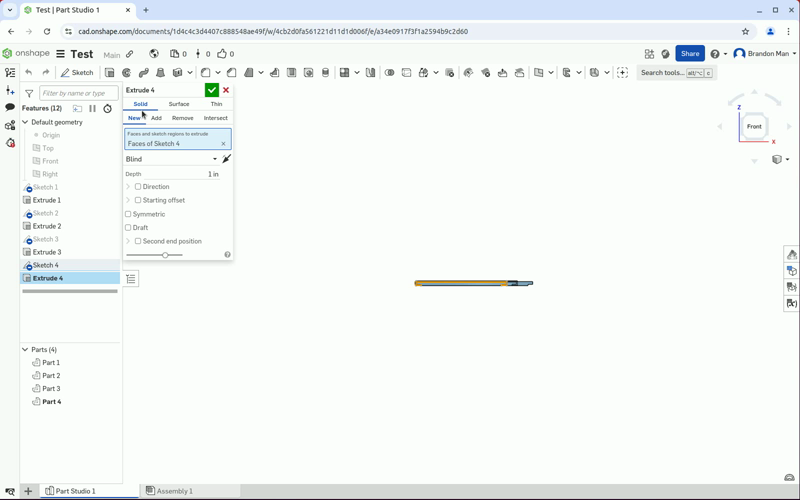
mouse_move(137, 120)
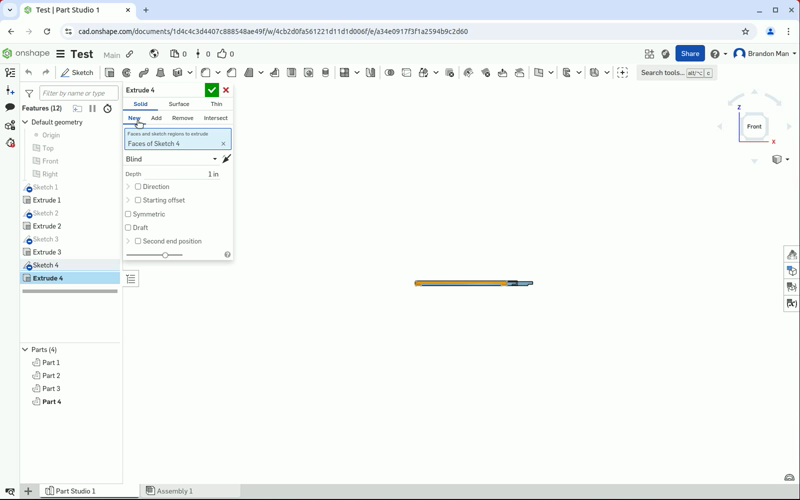
click(137, 120)
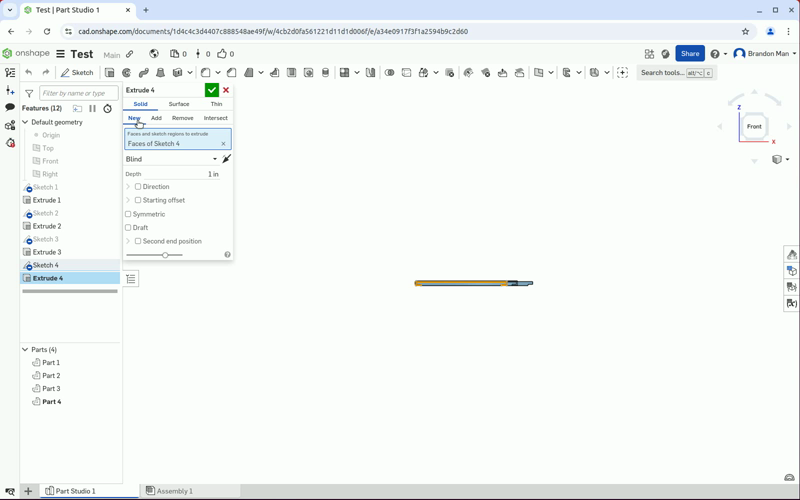
key(tab, 4)
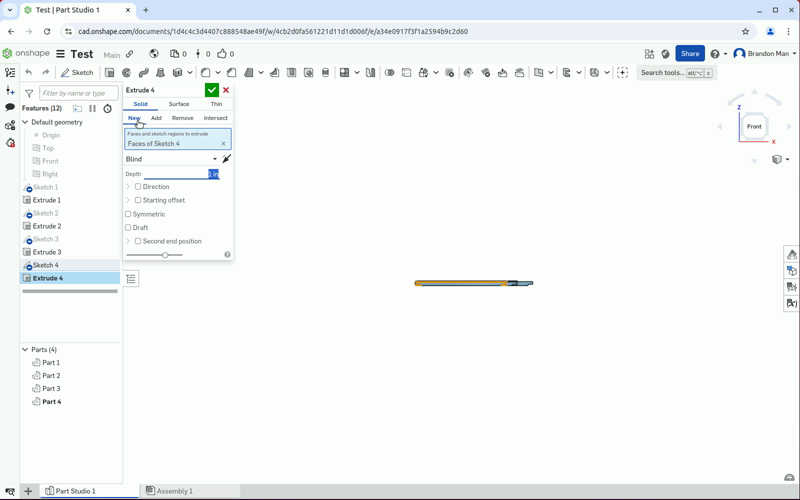
text(23.108)
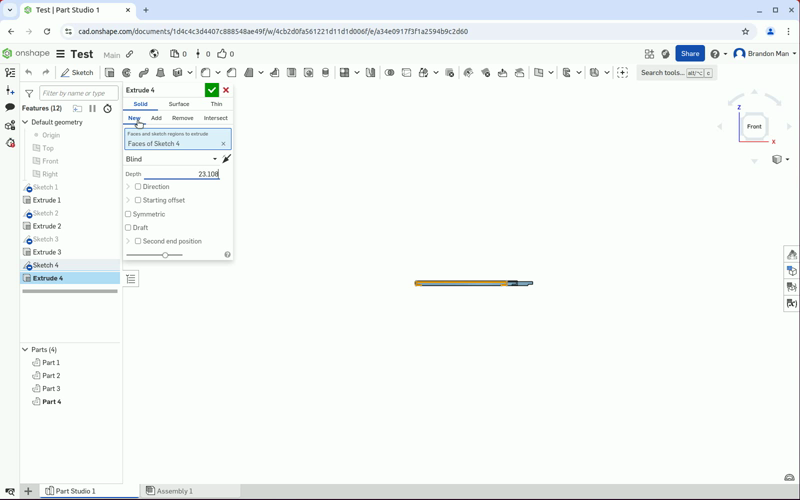
key(enter)
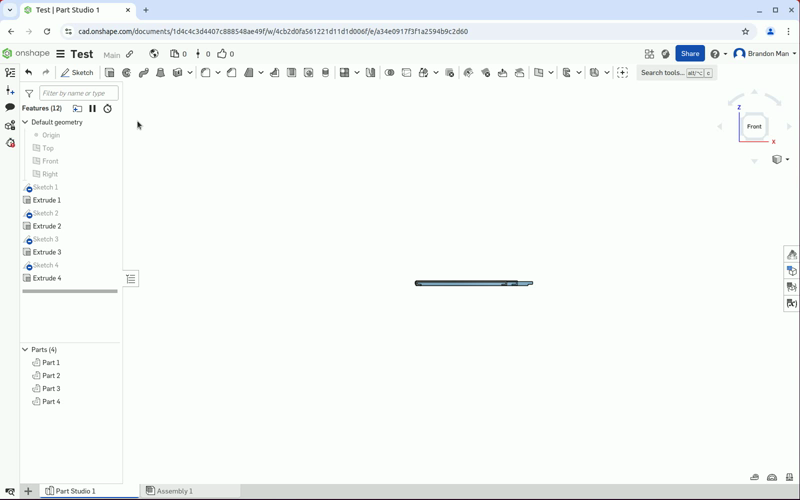
key(shift+h)
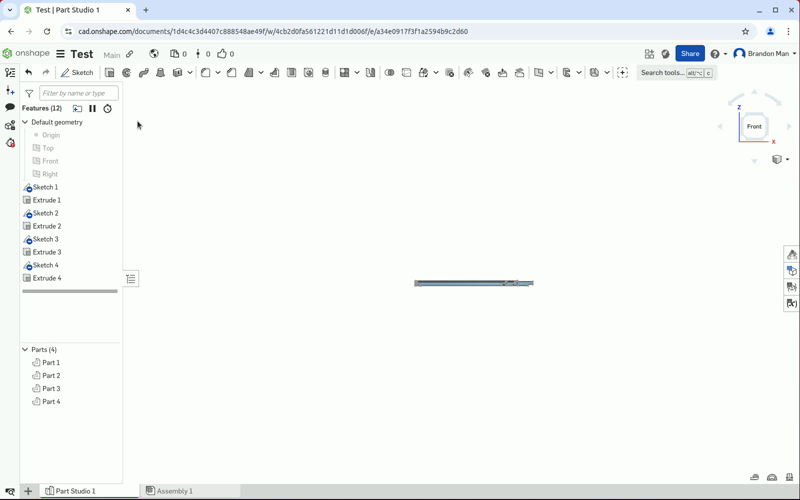
key(shift+h)
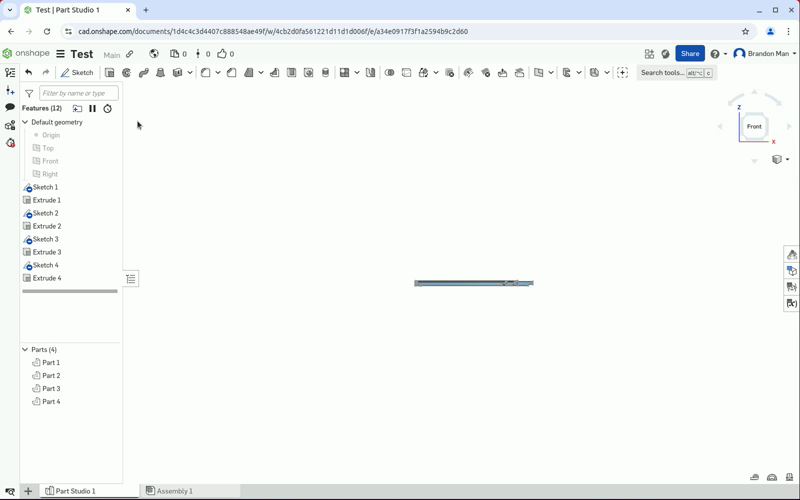
key(shift+7)
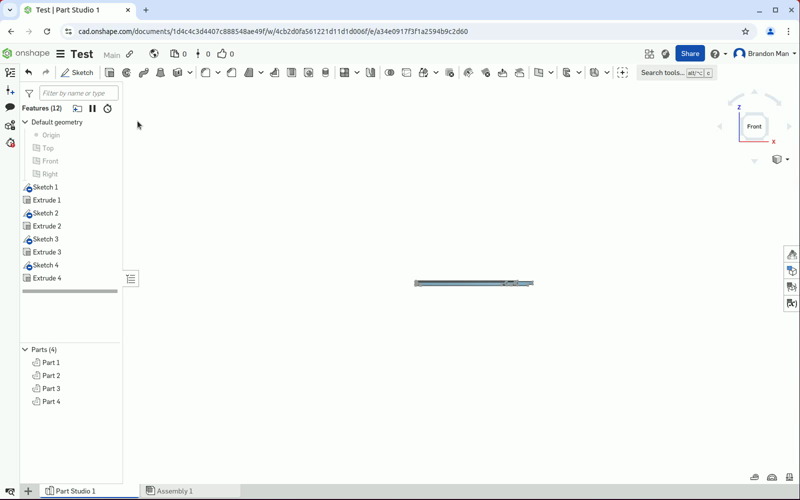
key(left, 2)
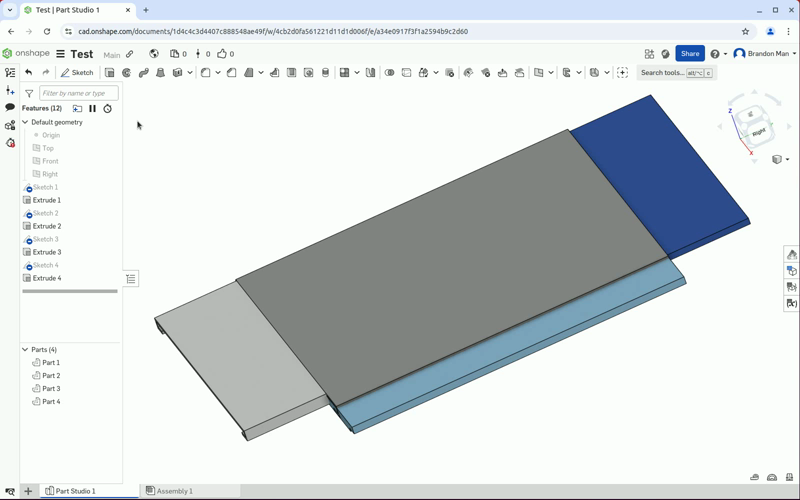
key(down, 2)
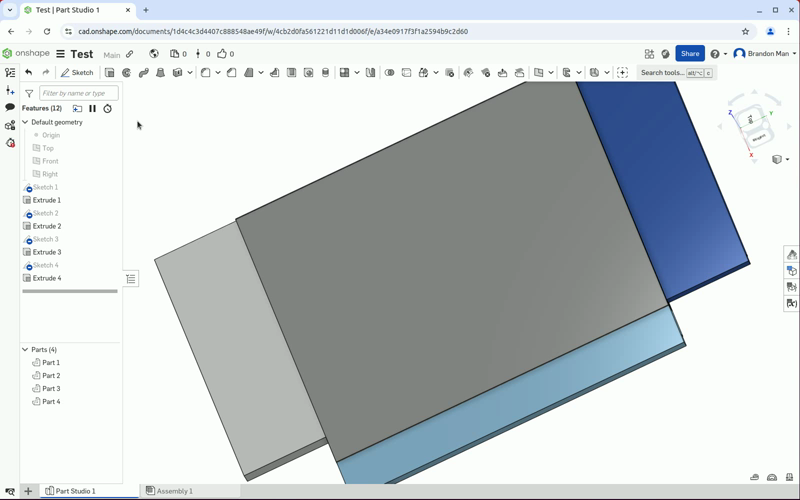
key(up, 2)
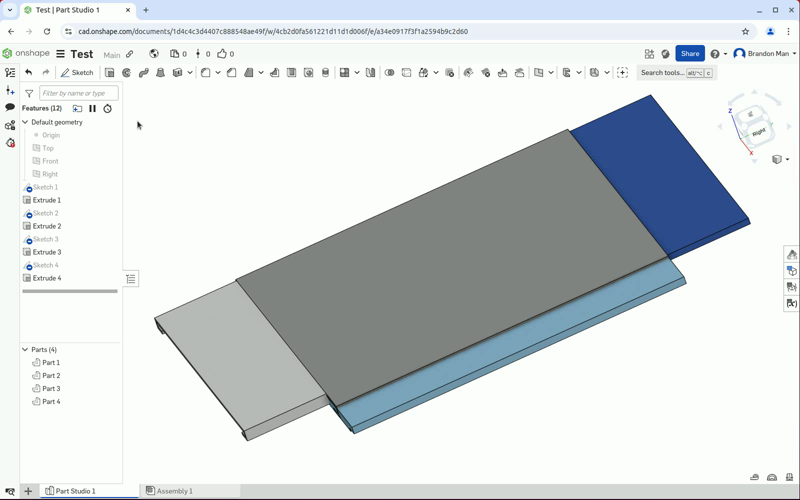
key(right, 2)
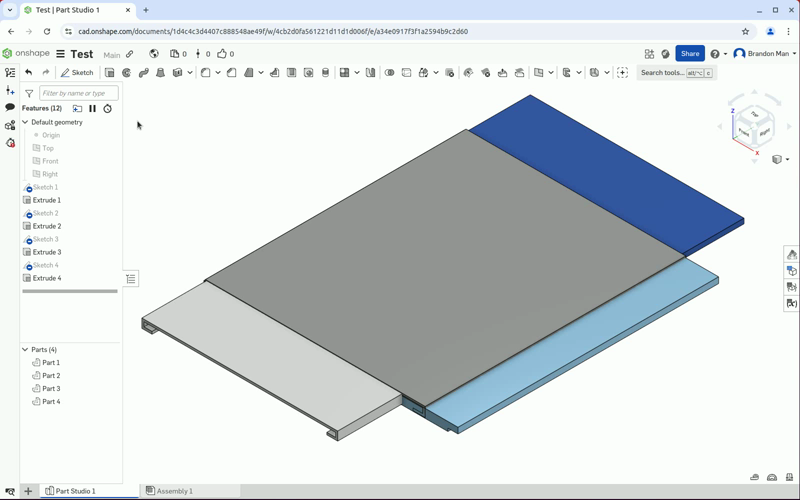
mouse_move(73, 189)
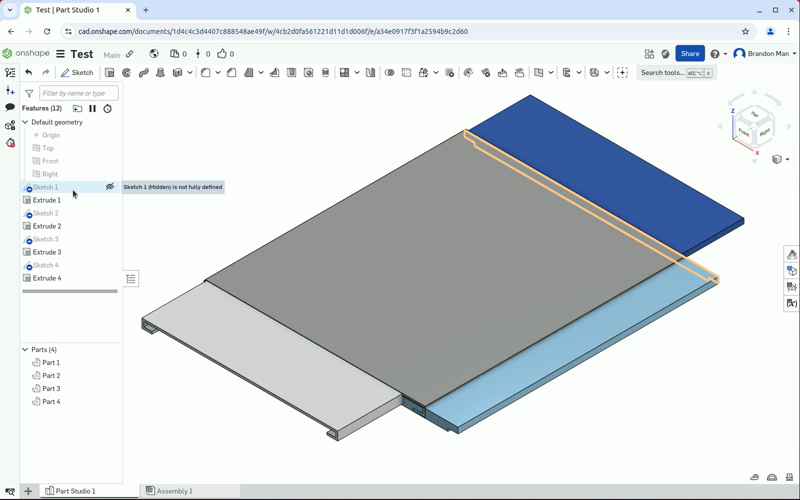
click(73, 189)